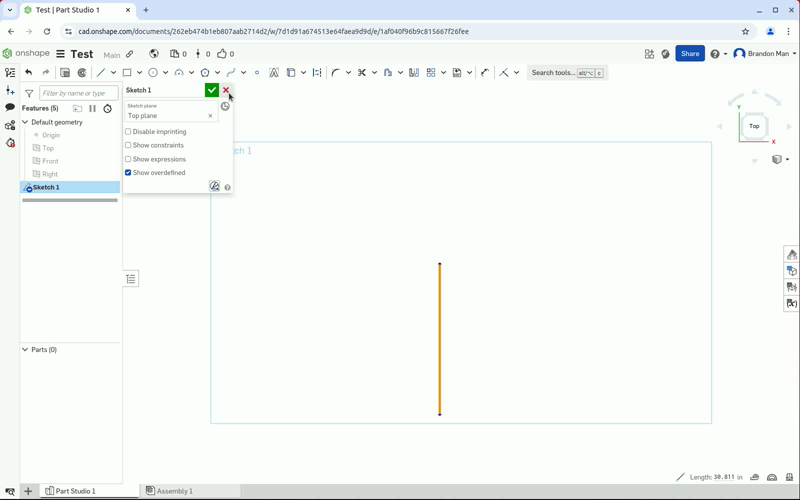
key(shift+h)
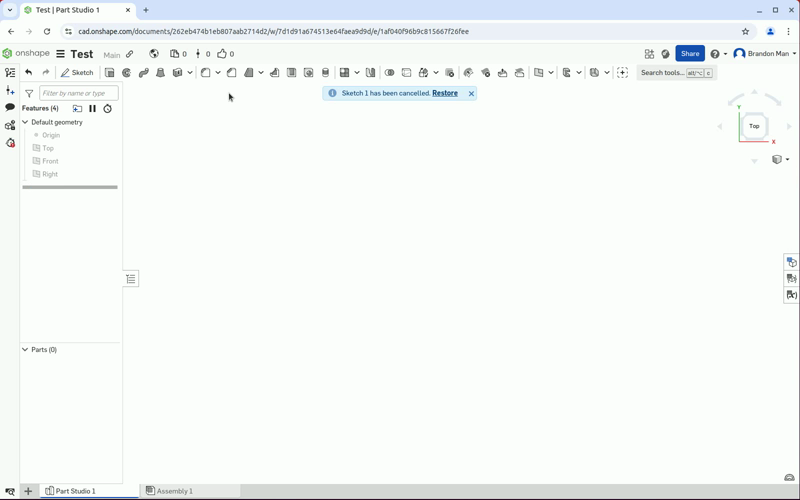
mouse_move(73, 352)
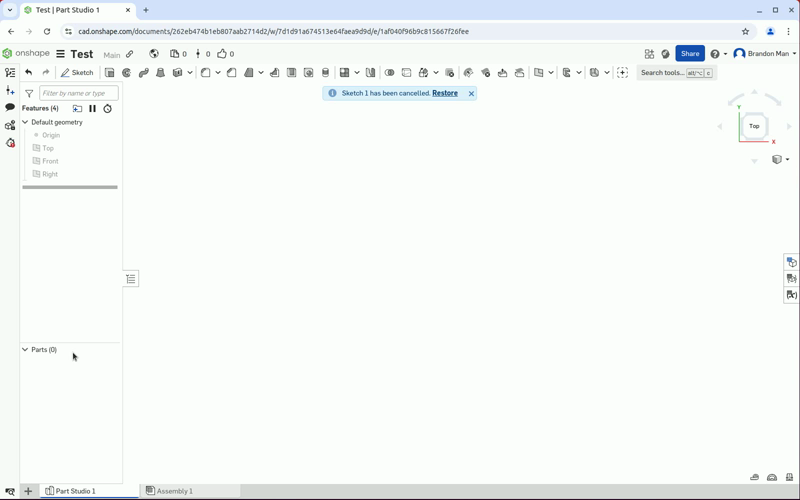
key(y)
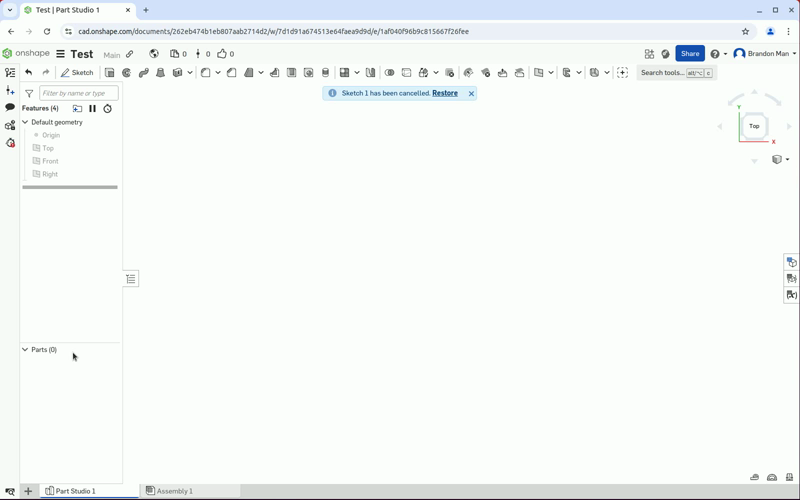
key(shift+p)
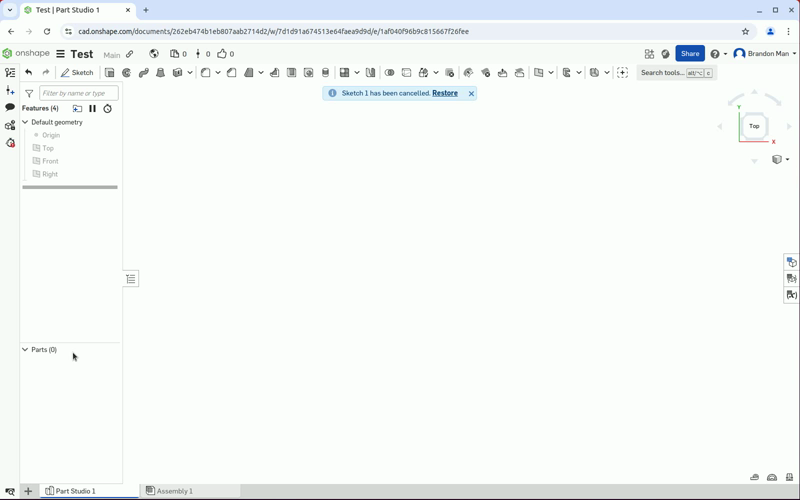
key(space)
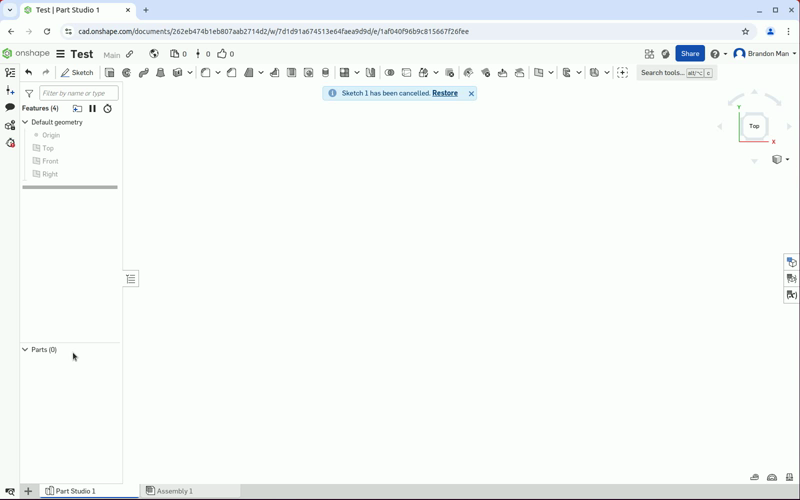
key_down(shift)
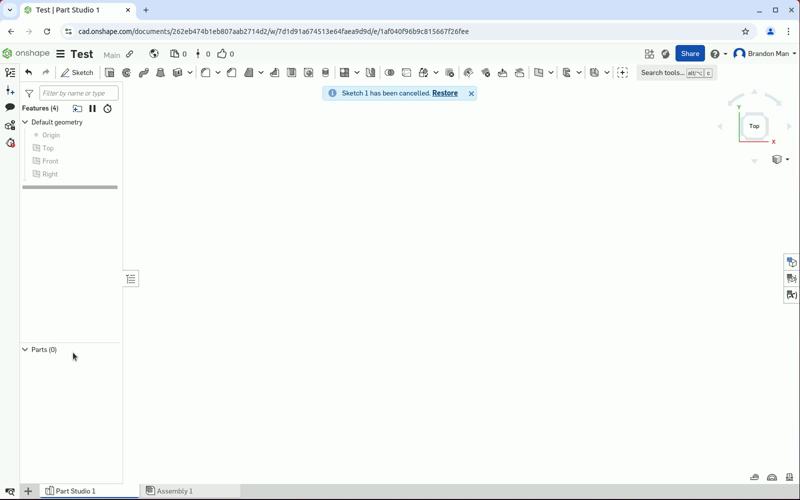
key(up)
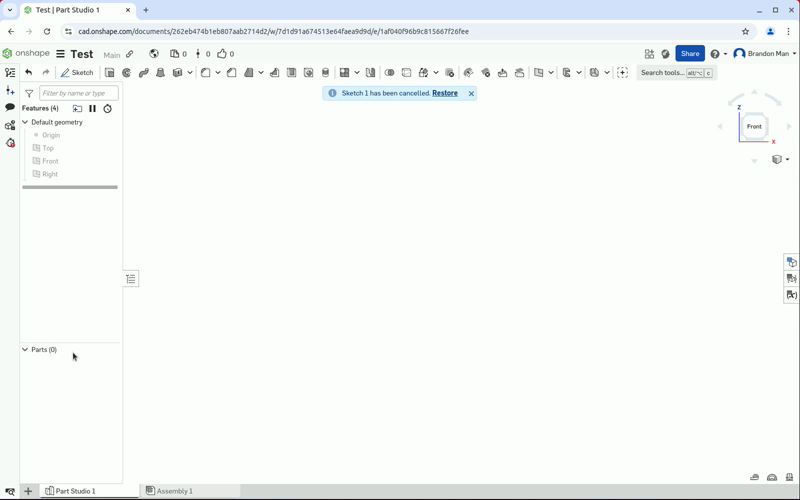
key_up(shift)
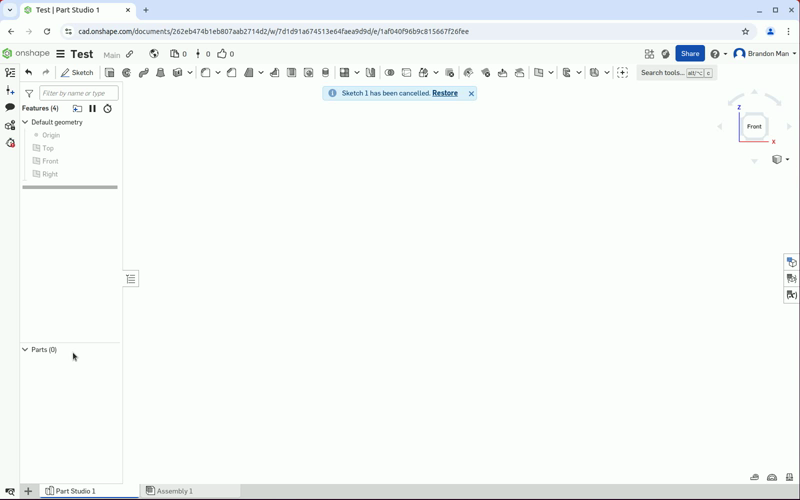
mouse_move(73, 352)
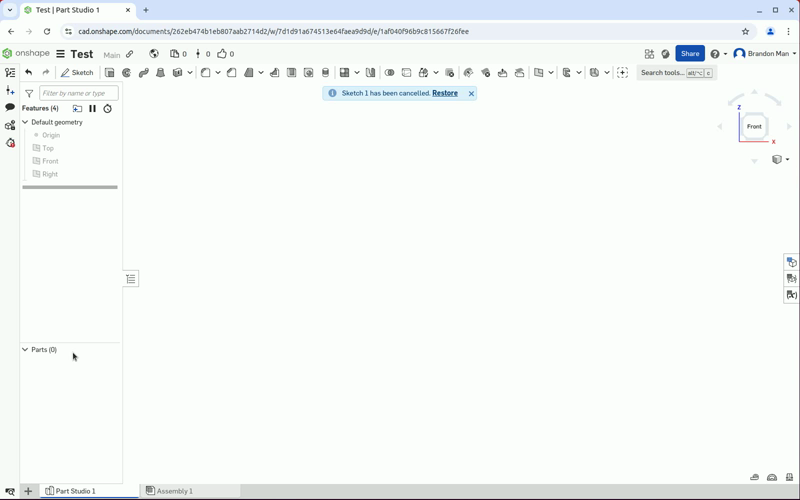
key(shift+y)
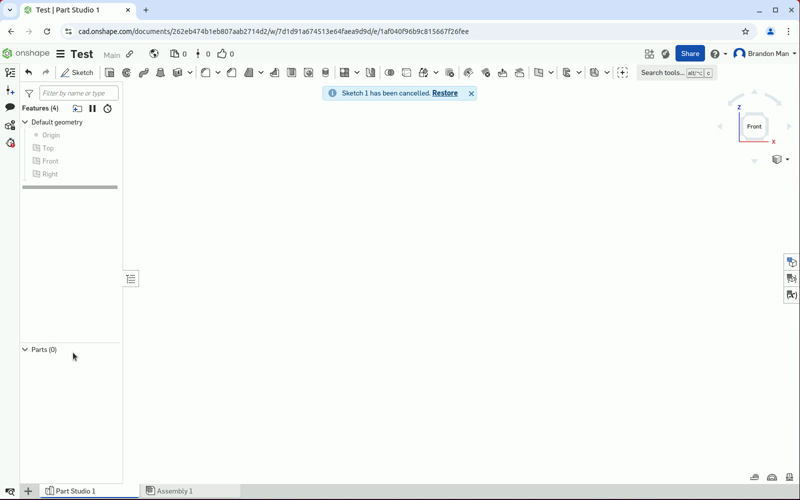
mouse_move(541, 75)
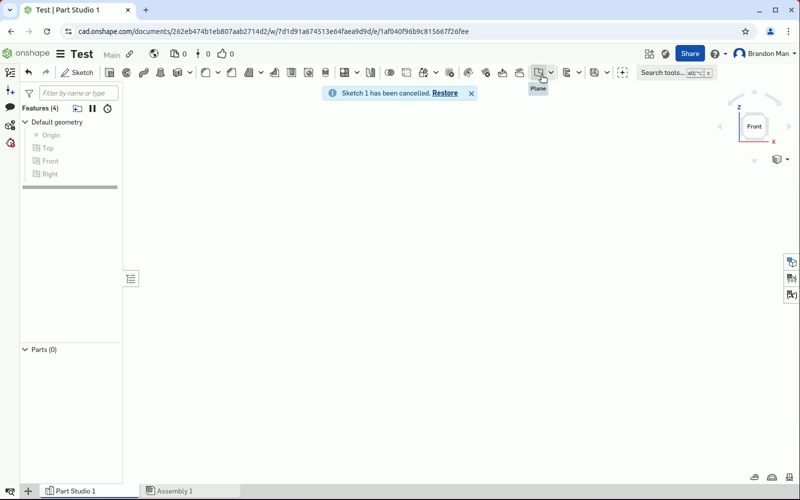
click(541, 75)
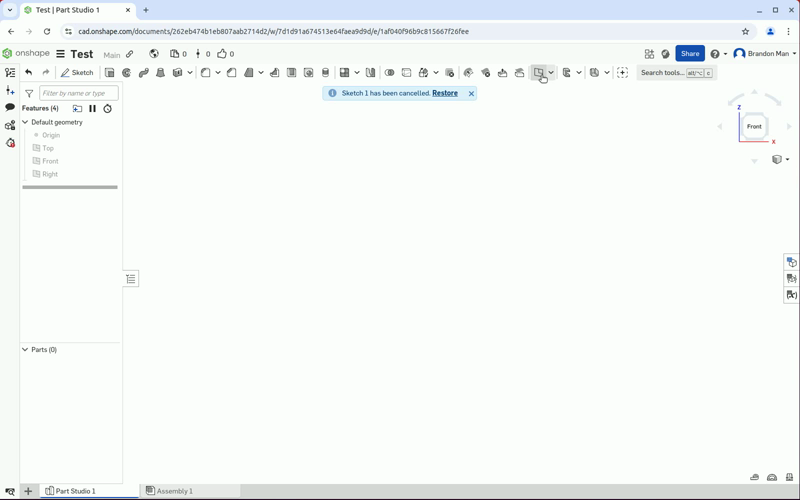
mouse_move(73, 163)
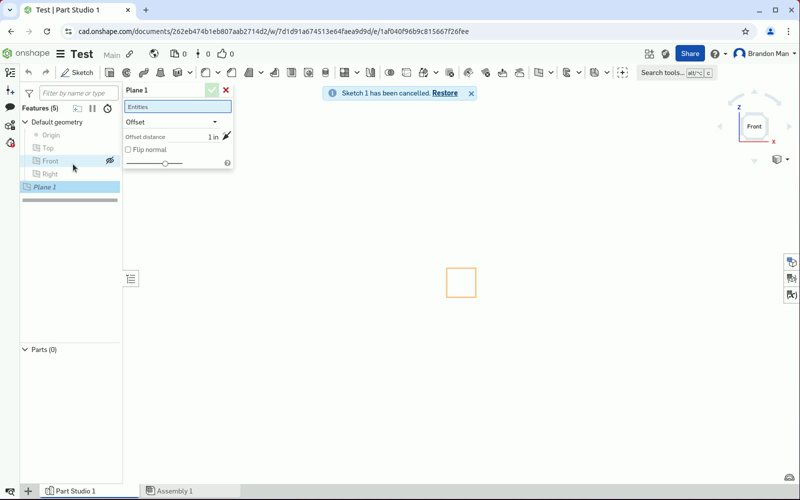
click(73, 163)
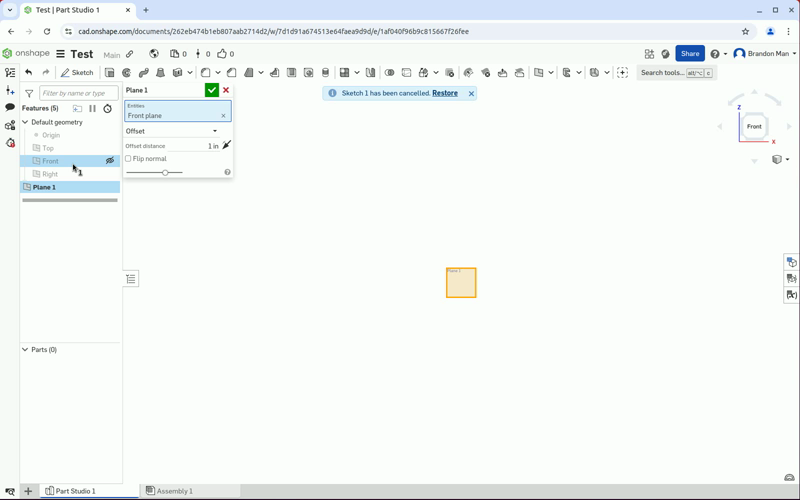
key(tab, 2)
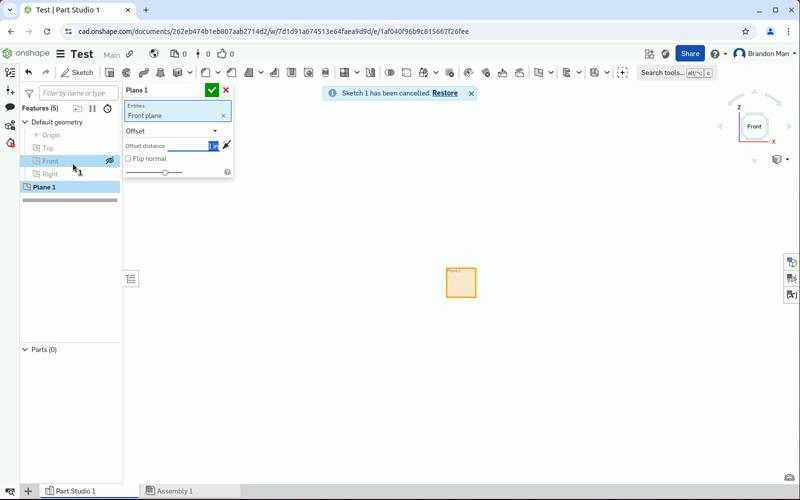
text(4.56)
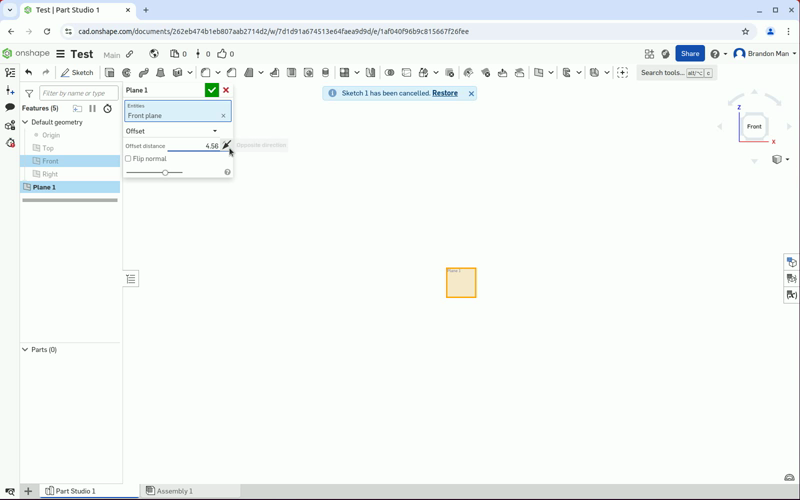
mouse_move(229, 147)
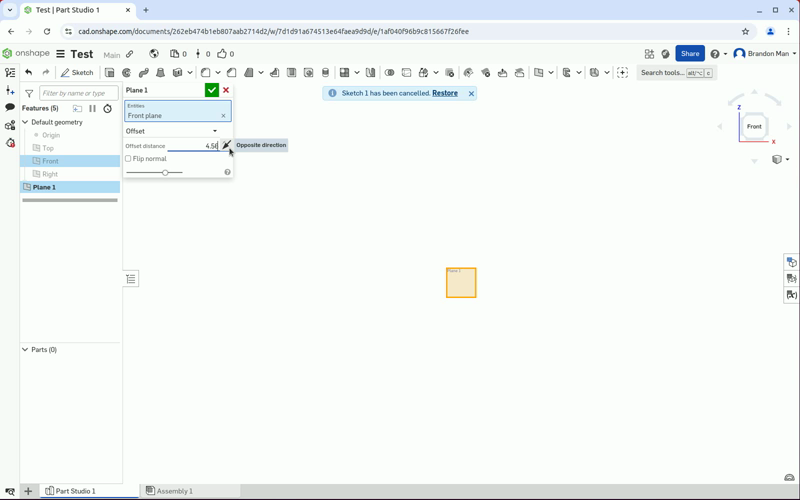
click(229, 147)
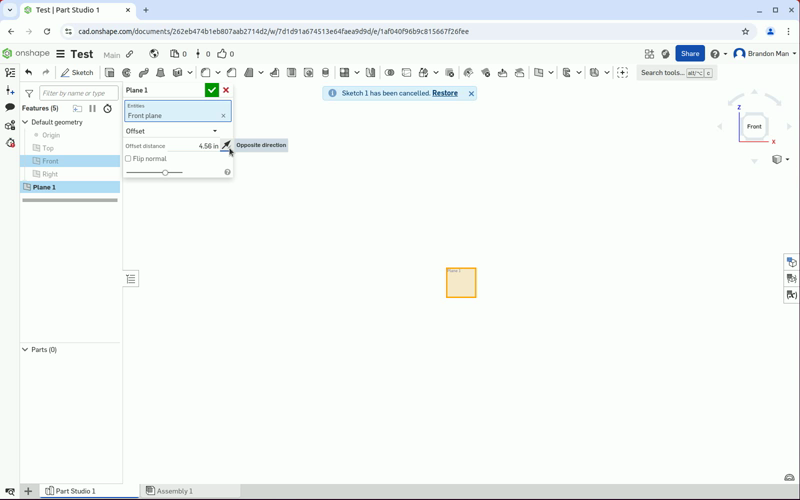
key(enter, 2)
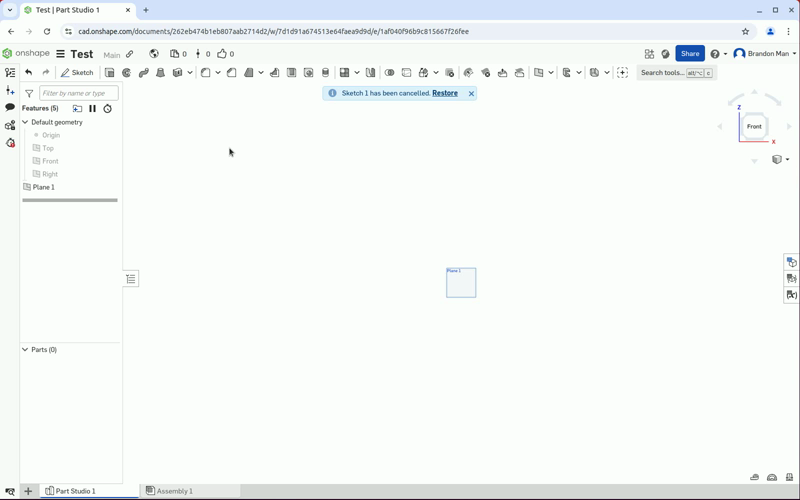
key(shift+s)
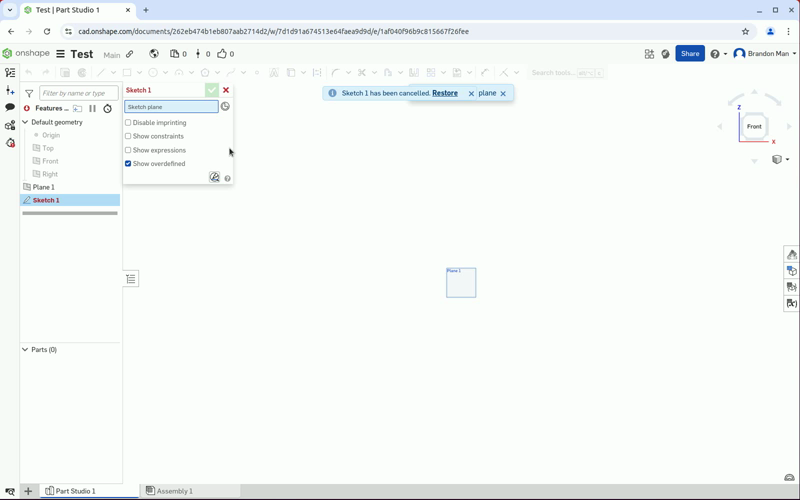
mouse_move(73, 189)
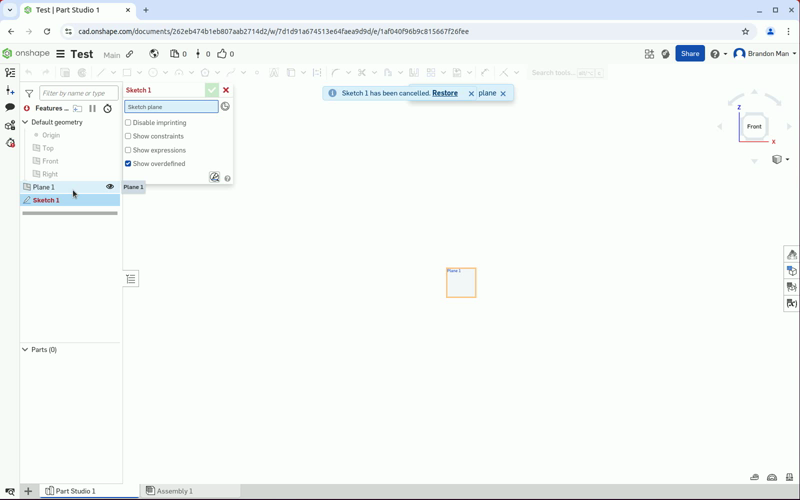
click(73, 189)
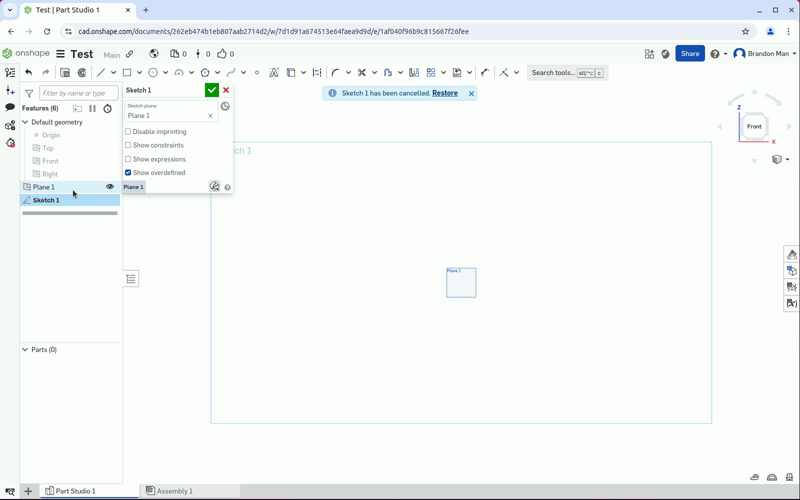
mouse_move(73, 352)
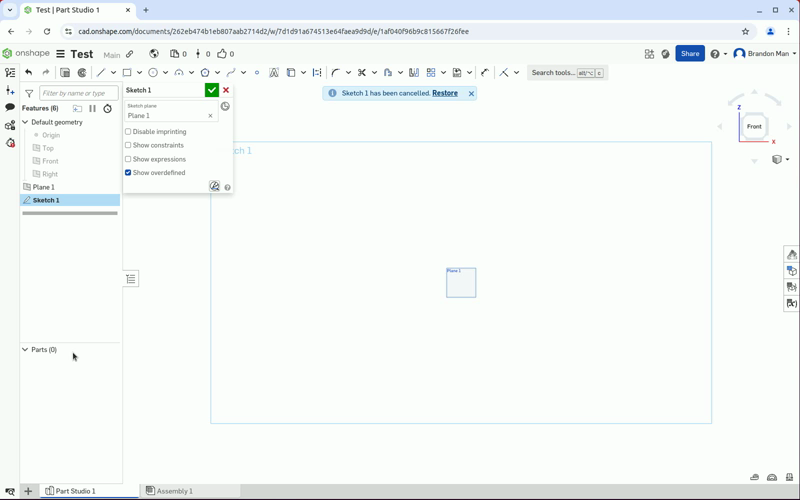
key(y)
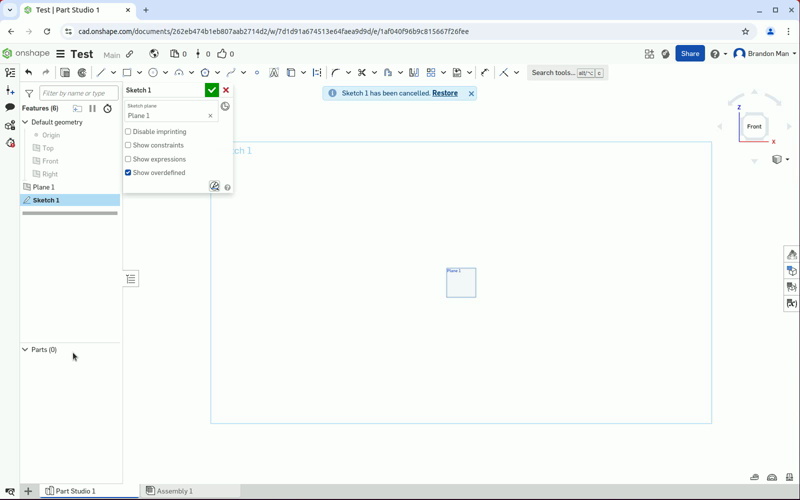
key(l)
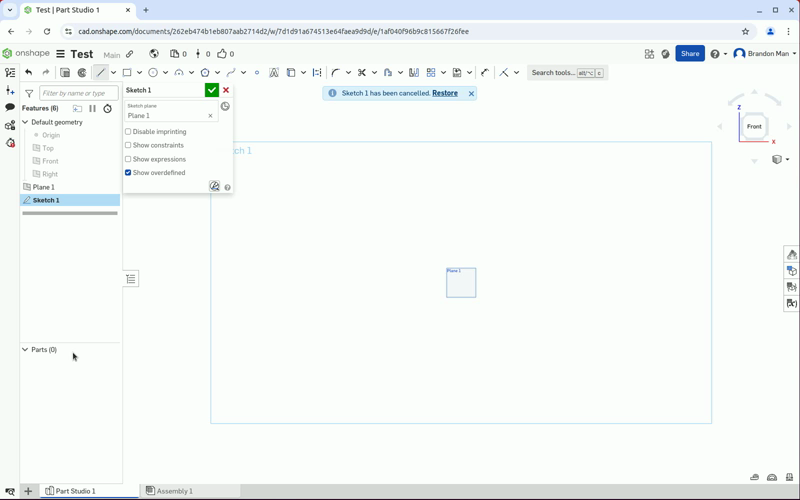
key_down(shift)
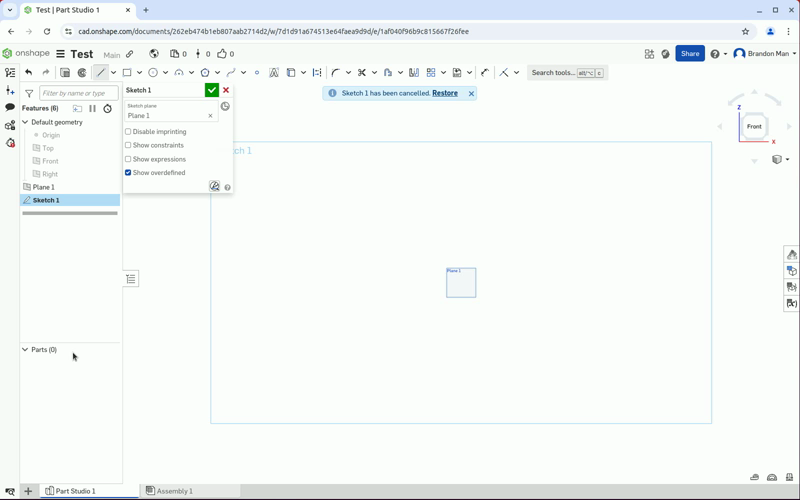
mouse_move(392, 250)
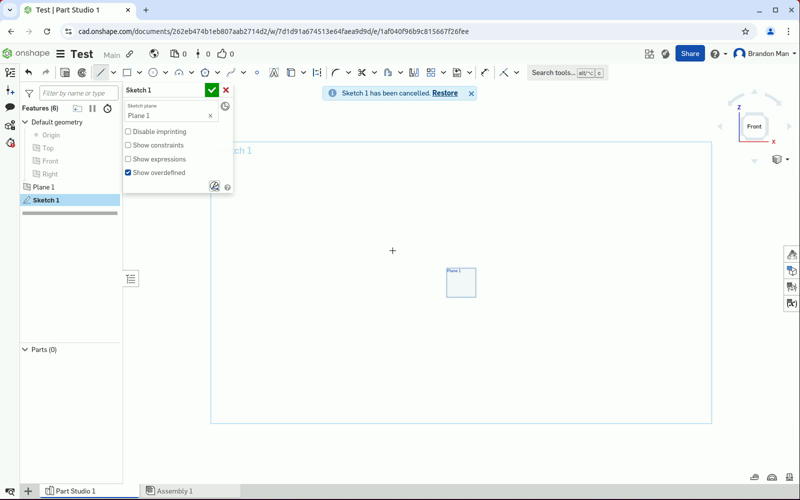
click(392, 250)
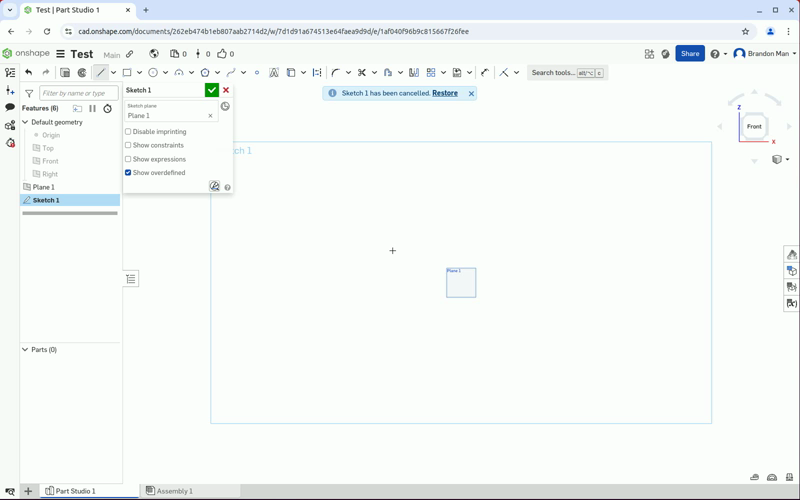
key_up(shift)
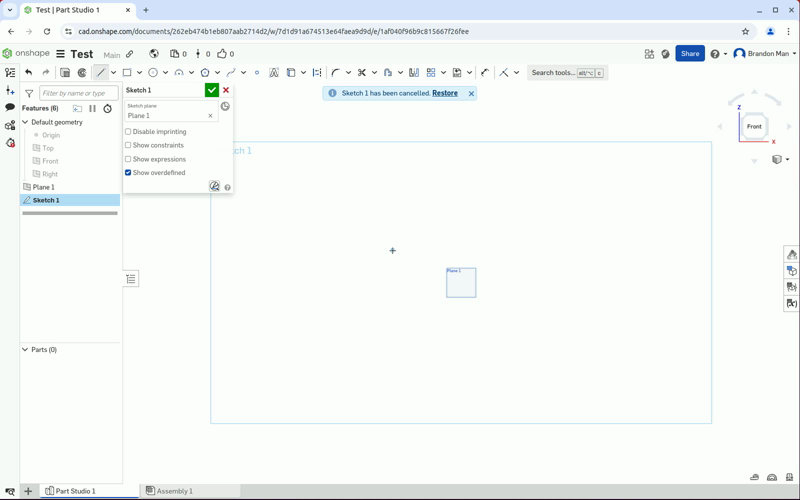
key_down(shift)
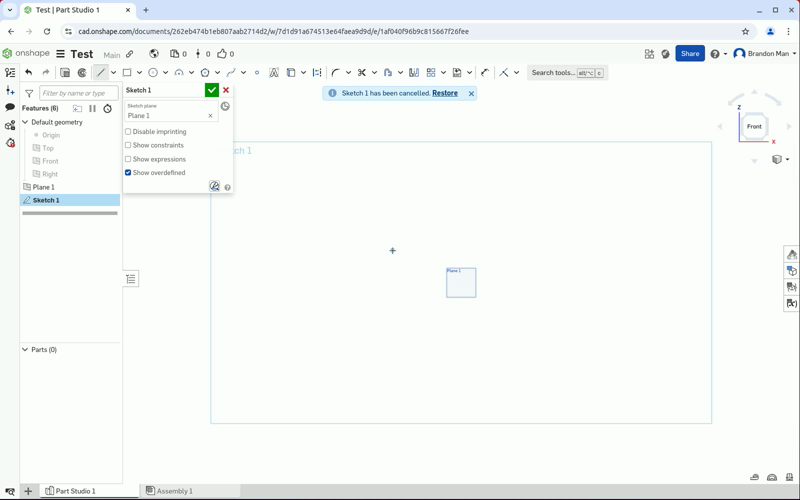
mouse_move(422, 250)
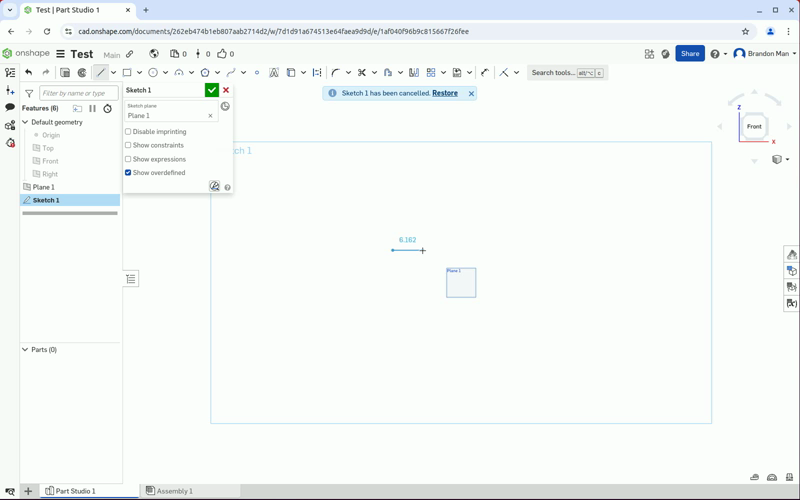
mouse_move(398, 250)
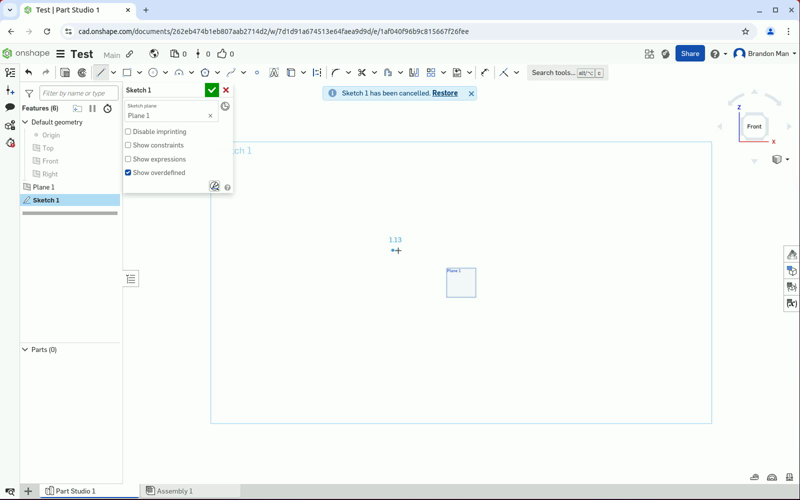
scroll(6)
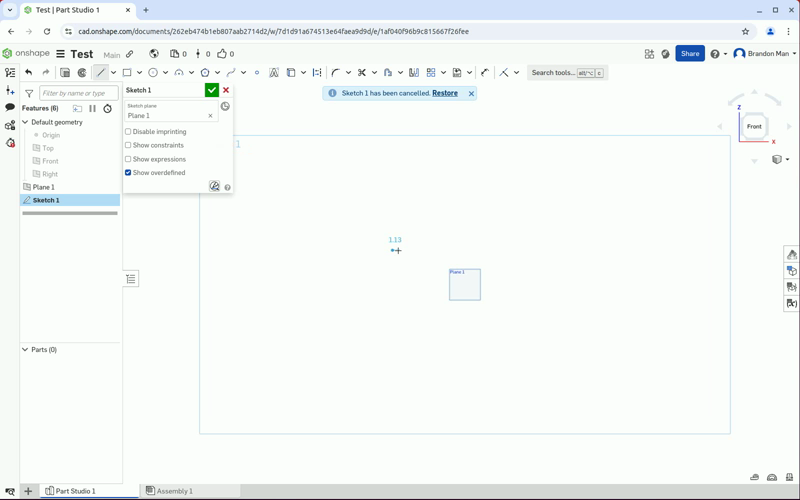
scroll(6)
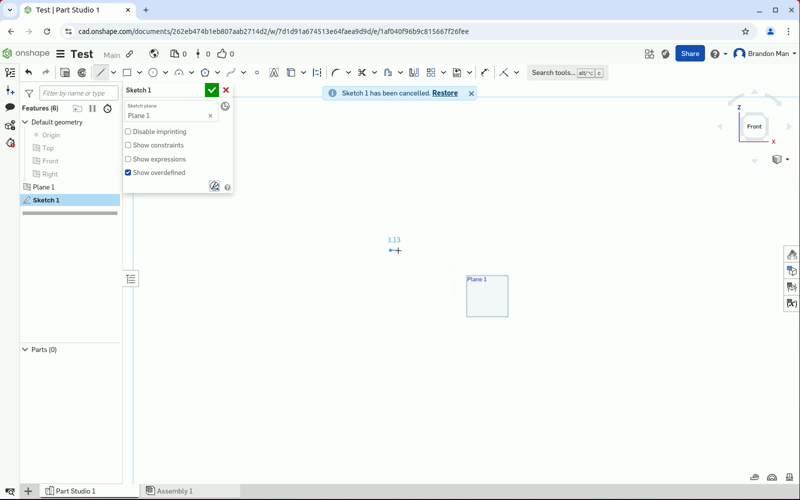
scroll(6)
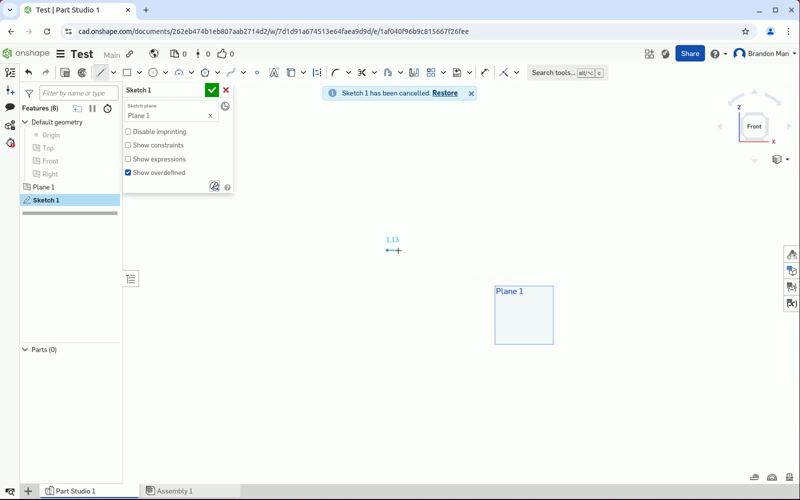
scroll(6)
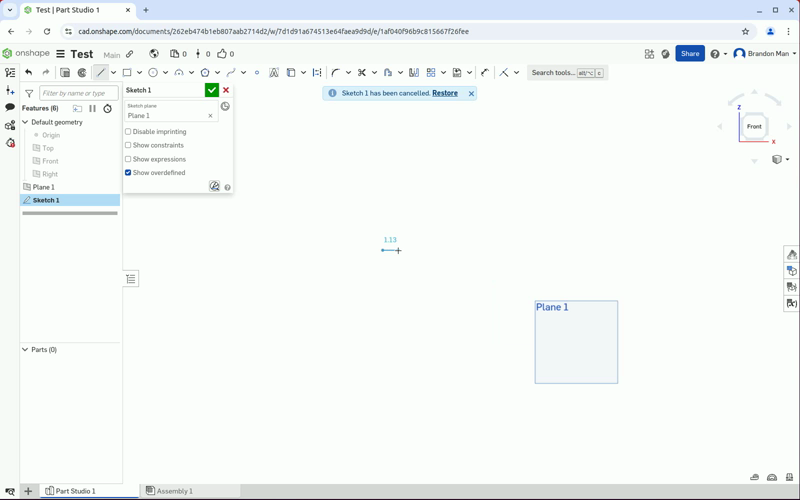
scroll(6)
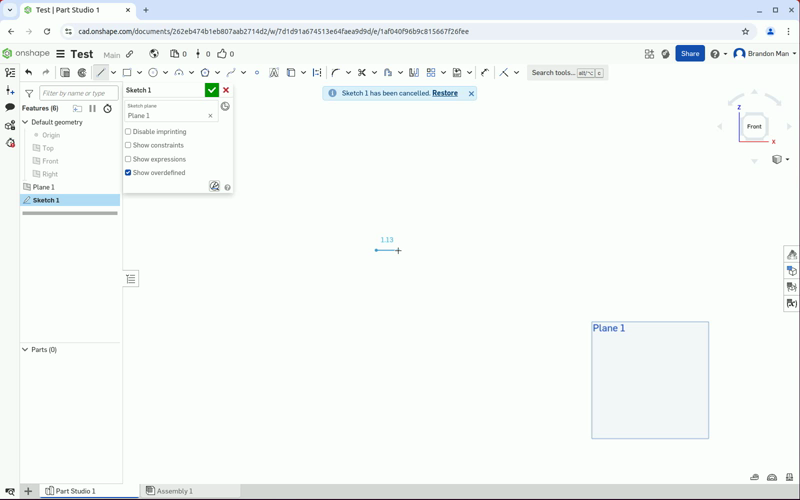
scroll(6)
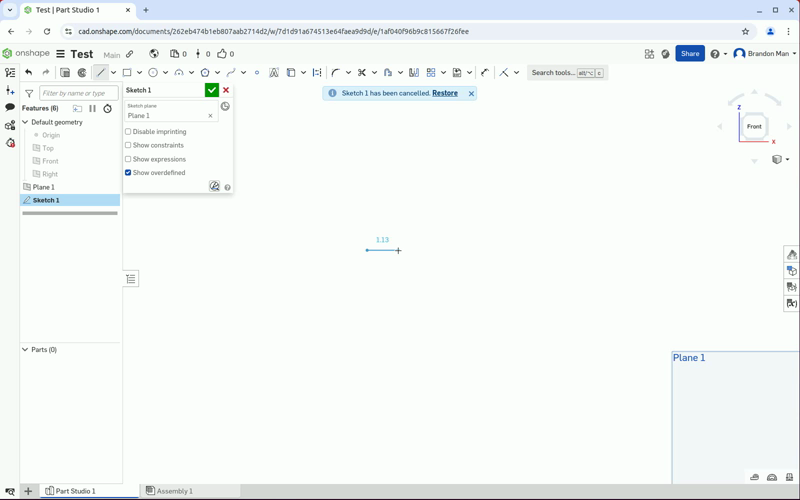
scroll(6)
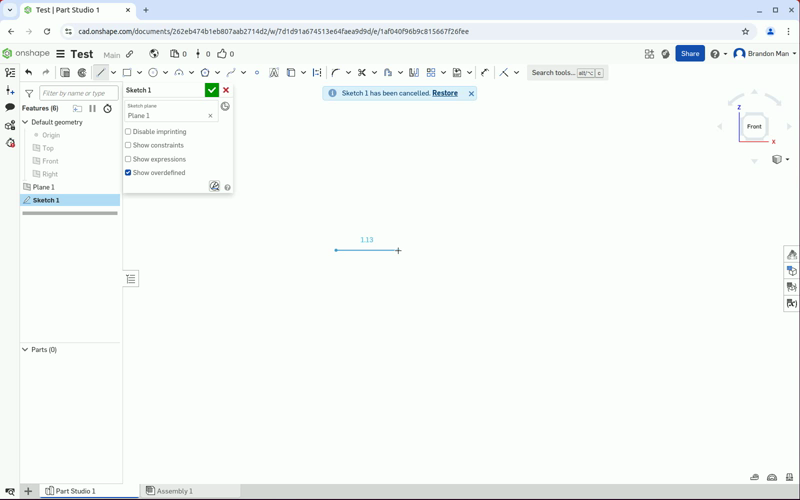
click(398, 250)
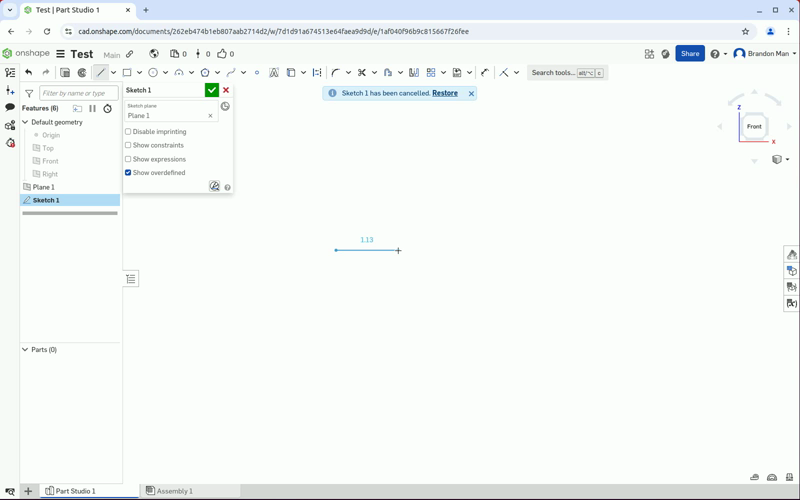
scroll(-6)
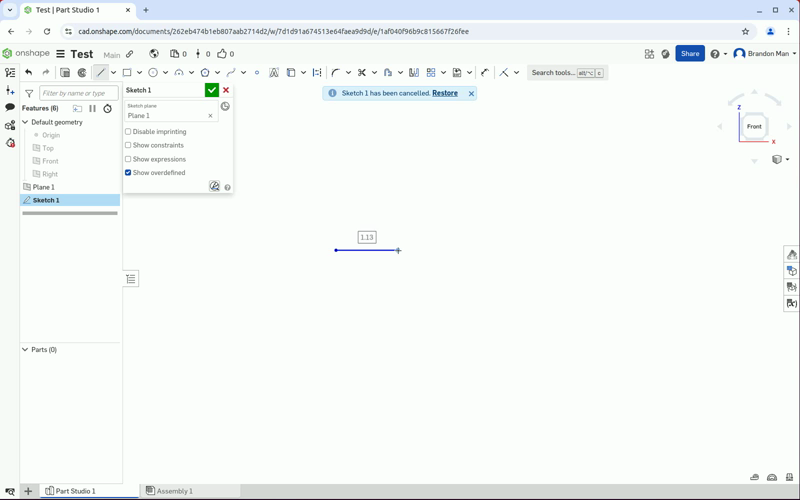
scroll(-6)
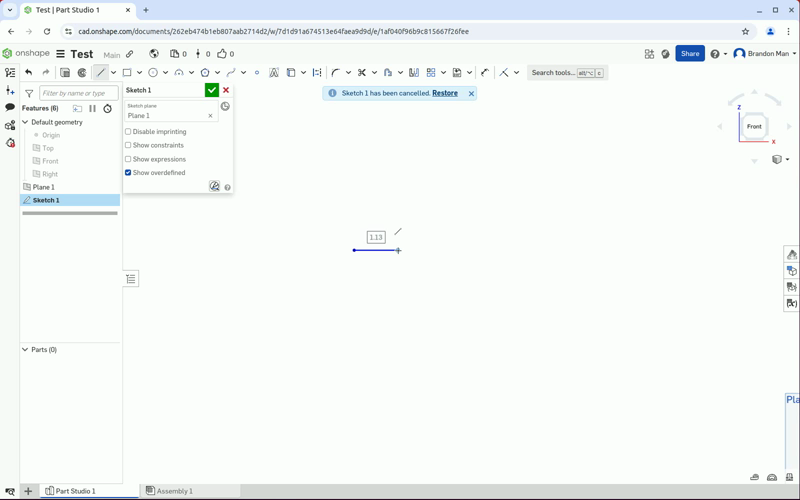
scroll(-6)
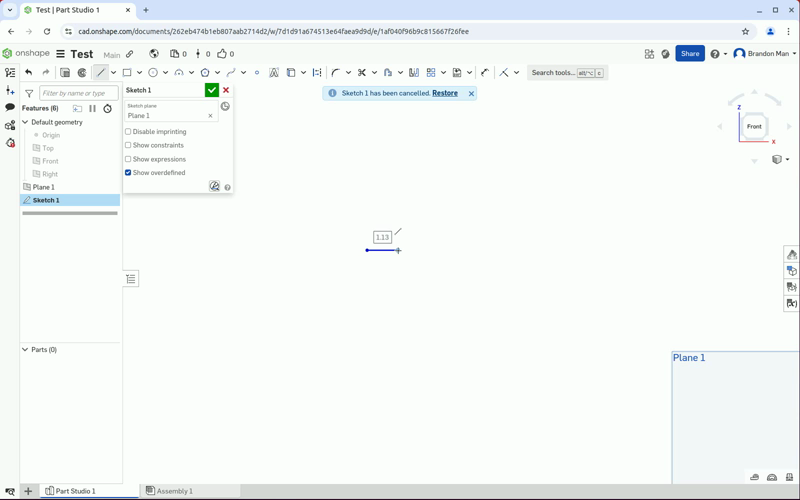
scroll(-6)
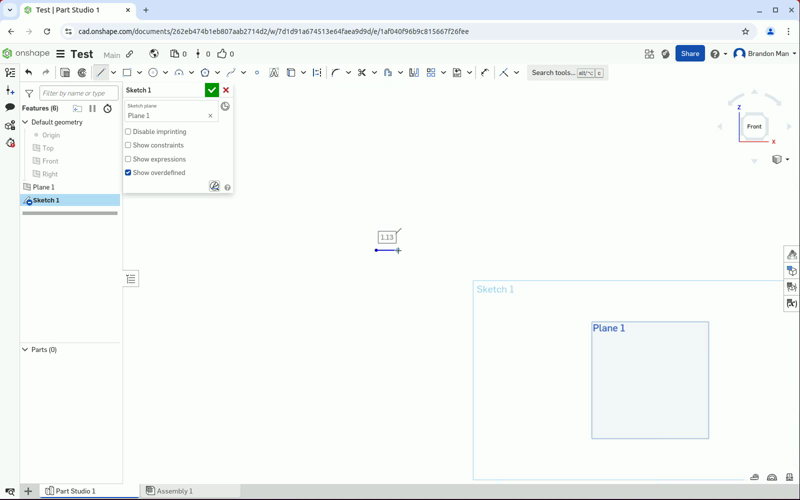
scroll(-6)
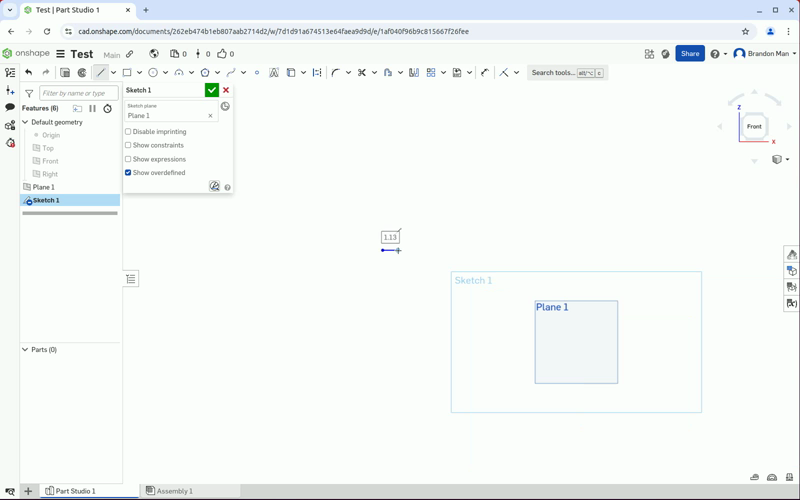
scroll(-6)
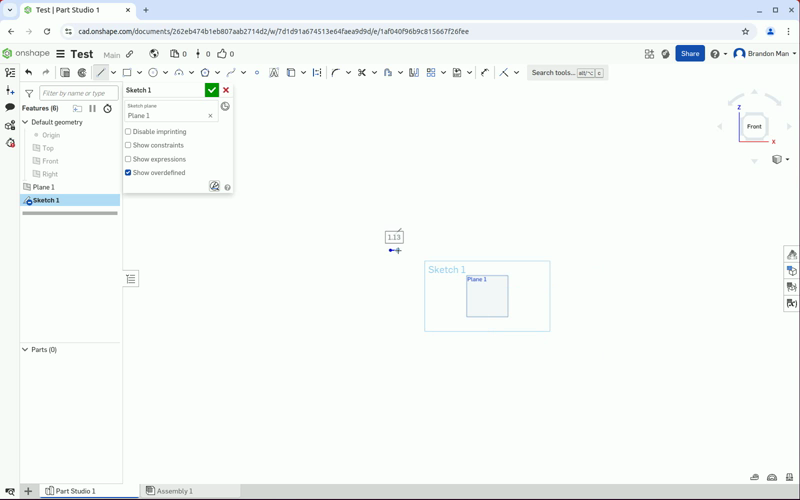
scroll(-6)
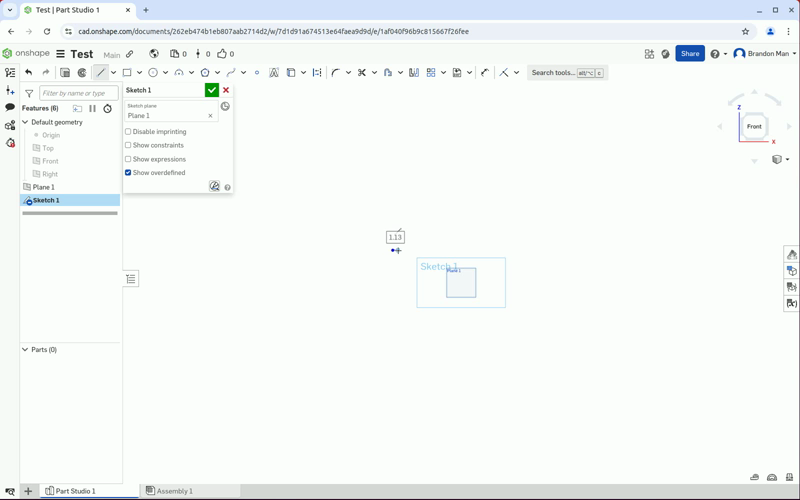
key_up(shift)
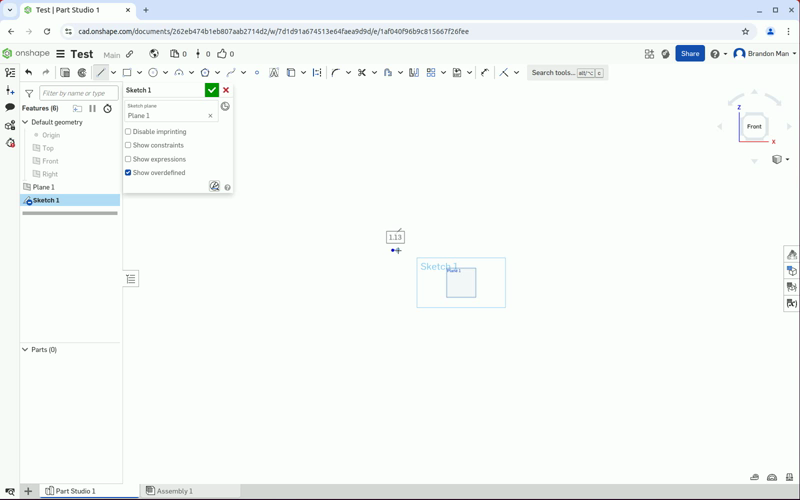
key_down(shift)
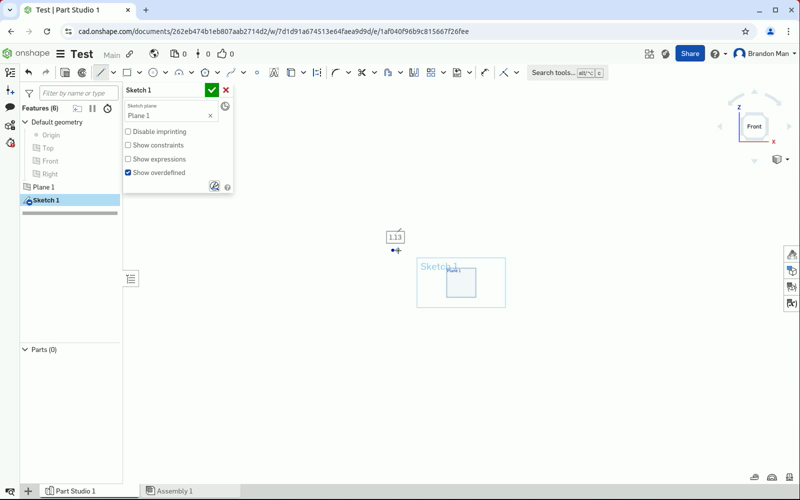
mouse_move(428, 250)
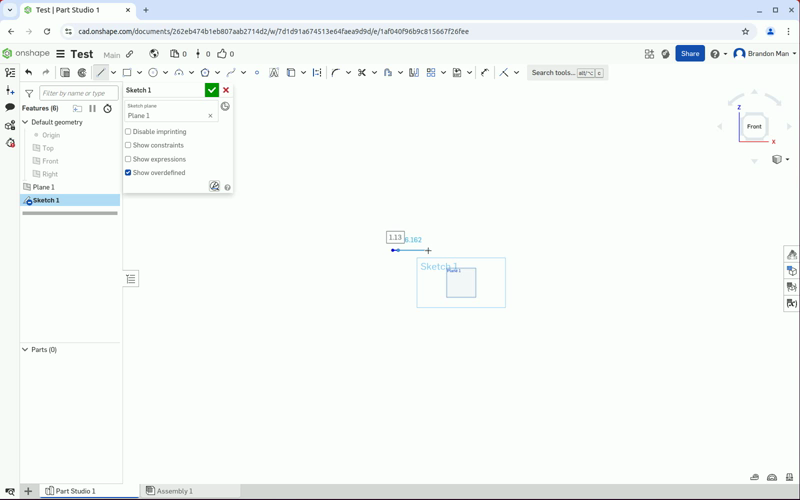
mouse_move(401, 246)
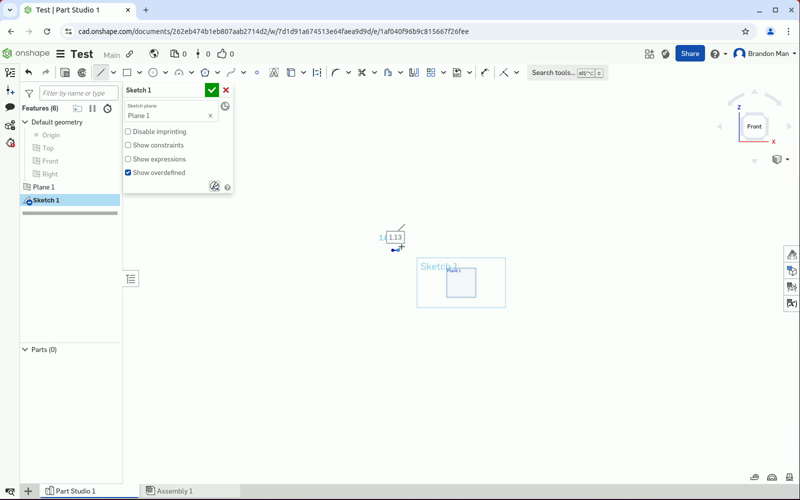
scroll(6)
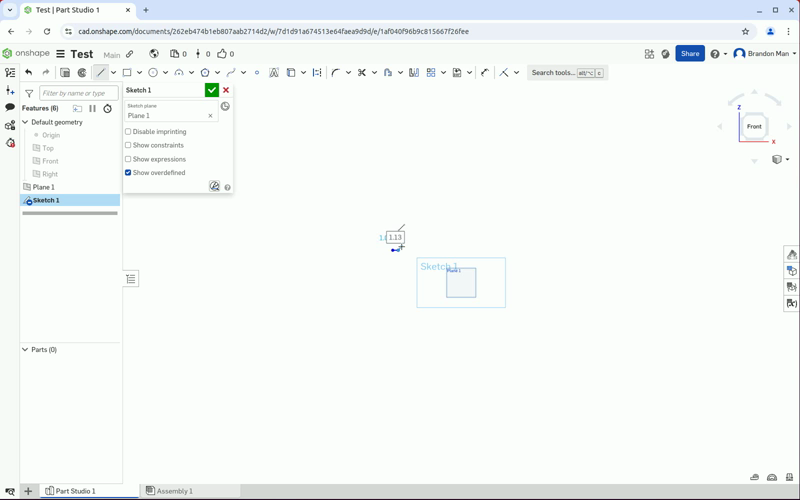
scroll(6)
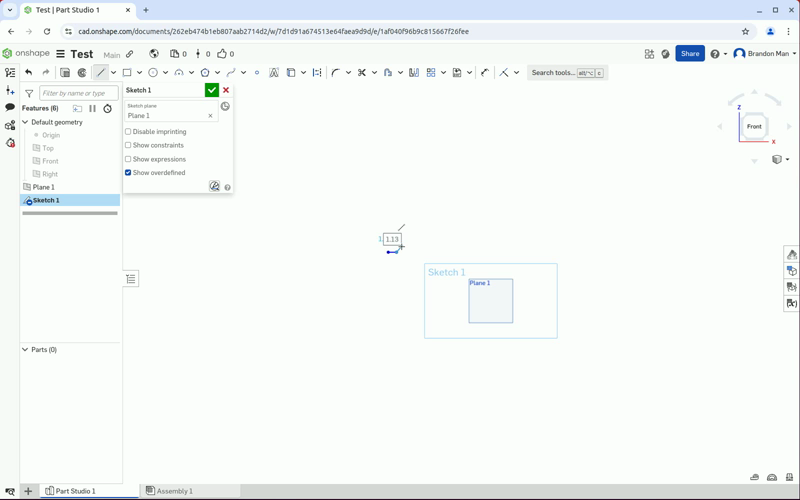
scroll(6)
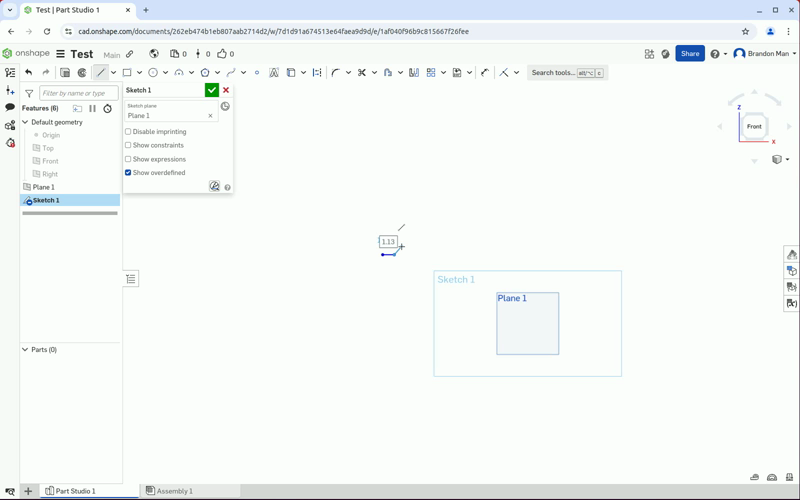
scroll(6)
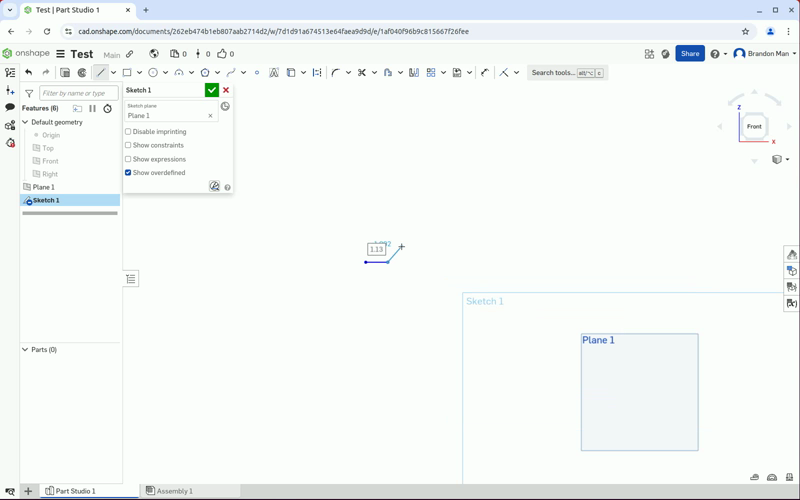
scroll(6)
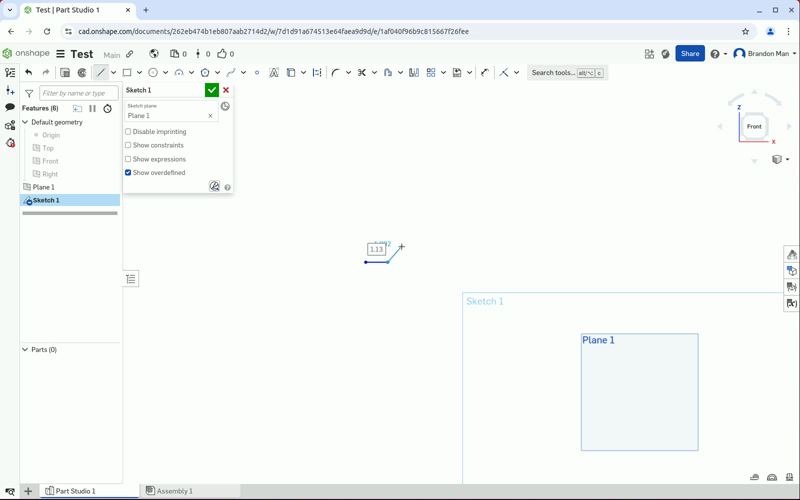
scroll(6)
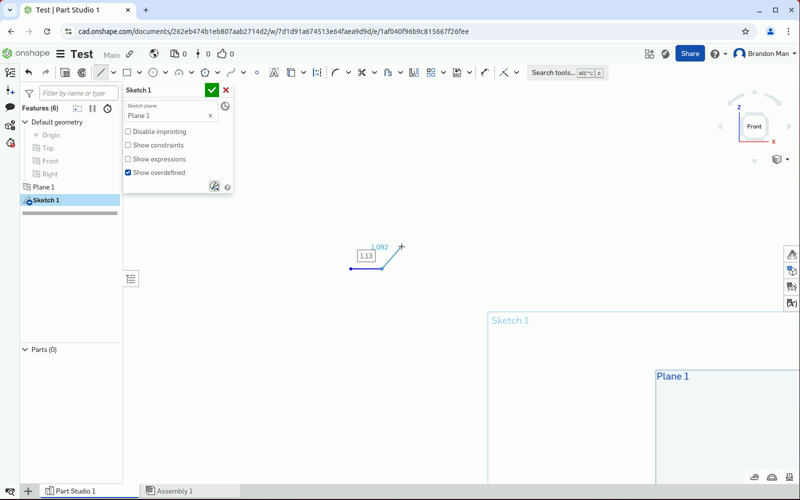
scroll(6)
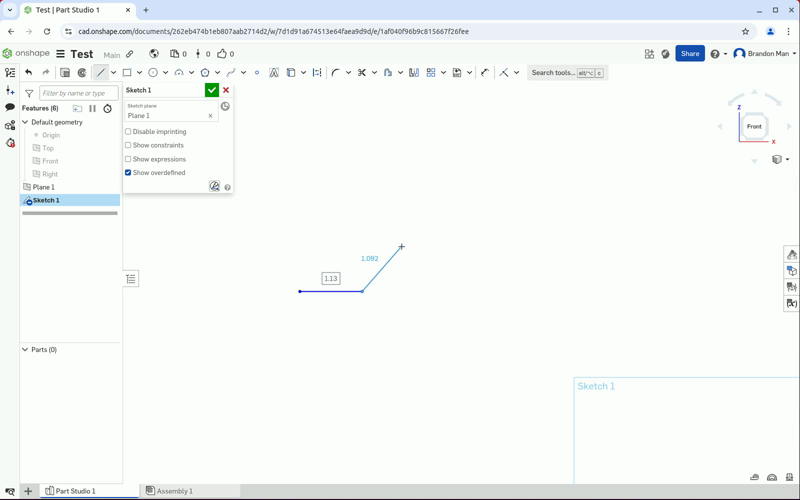
click(401, 246)
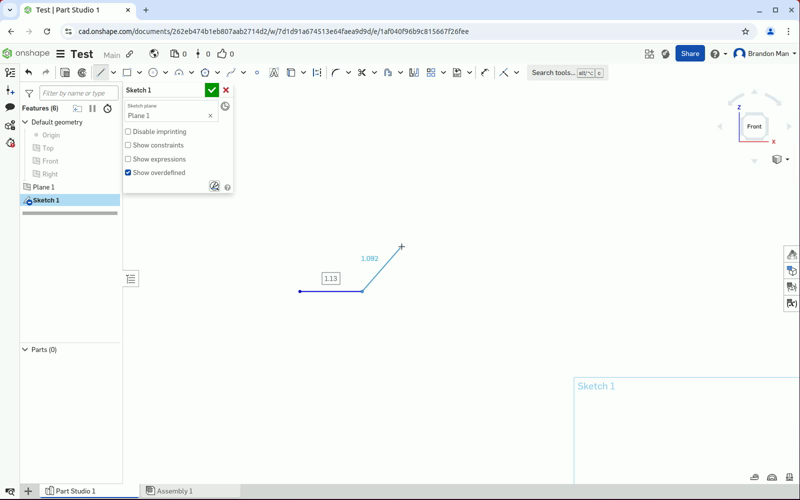
scroll(-6)
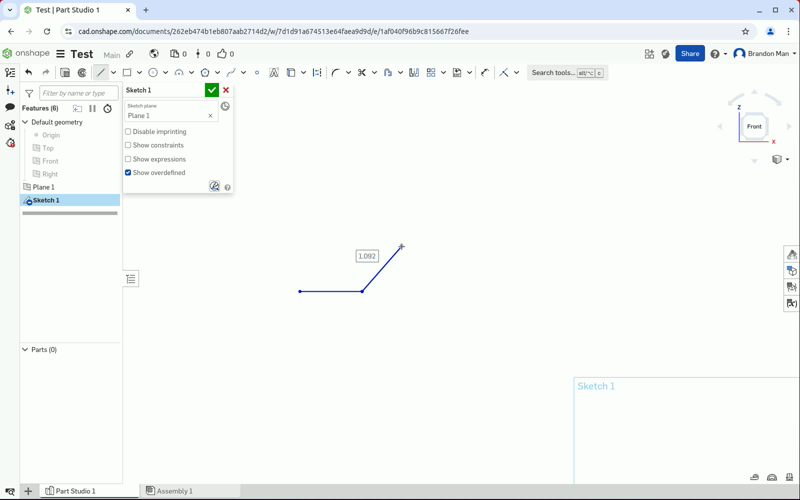
scroll(-6)
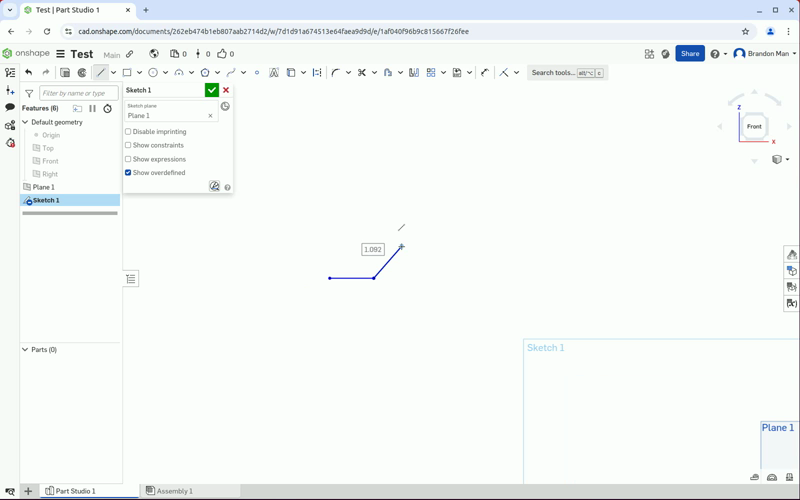
scroll(-6)
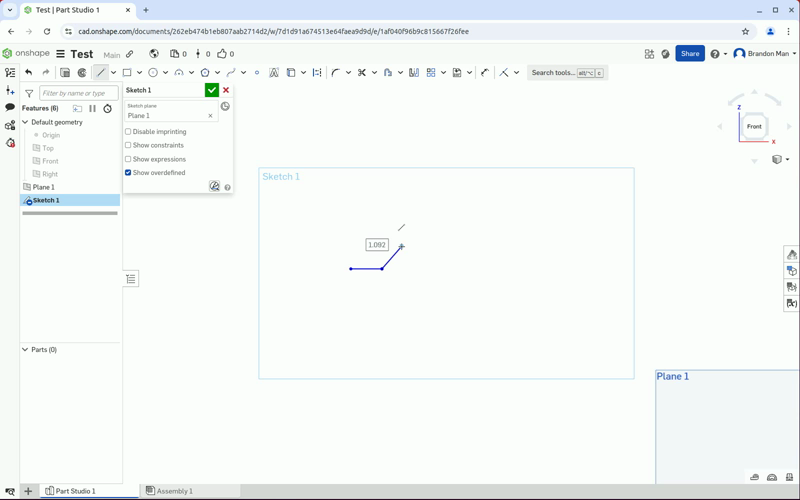
scroll(-6)
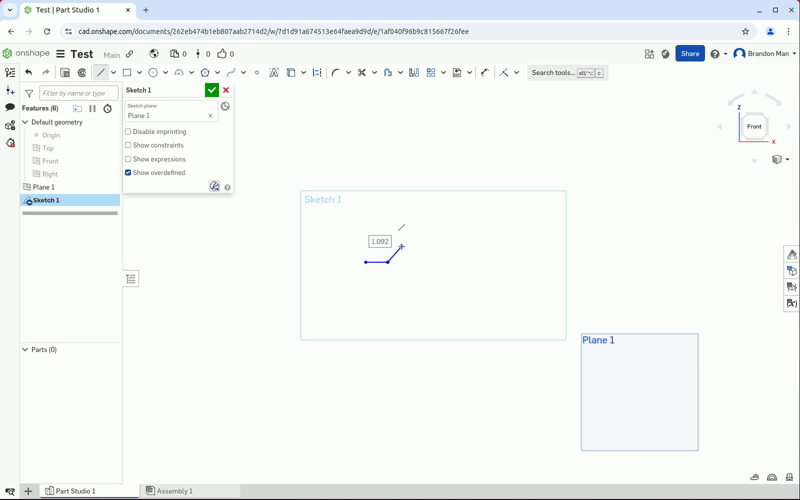
scroll(-6)
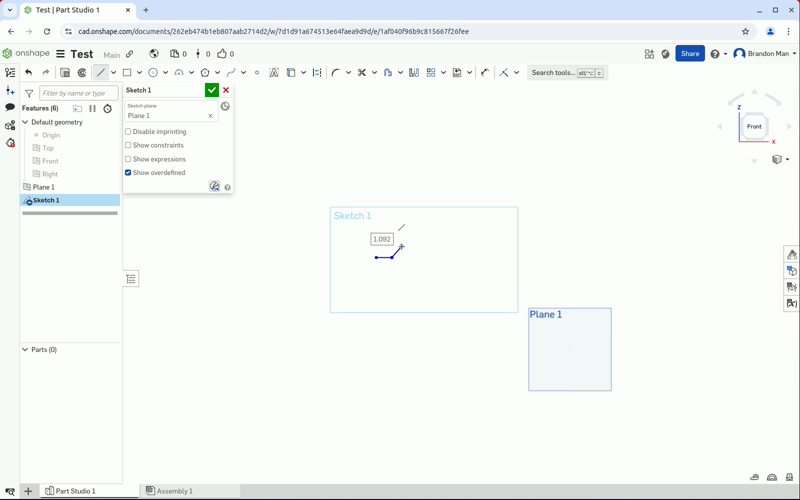
scroll(-6)
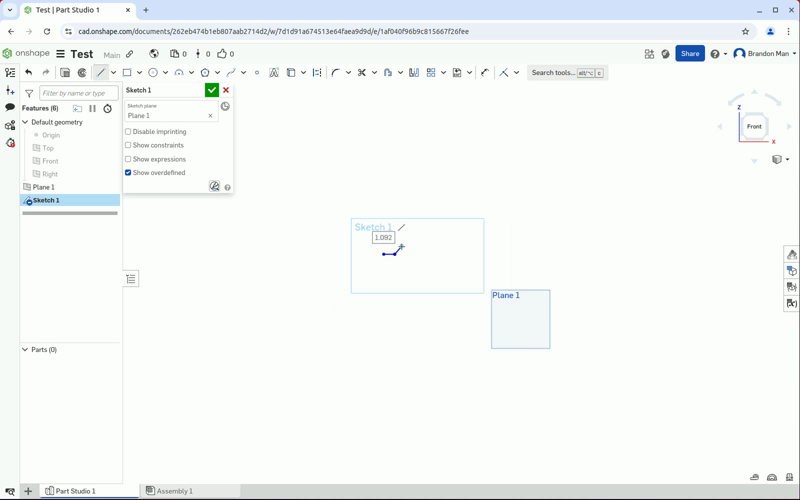
scroll(-6)
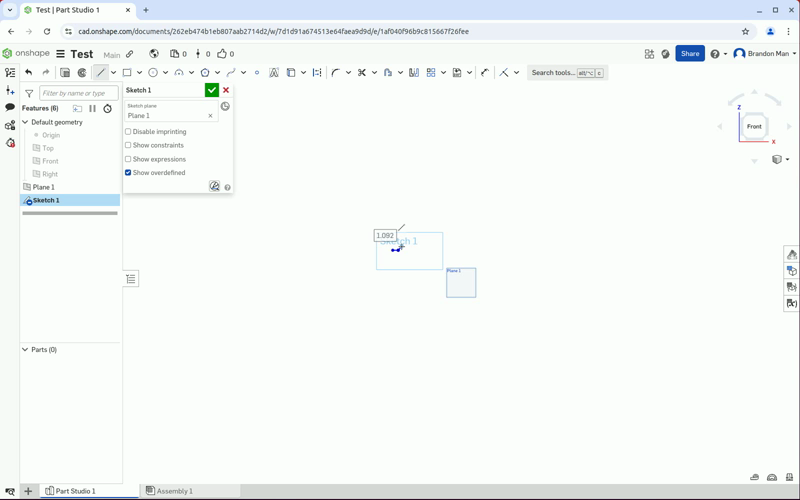
key_up(shift)
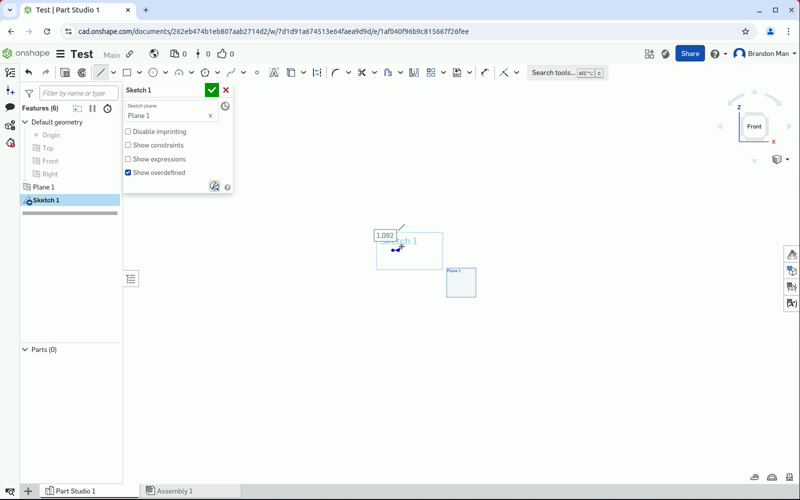
key_down(shift)
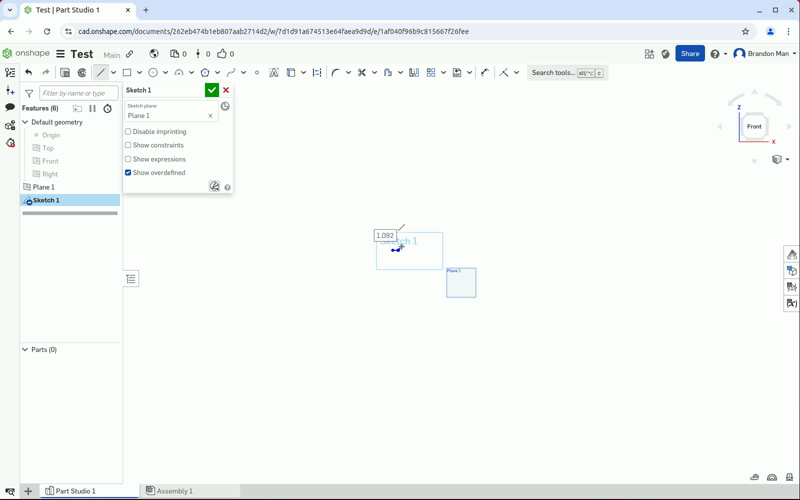
mouse_move(431, 246)
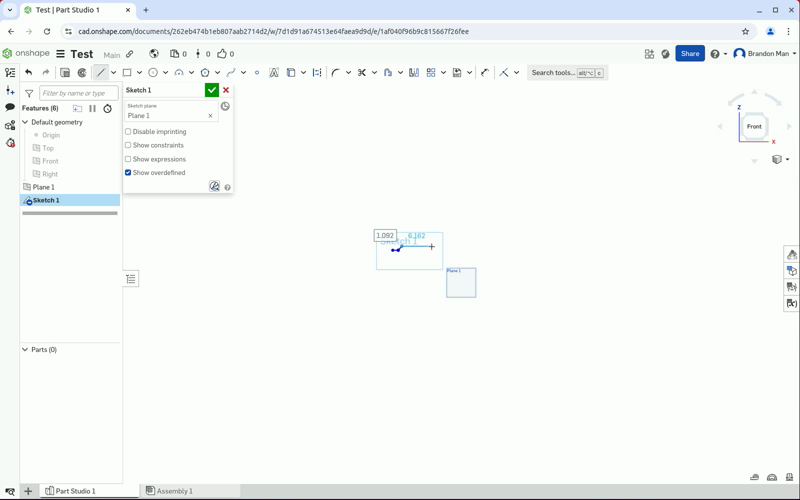
mouse_move(400, 246)
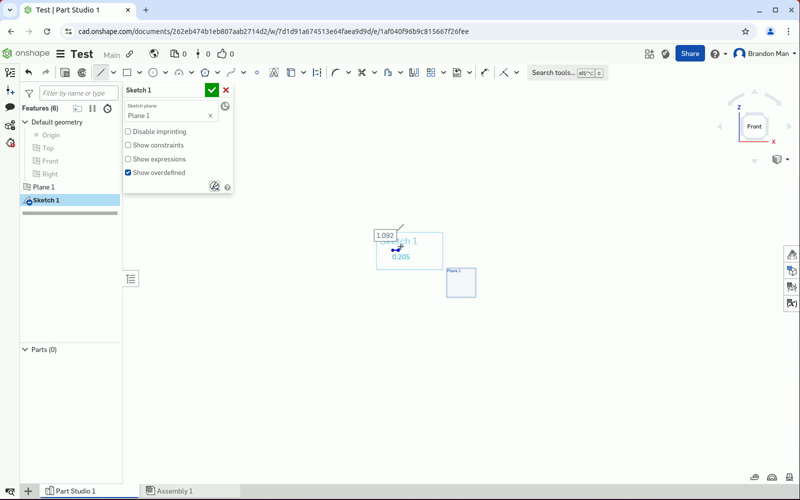
scroll(6)
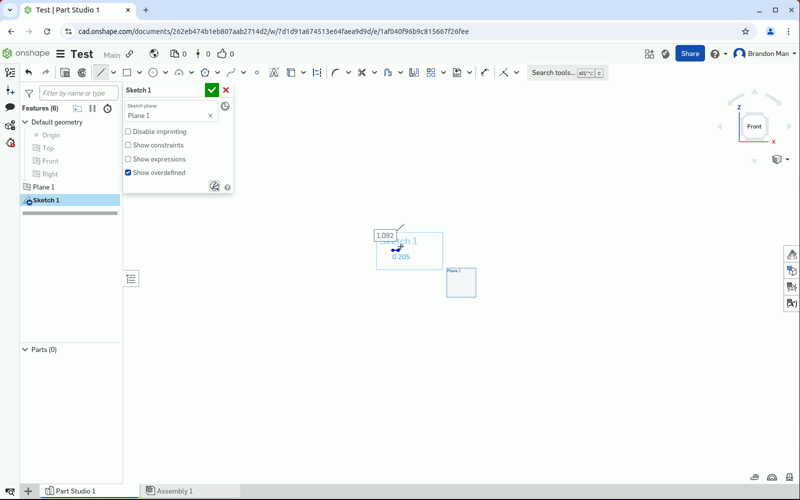
scroll(6)
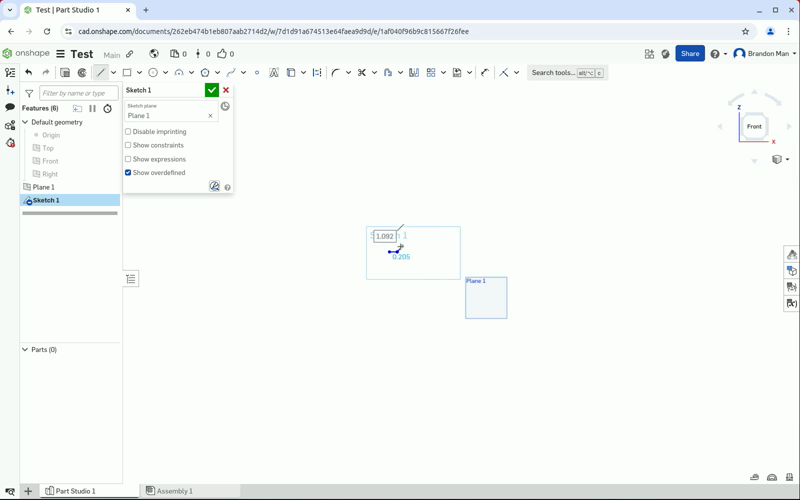
scroll(6)
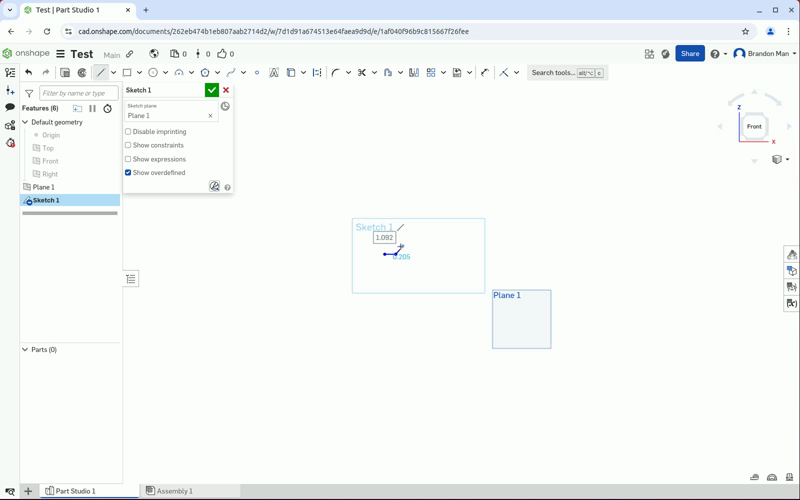
scroll(6)
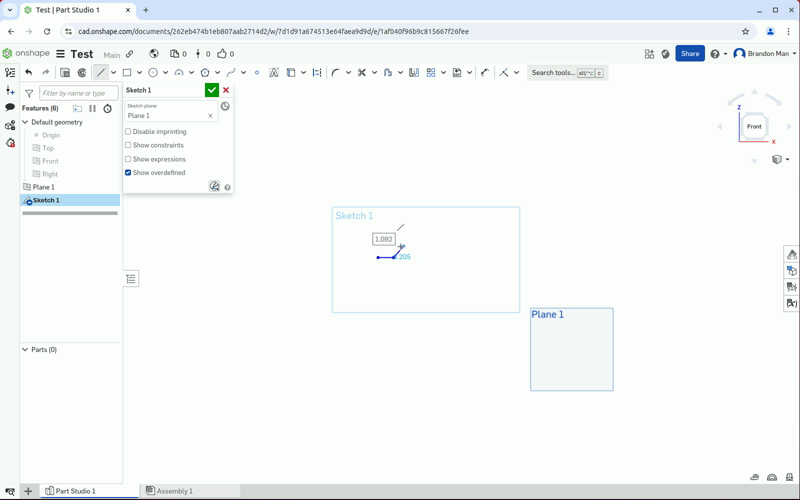
scroll(6)
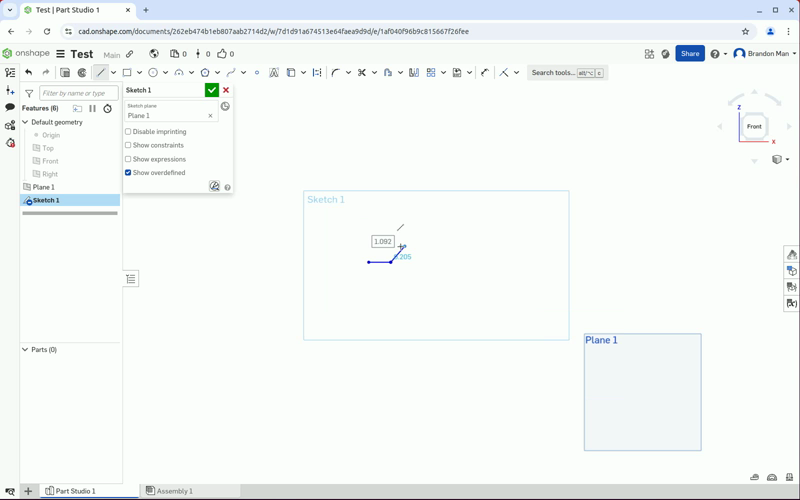
scroll(6)
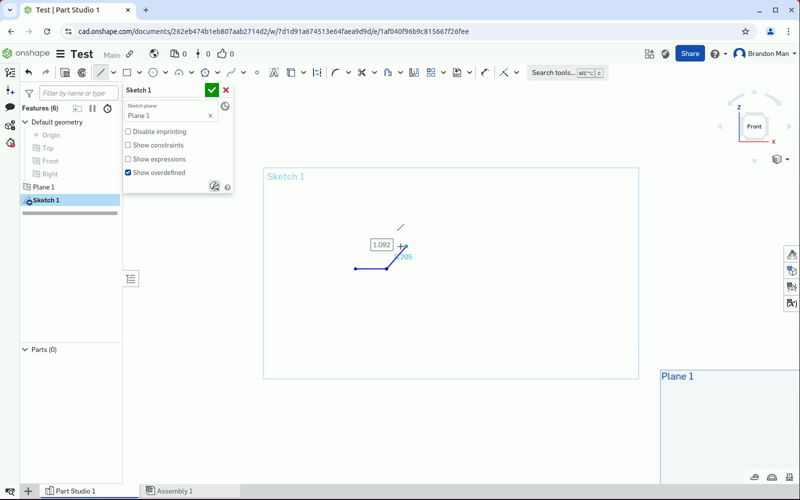
scroll(6)
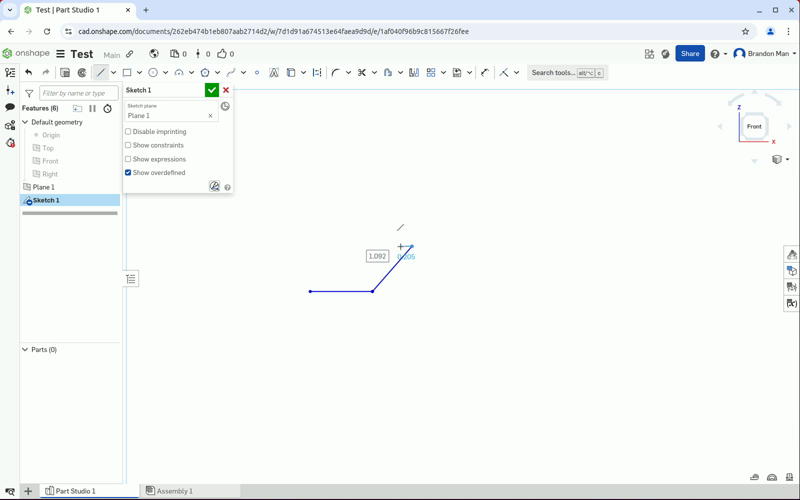
click(400, 246)
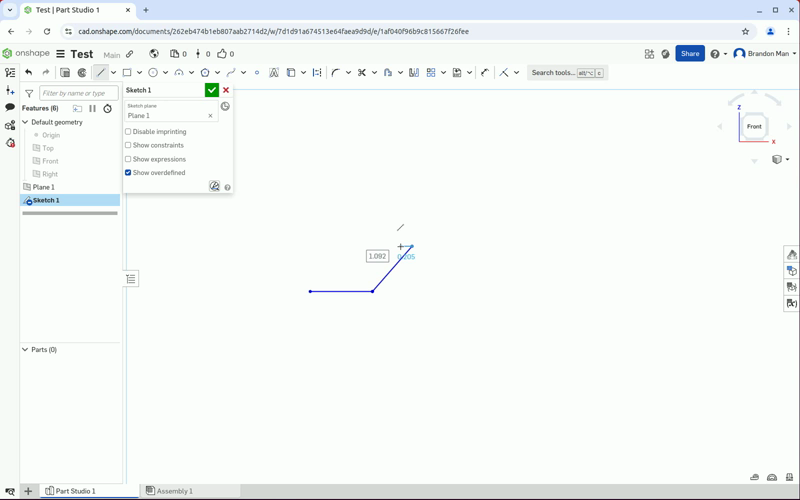
scroll(-6)
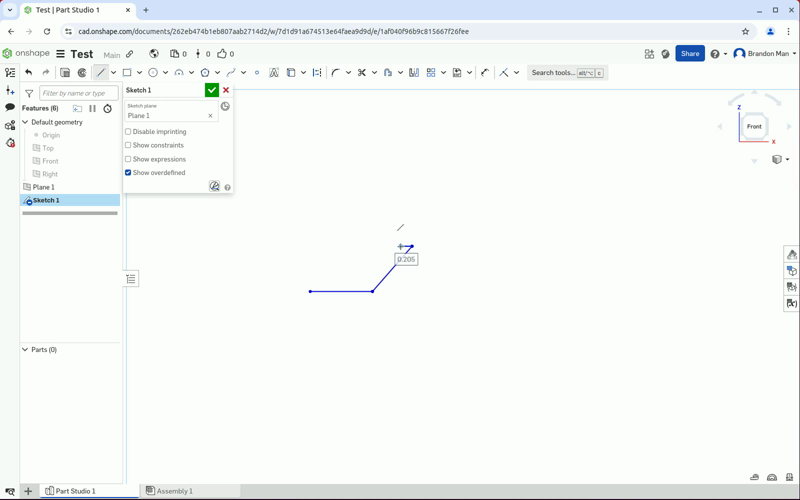
scroll(-6)
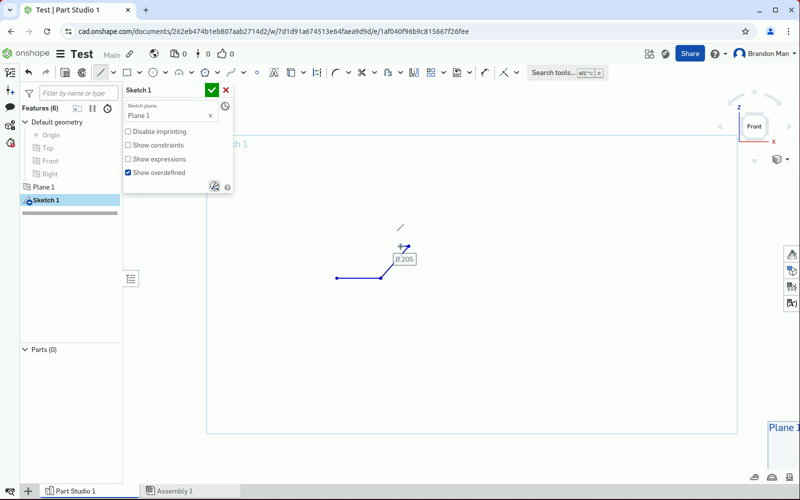
scroll(-6)
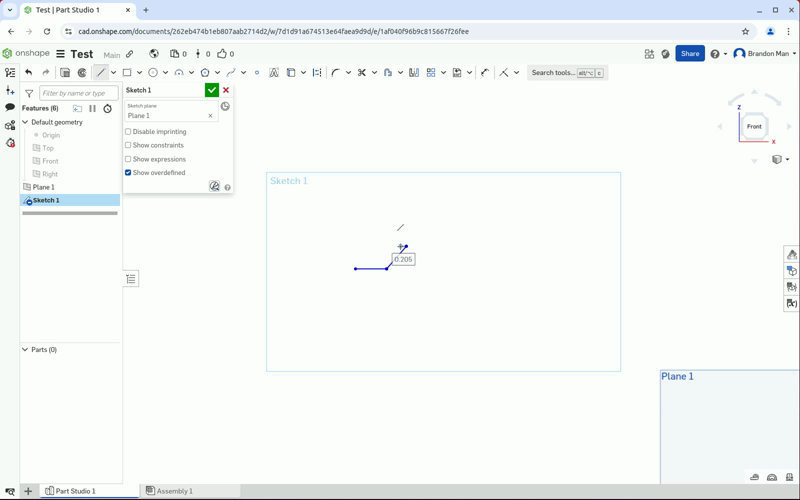
scroll(-6)
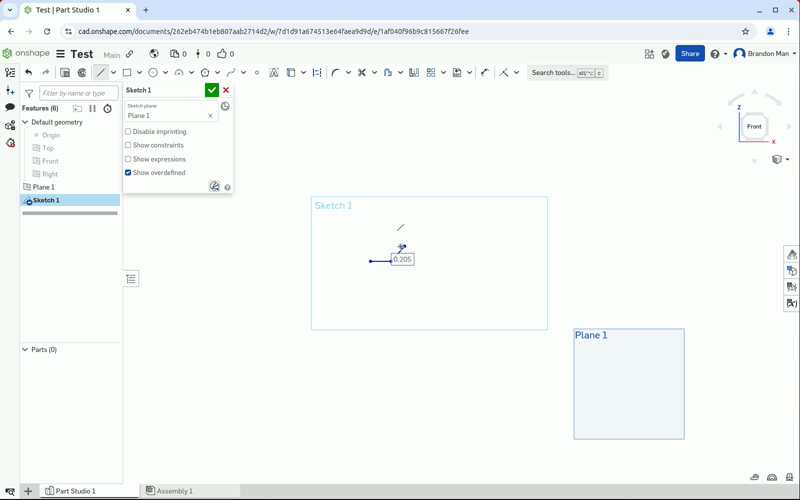
scroll(-6)
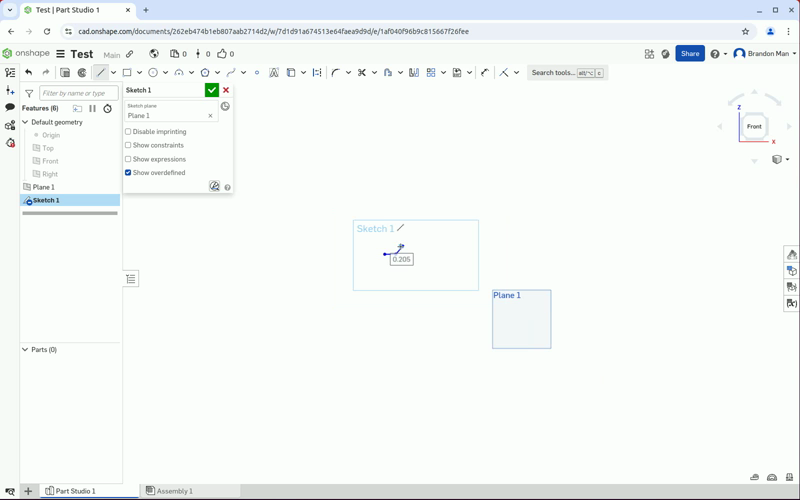
scroll(-6)
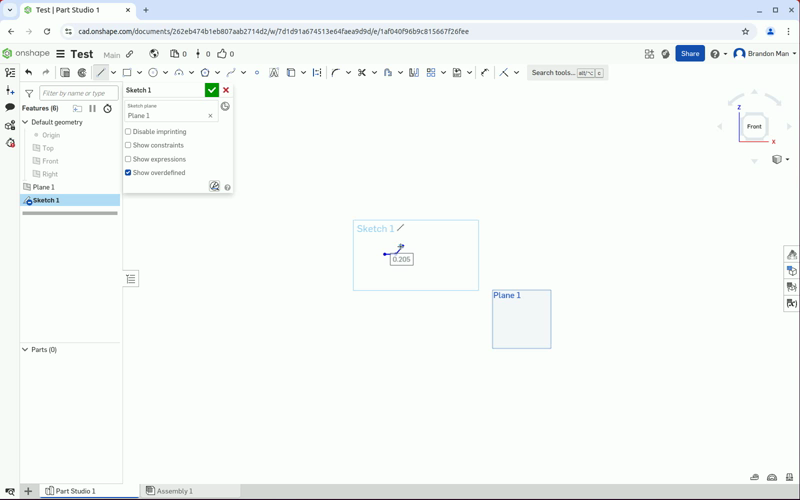
scroll(-6)
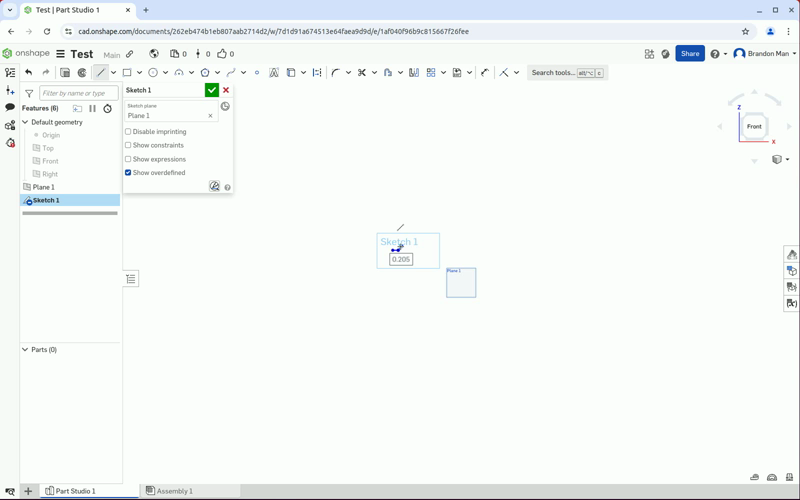
key_up(shift)
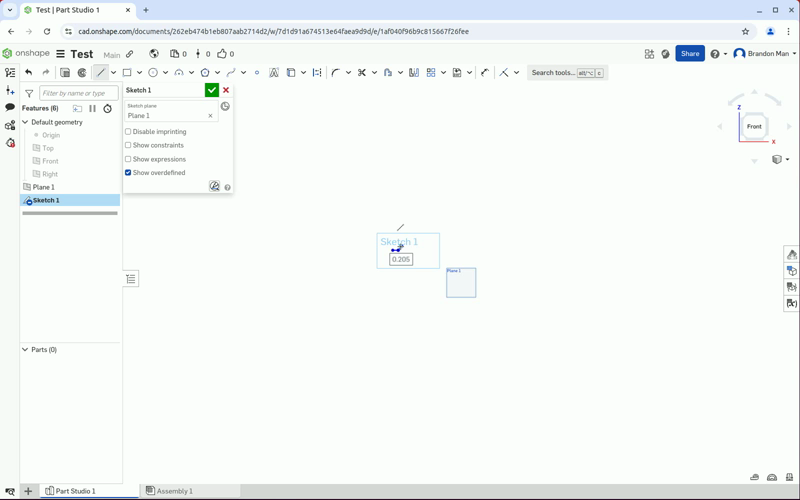
key_down(shift)
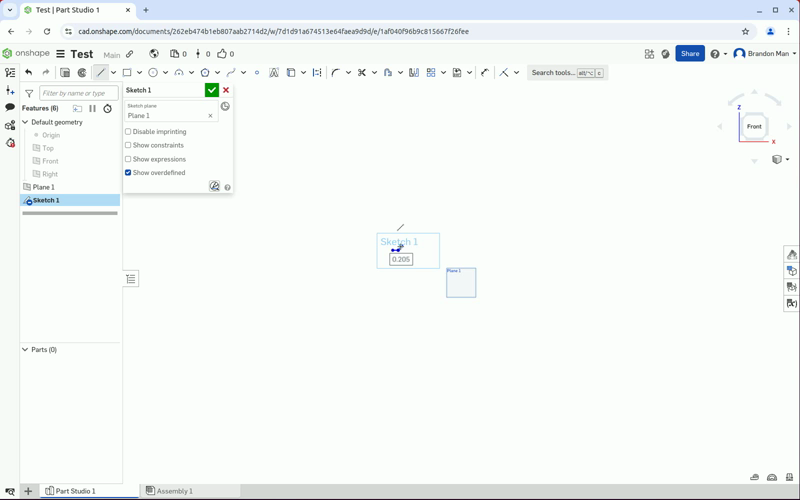
mouse_move(430, 246)
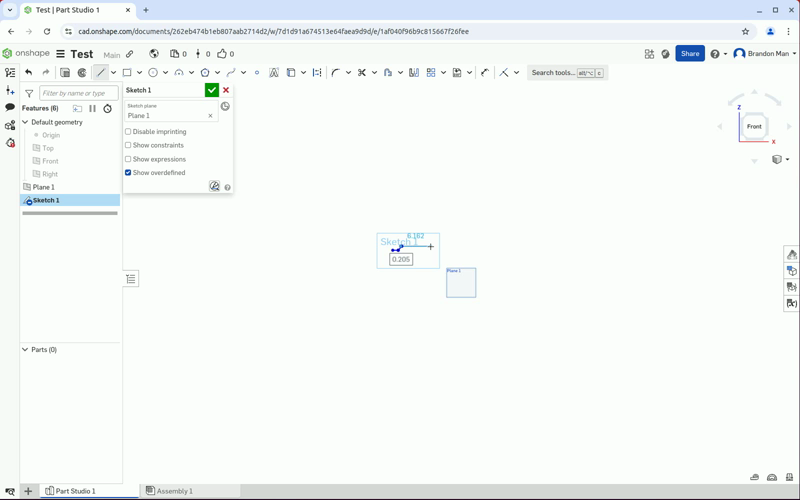
mouse_move(397, 249)
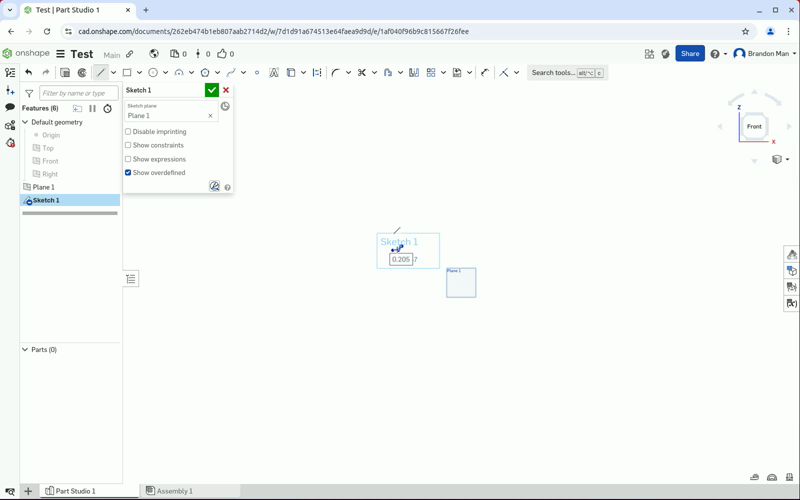
scroll(6)
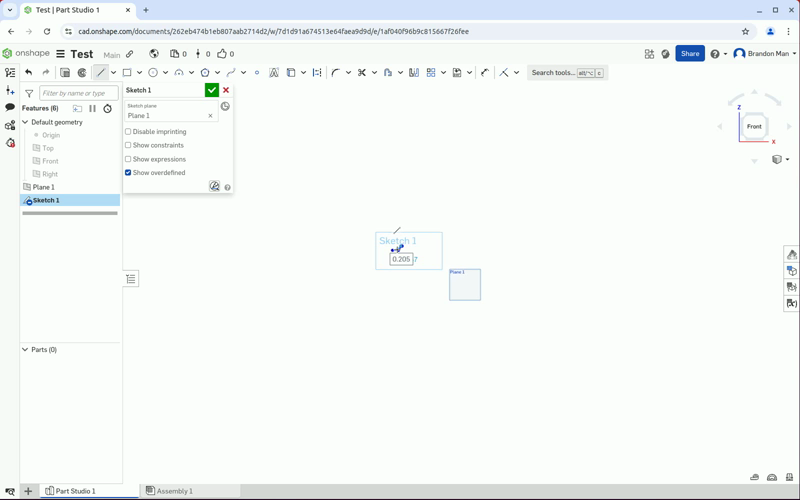
scroll(6)
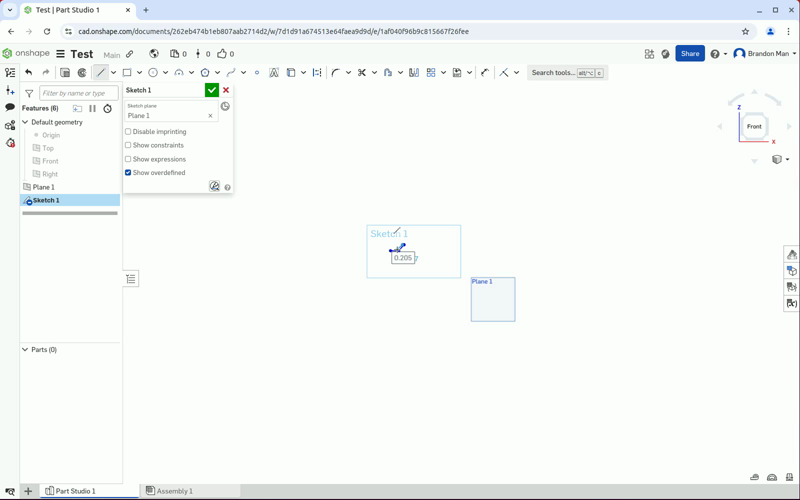
scroll(6)
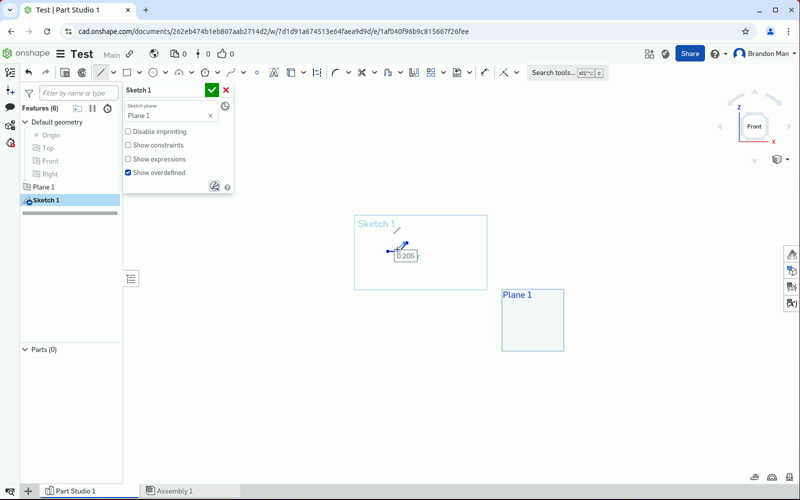
scroll(6)
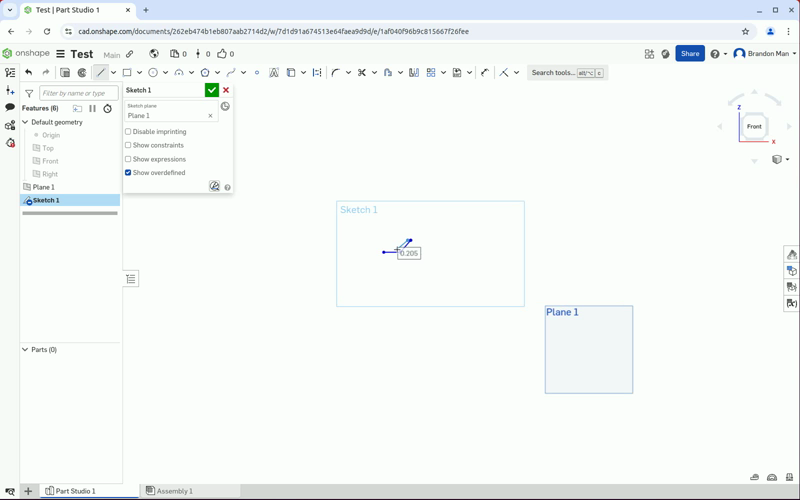
scroll(6)
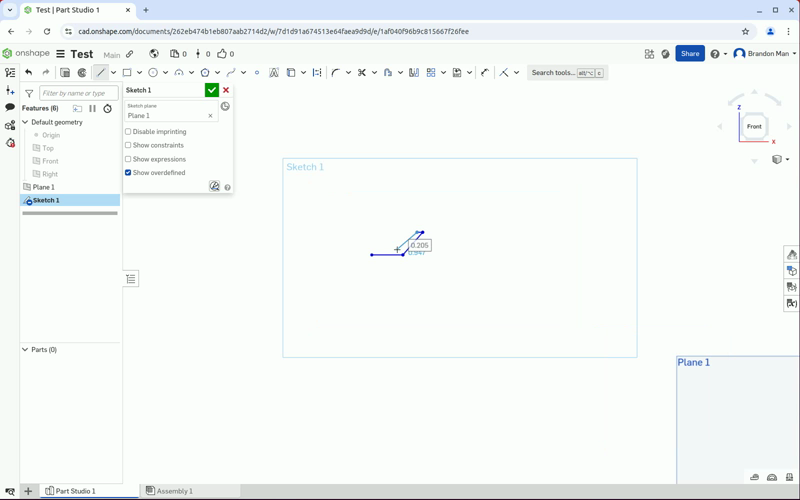
scroll(6)
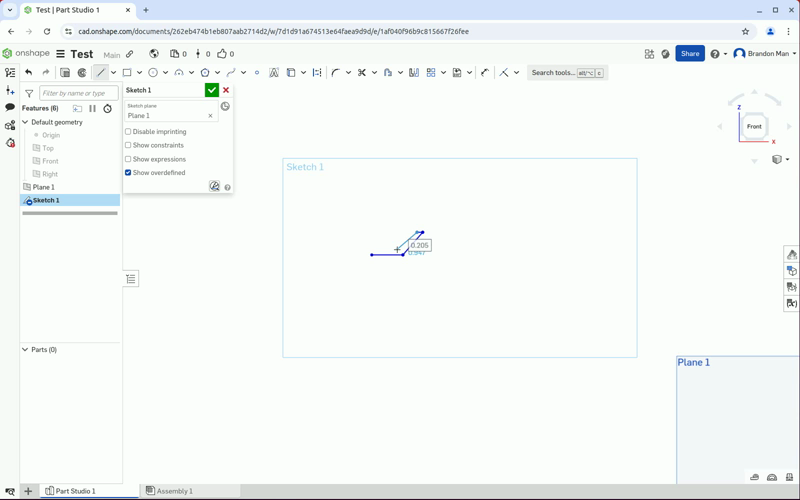
scroll(6)
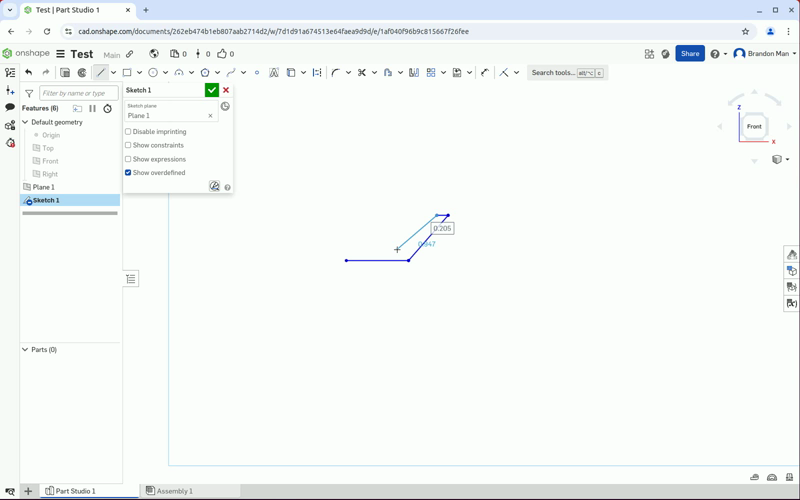
click(397, 249)
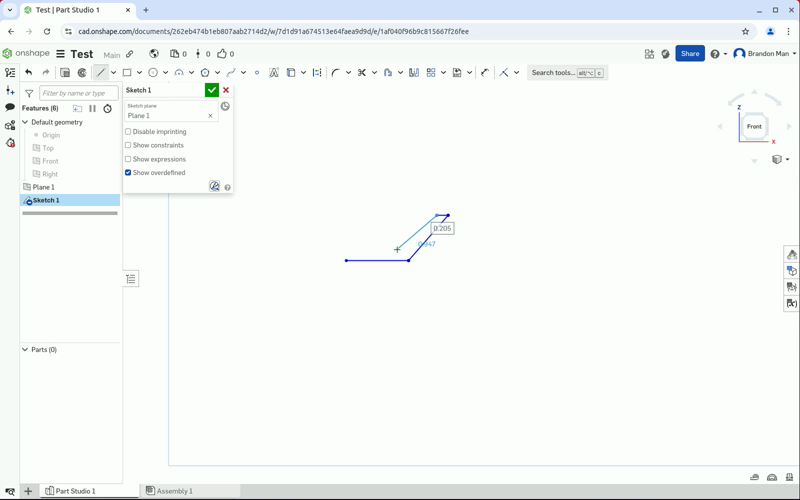
scroll(-6)
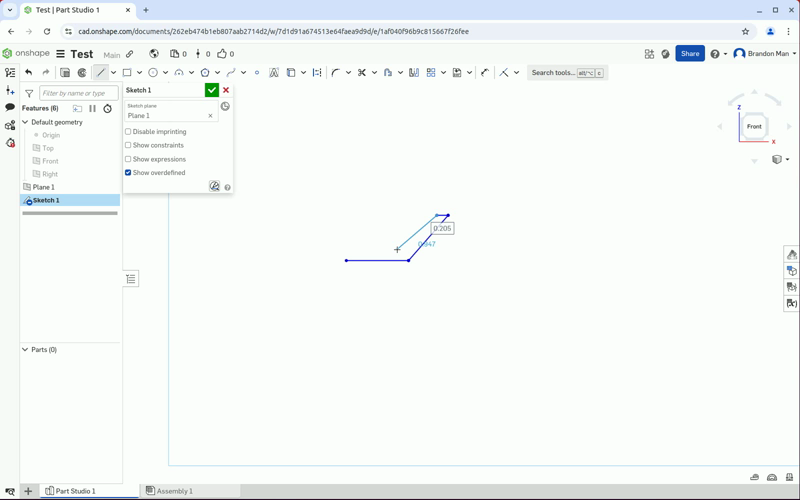
scroll(-6)
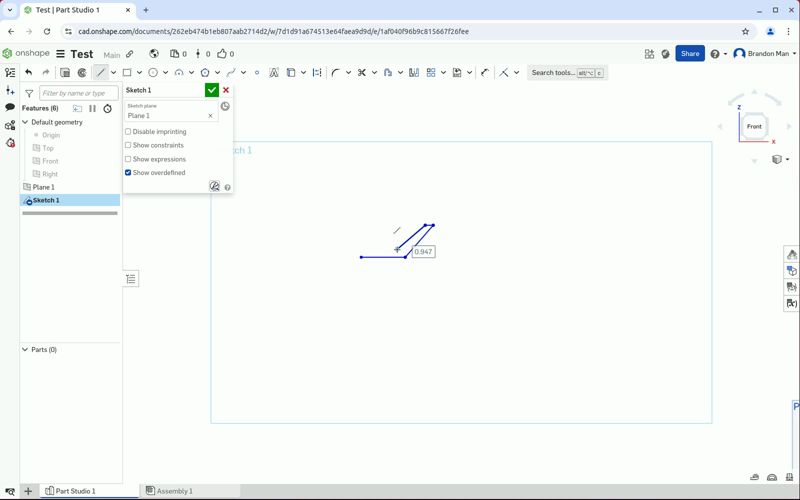
scroll(-6)
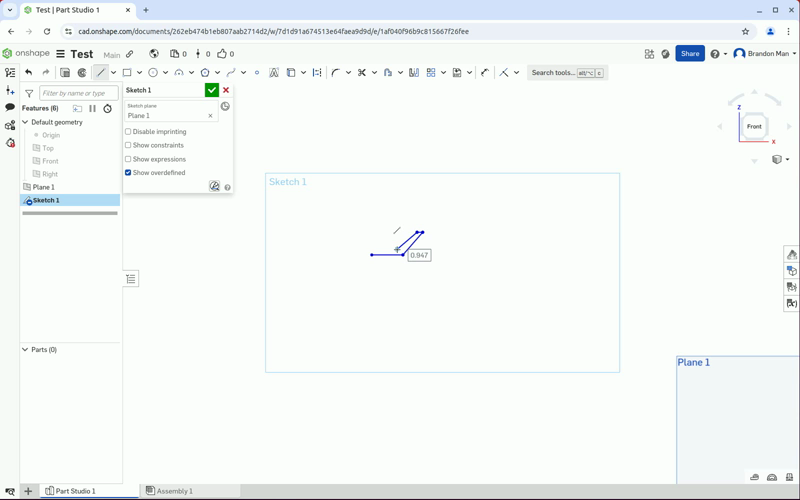
scroll(-6)
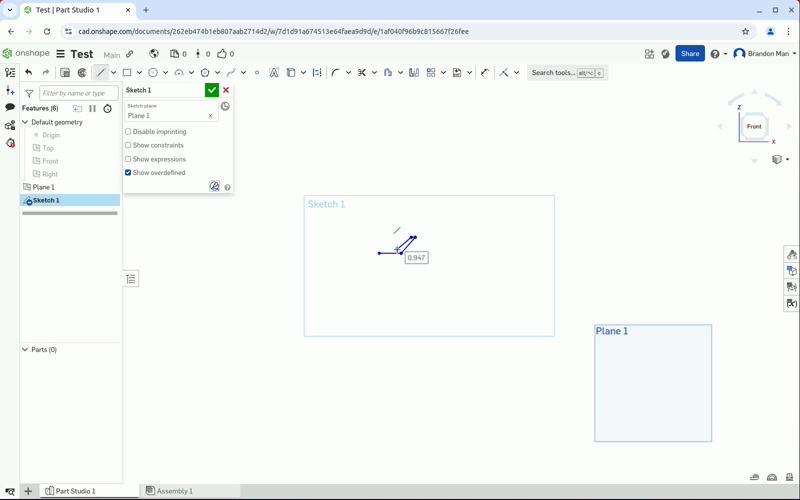
scroll(-6)
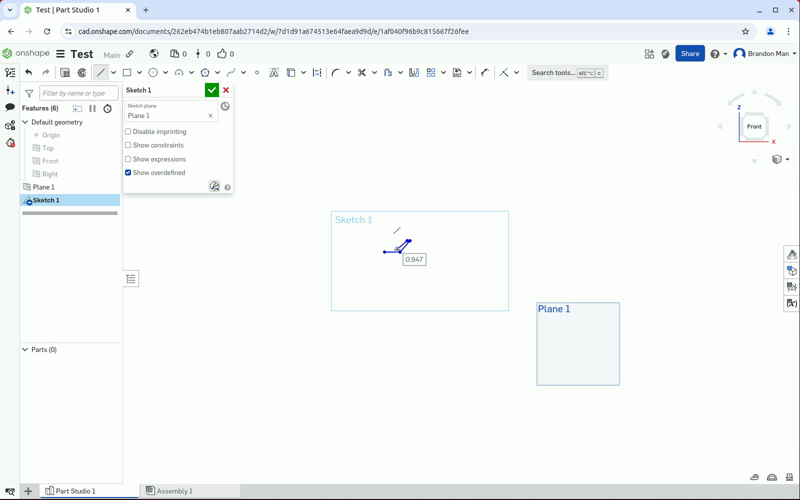
scroll(-6)
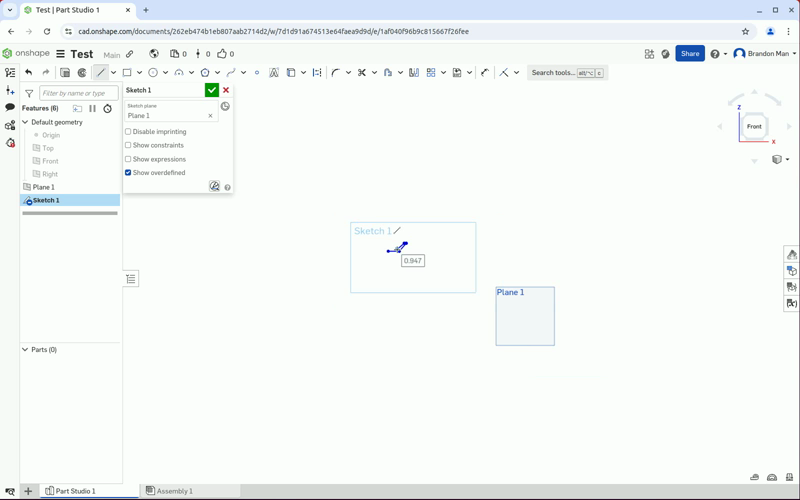
scroll(-6)
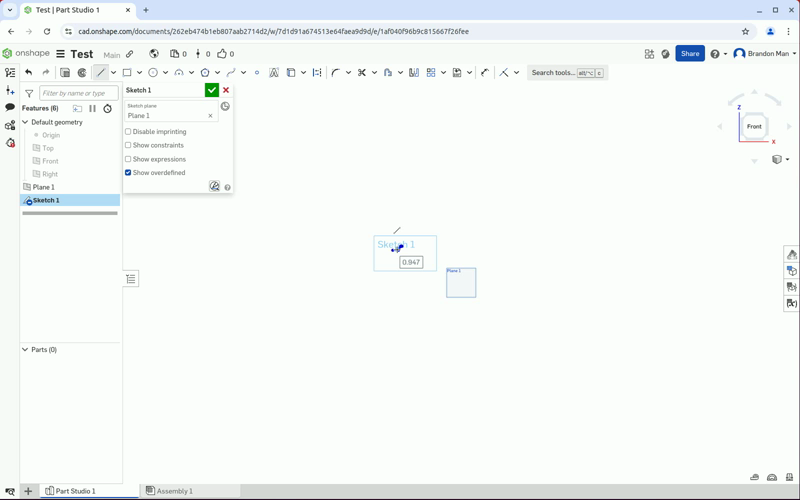
key_up(shift)
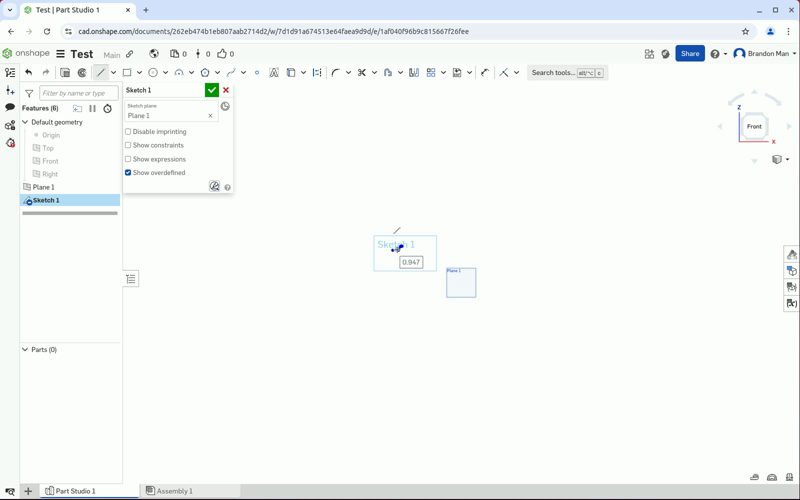
key_down(shift)
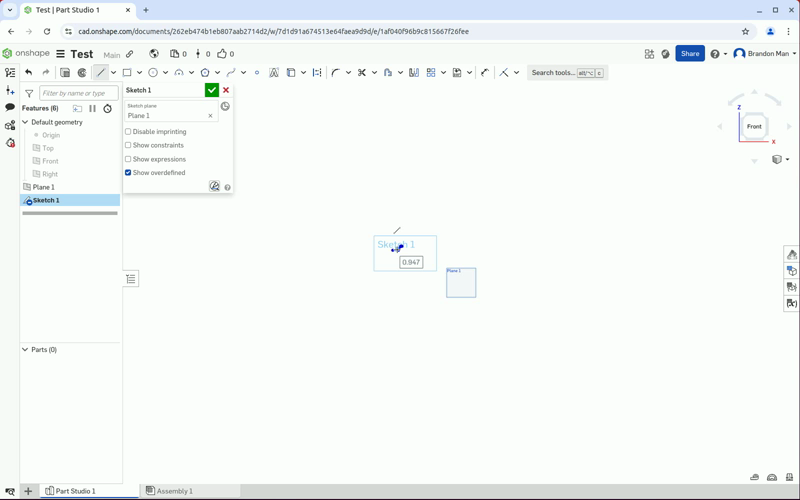
mouse_move(427, 249)
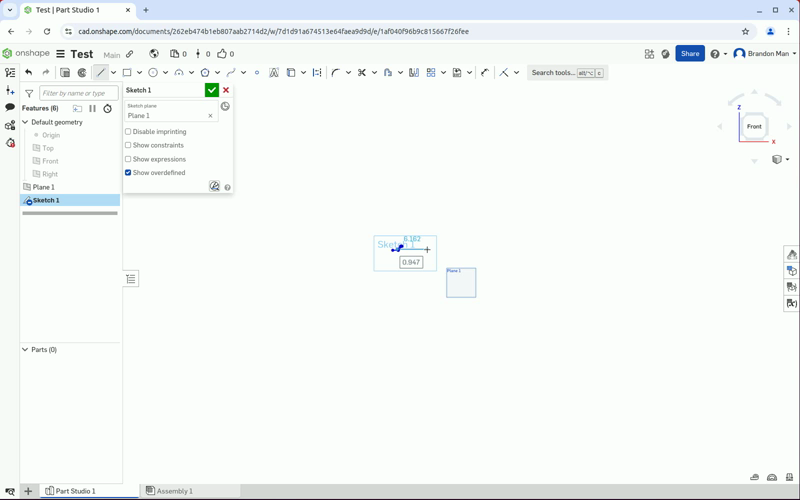
mouse_move(392, 249)
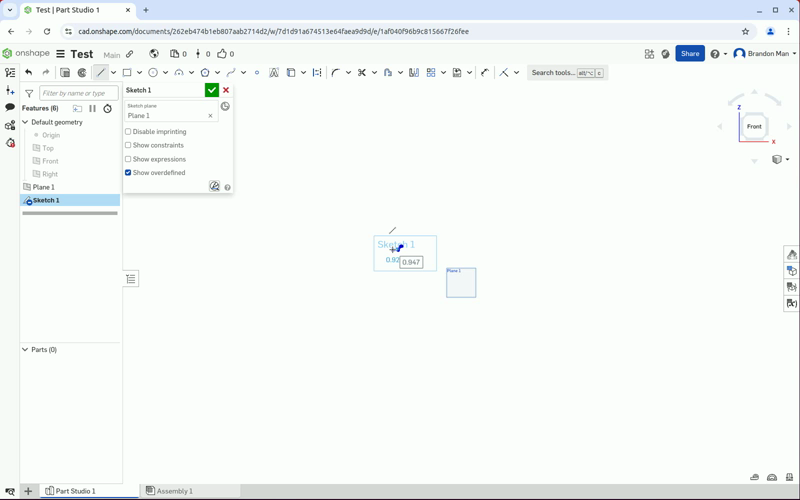
scroll(6)
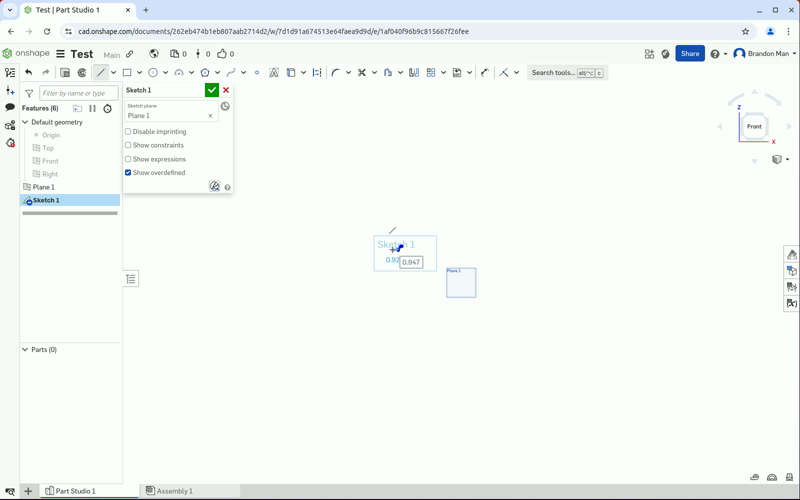
scroll(6)
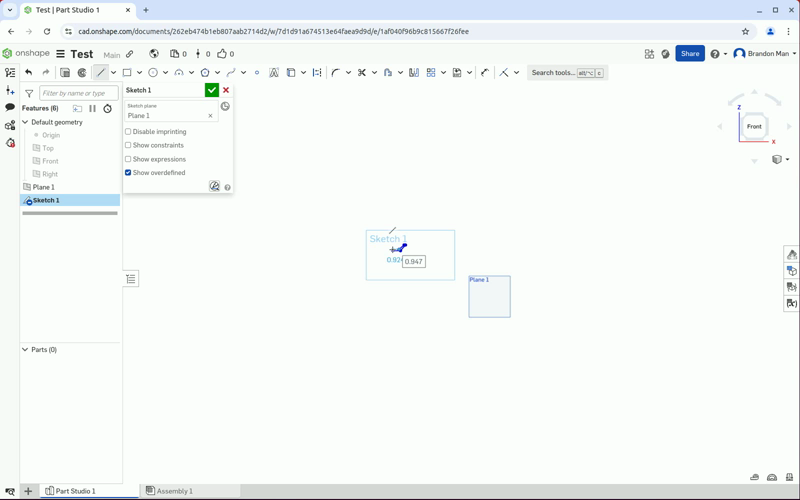
scroll(6)
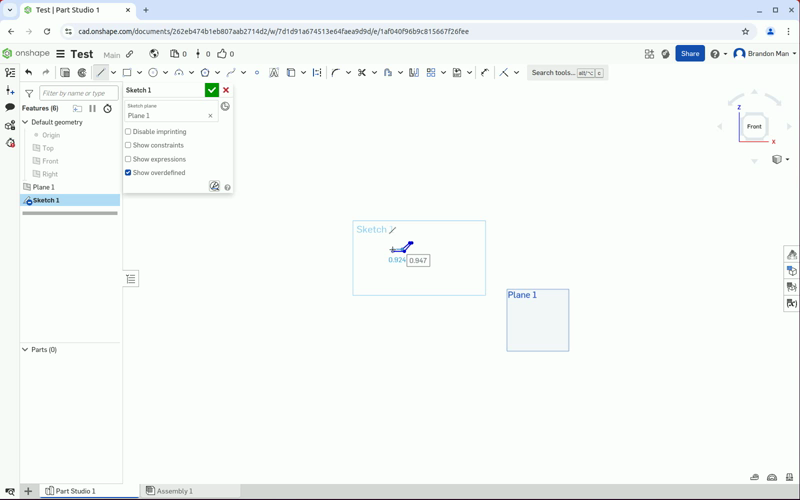
scroll(6)
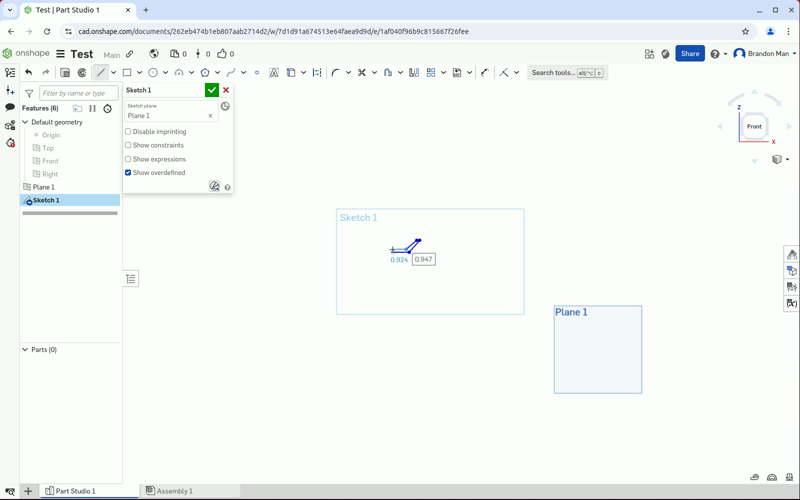
scroll(6)
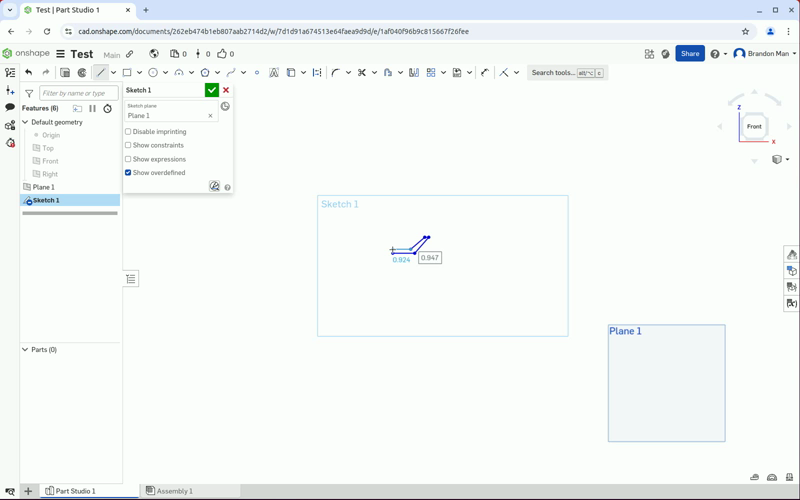
scroll(6)
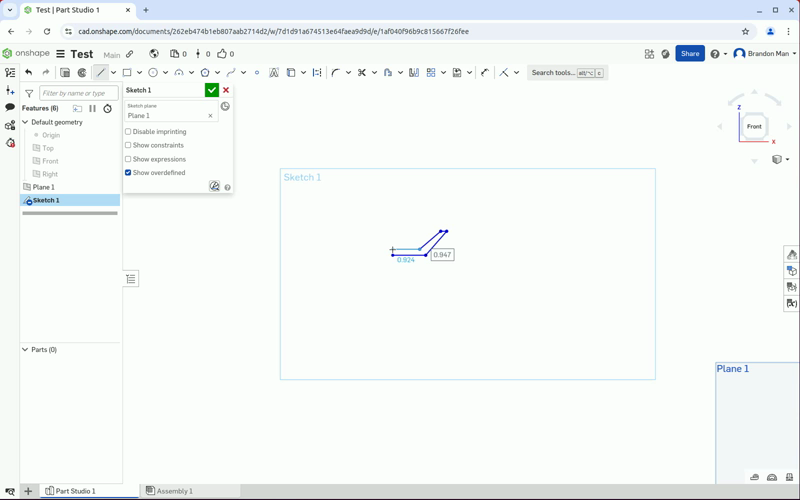
scroll(6)
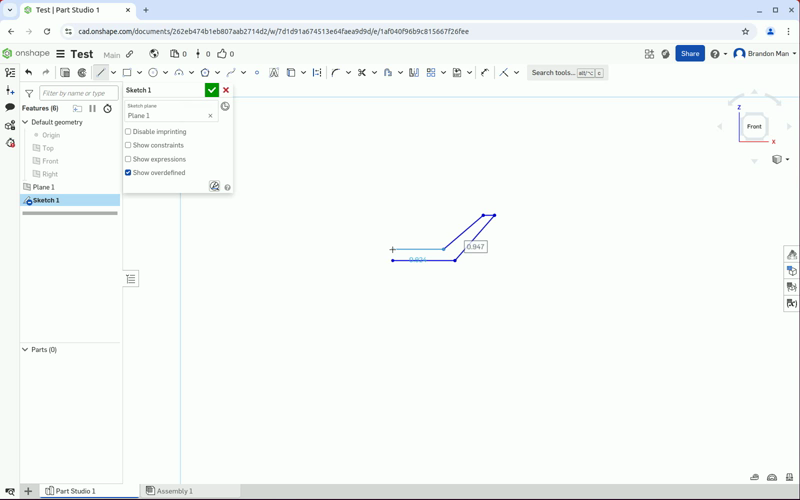
click(392, 249)
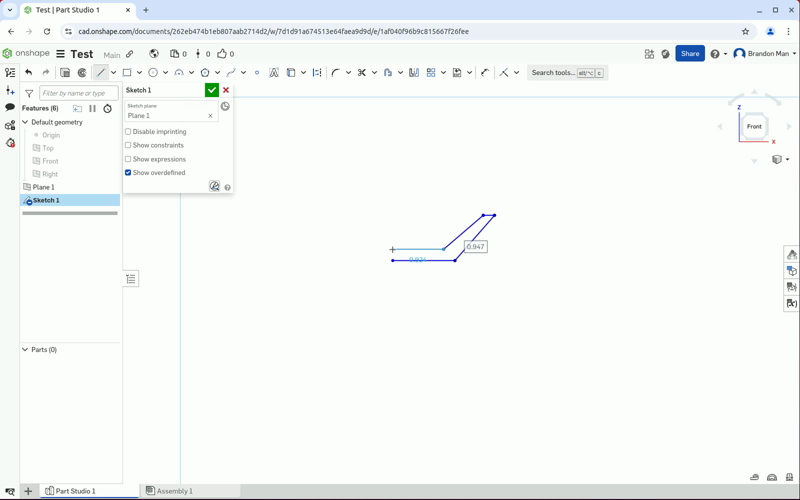
scroll(-6)
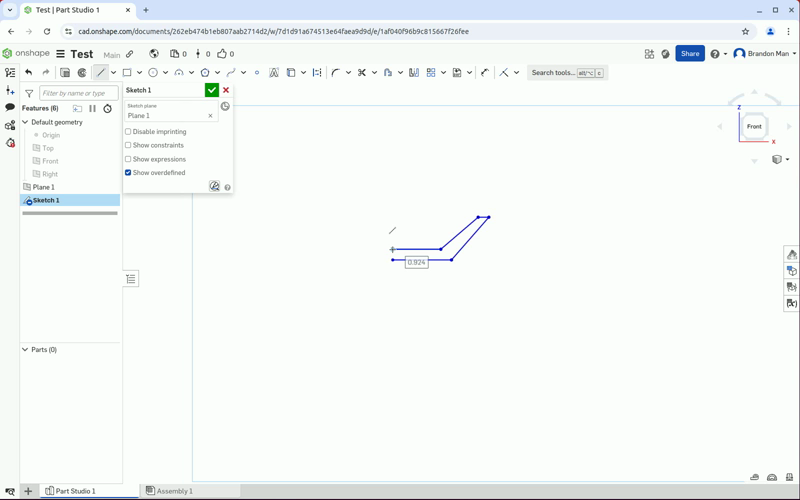
scroll(-6)
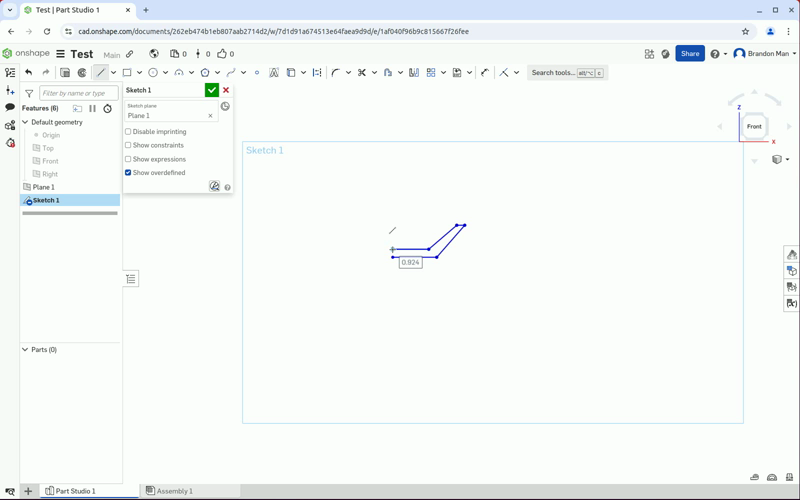
scroll(-6)
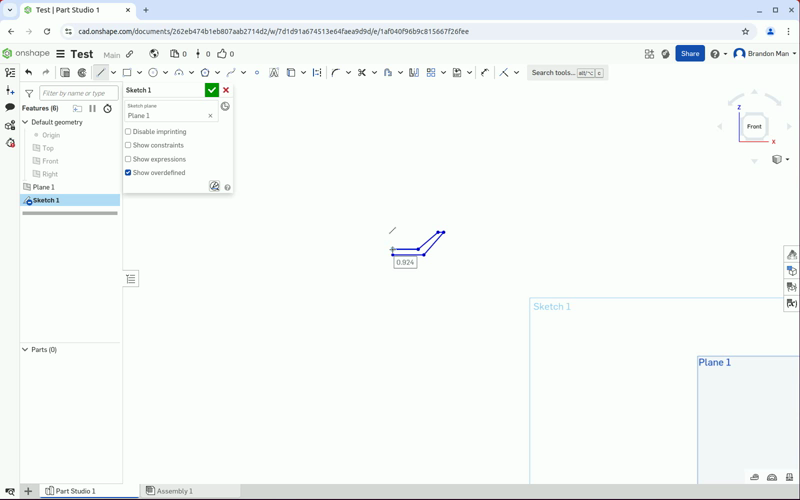
scroll(-6)
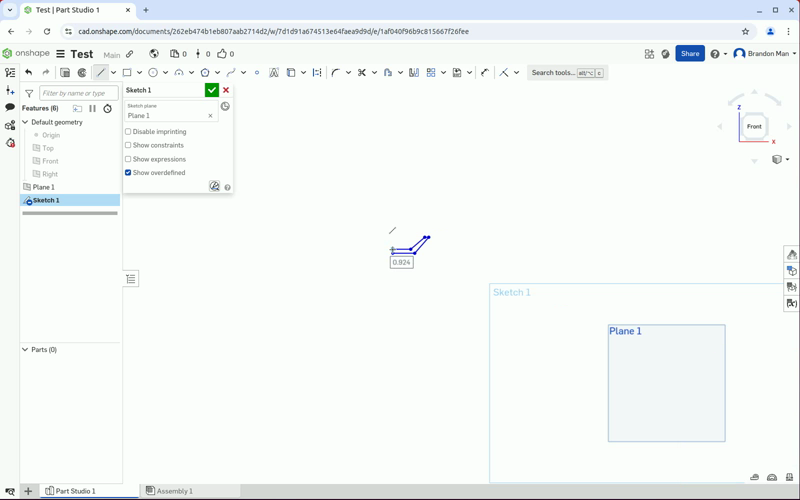
scroll(-6)
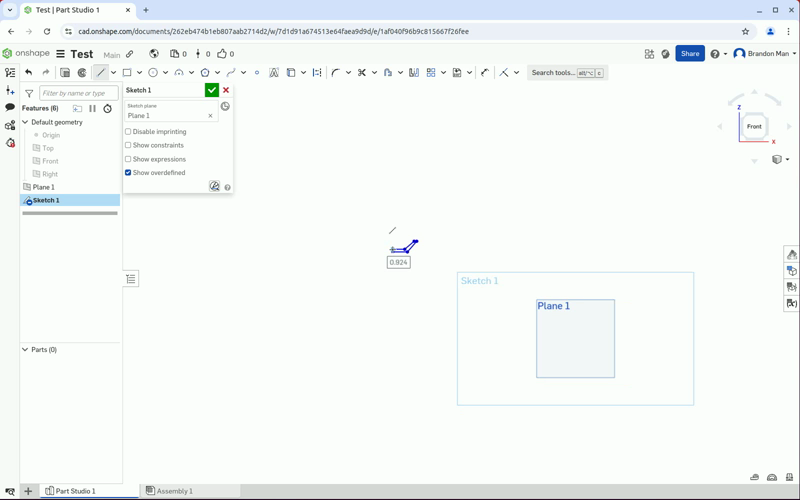
scroll(-6)
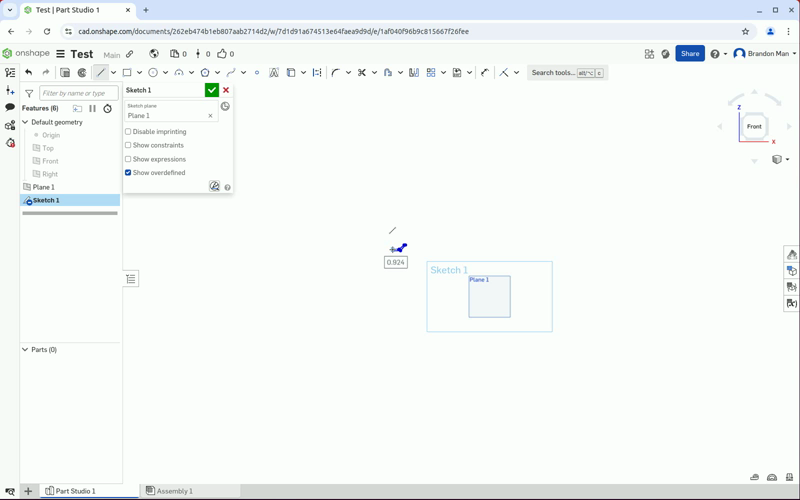
scroll(-6)
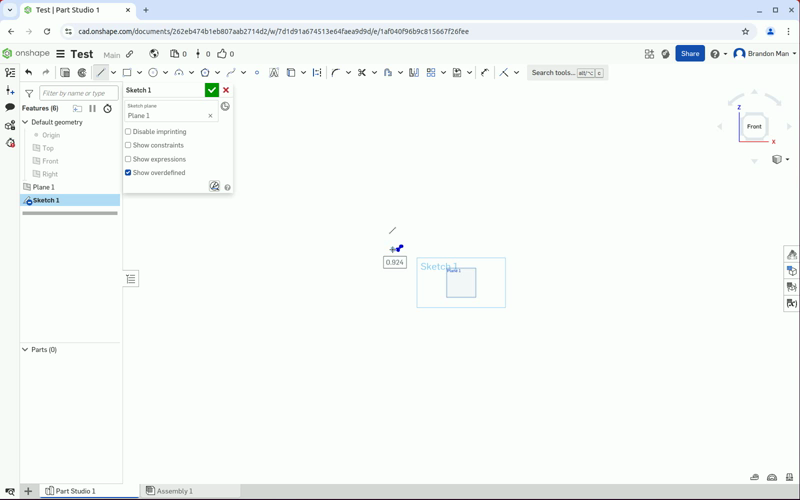
key_up(shift)
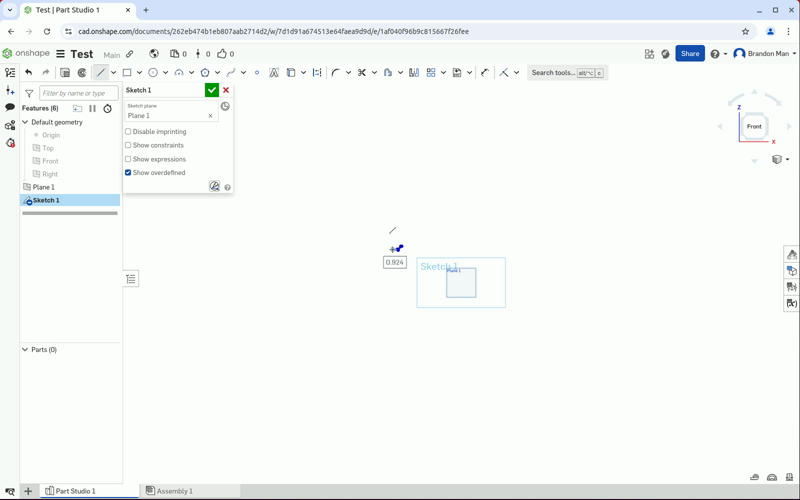
mouse_move(422, 249)
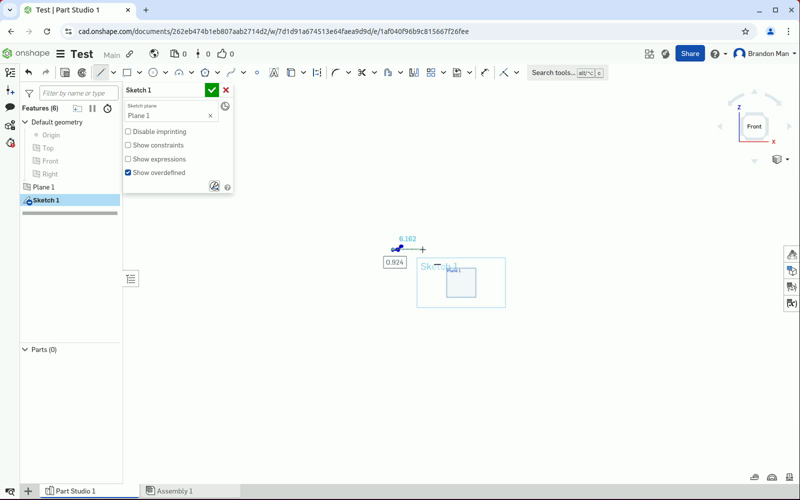
key_down(shift)
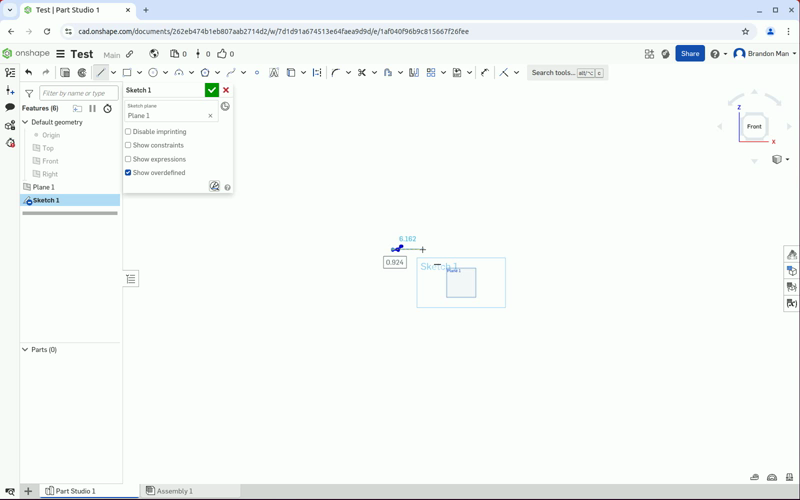
mouse_move(392, 250)
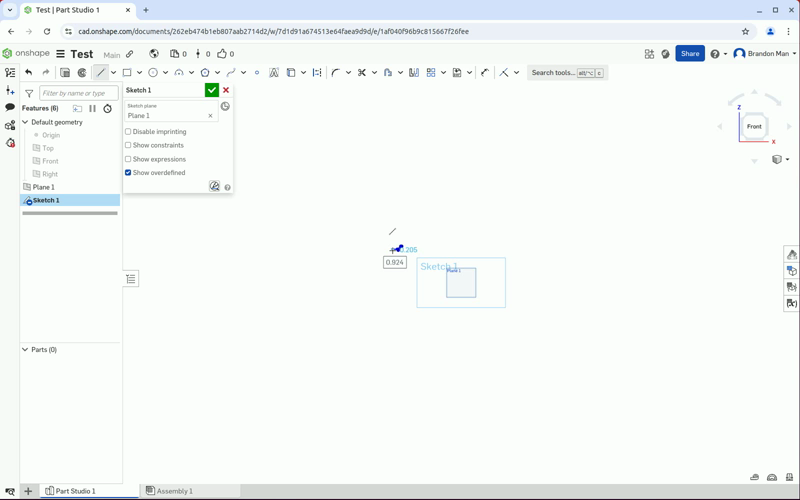
scroll(6)
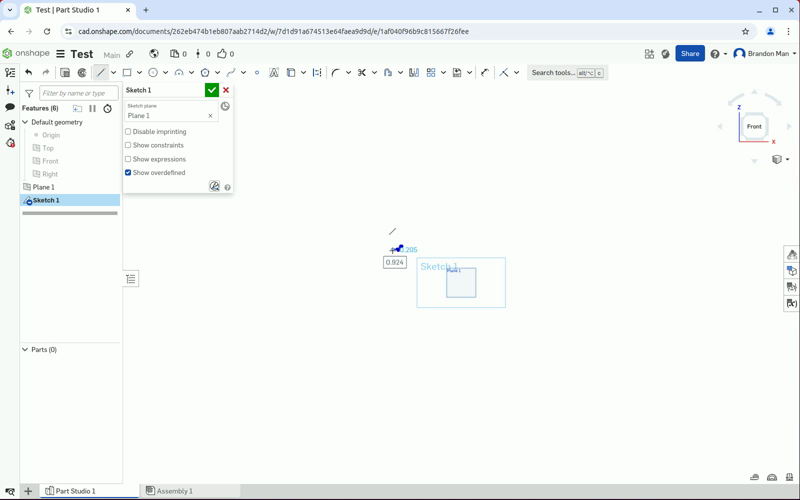
scroll(6)
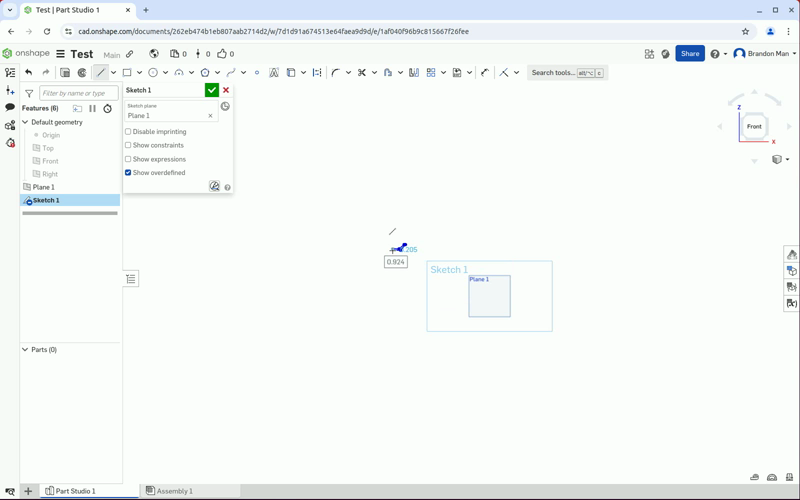
scroll(6)
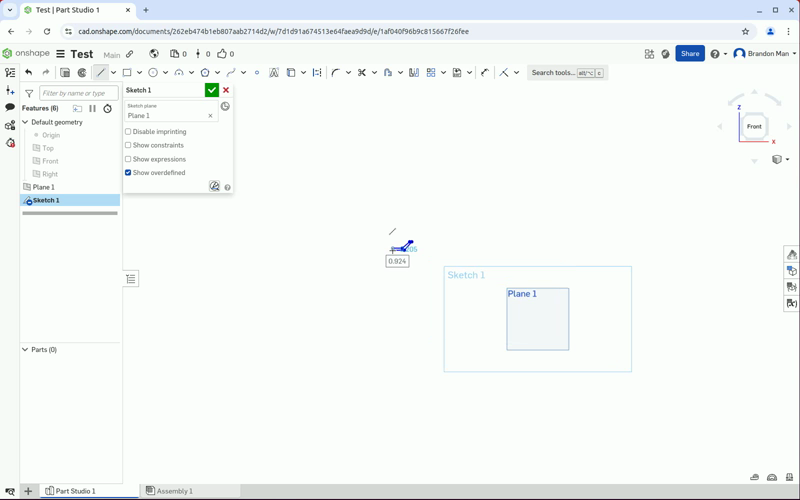
scroll(6)
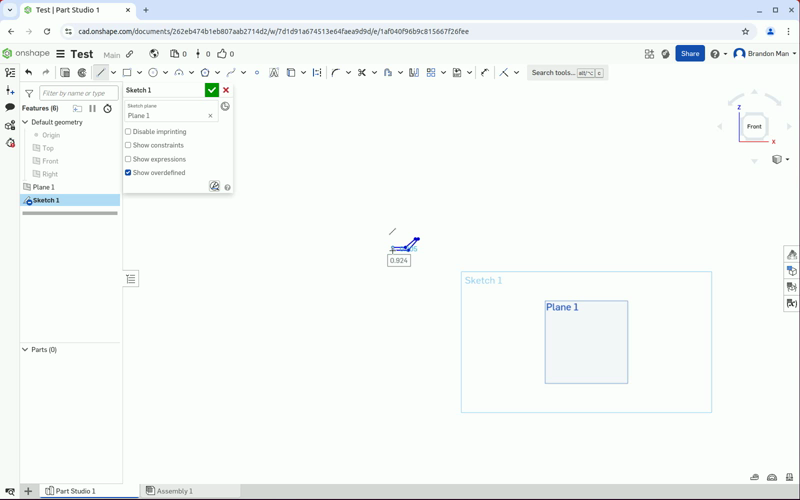
scroll(6)
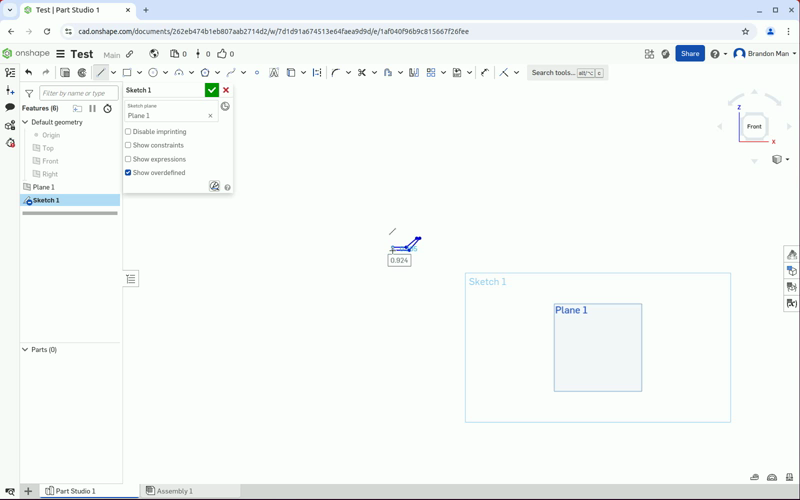
scroll(6)
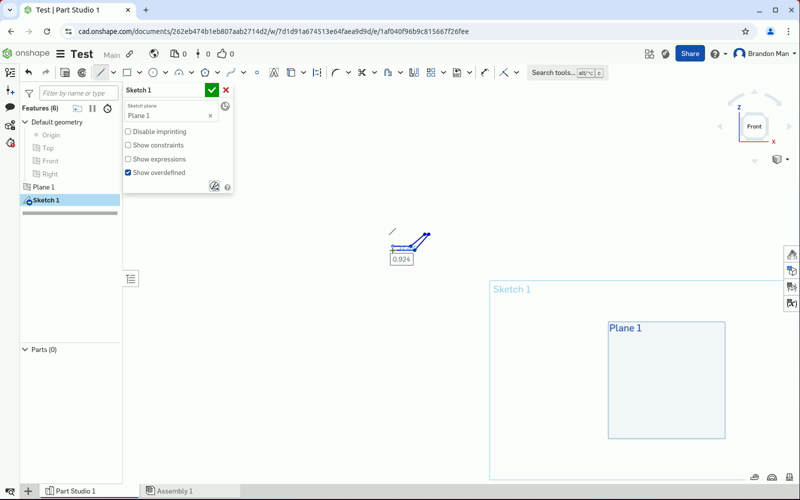
scroll(6)
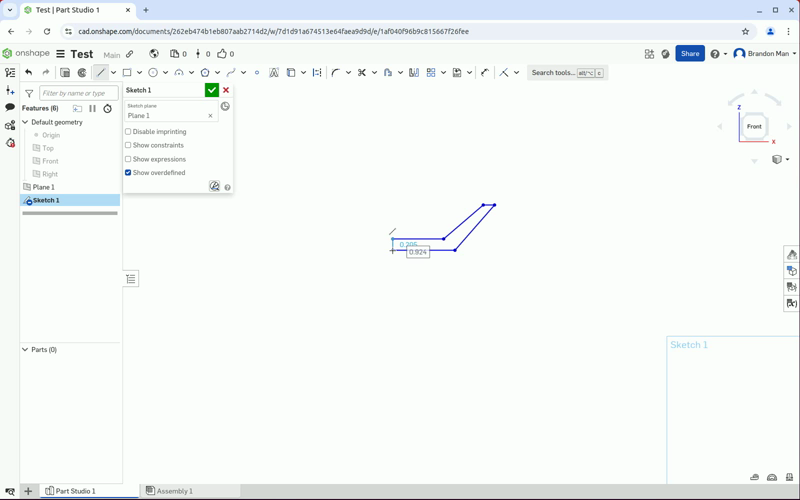
key_up(shift)
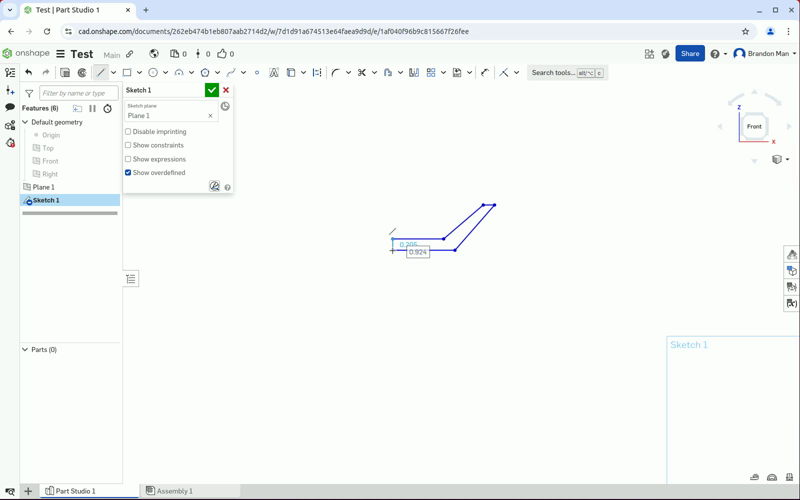
click(392, 250)
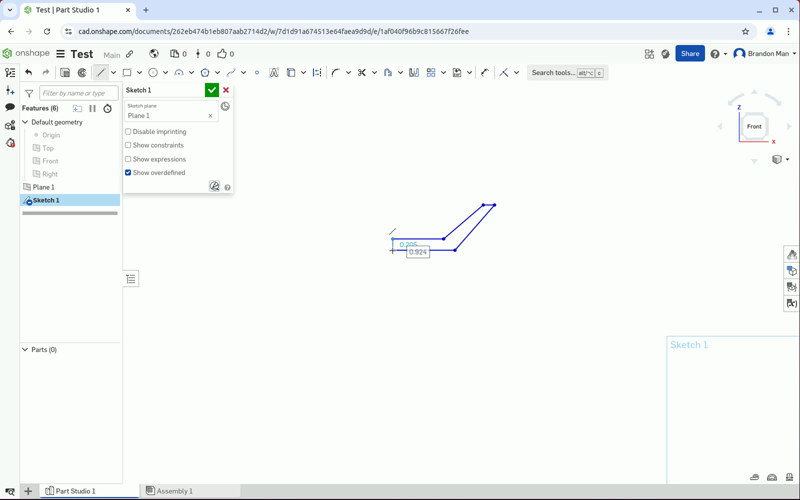
scroll(-6)
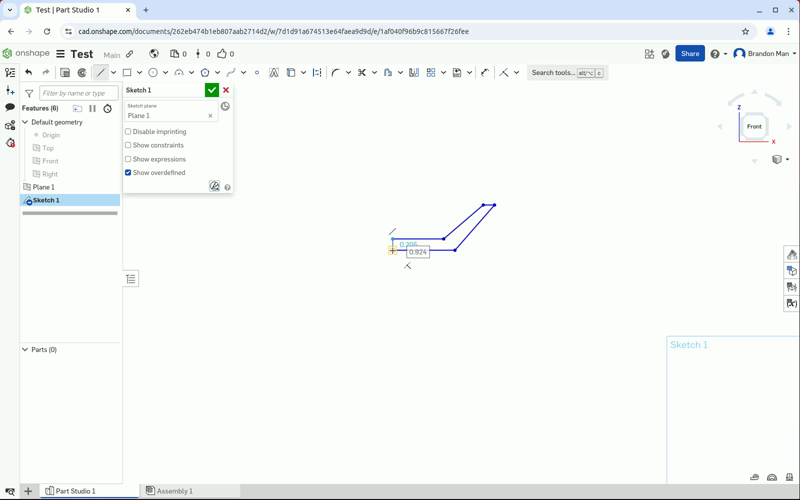
scroll(-6)
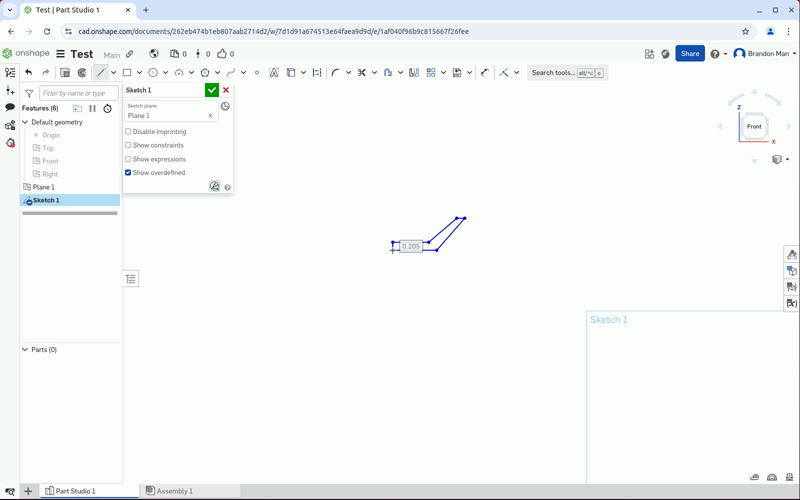
scroll(-6)
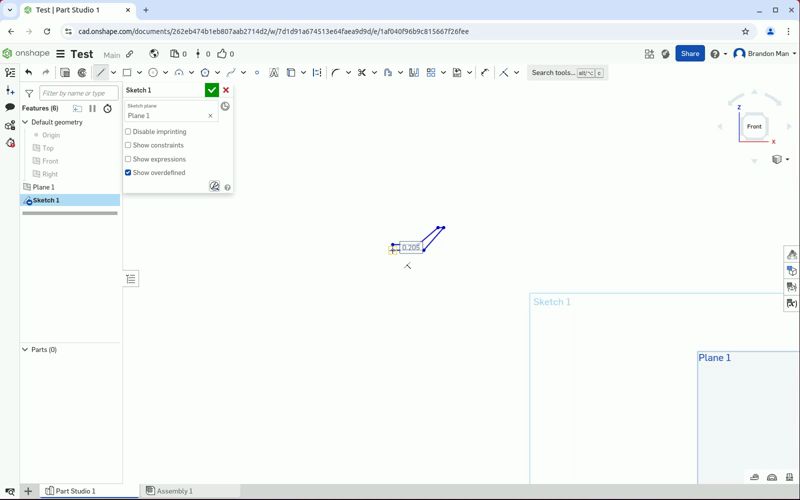
scroll(-6)
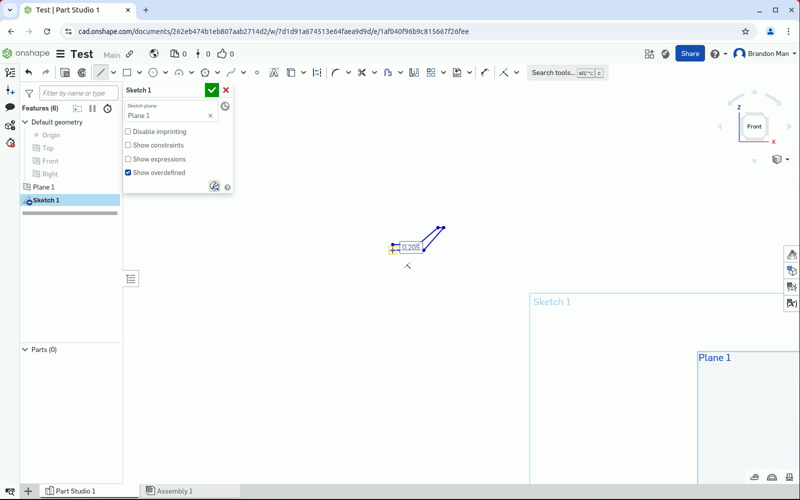
scroll(-6)
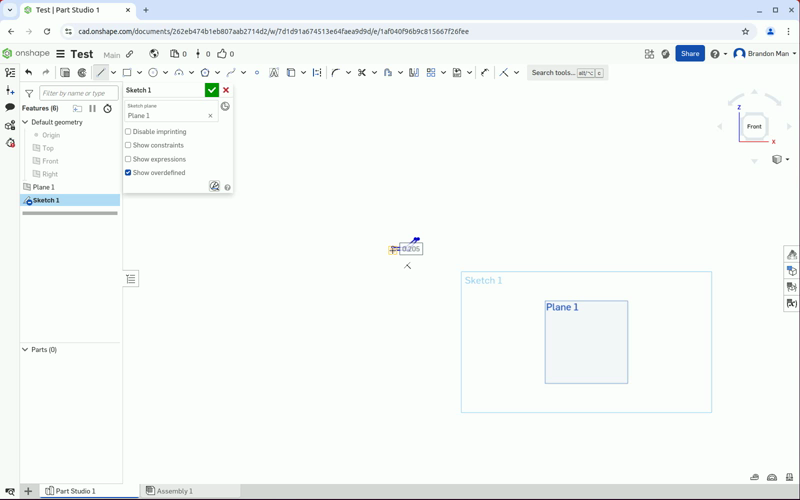
scroll(-6)
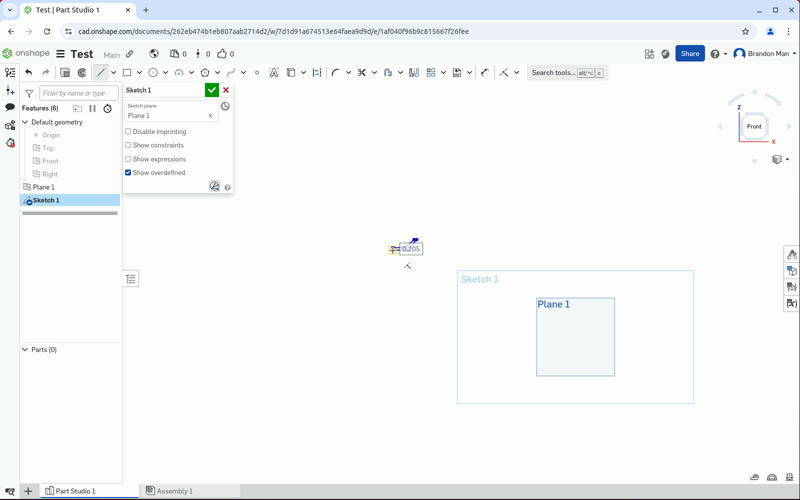
scroll(-6)
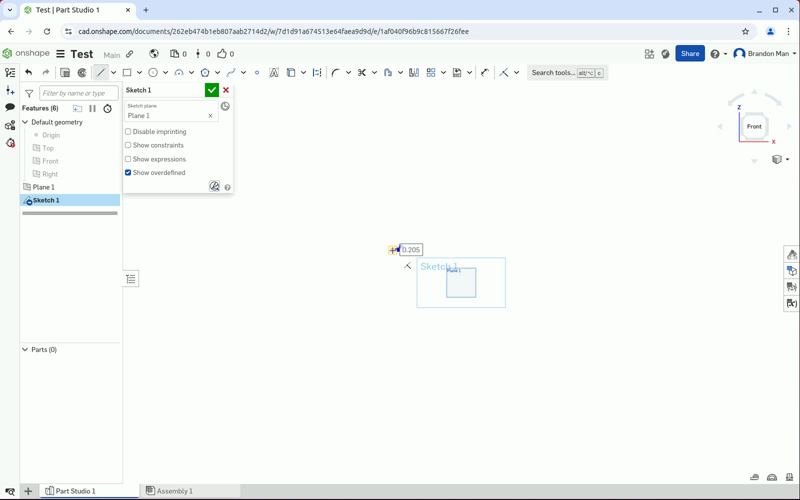
key(esc)
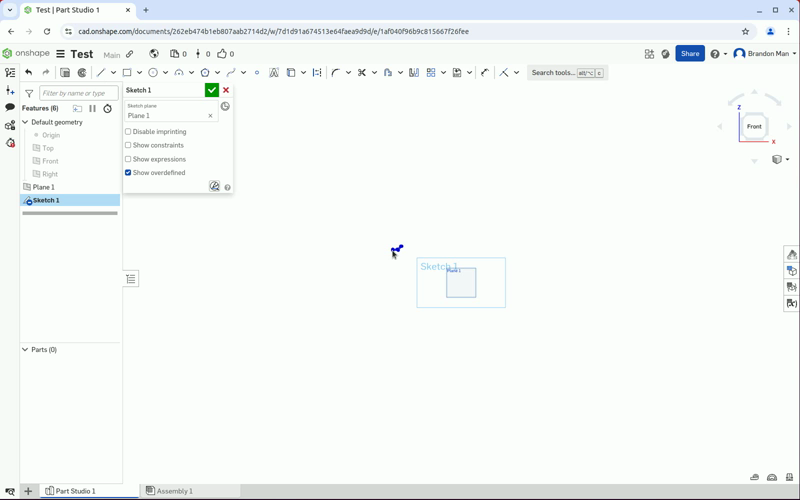
mouse_move(398, 249)
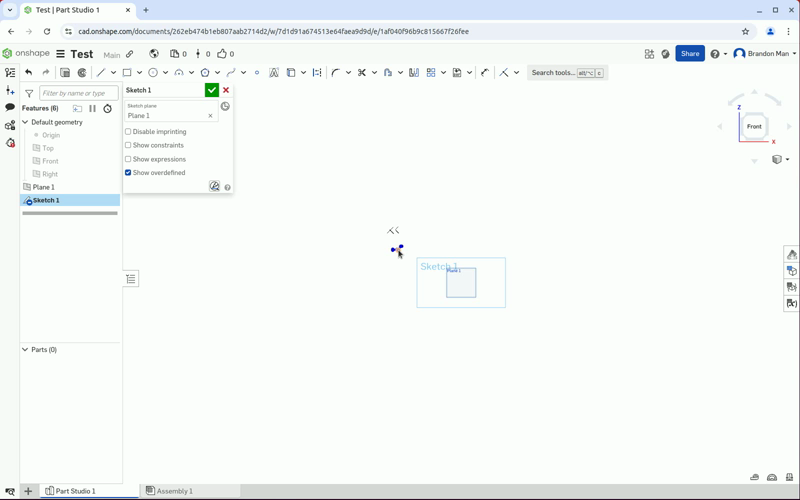
scroll(6)
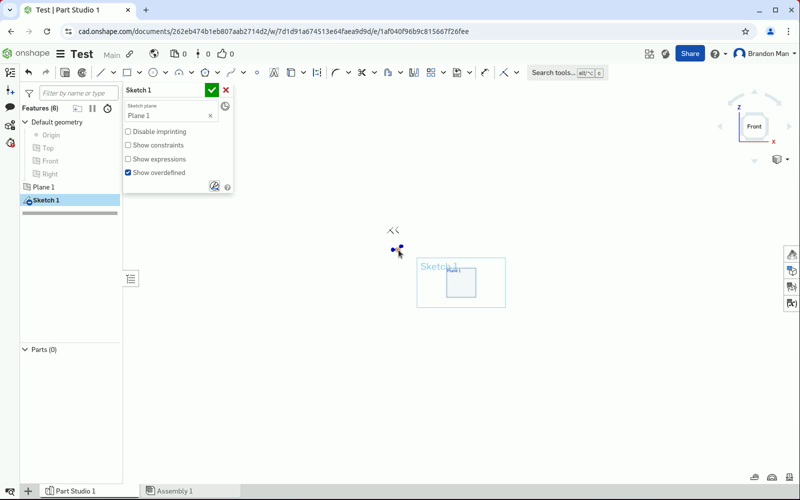
scroll(6)
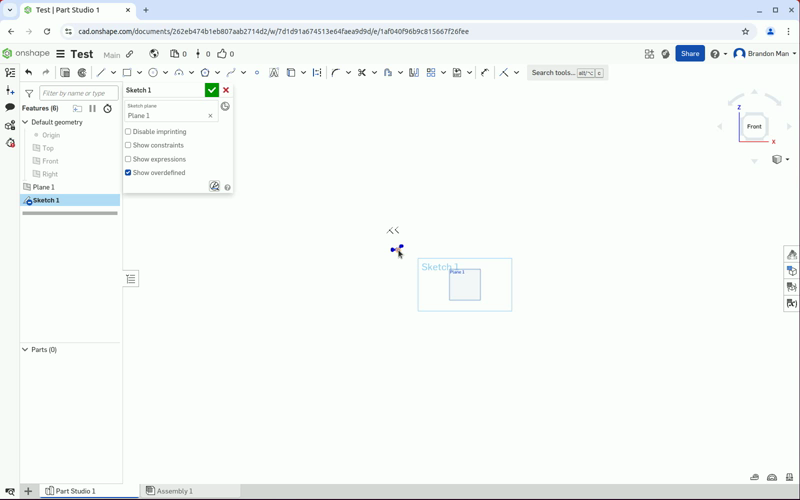
scroll(6)
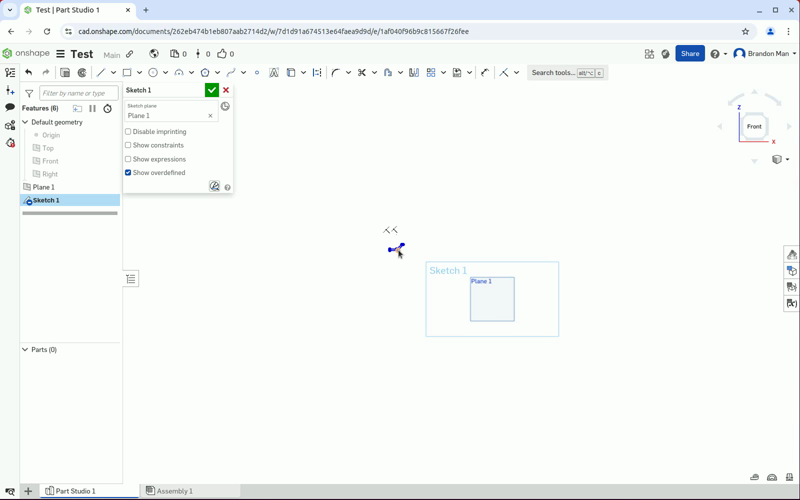
scroll(6)
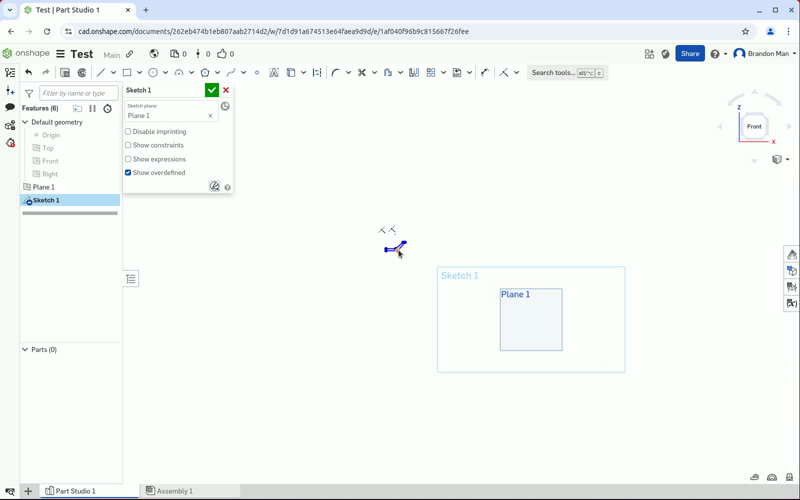
scroll(6)
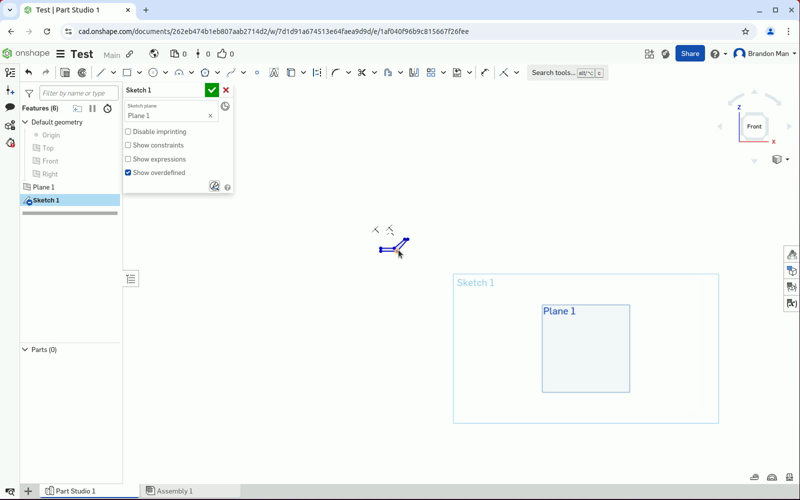
scroll(6)
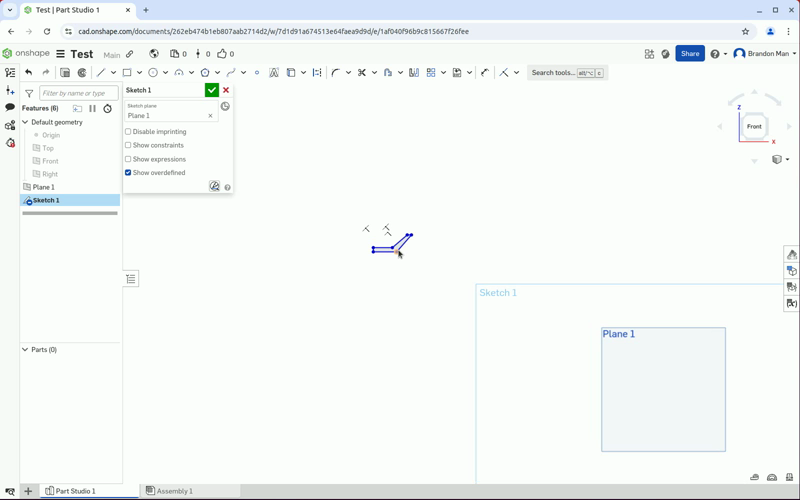
scroll(6)
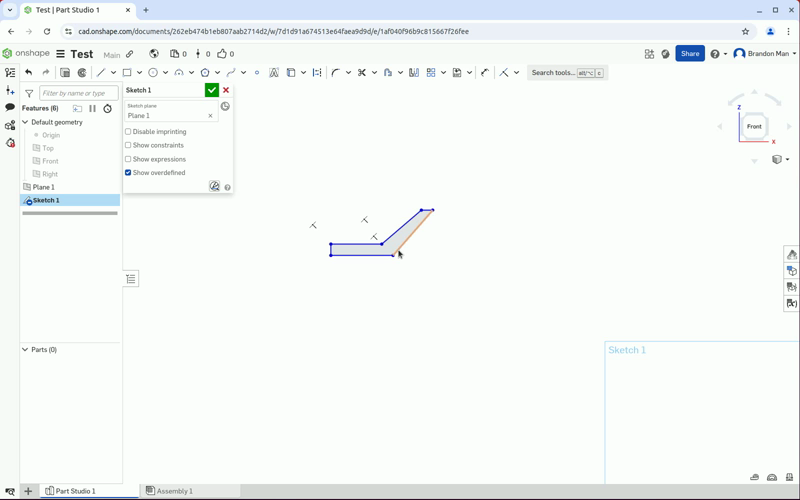
click(398, 249)
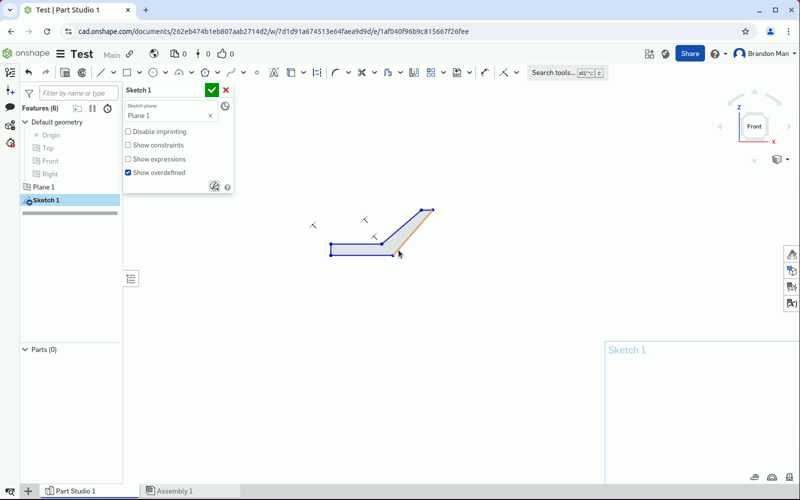
scroll(-6)
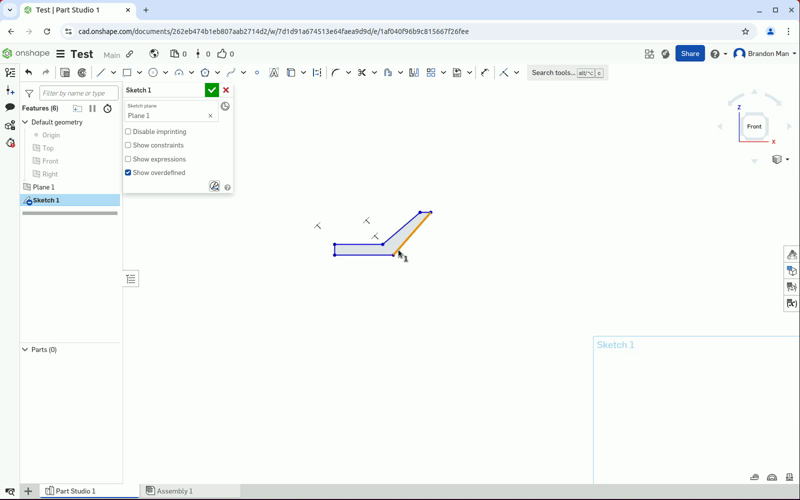
scroll(-6)
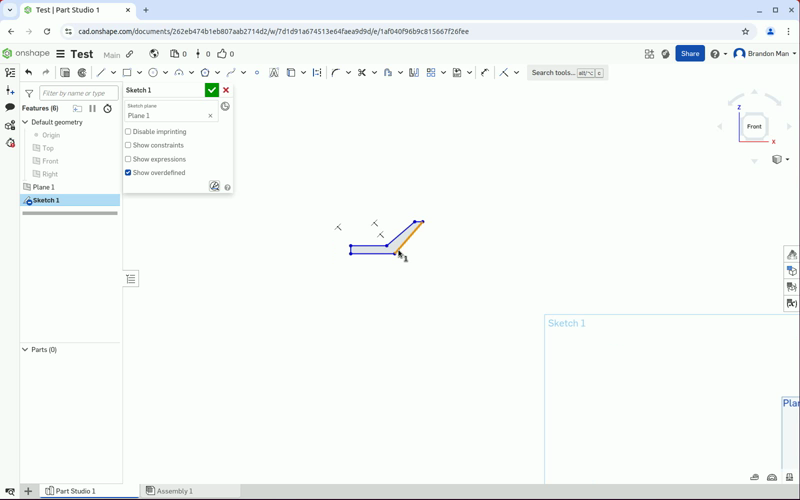
scroll(-6)
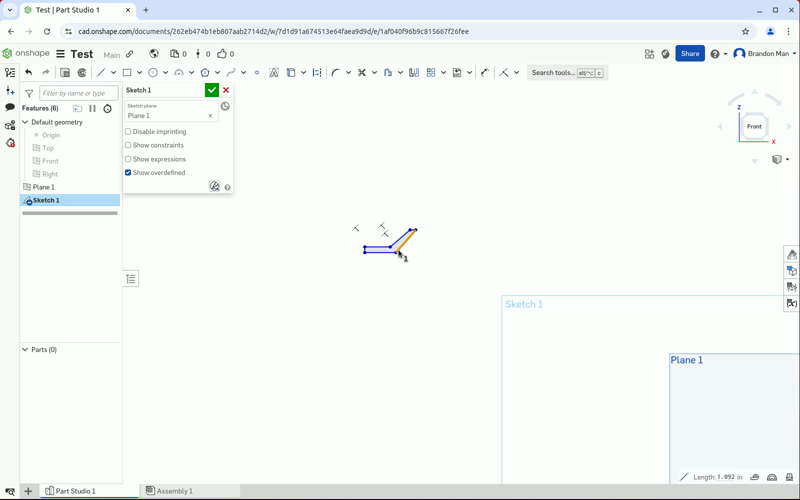
scroll(-6)
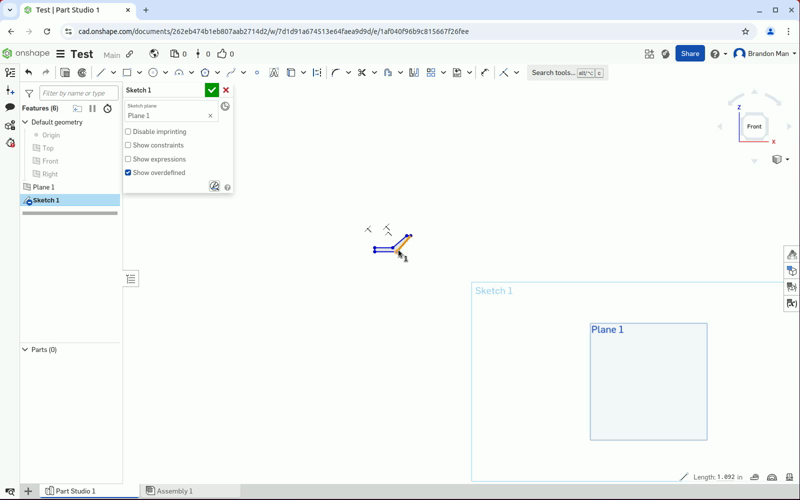
scroll(-6)
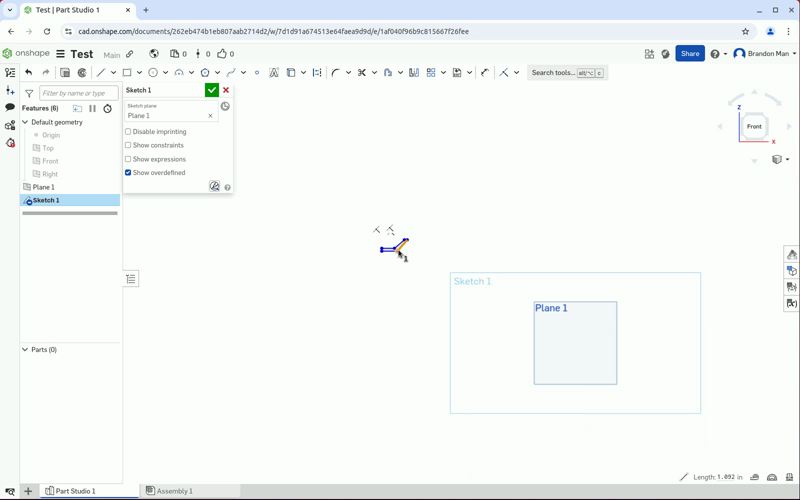
scroll(-6)
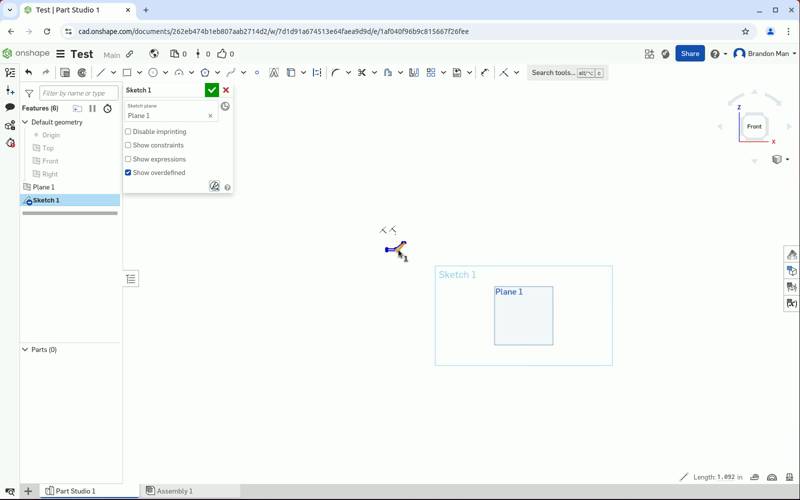
scroll(-6)
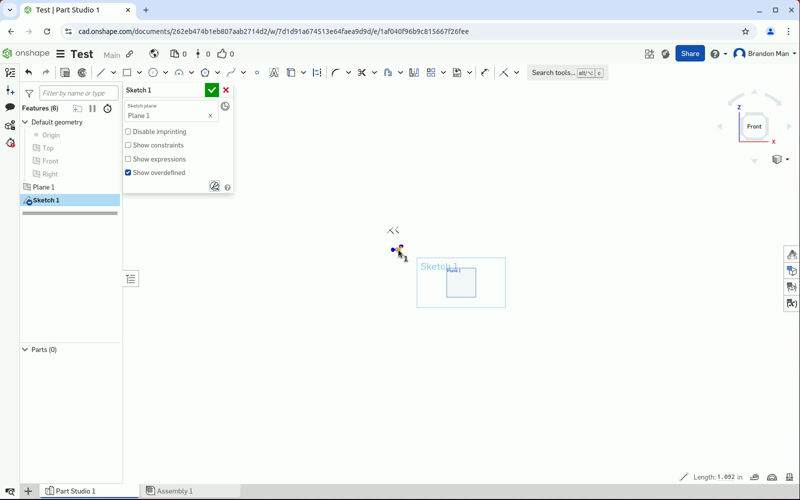
mouse_move(73, 352)
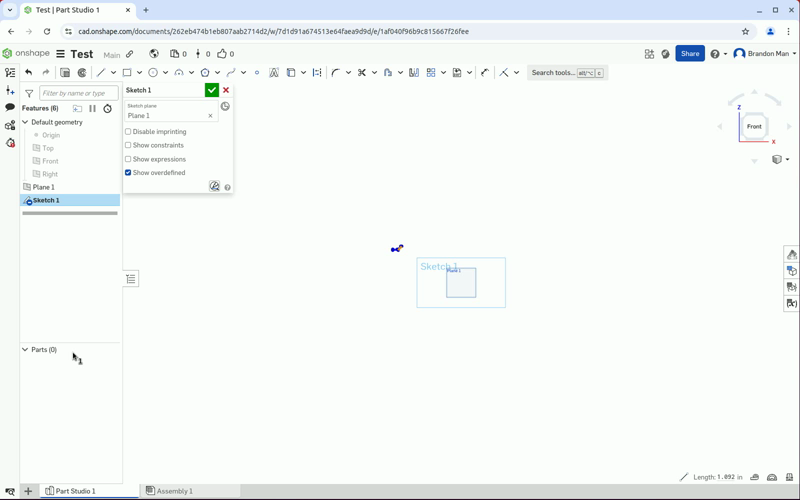
key(shift+y)
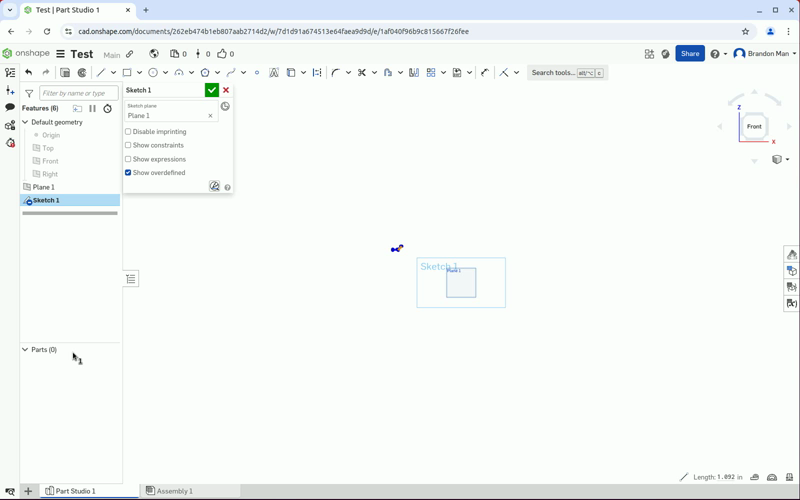
key(shift+e)
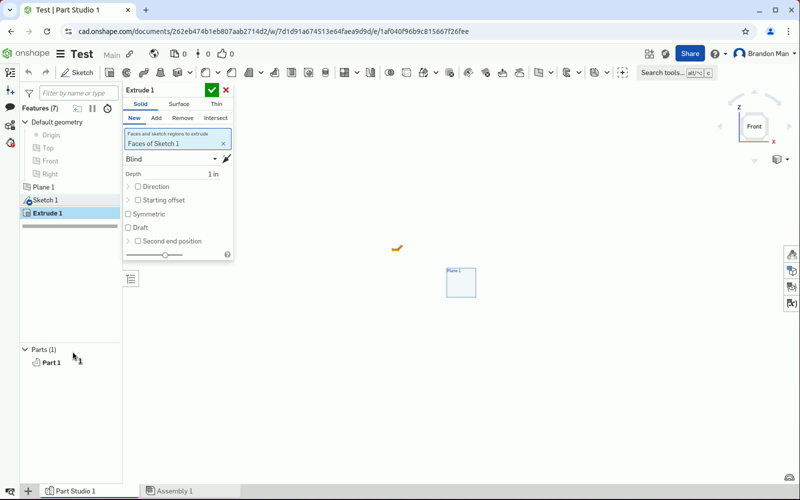
mouse_move(143, 106)
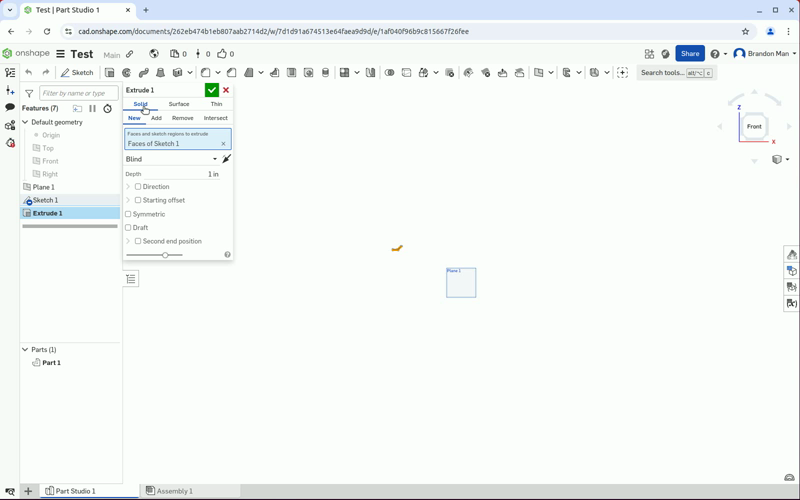
click(143, 106)
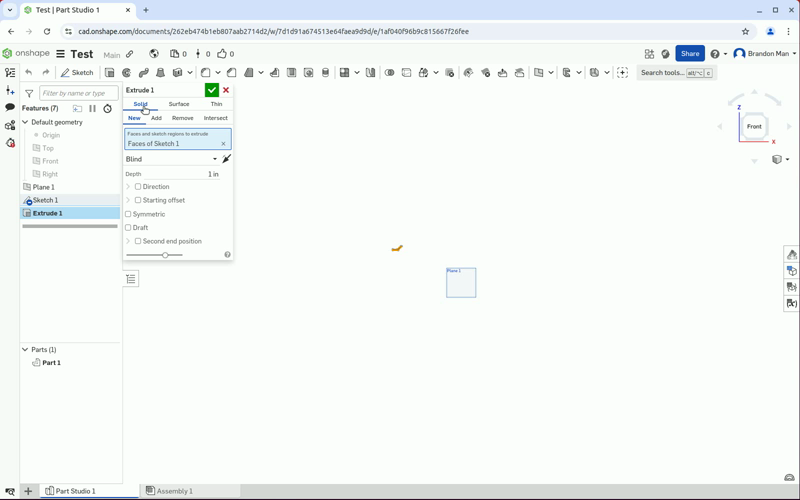
mouse_move(137, 120)
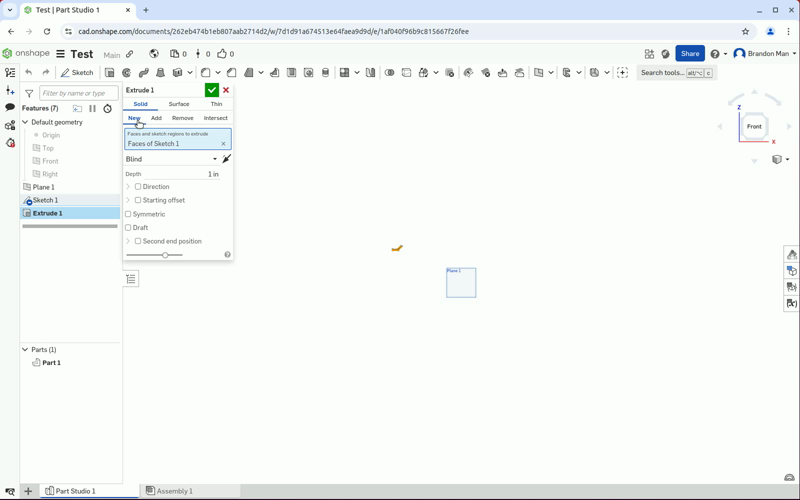
click(137, 120)
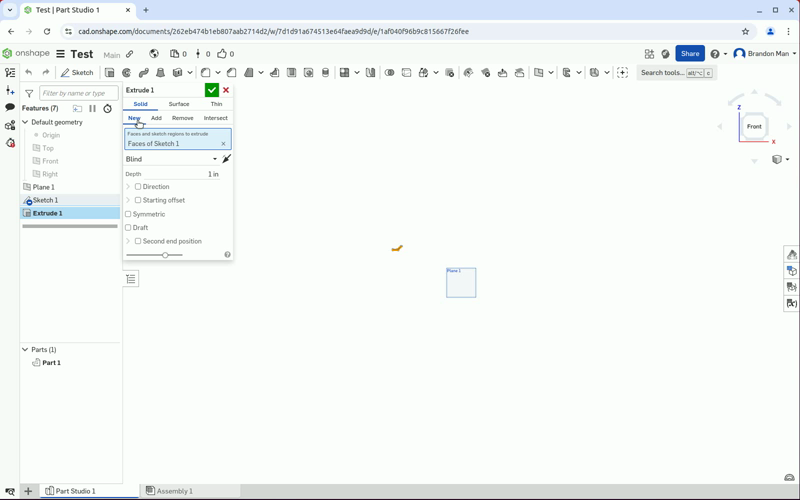
key(tab, 4)
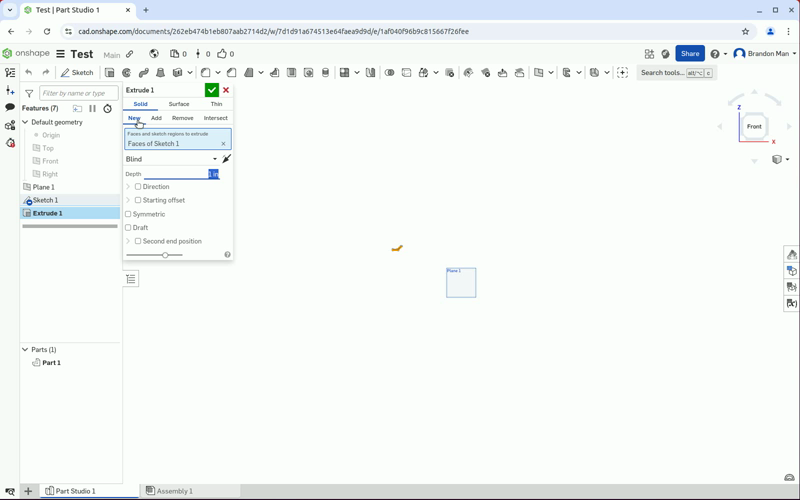
text(14.683)
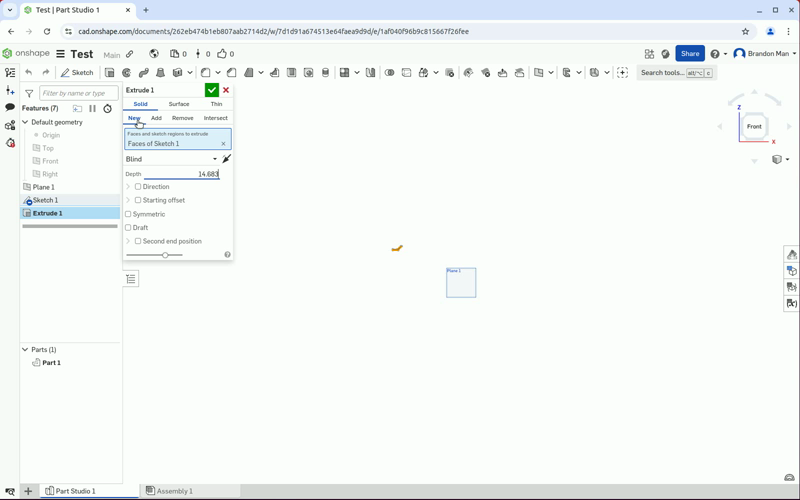
key(enter)
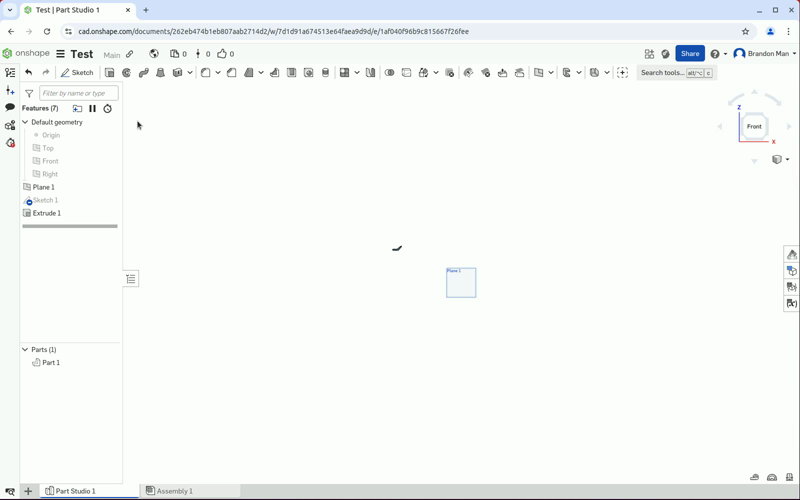
key(shift+h)
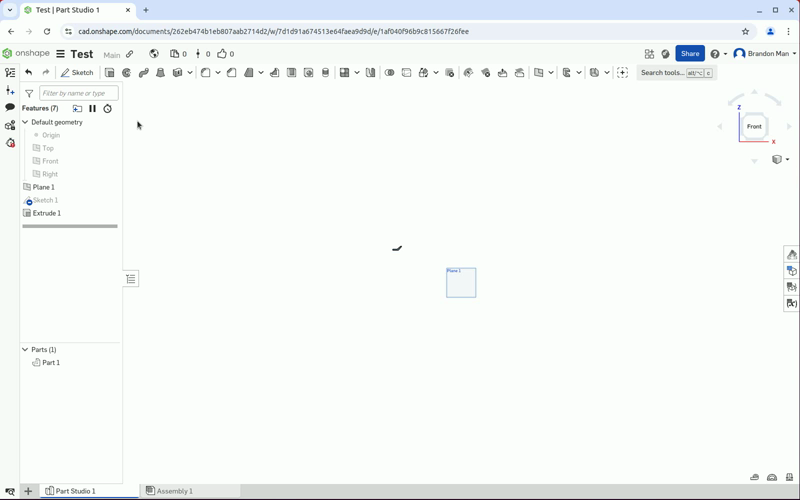
key(shift+h)
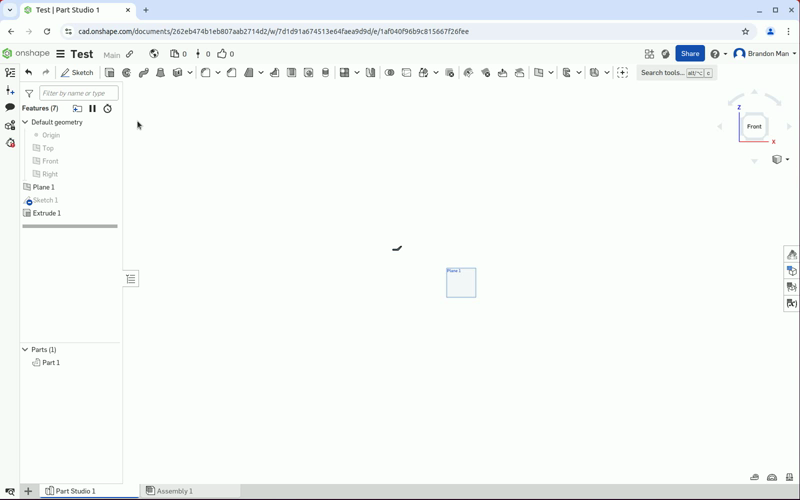
mouse_move(73, 189)
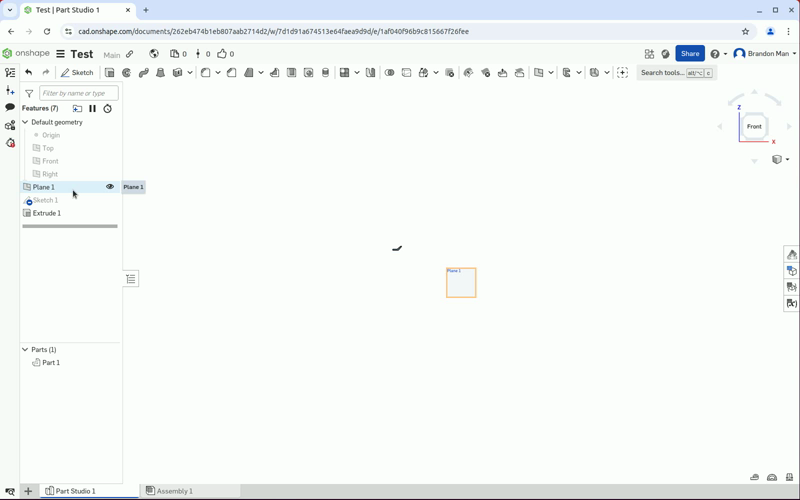
click(73, 189)
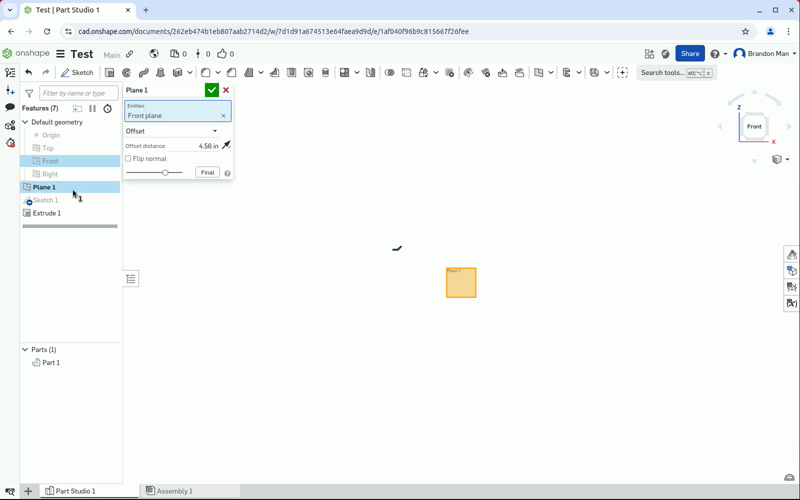
mouse_move(229, 92)
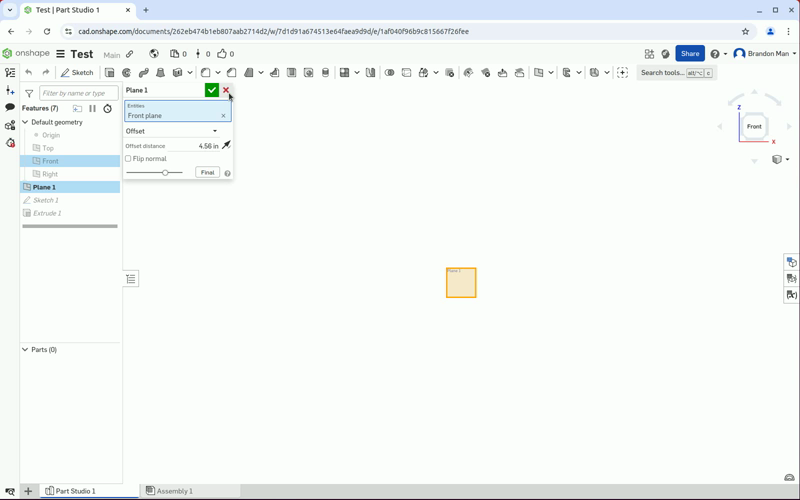
click(229, 92)
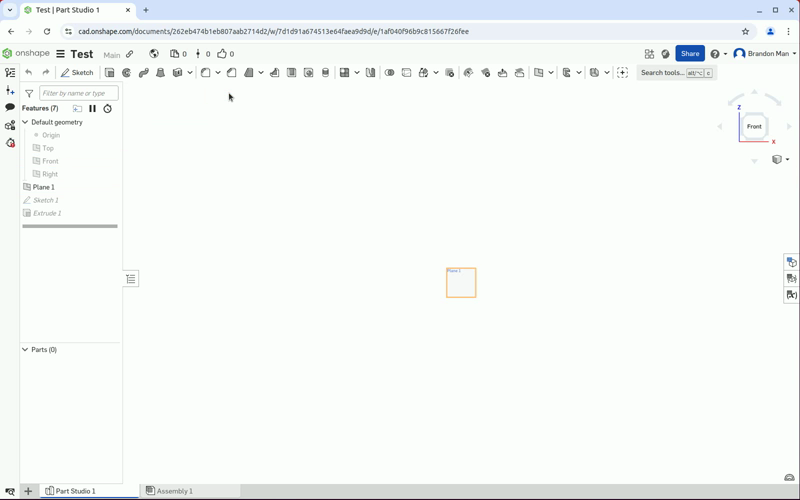
key(shift+s)
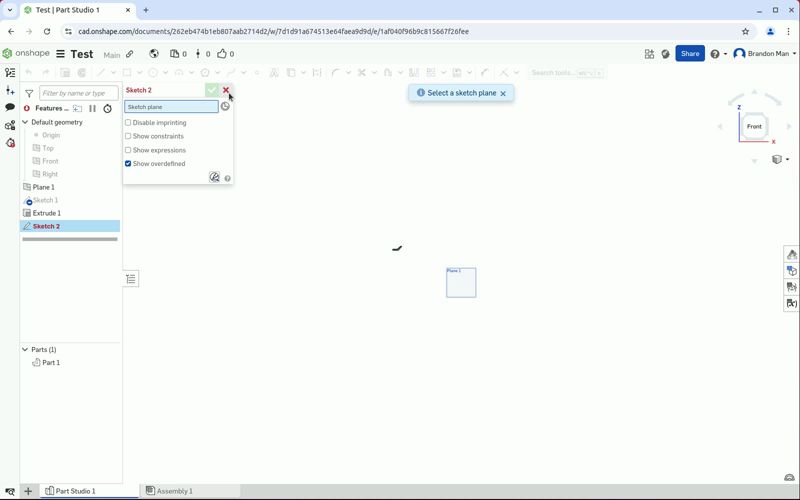
mouse_move(73, 189)
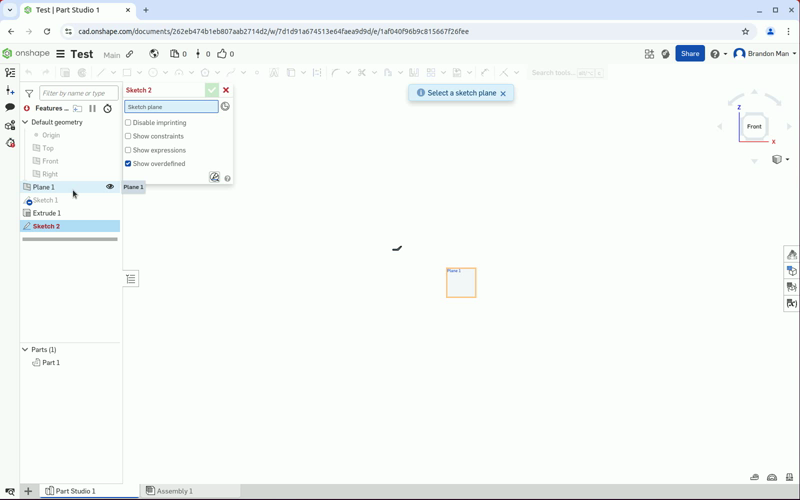
click(73, 189)
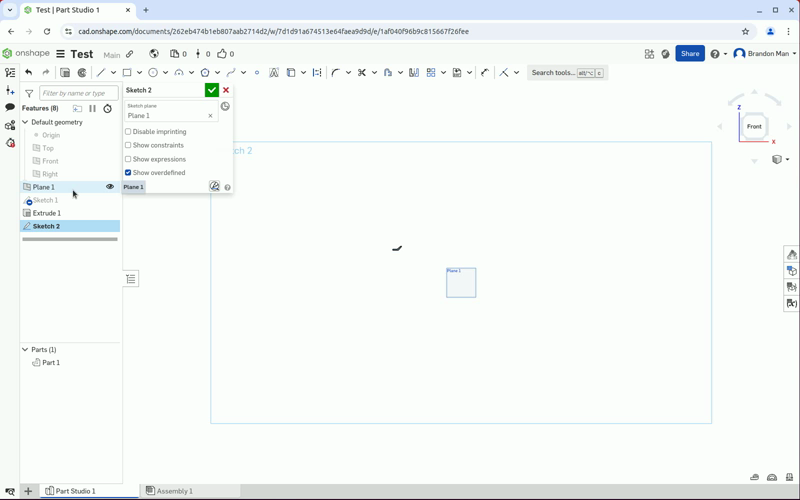
mouse_move(73, 352)
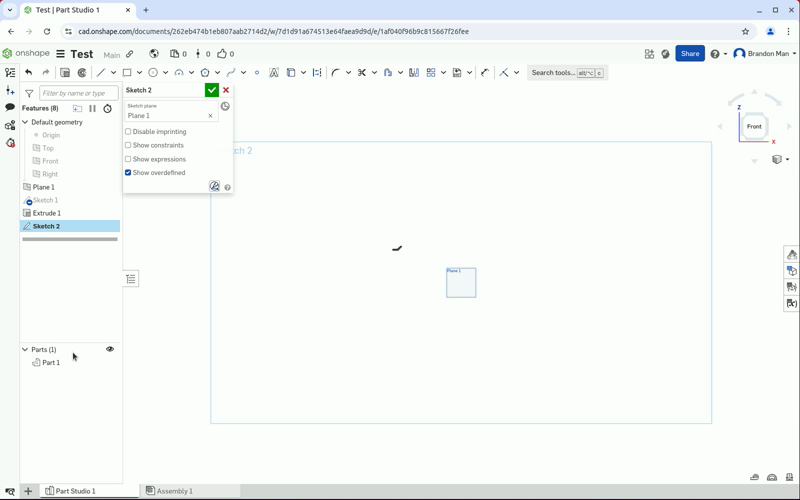
key(y)
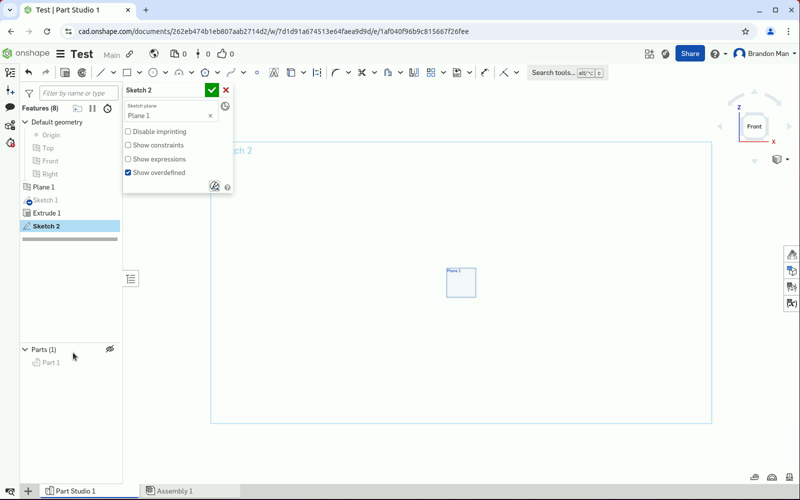
key(l)
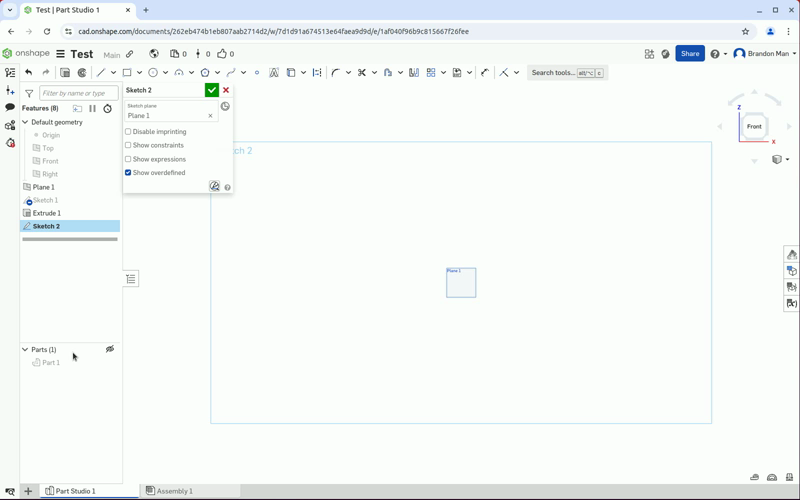
key_down(shift)
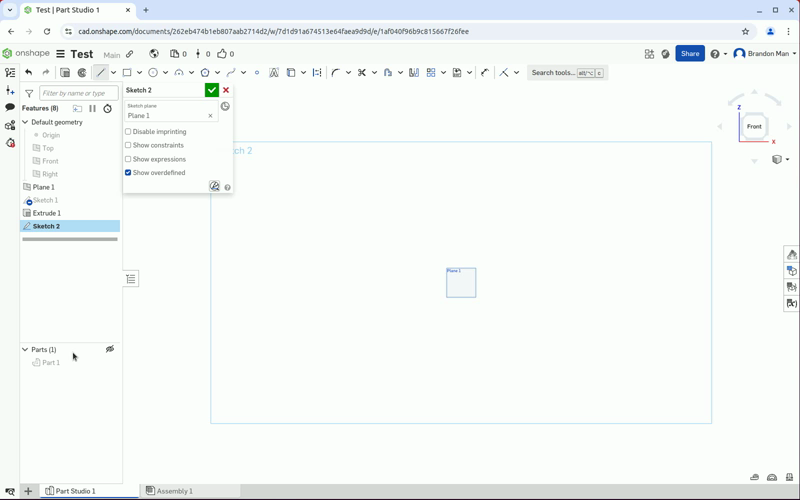
mouse_move(348, 246)
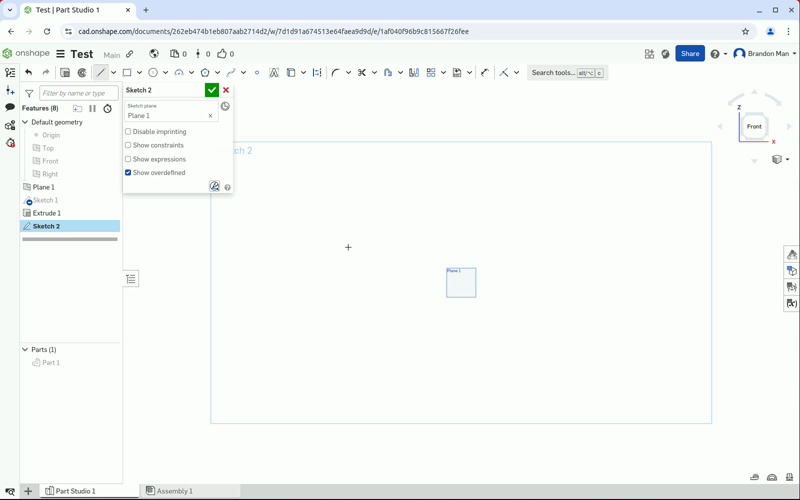
click(348, 246)
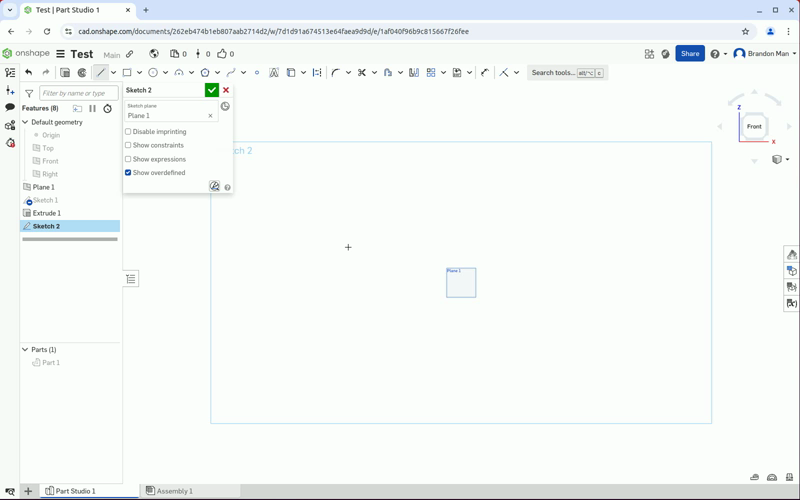
key_up(shift)
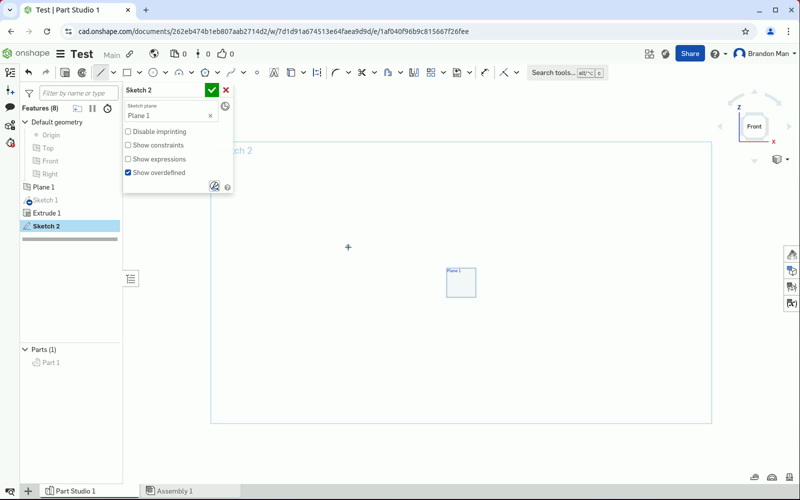
key_down(shift)
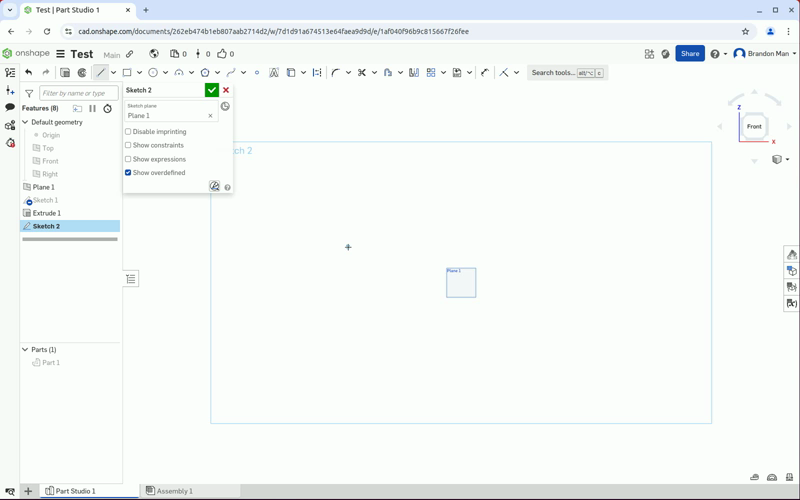
mouse_move(378, 246)
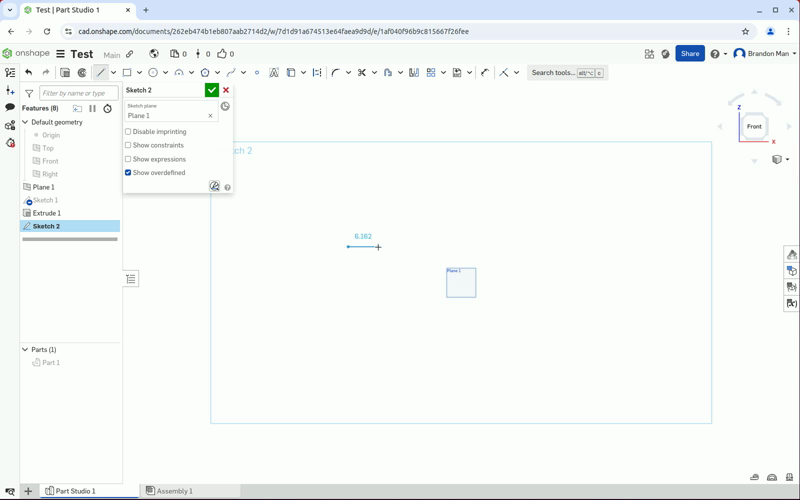
mouse_move(352, 250)
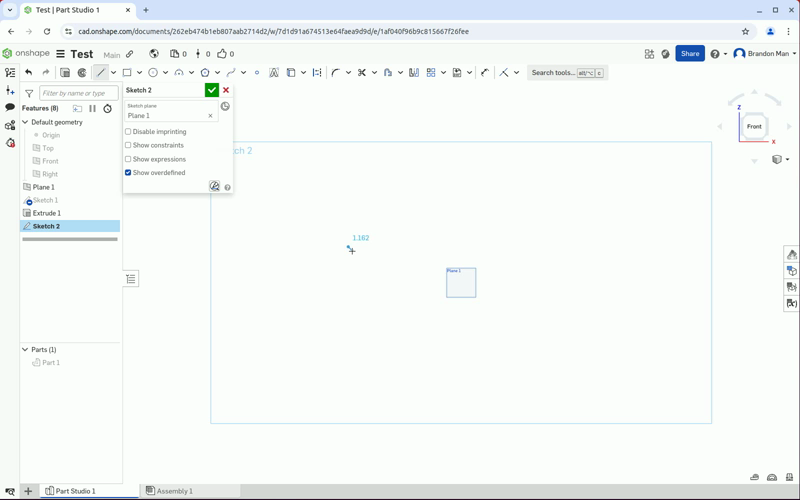
scroll(6)
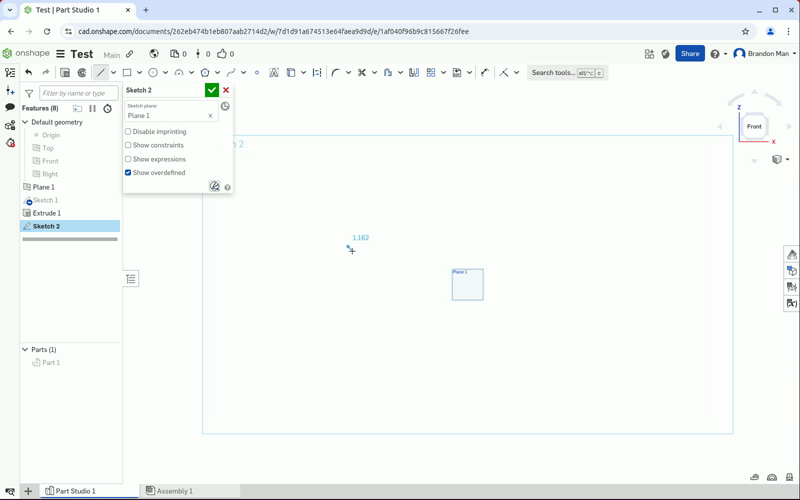
scroll(6)
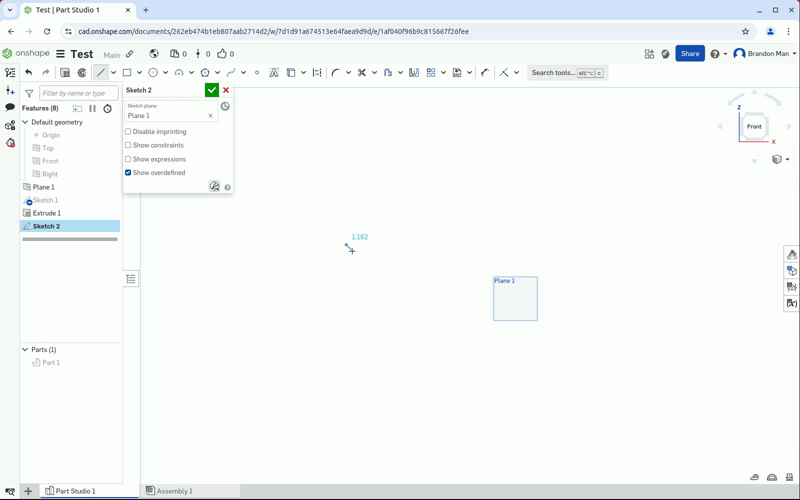
scroll(6)
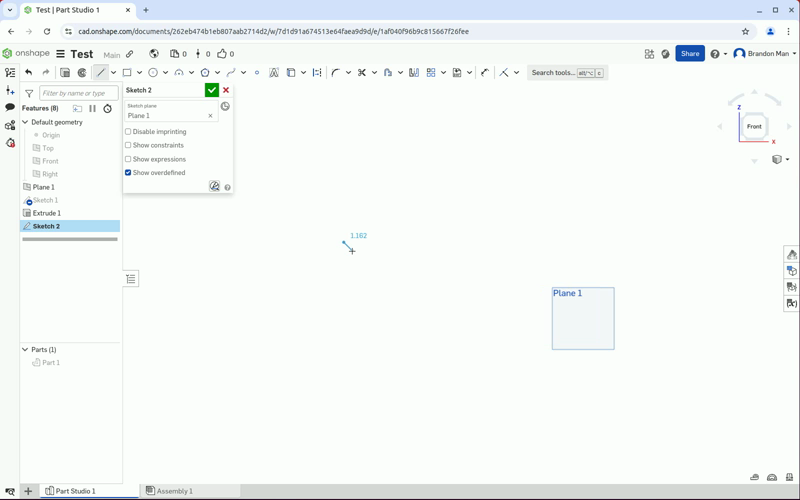
scroll(6)
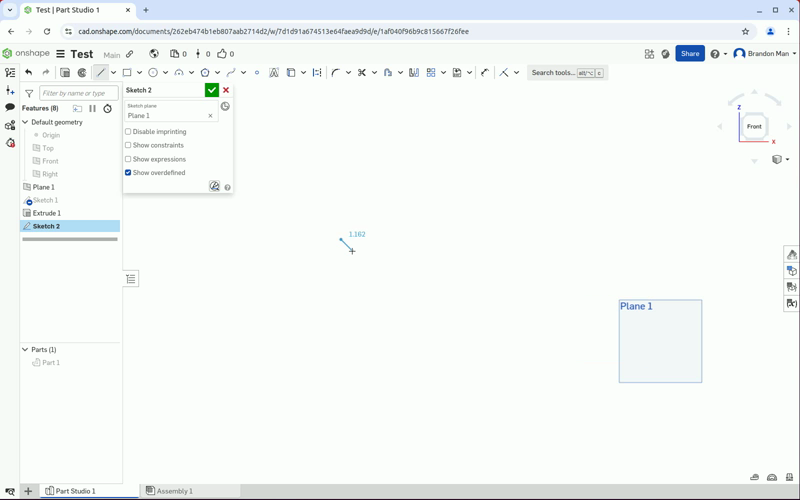
scroll(6)
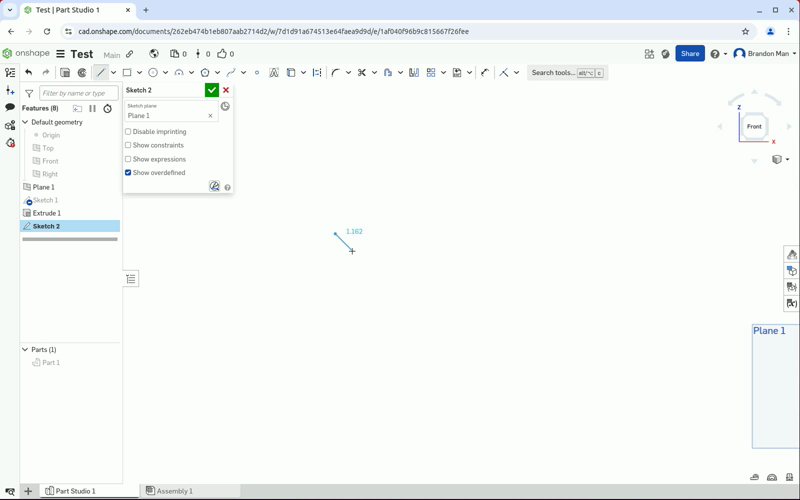
scroll(6)
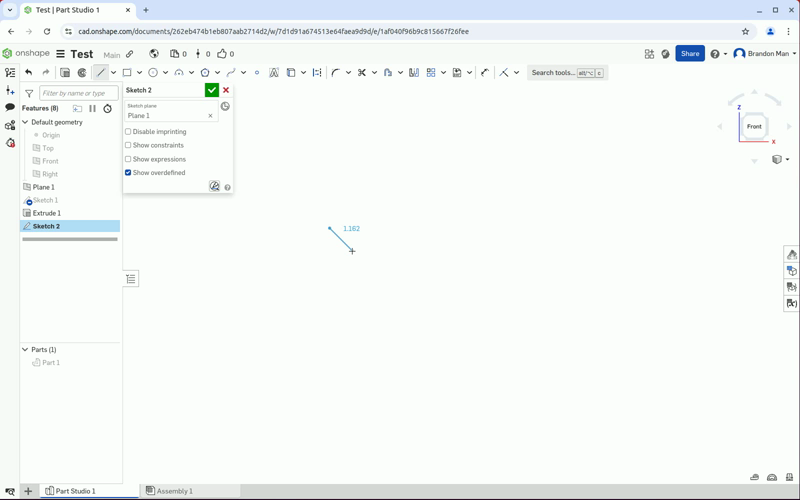
scroll(6)
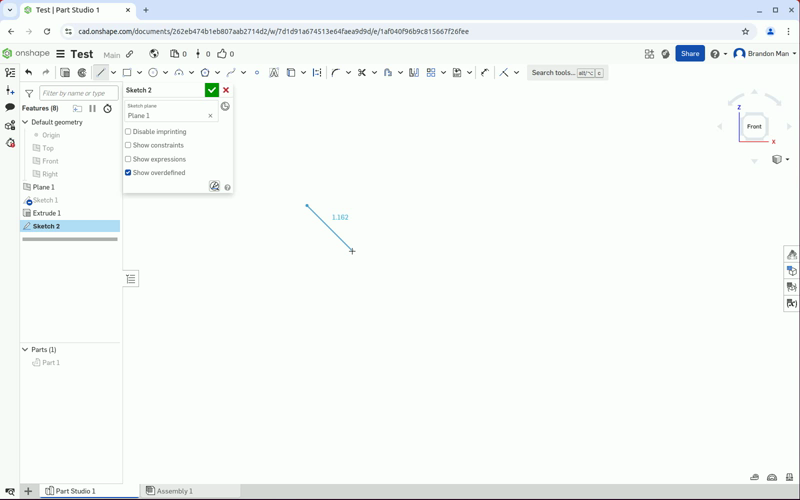
click(352, 250)
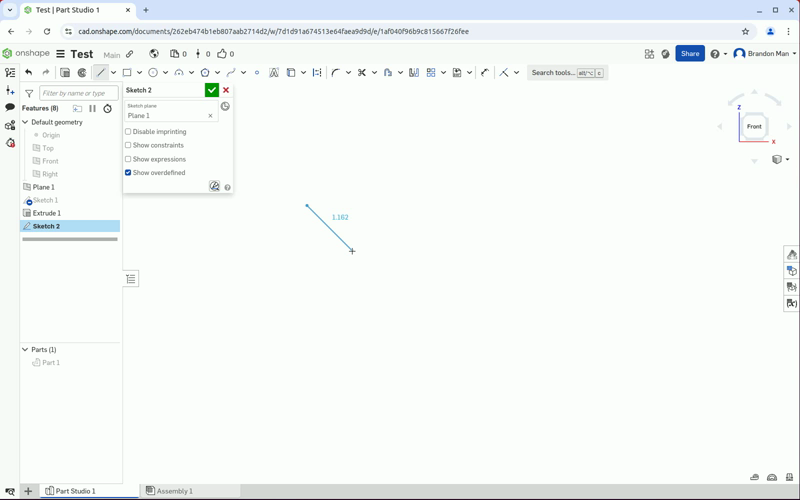
scroll(-6)
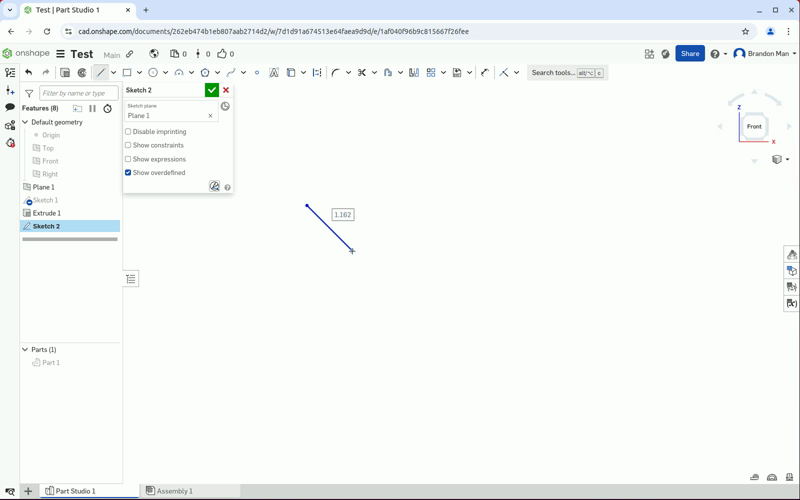
scroll(-6)
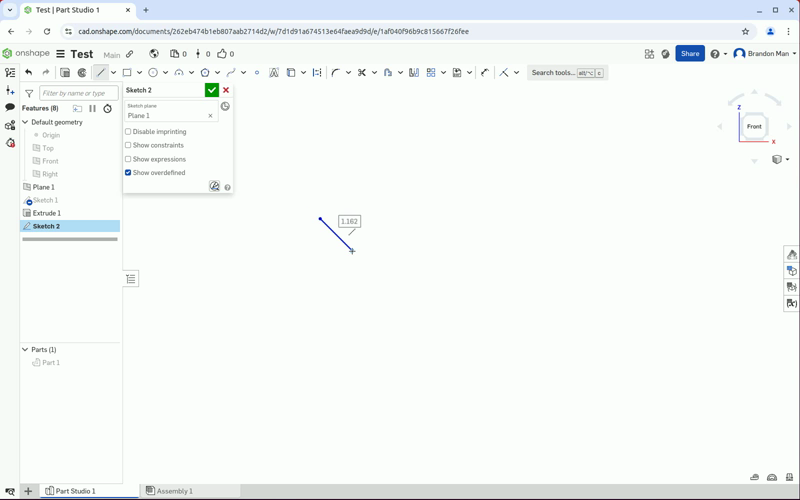
scroll(-6)
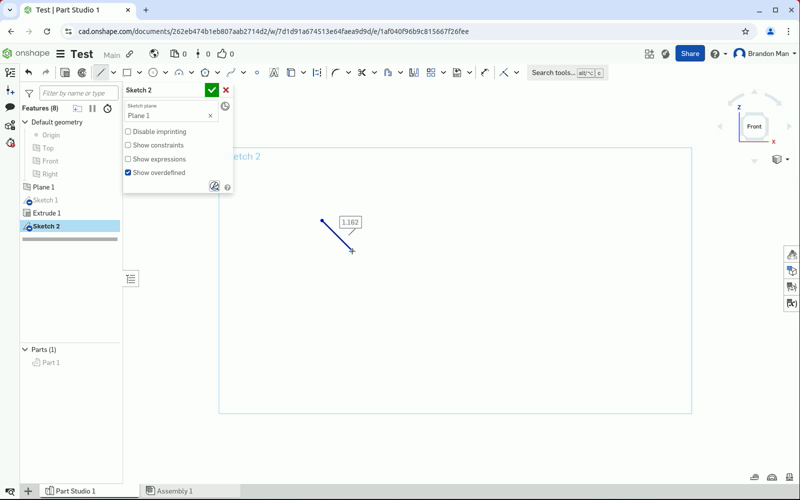
scroll(-6)
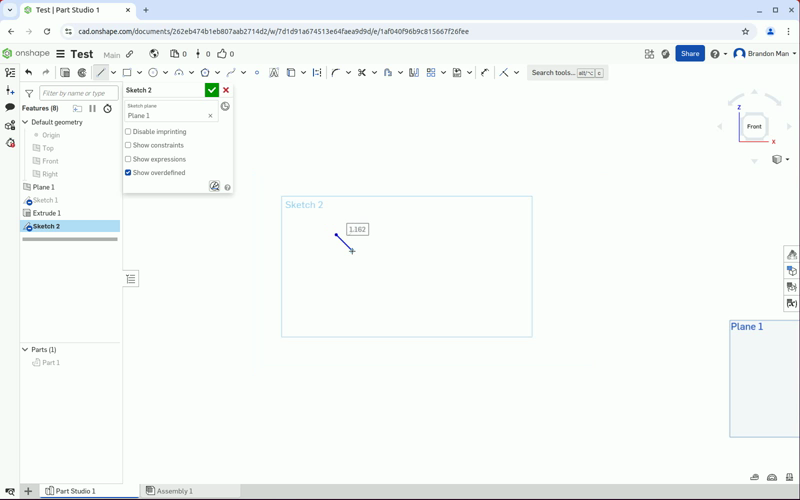
scroll(-6)
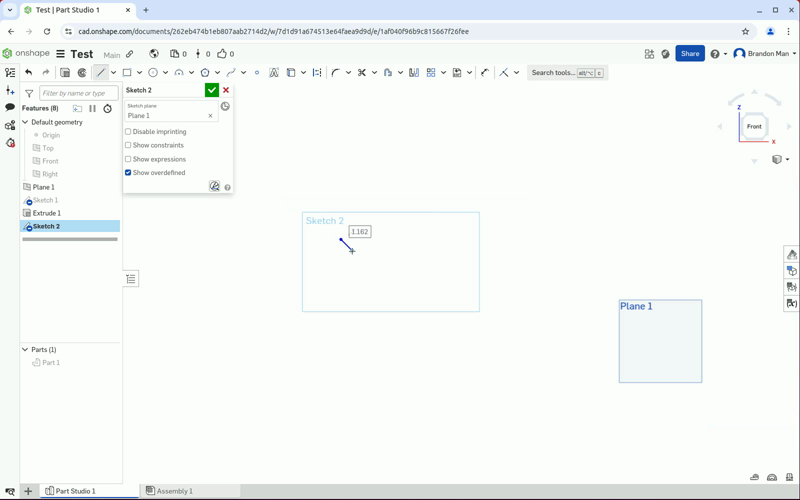
scroll(-6)
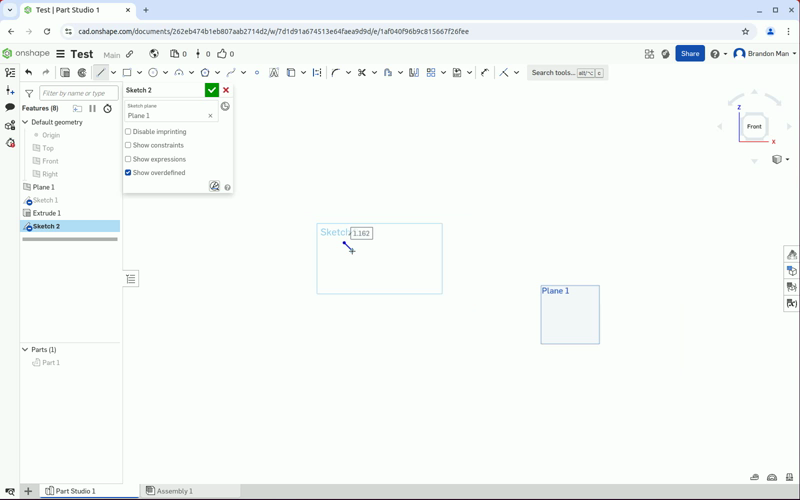
scroll(-6)
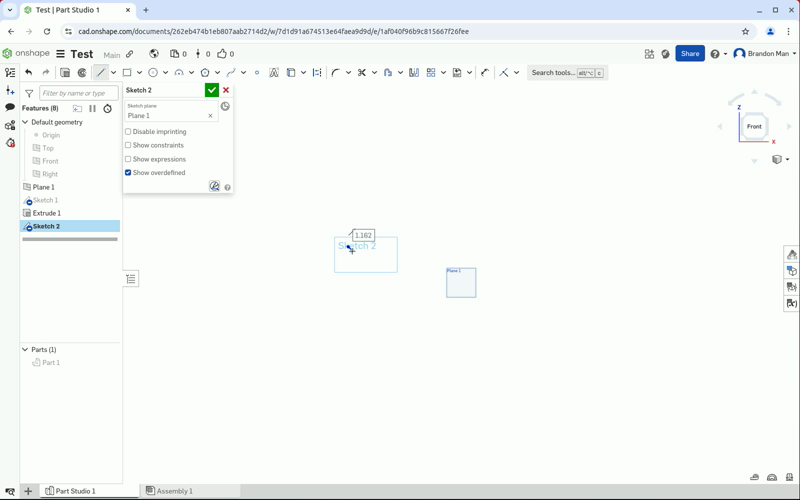
key_up(shift)
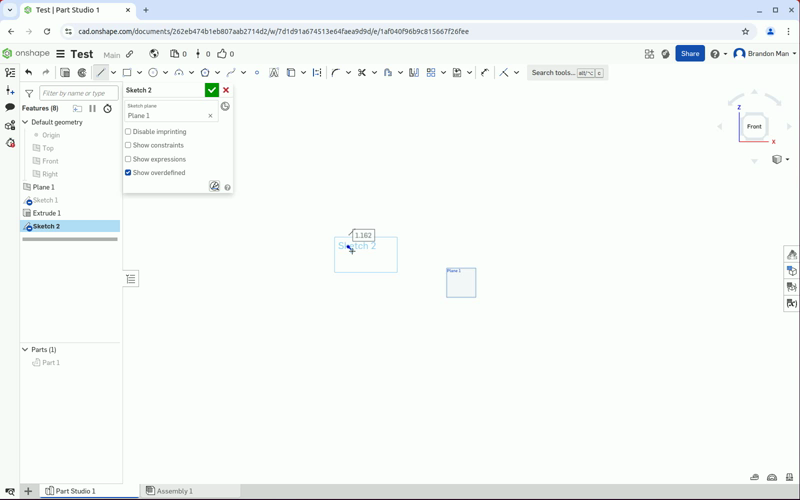
key_down(shift)
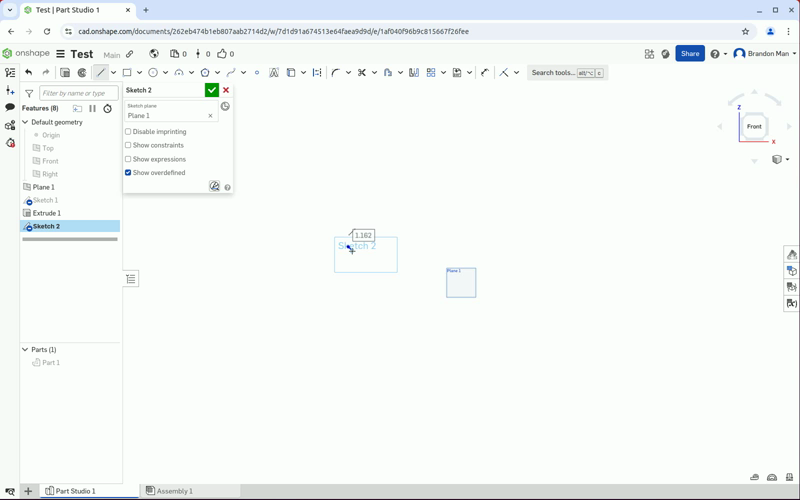
mouse_move(382, 250)
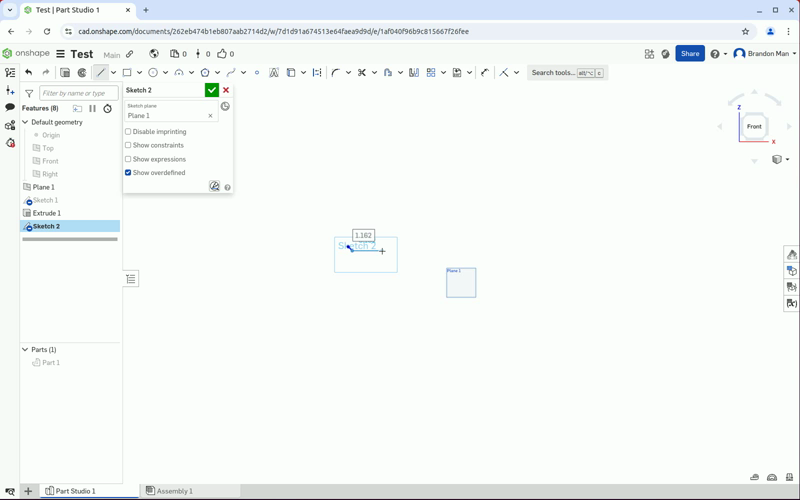
mouse_move(357, 250)
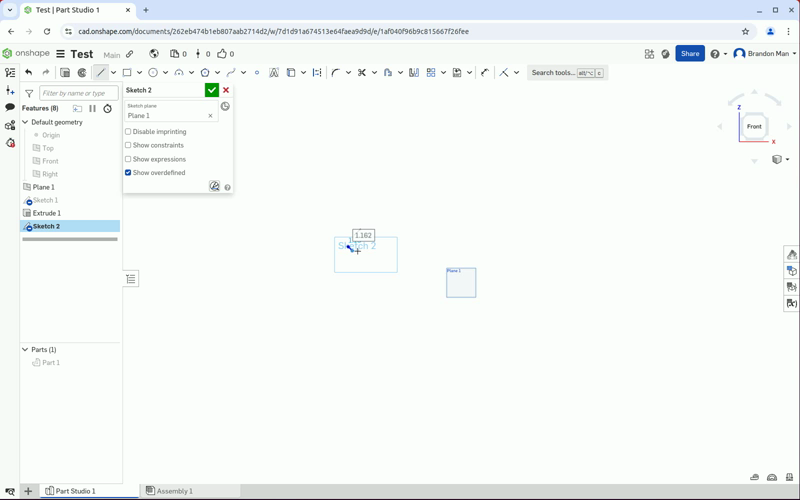
scroll(6)
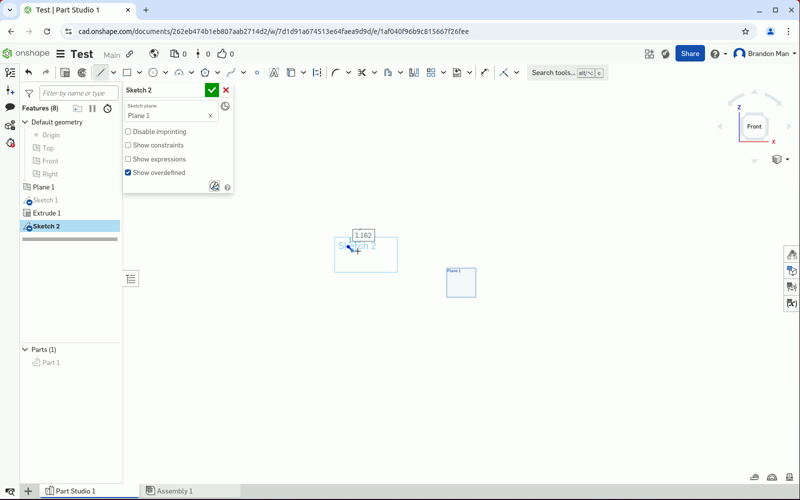
scroll(6)
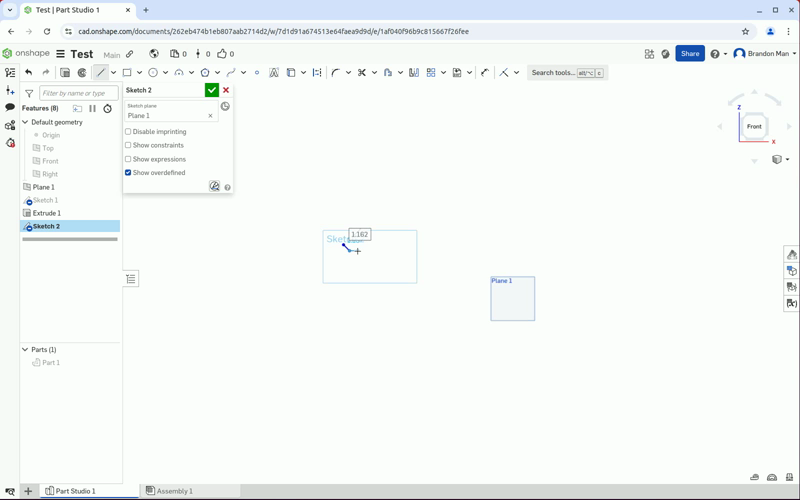
scroll(6)
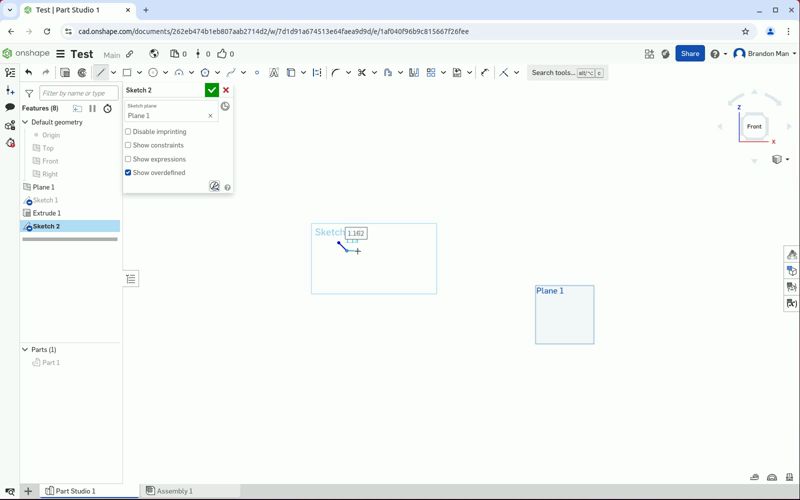
scroll(6)
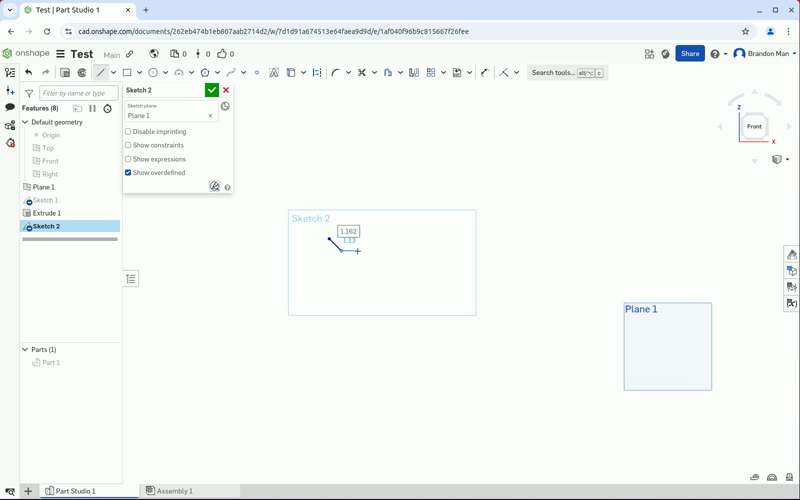
scroll(6)
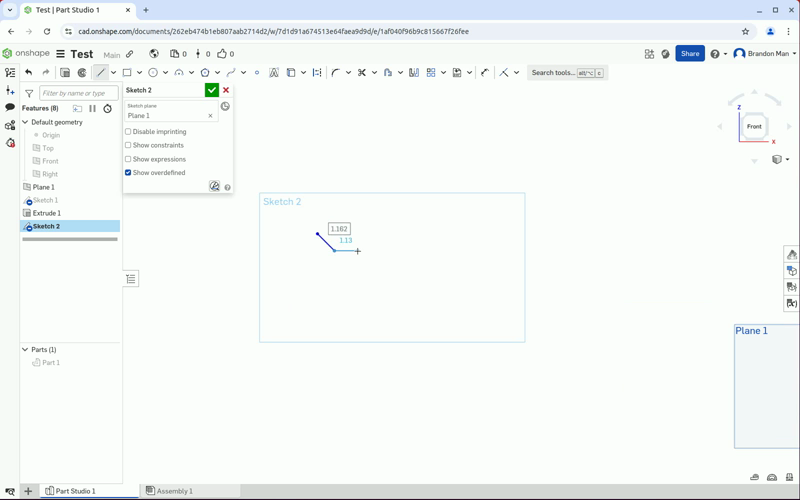
scroll(6)
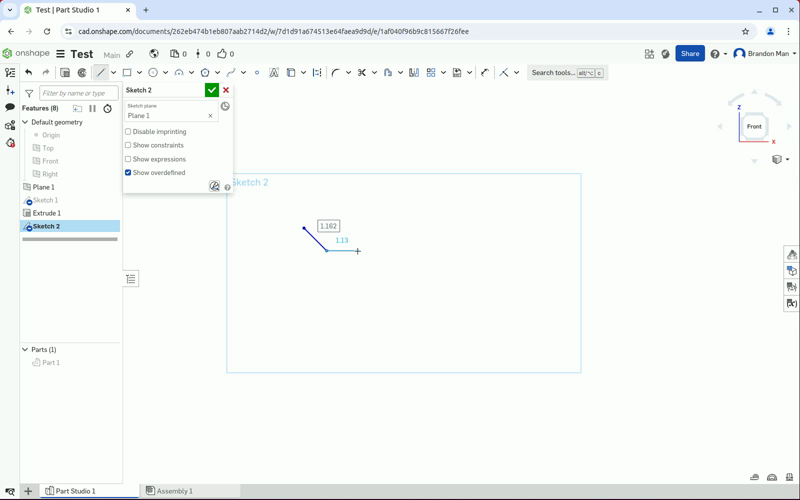
scroll(6)
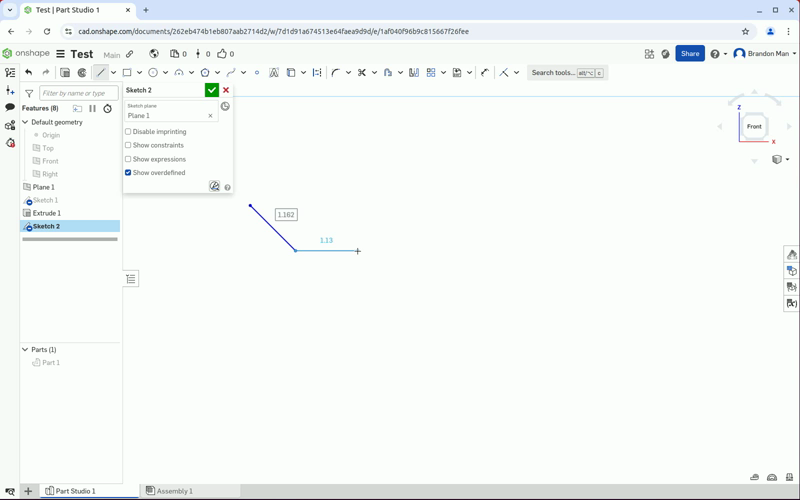
click(357, 250)
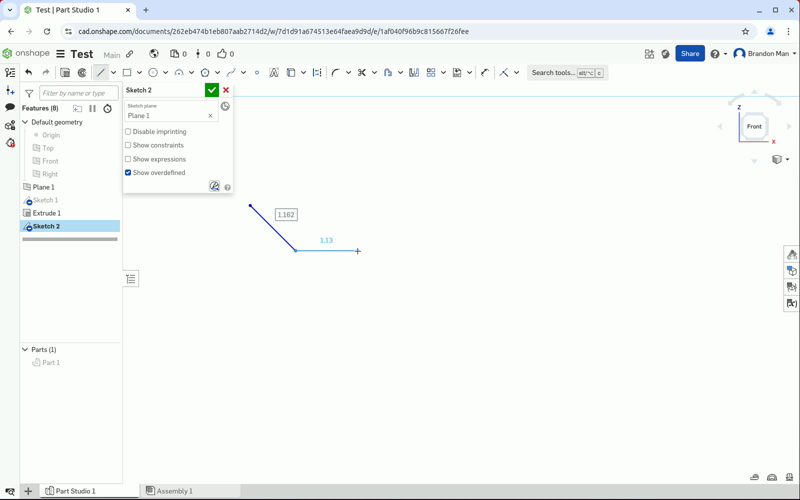
scroll(-6)
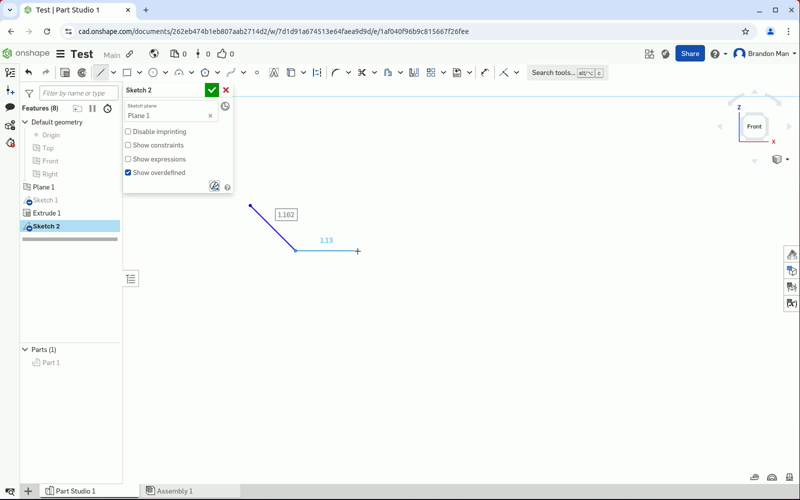
scroll(-6)
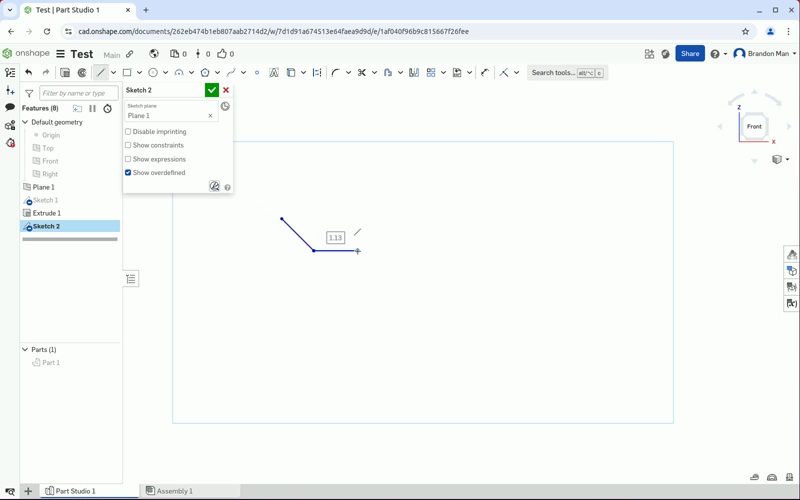
scroll(-6)
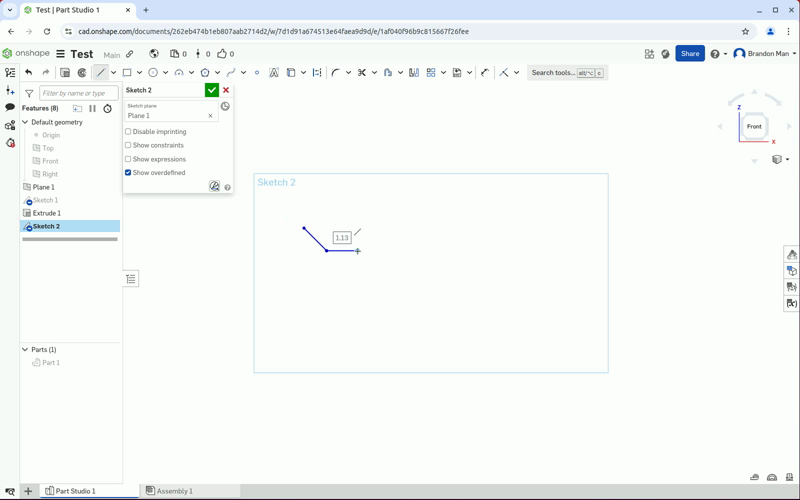
scroll(-6)
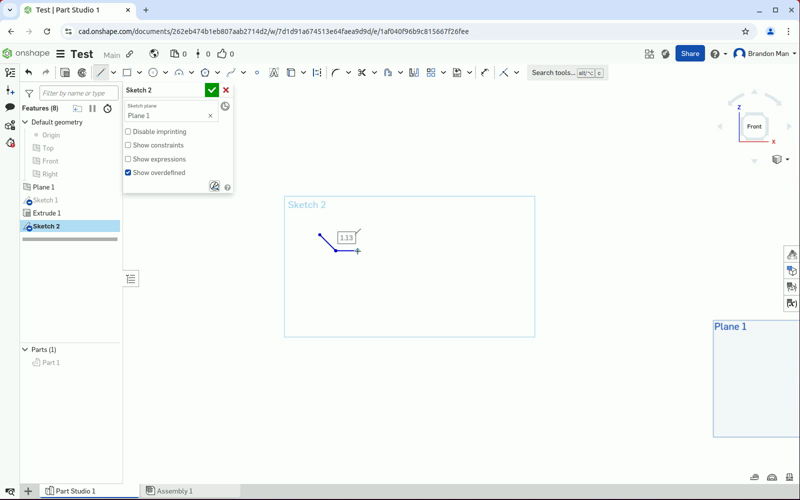
scroll(-6)
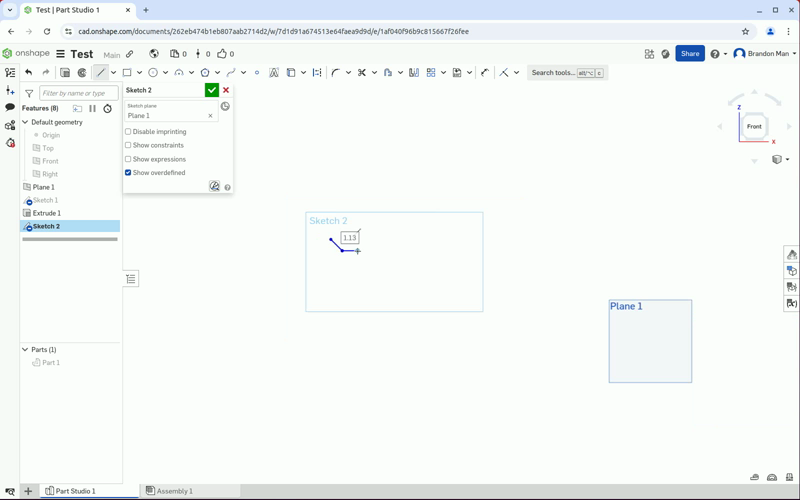
scroll(-6)
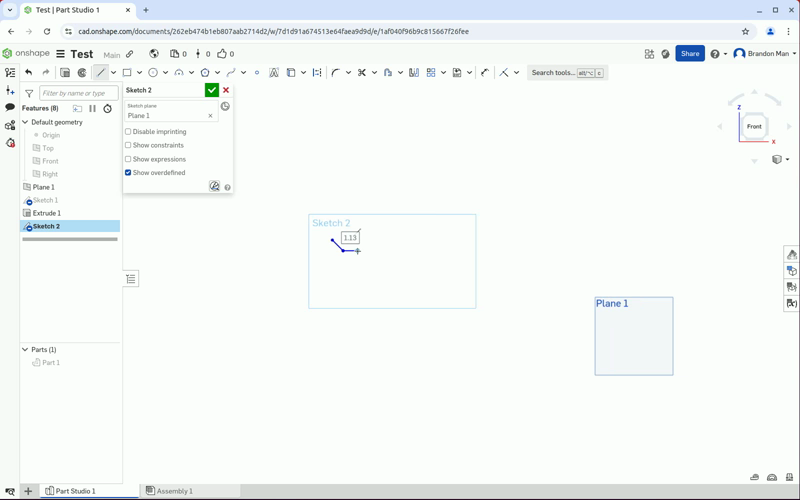
scroll(-6)
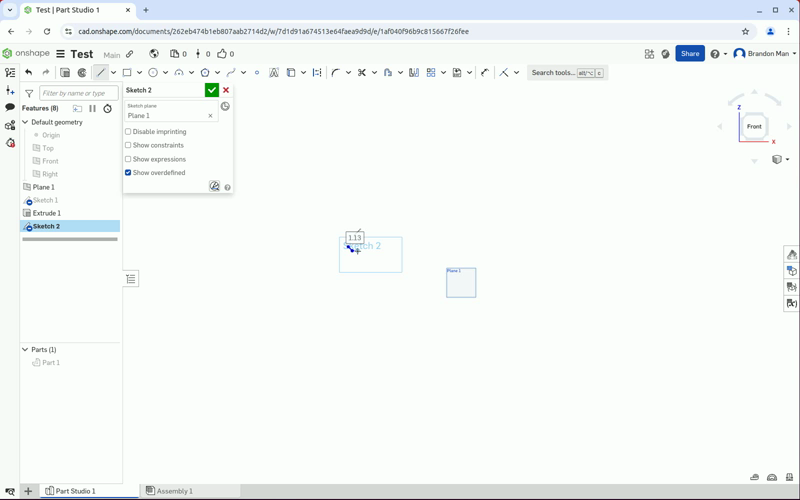
key_up(shift)
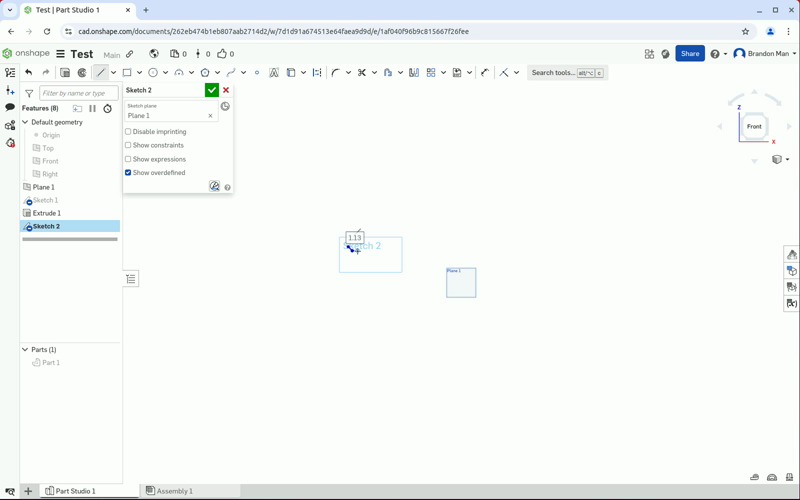
key_down(shift)
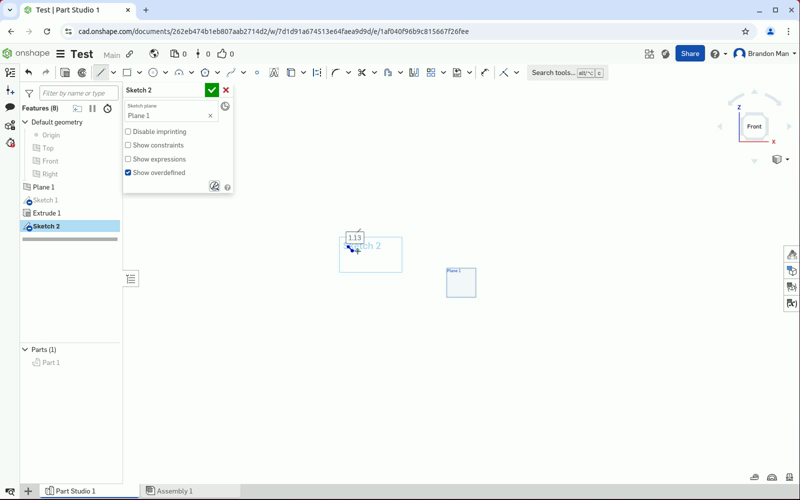
mouse_move(387, 250)
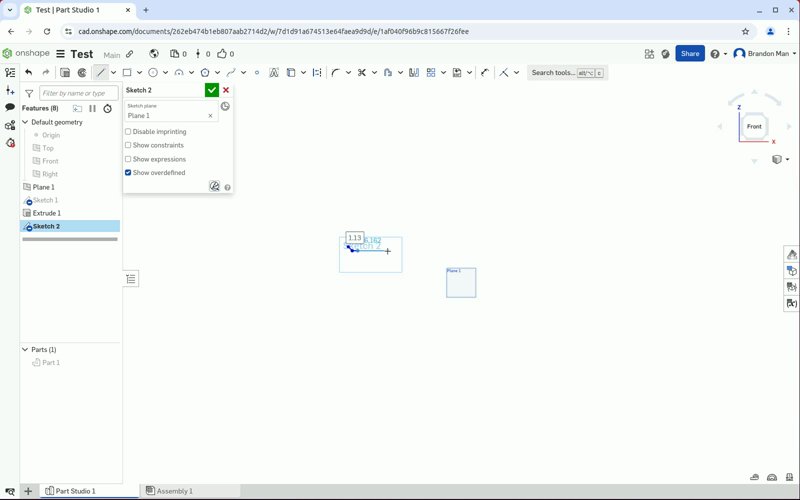
mouse_move(357, 249)
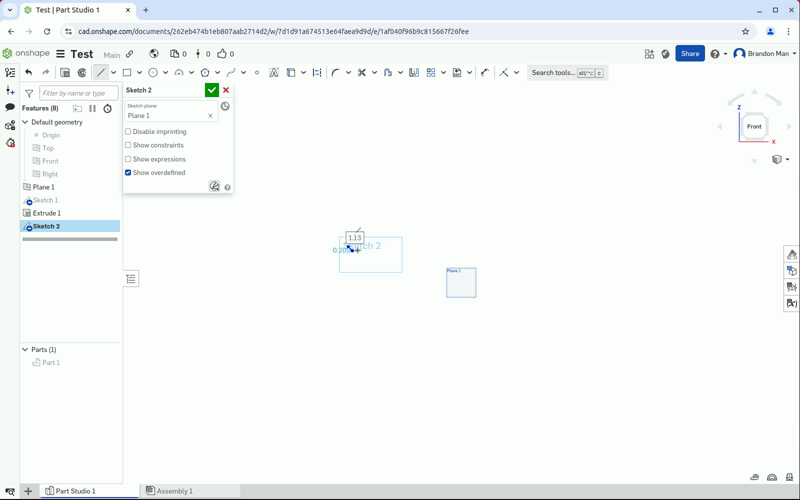
scroll(6)
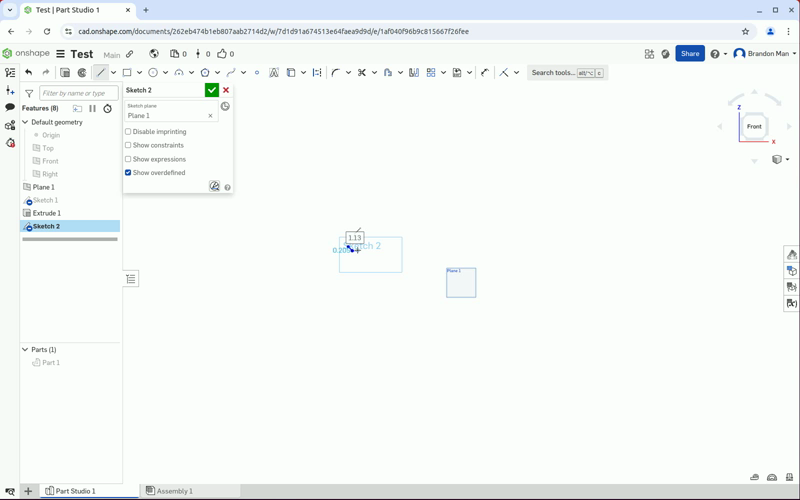
scroll(6)
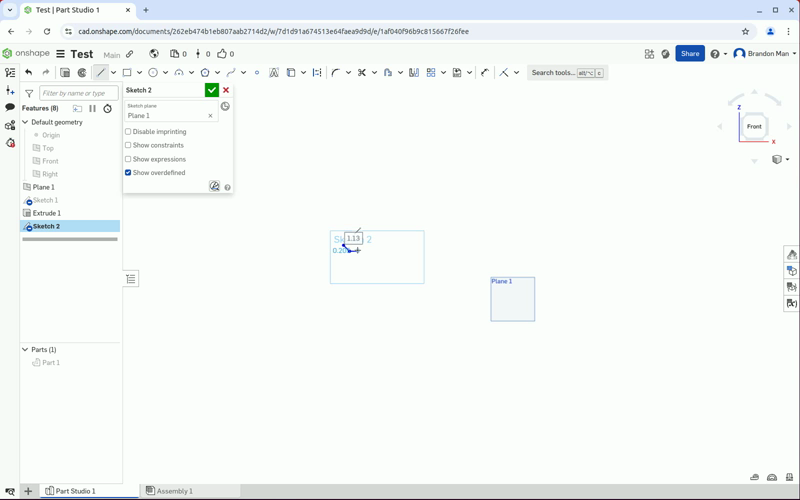
scroll(6)
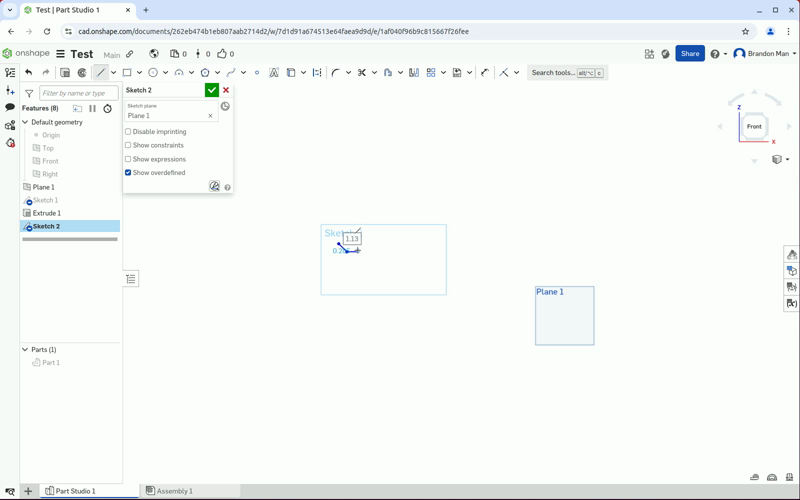
scroll(6)
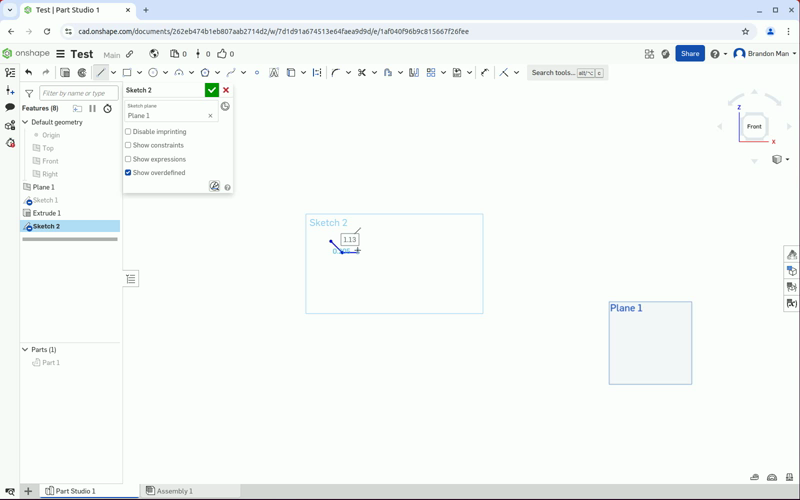
scroll(6)
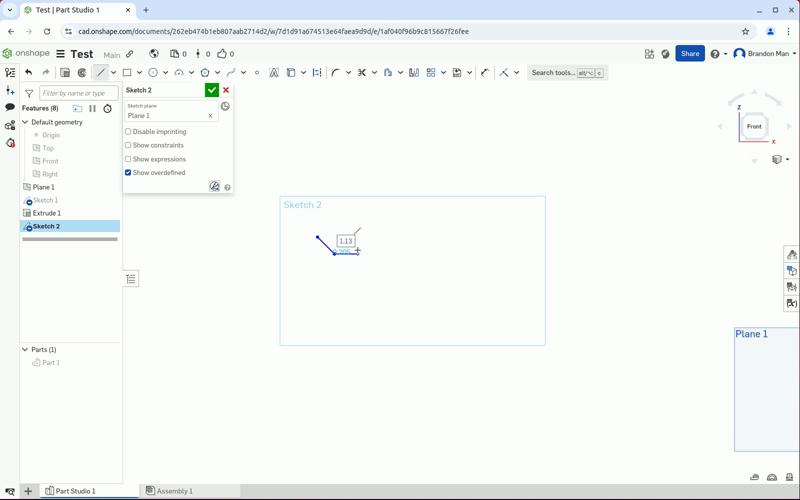
scroll(6)
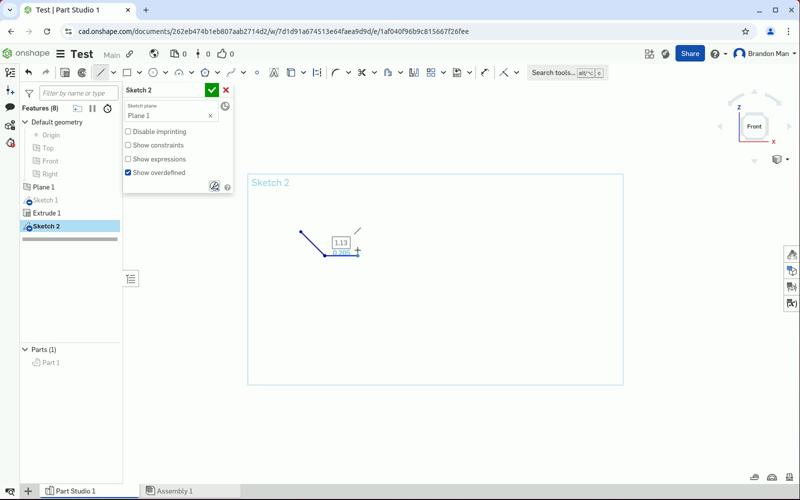
scroll(6)
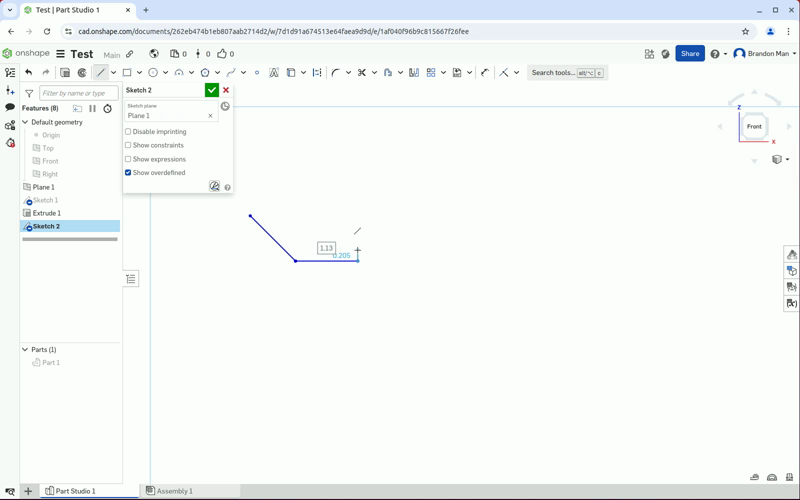
click(357, 249)
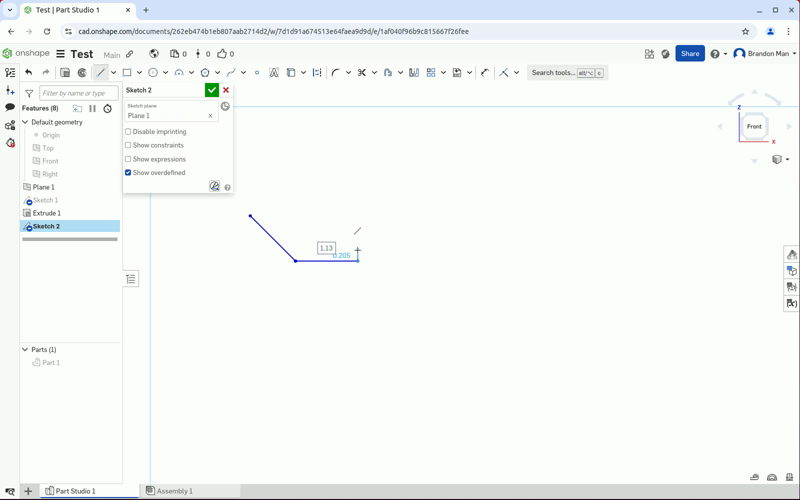
scroll(-6)
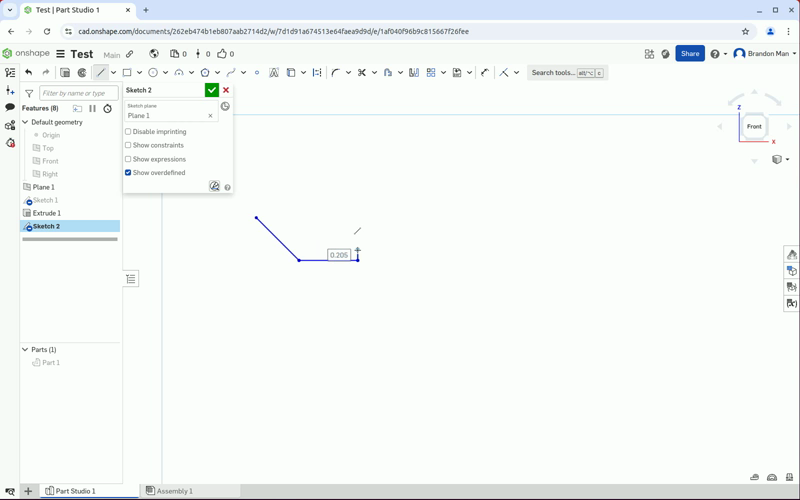
scroll(-6)
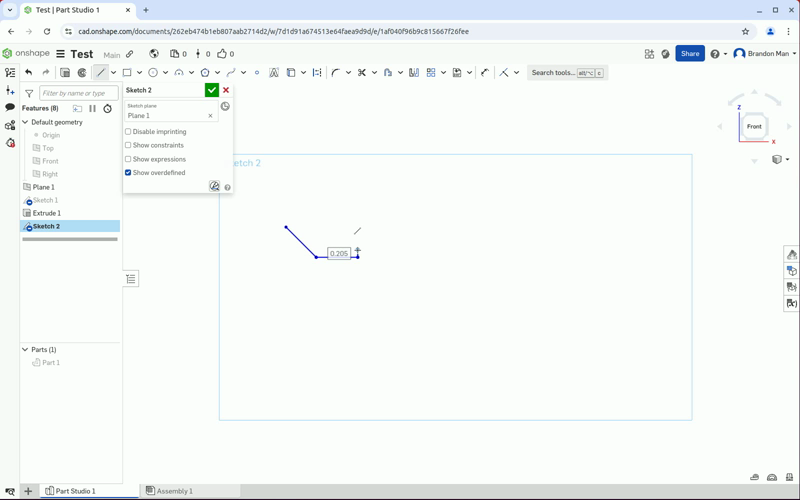
scroll(-6)
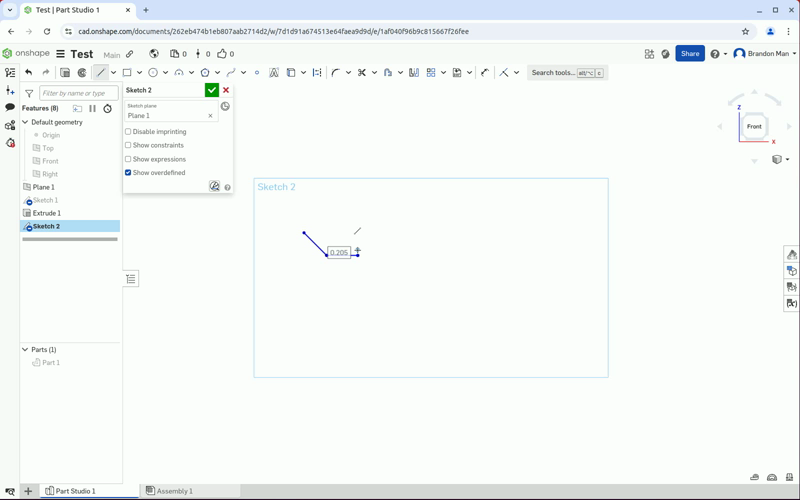
scroll(-6)
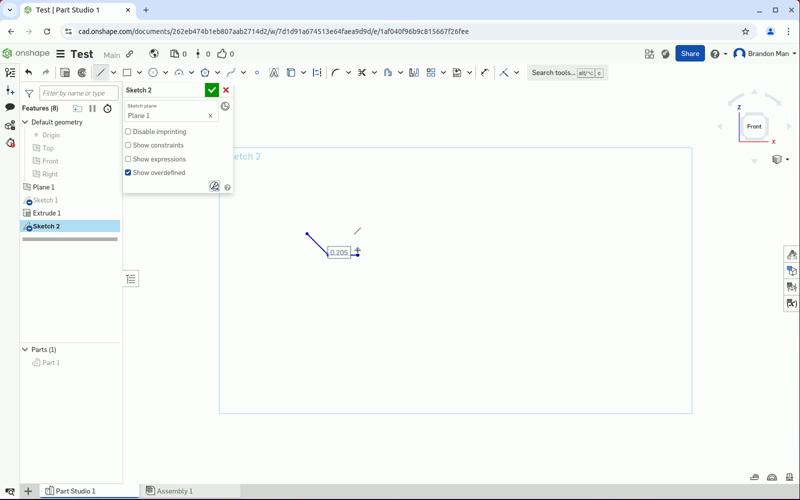
scroll(-6)
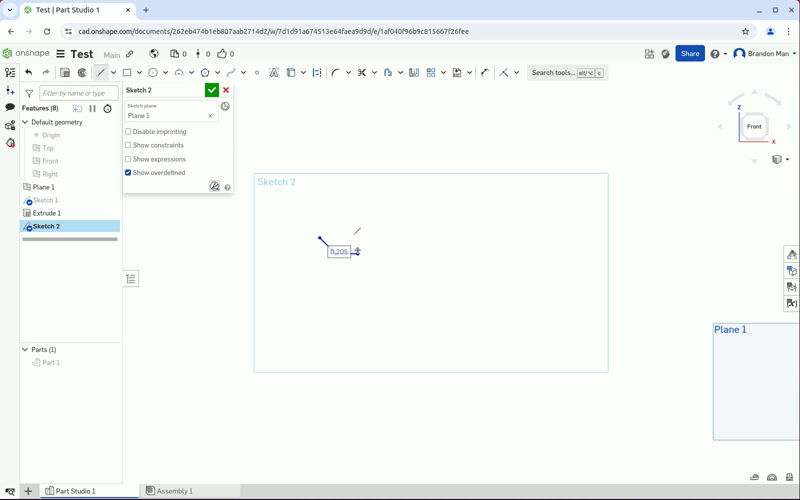
scroll(-6)
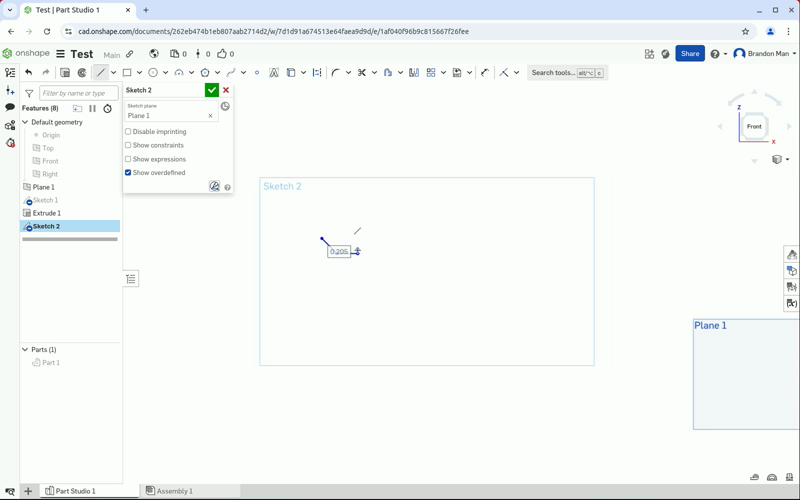
scroll(-6)
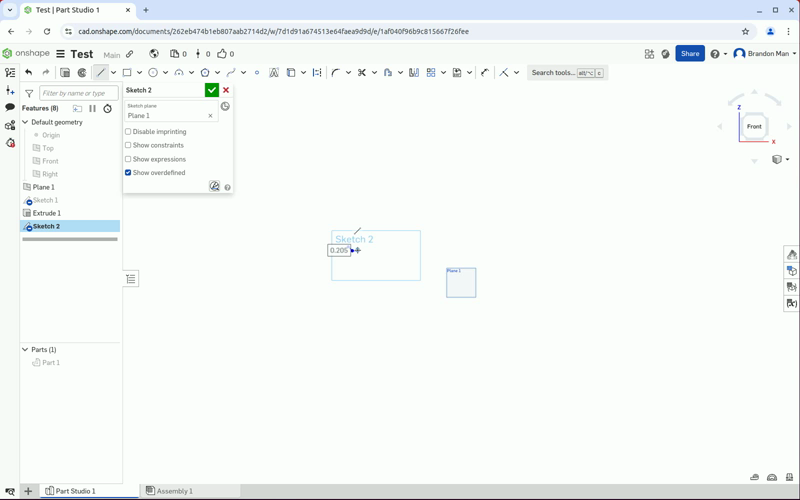
key_up(shift)
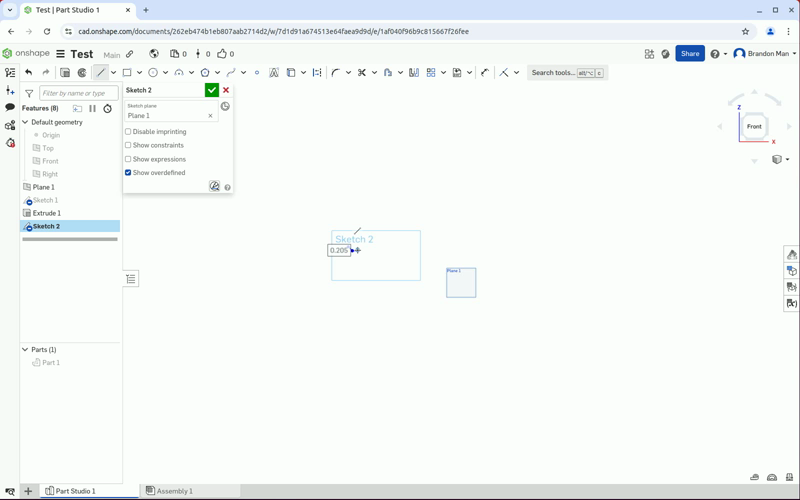
key_down(shift)
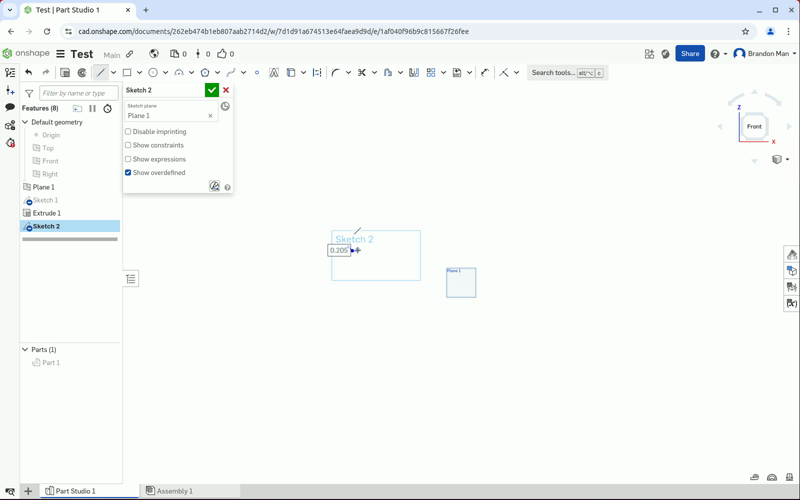
mouse_move(387, 249)
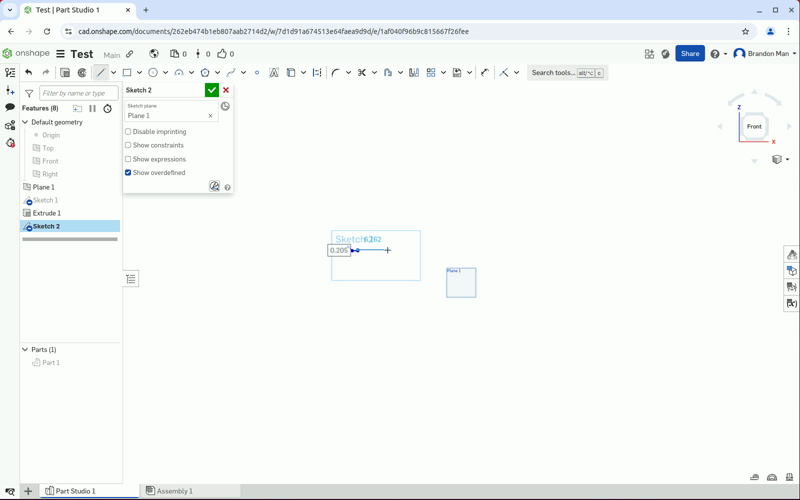
mouse_move(352, 249)
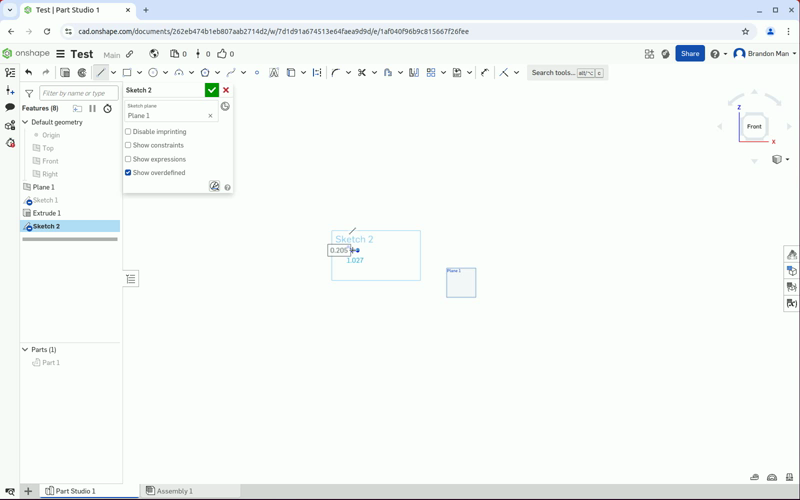
scroll(6)
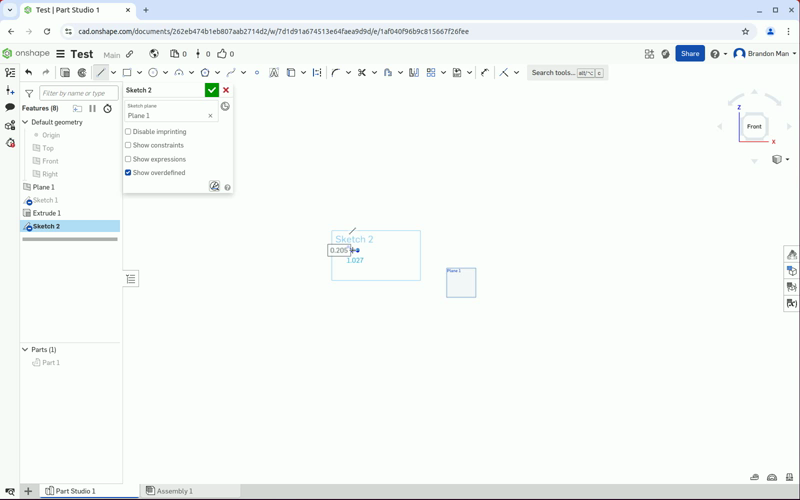
scroll(6)
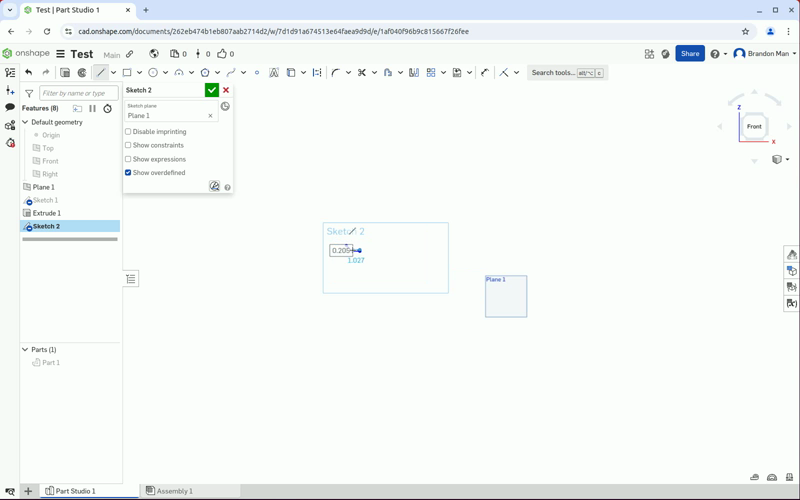
scroll(6)
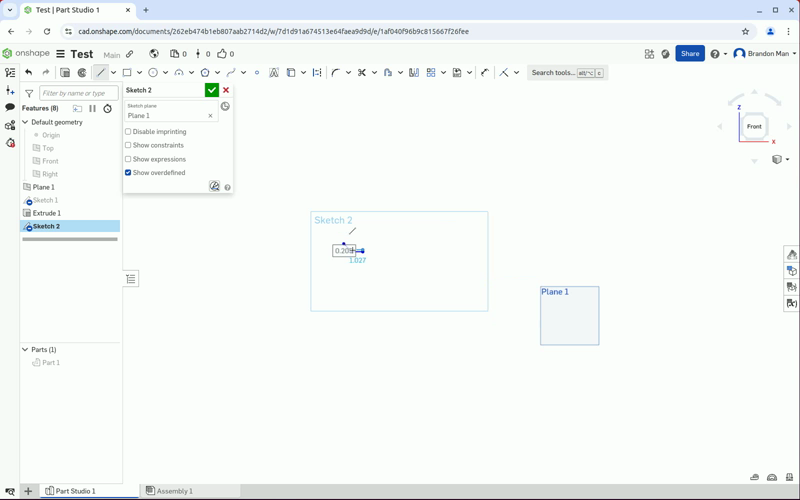
scroll(6)
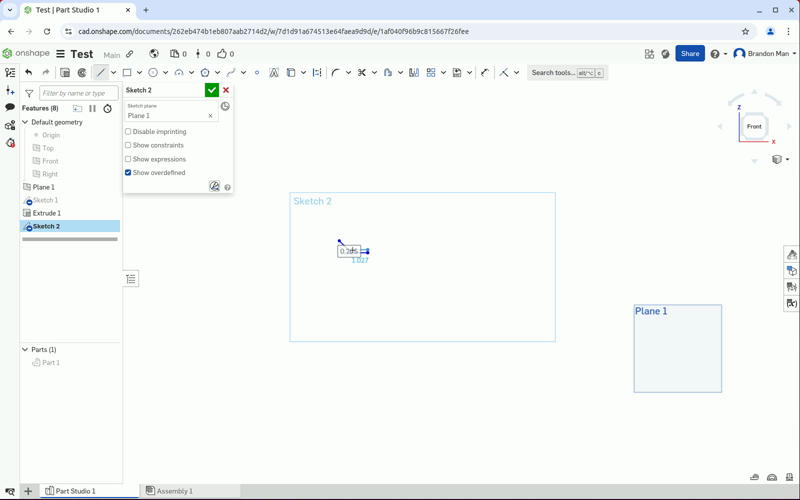
scroll(6)
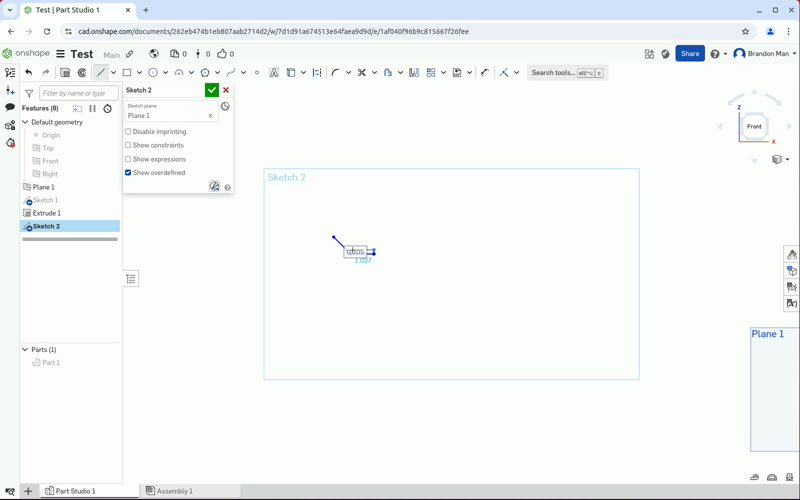
scroll(6)
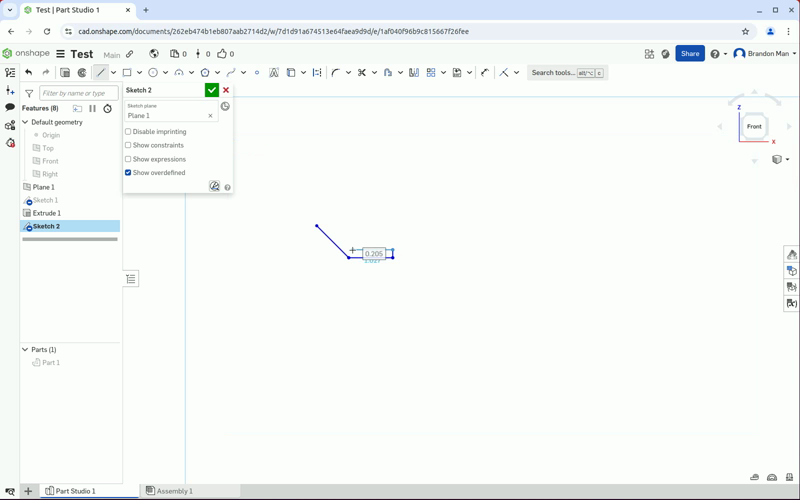
scroll(6)
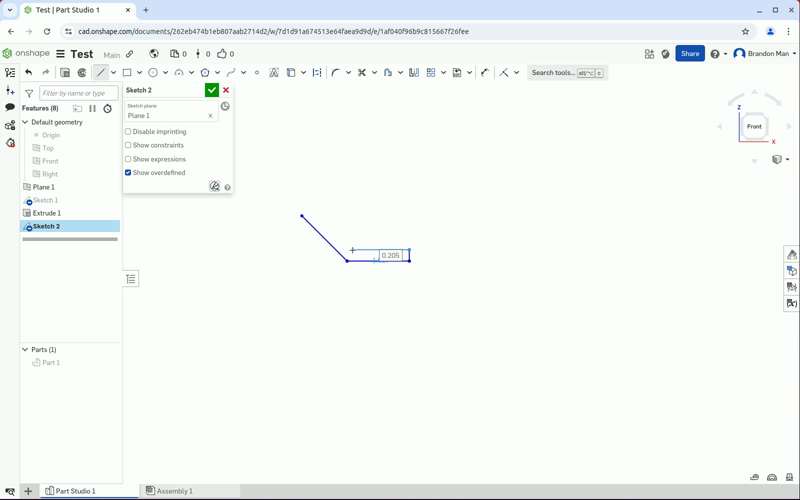
click(352, 249)
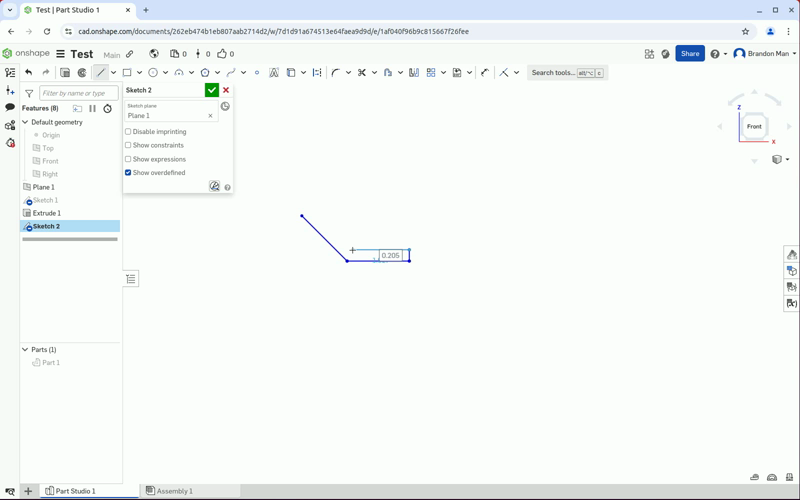
scroll(-6)
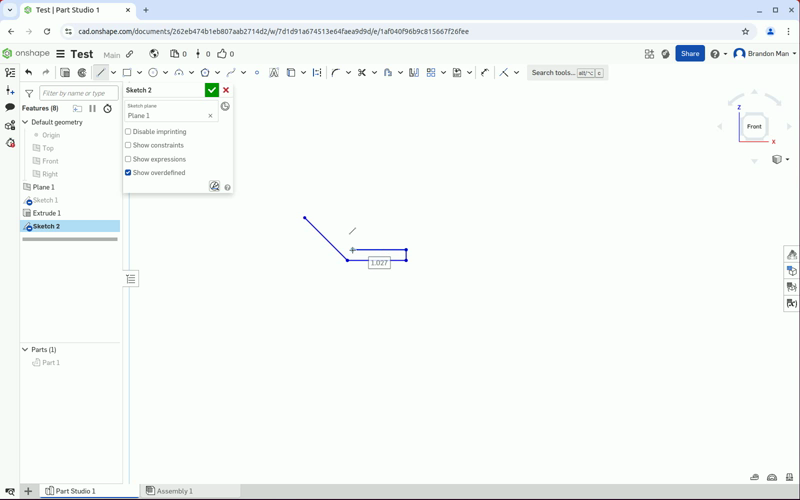
scroll(-6)
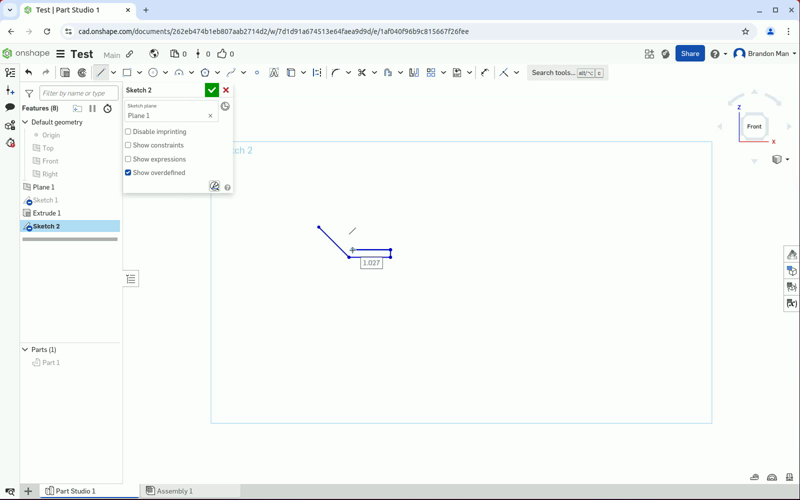
scroll(-6)
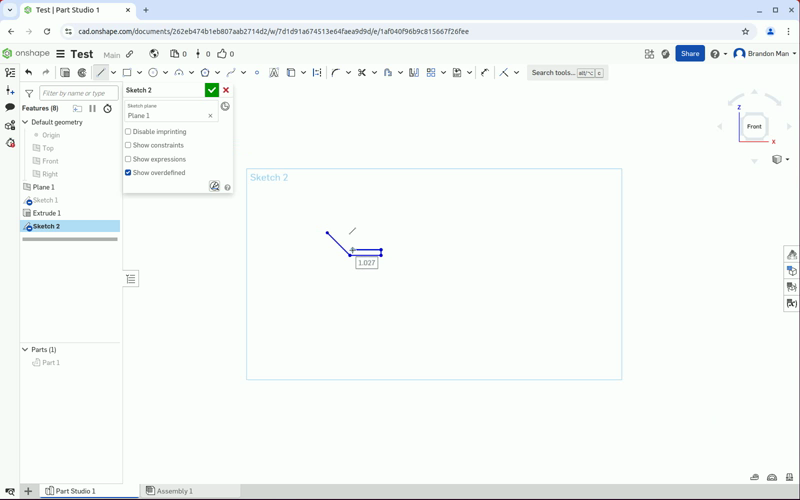
scroll(-6)
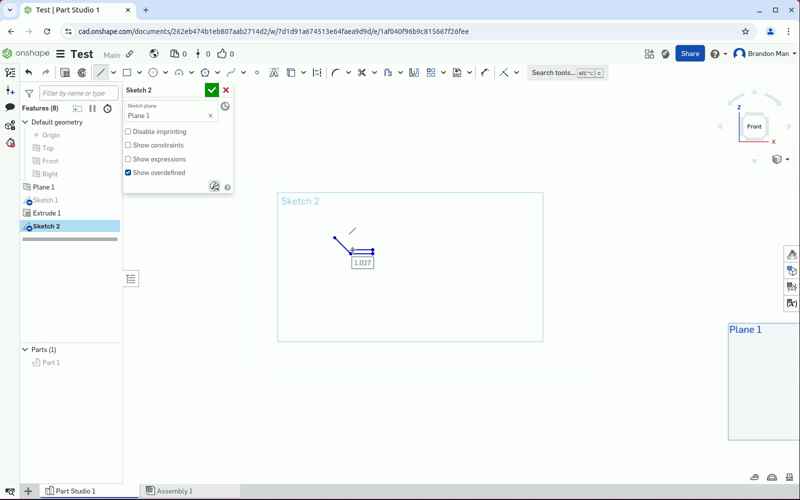
scroll(-6)
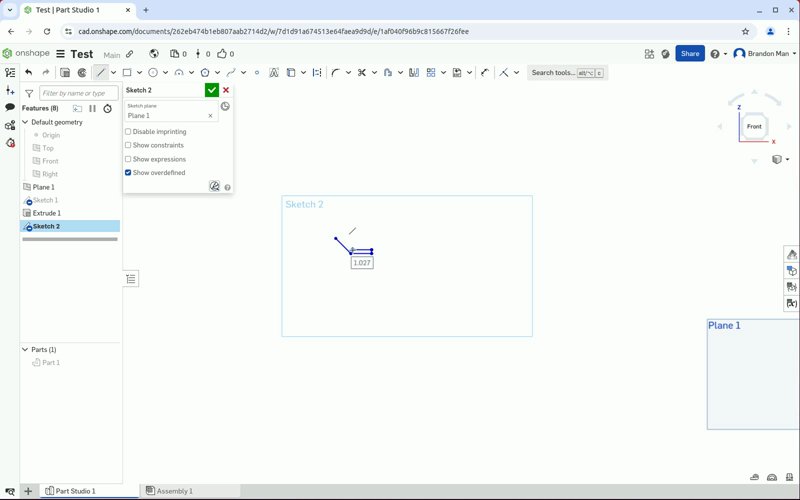
scroll(-6)
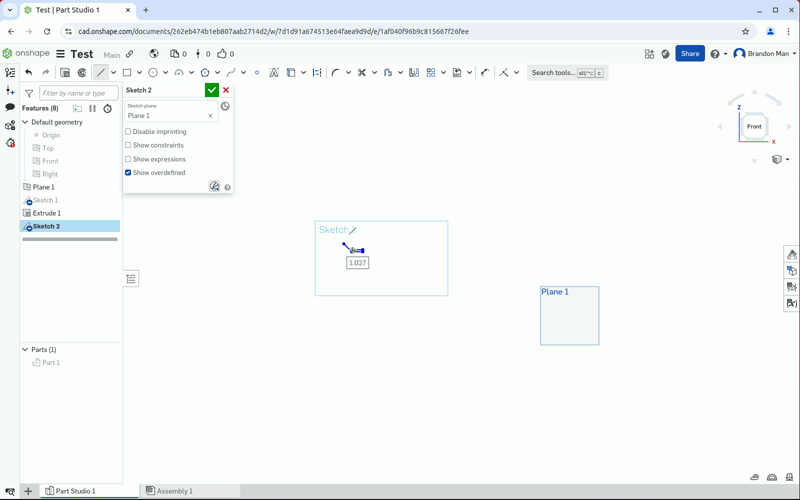
scroll(-6)
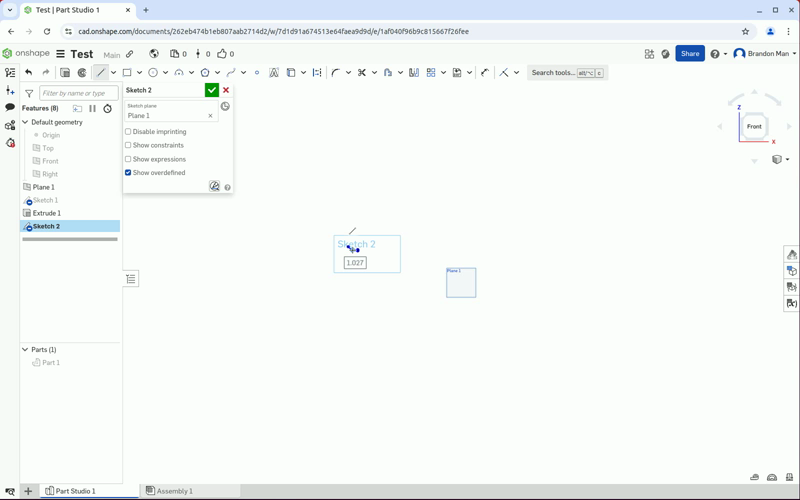
key_up(shift)
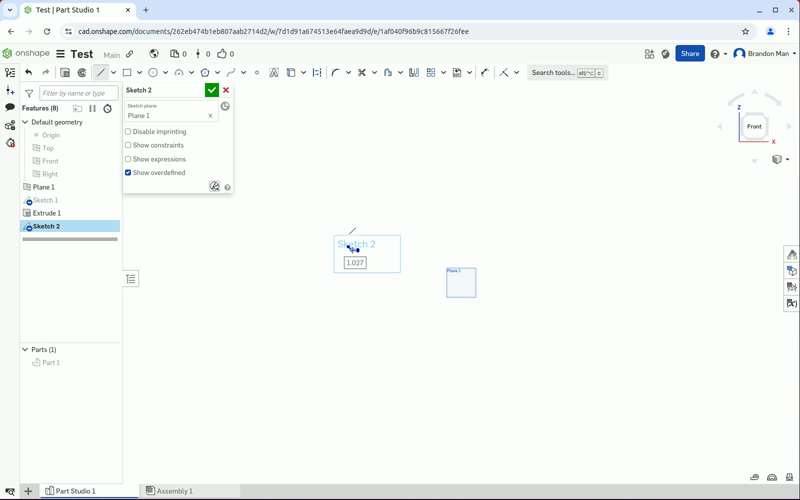
key_down(shift)
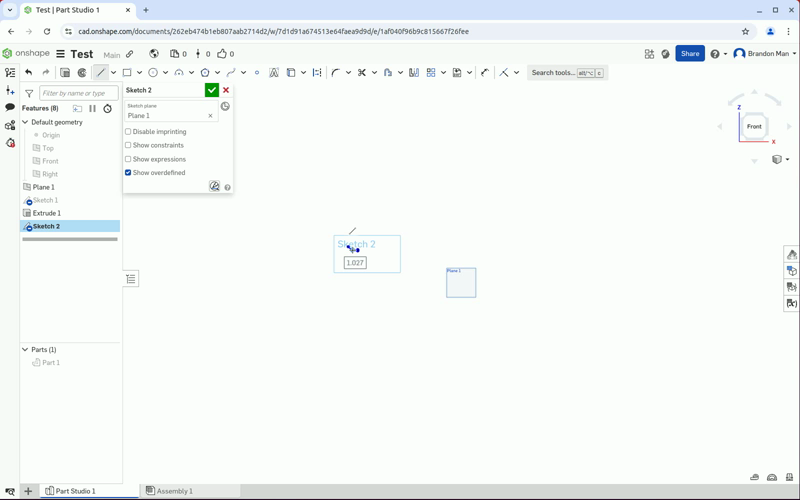
mouse_move(382, 249)
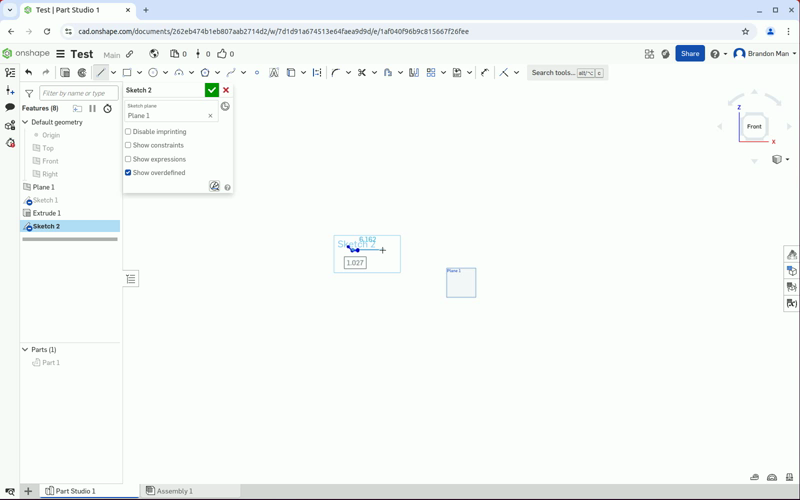
mouse_move(349, 246)
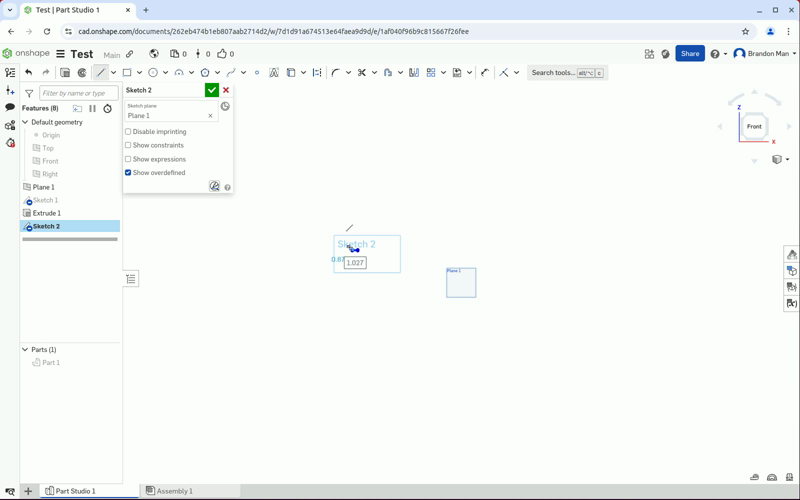
scroll(6)
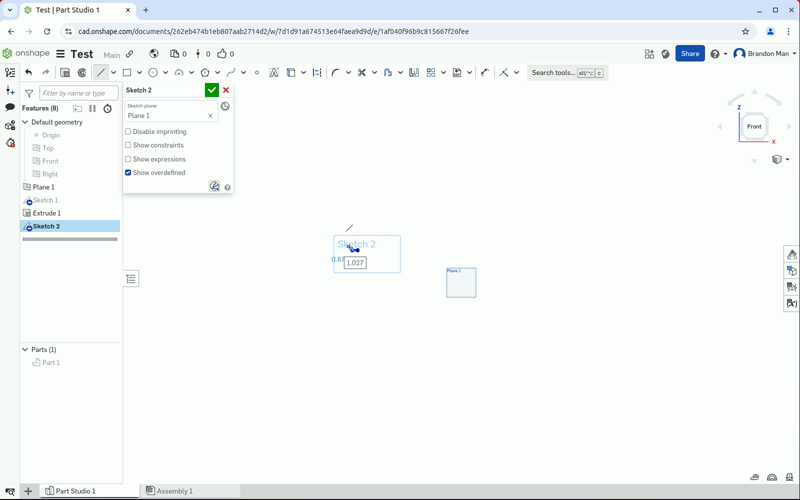
scroll(6)
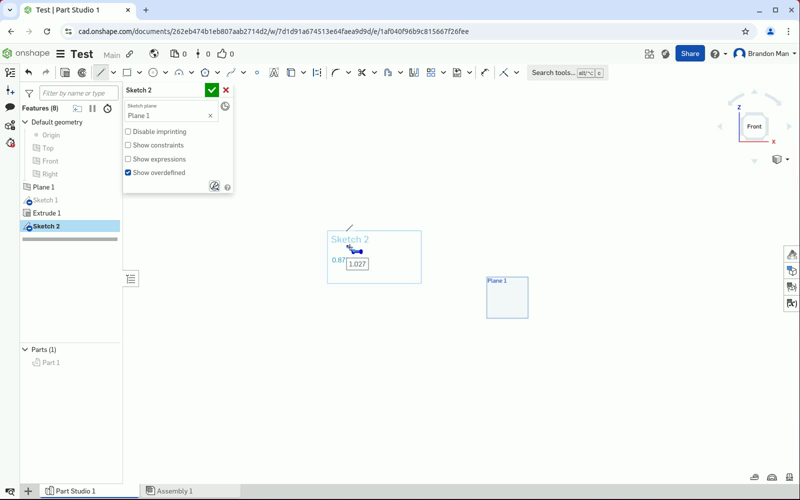
scroll(6)
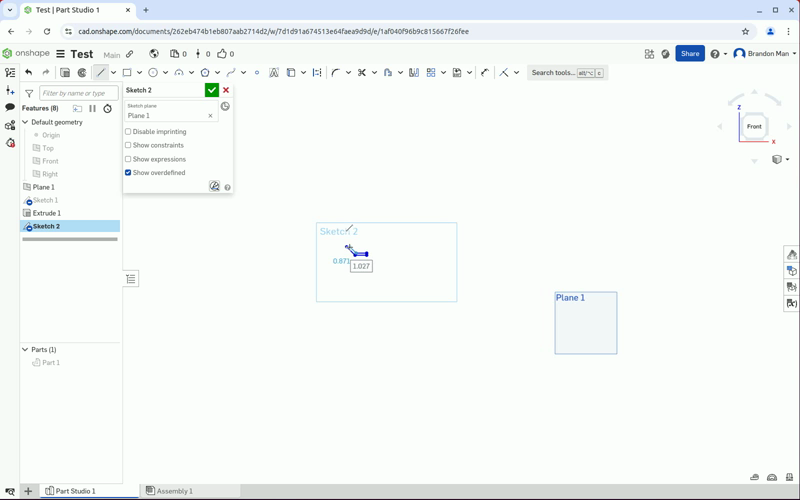
scroll(6)
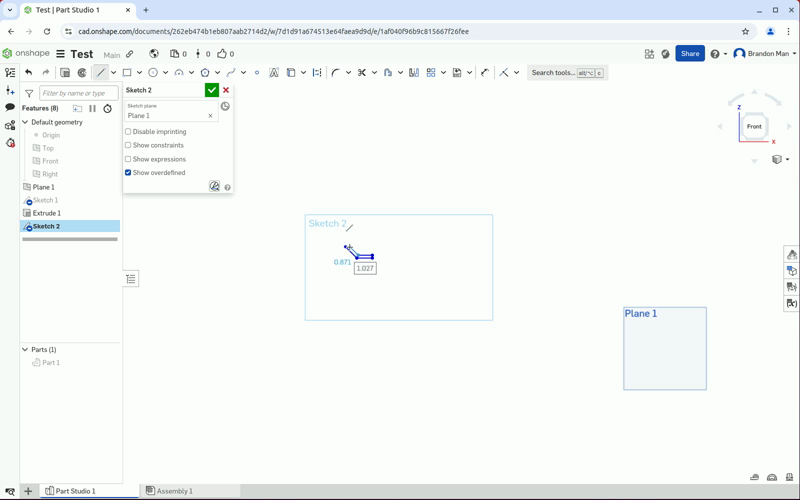
scroll(6)
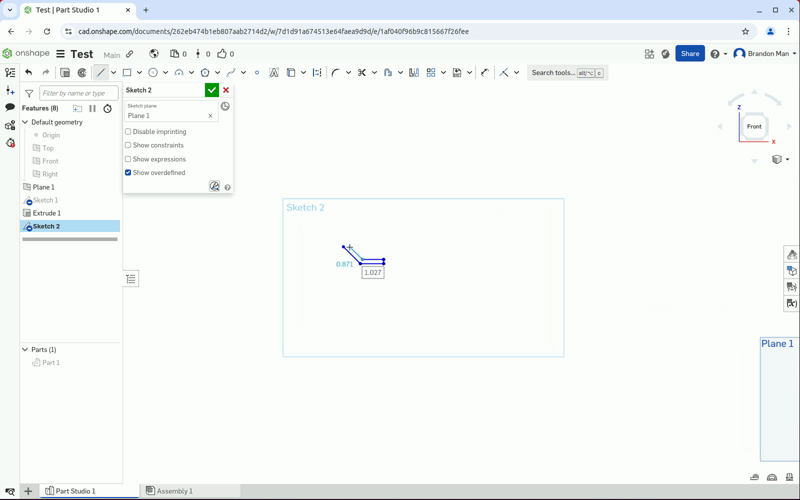
scroll(6)
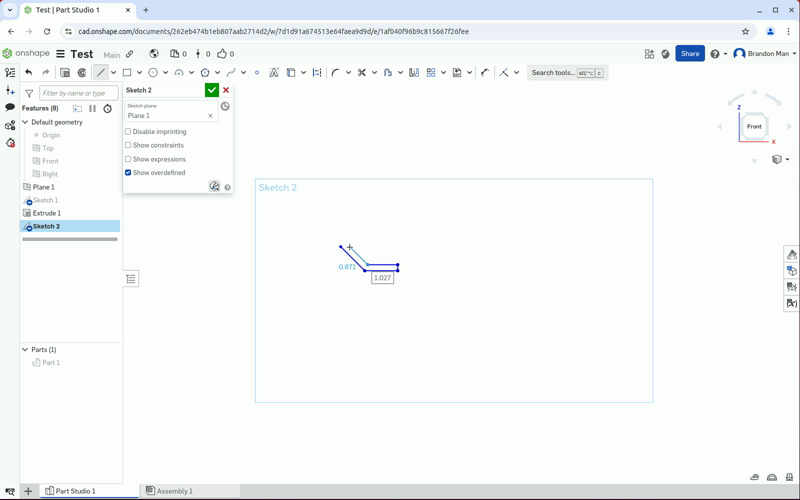
scroll(6)
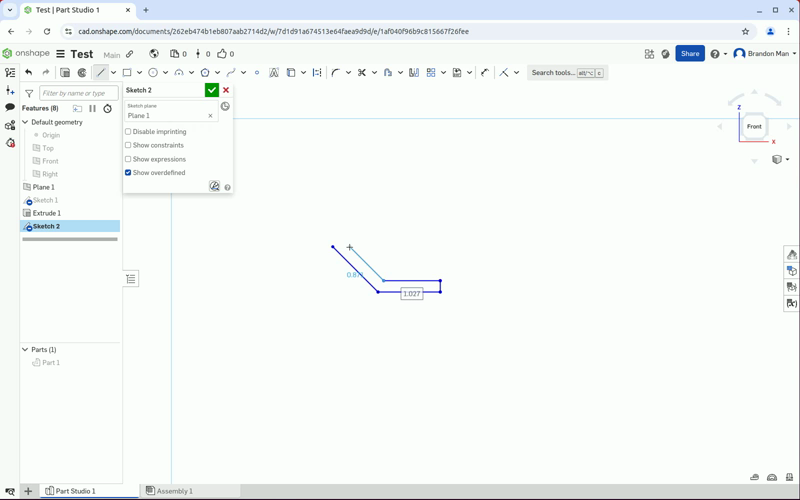
click(349, 246)
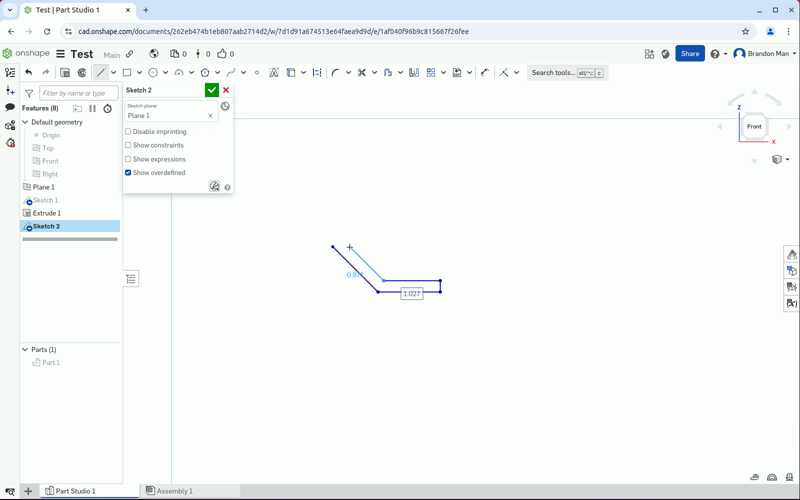
scroll(-6)
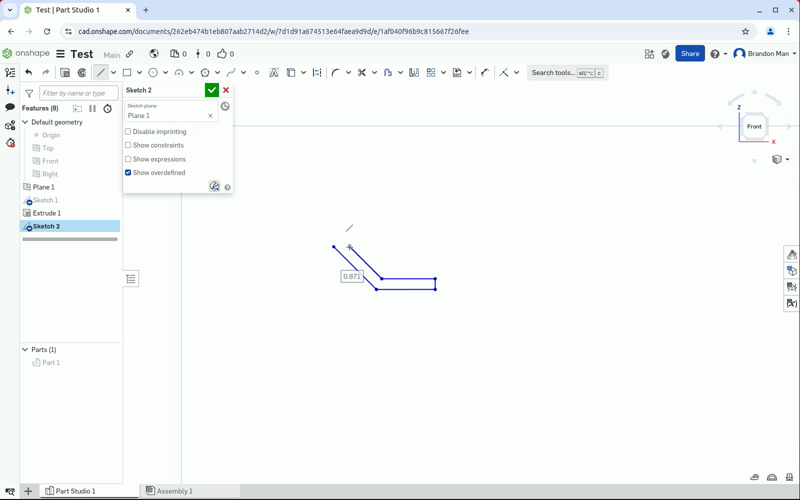
scroll(-6)
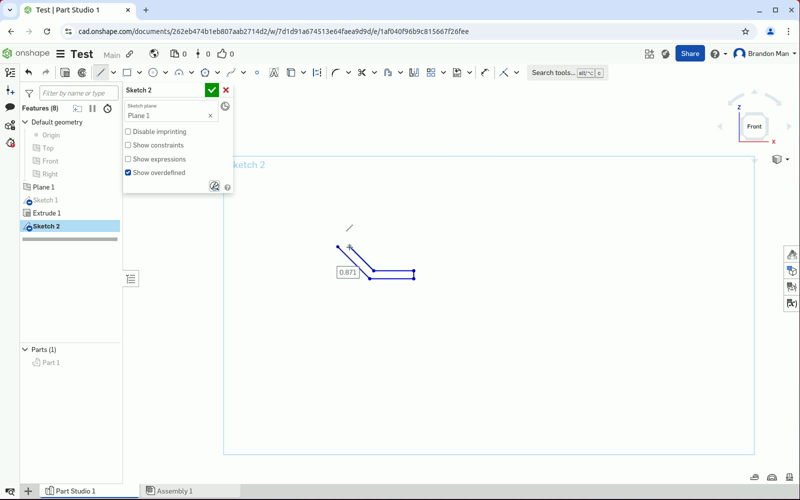
scroll(-6)
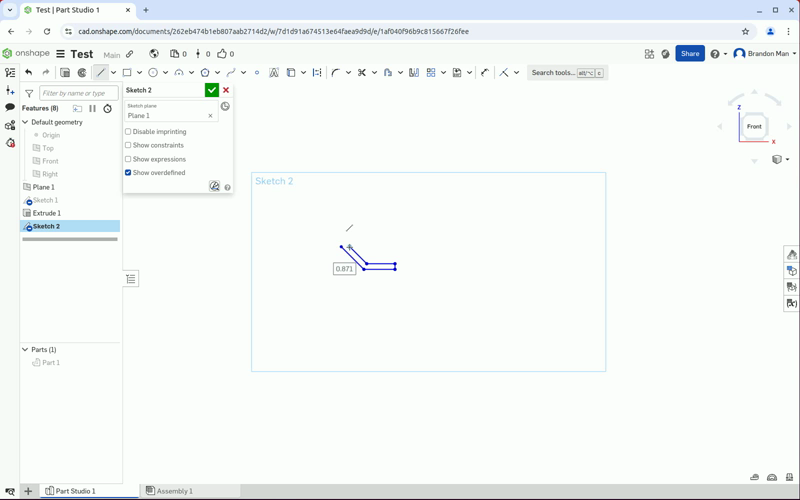
scroll(-6)
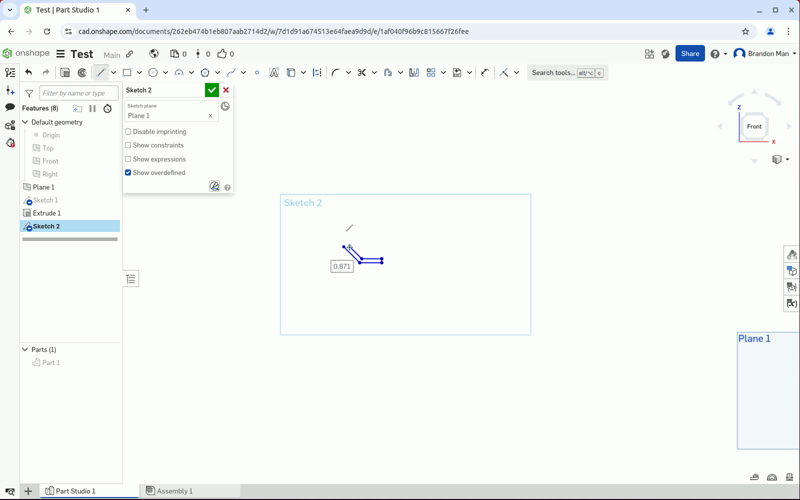
scroll(-6)
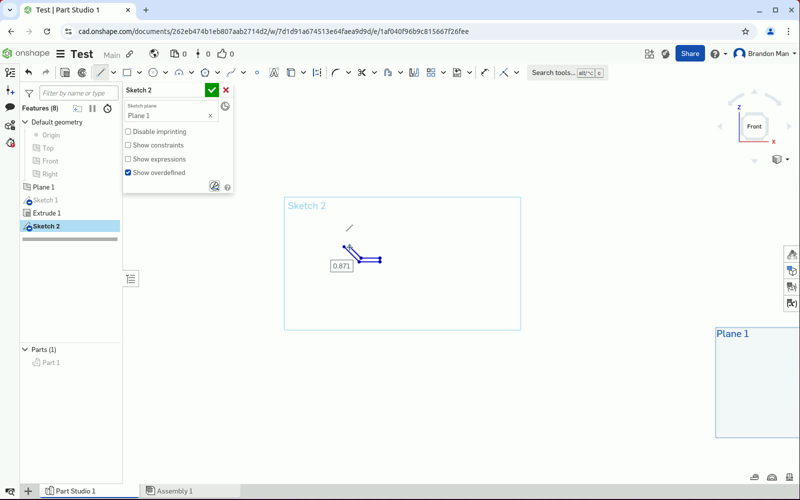
scroll(-6)
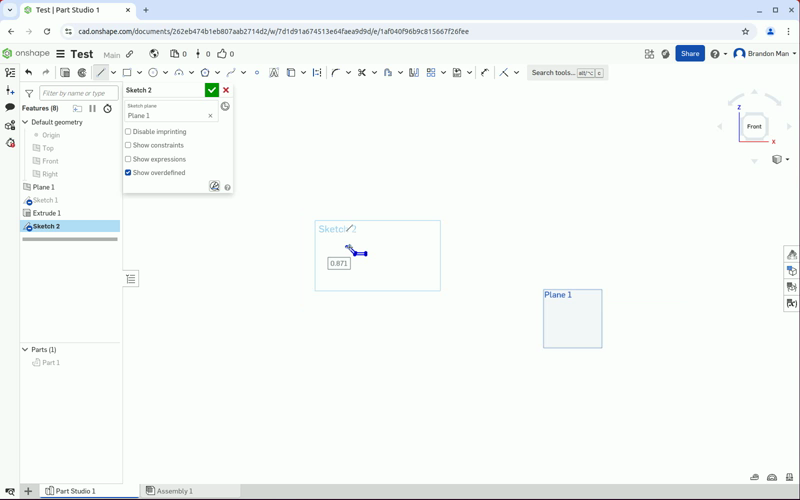
scroll(-6)
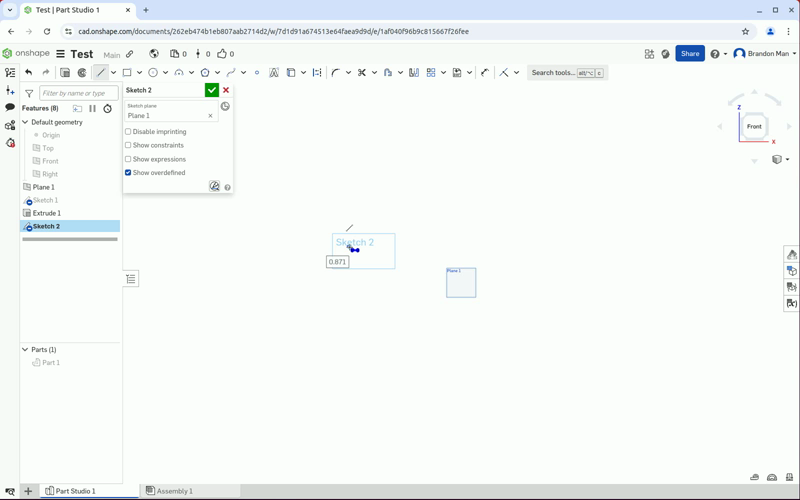
key_up(shift)
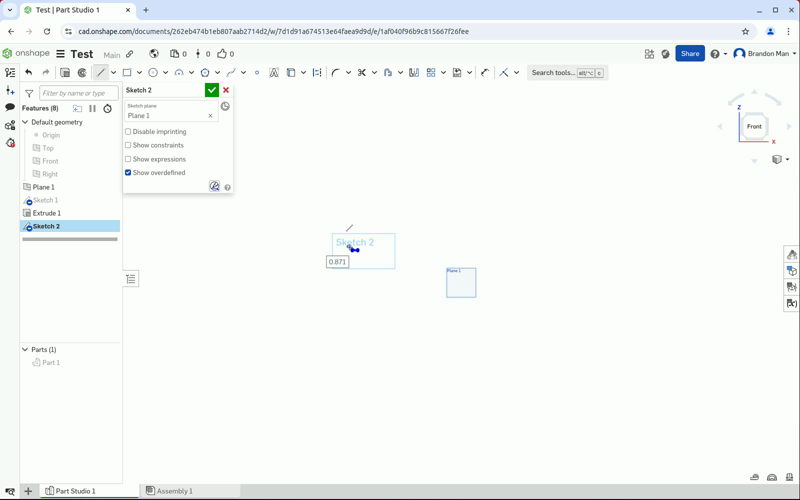
mouse_move(379, 246)
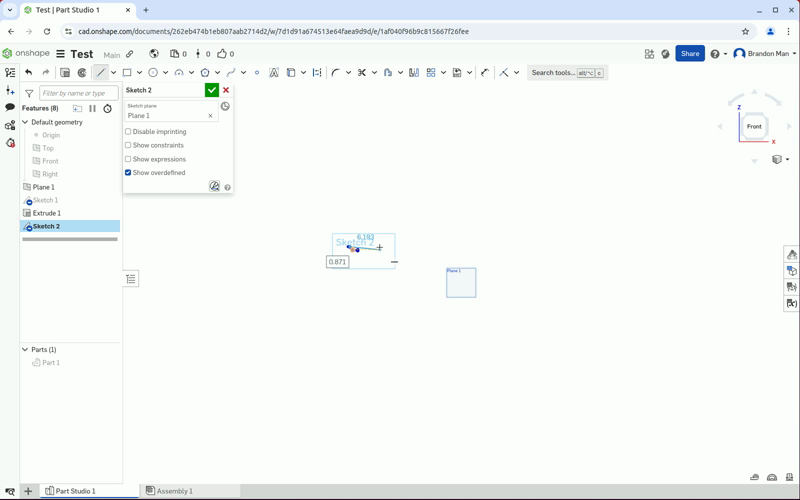
key_down(shift)
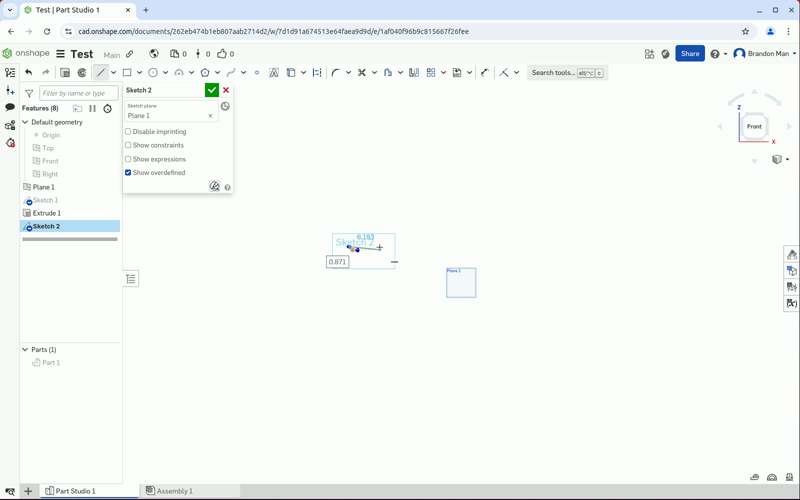
mouse_move(348, 246)
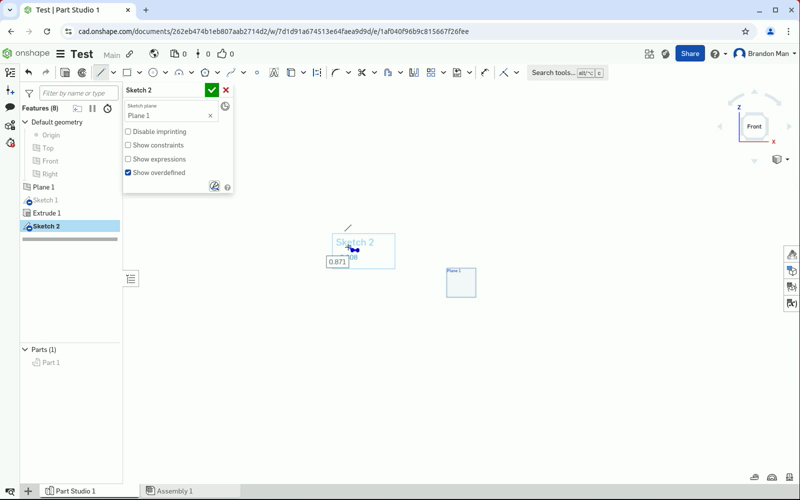
scroll(6)
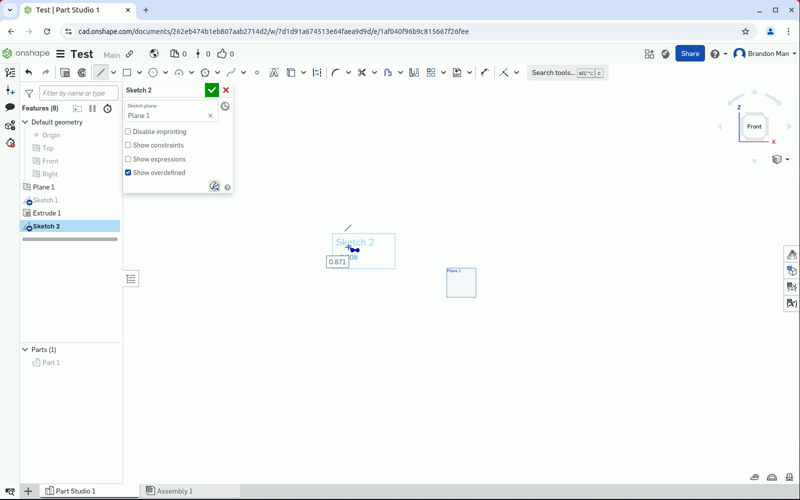
scroll(6)
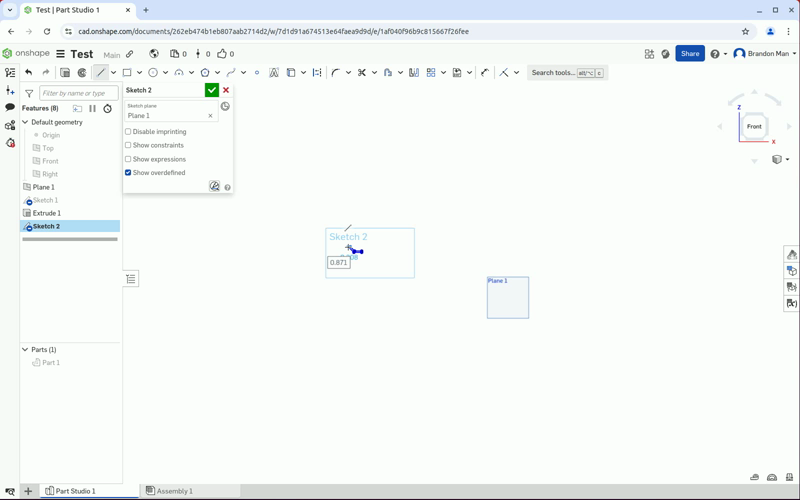
scroll(6)
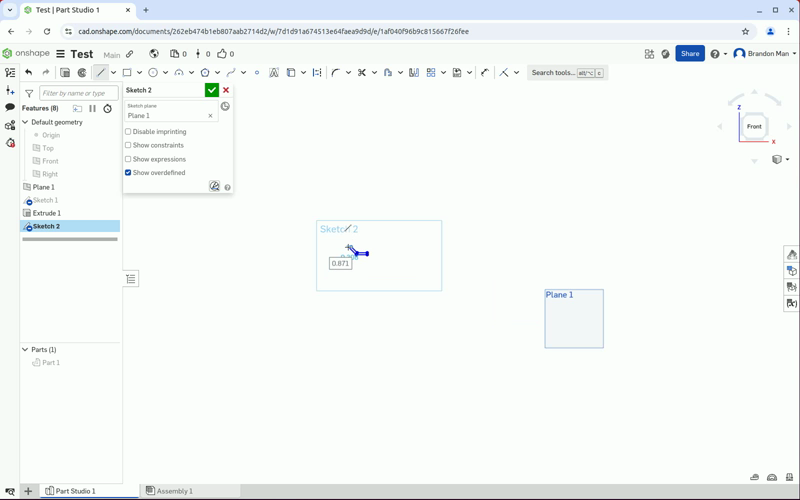
scroll(6)
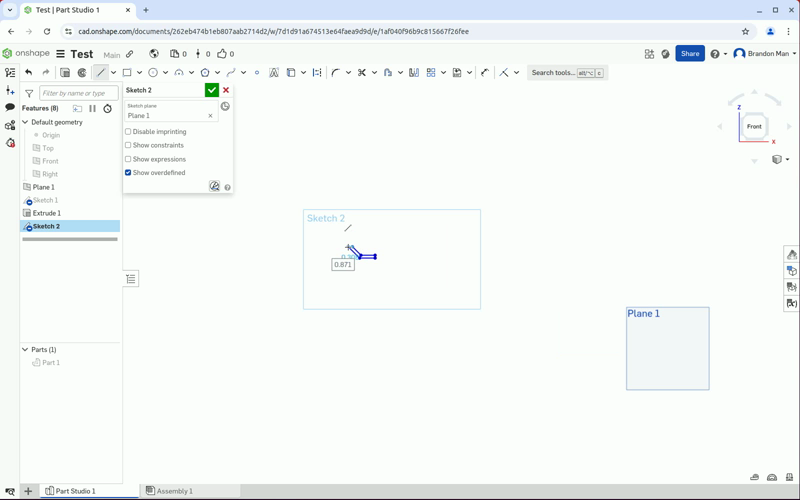
scroll(6)
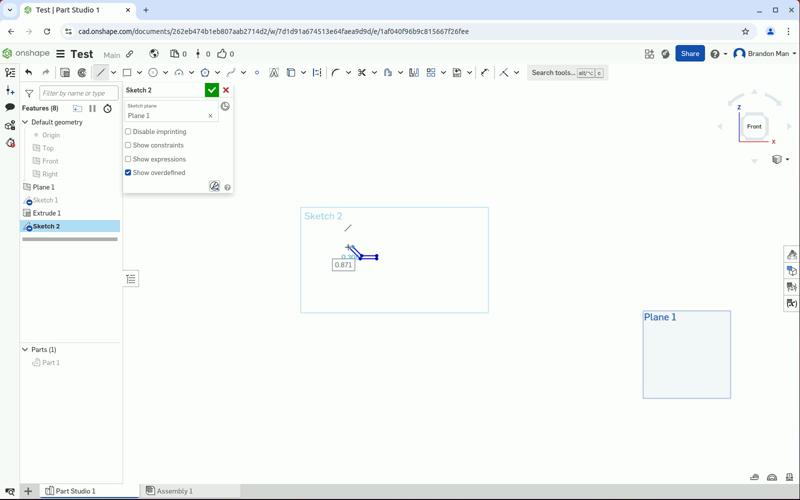
scroll(6)
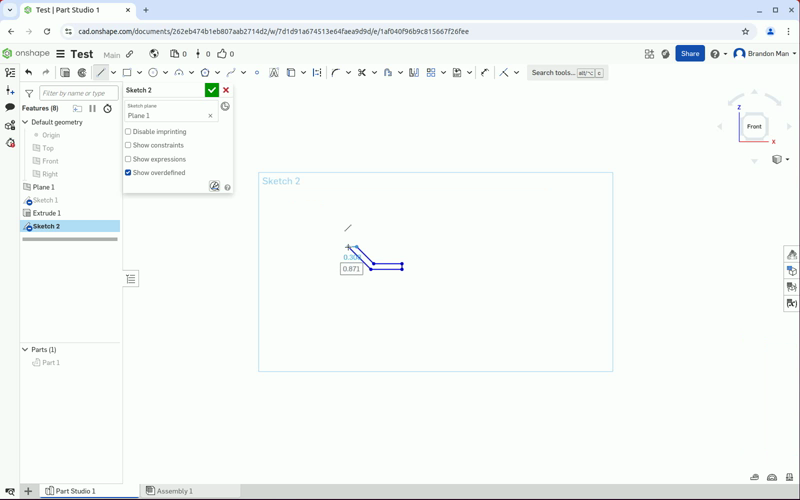
scroll(6)
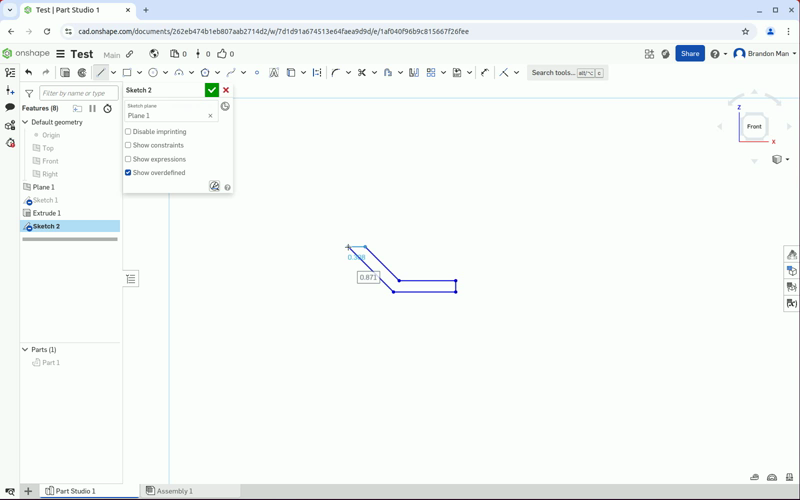
key_up(shift)
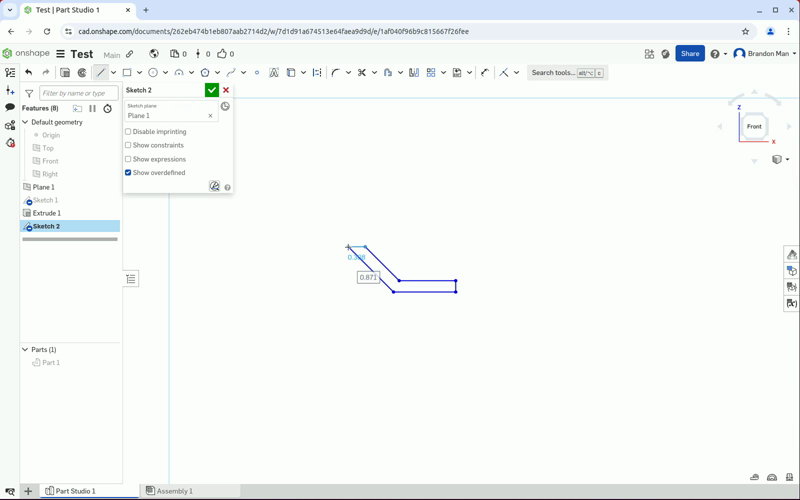
click(348, 246)
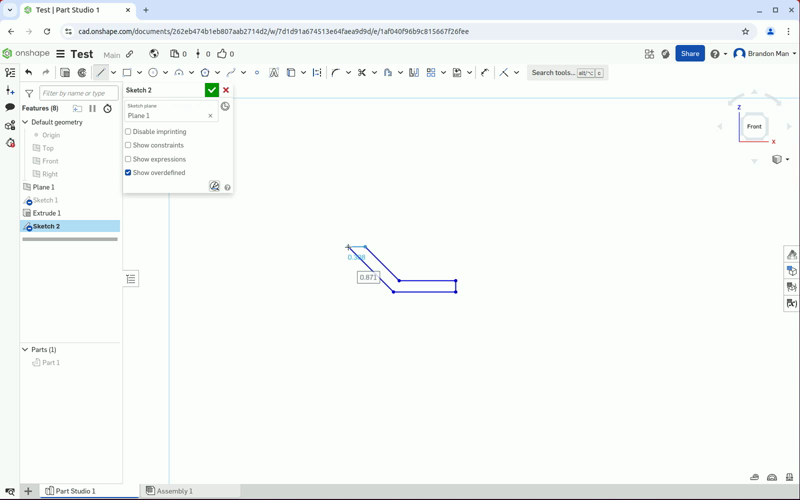
scroll(-6)
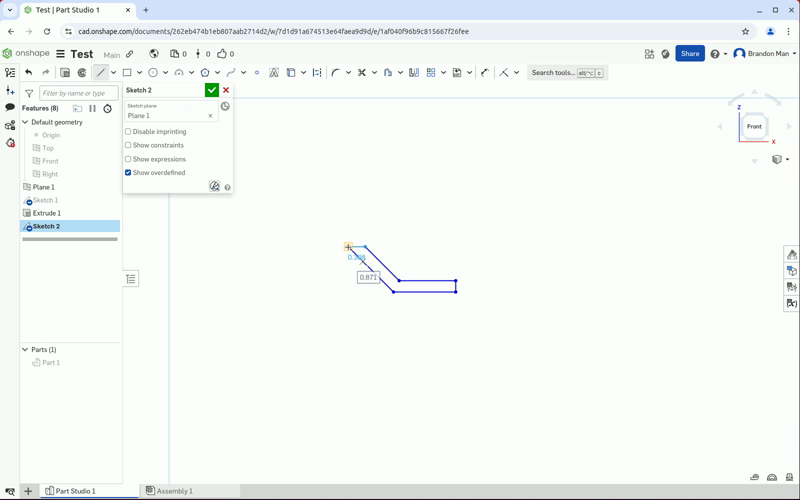
scroll(-6)
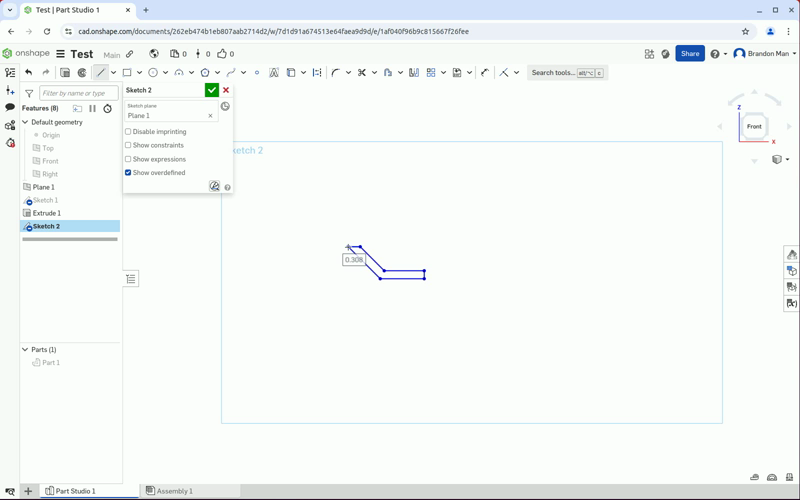
scroll(-6)
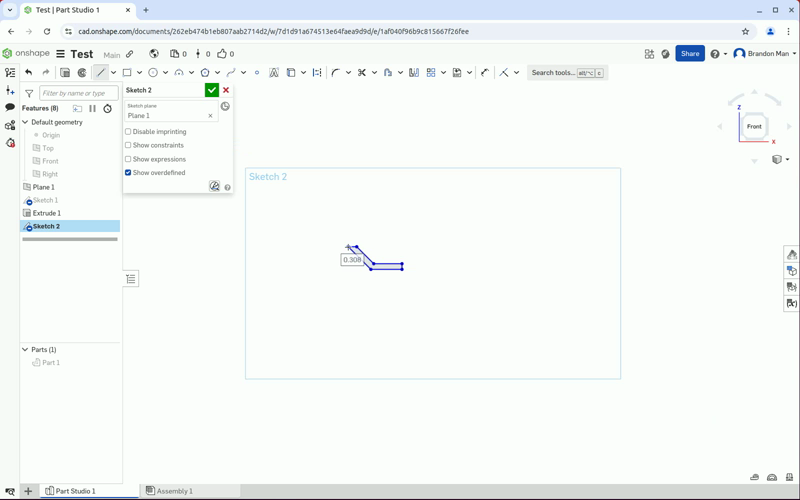
scroll(-6)
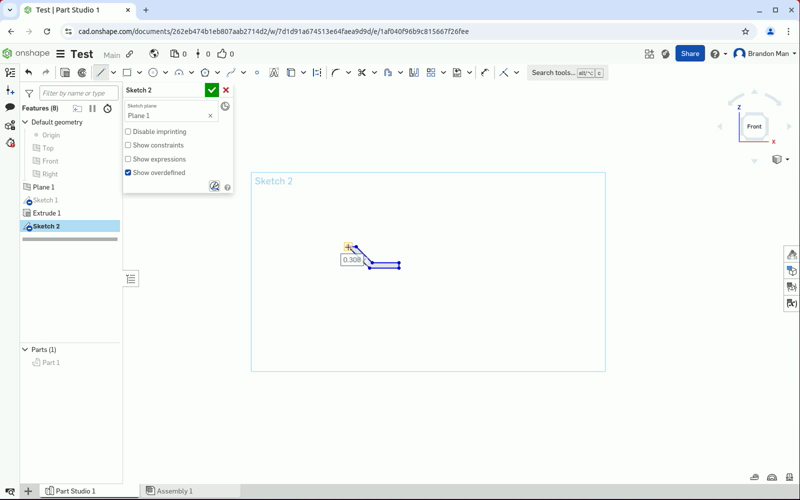
scroll(-6)
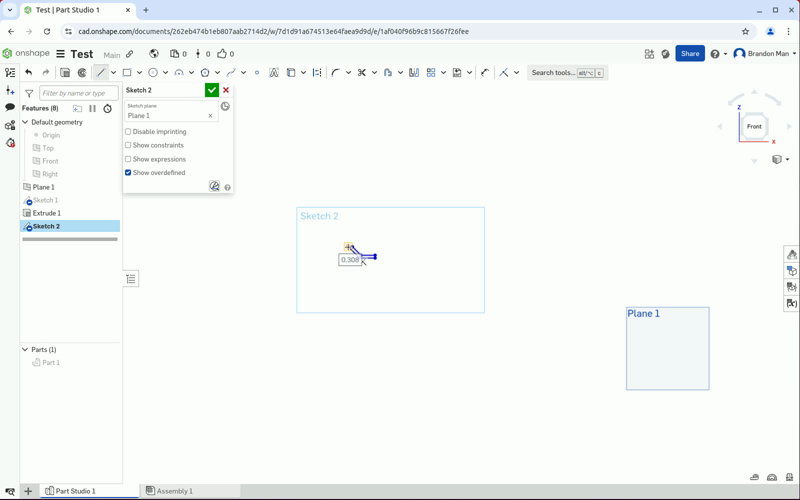
scroll(-6)
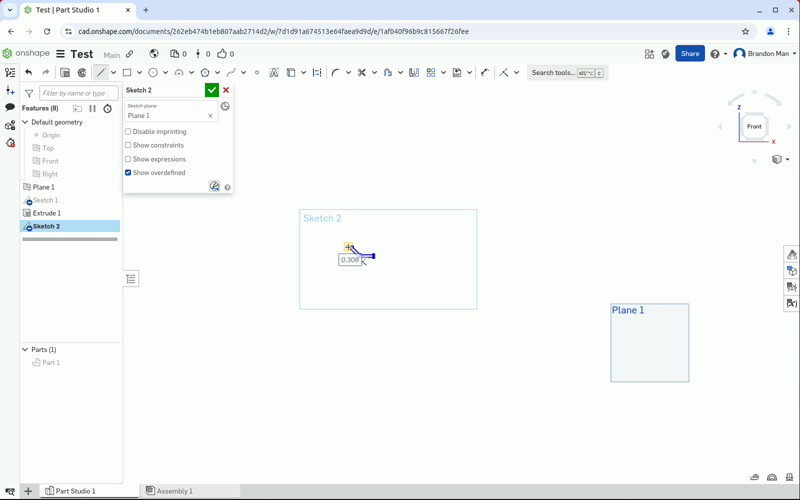
scroll(-6)
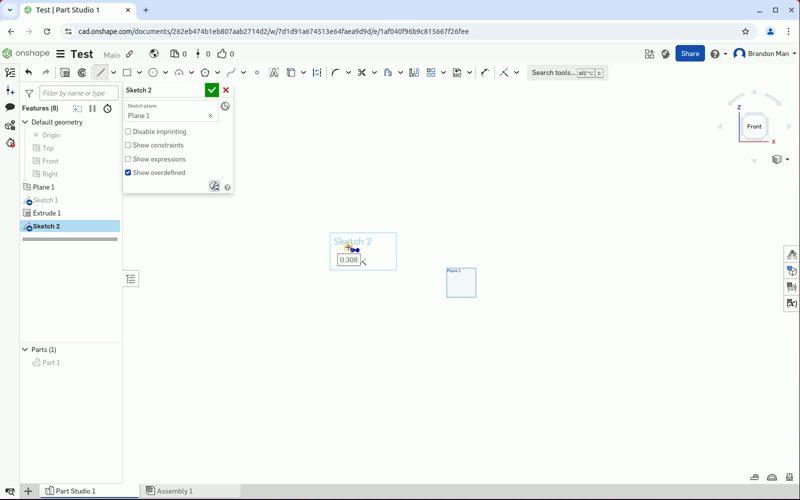
key(esc)
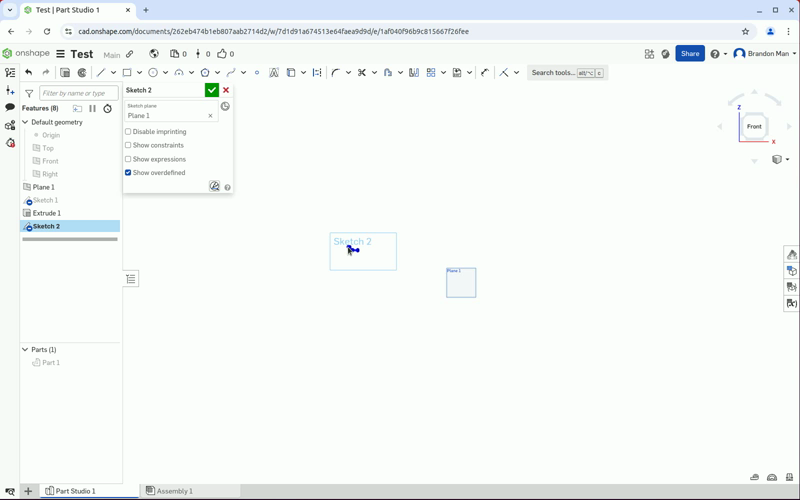
mouse_move(354, 249)
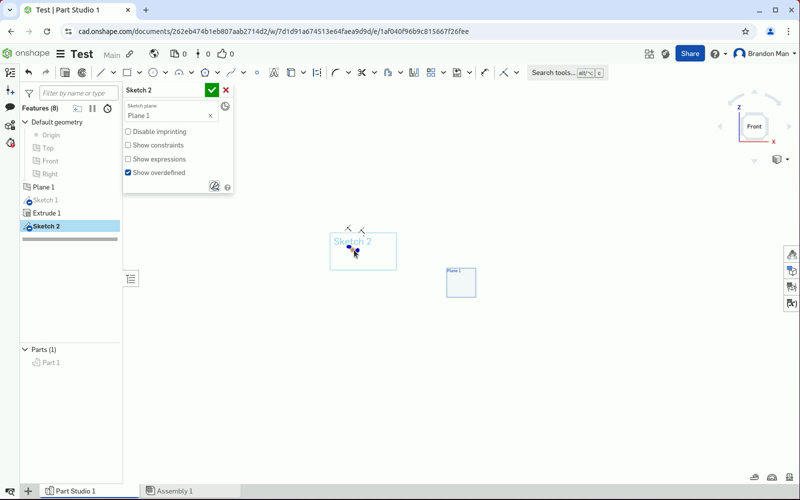
scroll(6)
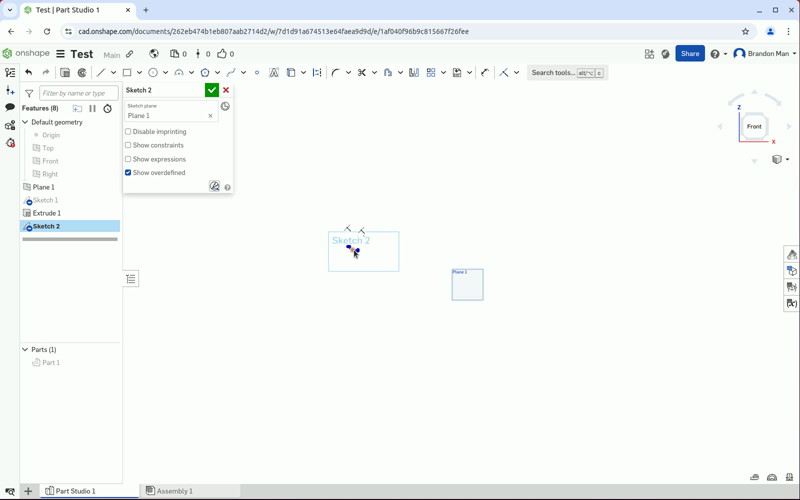
scroll(6)
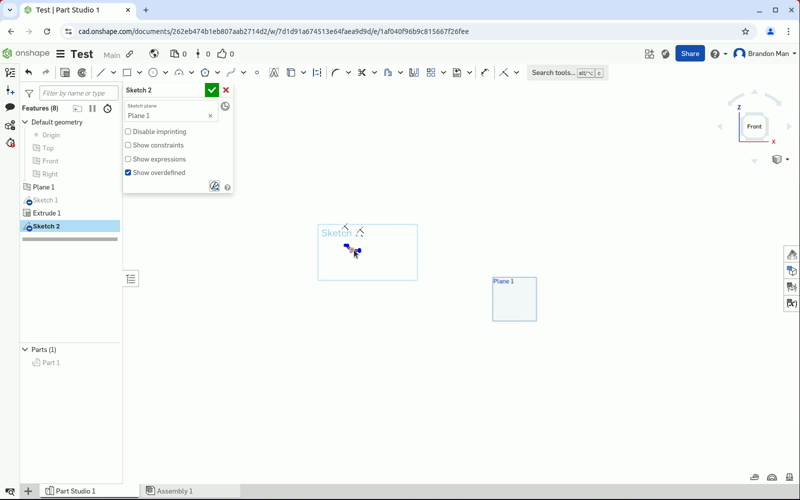
scroll(6)
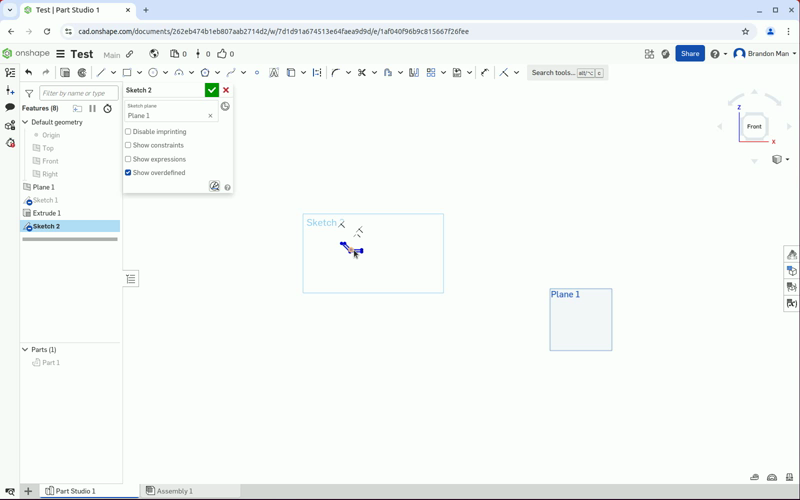
scroll(6)
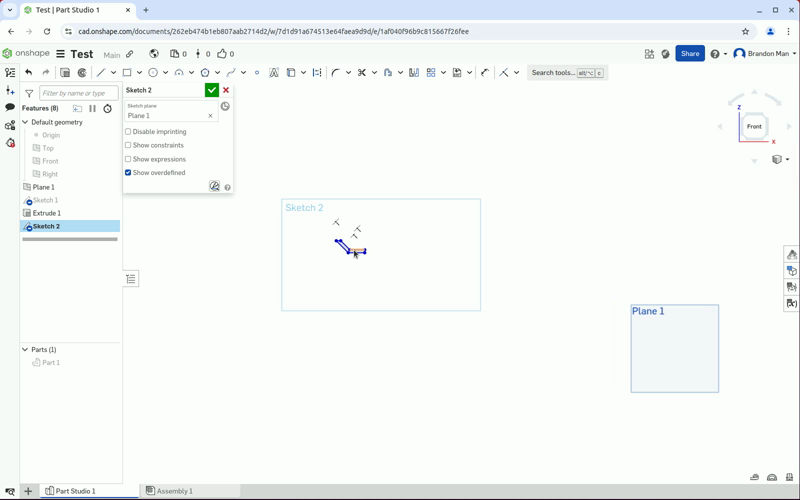
scroll(6)
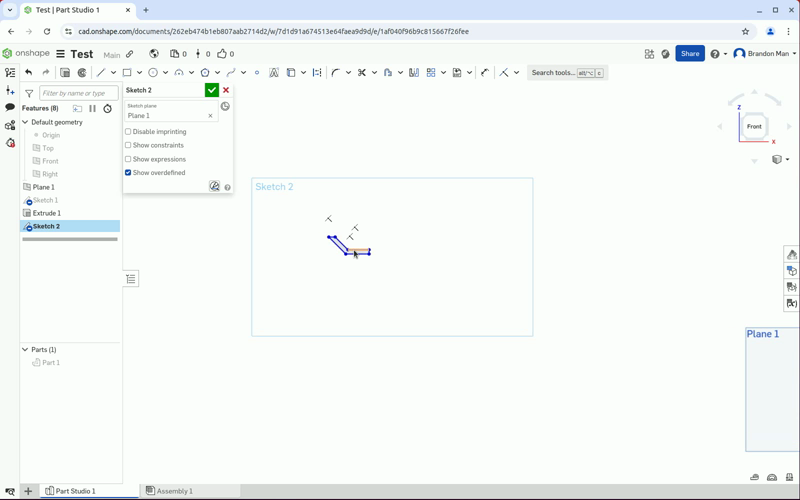
scroll(6)
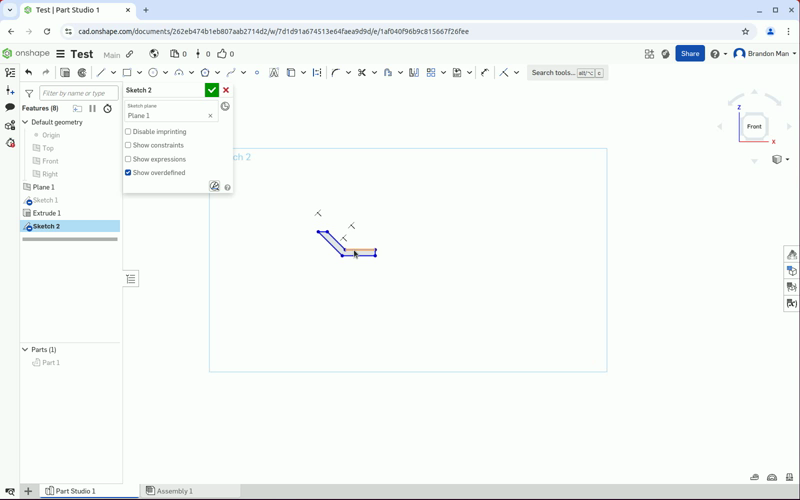
scroll(6)
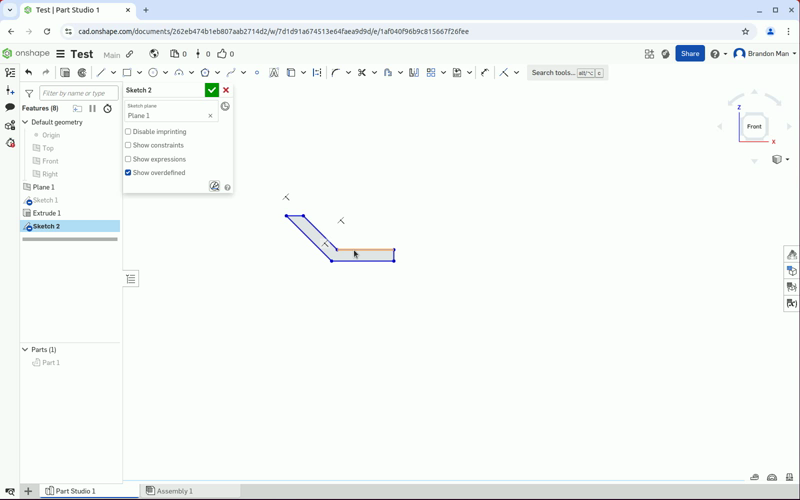
click(354, 249)
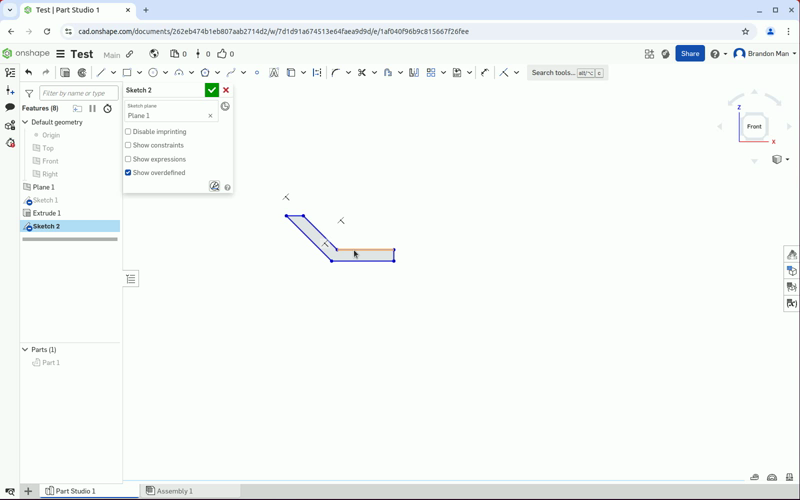
scroll(-6)
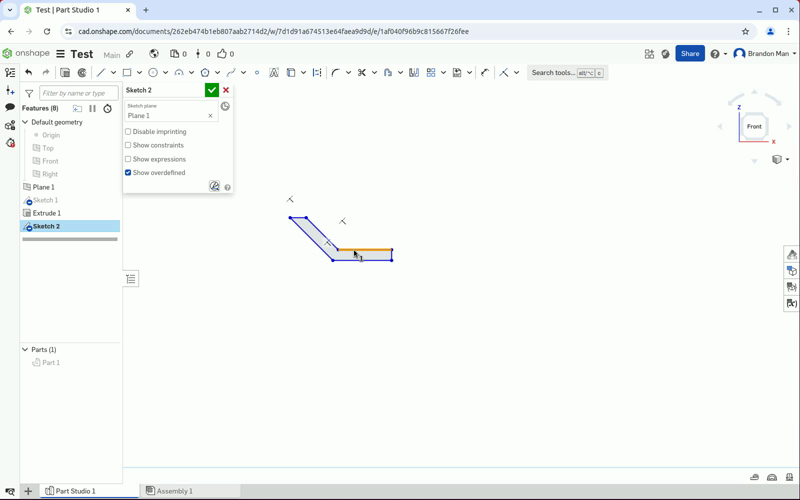
scroll(-6)
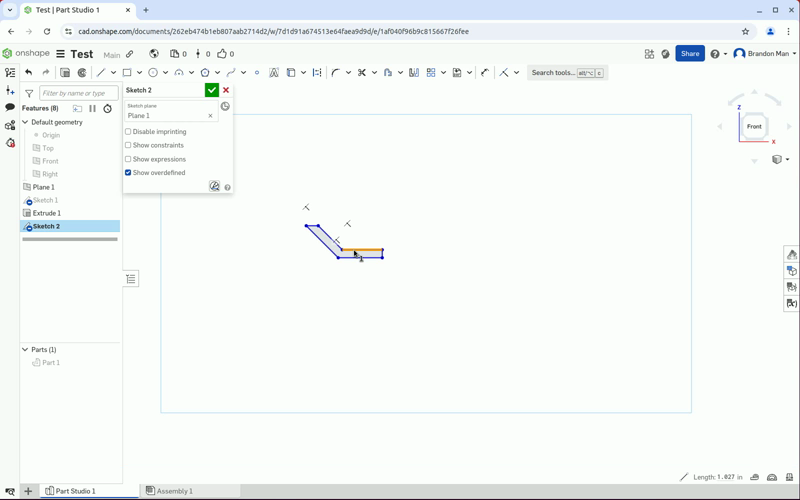
scroll(-6)
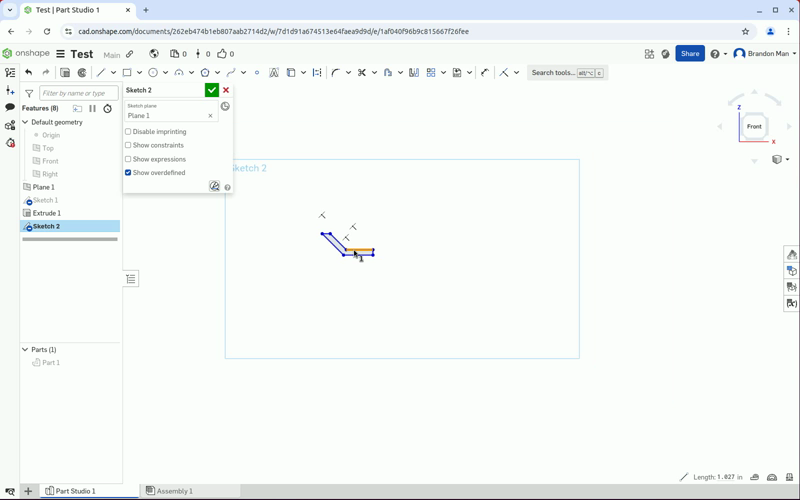
scroll(-6)
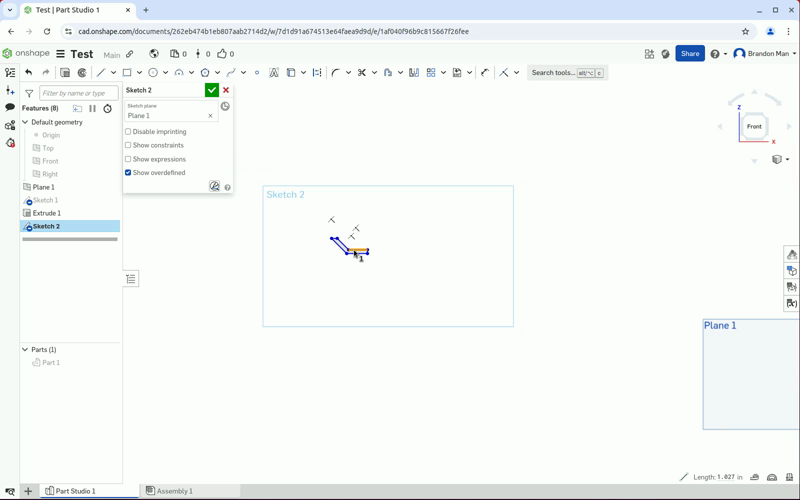
scroll(-6)
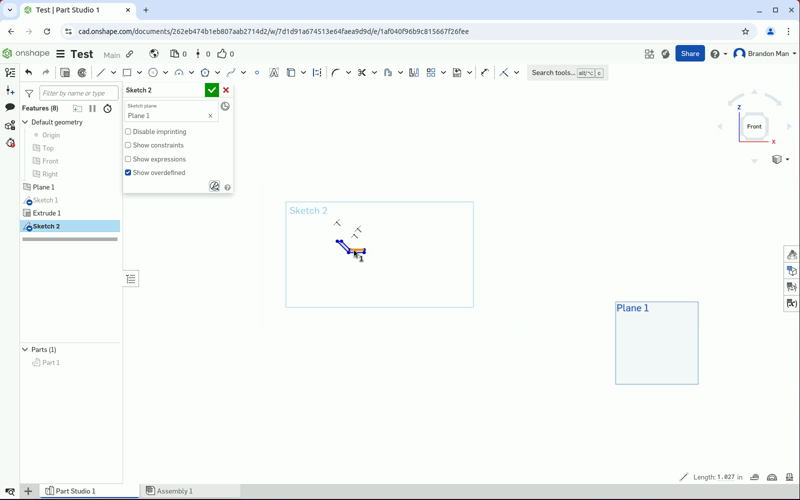
scroll(-6)
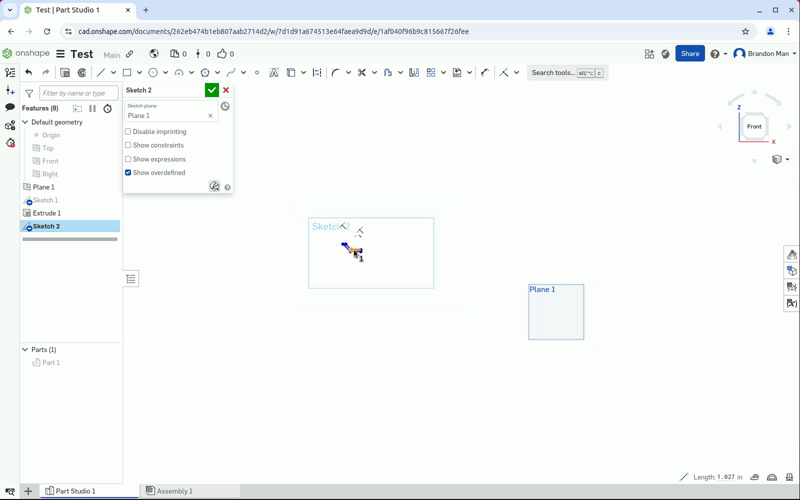
scroll(-6)
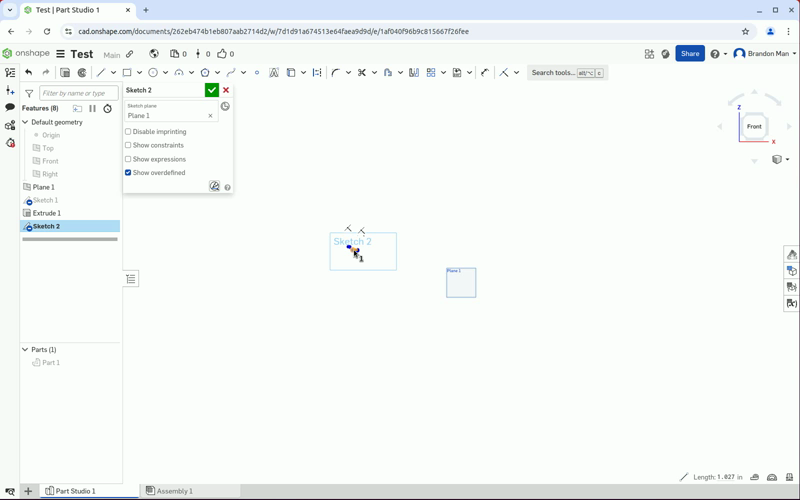
mouse_move(73, 352)
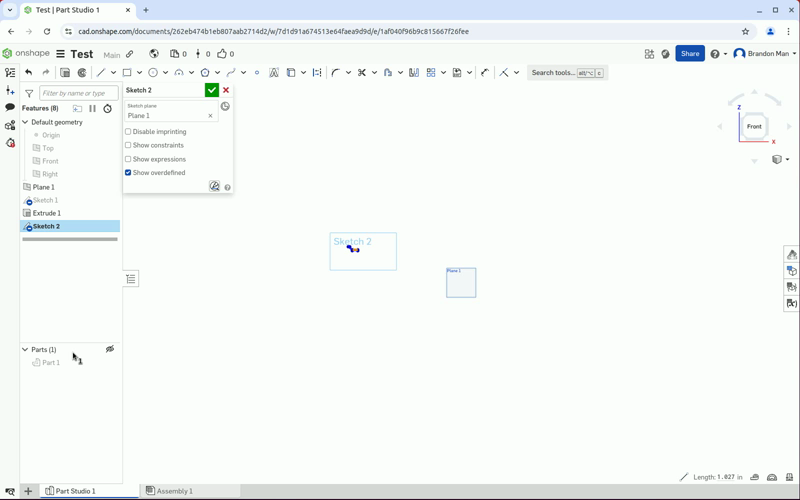
key(shift+y)
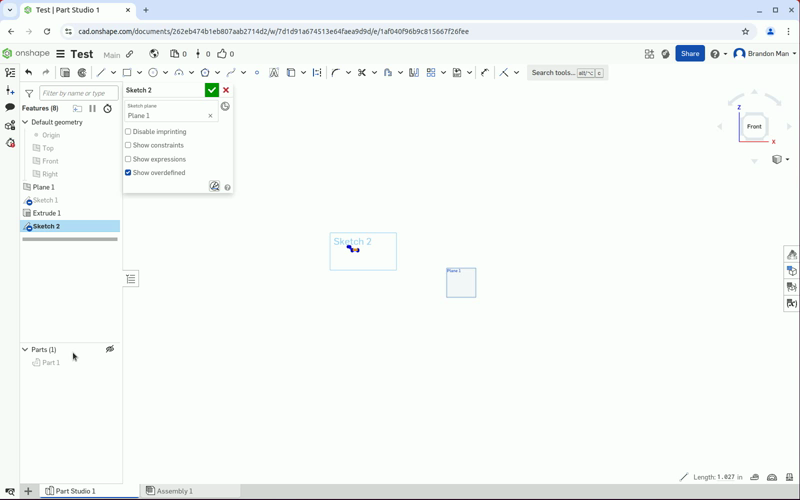
key(shift+e)
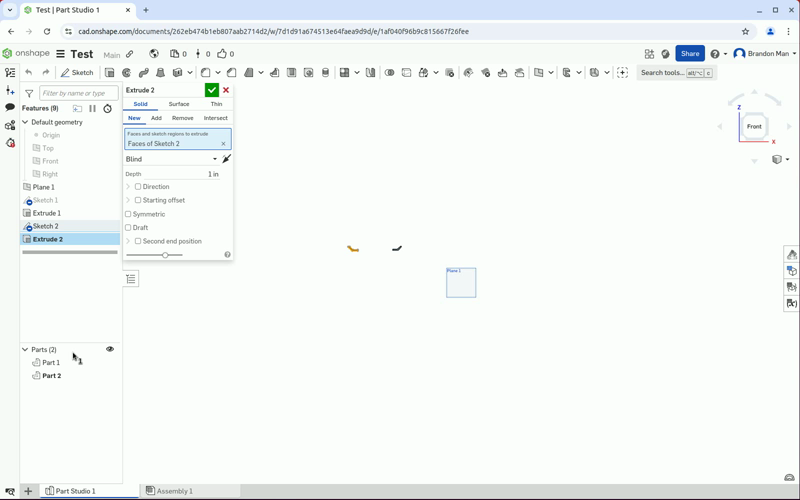
mouse_move(143, 106)
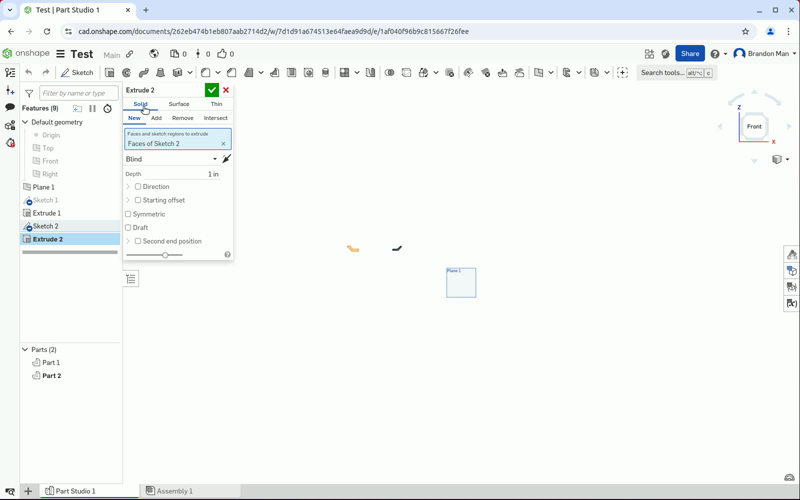
click(143, 106)
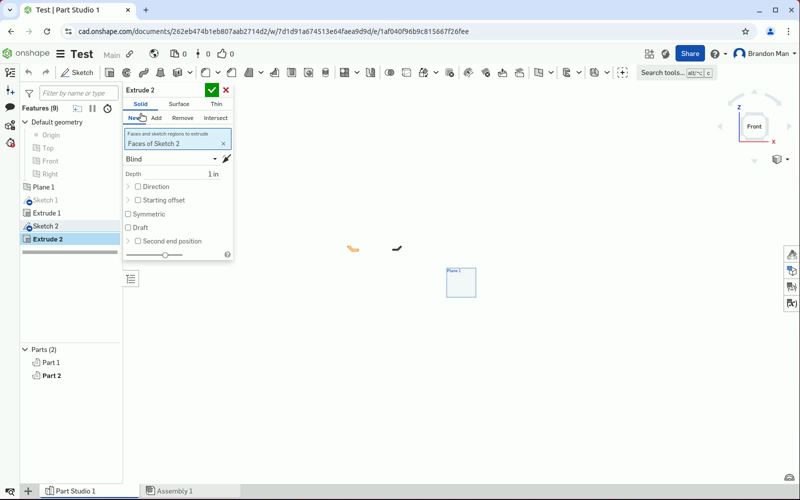
mouse_move(137, 120)
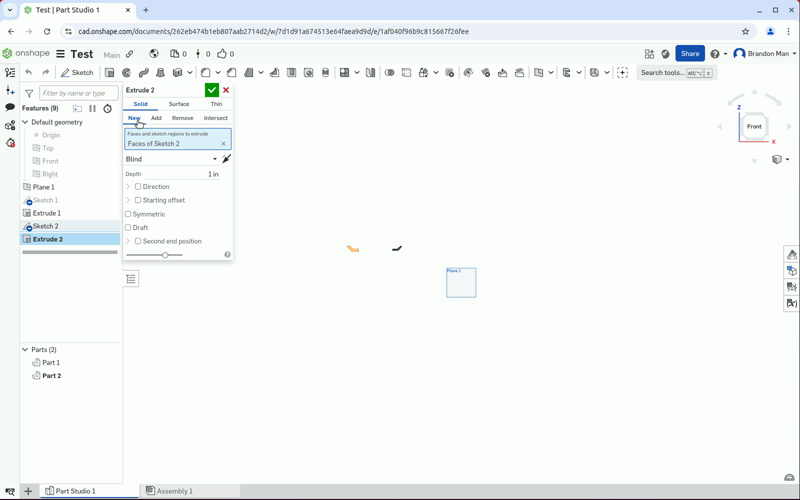
click(137, 120)
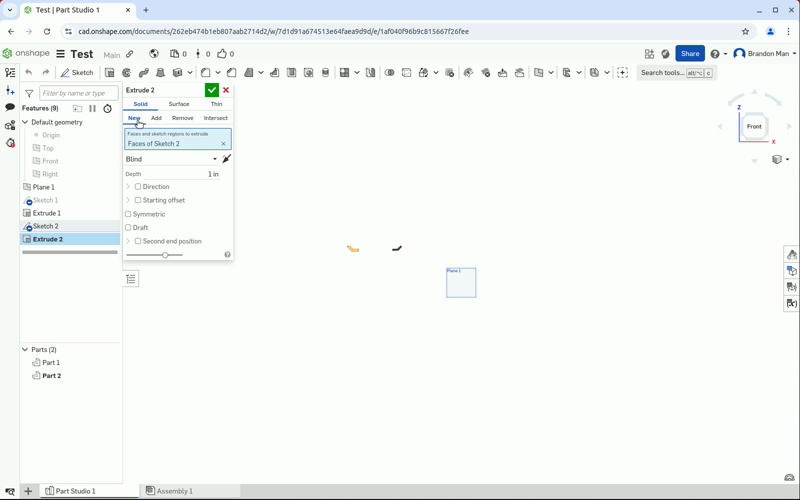
key(tab, 4)
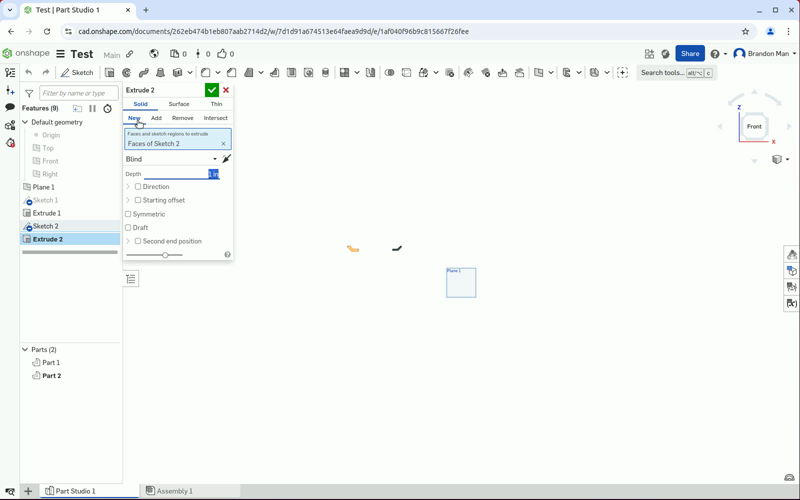
text(14.683)
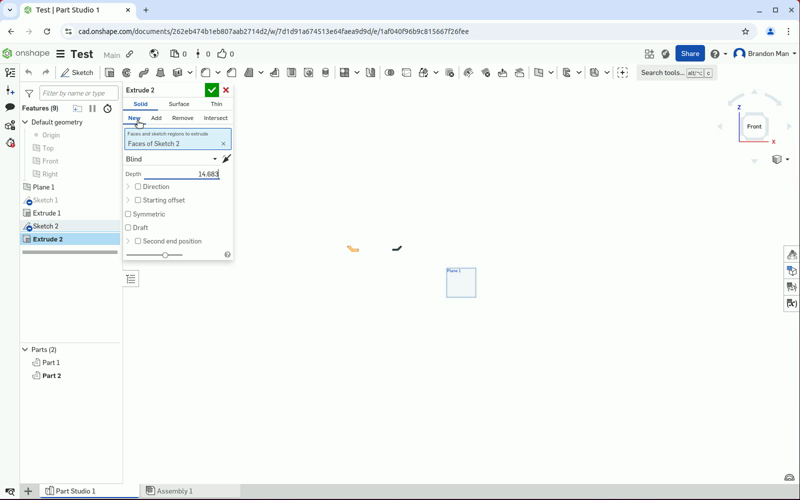
key(enter)
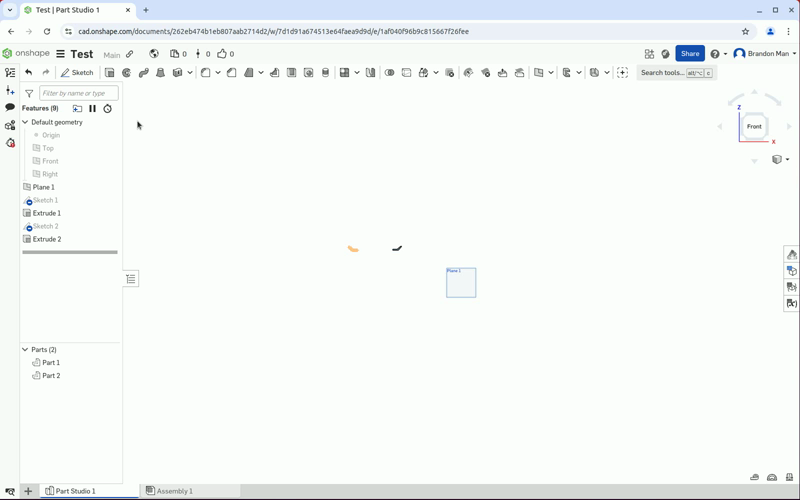
key(shift+h)
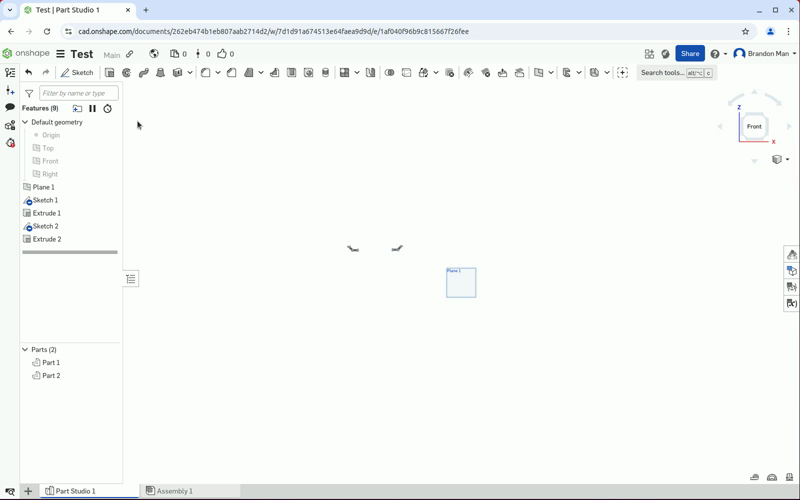
key(shift+h)
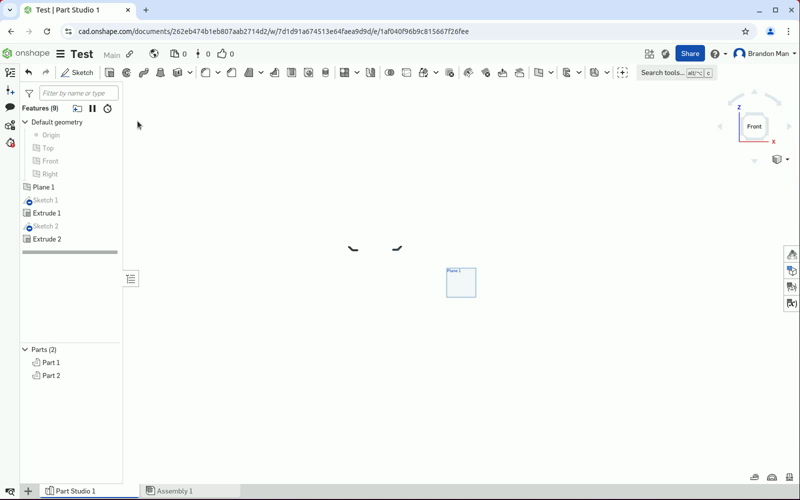
mouse_move(73, 189)
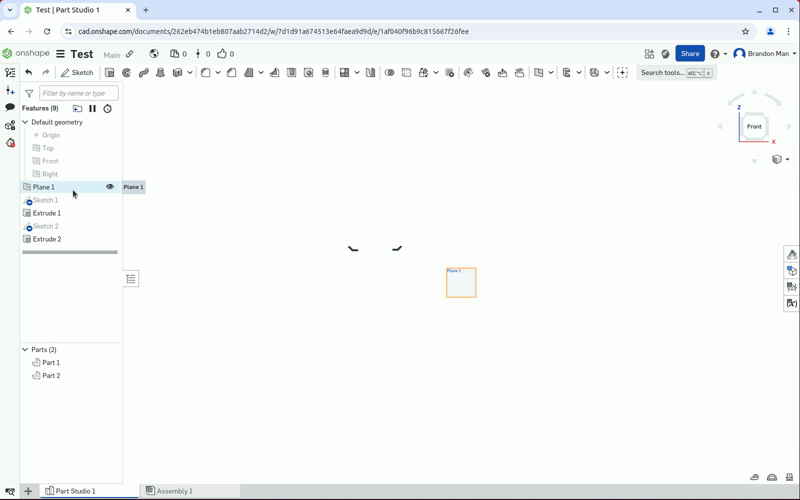
click(73, 189)
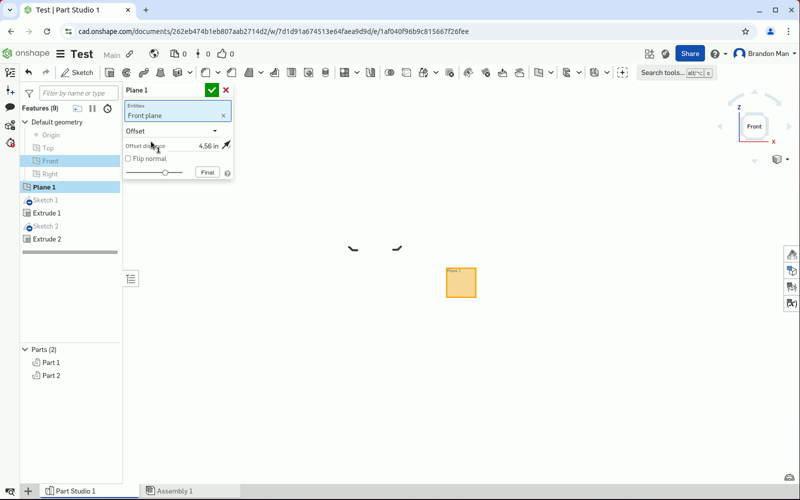
mouse_move(229, 92)
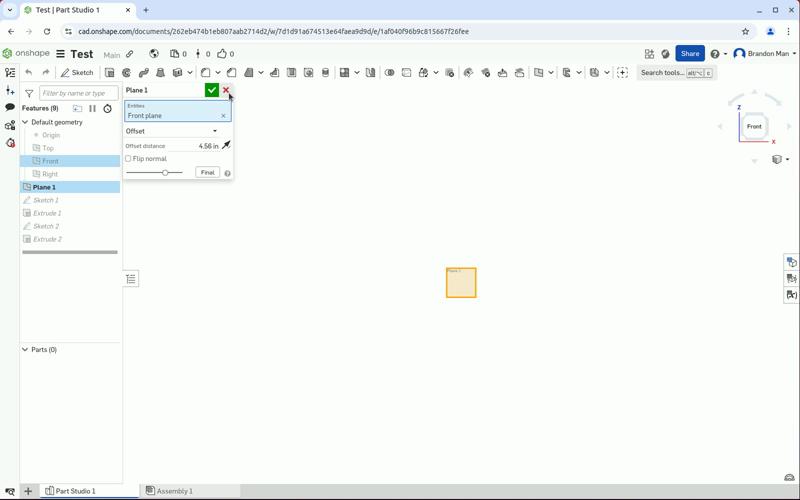
click(229, 92)
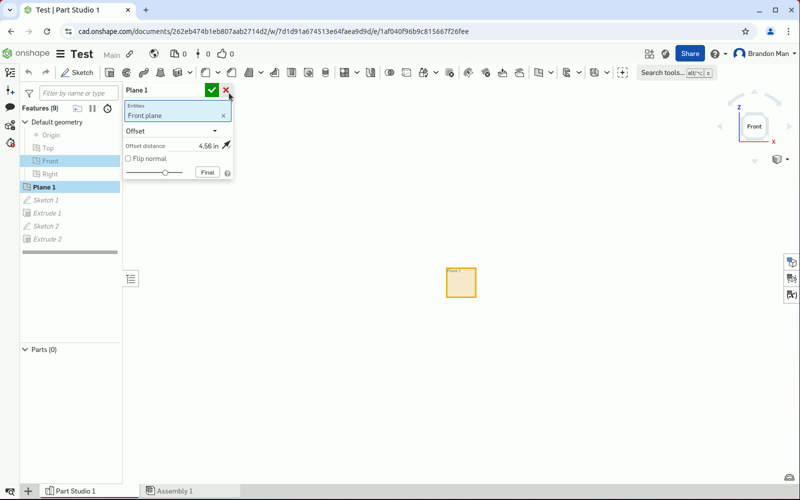
key(shift+s)
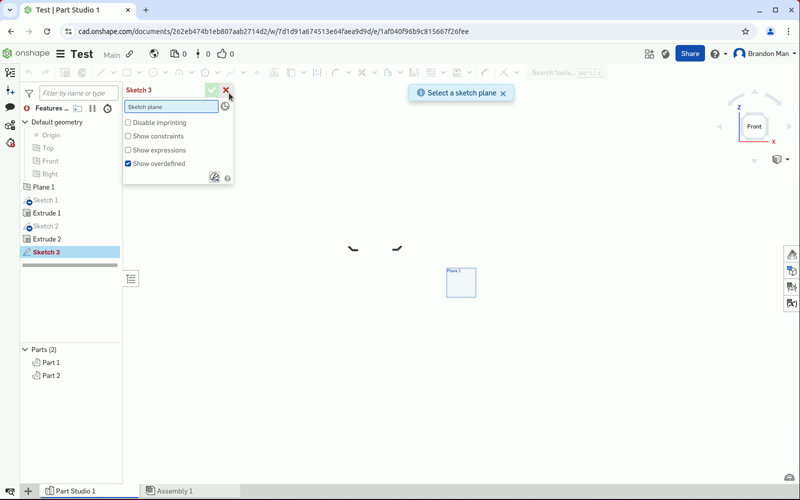
mouse_move(73, 189)
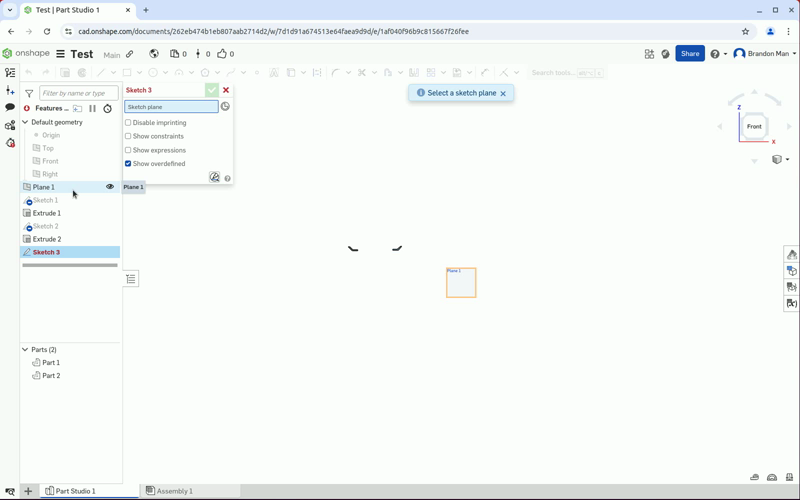
click(73, 189)
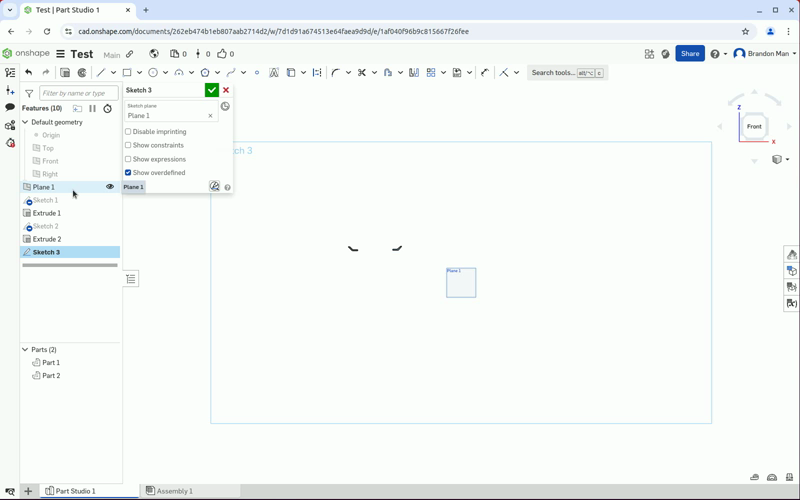
mouse_move(73, 352)
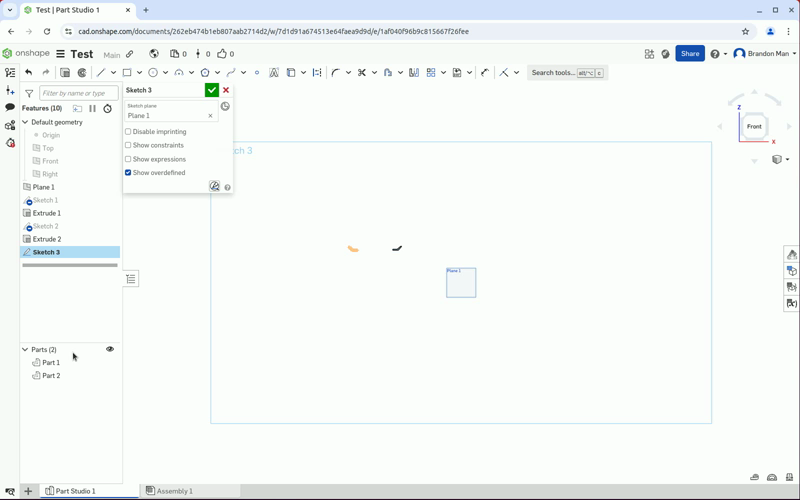
key(y)
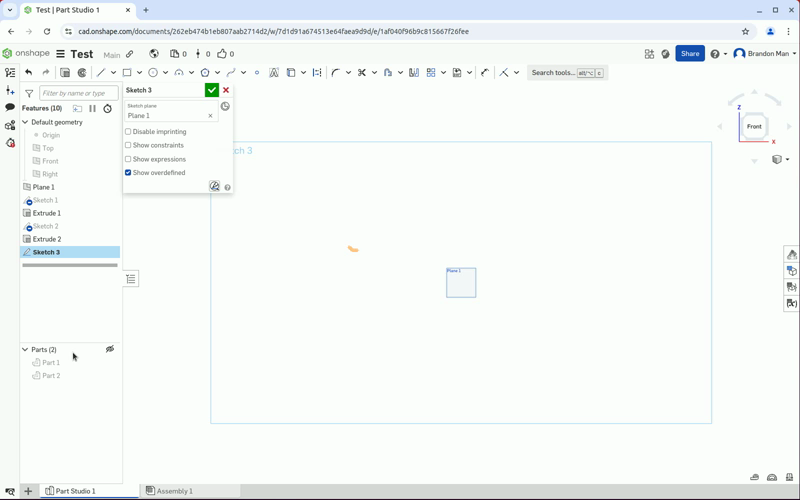
key(l)
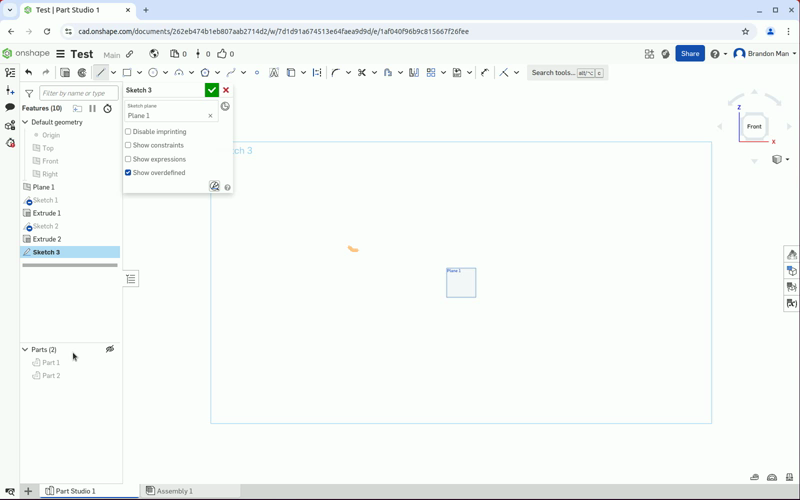
key_down(shift)
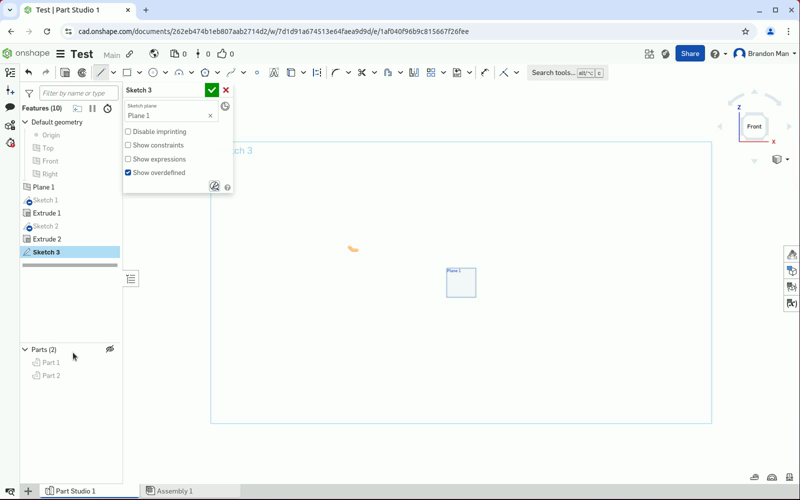
mouse_move(361, 250)
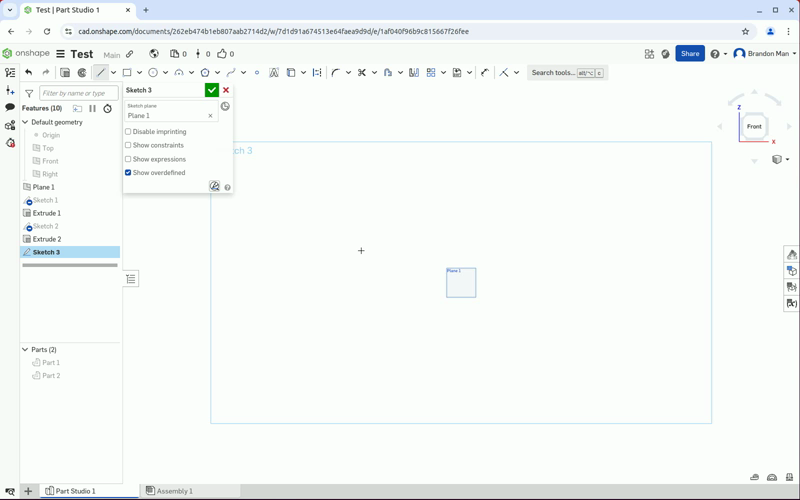
click(361, 250)
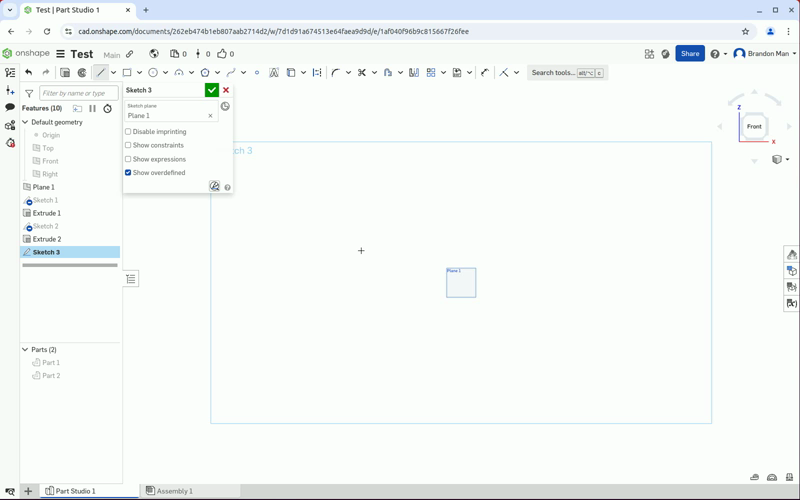
key_up(shift)
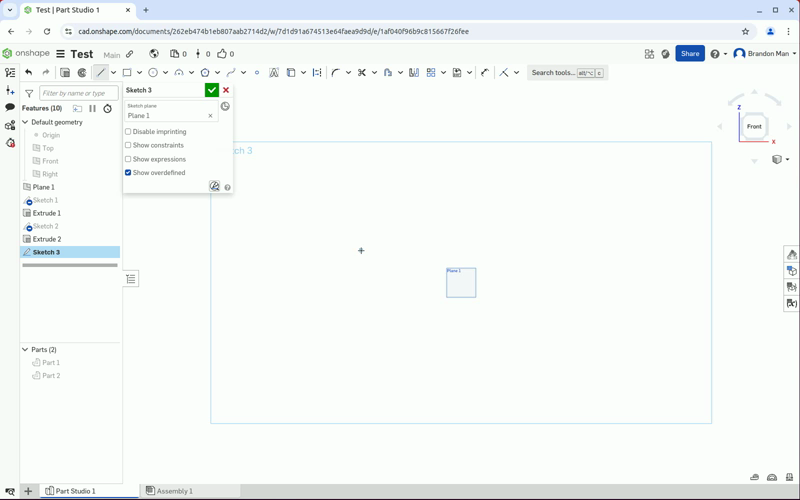
key_down(shift)
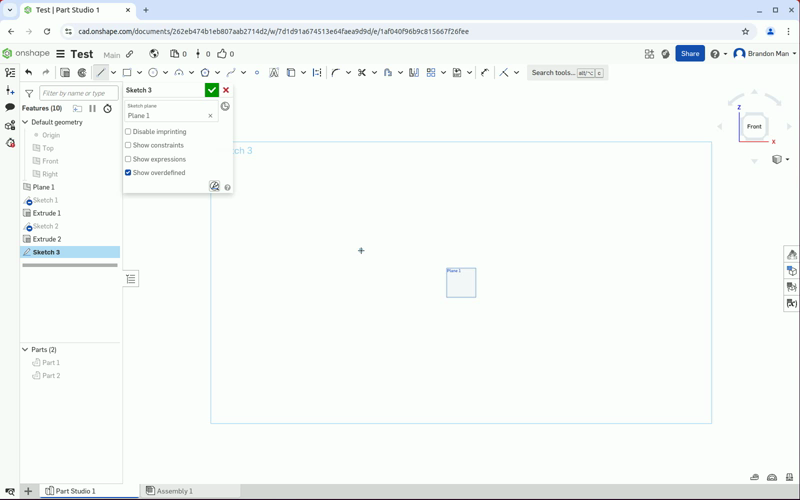
mouse_move(391, 250)
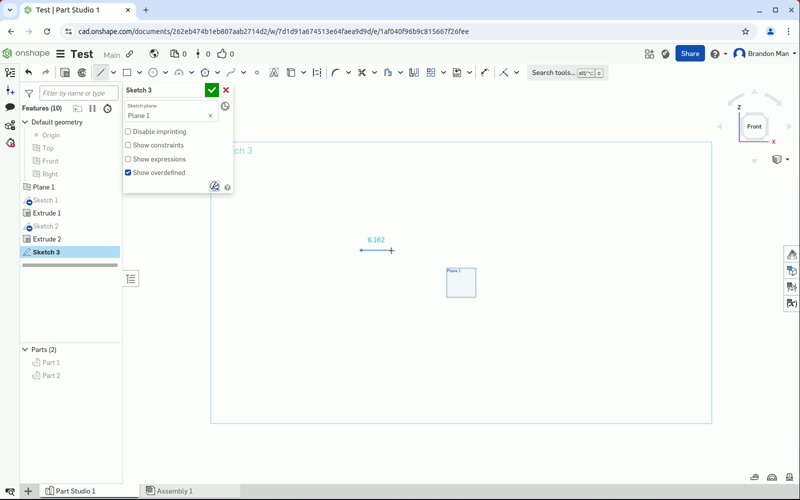
mouse_move(375, 250)
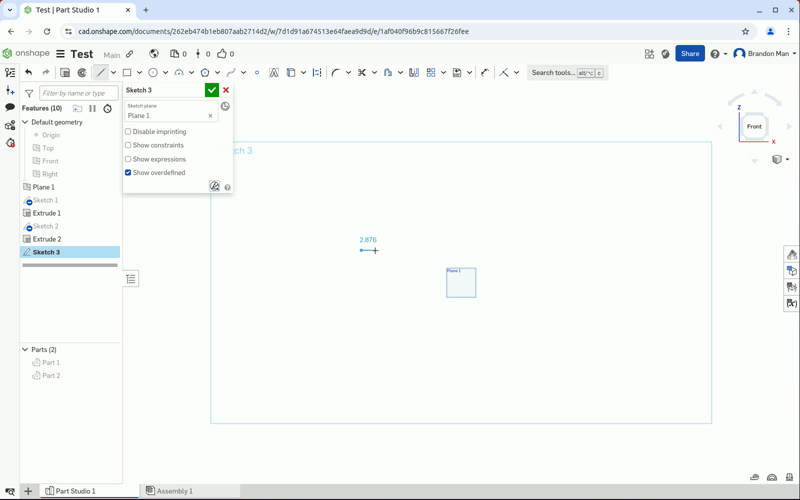
click(375, 250)
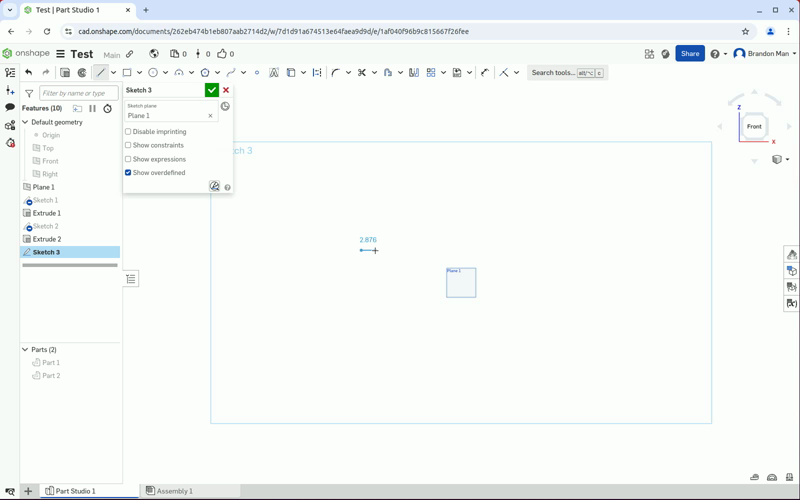
key_up(shift)
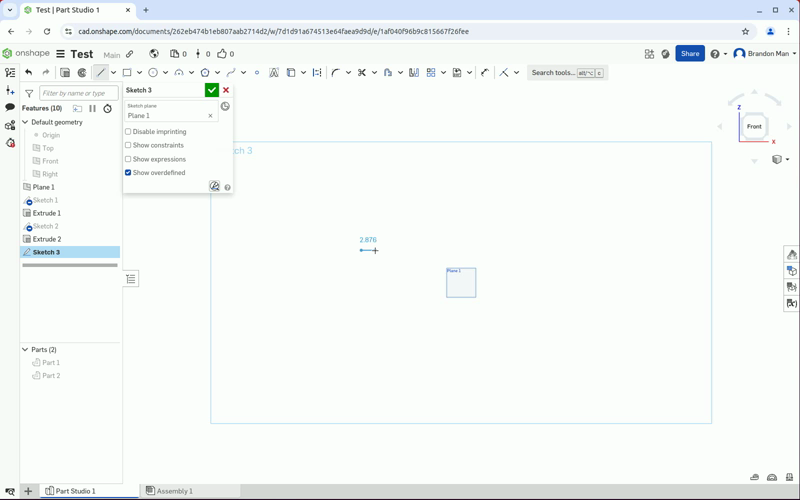
key_down(shift)
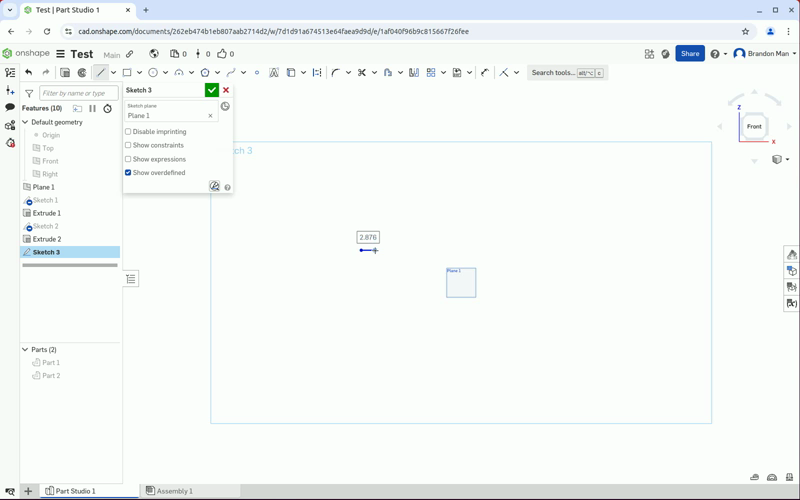
mouse_move(405, 250)
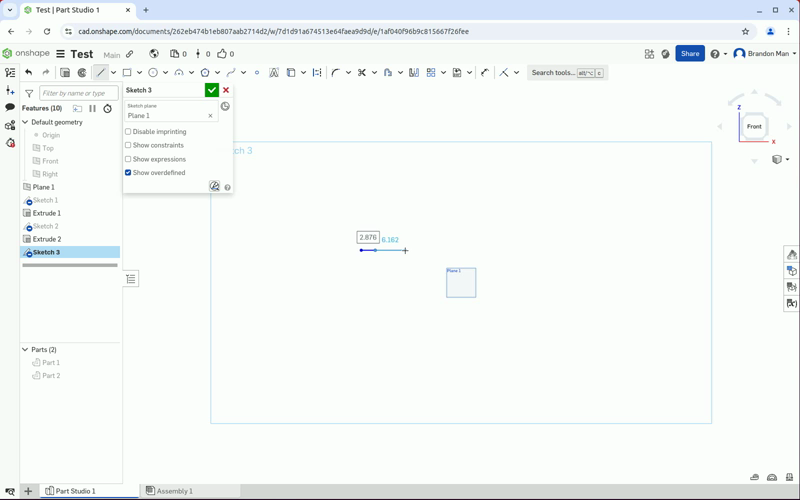
mouse_move(389, 250)
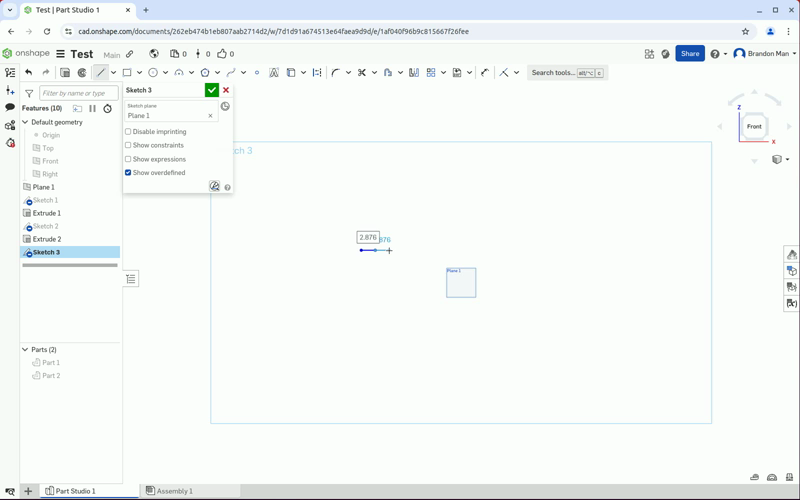
click(389, 250)
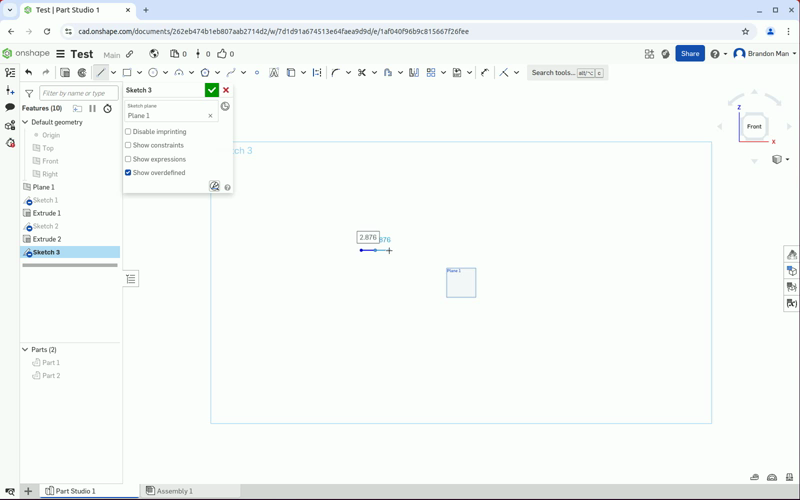
key_up(shift)
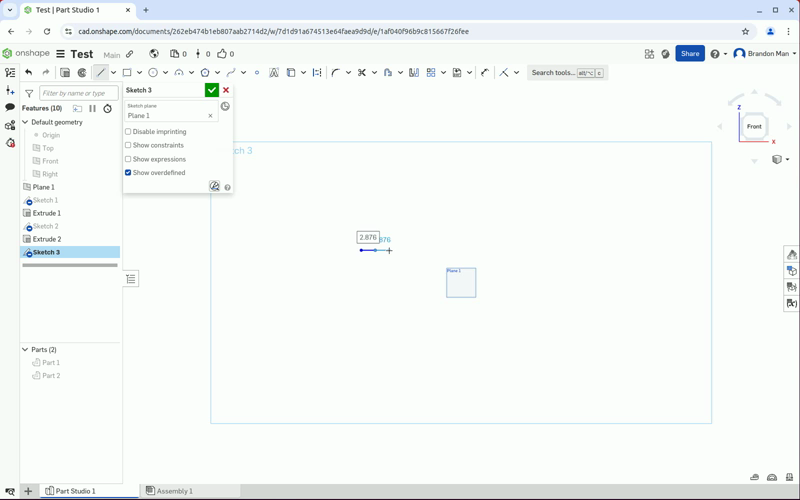
key_down(shift)
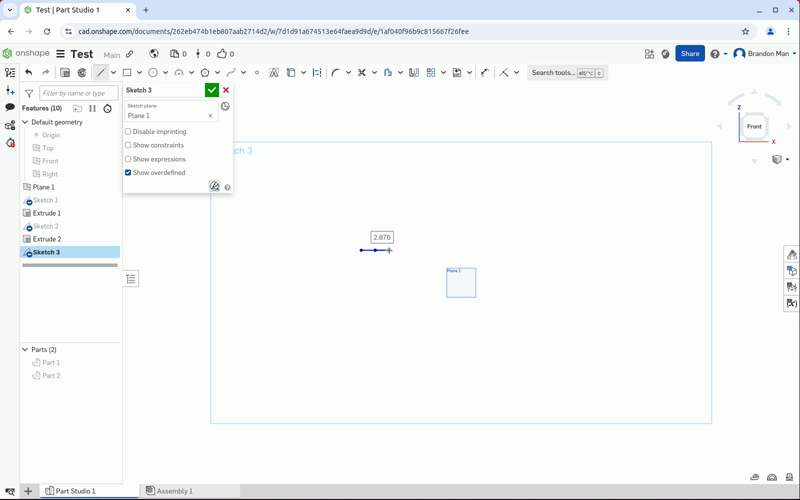
mouse_move(419, 250)
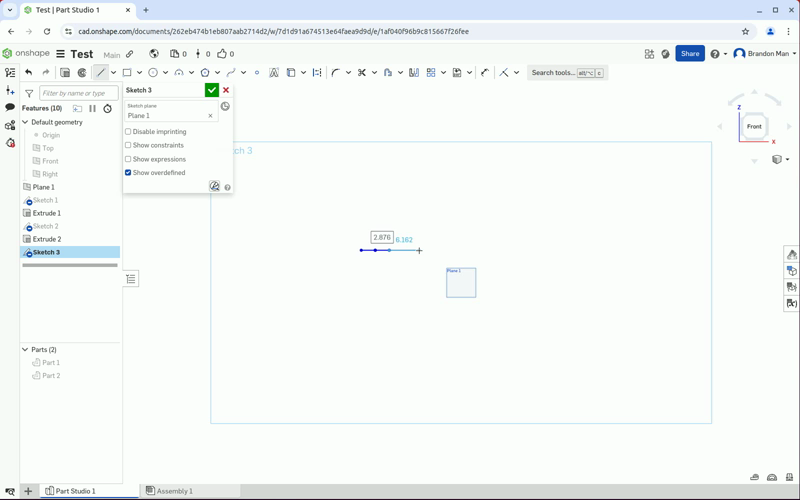
mouse_move(389, 249)
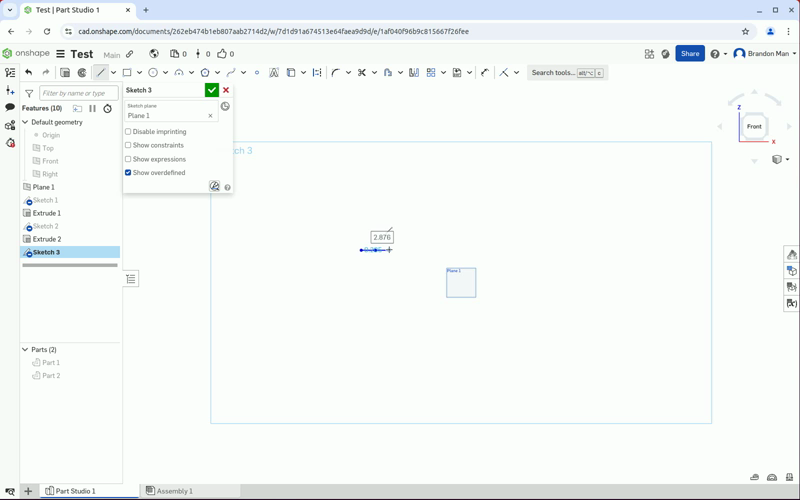
scroll(6)
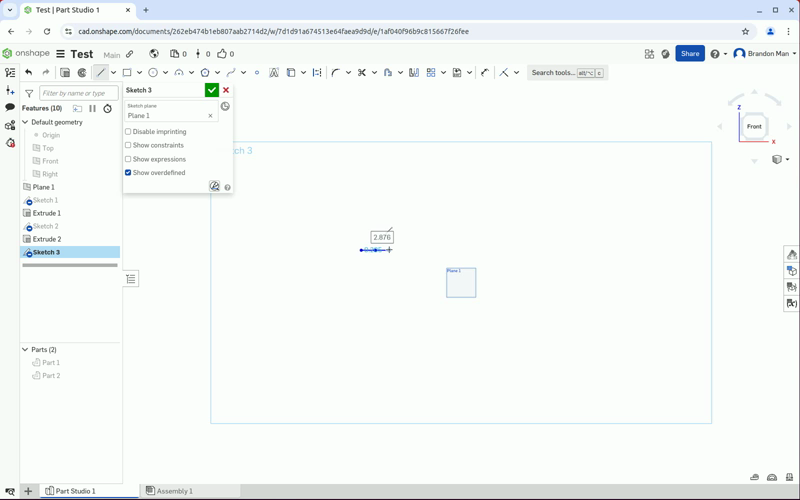
scroll(6)
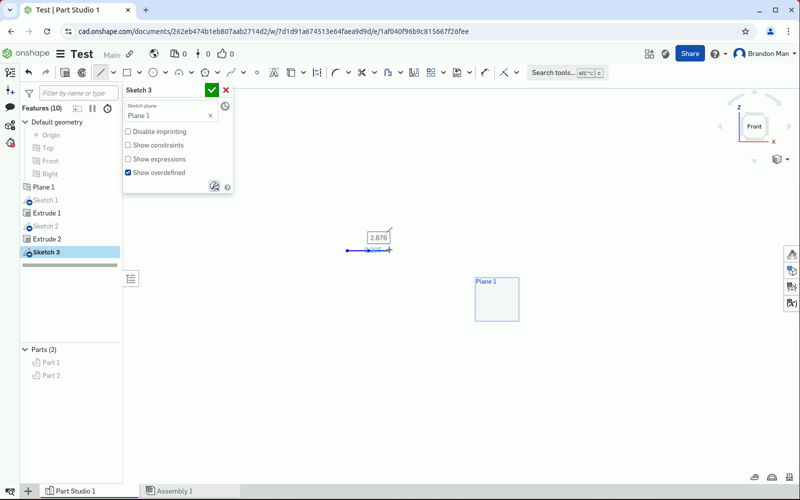
scroll(6)
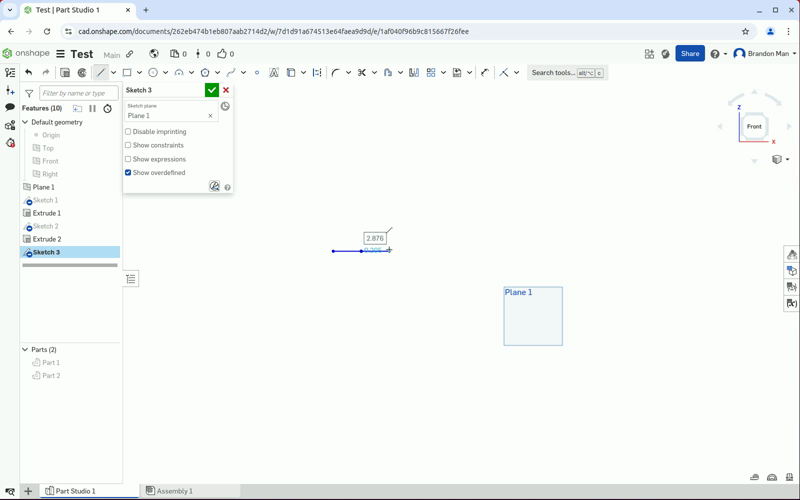
scroll(6)
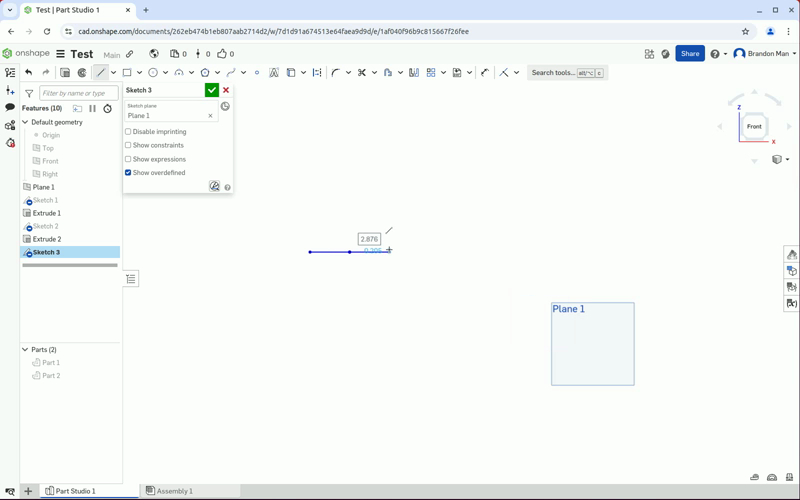
scroll(6)
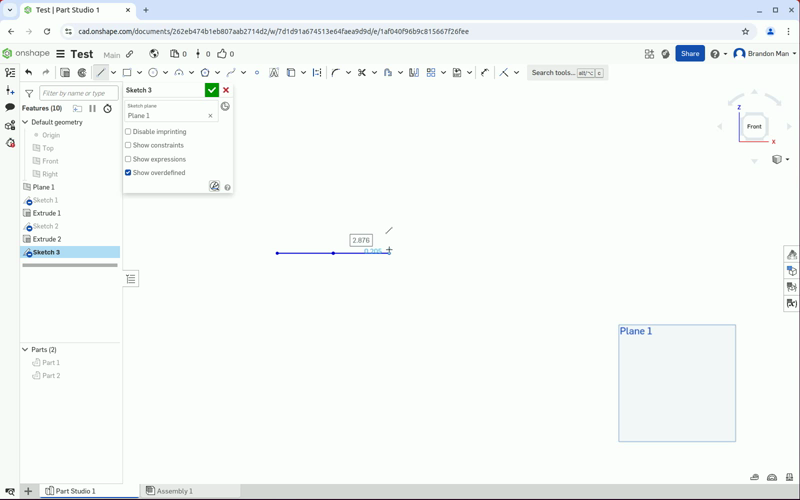
scroll(6)
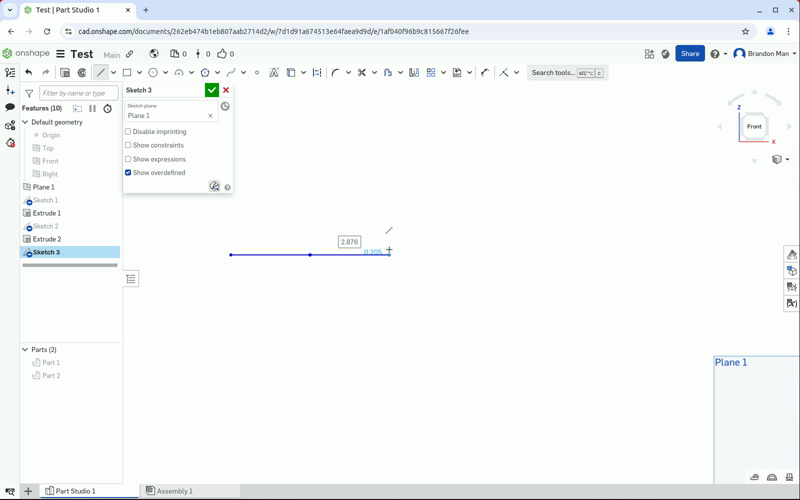
scroll(6)
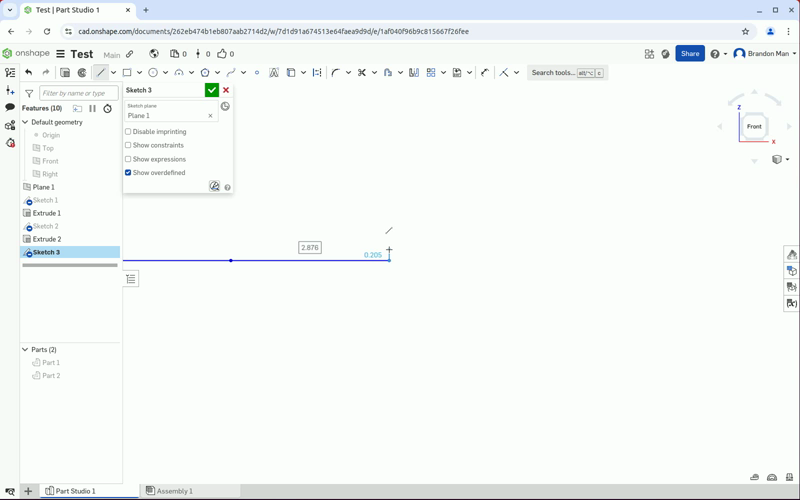
click(389, 249)
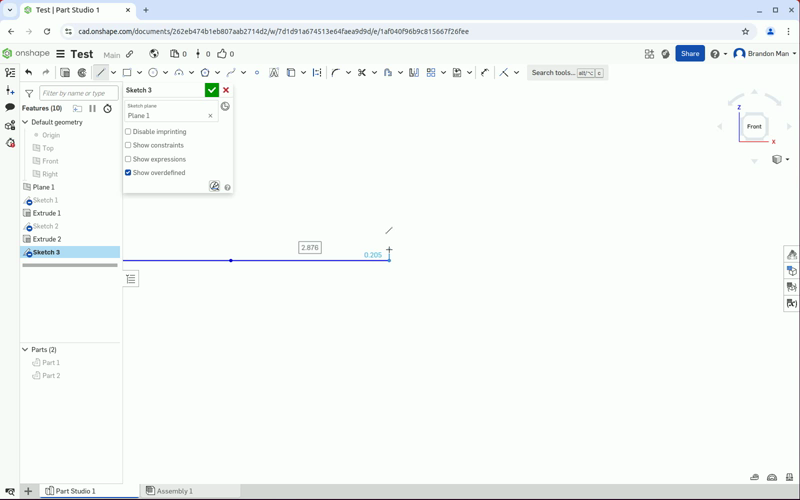
scroll(-6)
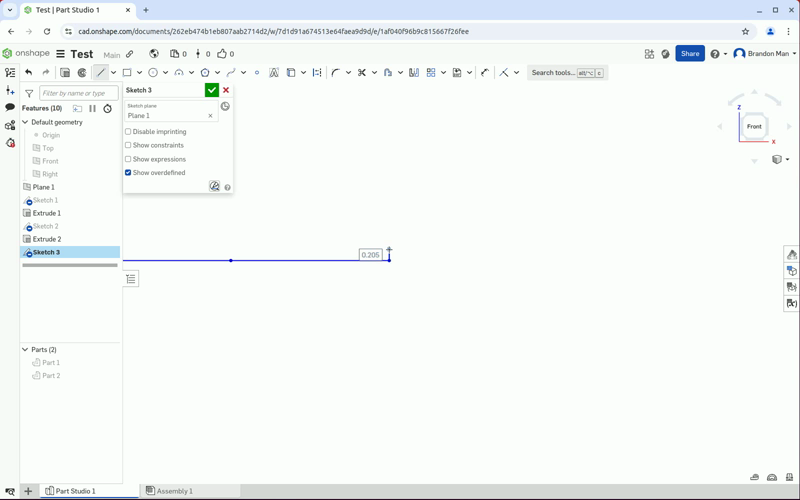
scroll(-6)
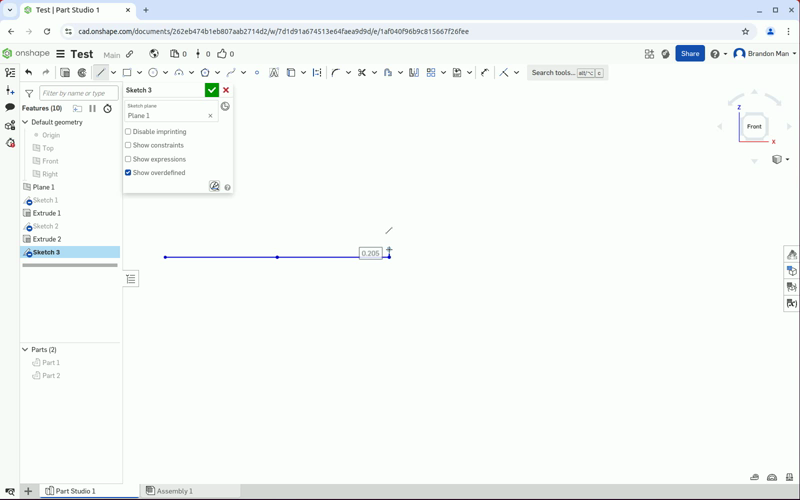
scroll(-6)
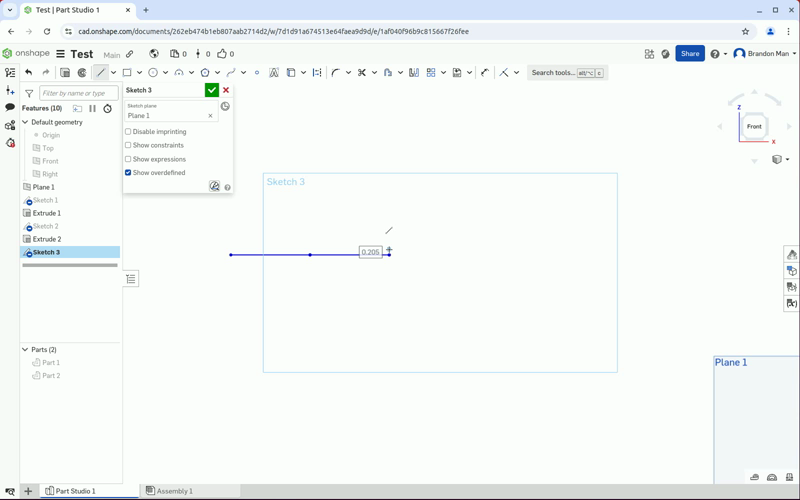
scroll(-6)
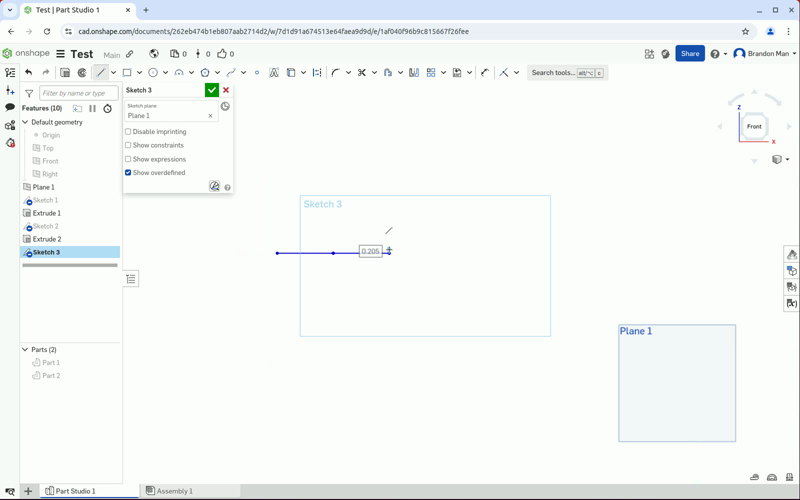
scroll(-6)
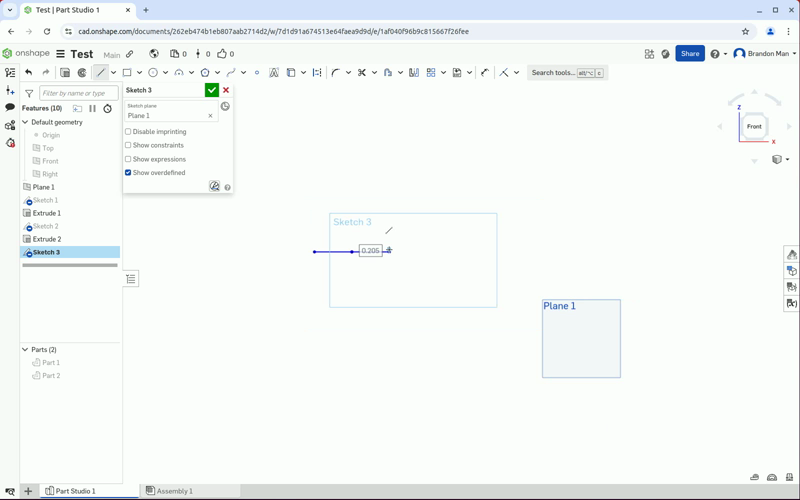
scroll(-6)
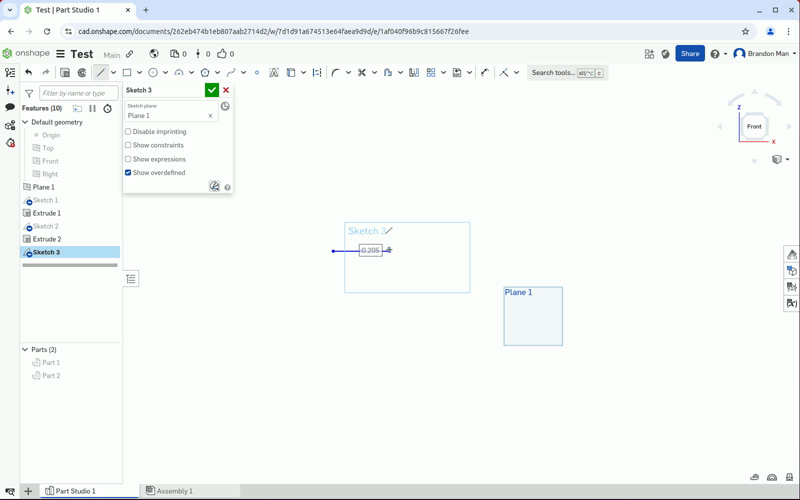
scroll(-6)
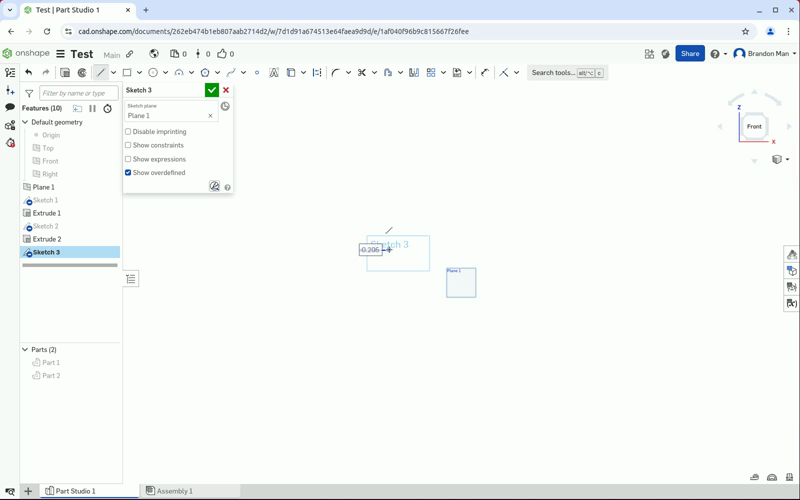
key_up(shift)
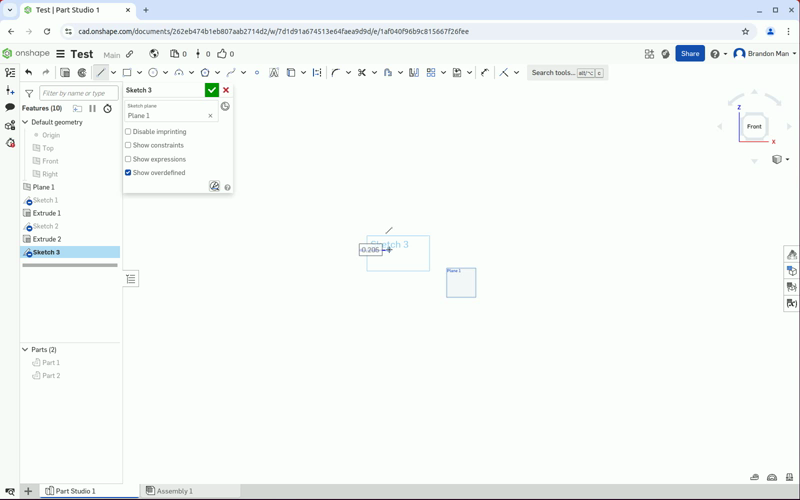
key_down(shift)
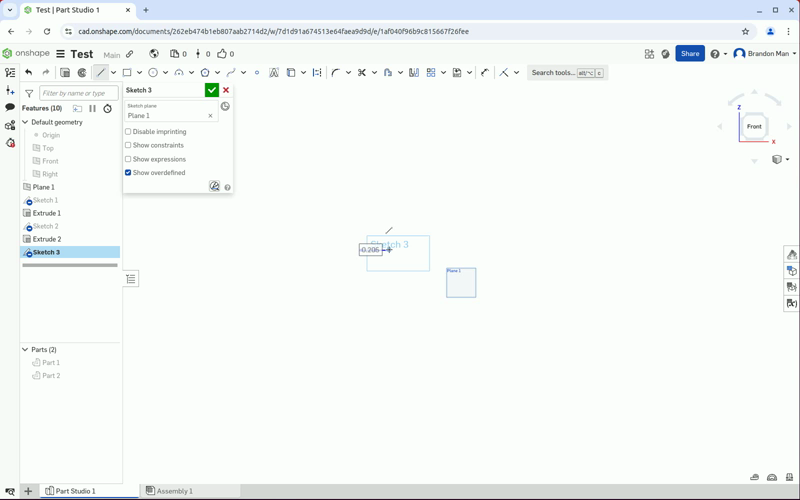
mouse_move(419, 249)
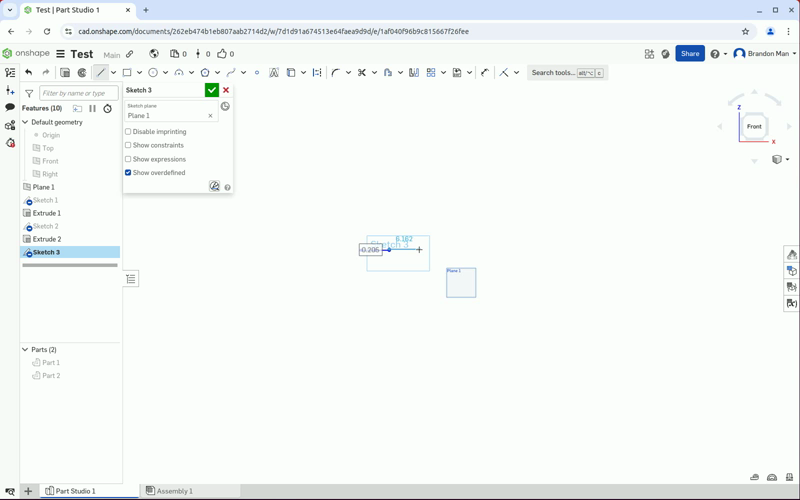
mouse_move(375, 249)
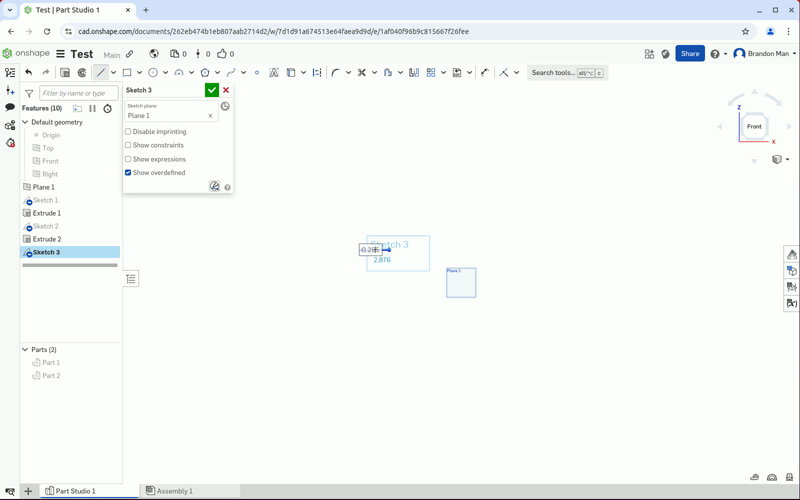
scroll(6)
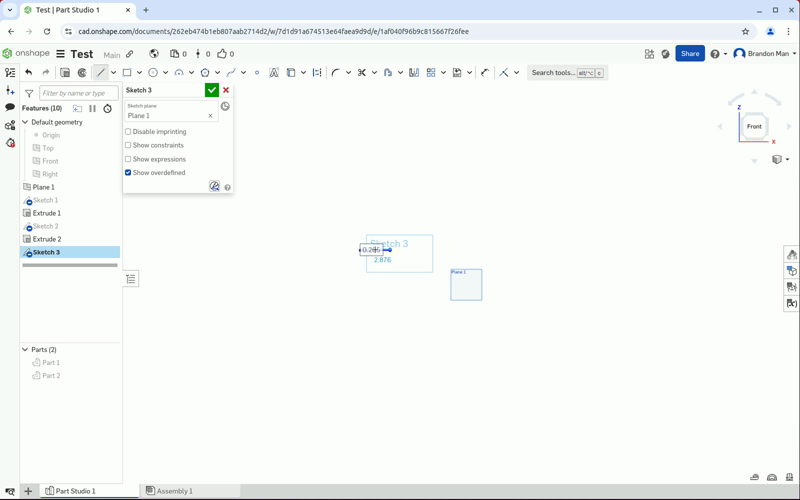
scroll(6)
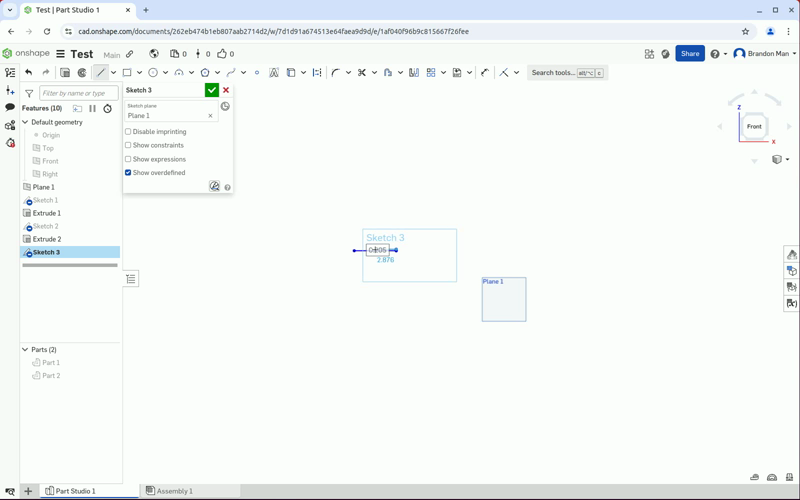
scroll(6)
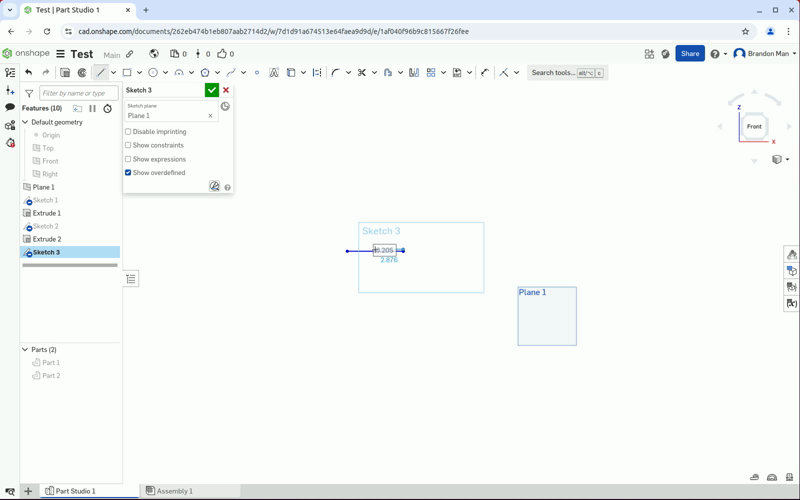
scroll(6)
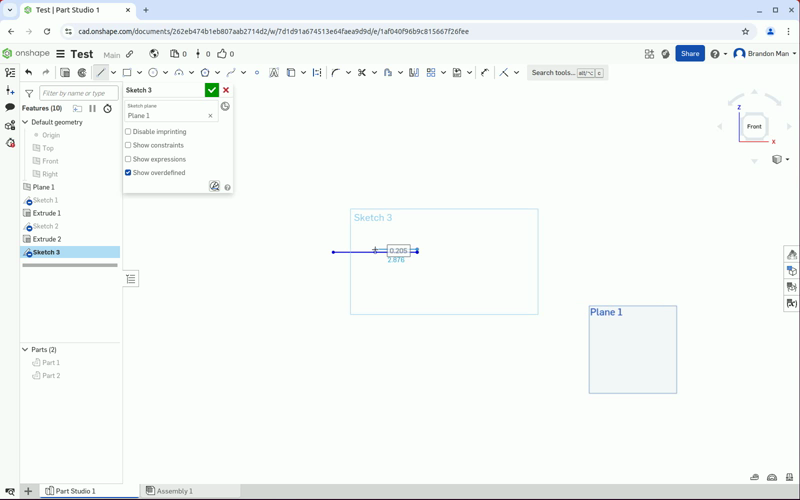
scroll(6)
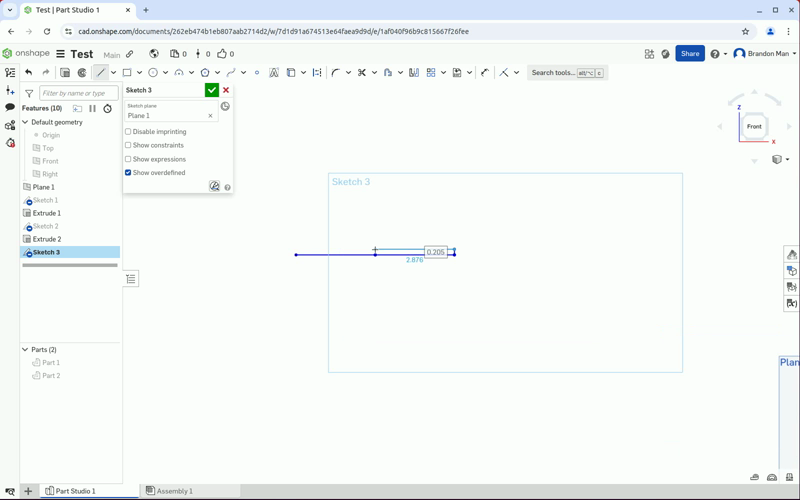
scroll(6)
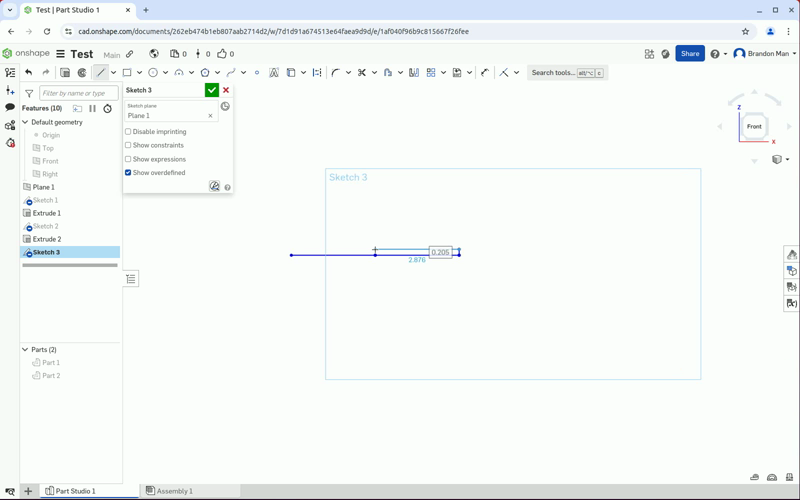
scroll(6)
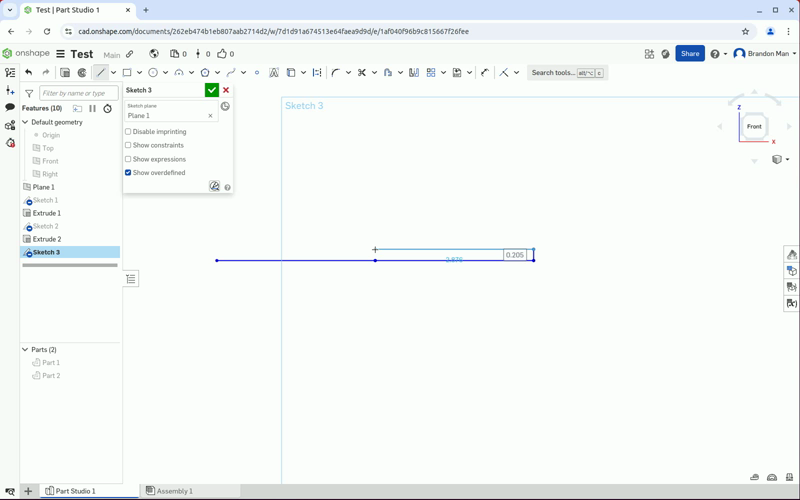
click(375, 249)
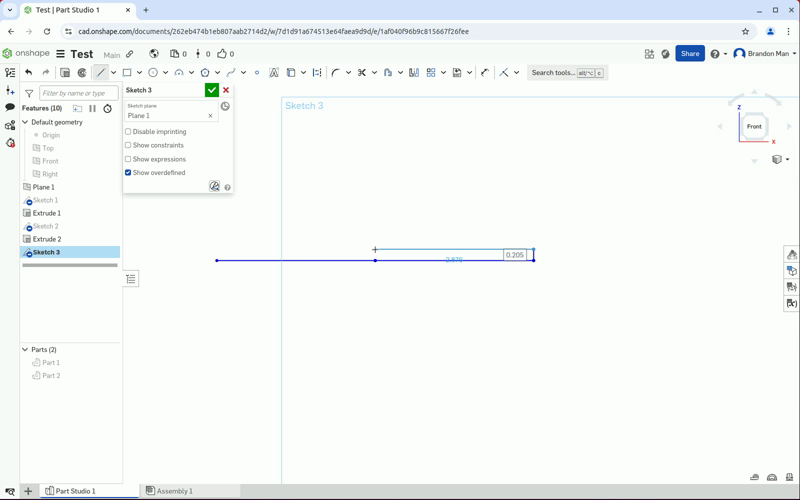
scroll(-6)
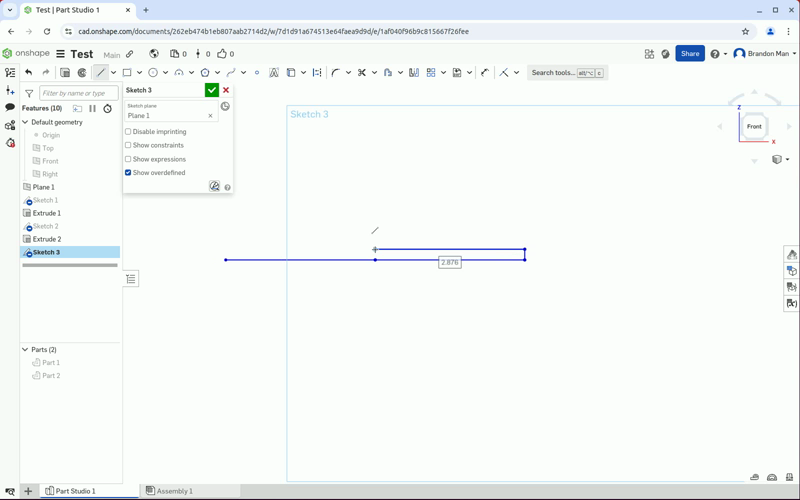
scroll(-6)
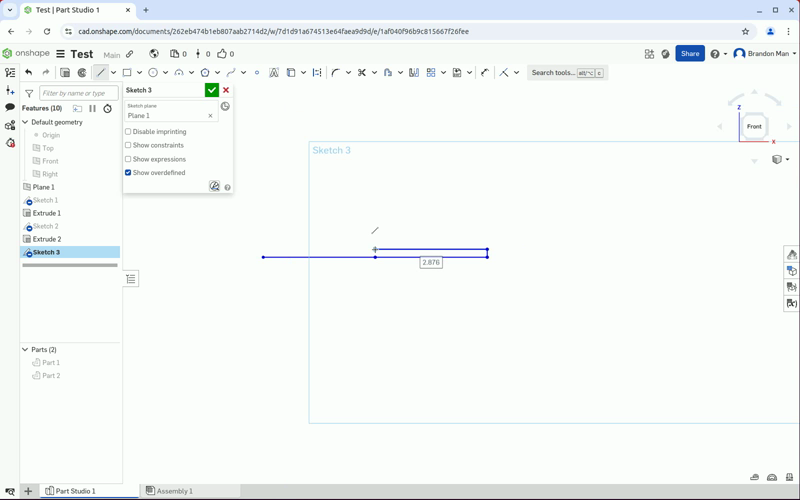
scroll(-6)
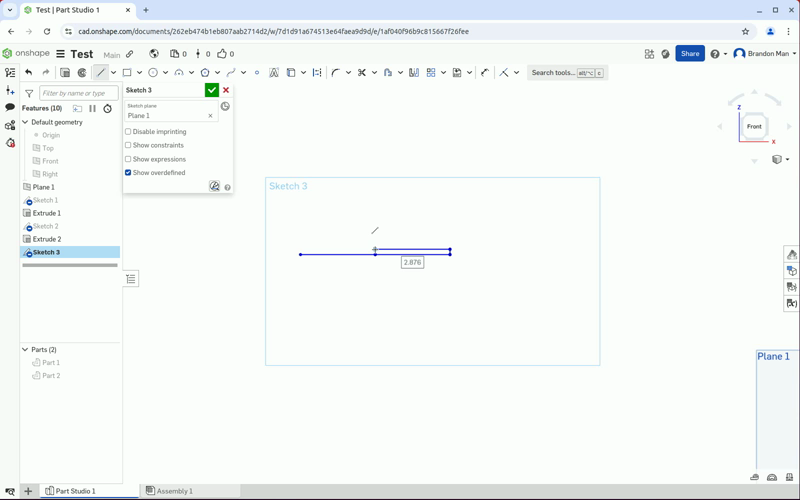
scroll(-6)
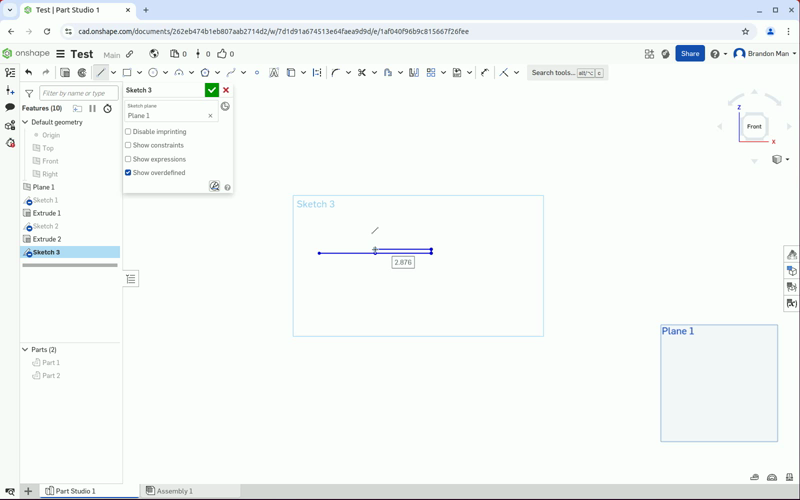
scroll(-6)
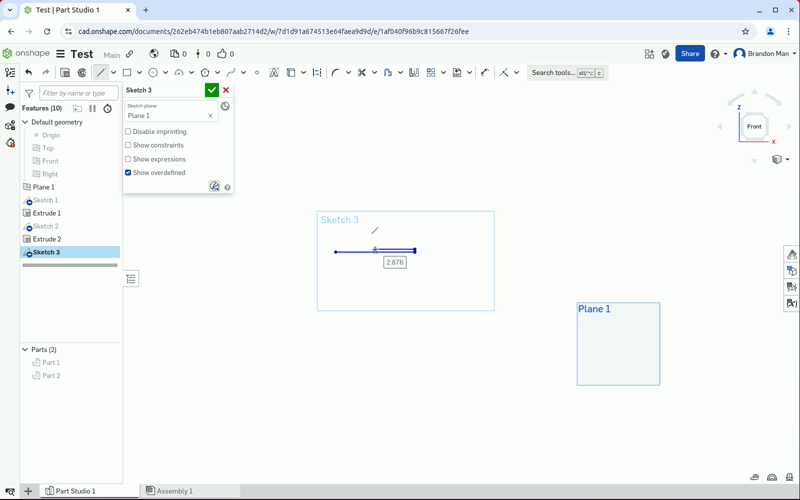
scroll(-6)
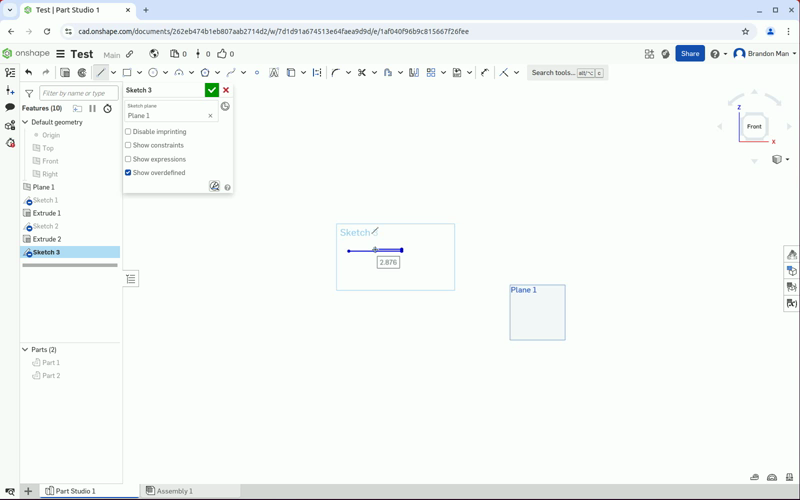
scroll(-6)
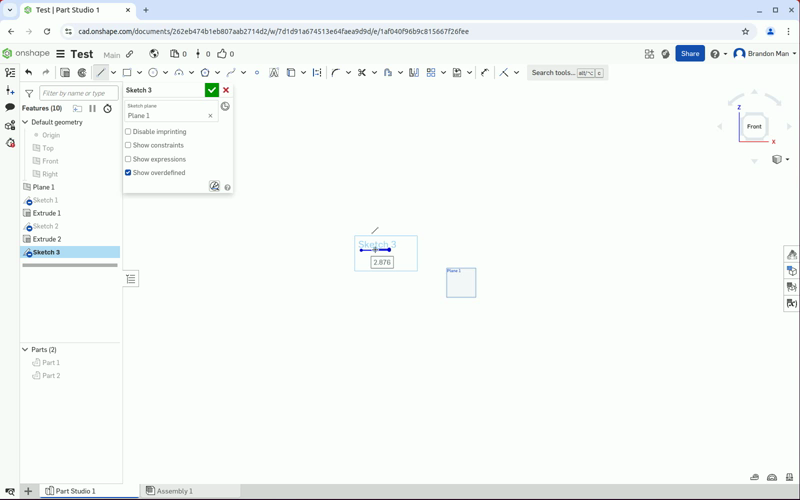
key_up(shift)
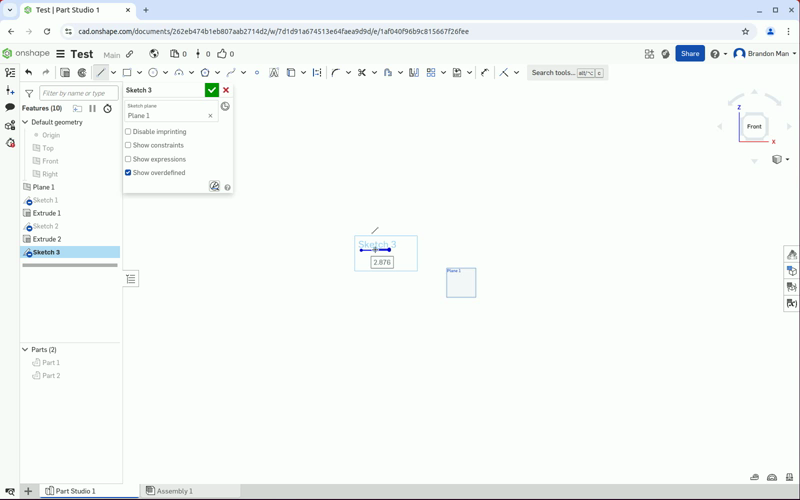
key_down(shift)
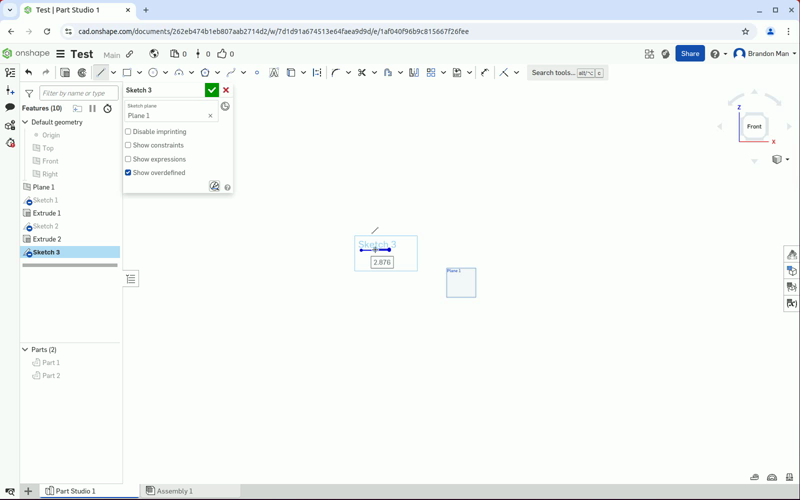
mouse_move(405, 249)
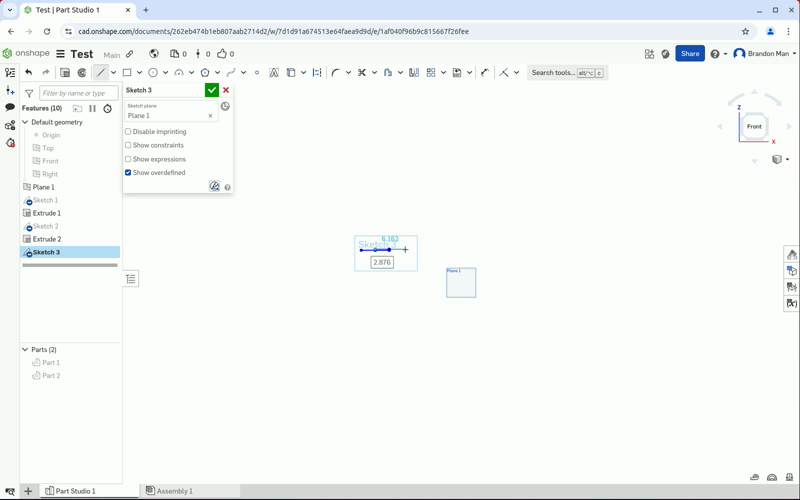
mouse_move(361, 249)
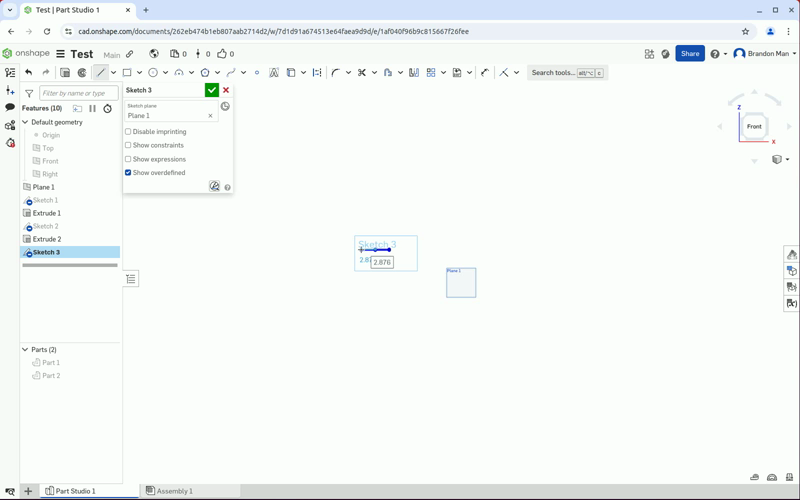
scroll(6)
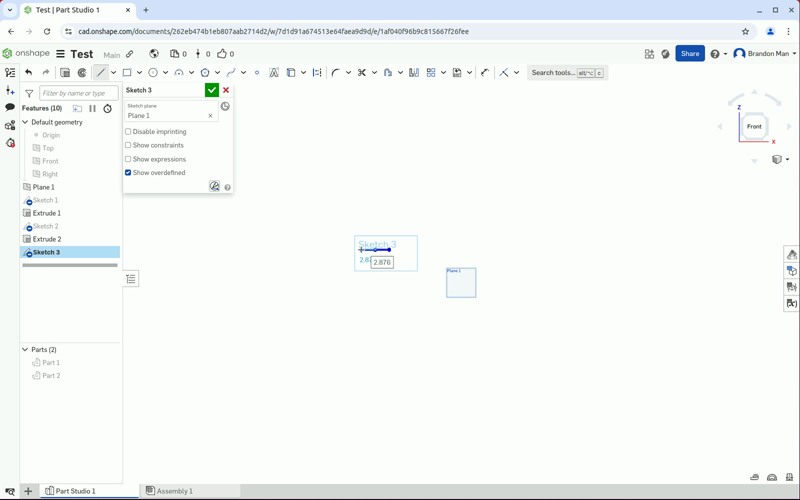
scroll(6)
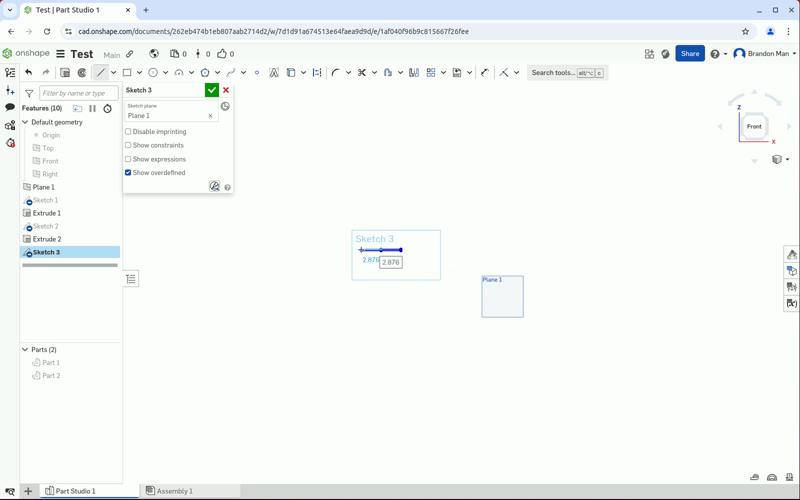
scroll(6)
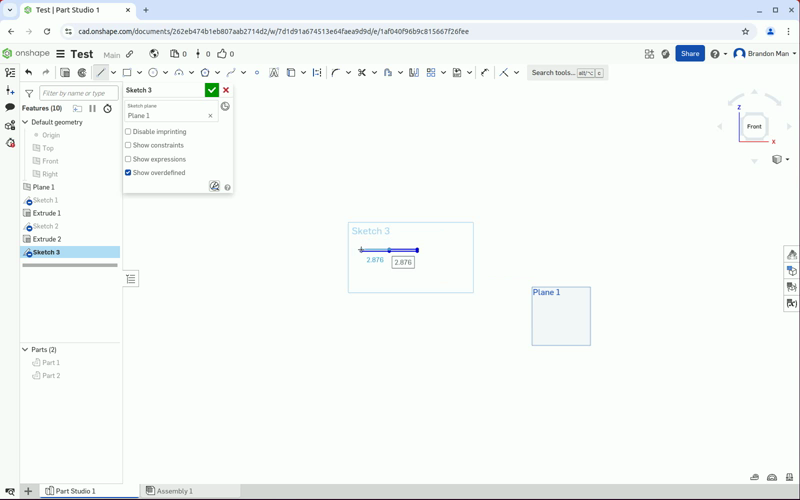
scroll(6)
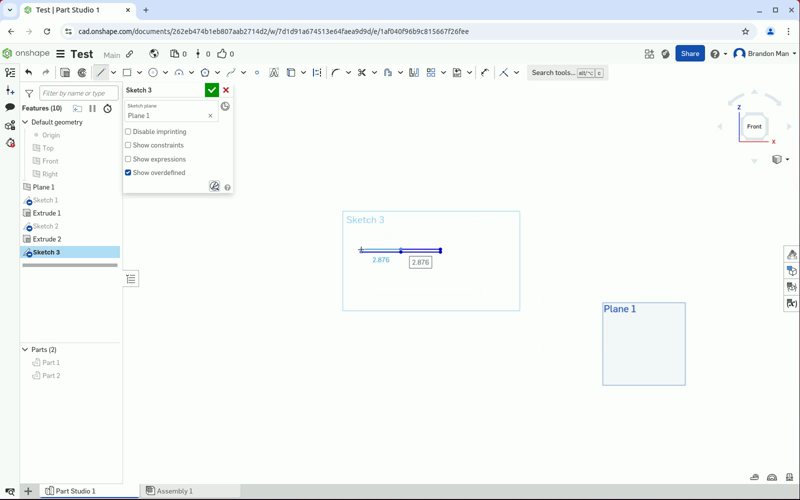
scroll(6)
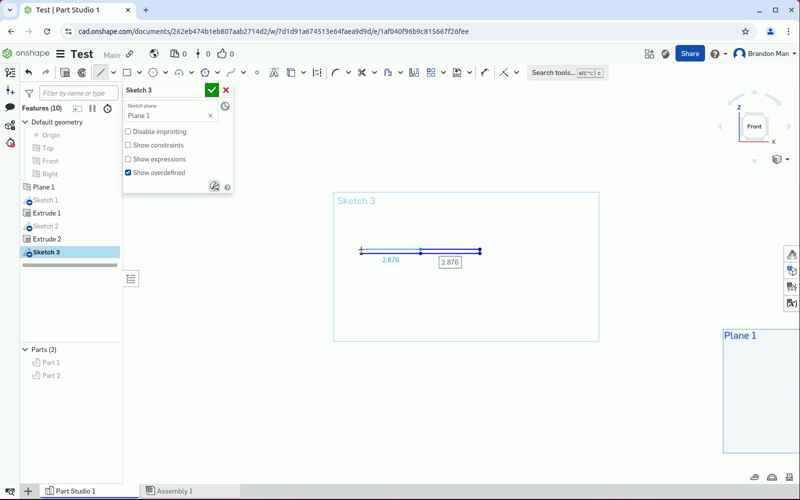
scroll(6)
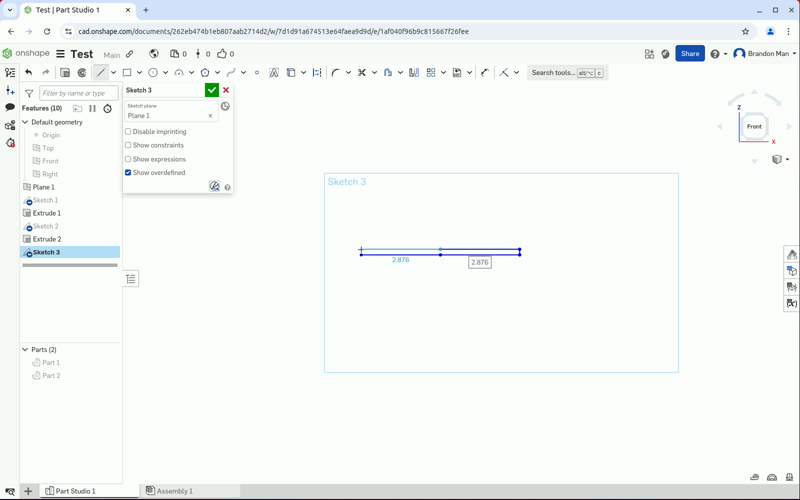
scroll(6)
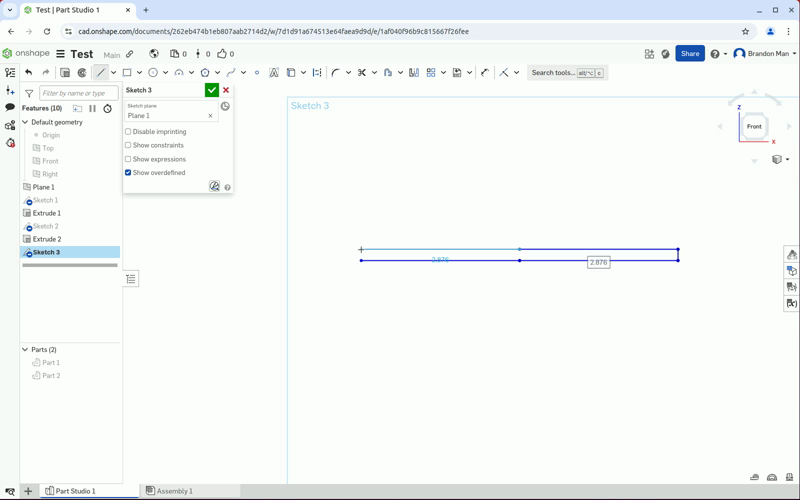
click(361, 249)
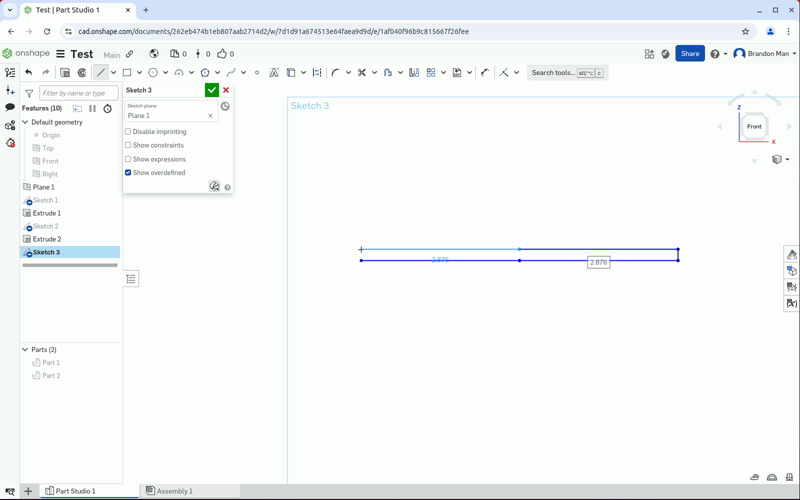
scroll(-6)
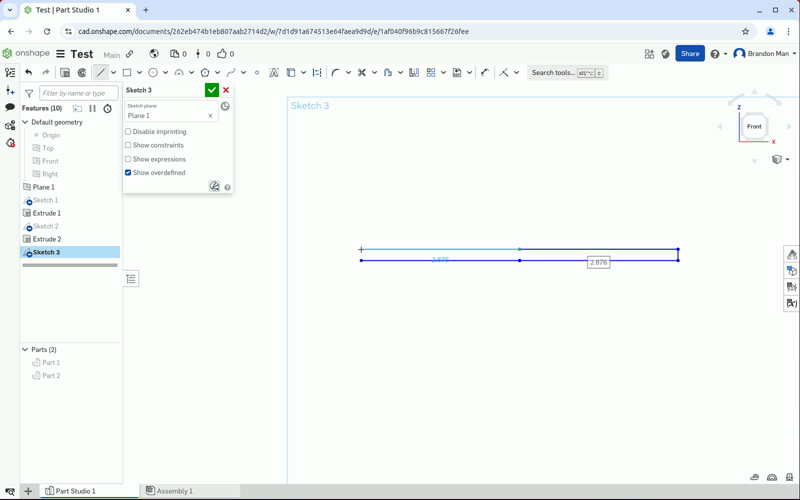
scroll(-6)
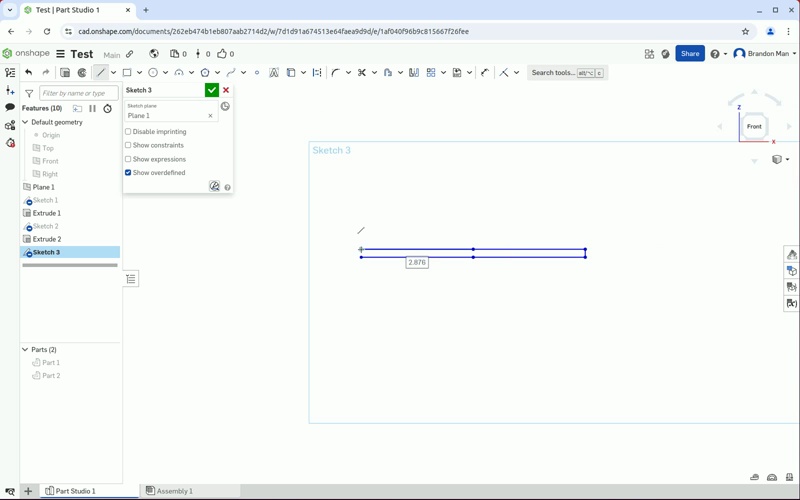
scroll(-6)
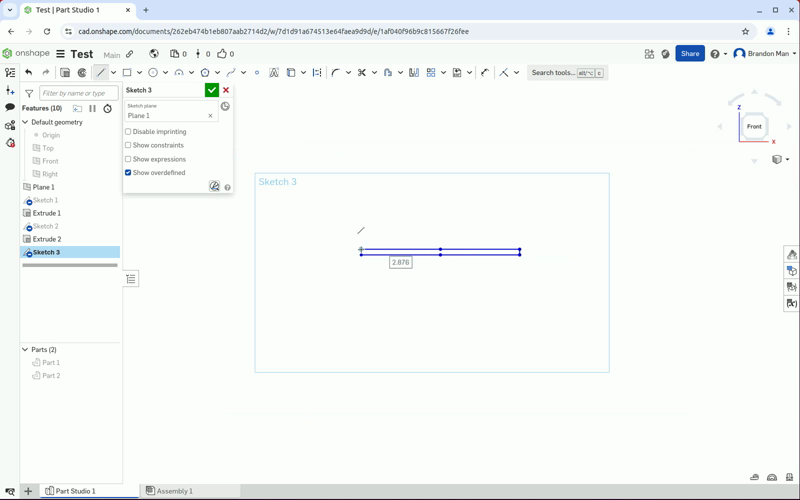
scroll(-6)
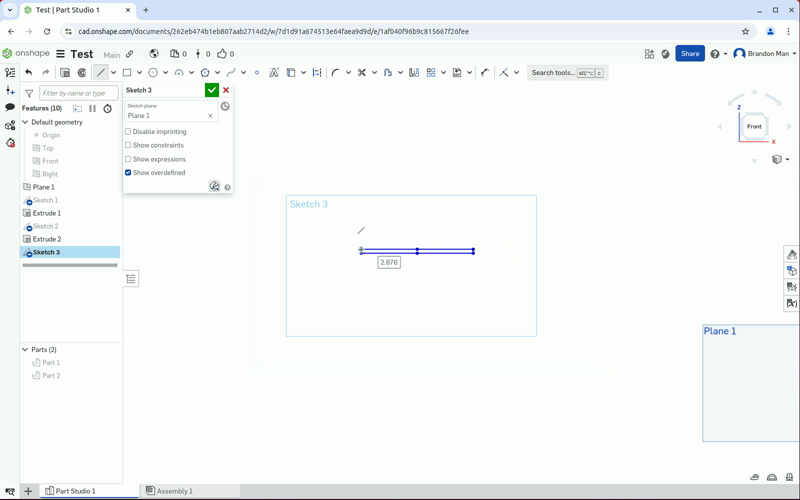
scroll(-6)
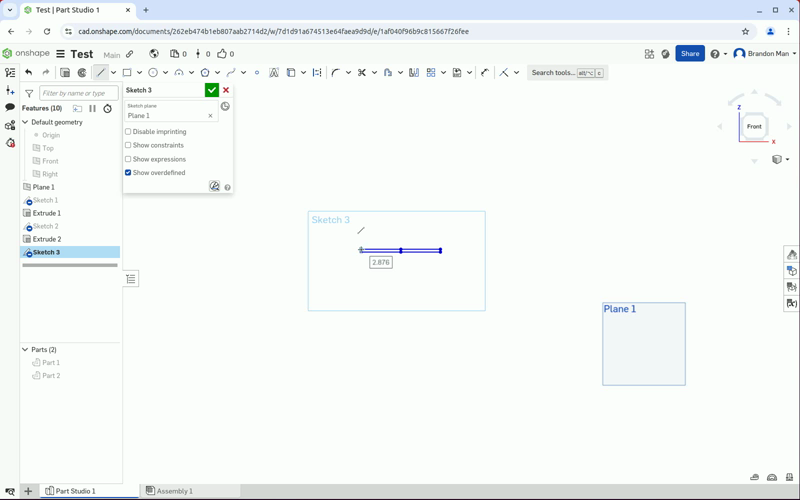
scroll(-6)
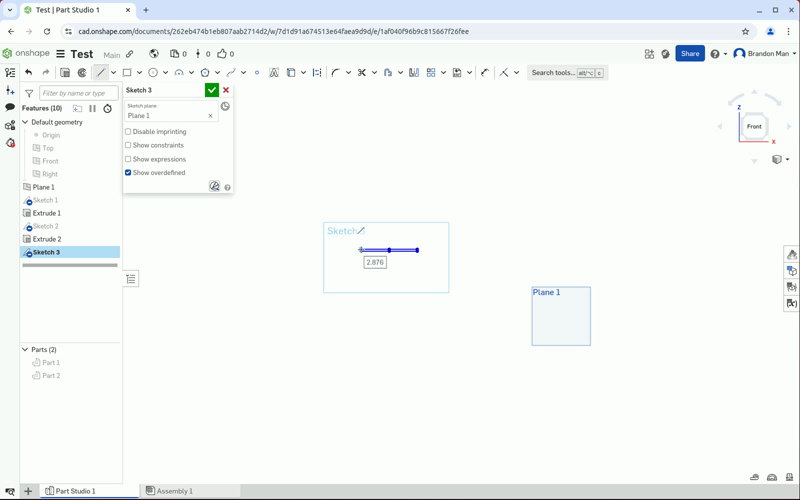
scroll(-6)
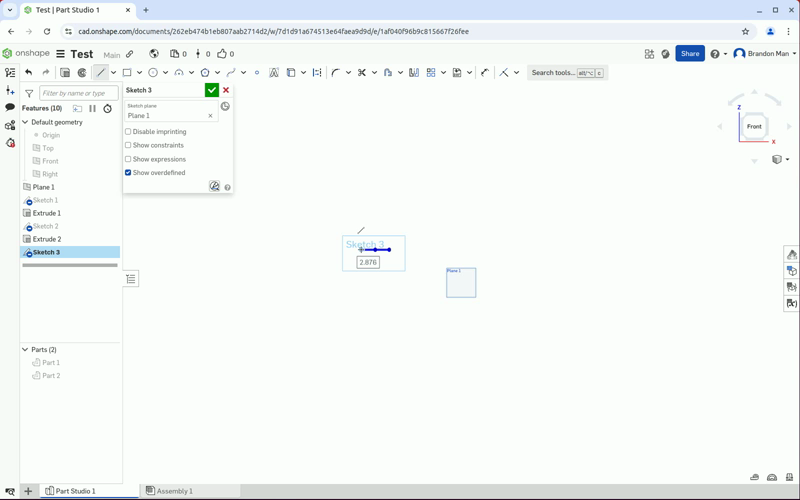
key_up(shift)
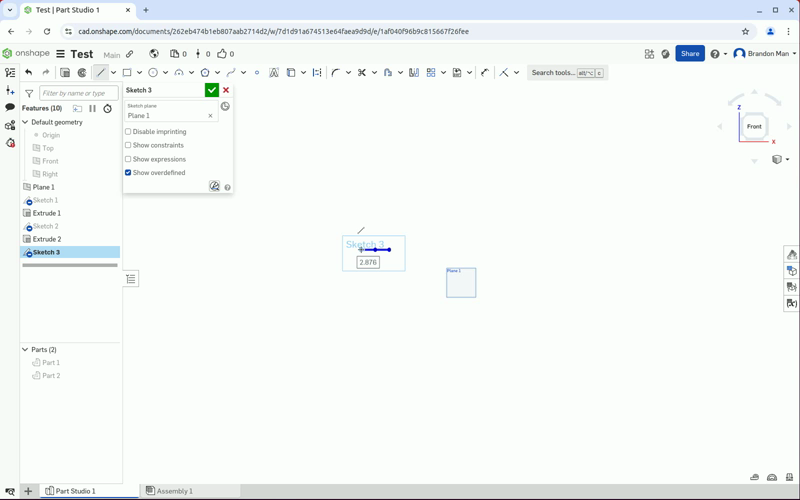
mouse_move(391, 249)
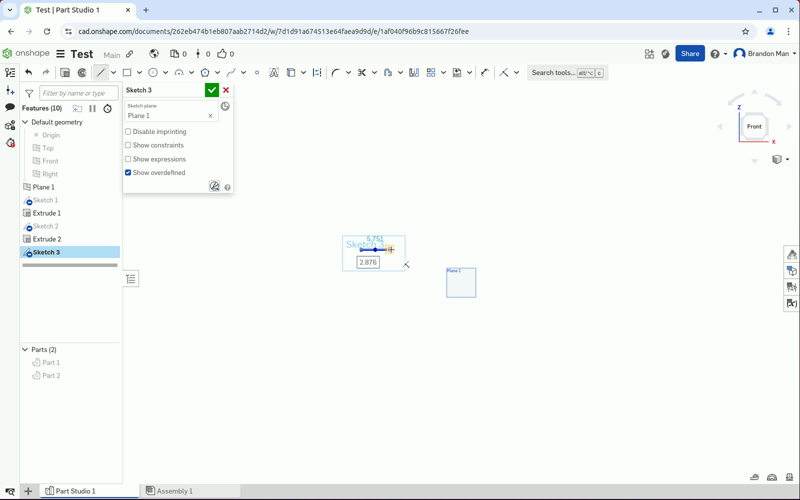
key_down(shift)
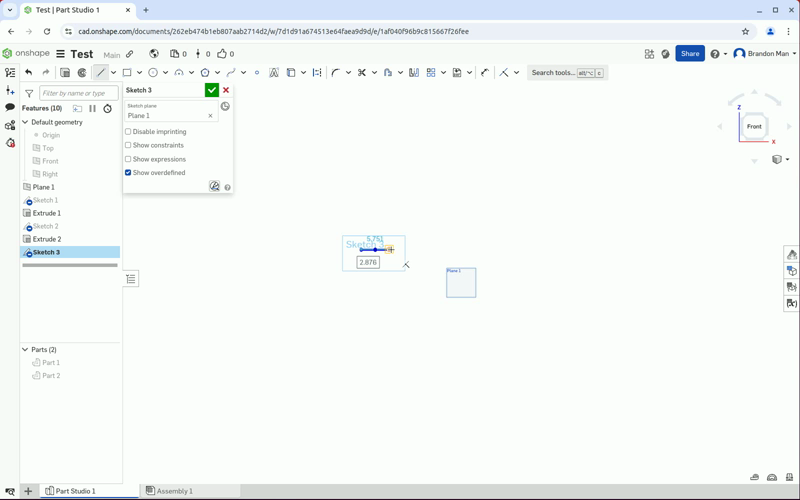
mouse_move(361, 250)
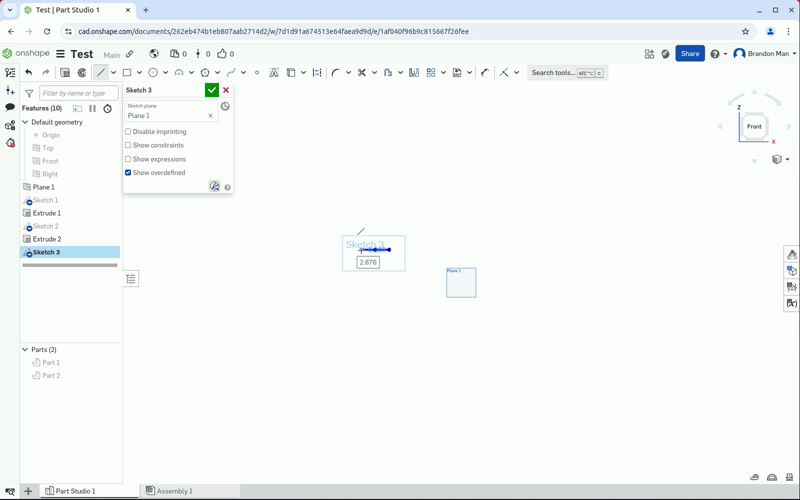
scroll(6)
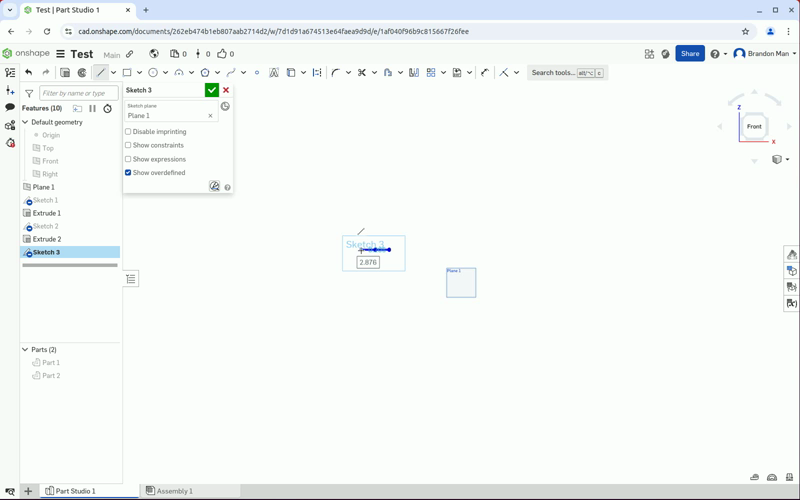
scroll(6)
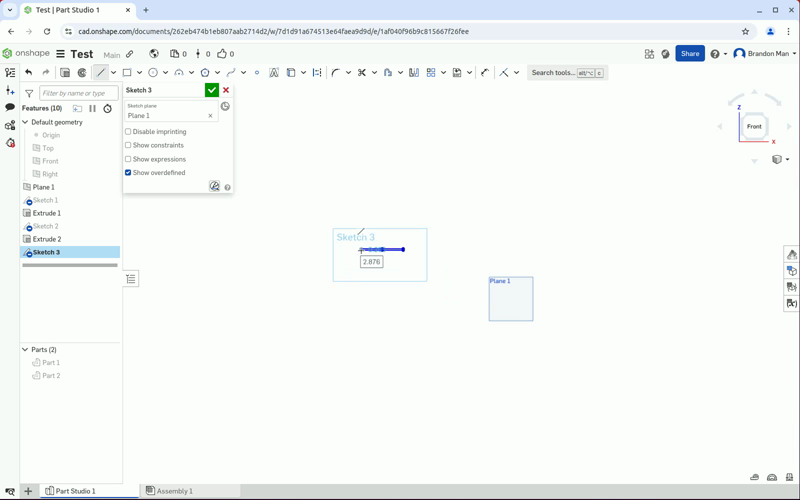
scroll(6)
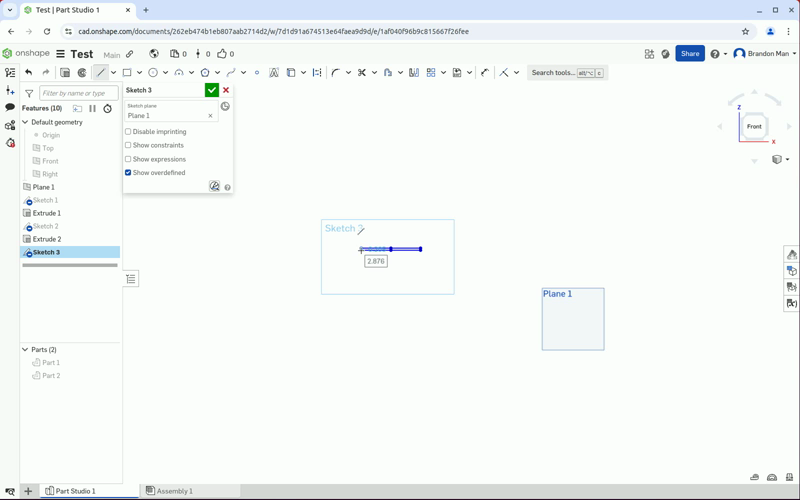
scroll(6)
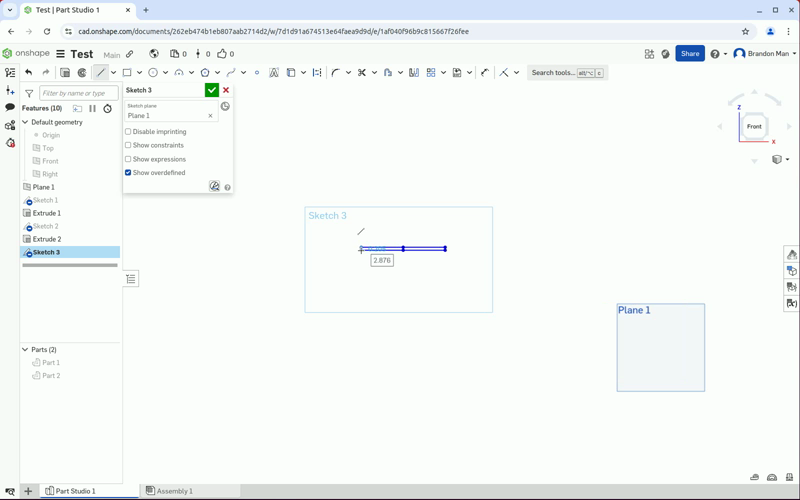
scroll(6)
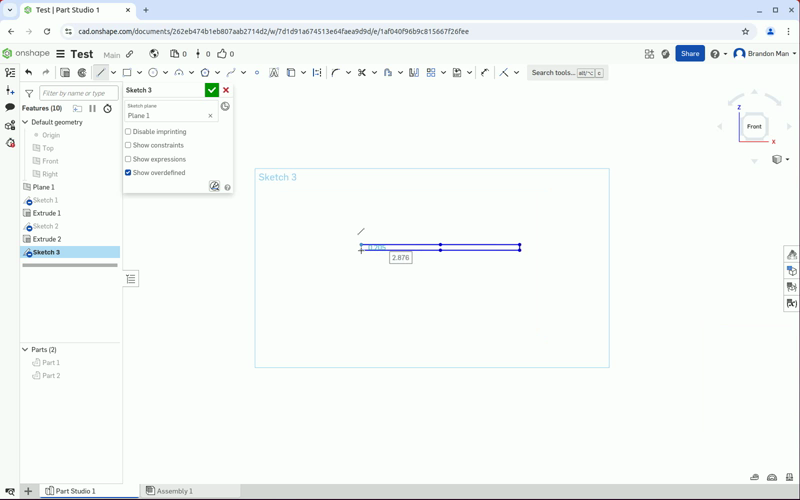
scroll(6)
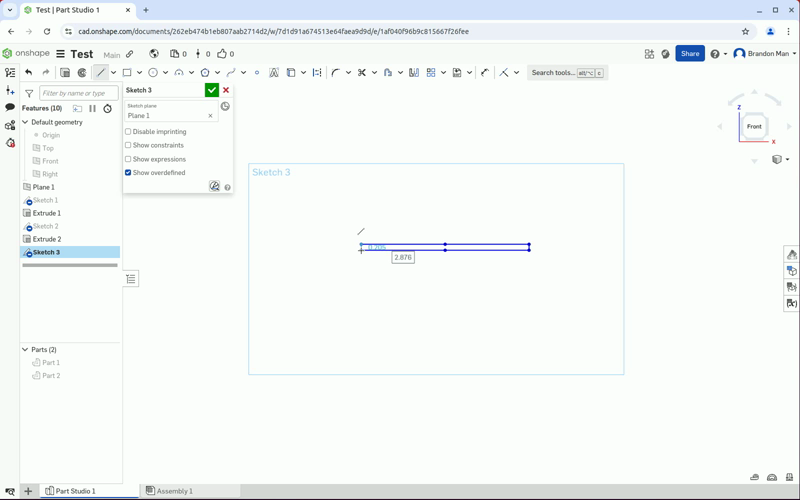
scroll(6)
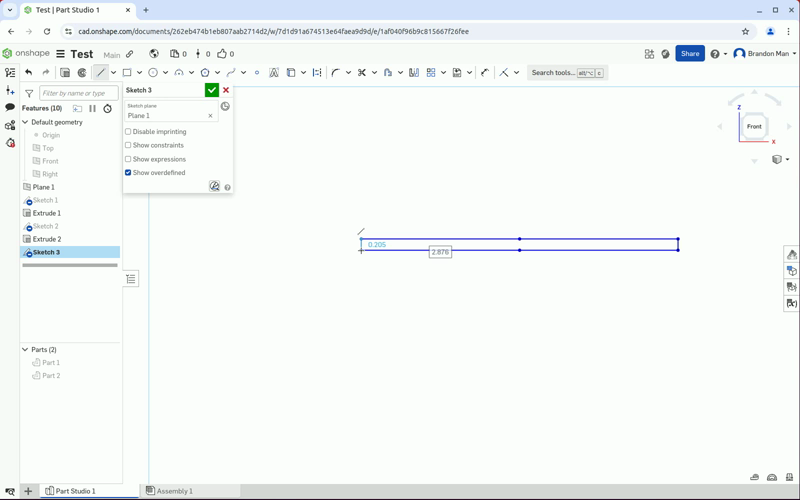
key_up(shift)
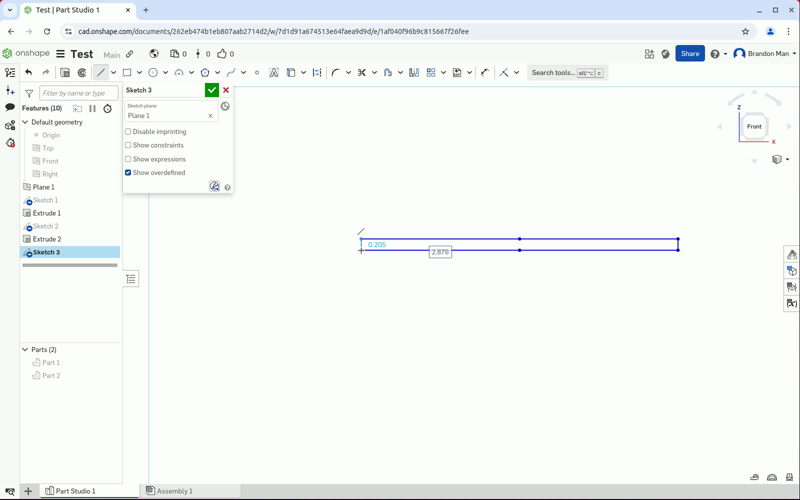
click(361, 250)
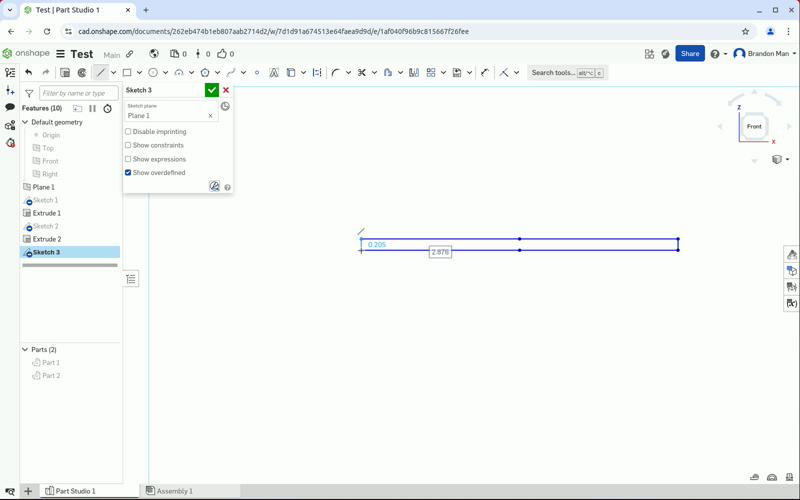
scroll(-6)
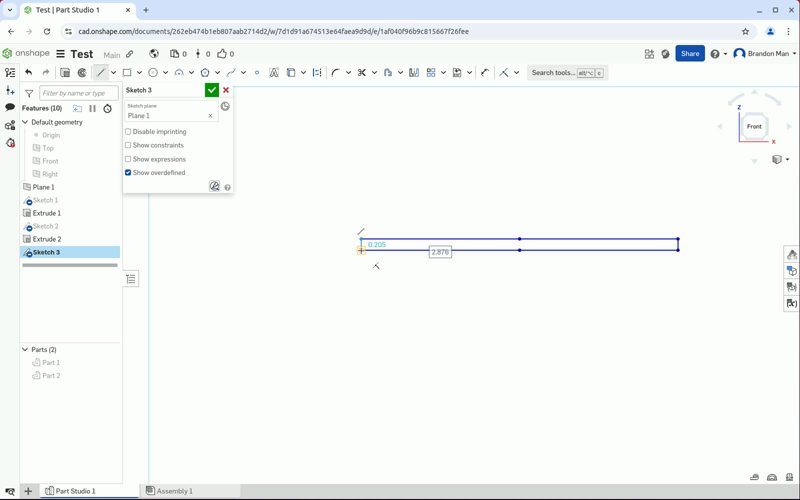
scroll(-6)
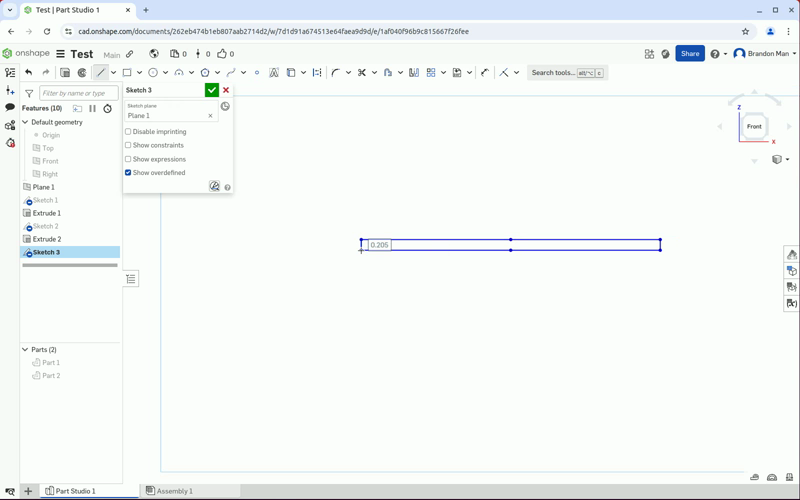
scroll(-6)
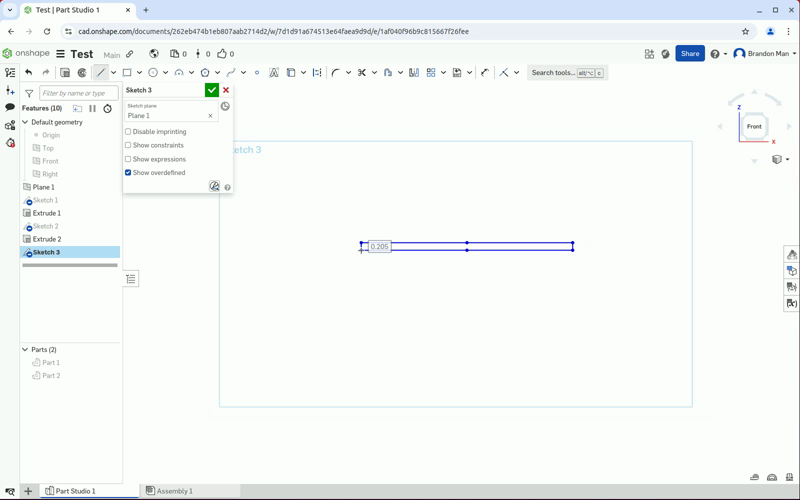
scroll(-6)
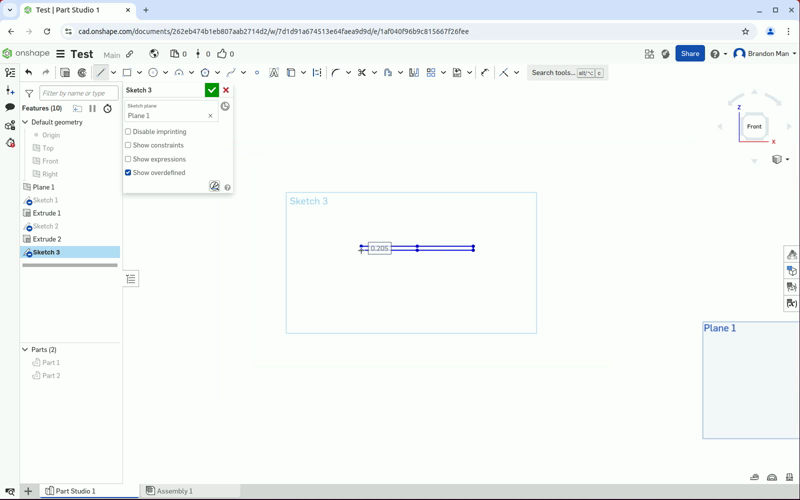
scroll(-6)
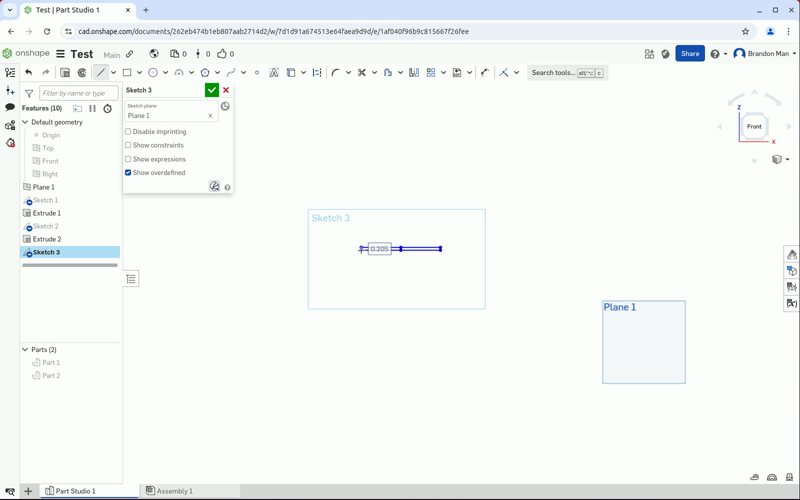
scroll(-6)
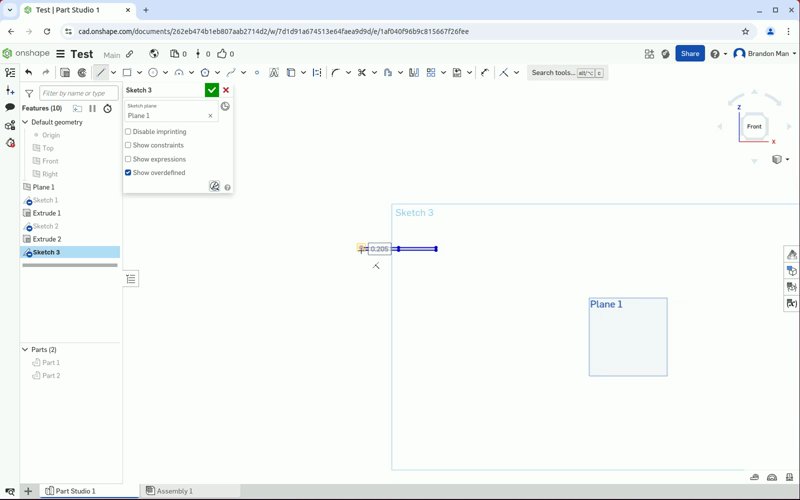
scroll(-6)
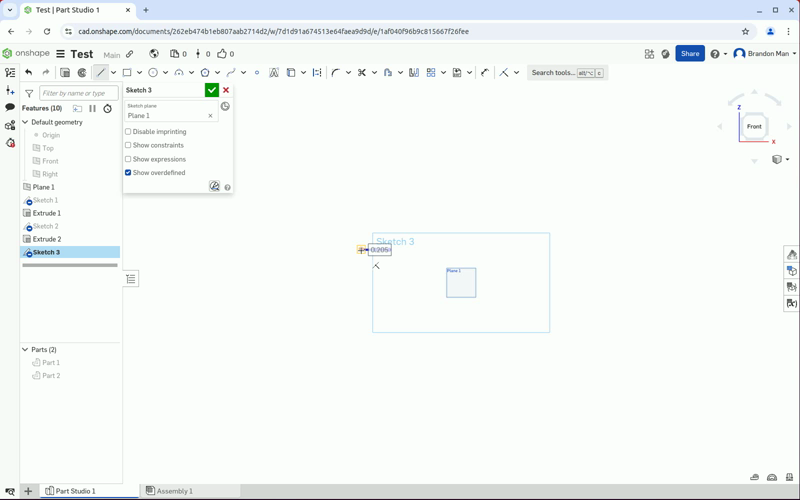
key(esc)
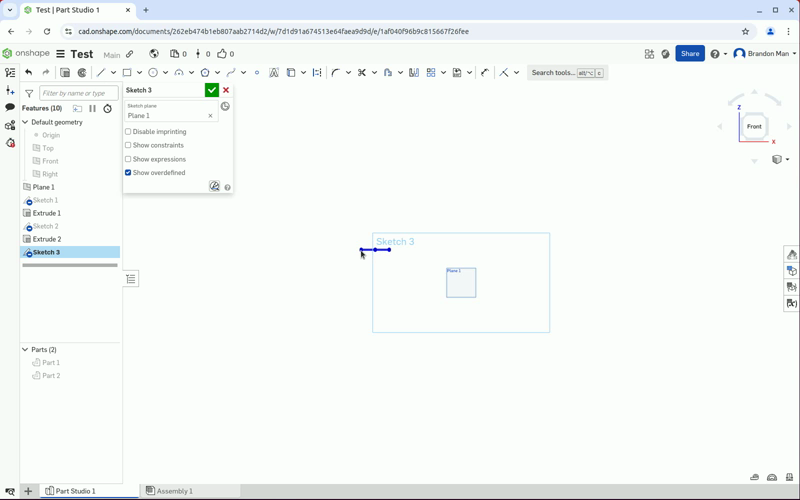
mouse_move(363, 249)
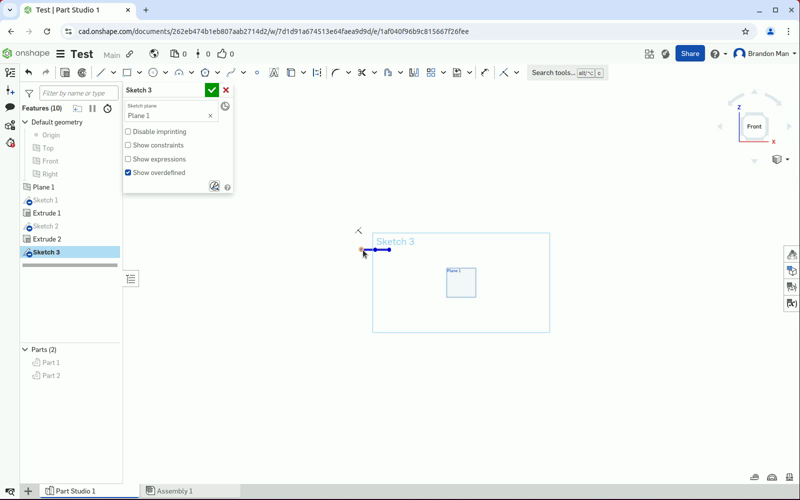
scroll(6)
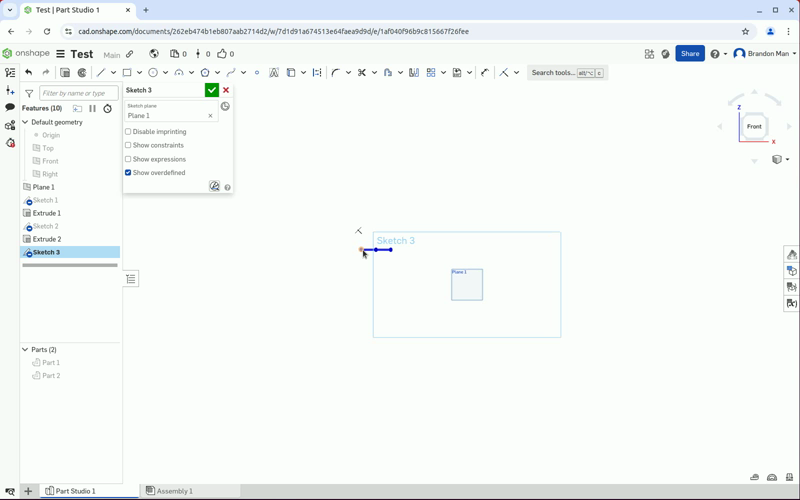
scroll(6)
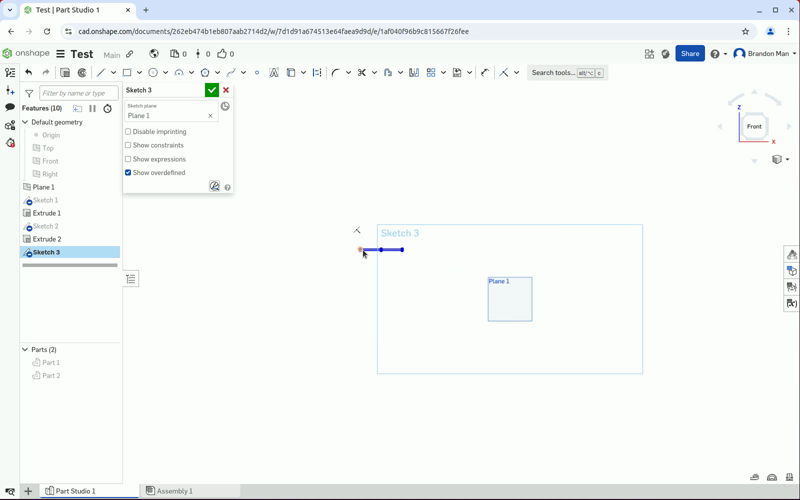
scroll(6)
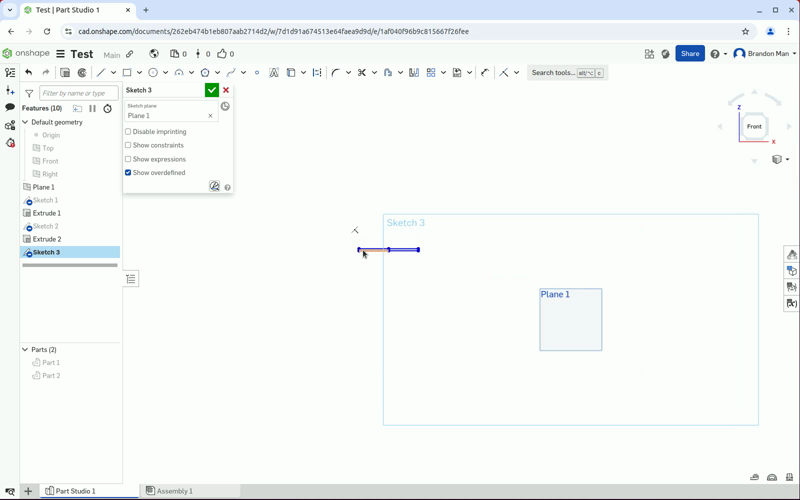
scroll(6)
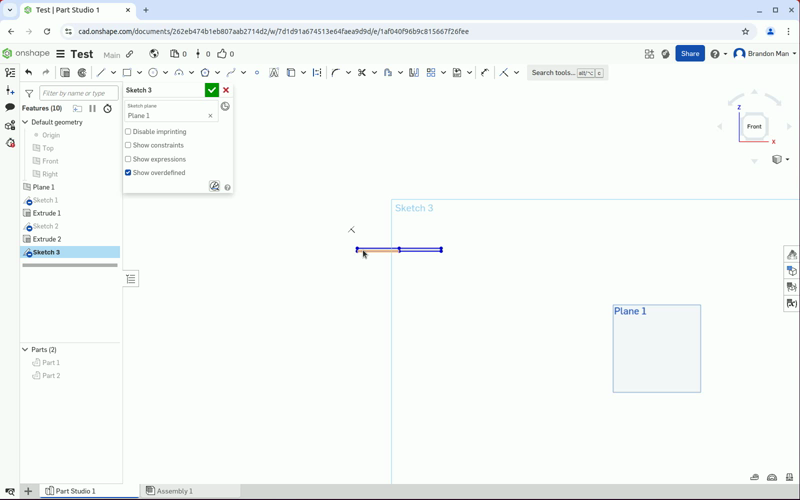
scroll(6)
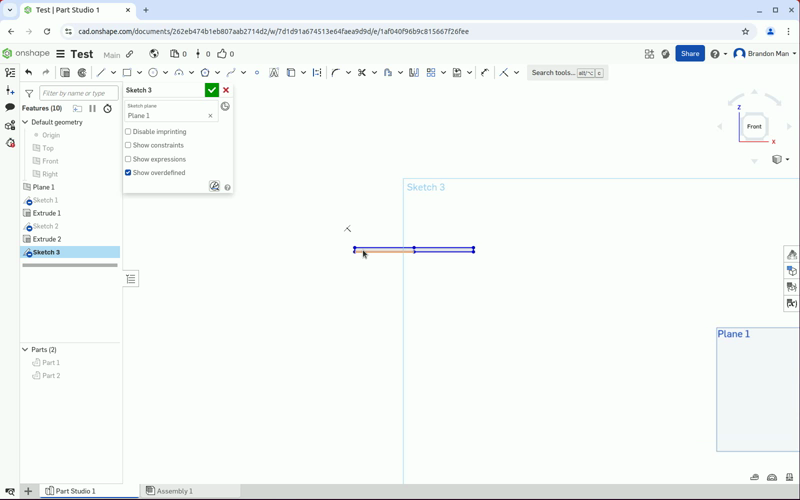
scroll(6)
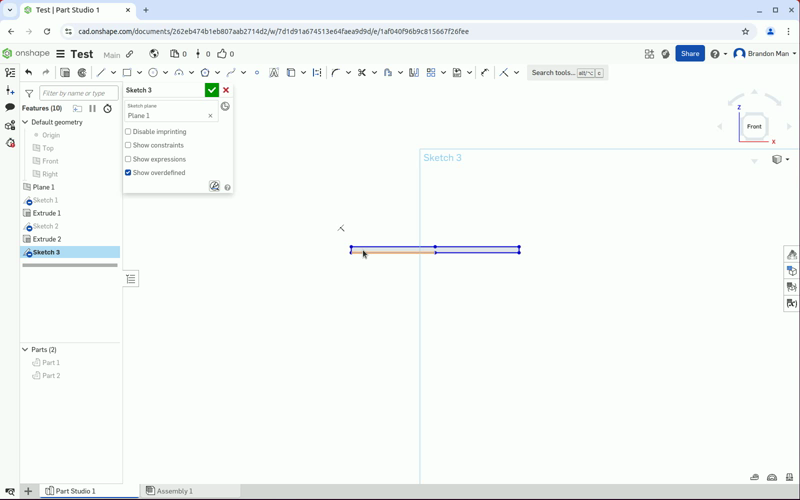
scroll(6)
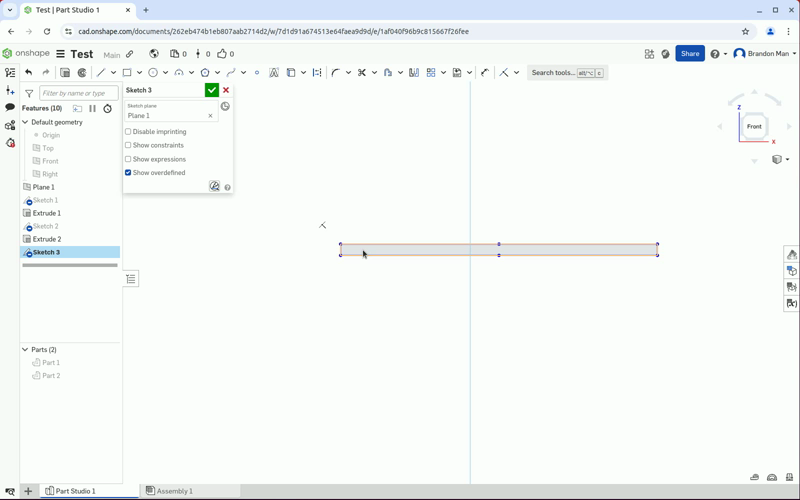
click(363, 249)
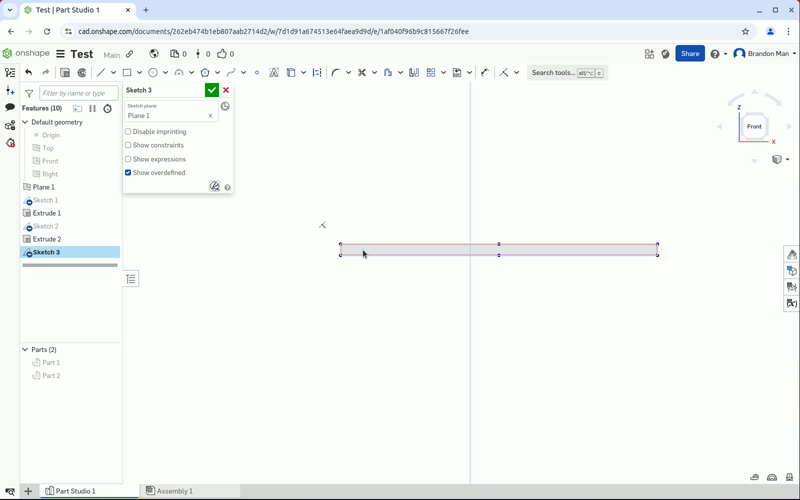
scroll(-6)
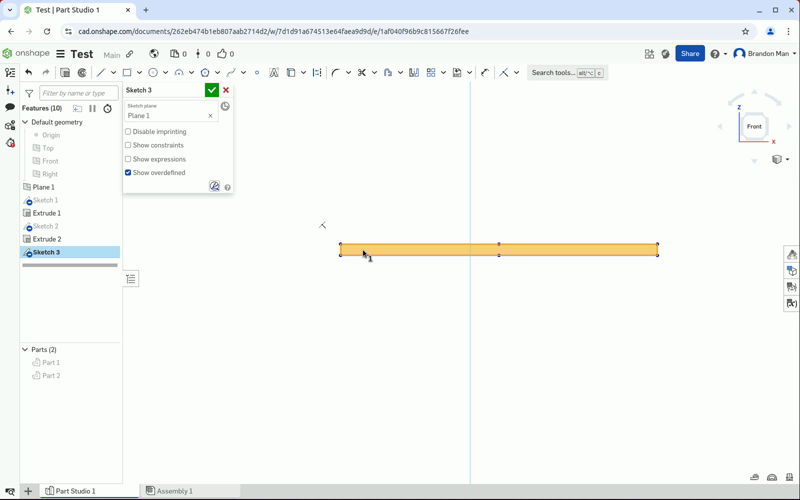
scroll(-6)
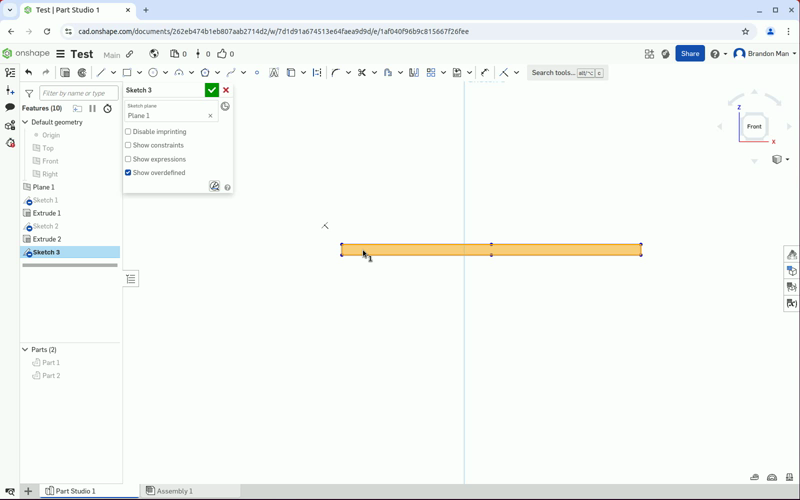
scroll(-6)
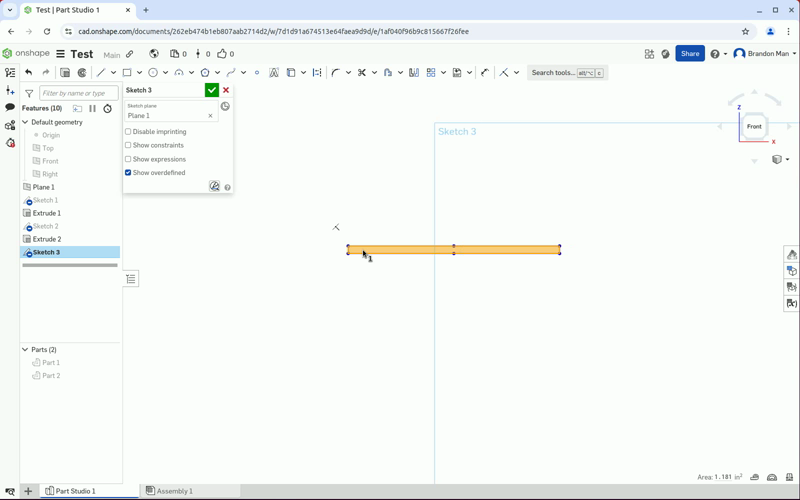
scroll(-6)
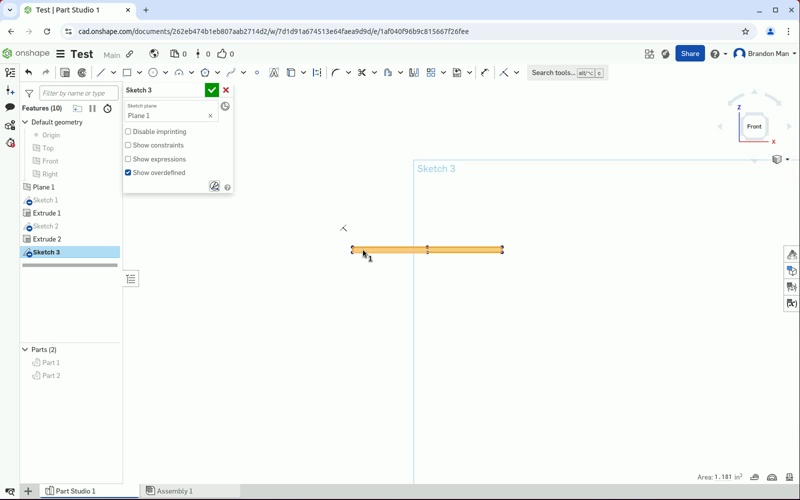
scroll(-6)
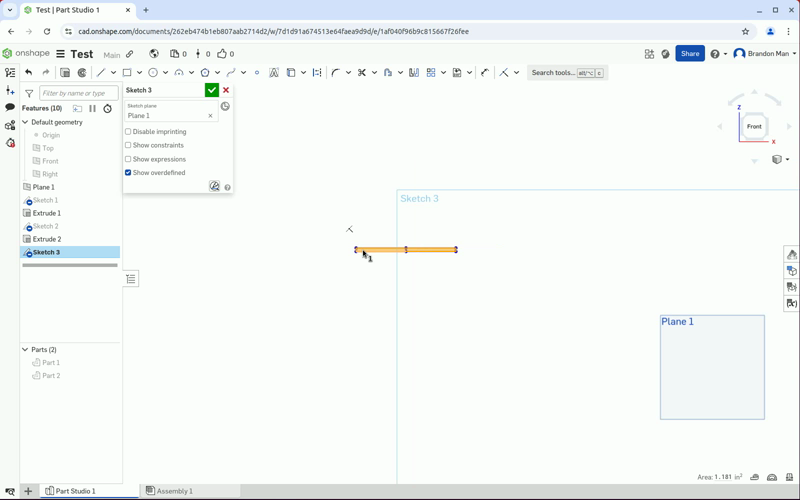
scroll(-6)
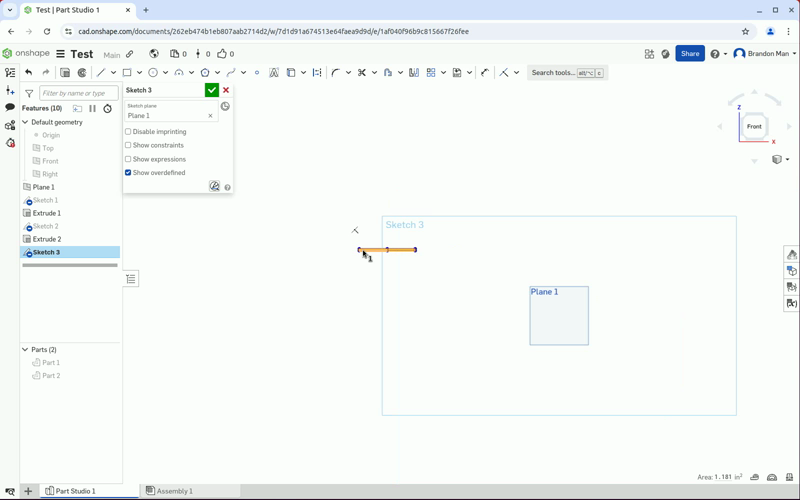
scroll(-6)
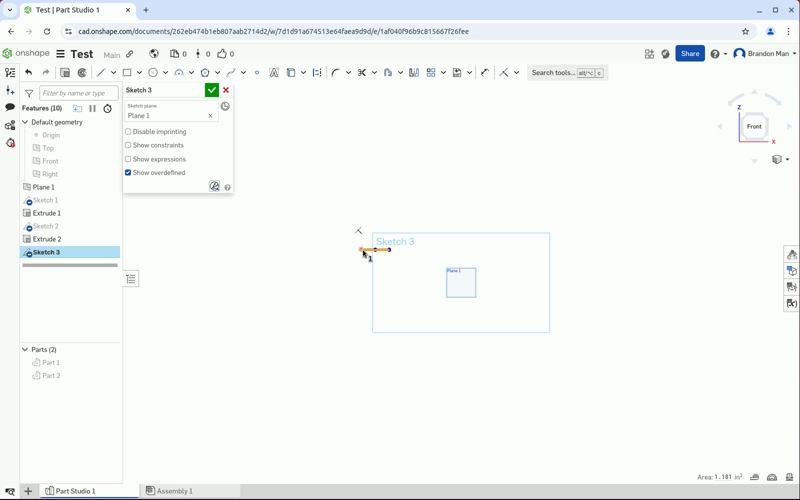
mouse_move(73, 352)
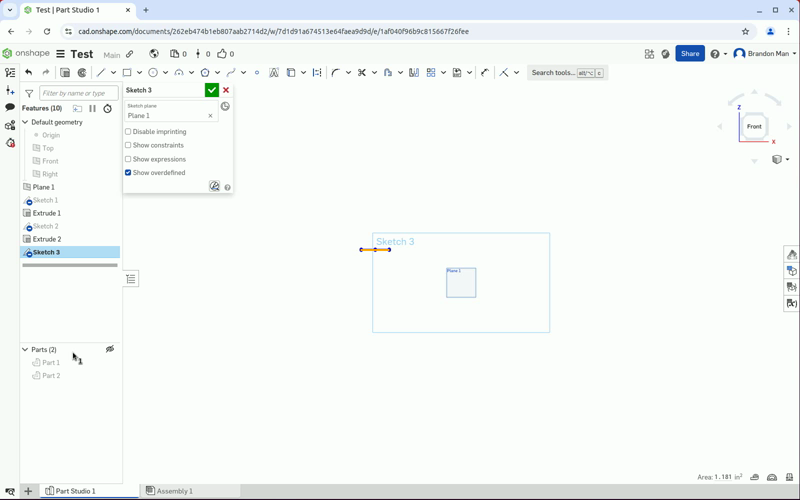
key(shift+y)
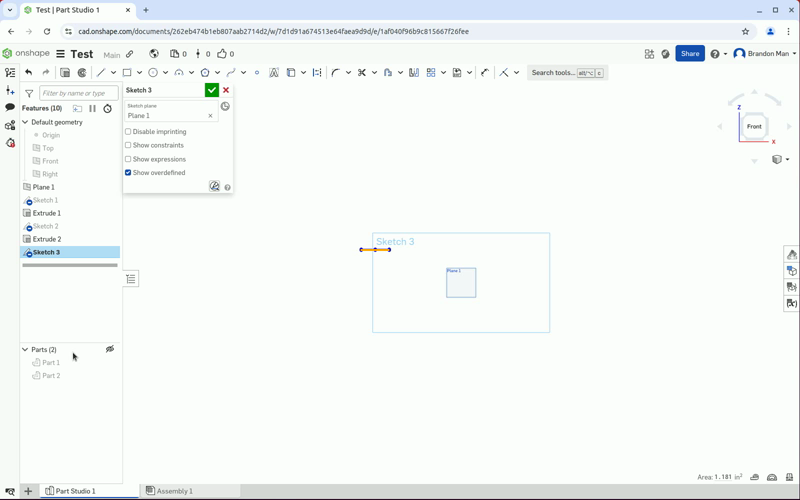
key(shift+e)
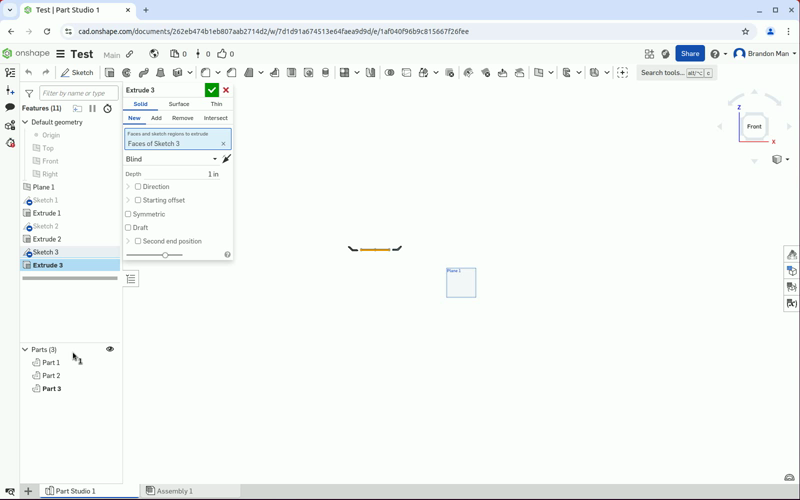
mouse_move(143, 106)
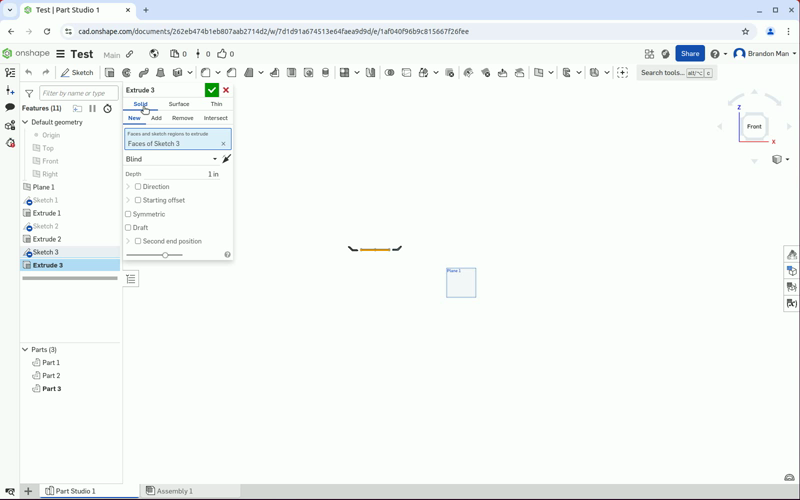
click(143, 106)
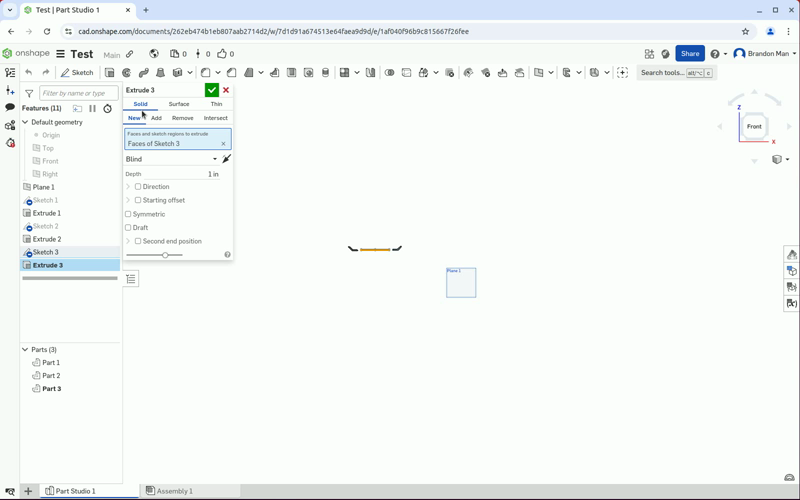
mouse_move(137, 120)
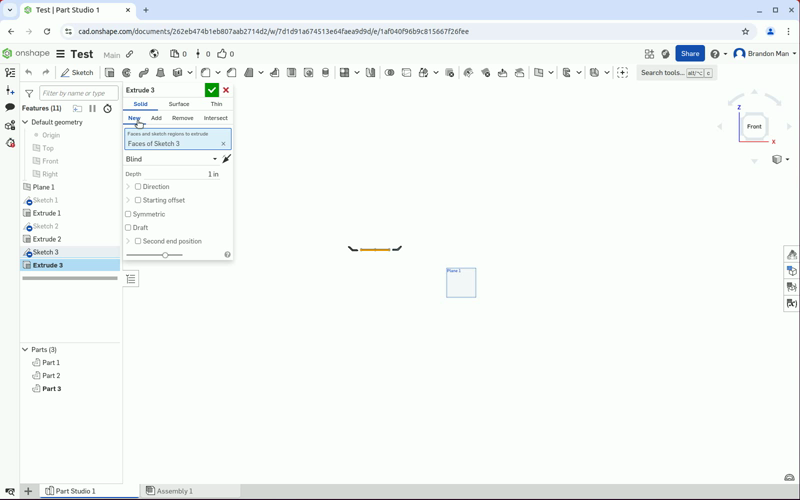
click(137, 120)
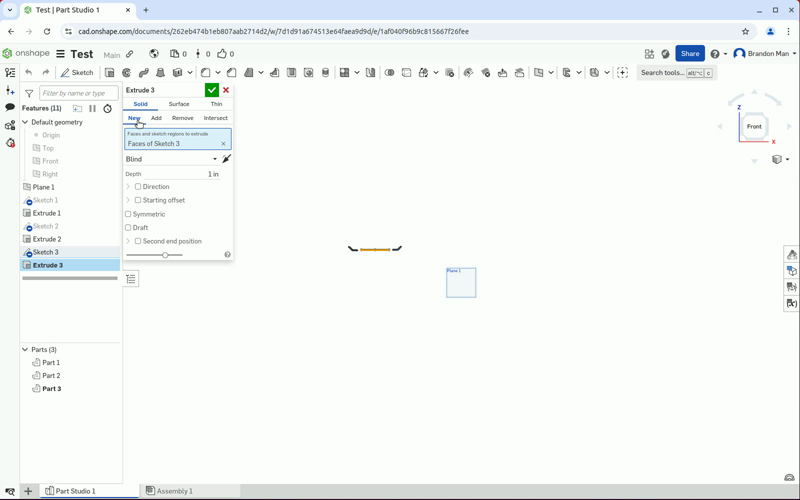
key(tab, 4)
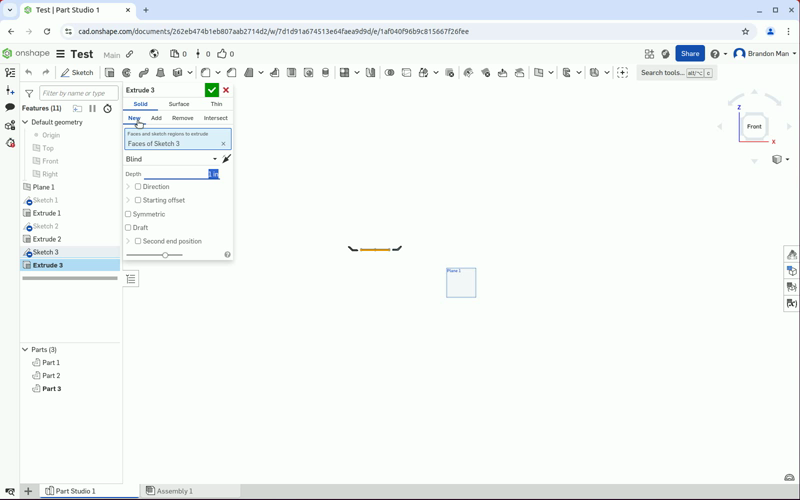
text(14.683)
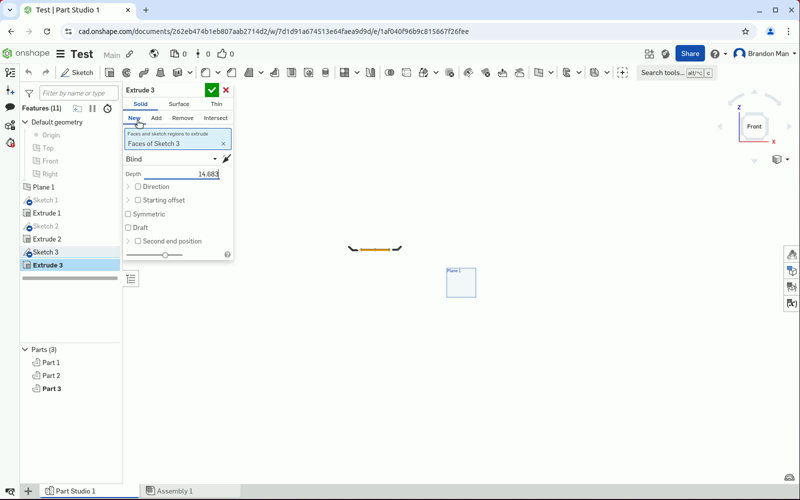
key(enter)
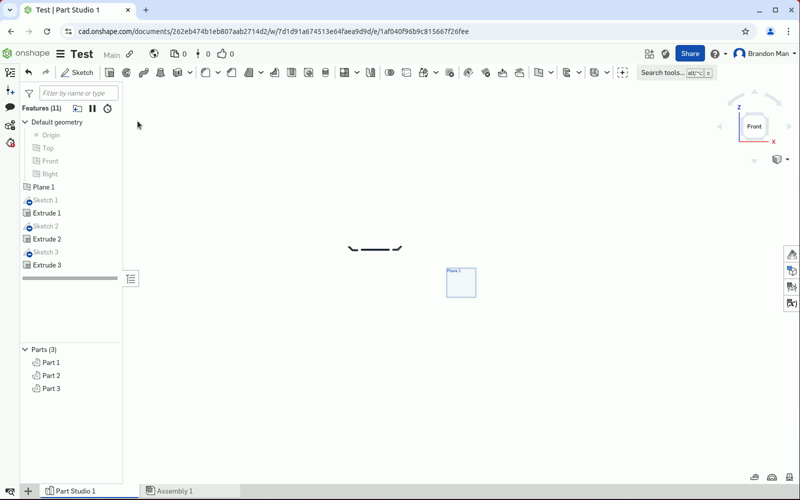
key(shift+h)
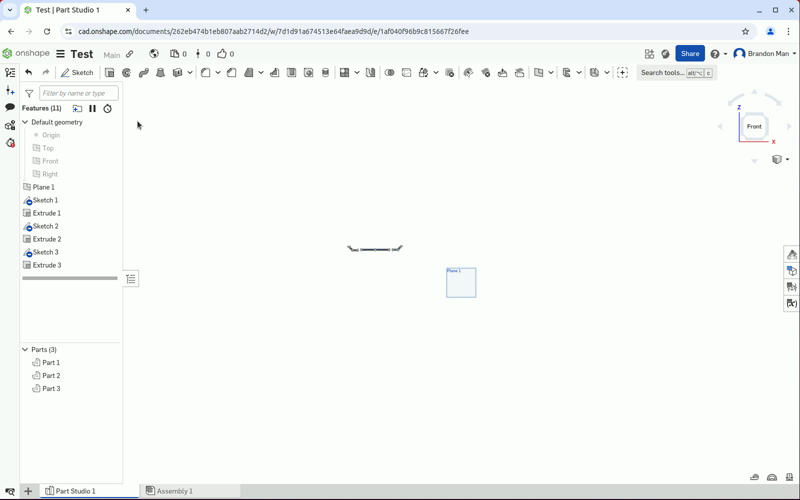
key(shift+h)
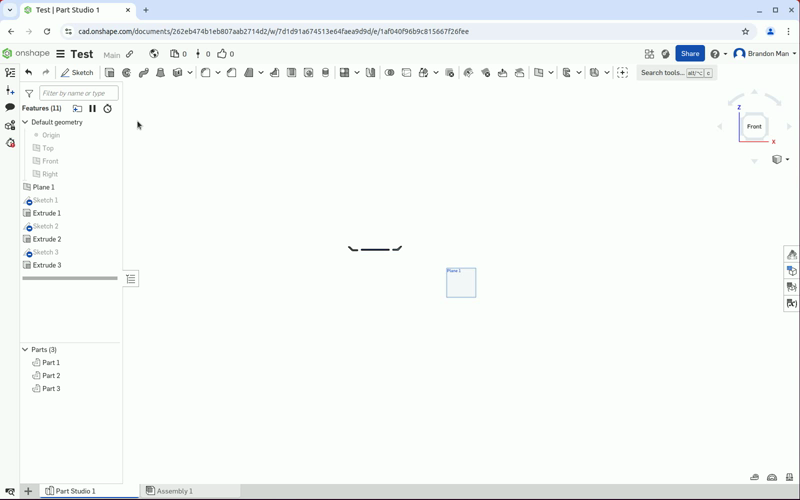
mouse_move(73, 189)
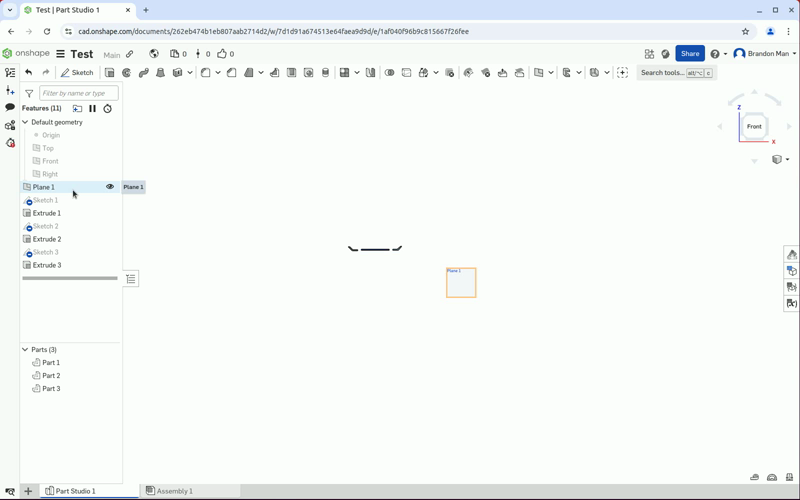
click(73, 189)
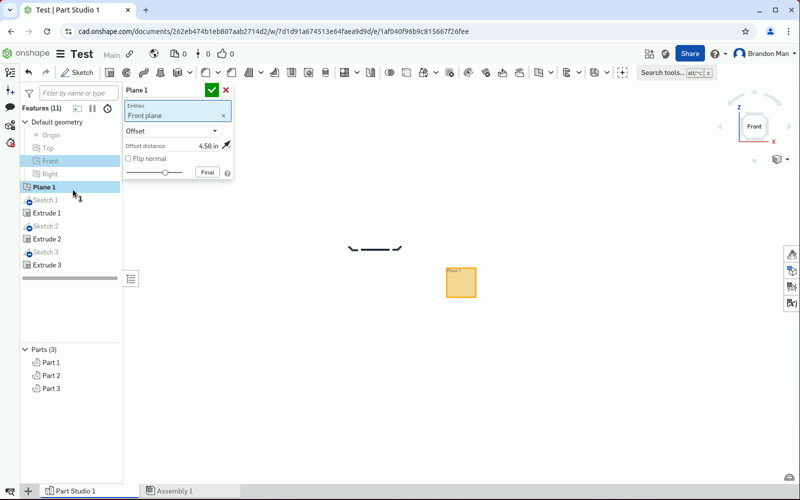
mouse_move(229, 92)
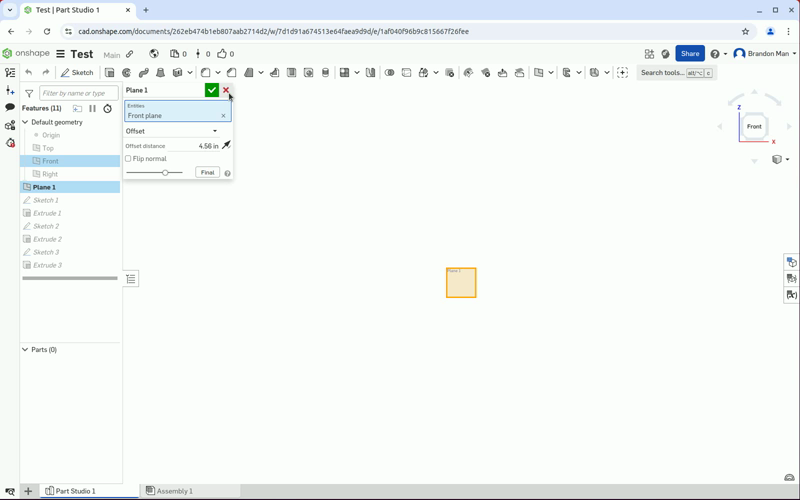
click(229, 92)
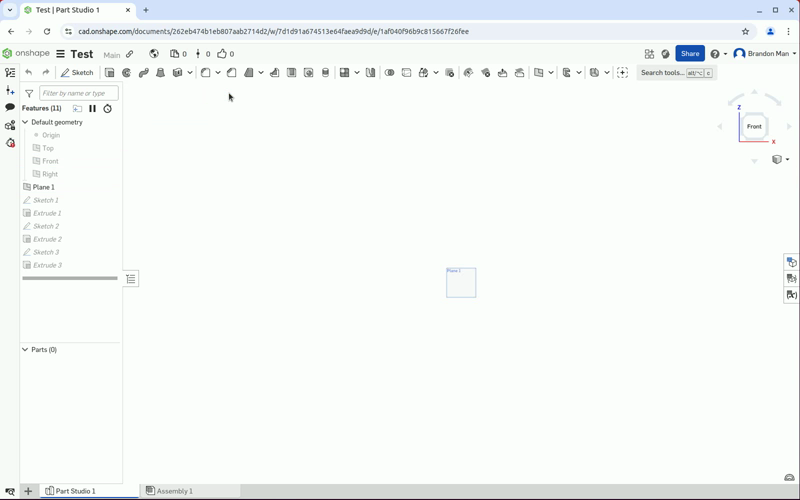
key(shift+s)
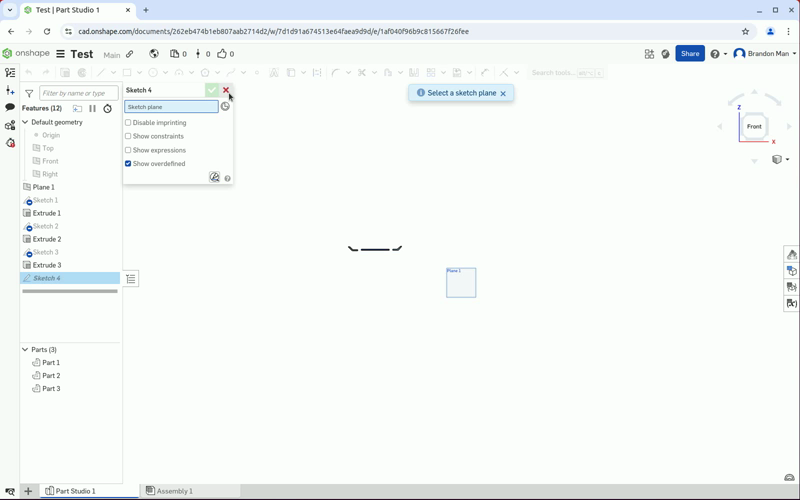
mouse_move(73, 189)
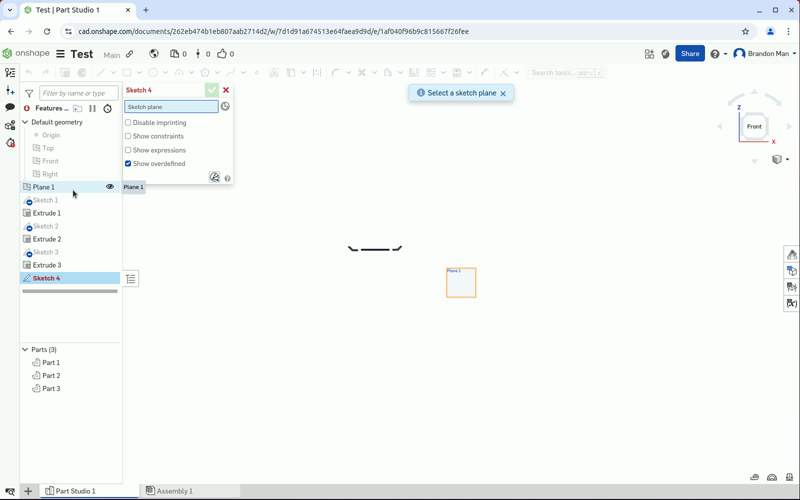
click(73, 189)
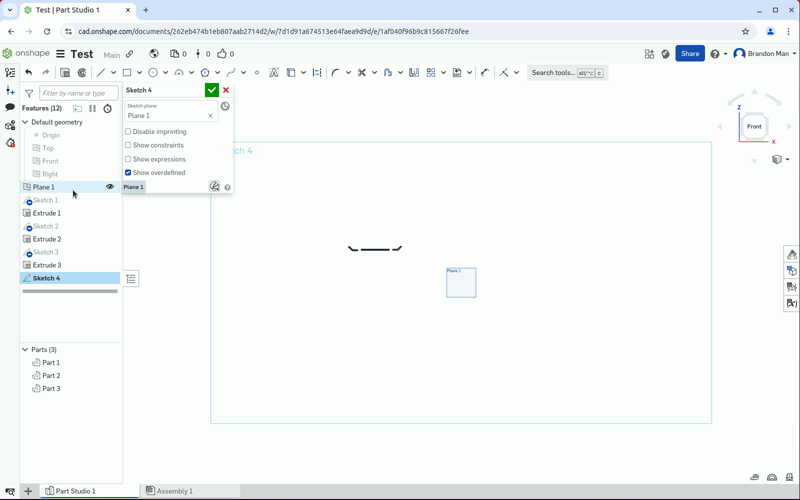
mouse_move(73, 352)
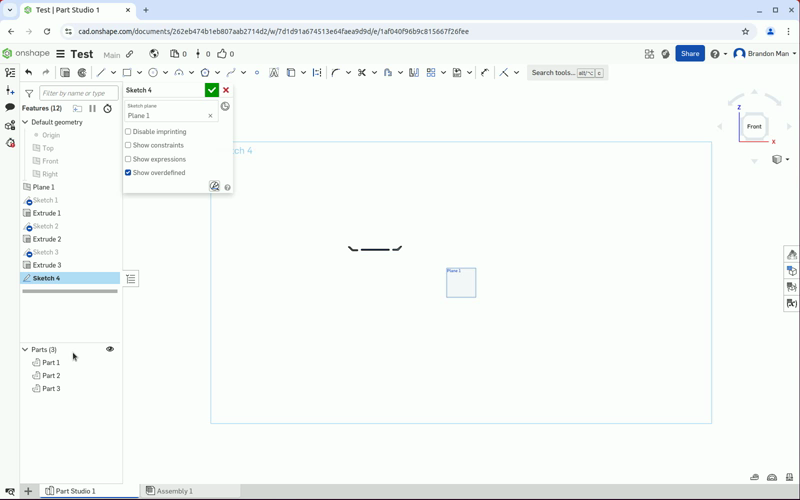
key(y)
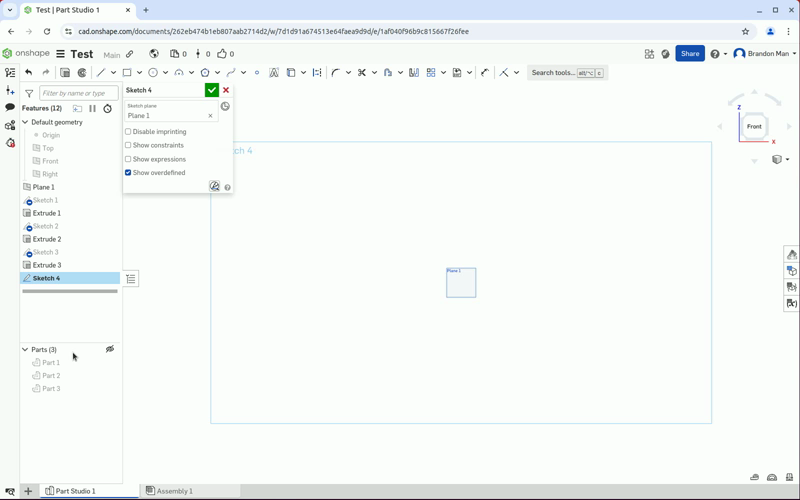
key(l)
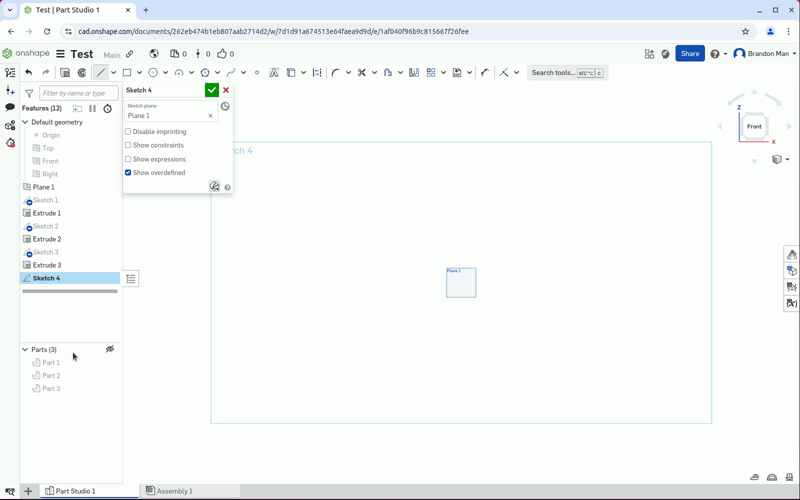
key_down(shift)
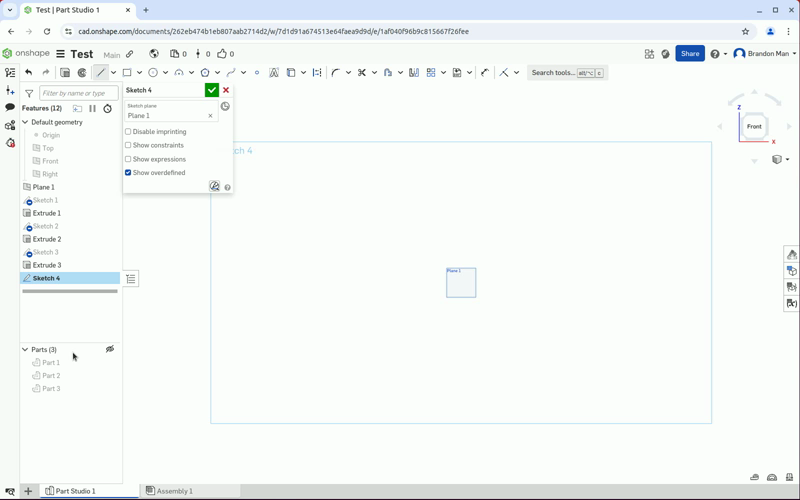
mouse_move(388, 250)
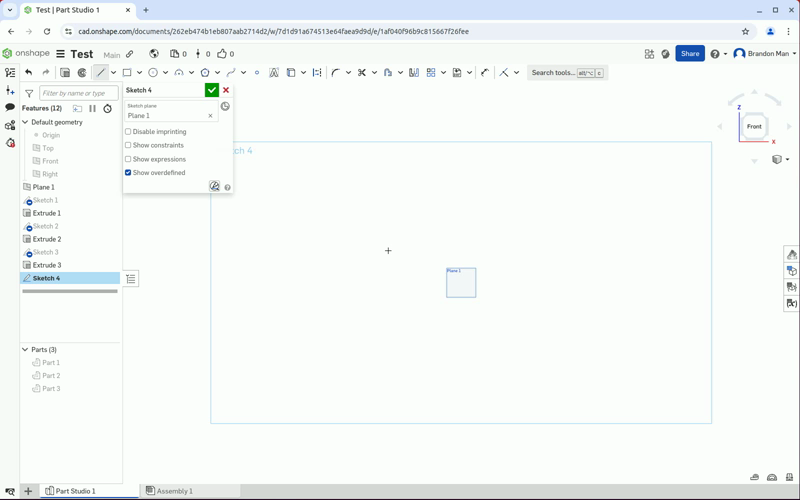
click(388, 250)
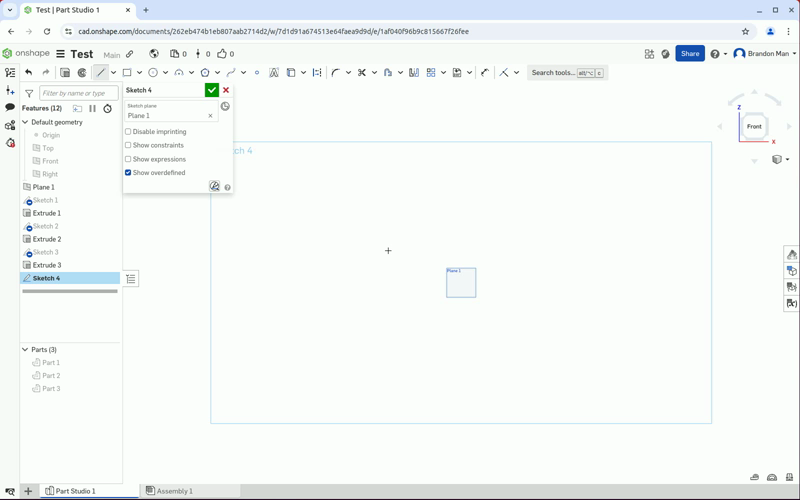
key_up(shift)
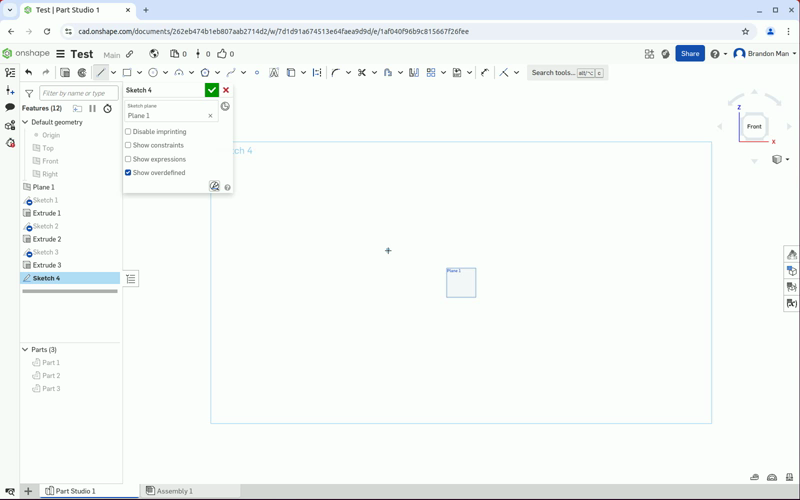
key_down(shift)
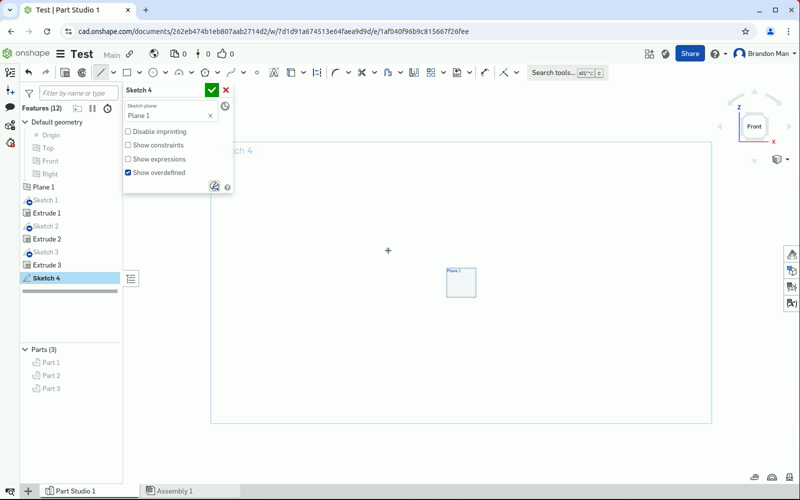
mouse_move(418, 250)
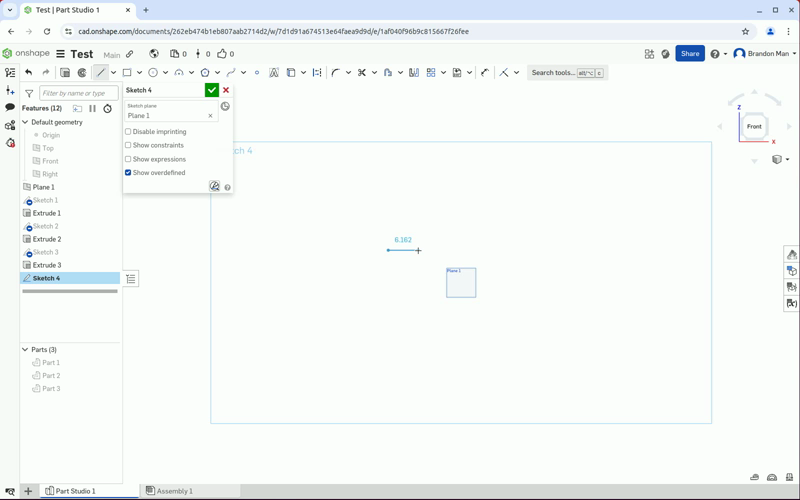
mouse_move(393, 250)
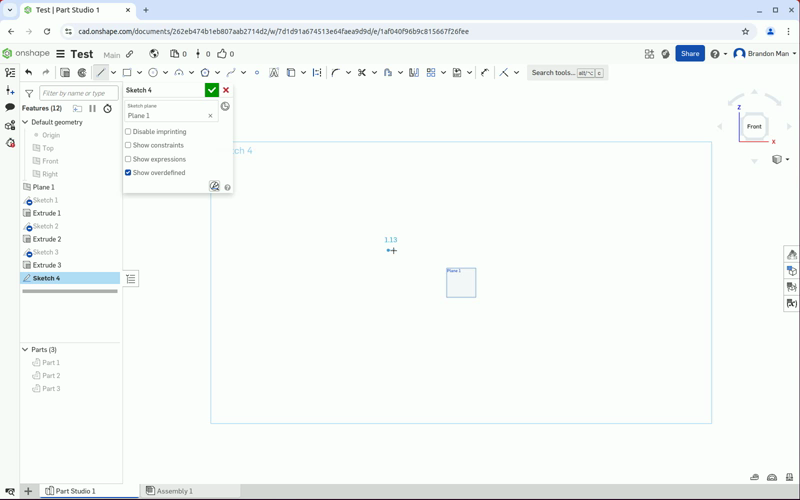
scroll(6)
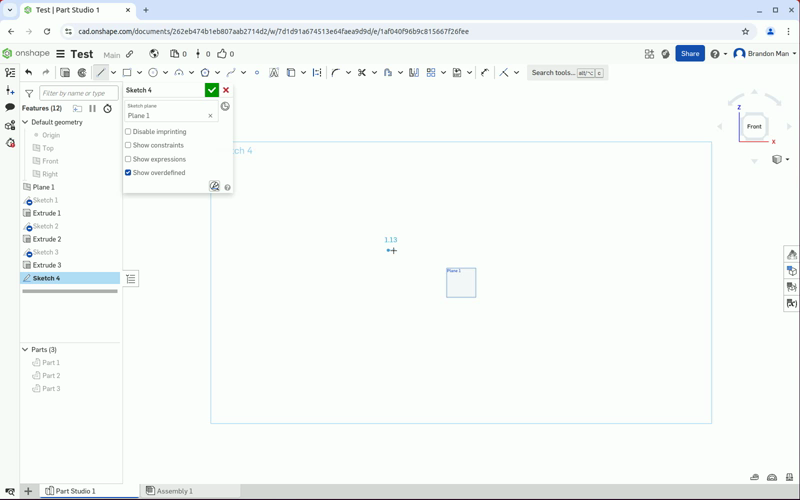
scroll(6)
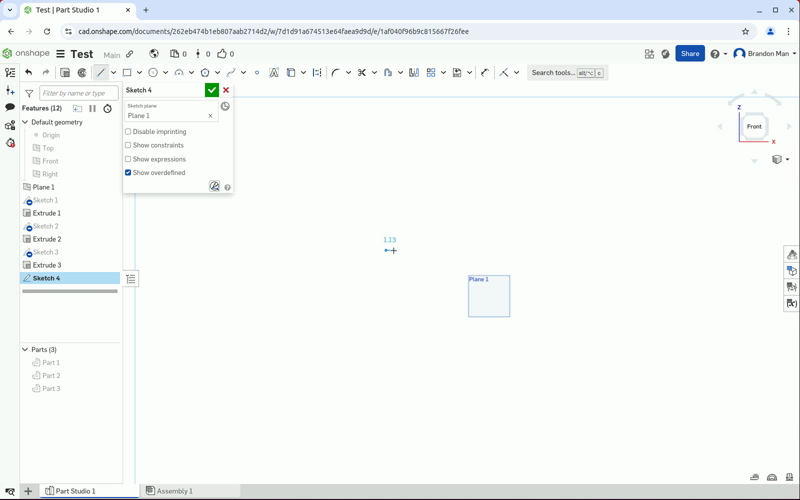
scroll(6)
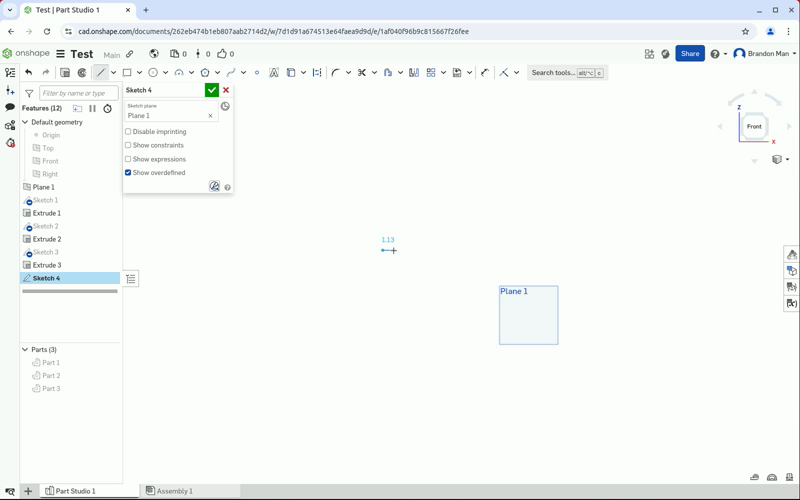
scroll(6)
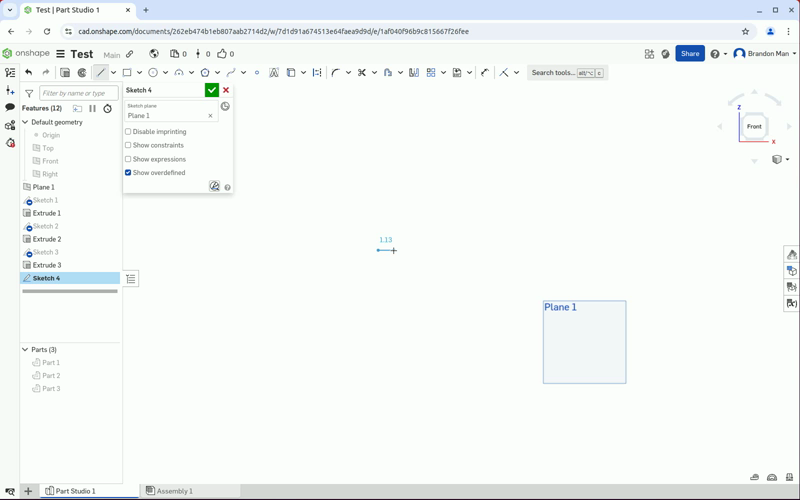
scroll(6)
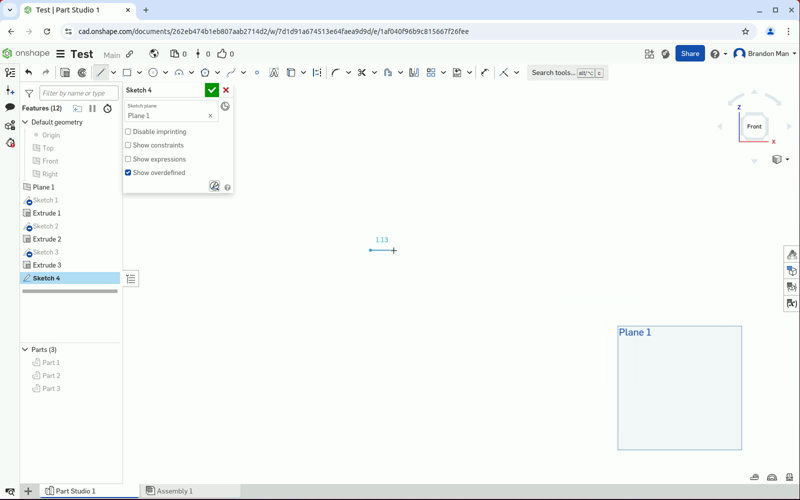
scroll(6)
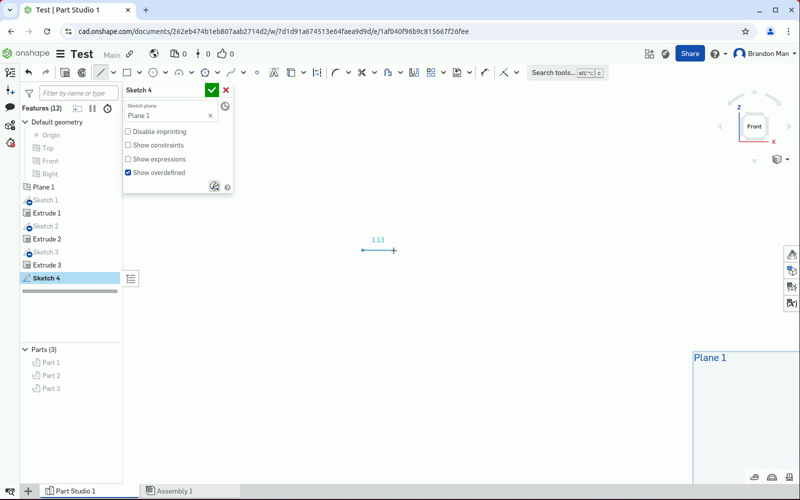
scroll(6)
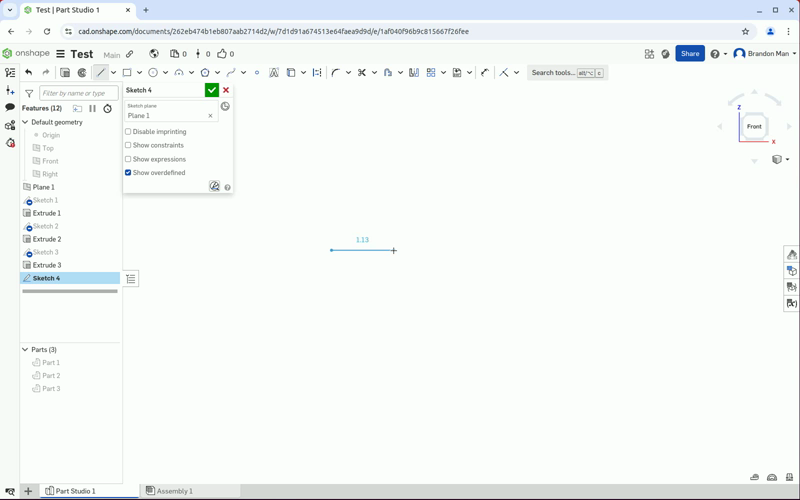
click(393, 250)
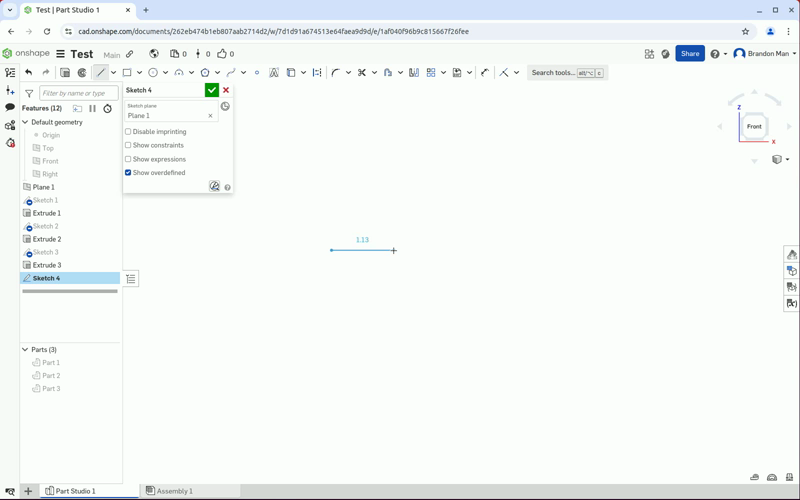
scroll(-6)
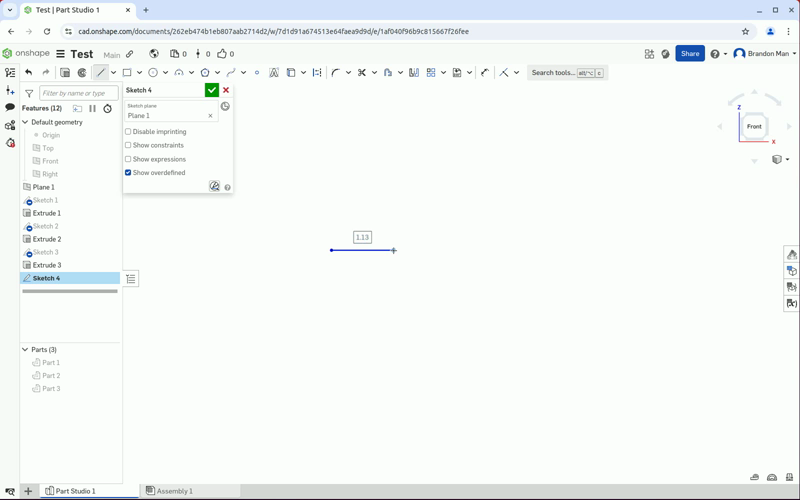
scroll(-6)
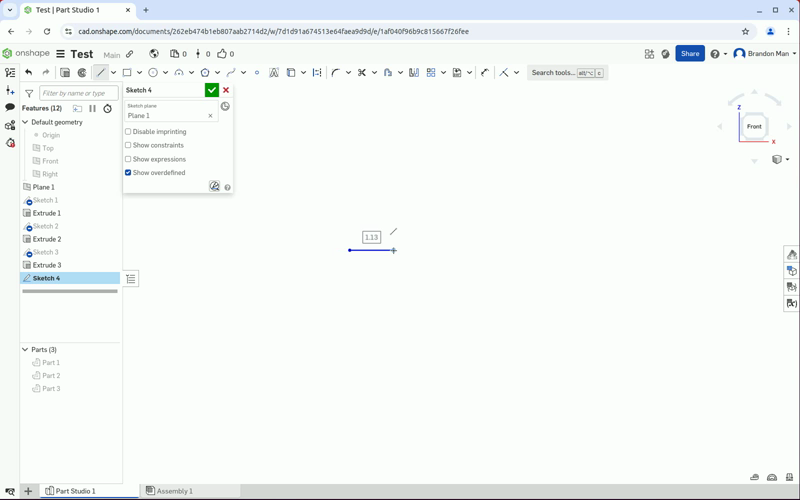
scroll(-6)
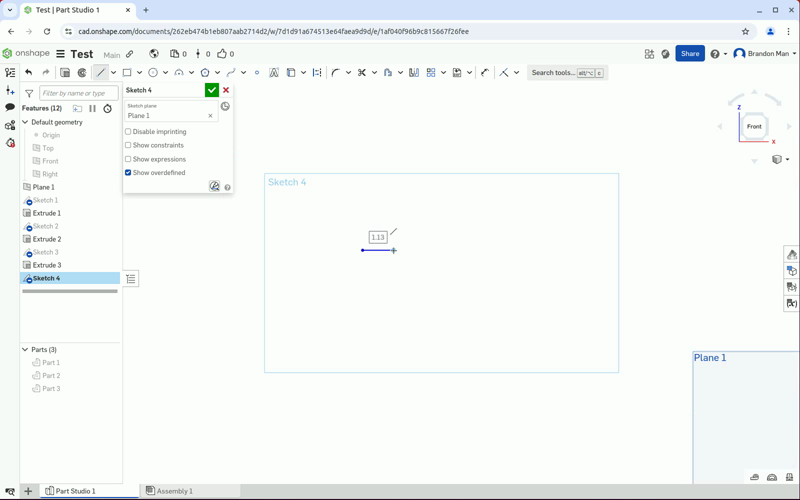
scroll(-6)
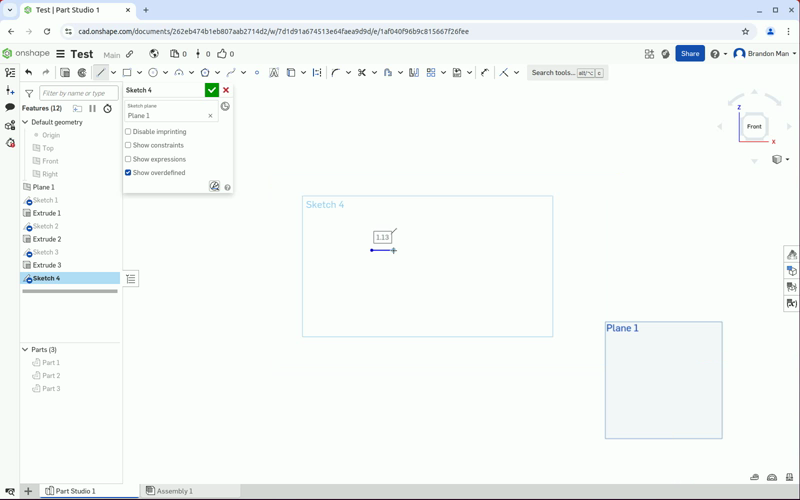
scroll(-6)
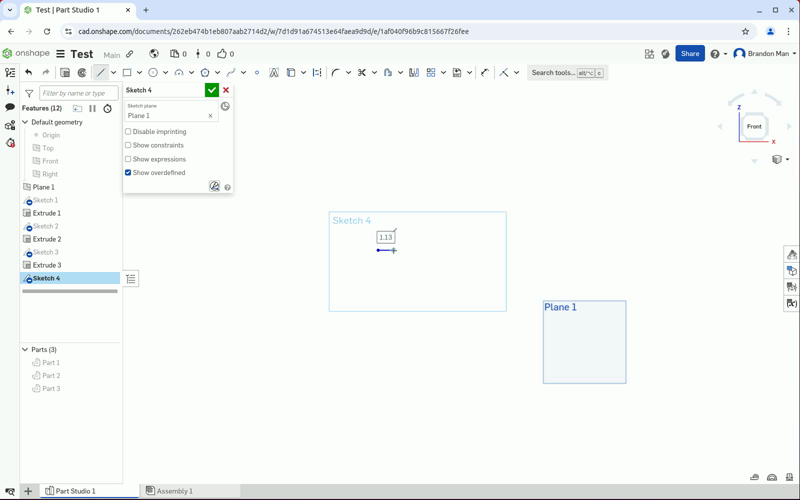
scroll(-6)
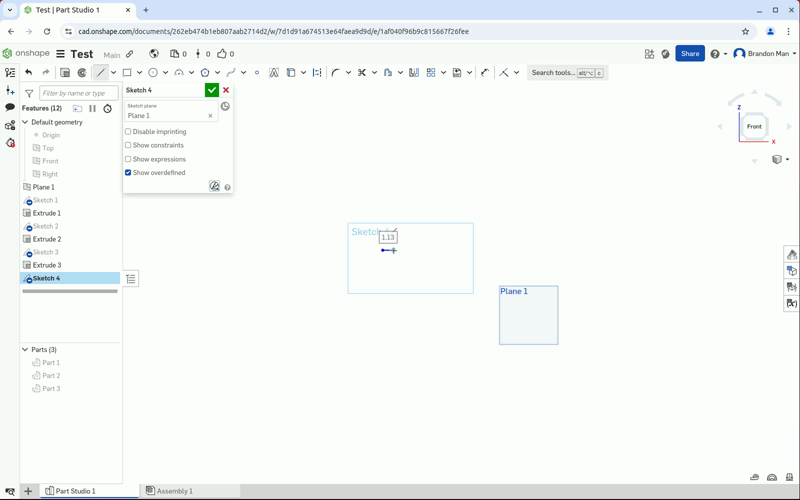
scroll(-6)
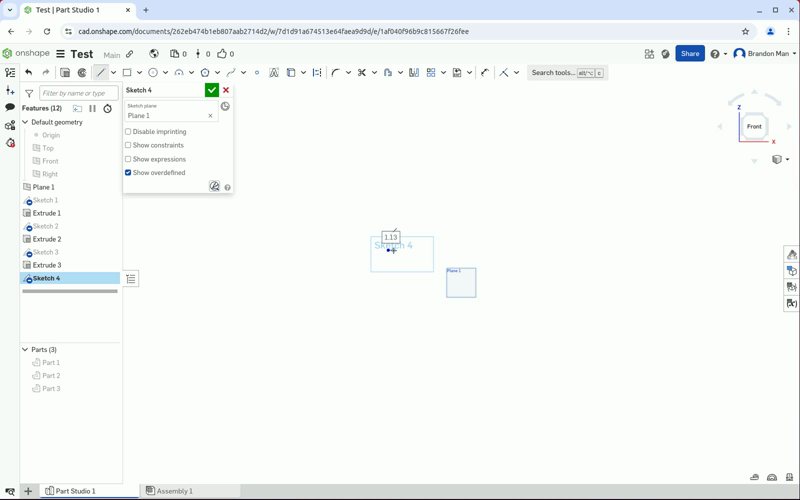
key_up(shift)
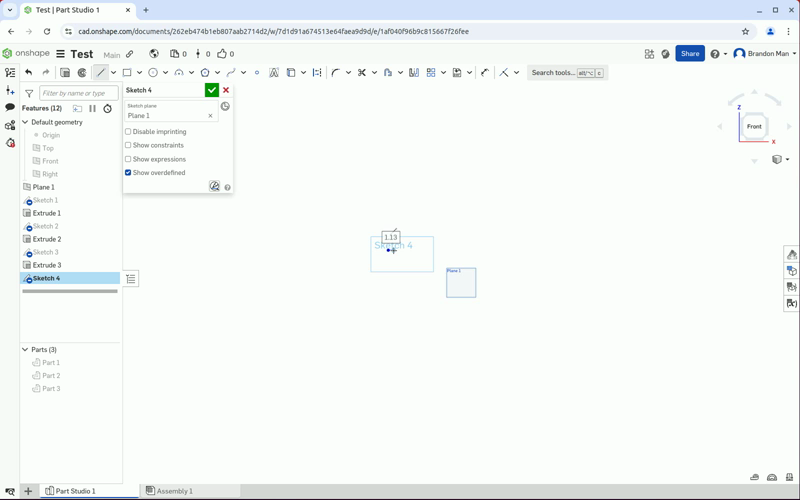
key_down(shift)
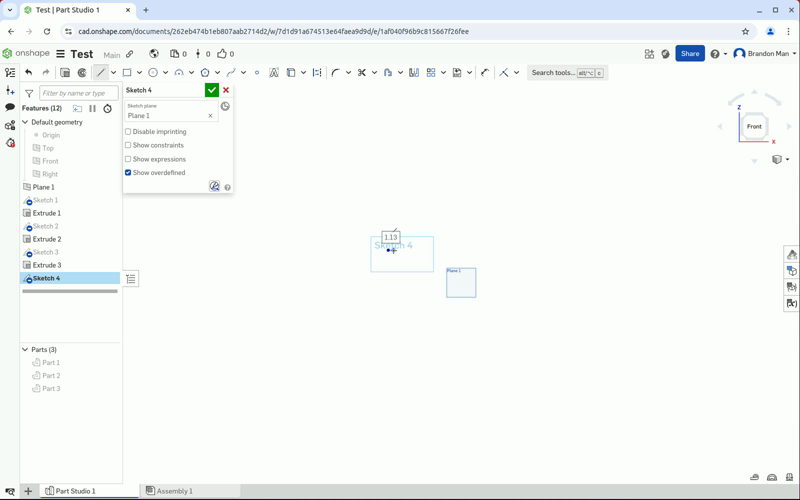
mouse_move(423, 250)
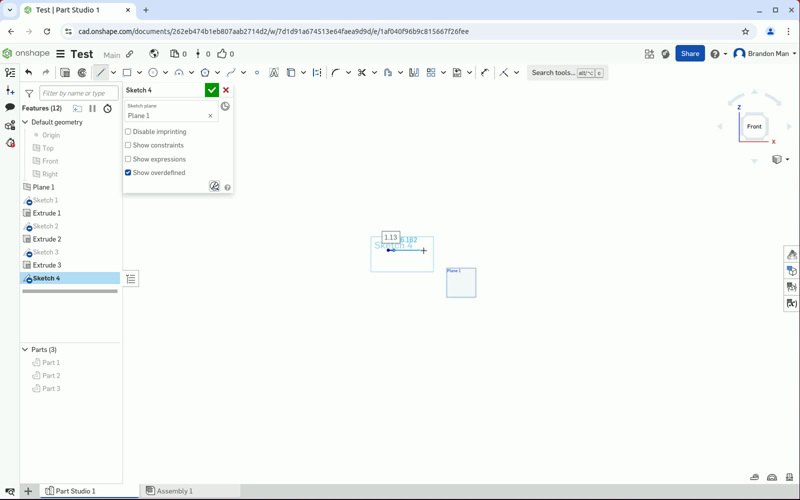
mouse_move(393, 249)
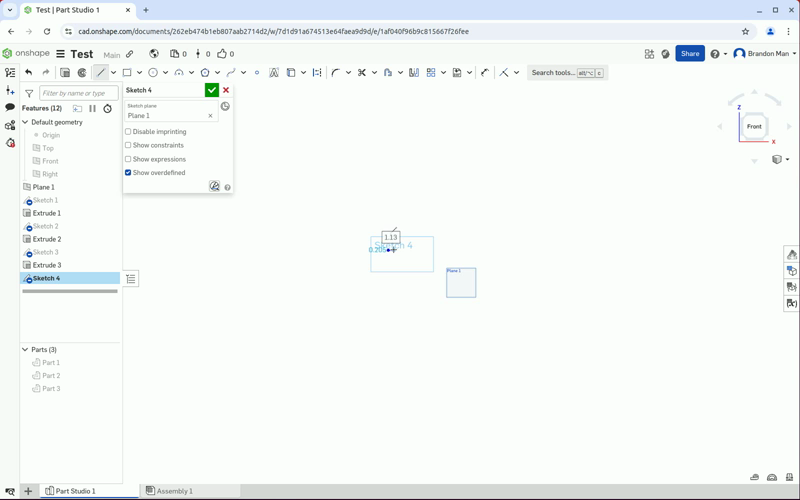
scroll(6)
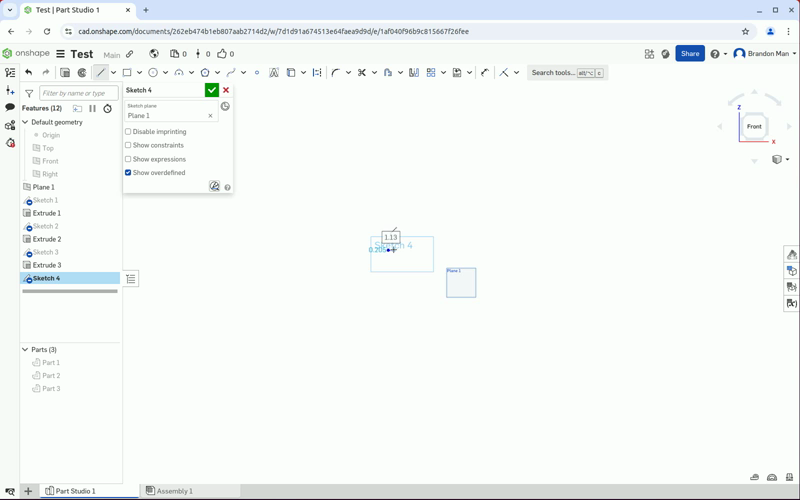
scroll(6)
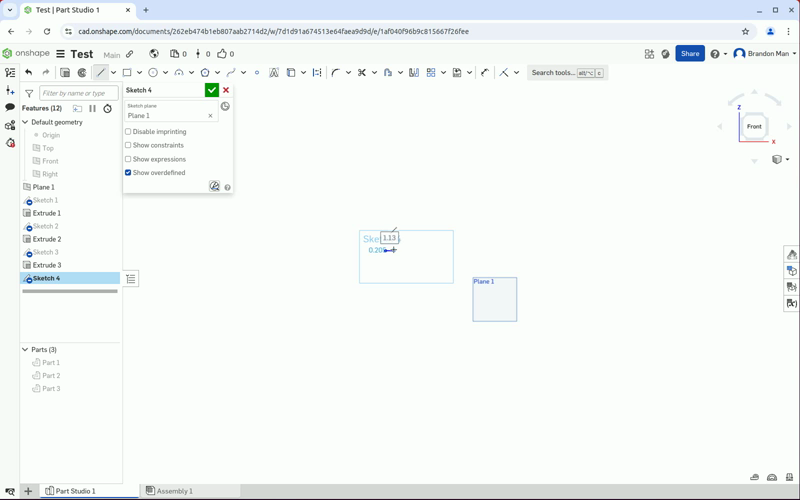
scroll(6)
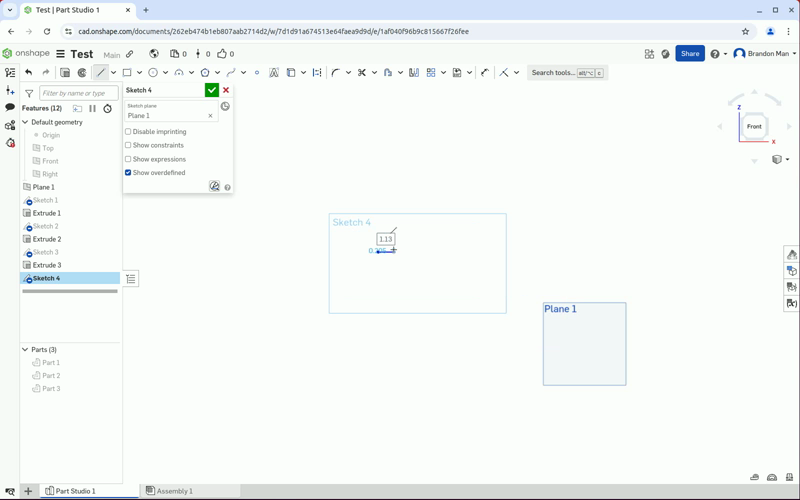
scroll(6)
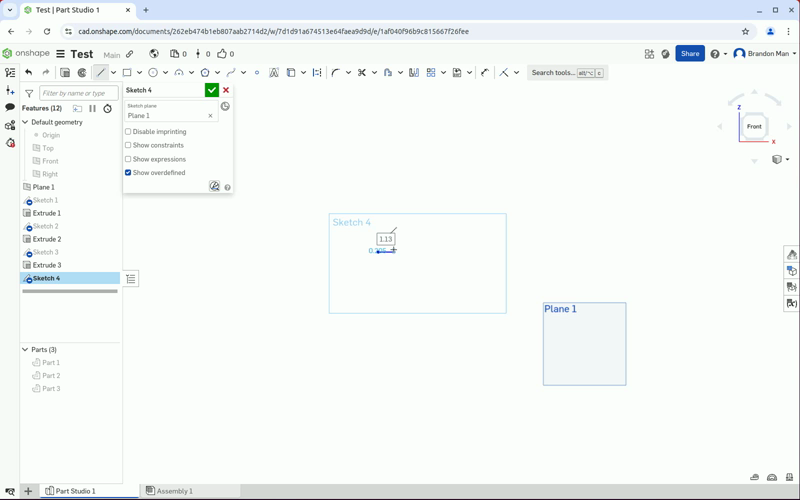
scroll(6)
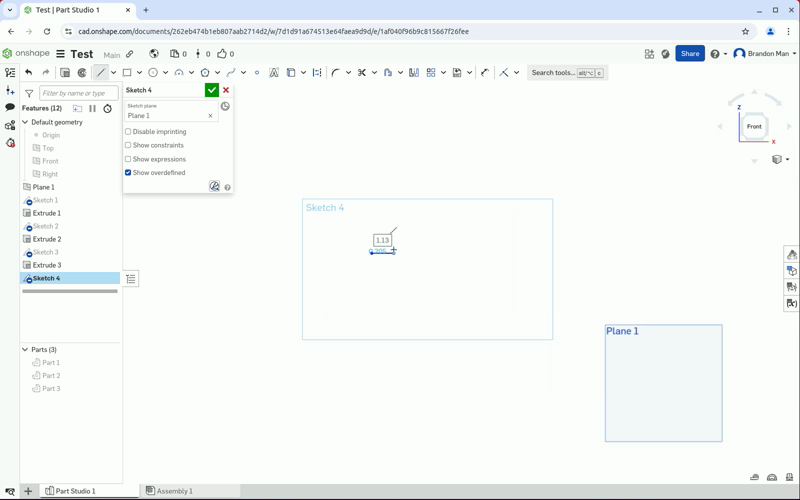
scroll(6)
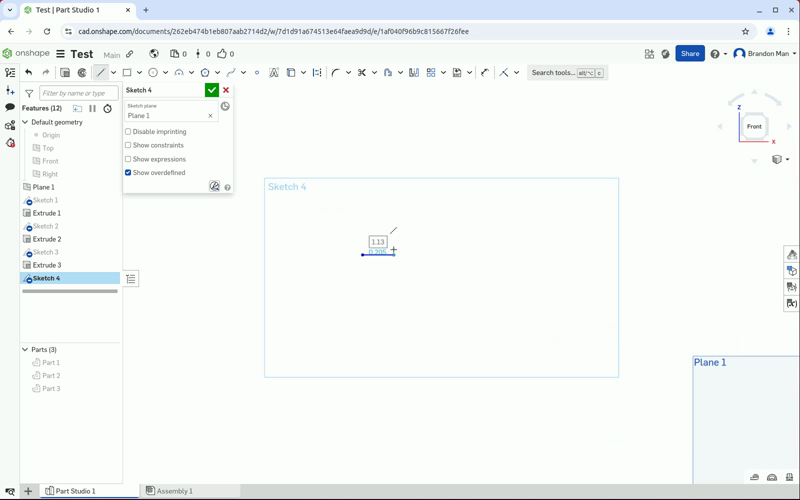
scroll(6)
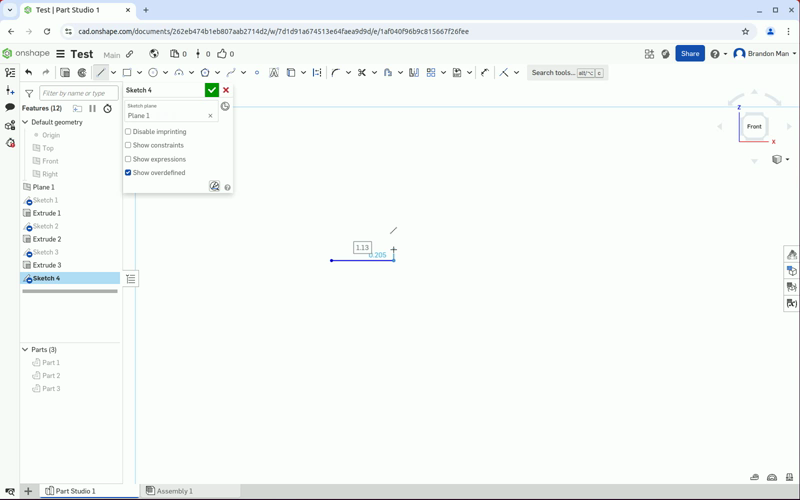
click(393, 249)
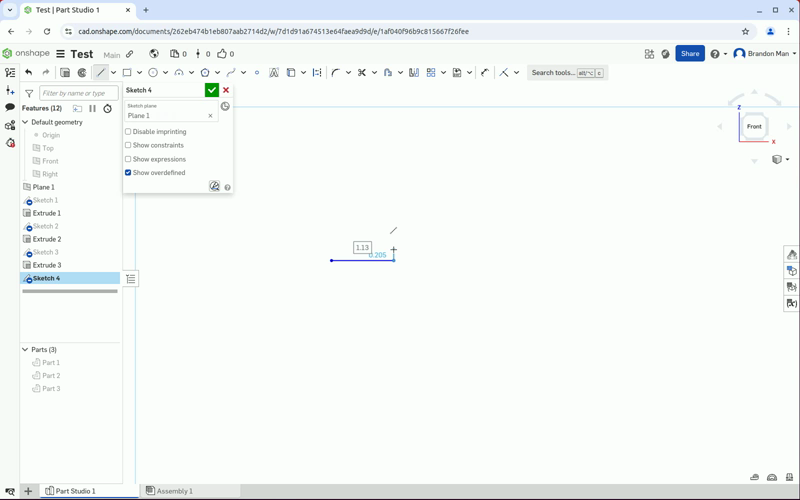
scroll(-6)
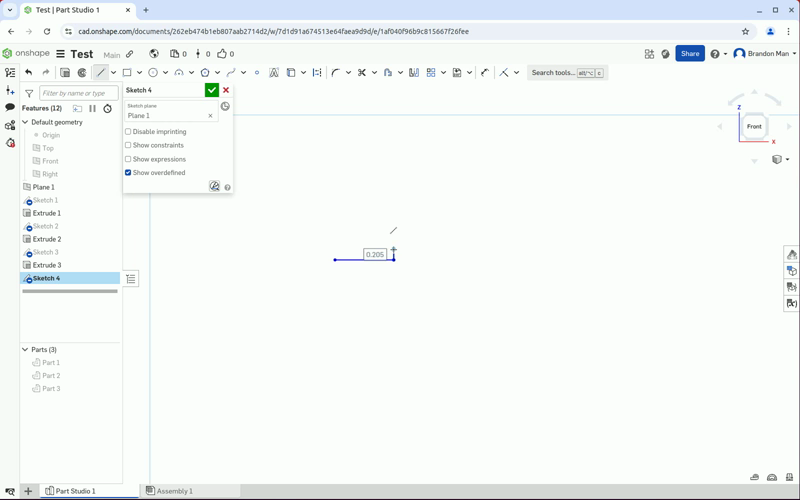
scroll(-6)
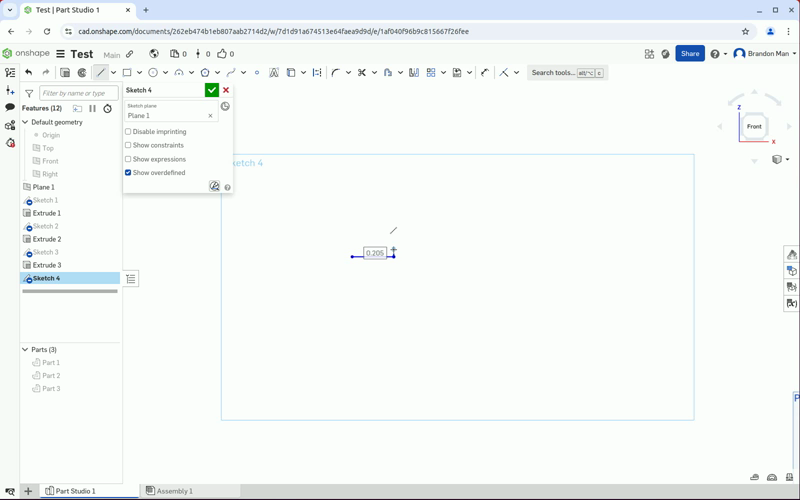
scroll(-6)
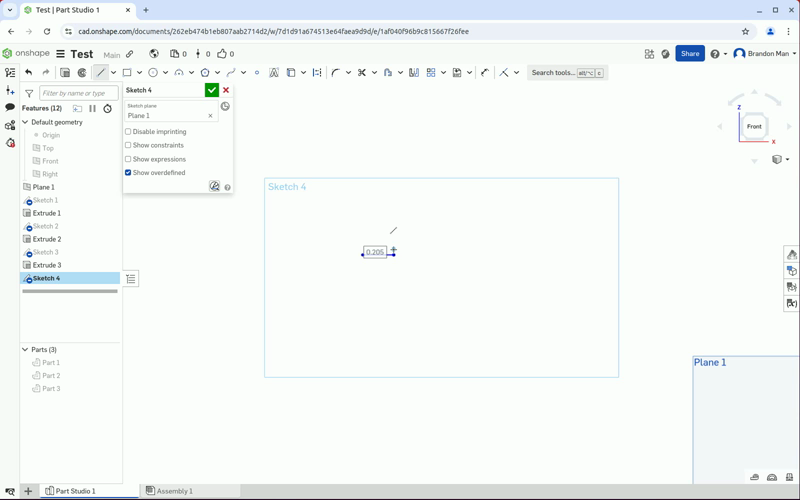
scroll(-6)
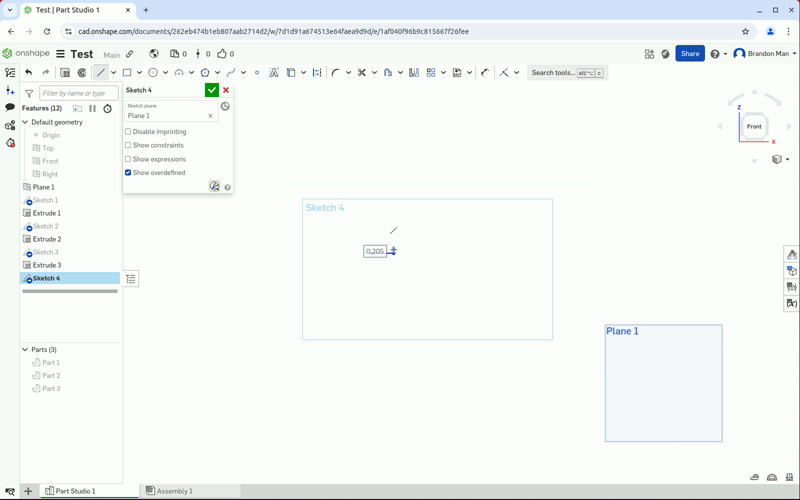
scroll(-6)
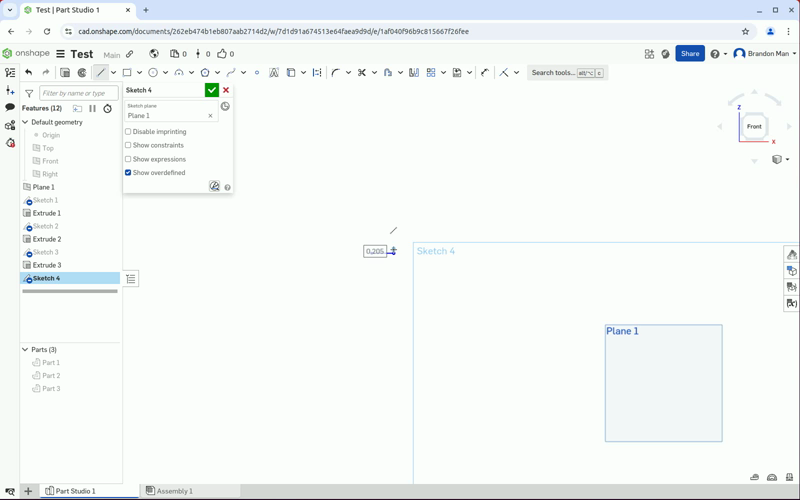
scroll(-6)
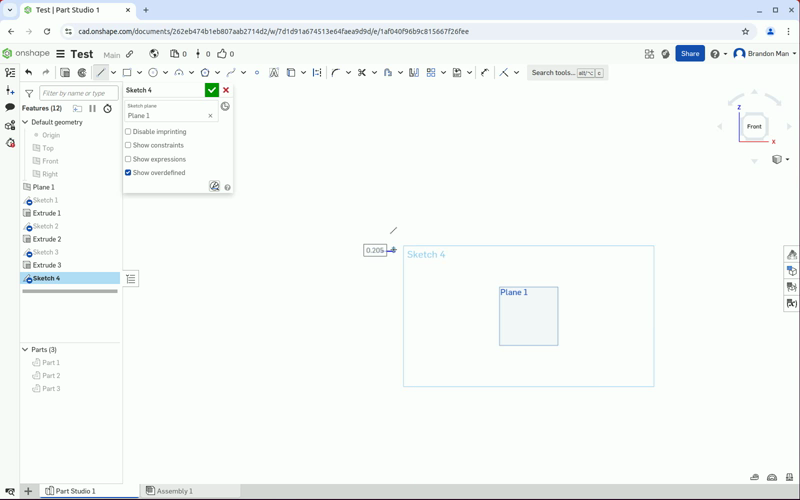
scroll(-6)
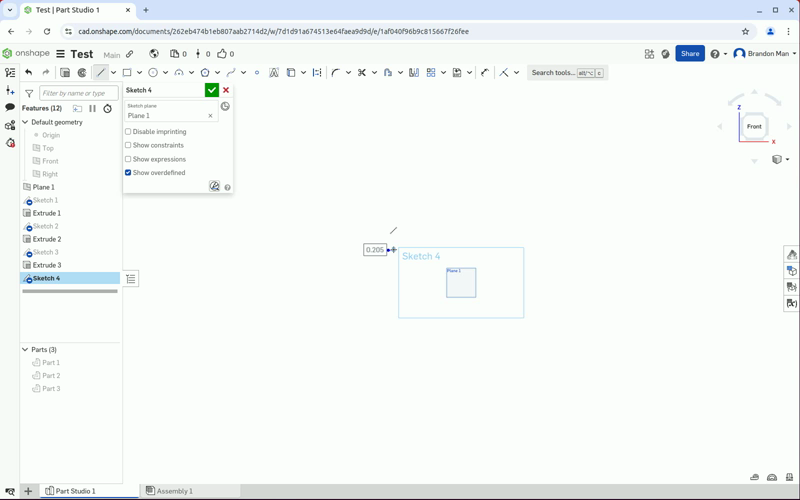
key_up(shift)
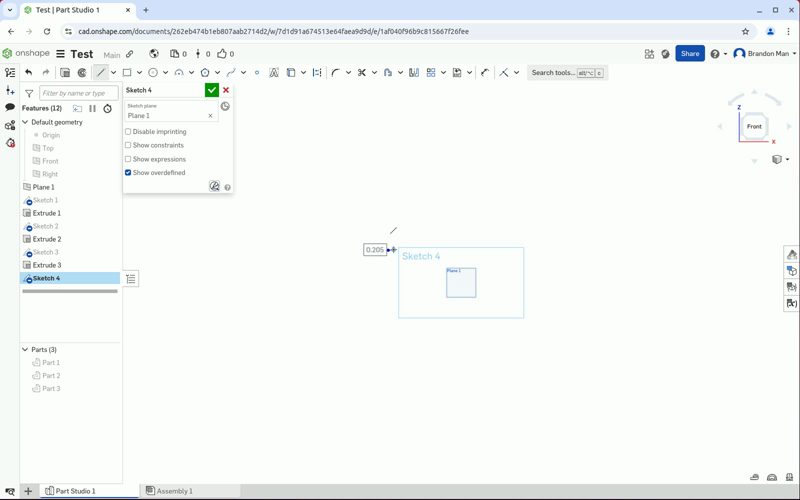
key_down(shift)
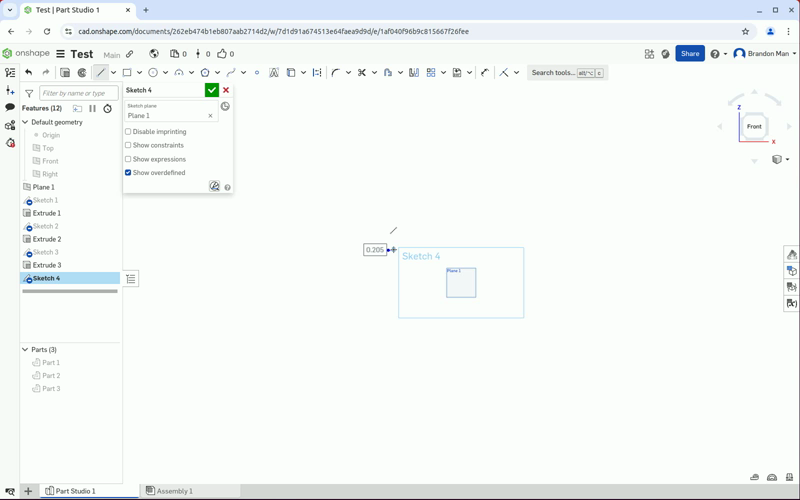
mouse_move(423, 249)
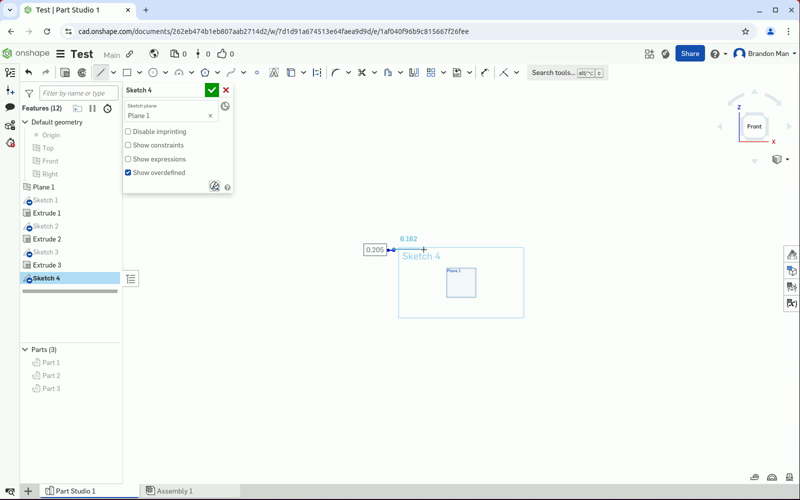
mouse_move(388, 249)
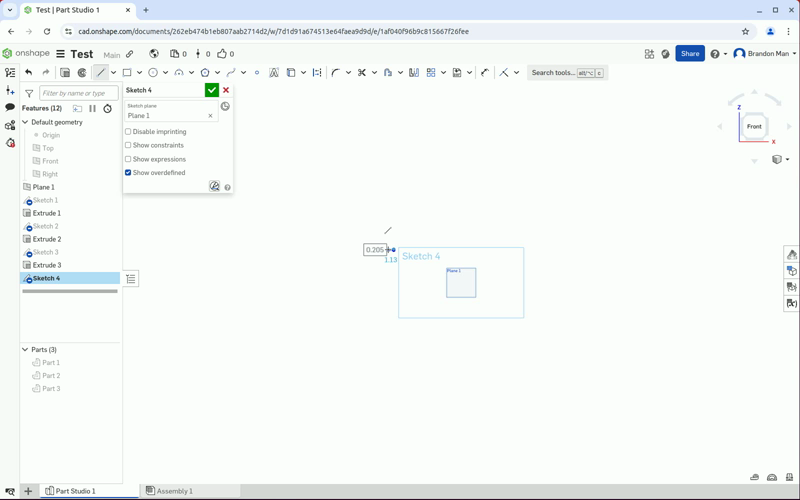
scroll(6)
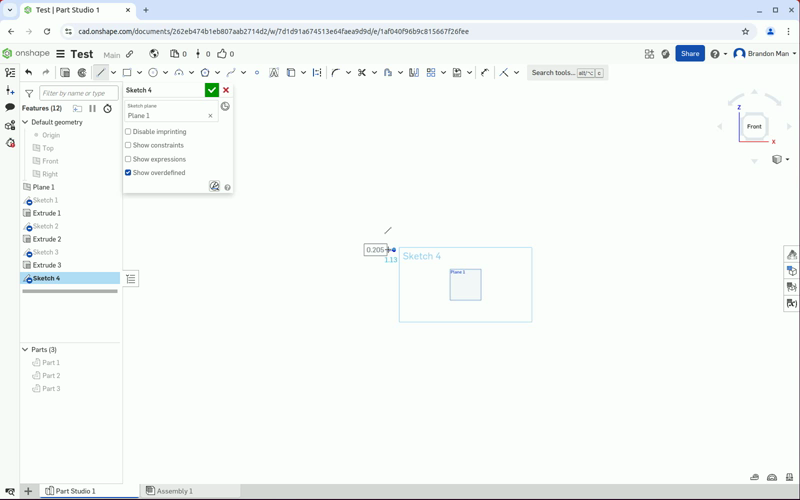
scroll(6)
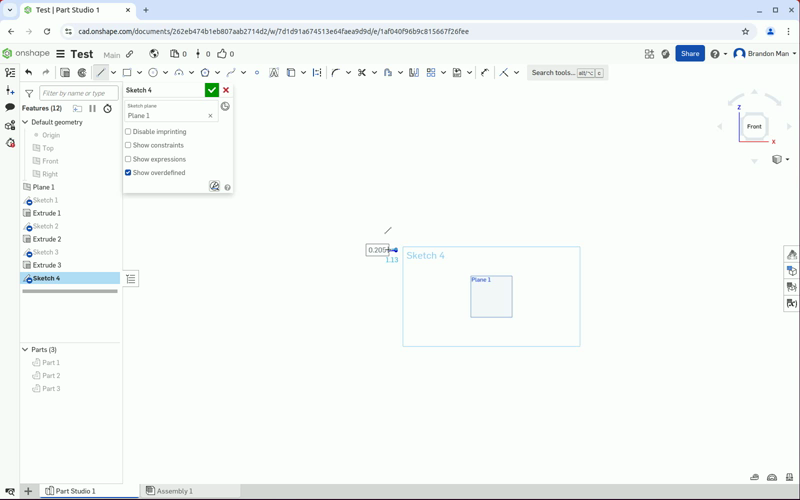
scroll(6)
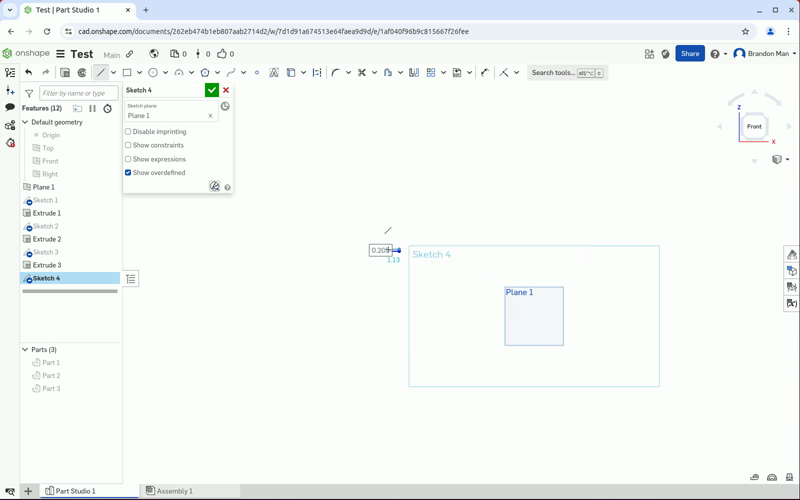
scroll(6)
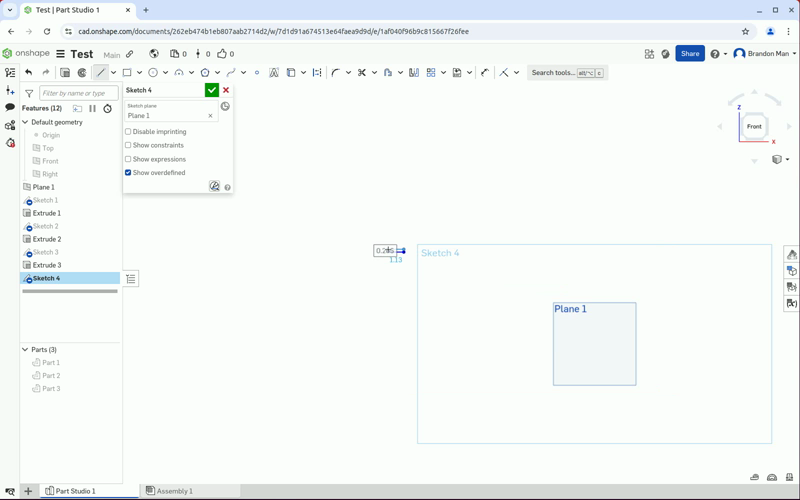
scroll(6)
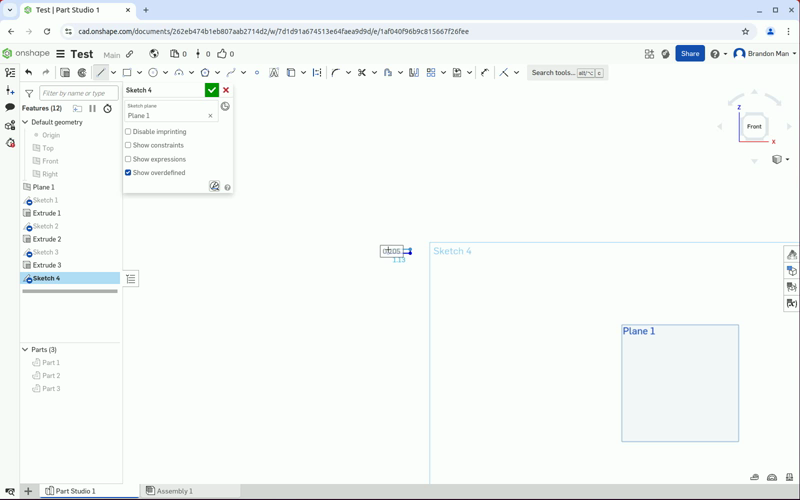
scroll(6)
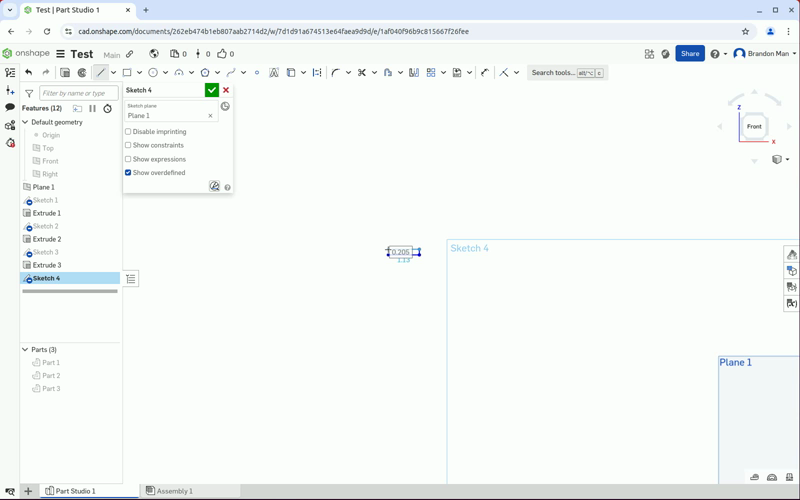
scroll(6)
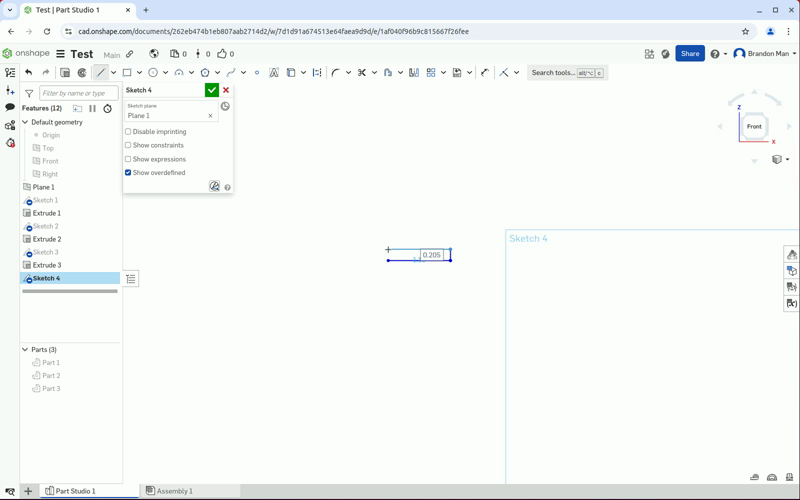
click(388, 249)
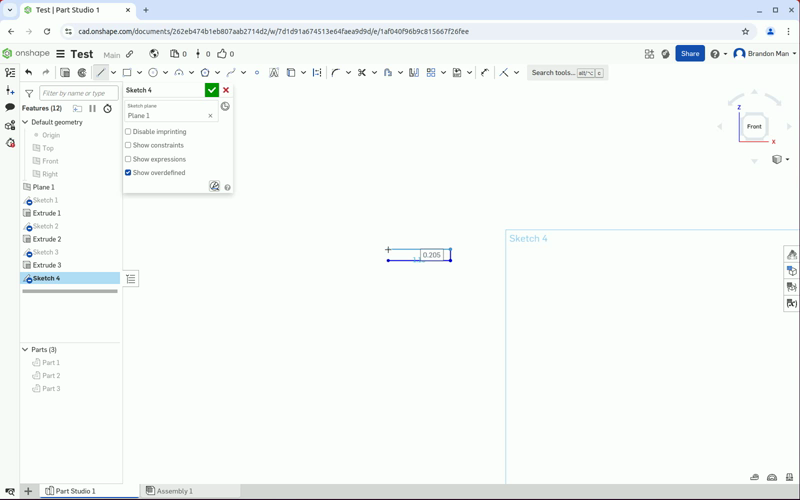
scroll(-6)
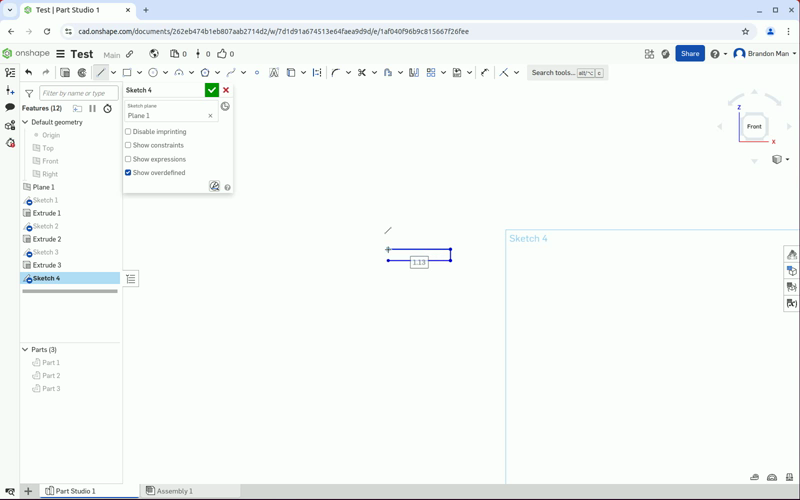
scroll(-6)
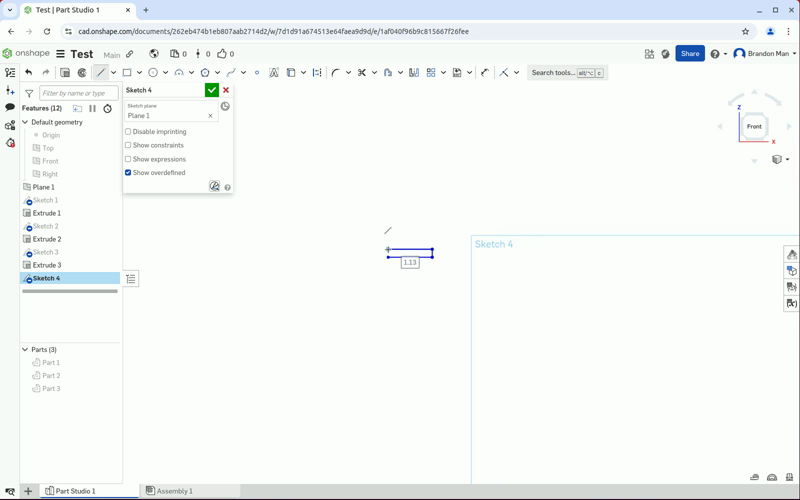
scroll(-6)
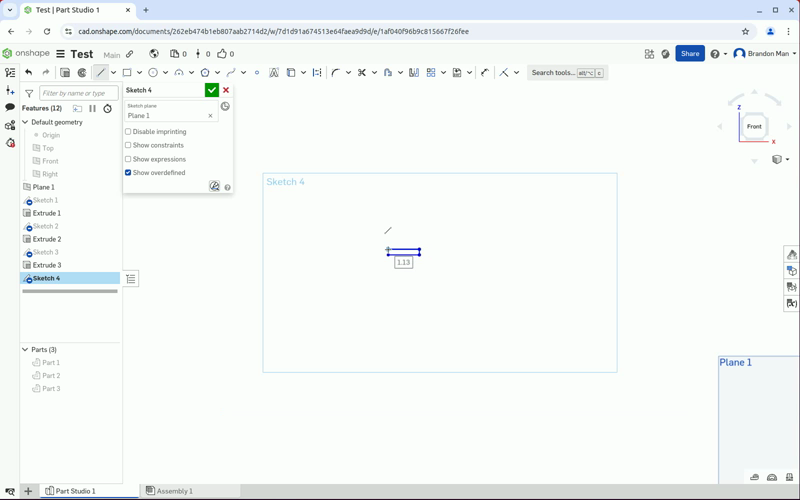
scroll(-6)
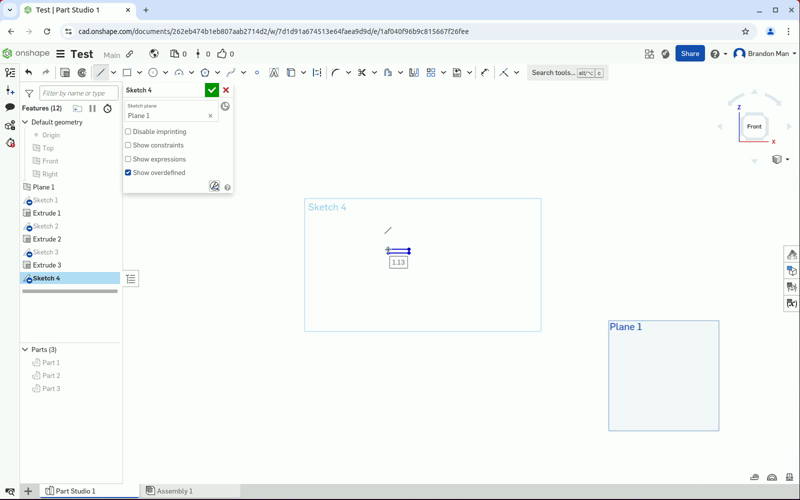
scroll(-6)
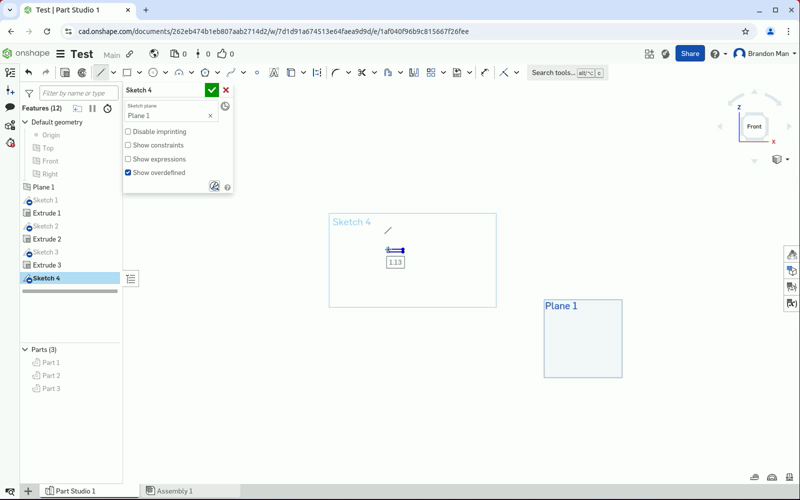
scroll(-6)
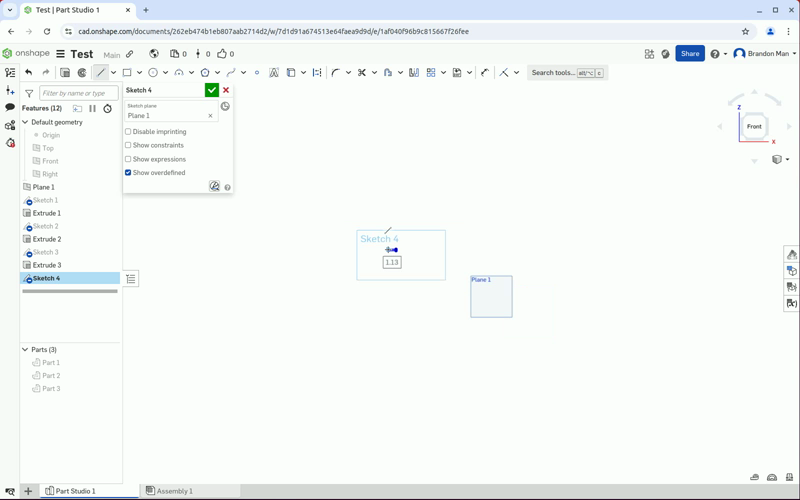
scroll(-6)
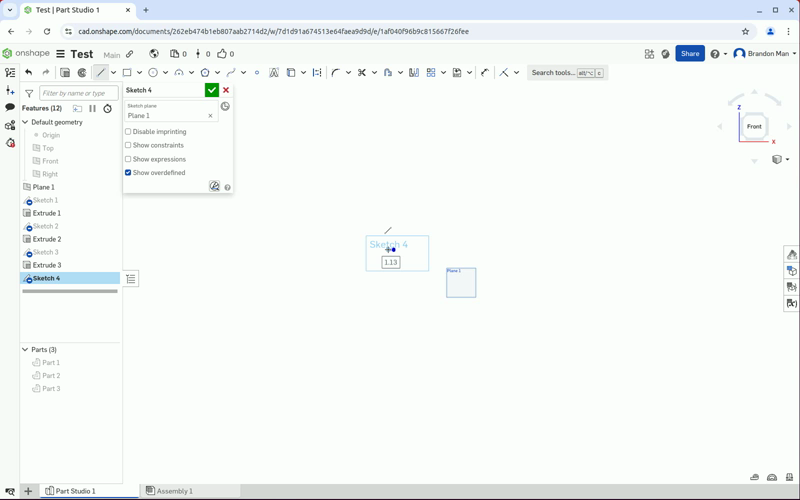
key_up(shift)
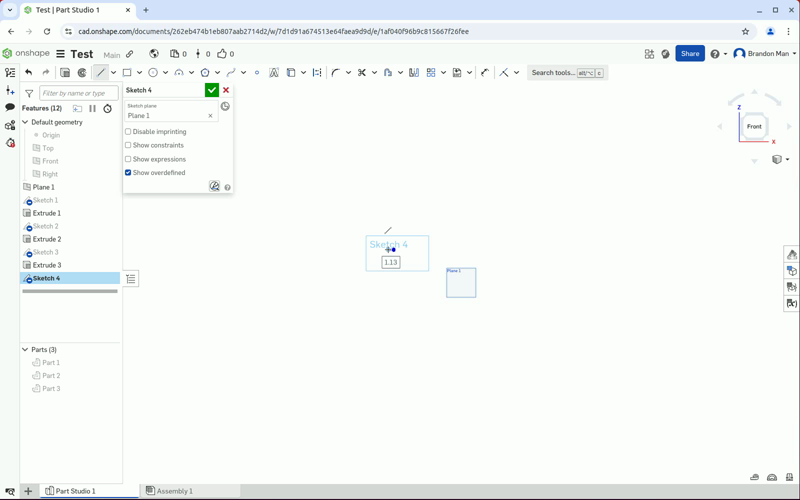
mouse_move(418, 249)
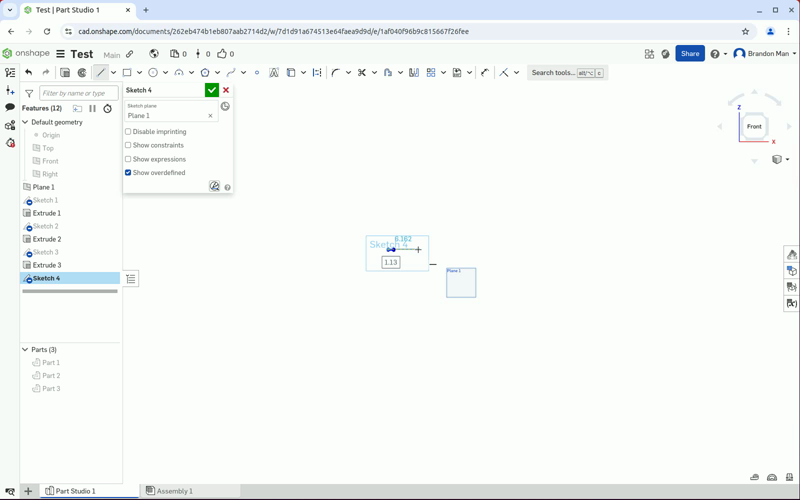
key_down(shift)
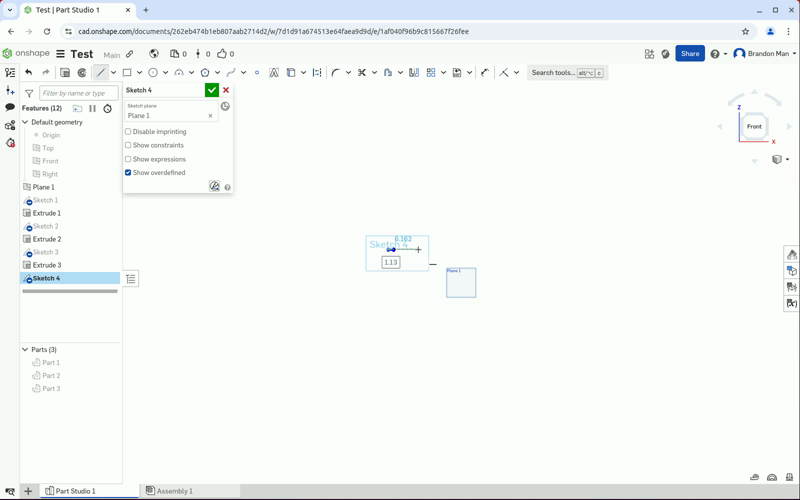
mouse_move(388, 250)
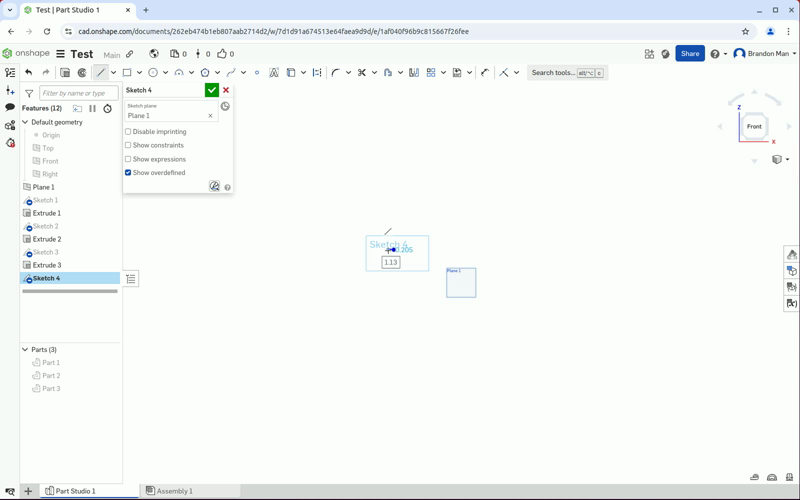
scroll(6)
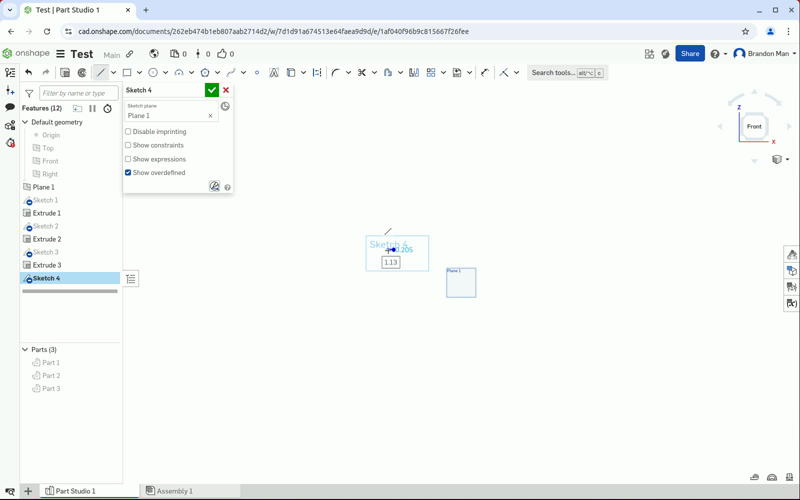
scroll(6)
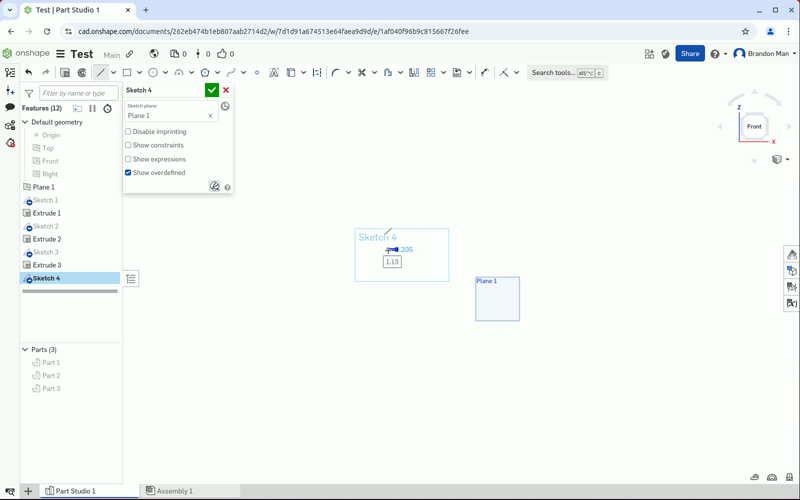
scroll(6)
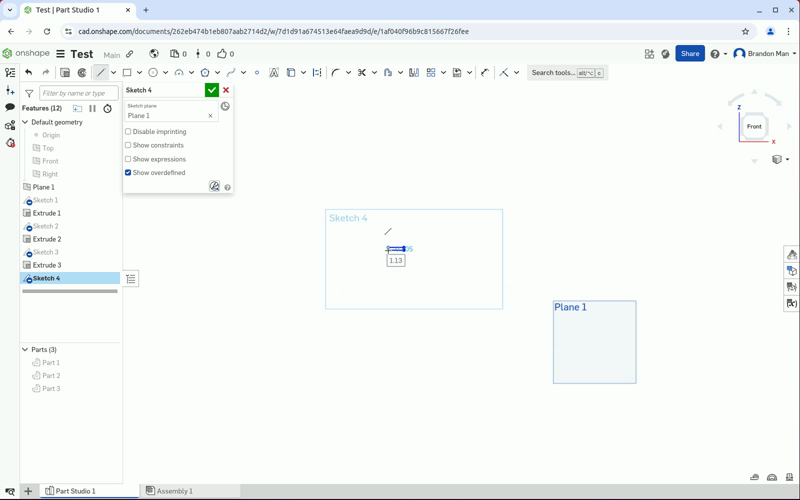
scroll(6)
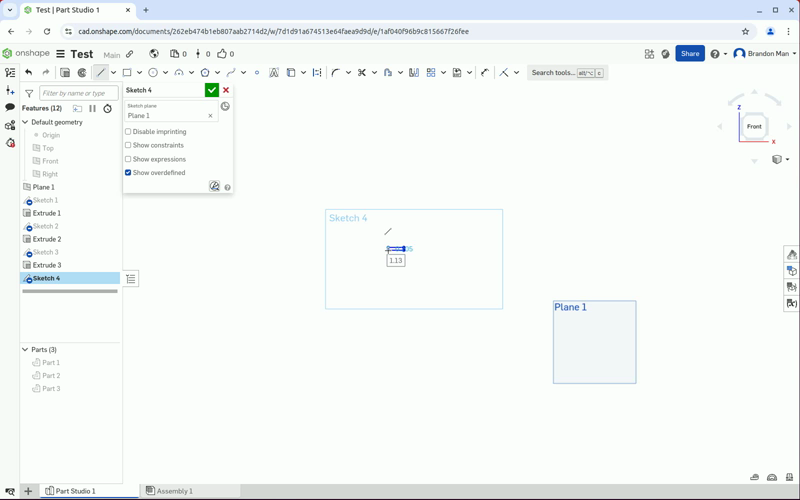
scroll(6)
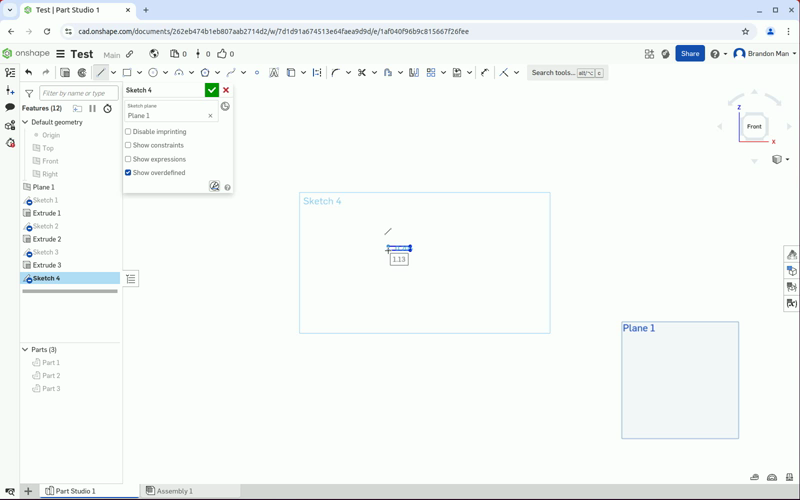
scroll(6)
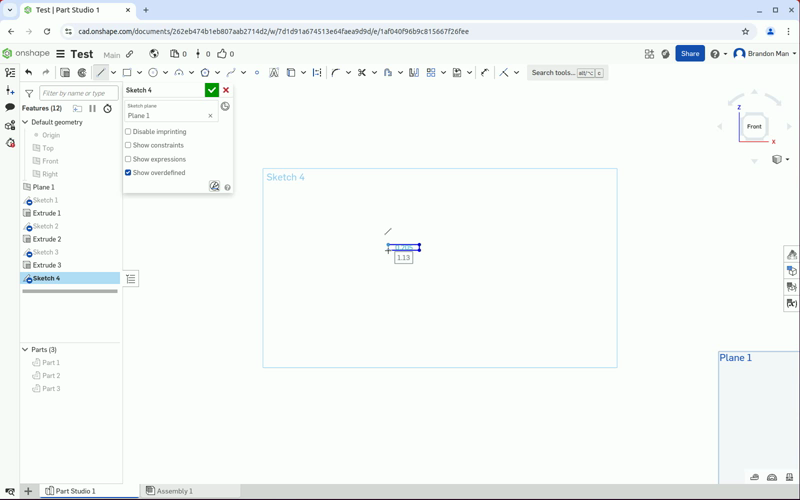
scroll(6)
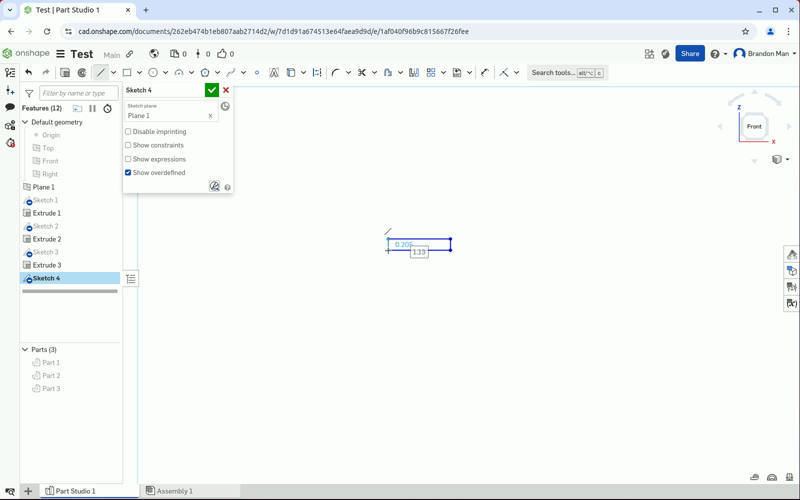
key_up(shift)
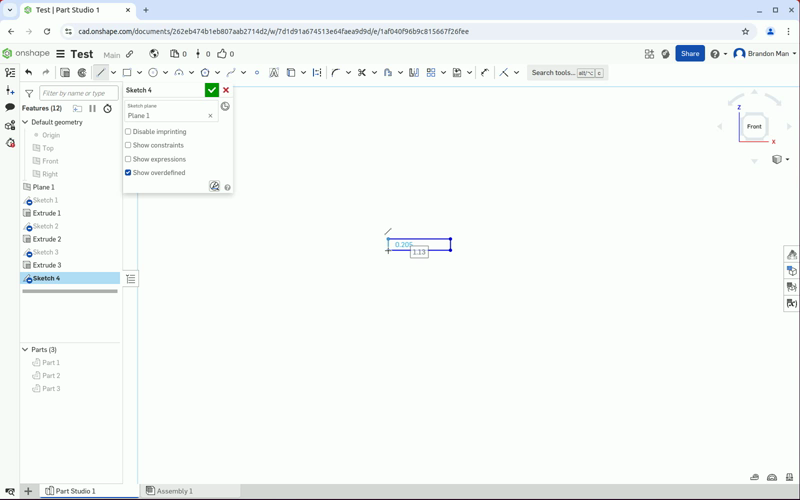
click(388, 250)
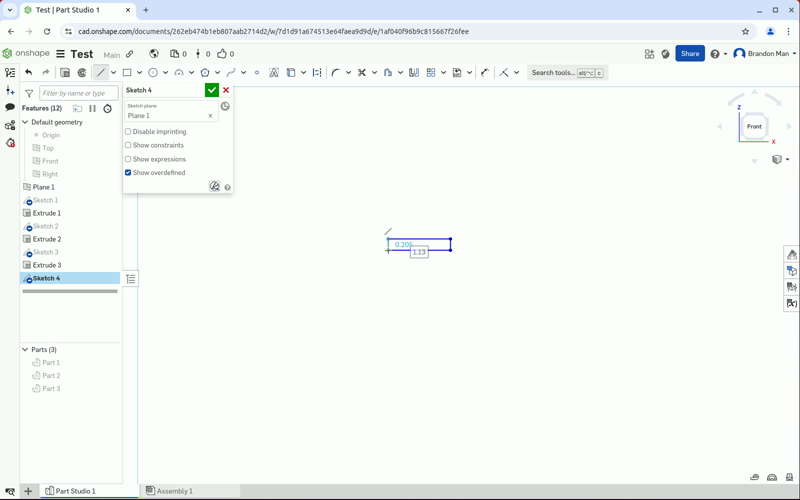
scroll(-6)
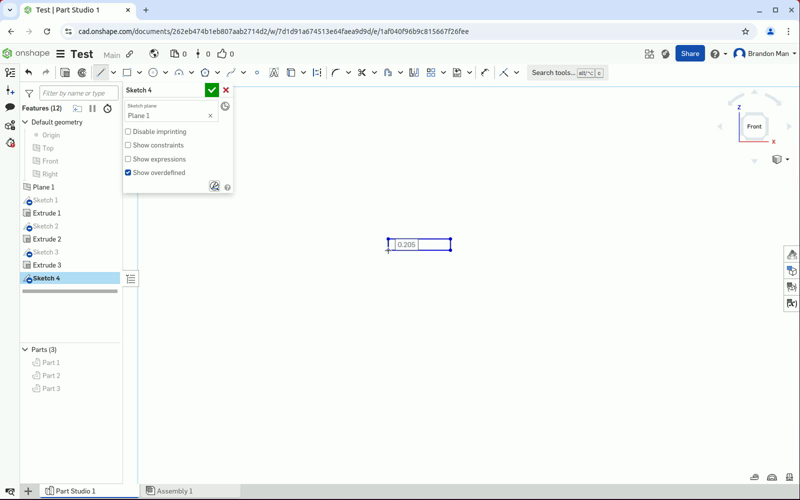
scroll(-6)
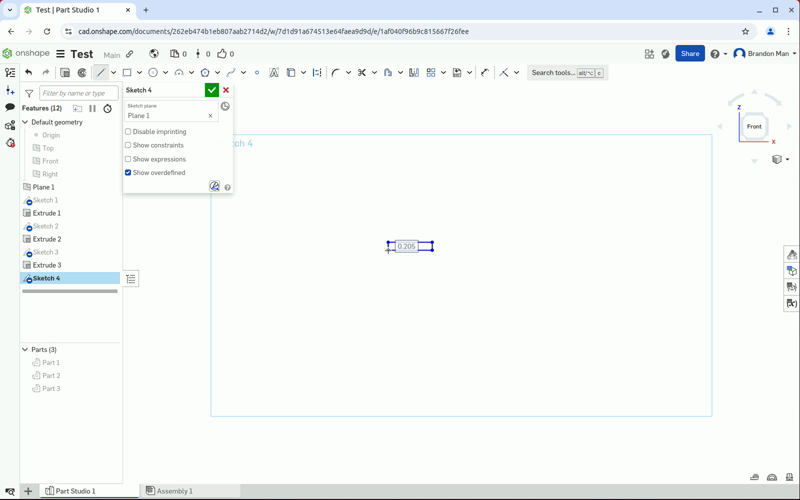
scroll(-6)
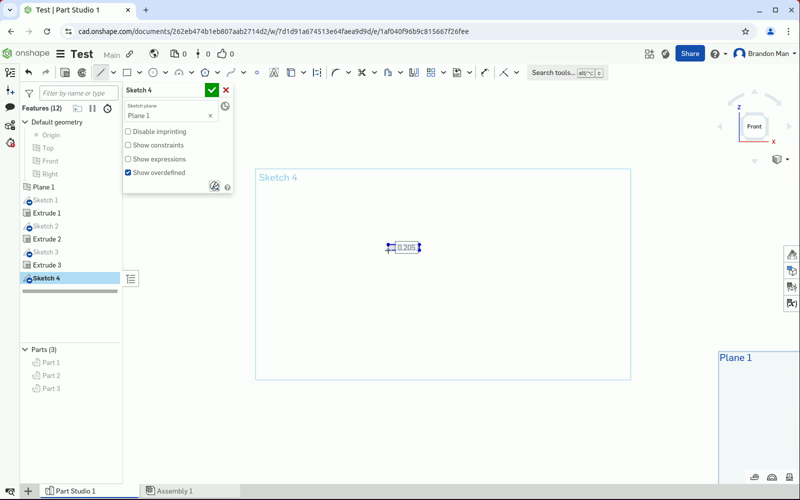
scroll(-6)
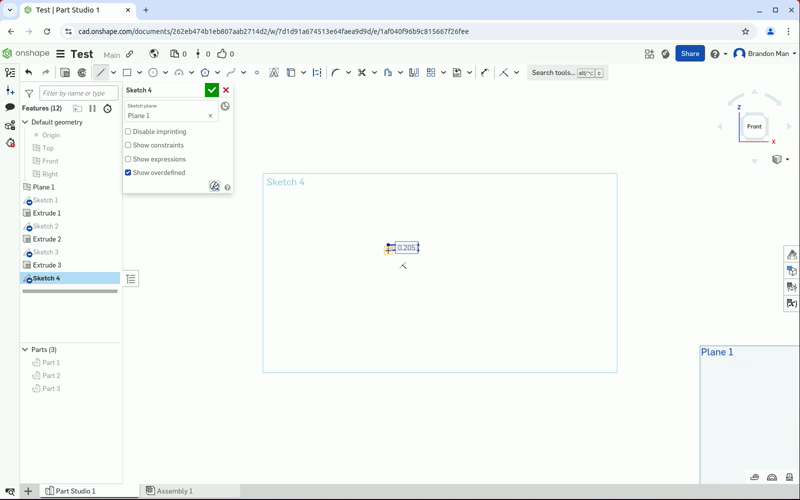
scroll(-6)
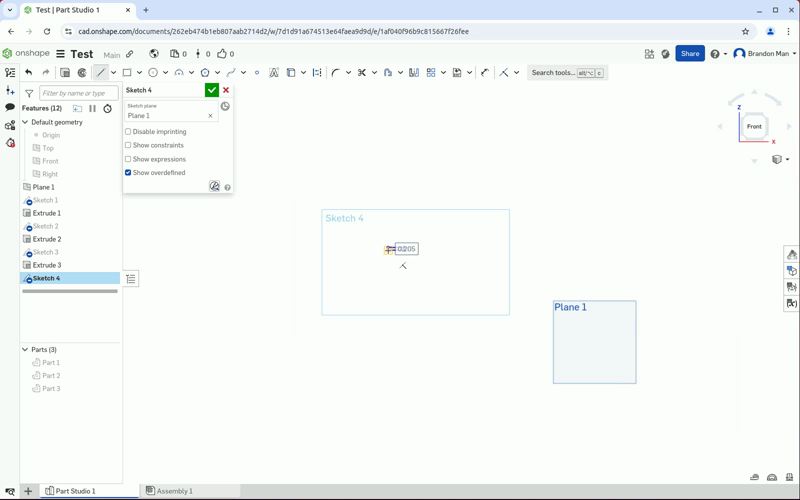
scroll(-6)
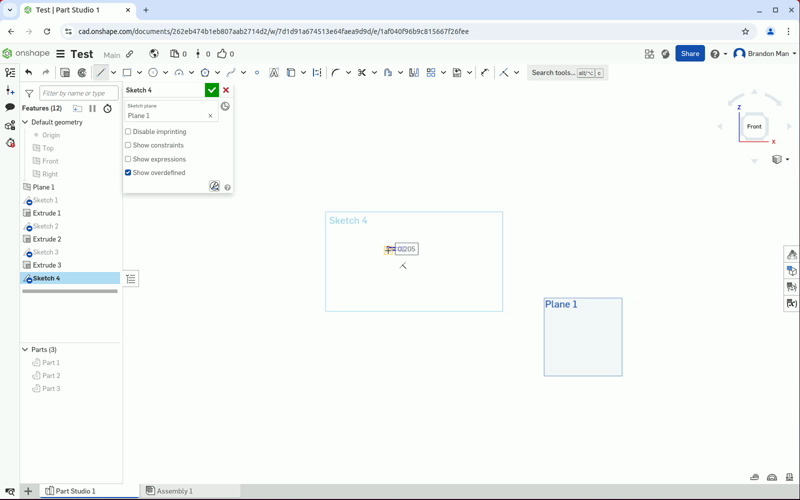
scroll(-6)
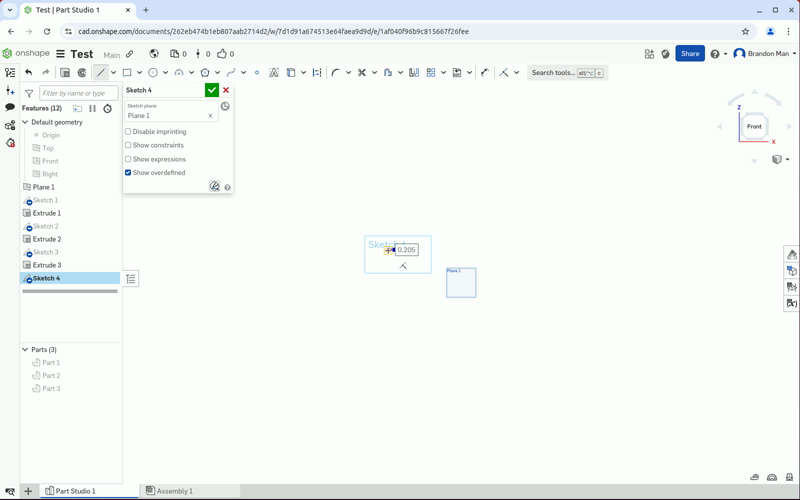
key(esc)
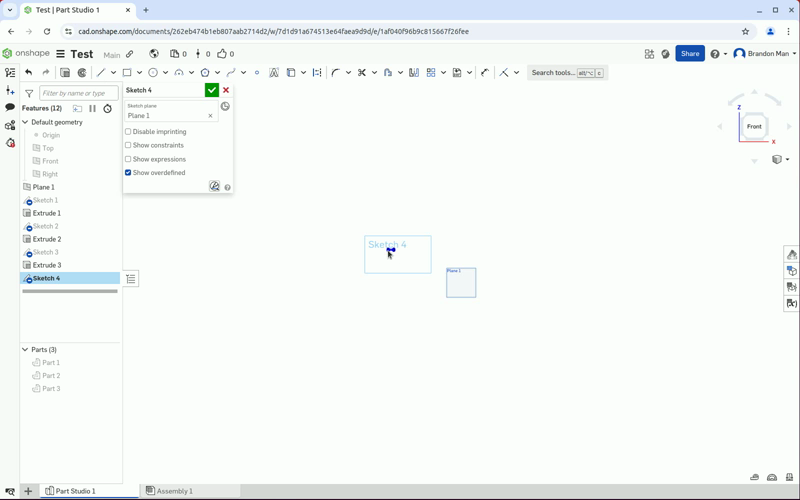
mouse_move(393, 249)
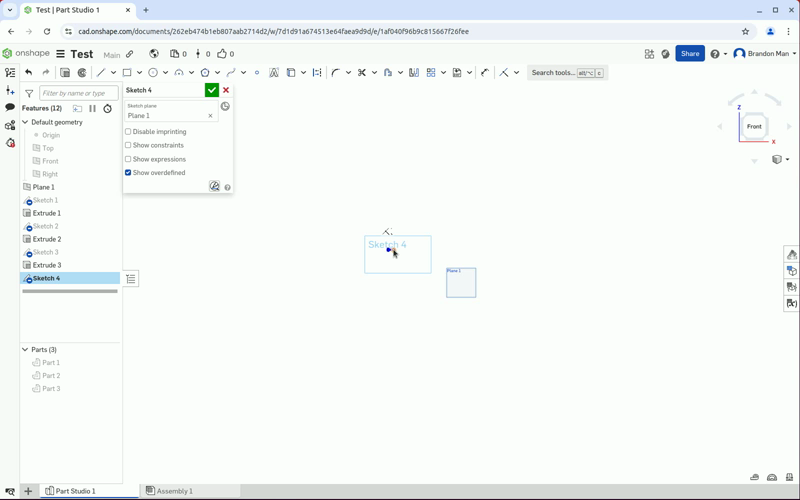
scroll(6)
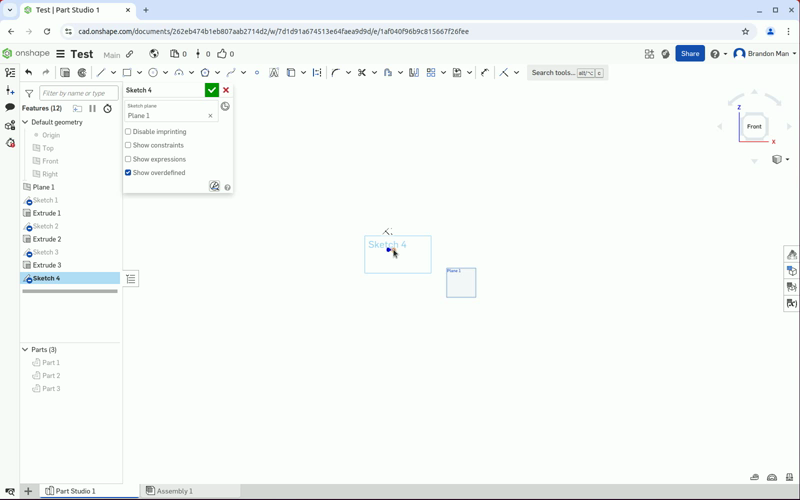
scroll(6)
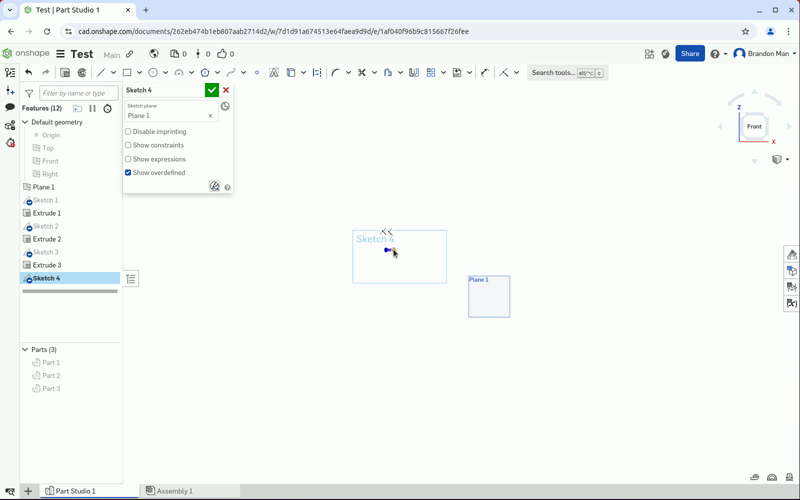
scroll(6)
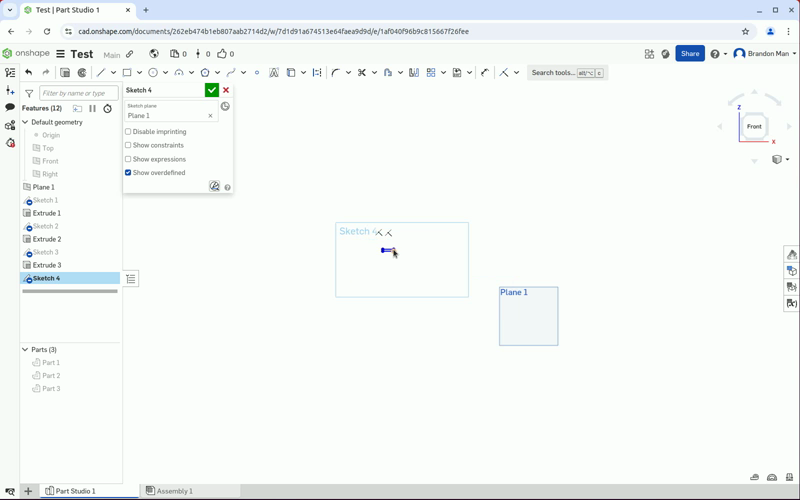
scroll(6)
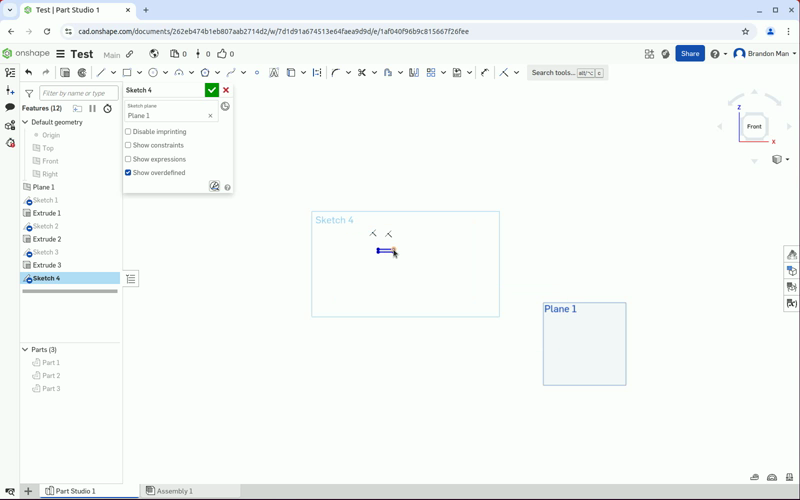
scroll(6)
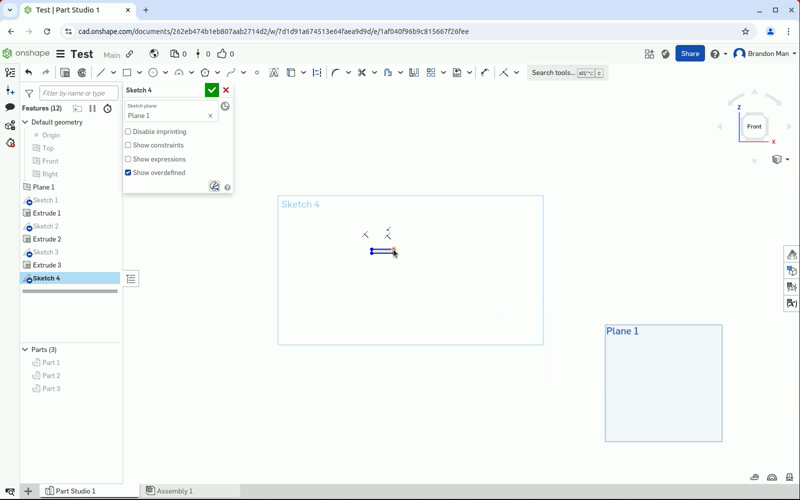
scroll(6)
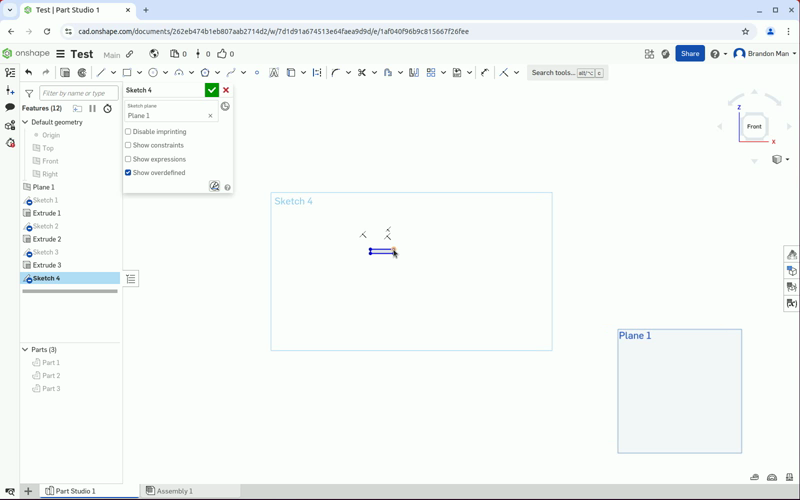
scroll(6)
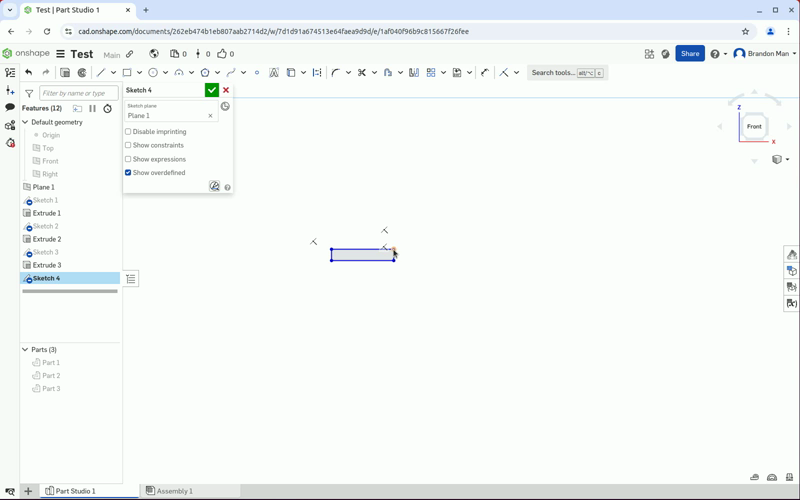
click(393, 249)
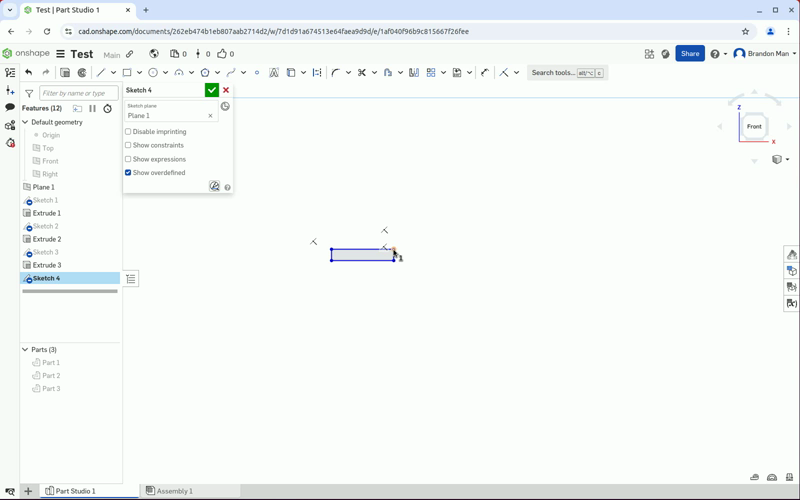
scroll(-6)
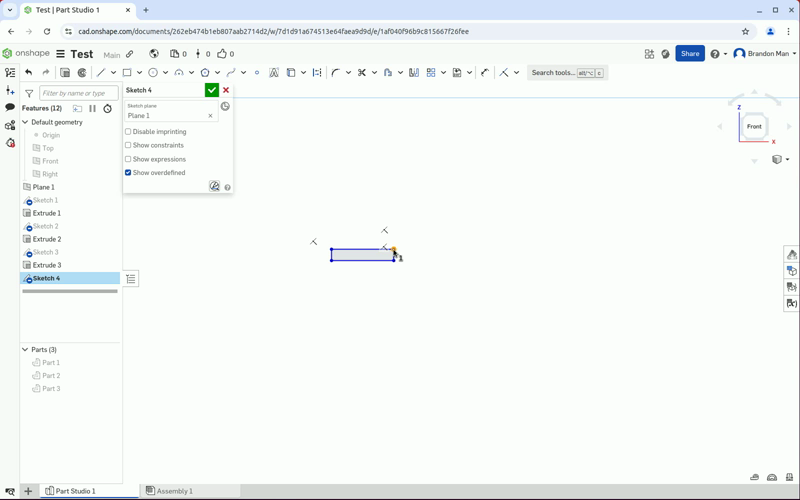
scroll(-6)
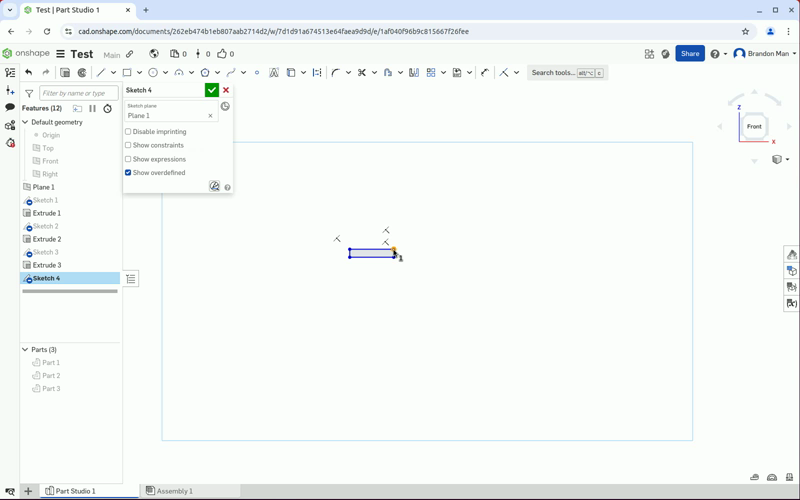
scroll(-6)
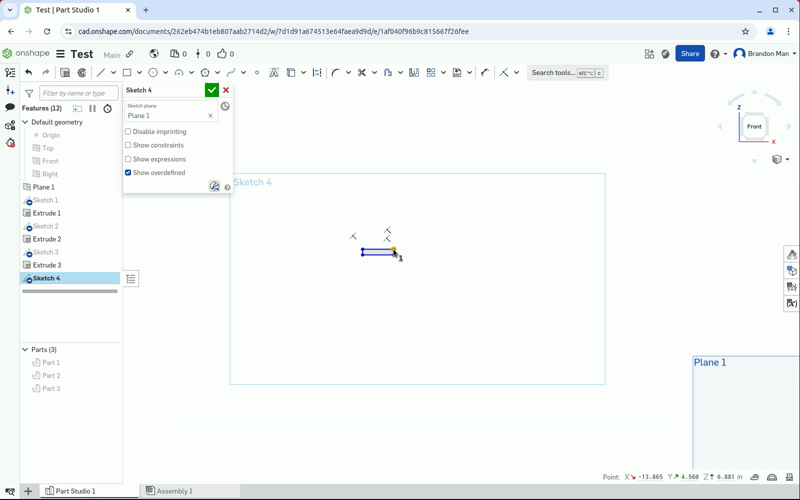
scroll(-6)
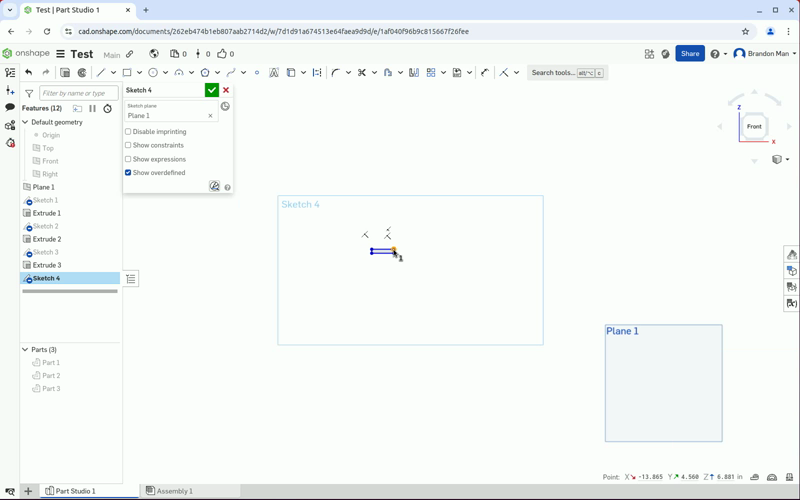
scroll(-6)
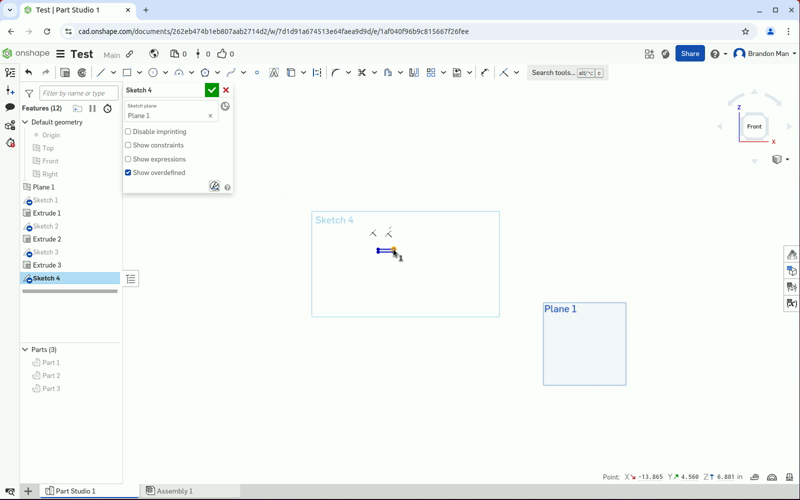
scroll(-6)
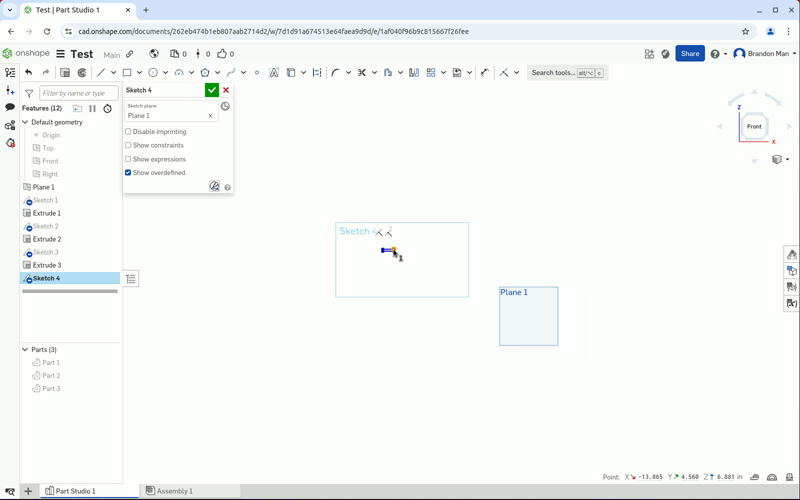
scroll(-6)
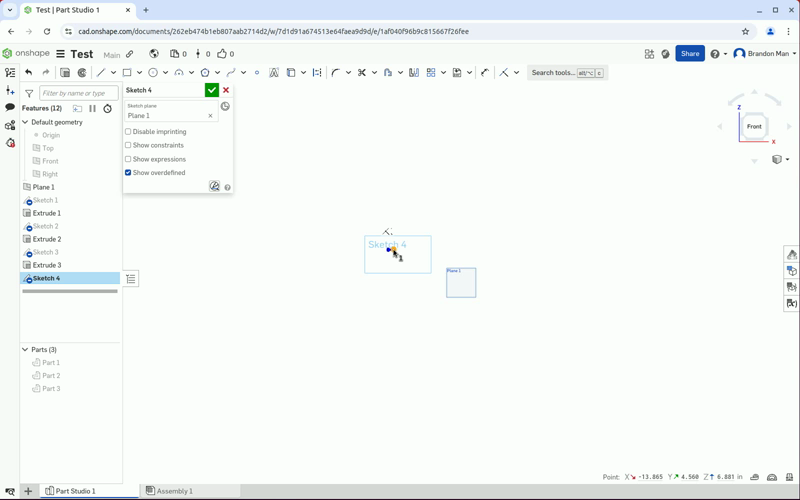
mouse_move(73, 352)
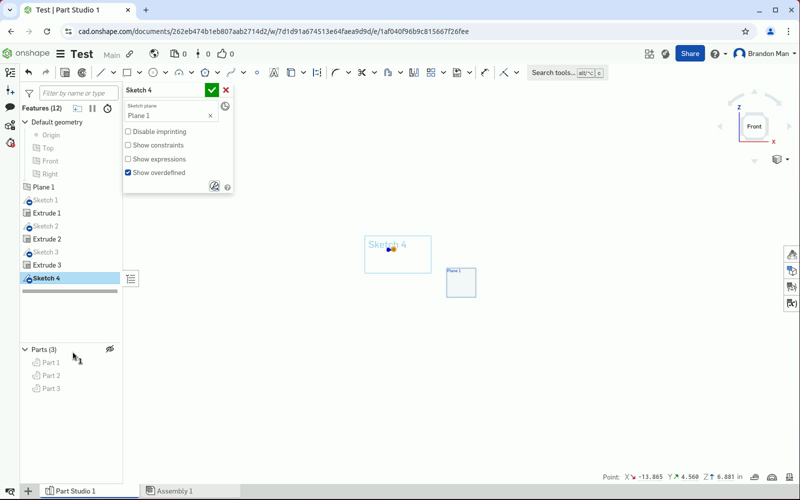
key(shift+y)
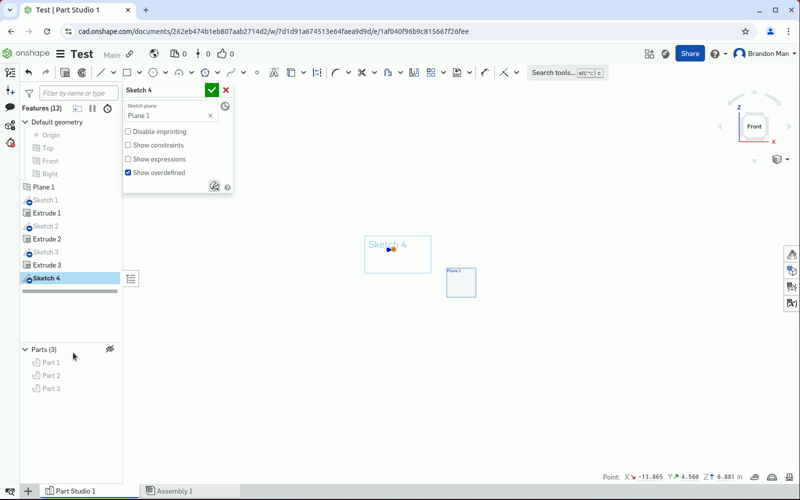
key(shift+e)
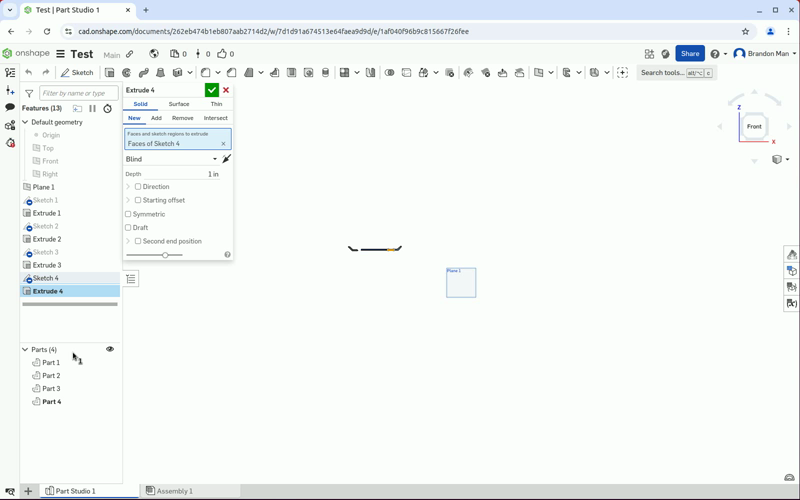
mouse_move(143, 106)
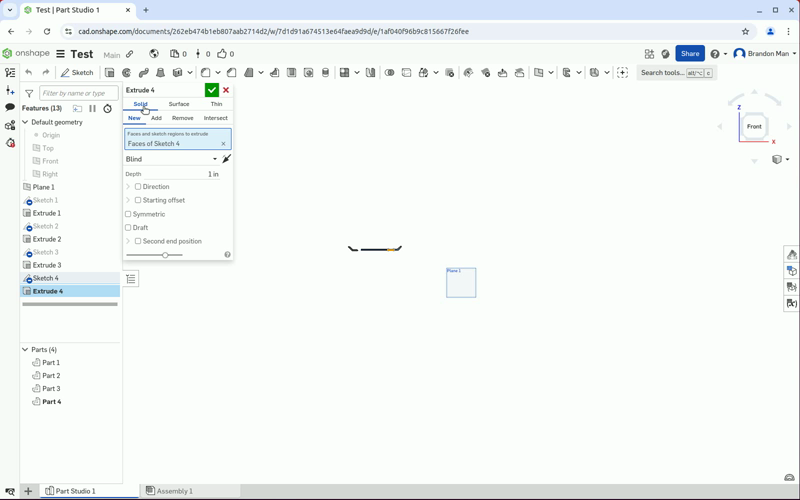
click(143, 106)
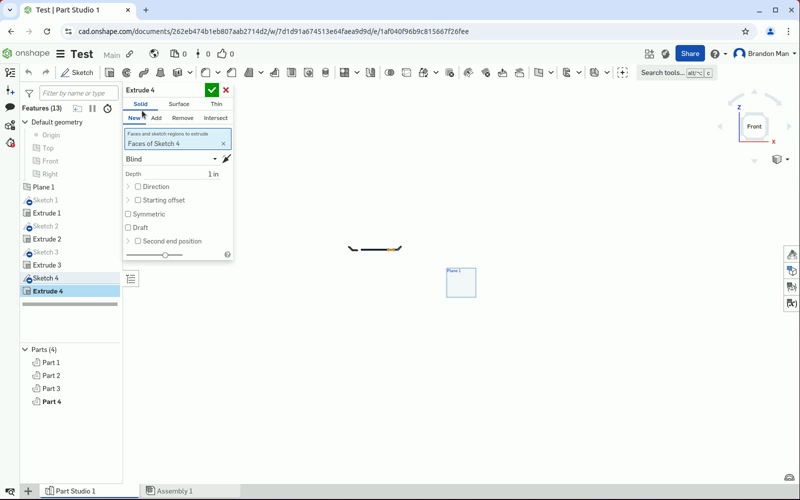
mouse_move(137, 120)
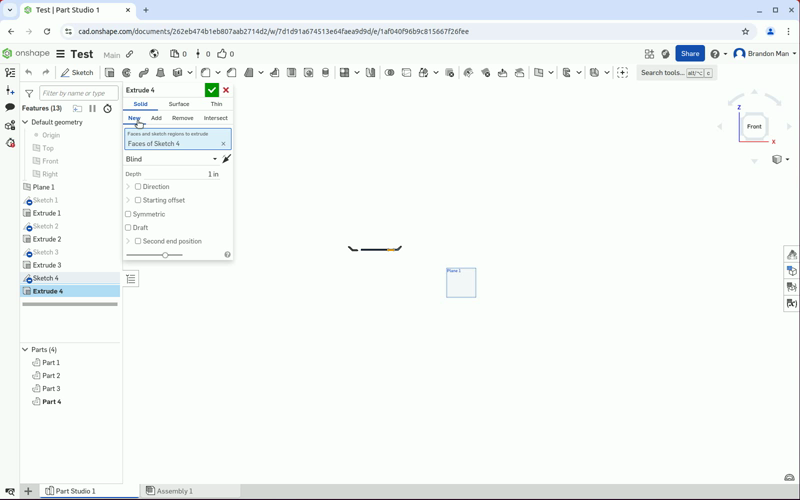
click(137, 120)
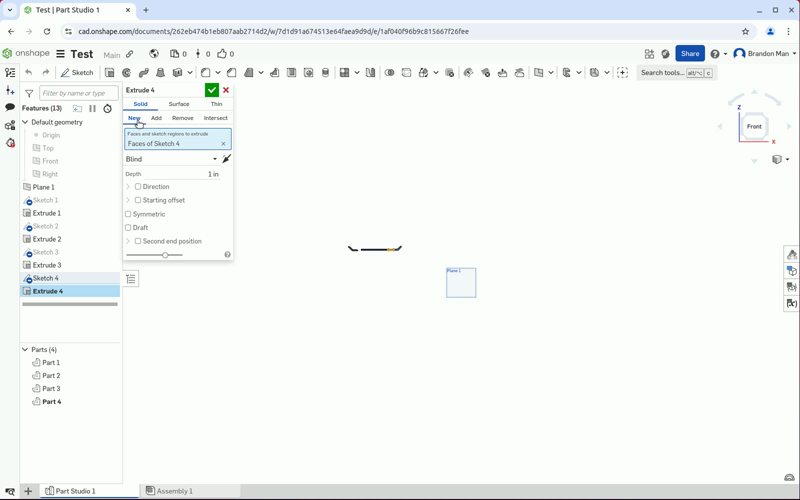
key(tab, 4)
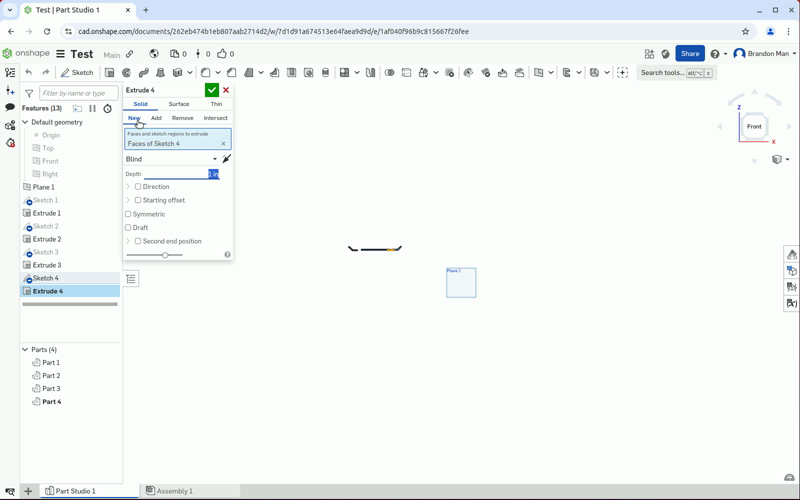
text(14.683)
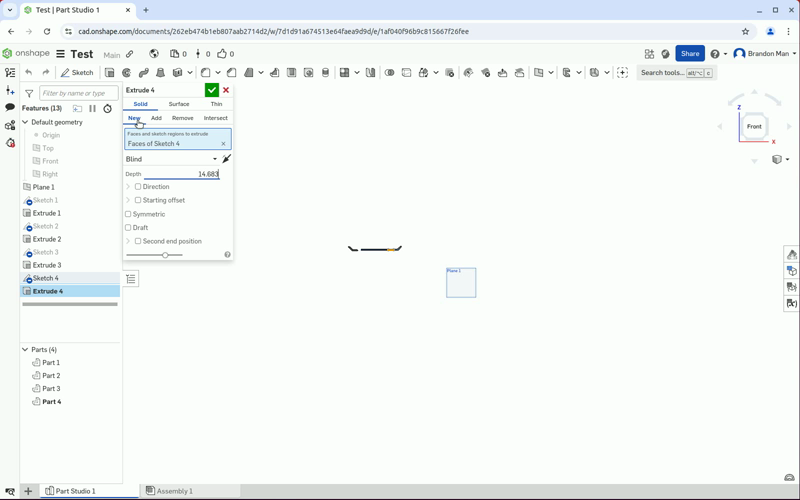
key(enter)
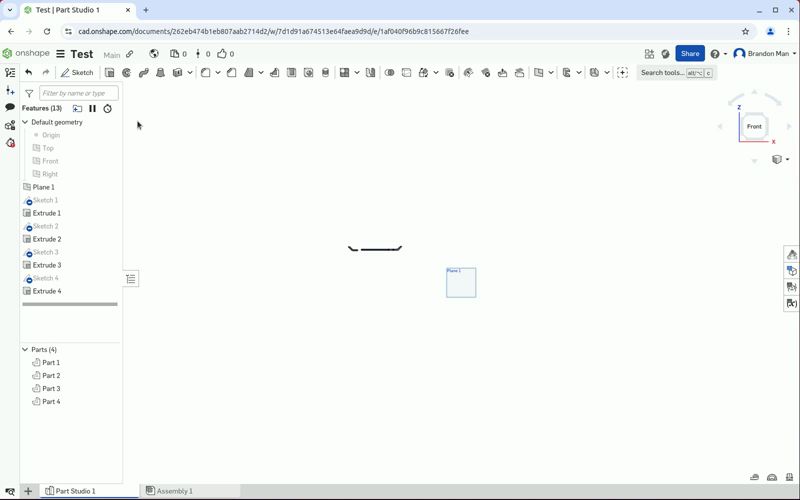
key(shift+h)
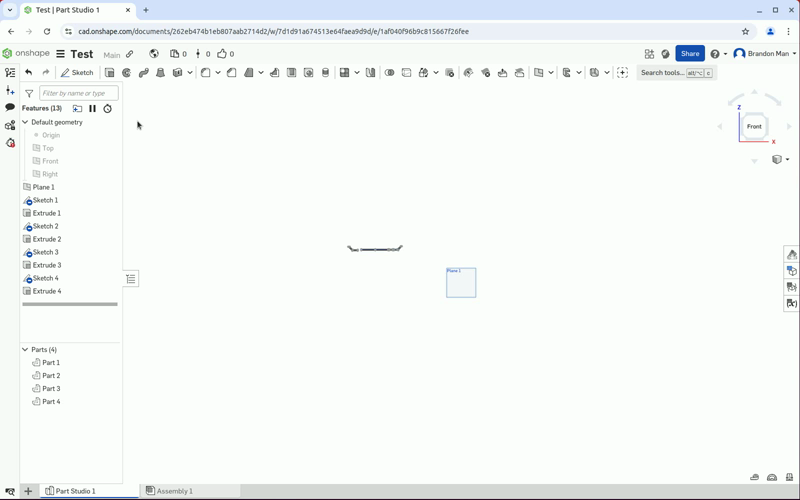
key(shift+h)
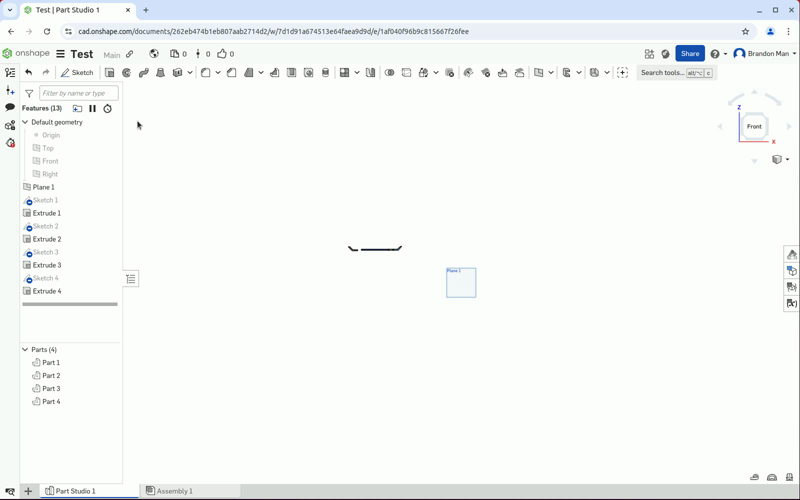
mouse_move(73, 189)
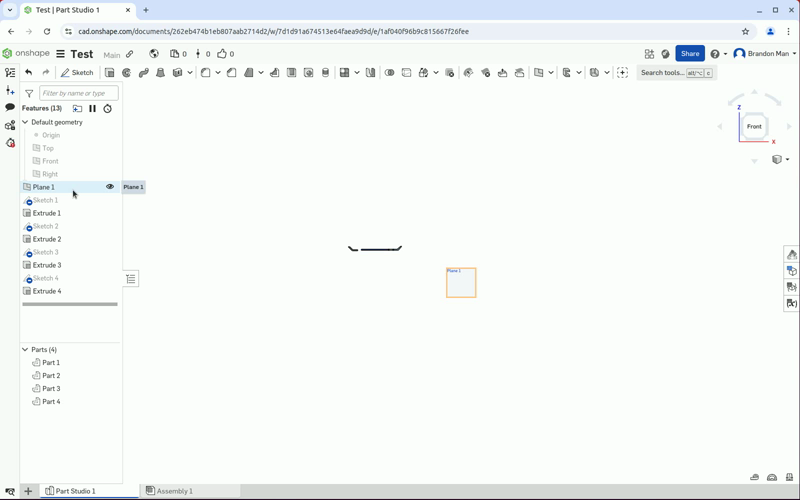
click(73, 189)
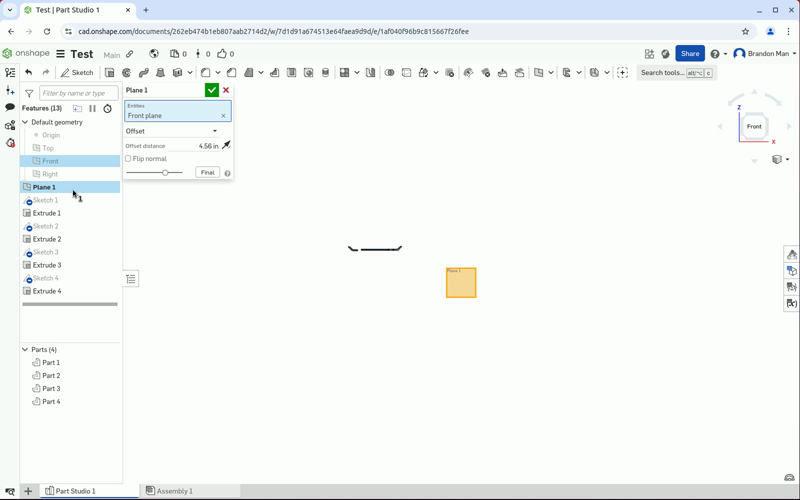
mouse_move(229, 92)
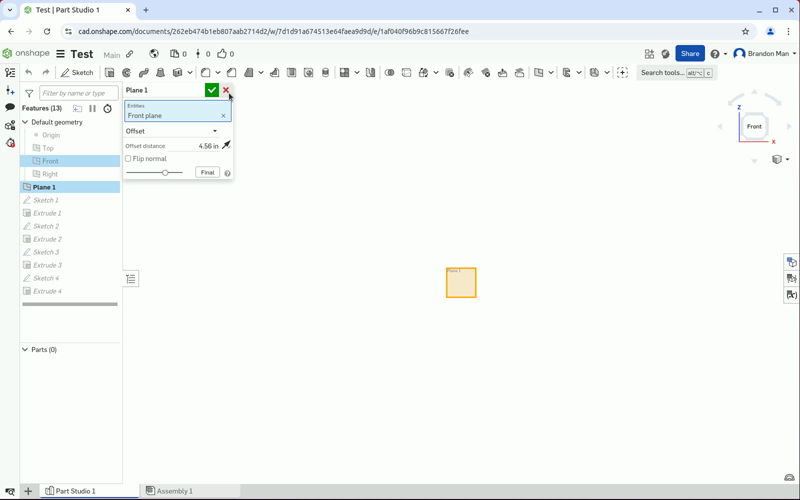
click(229, 92)
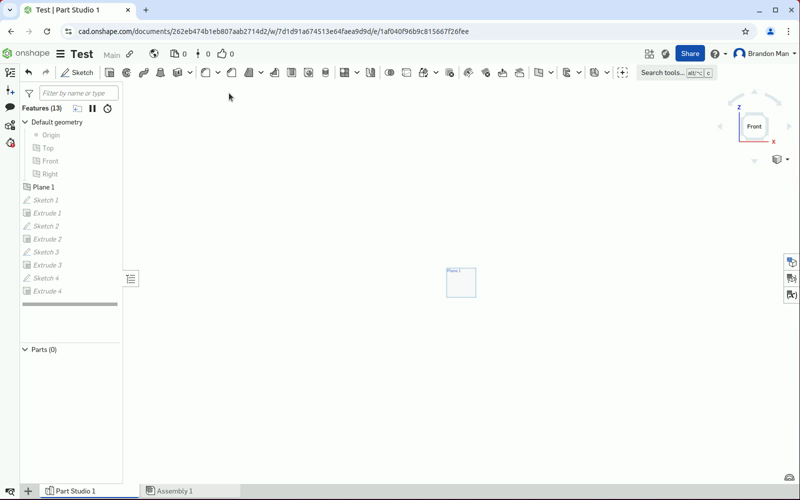
key(shift+s)
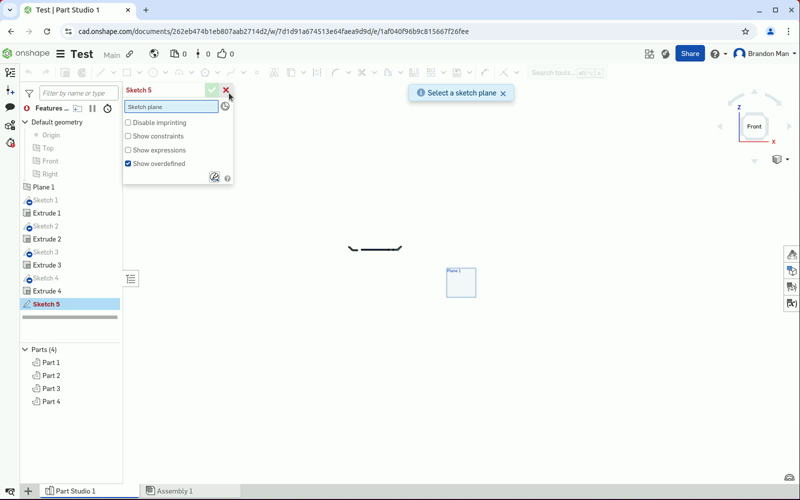
mouse_move(73, 189)
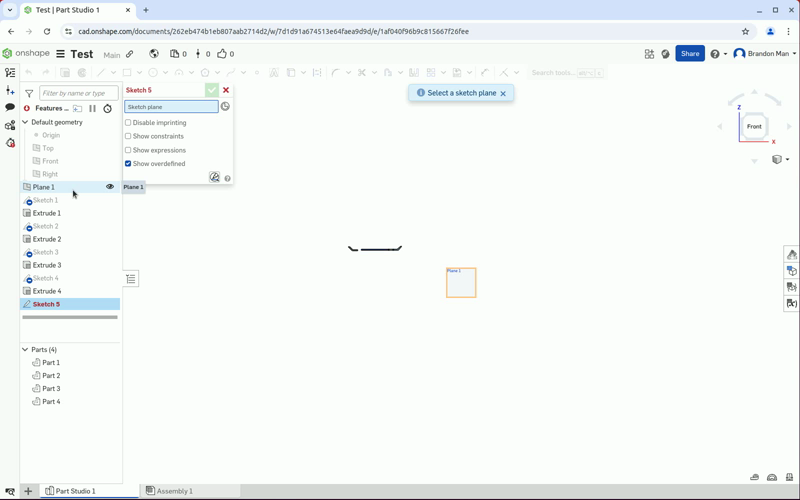
click(73, 189)
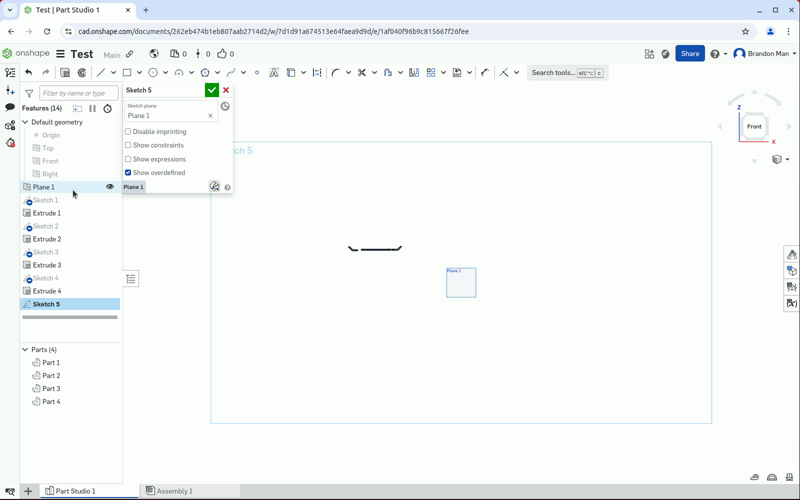
mouse_move(73, 352)
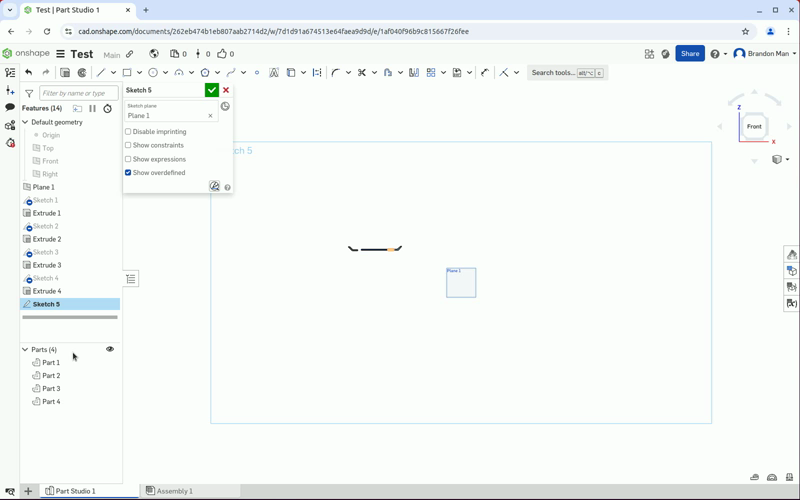
key(y)
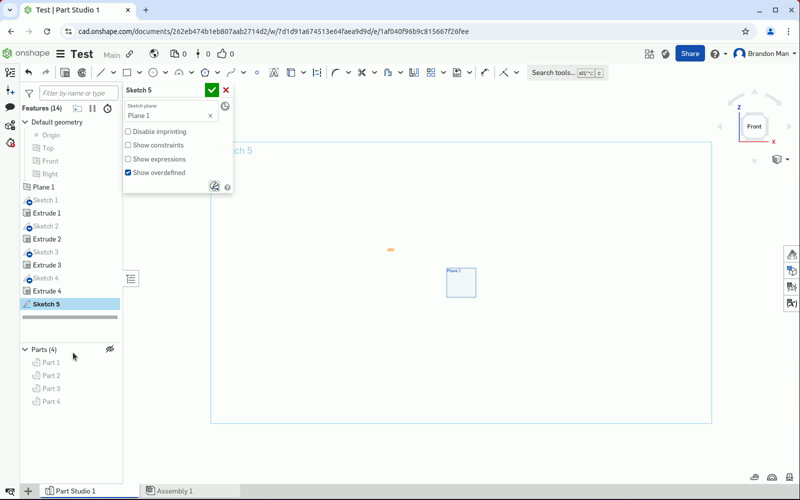
key(l)
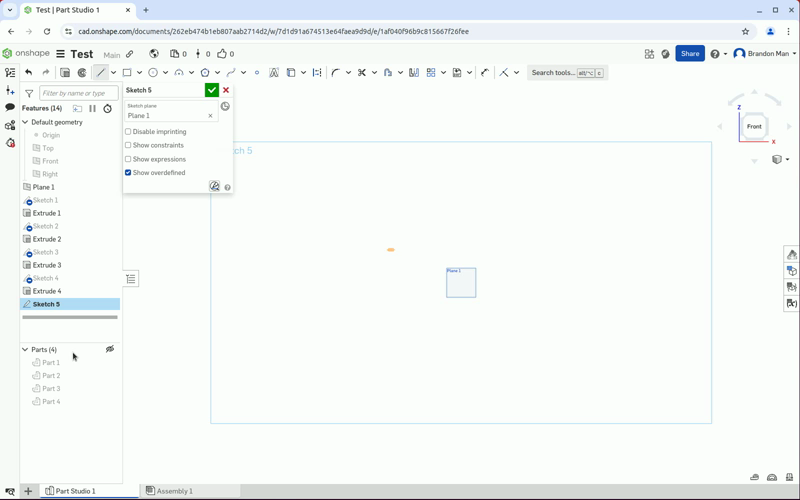
key_down(shift)
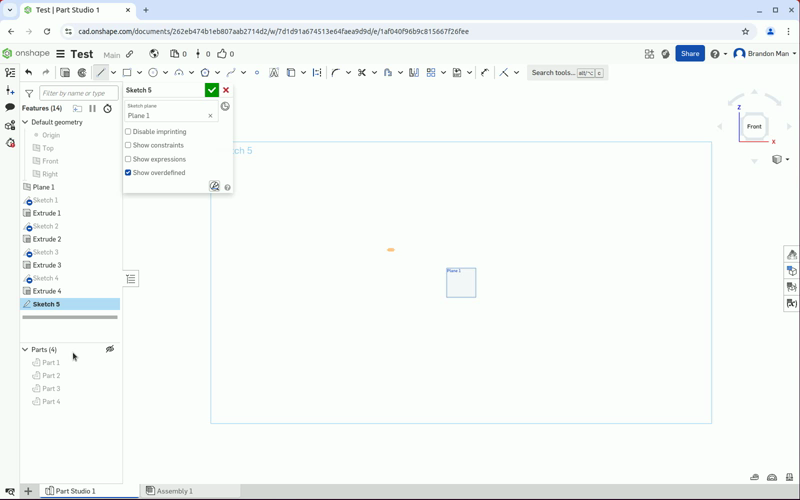
mouse_move(356, 250)
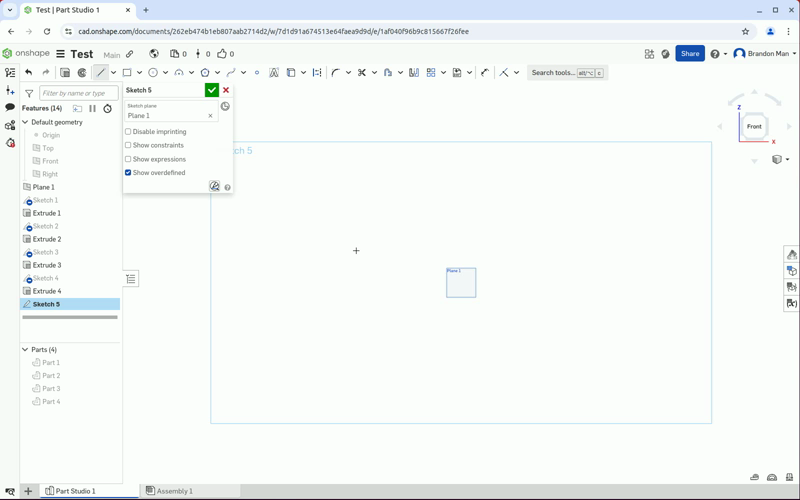
click(356, 250)
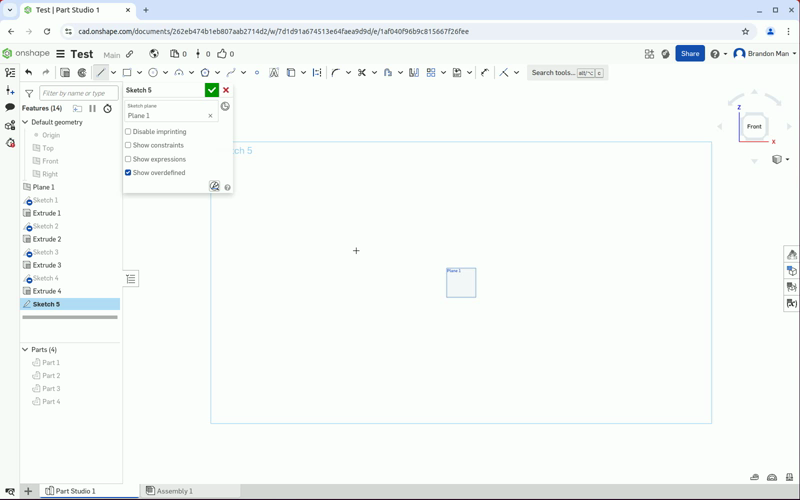
key_up(shift)
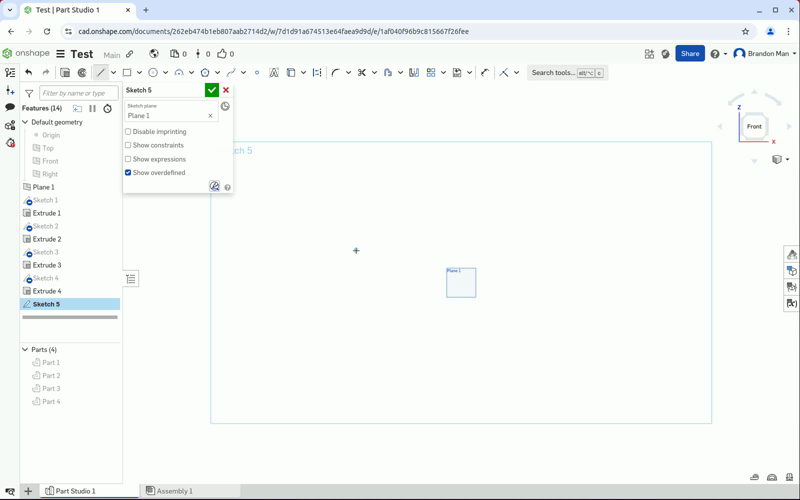
key_down(shift)
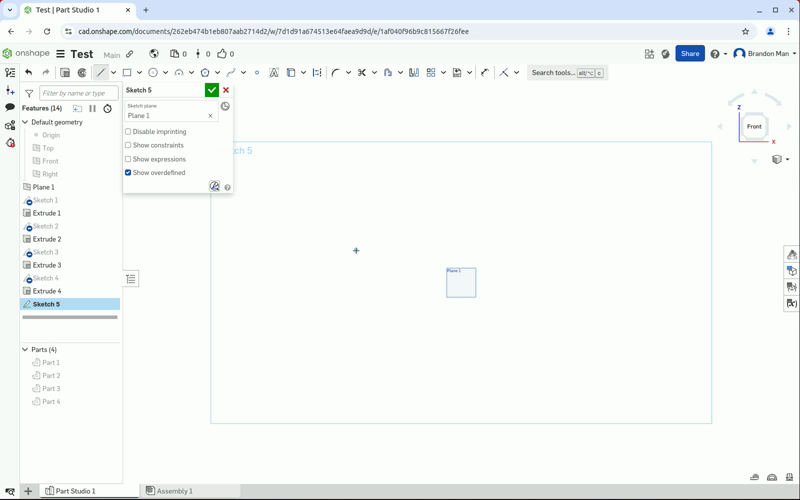
mouse_move(386, 250)
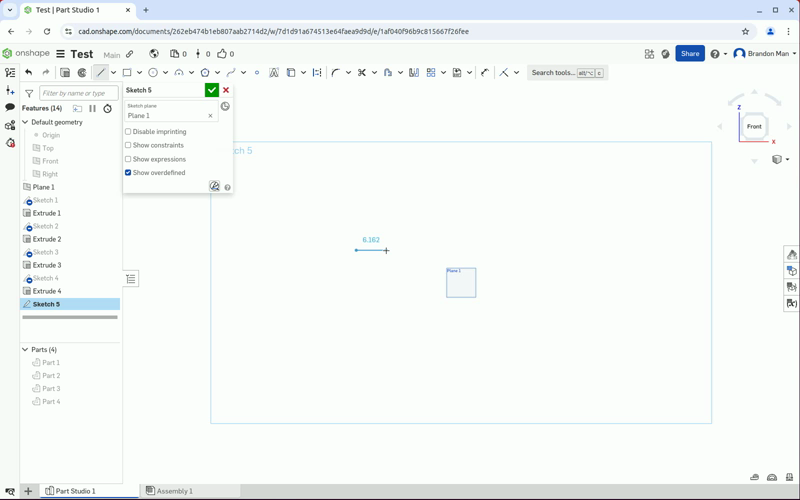
mouse_move(362, 250)
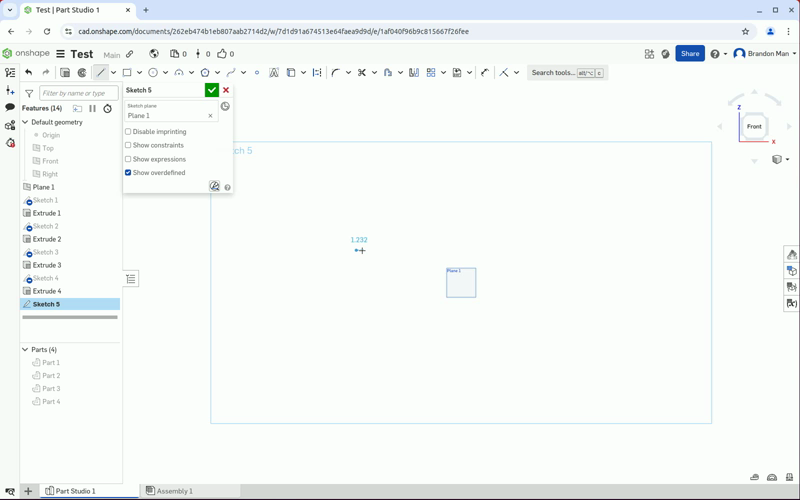
scroll(6)
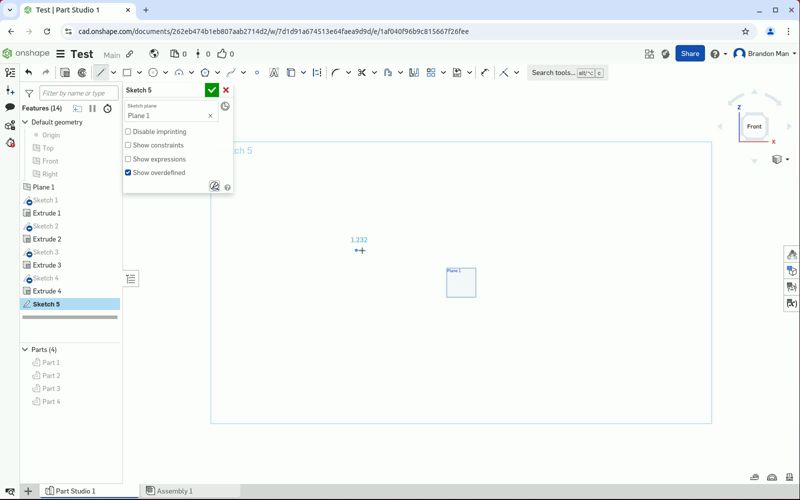
scroll(6)
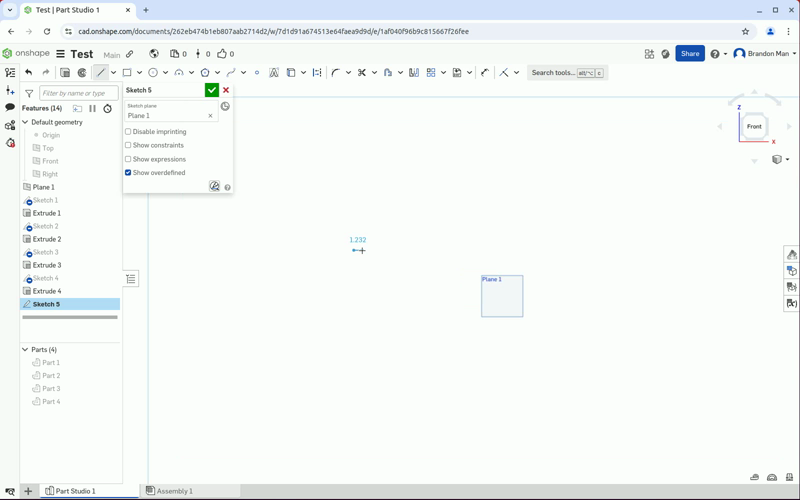
scroll(6)
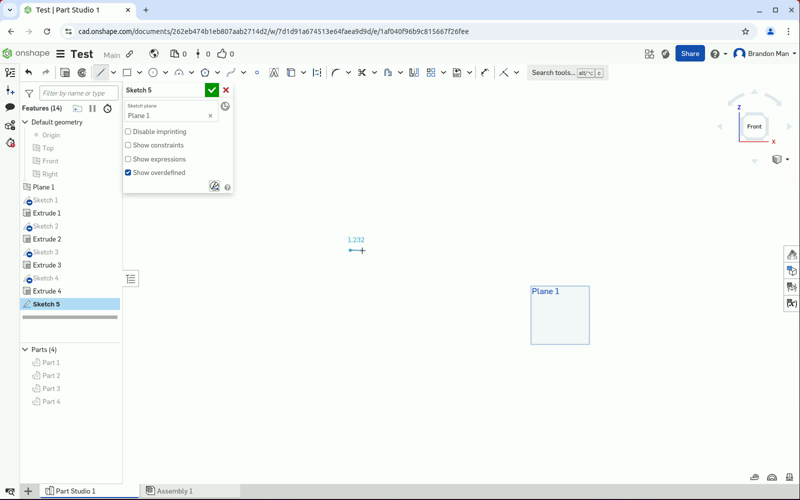
scroll(6)
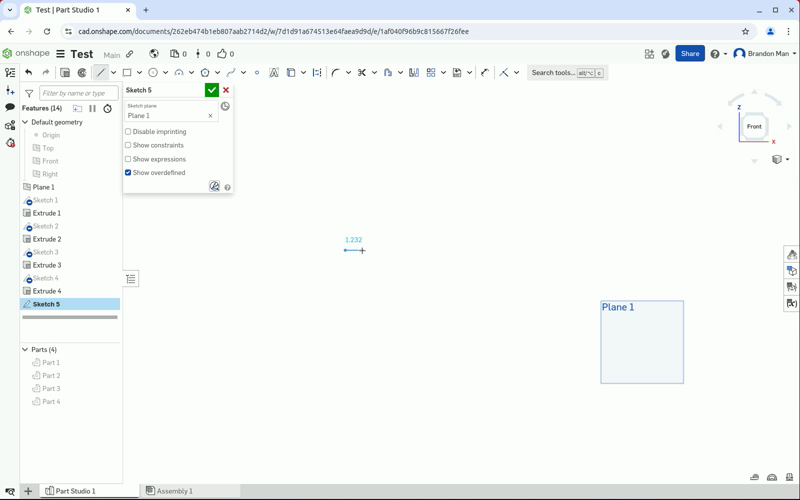
scroll(6)
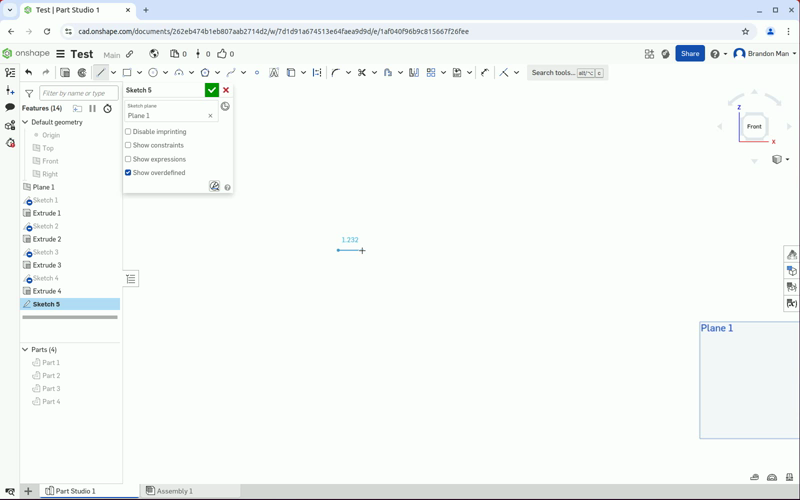
scroll(6)
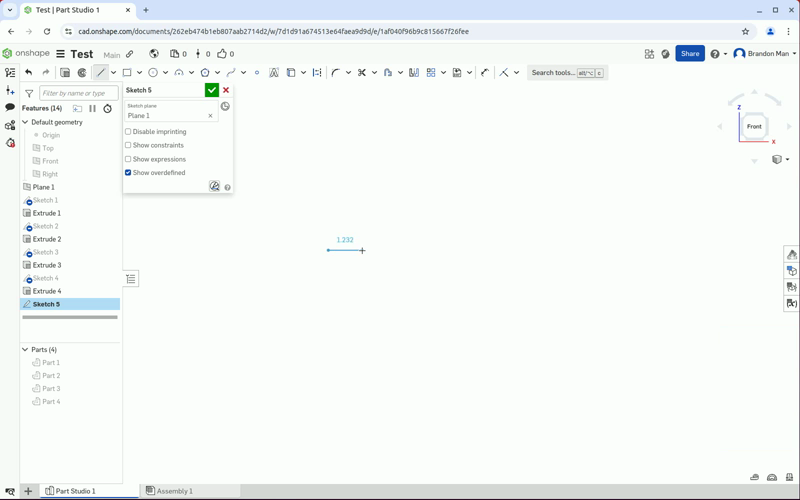
scroll(6)
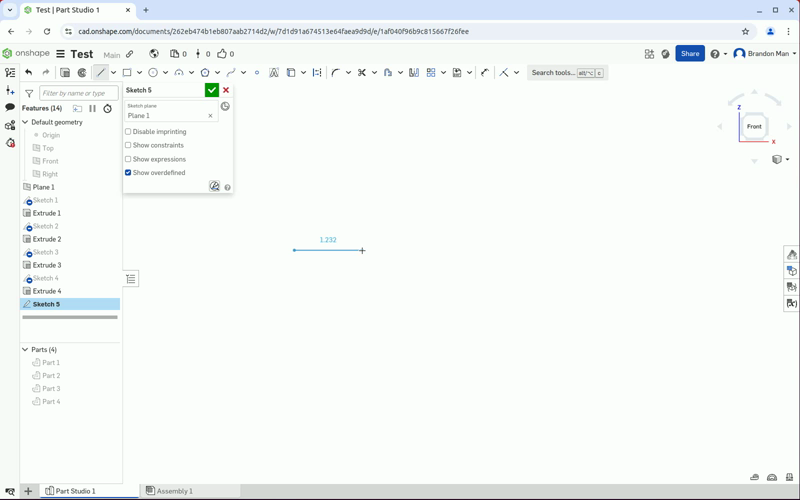
click(362, 250)
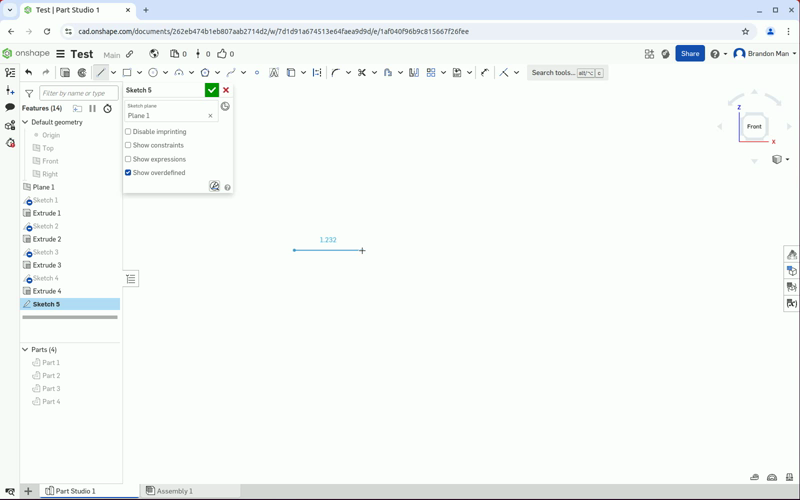
scroll(-6)
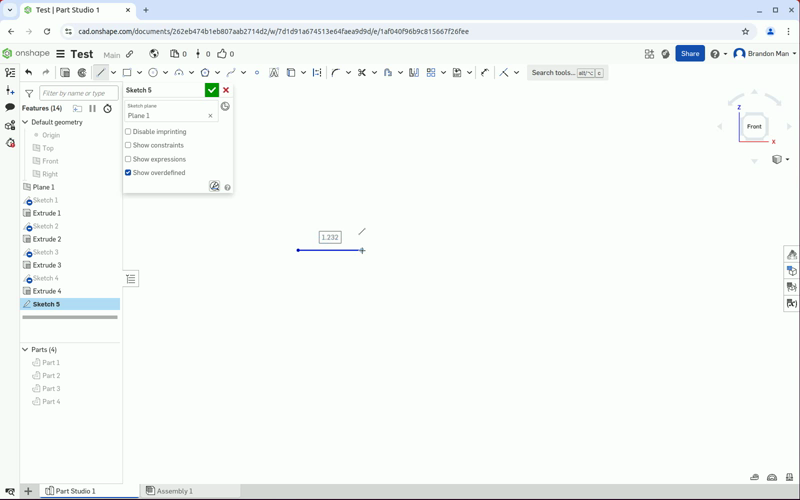
scroll(-6)
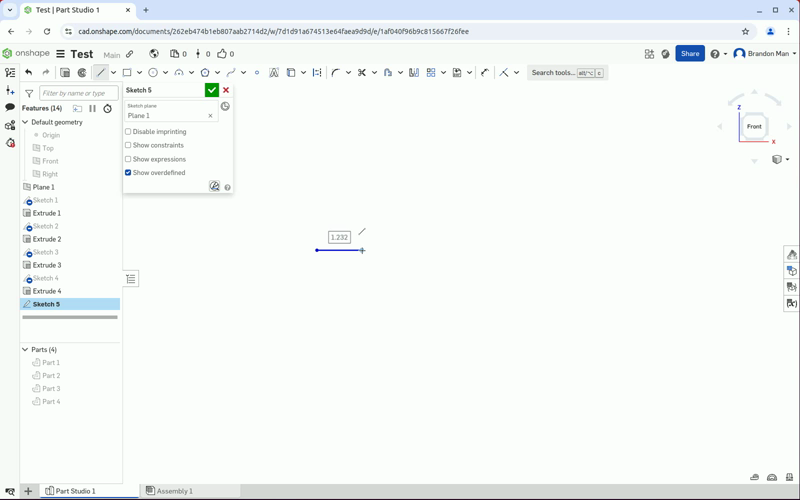
scroll(-6)
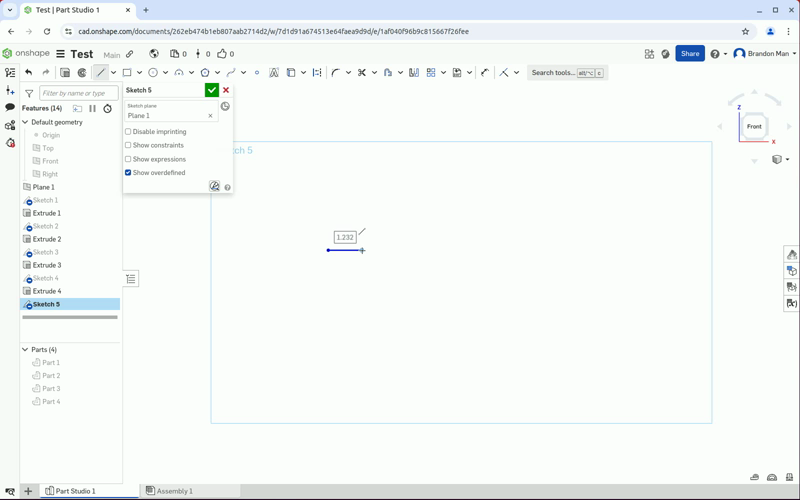
scroll(-6)
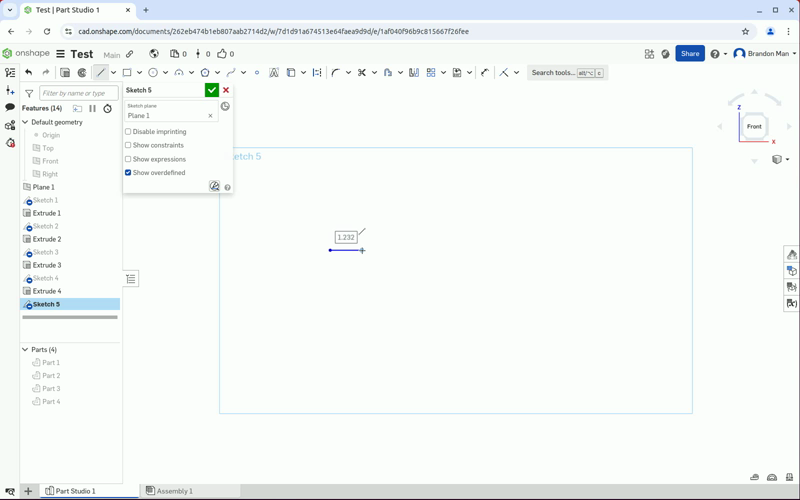
scroll(-6)
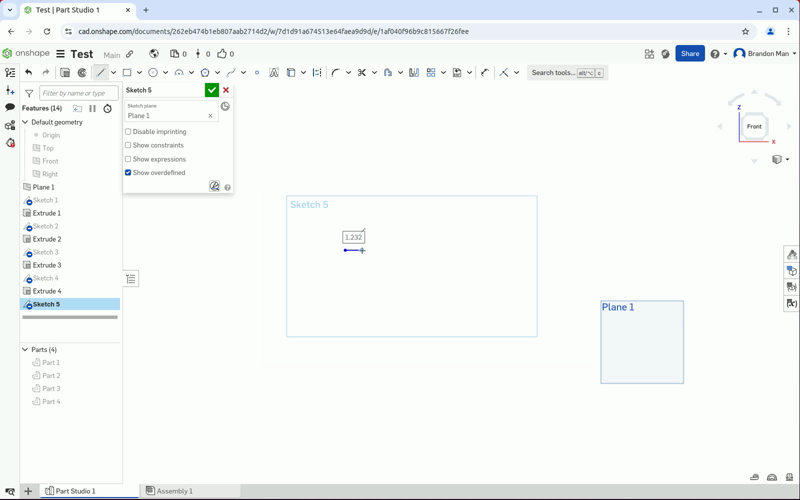
scroll(-6)
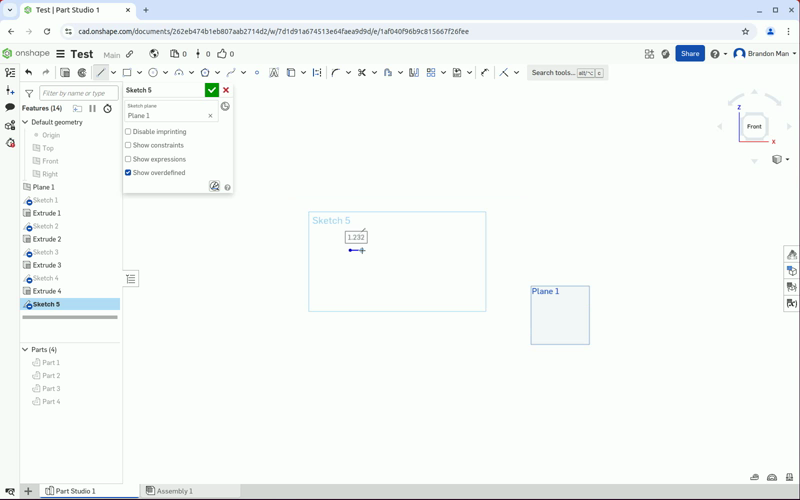
scroll(-6)
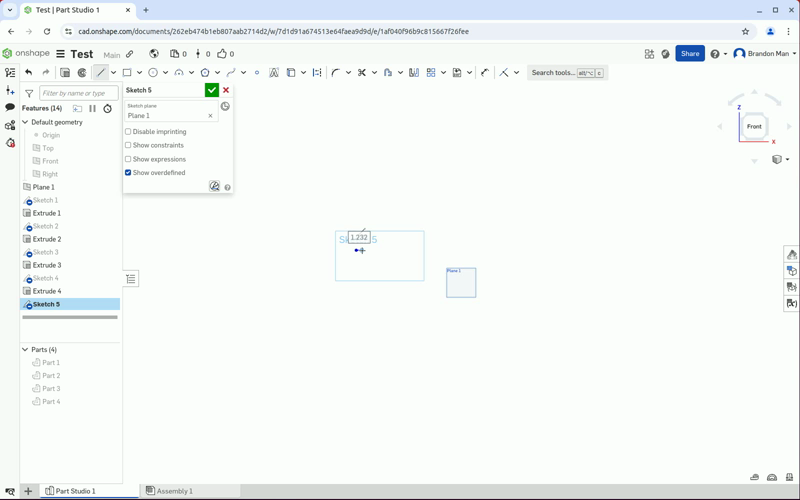
key_up(shift)
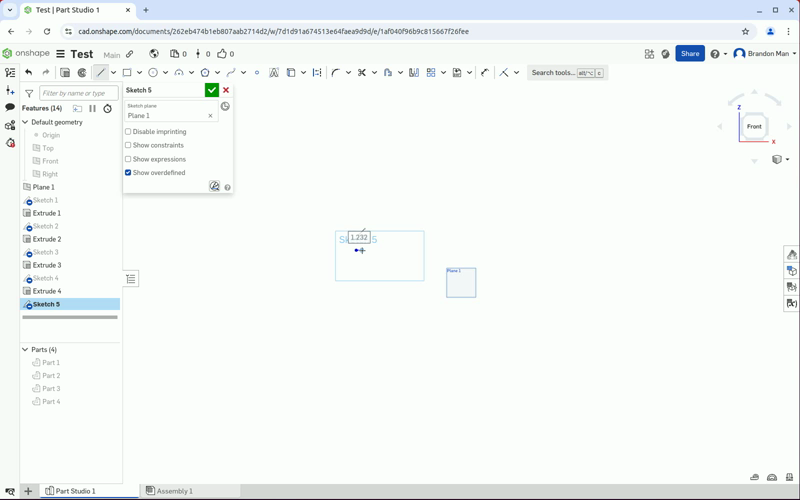
key_down(shift)
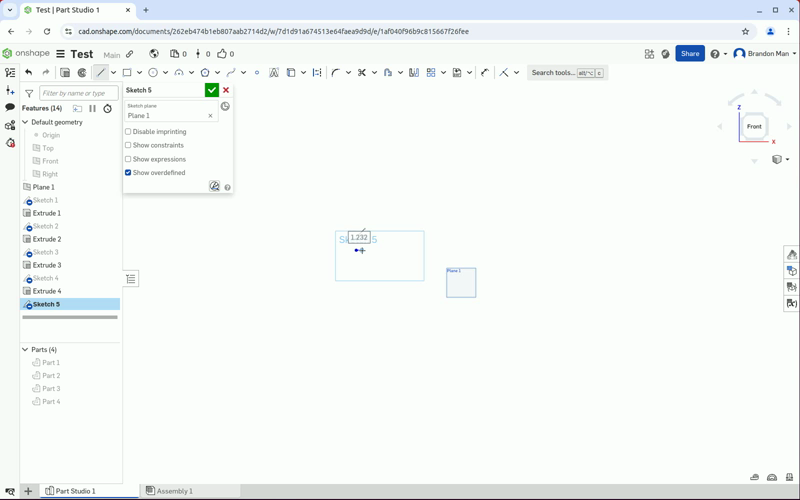
mouse_move(392, 250)
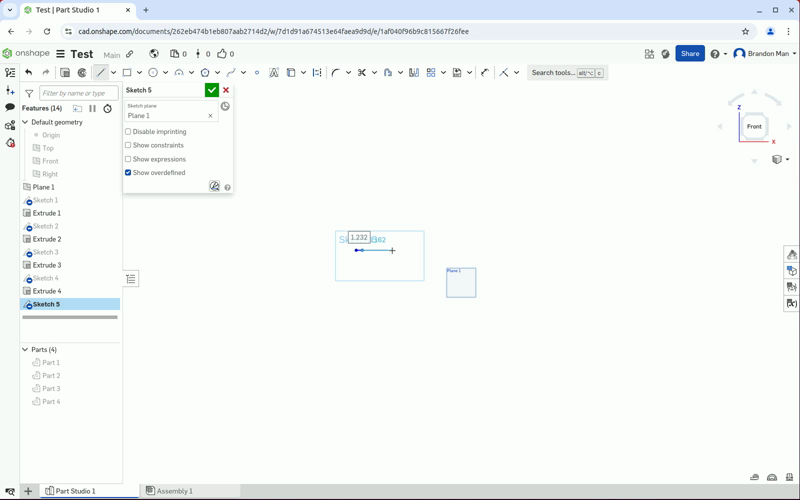
mouse_move(362, 249)
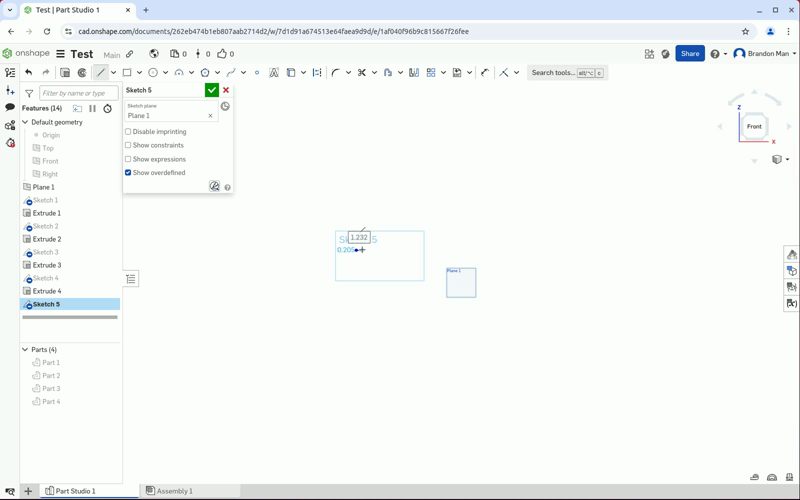
scroll(6)
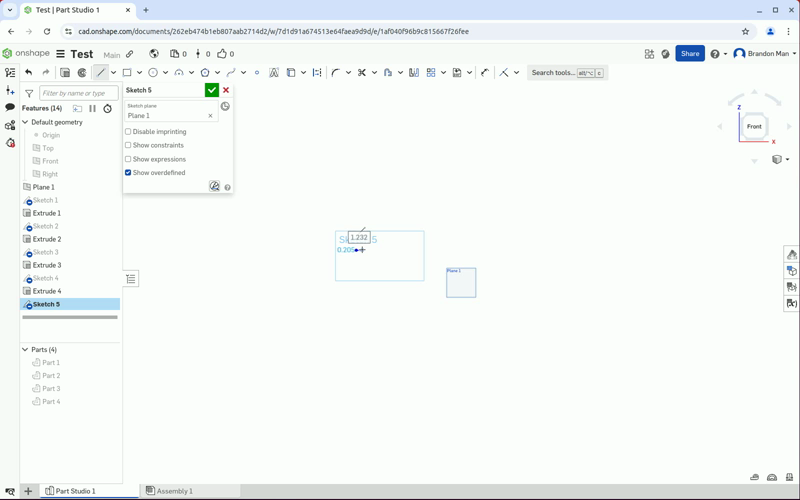
scroll(6)
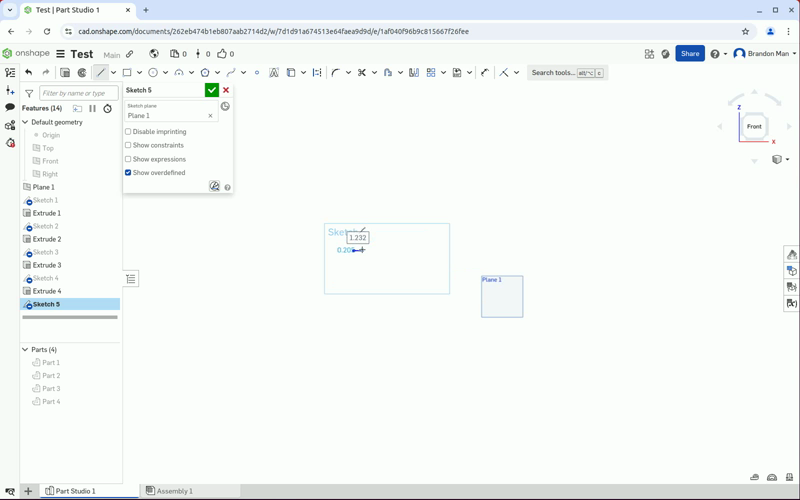
scroll(6)
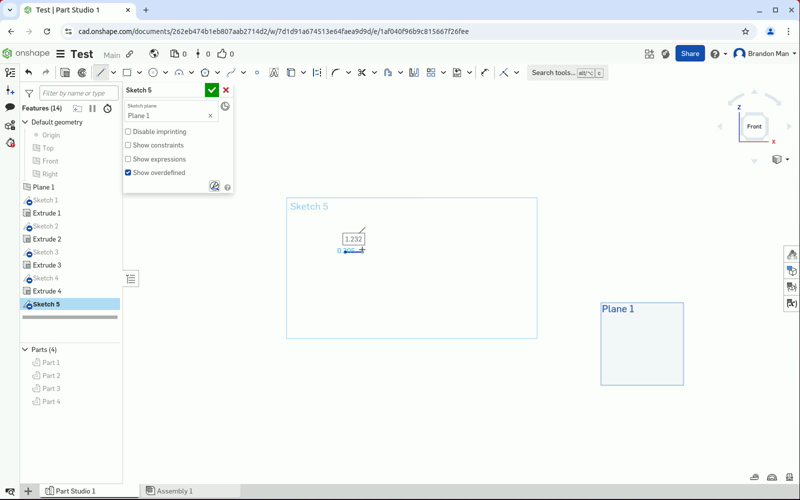
scroll(6)
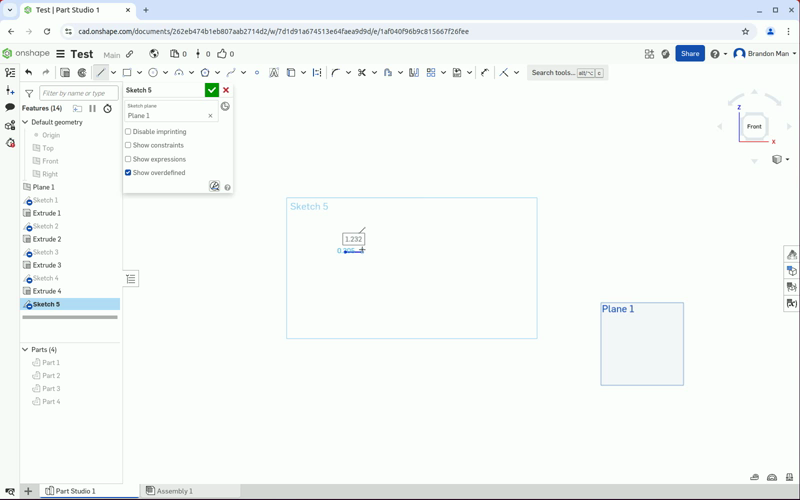
scroll(6)
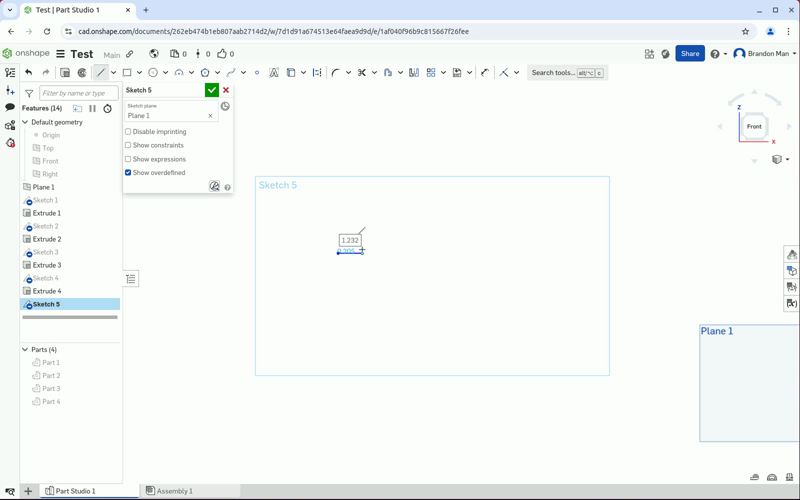
scroll(6)
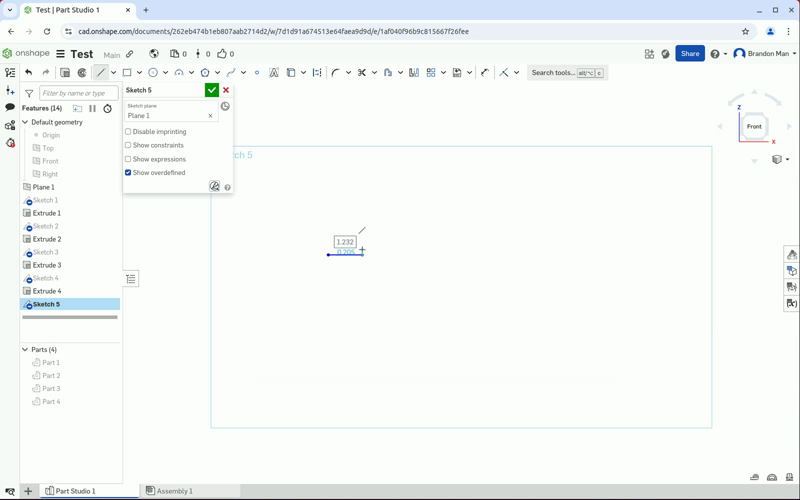
scroll(6)
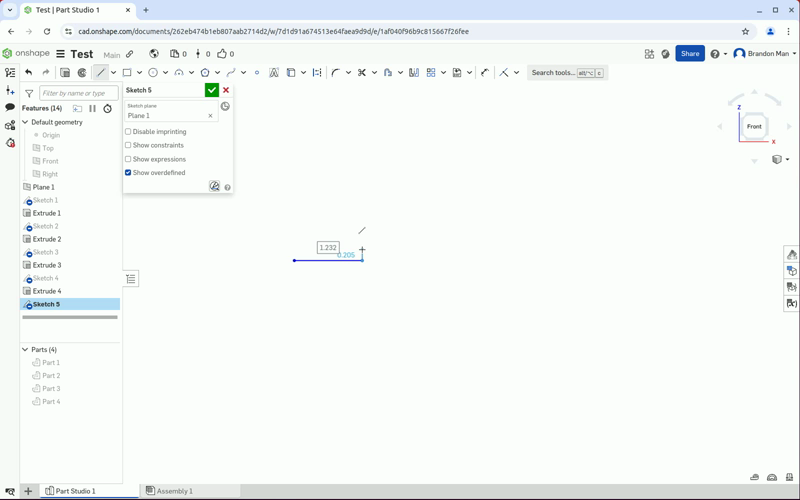
click(362, 249)
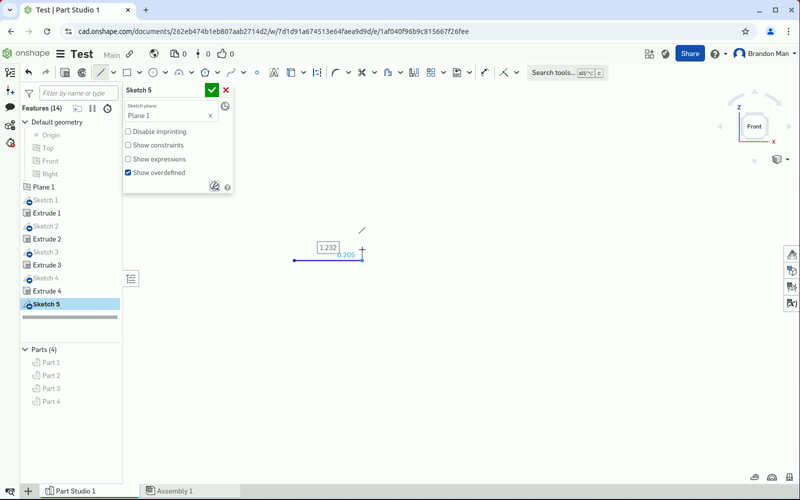
scroll(-6)
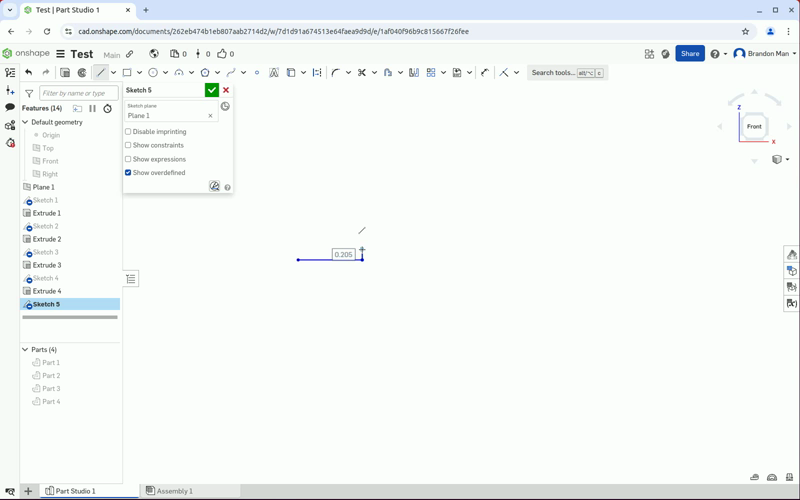
scroll(-6)
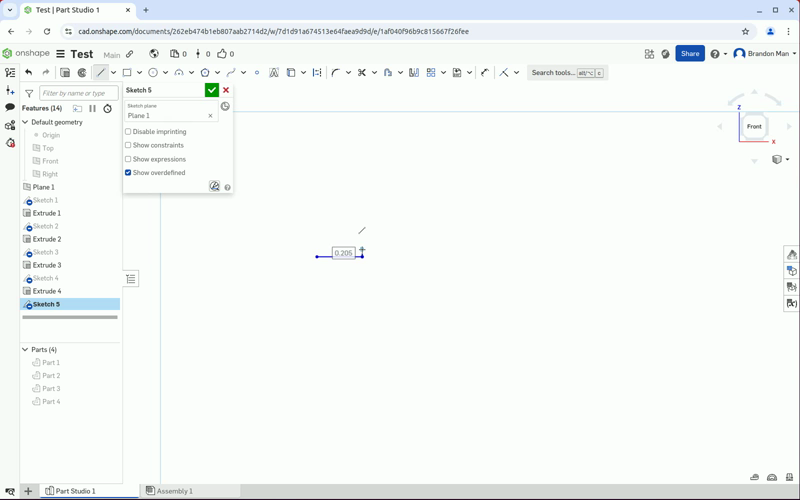
scroll(-6)
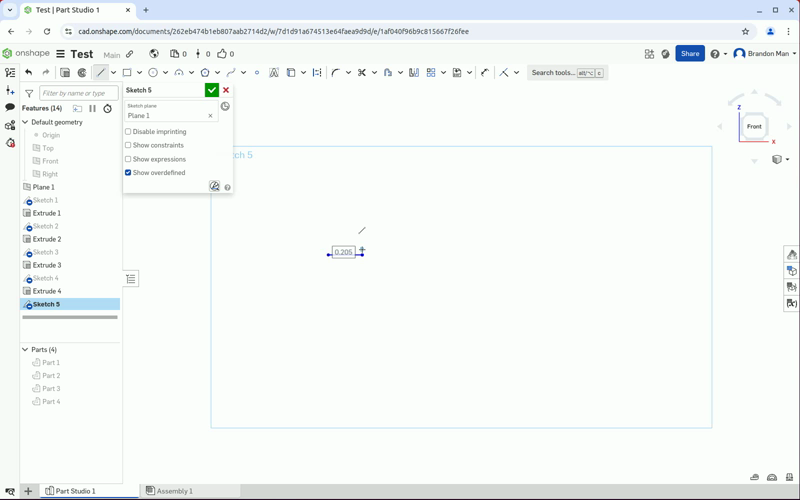
scroll(-6)
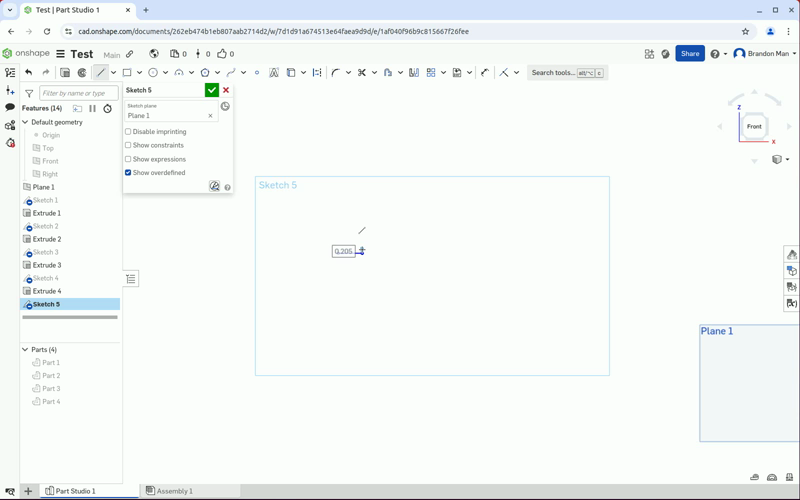
scroll(-6)
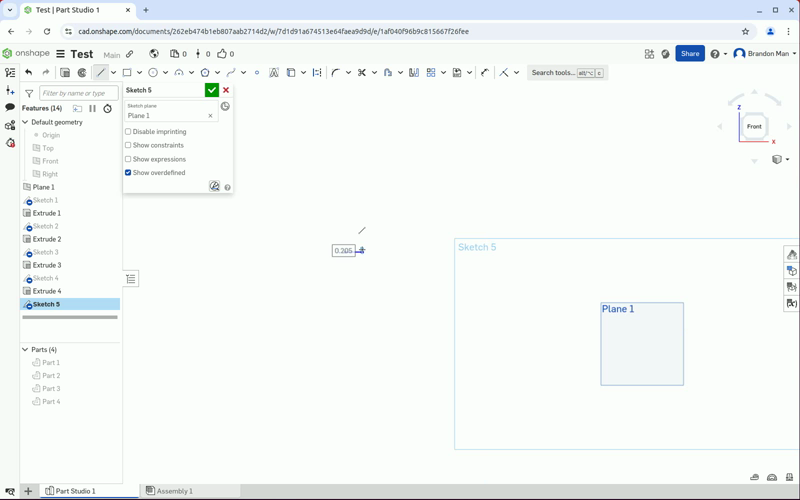
scroll(-6)
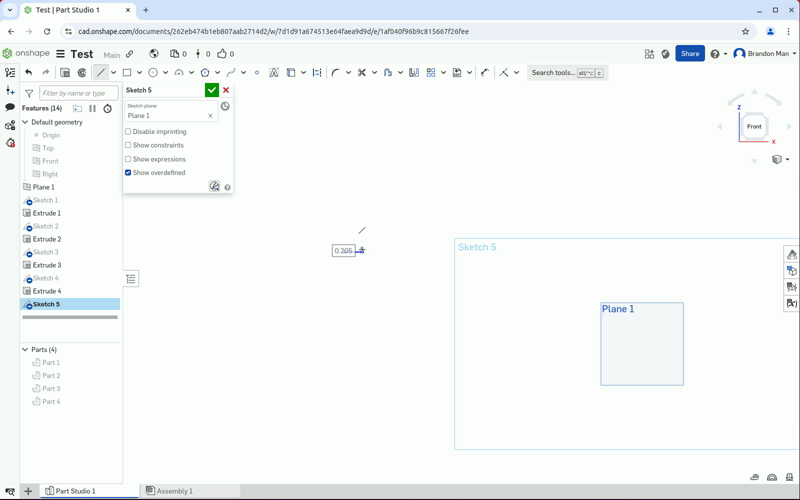
scroll(-6)
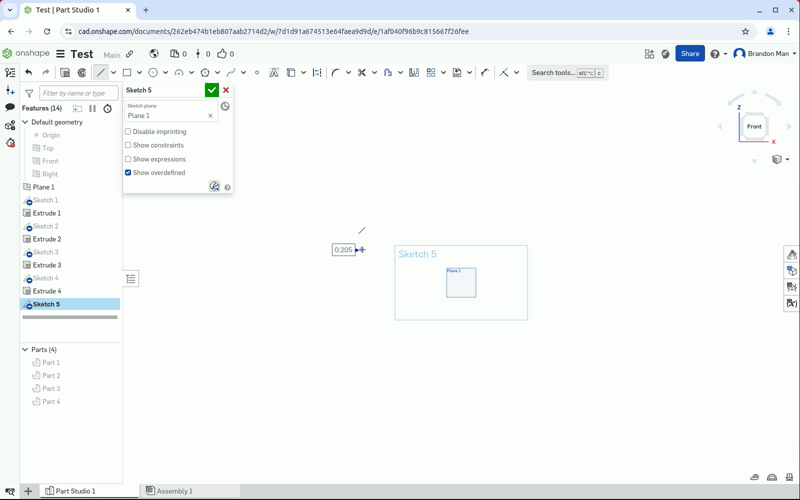
key_up(shift)
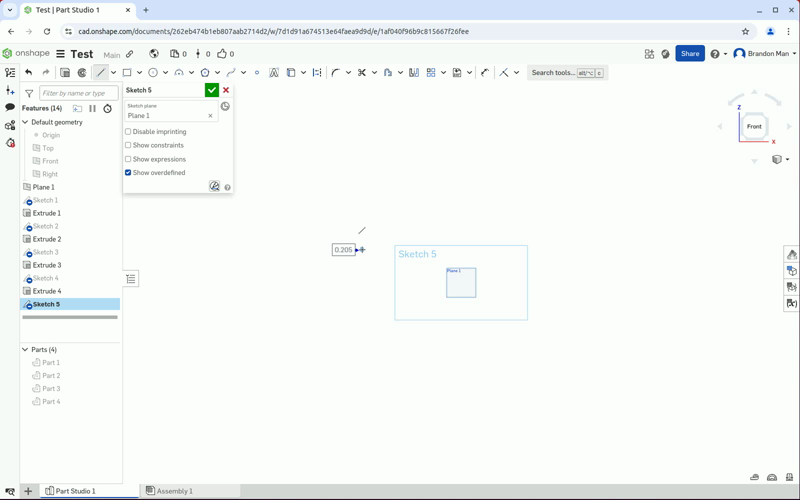
key_down(shift)
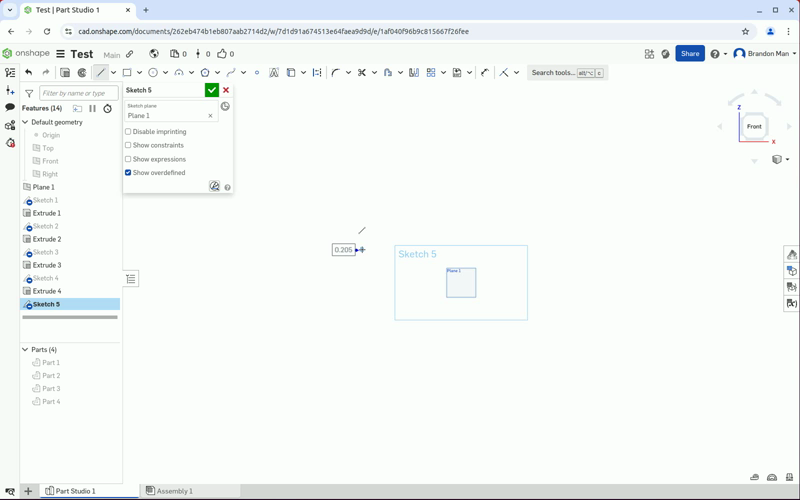
mouse_move(392, 249)
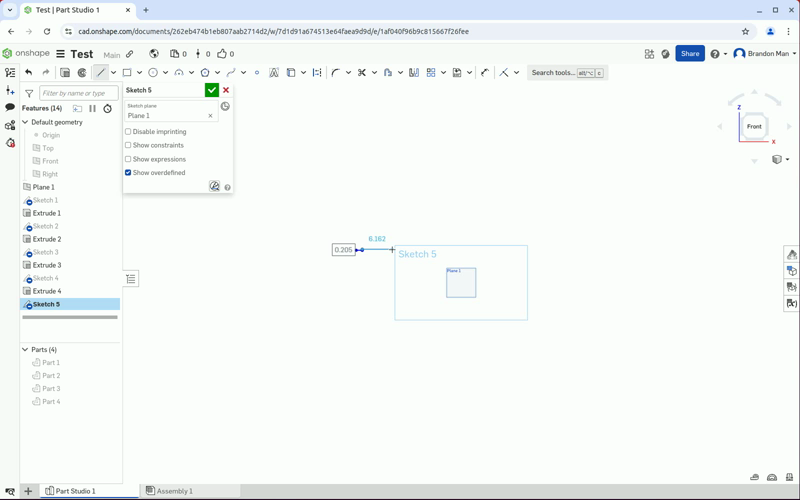
mouse_move(356, 249)
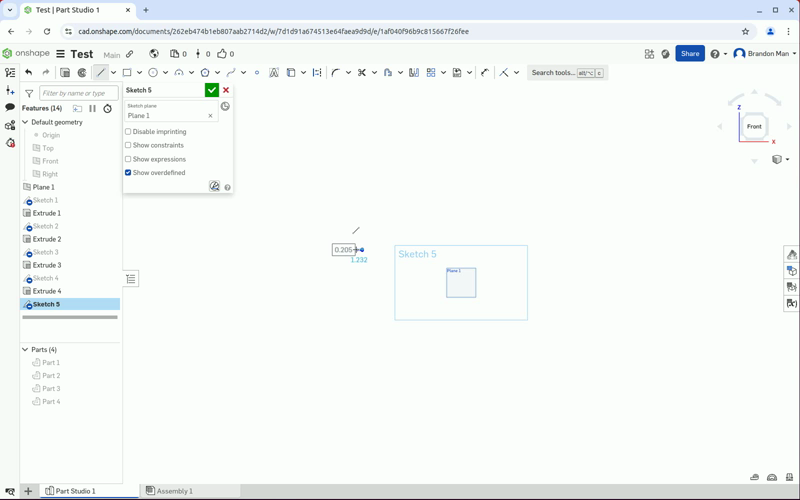
scroll(6)
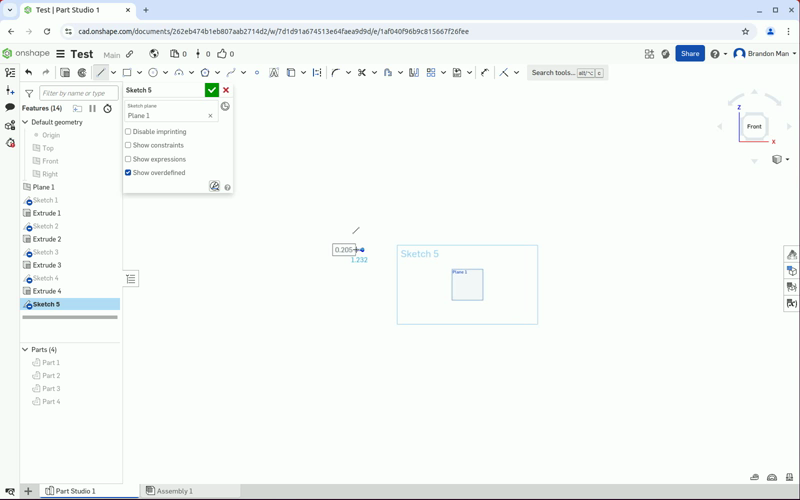
scroll(6)
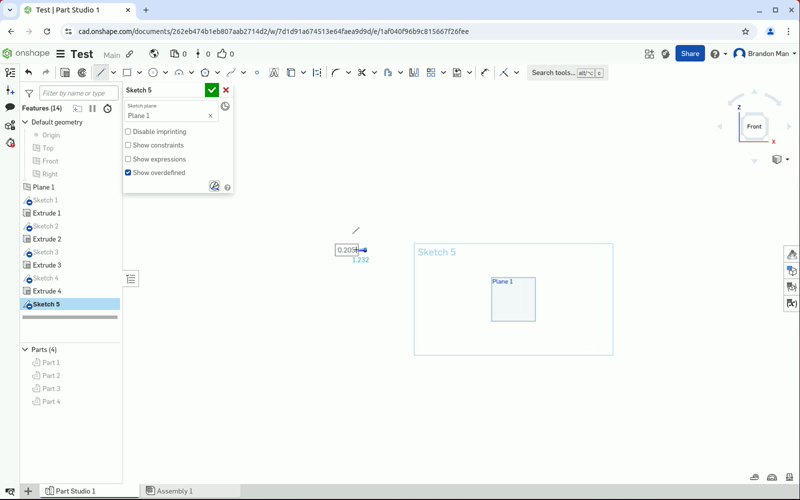
scroll(6)
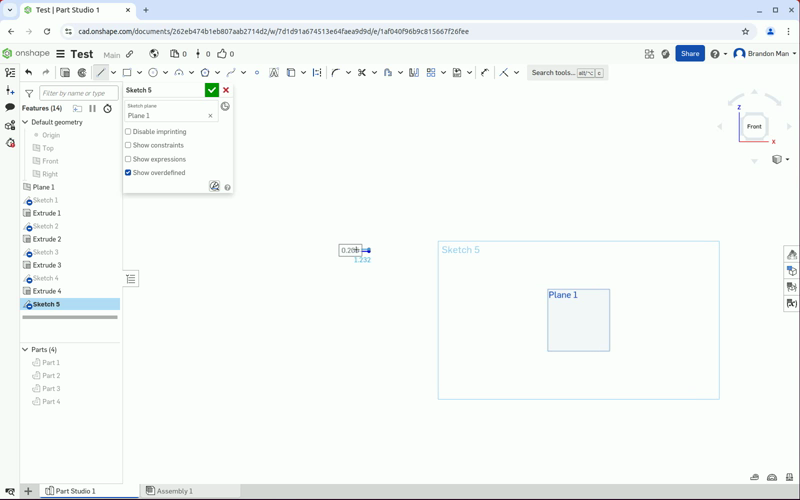
scroll(6)
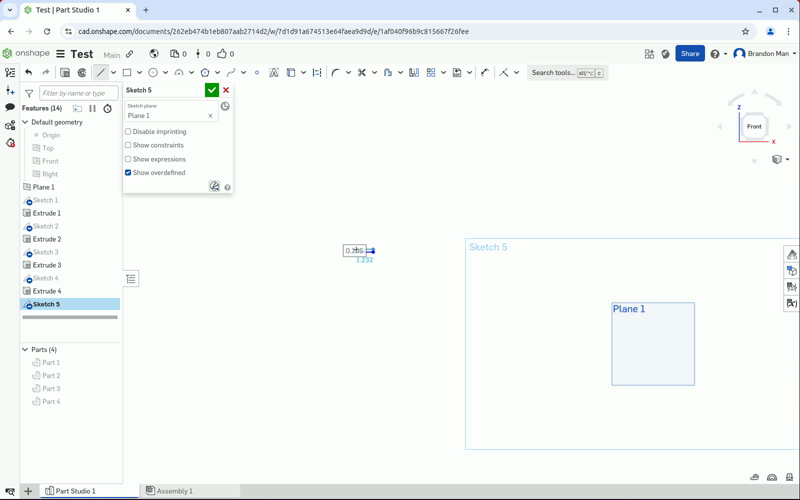
scroll(6)
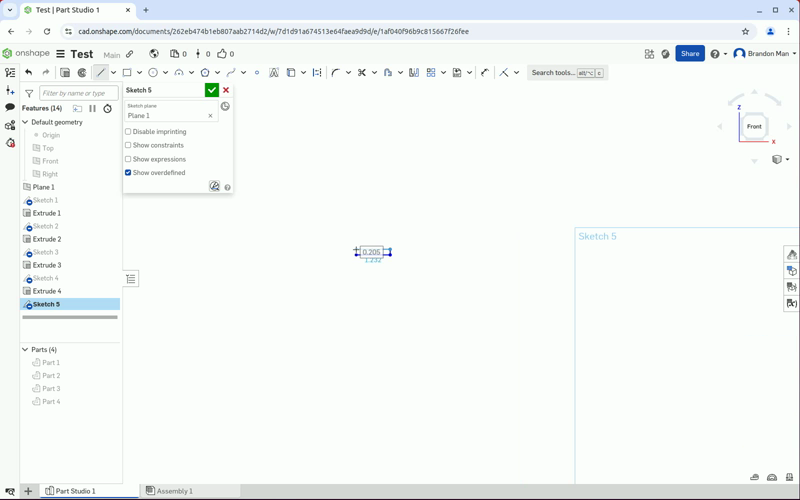
scroll(6)
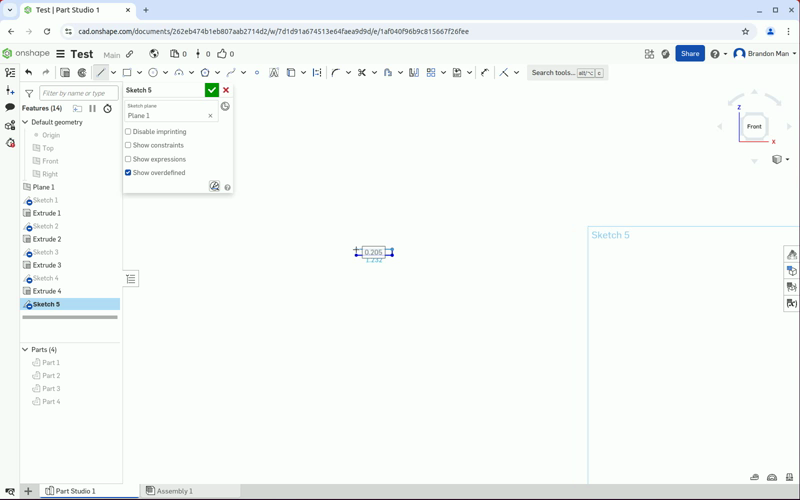
scroll(6)
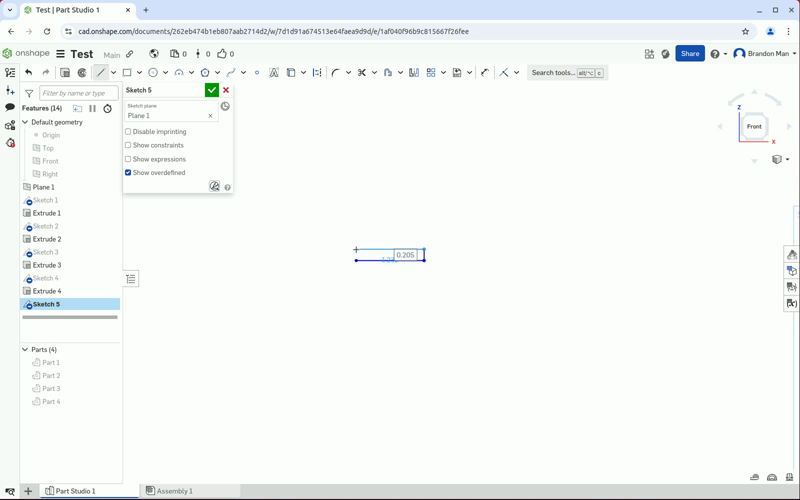
click(356, 249)
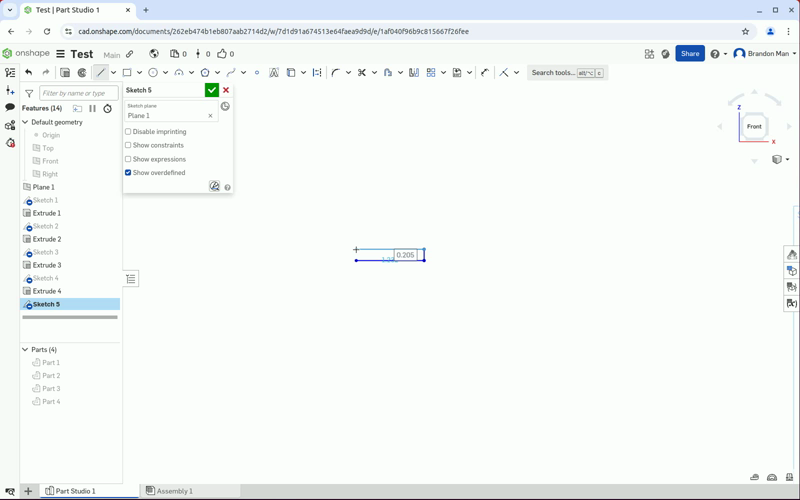
scroll(-6)
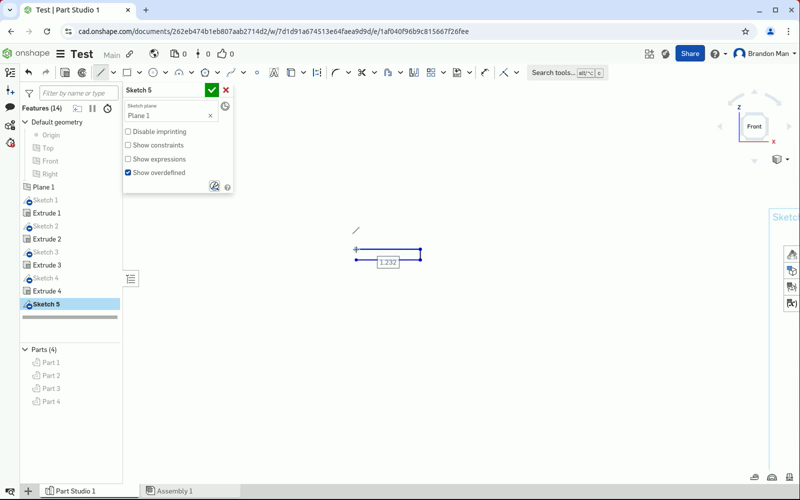
scroll(-6)
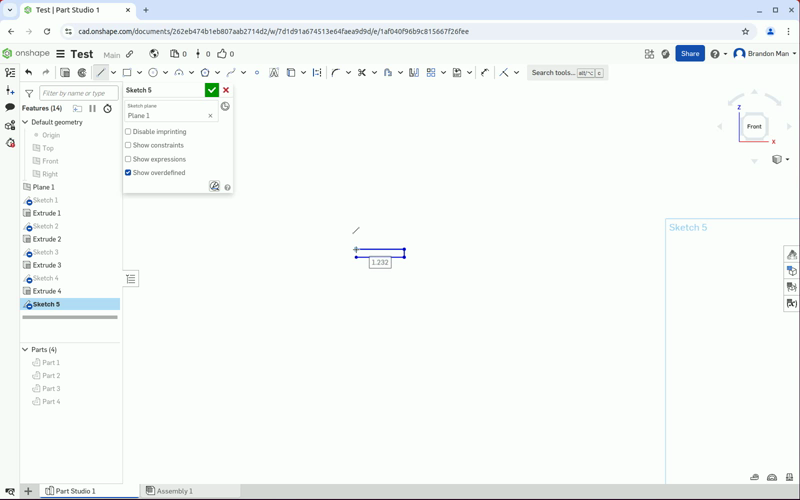
scroll(-6)
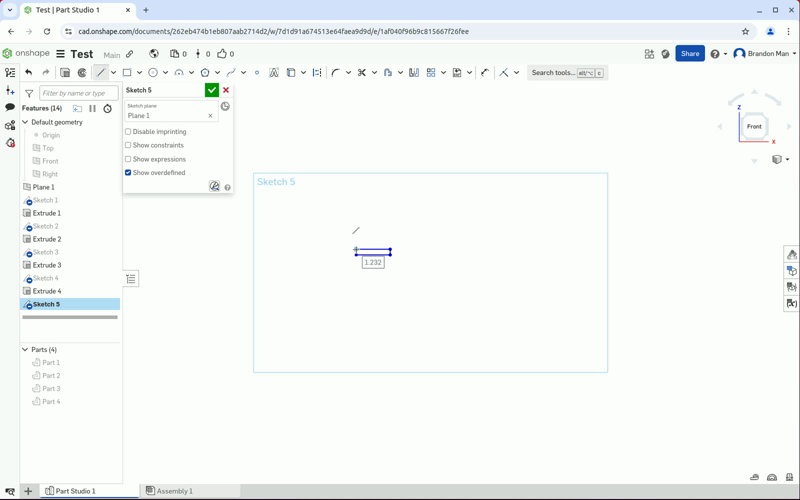
scroll(-6)
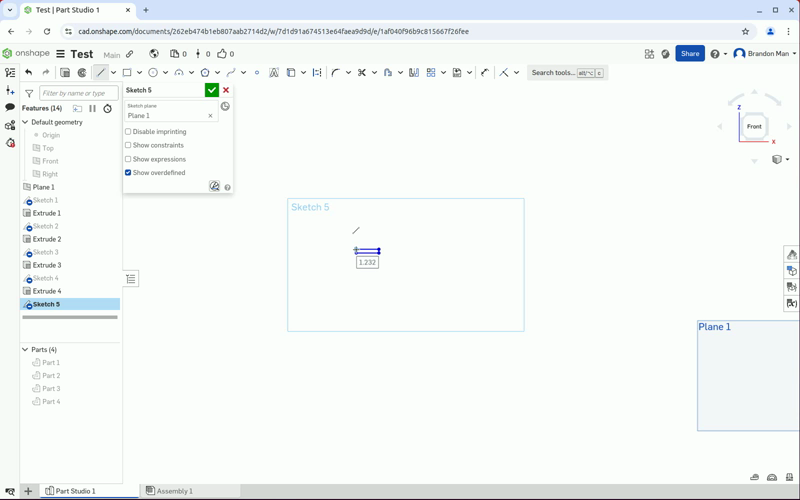
scroll(-6)
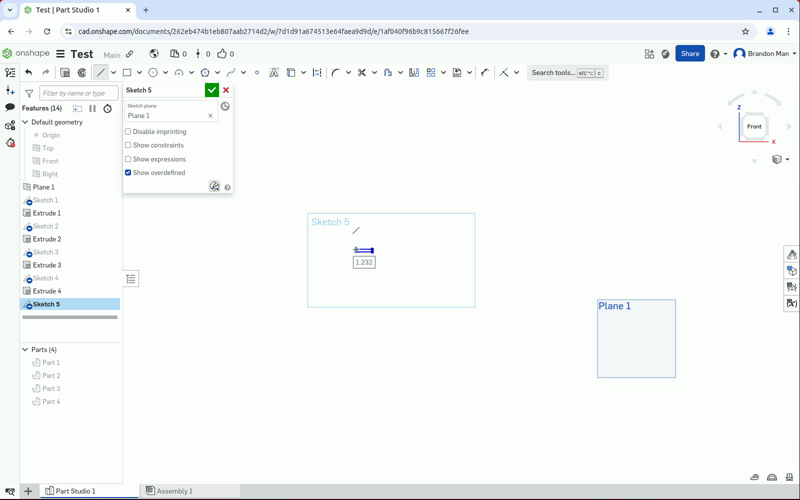
scroll(-6)
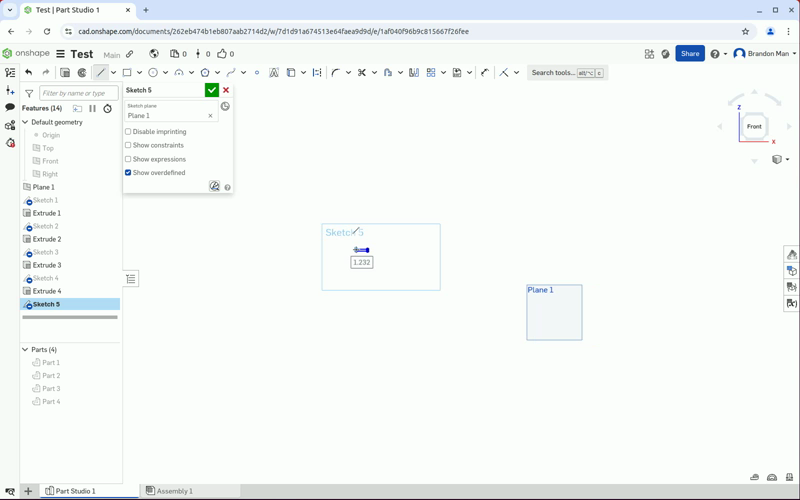
scroll(-6)
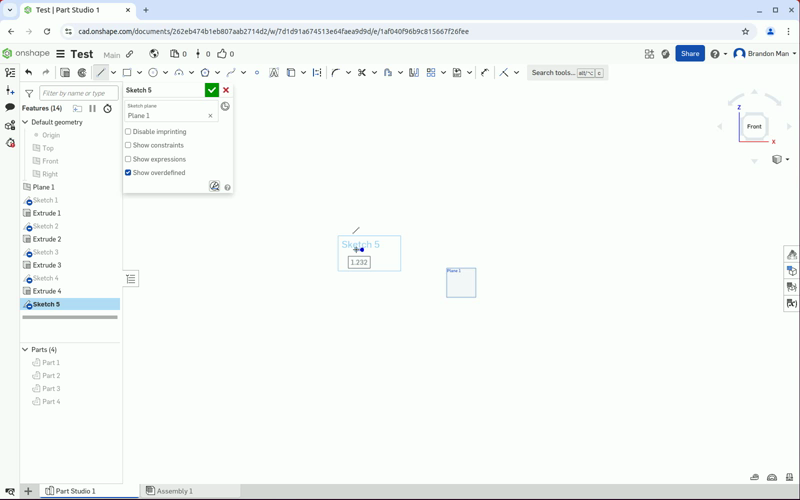
key_up(shift)
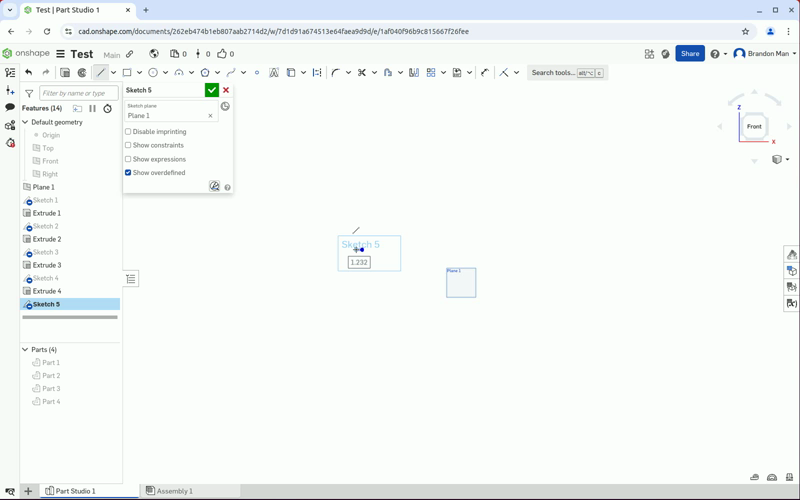
mouse_move(386, 249)
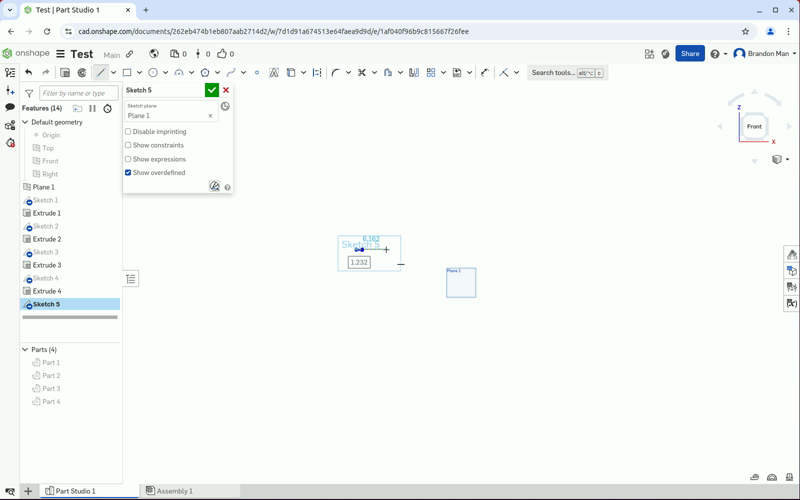
key_down(shift)
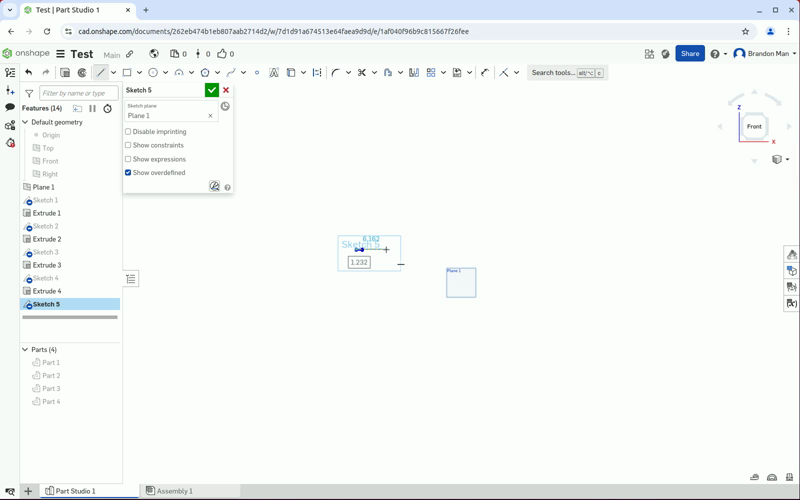
mouse_move(356, 250)
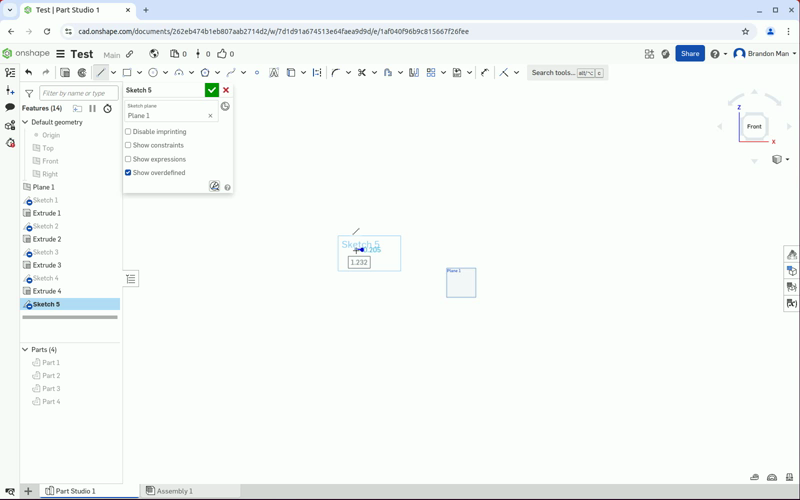
scroll(6)
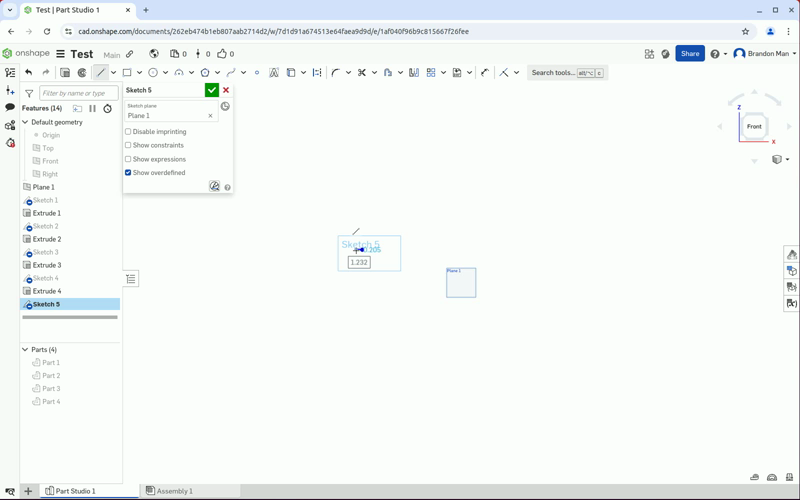
scroll(6)
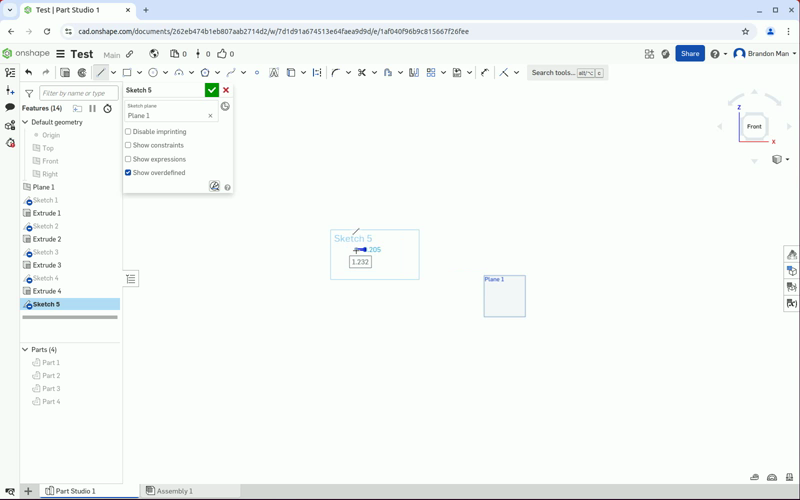
scroll(6)
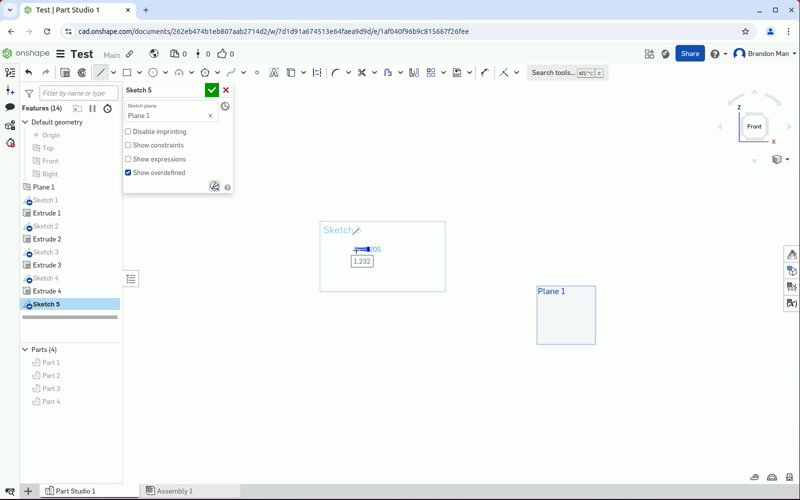
scroll(6)
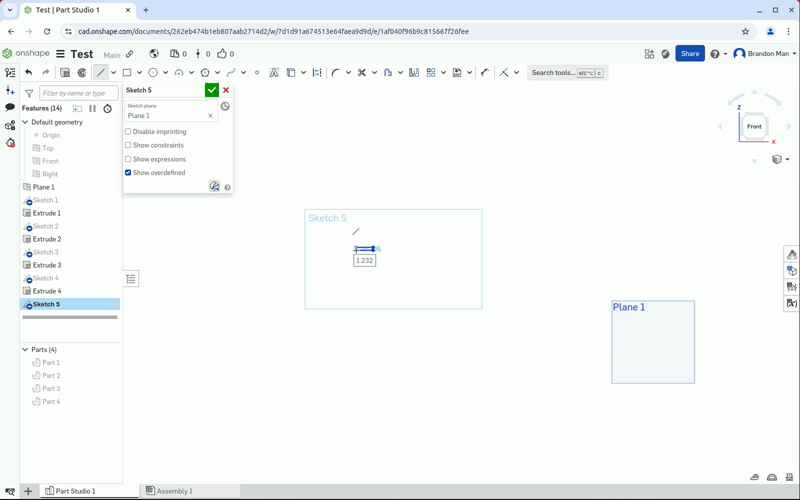
scroll(6)
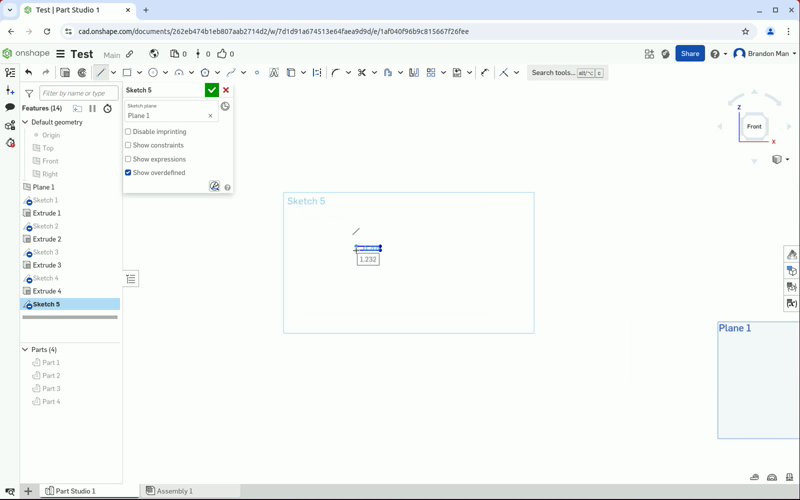
scroll(6)
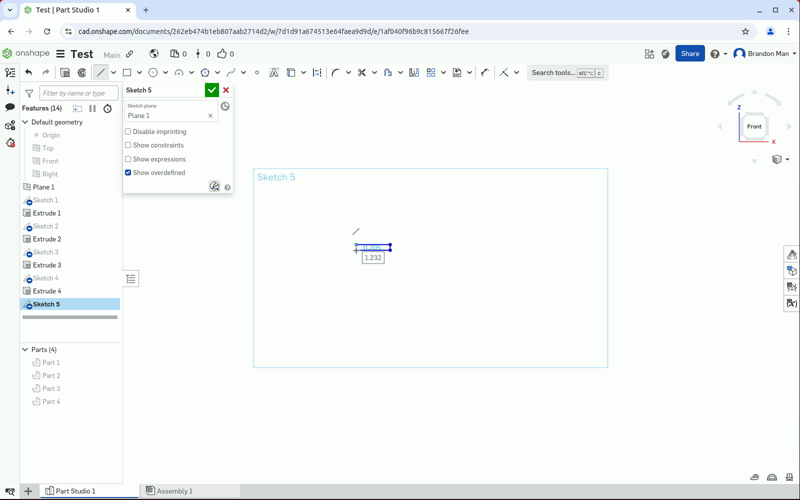
scroll(6)
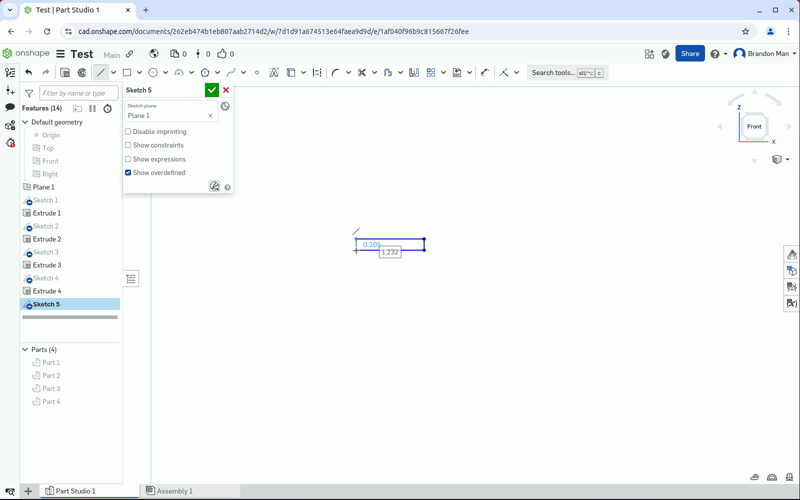
key_up(shift)
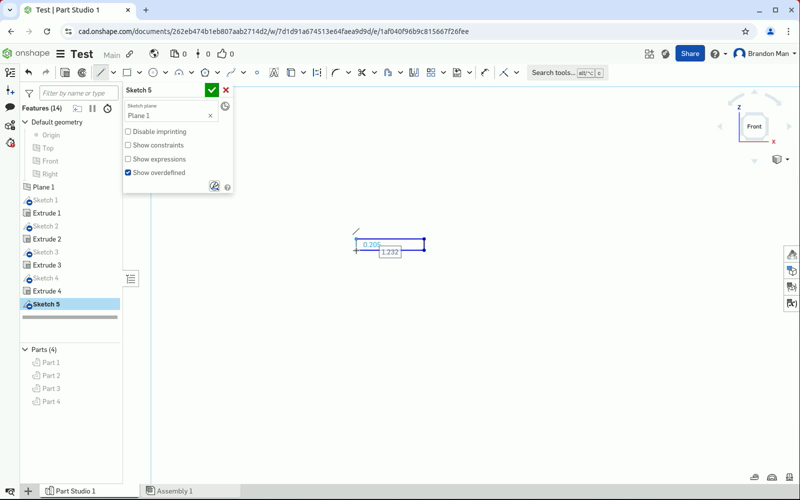
click(356, 250)
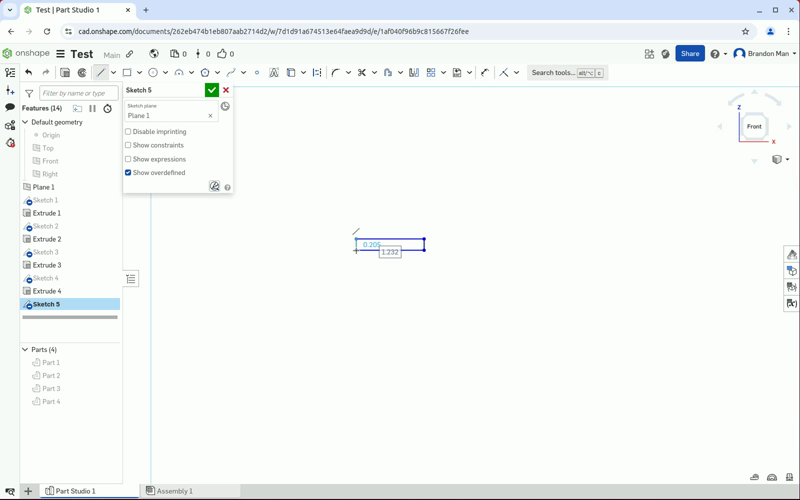
scroll(-6)
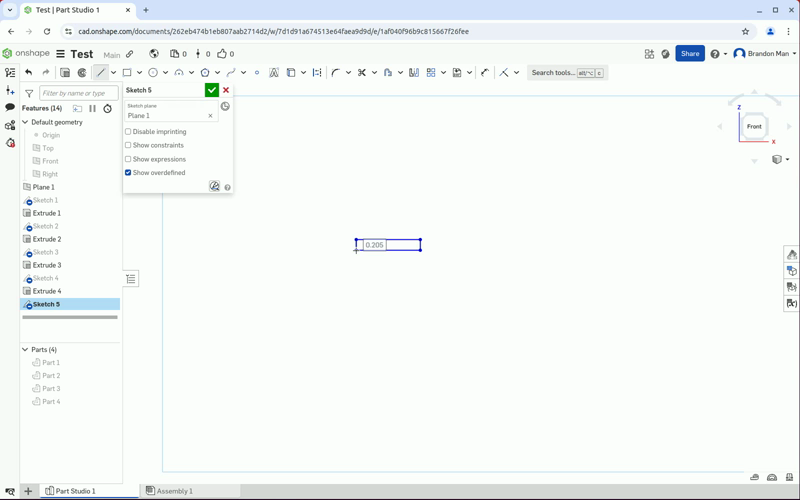
scroll(-6)
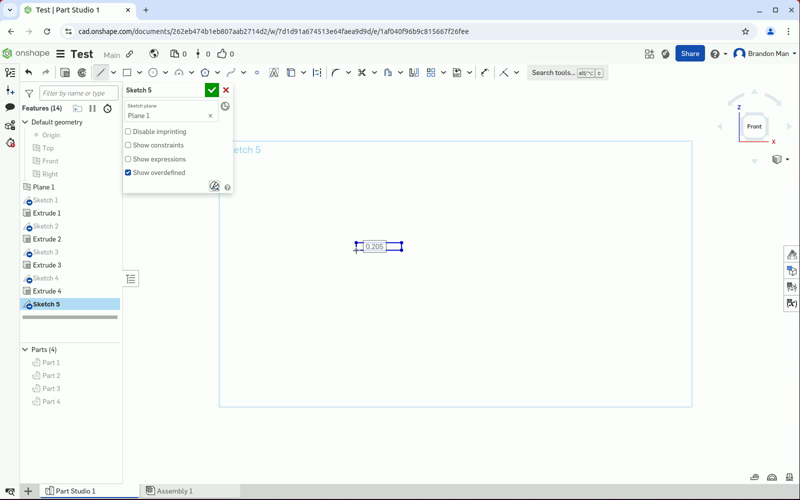
scroll(-6)
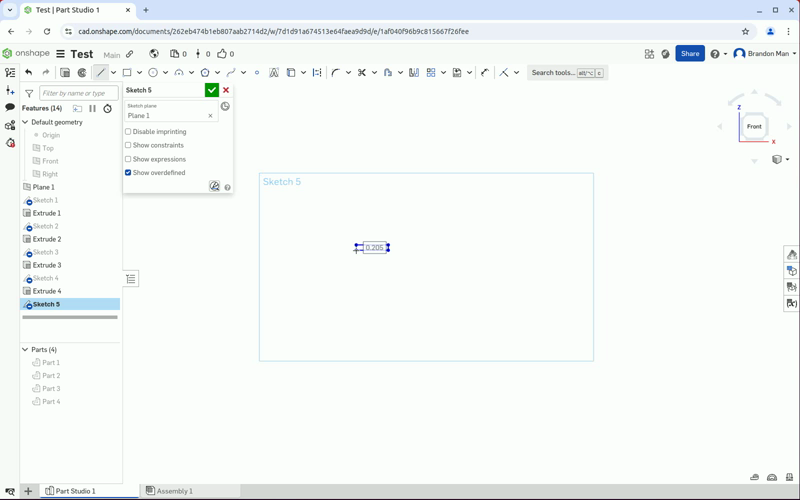
scroll(-6)
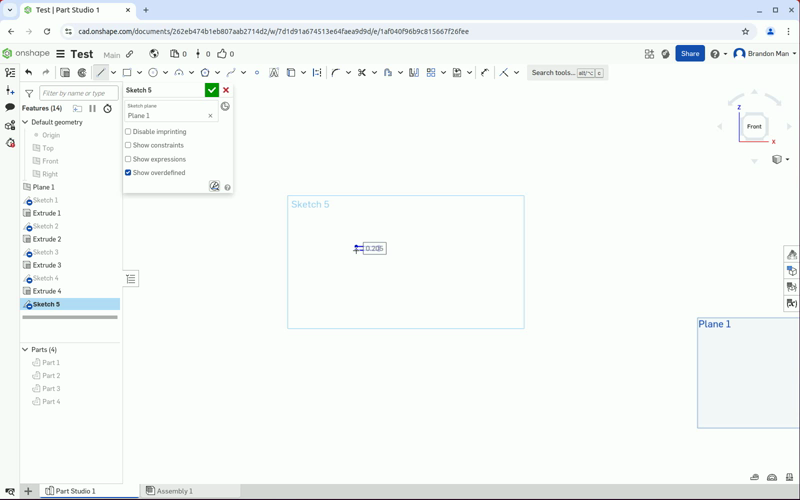
scroll(-6)
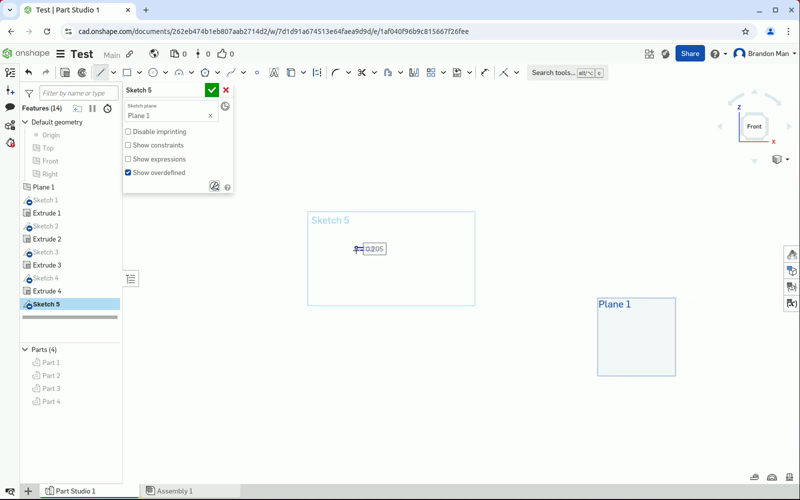
scroll(-6)
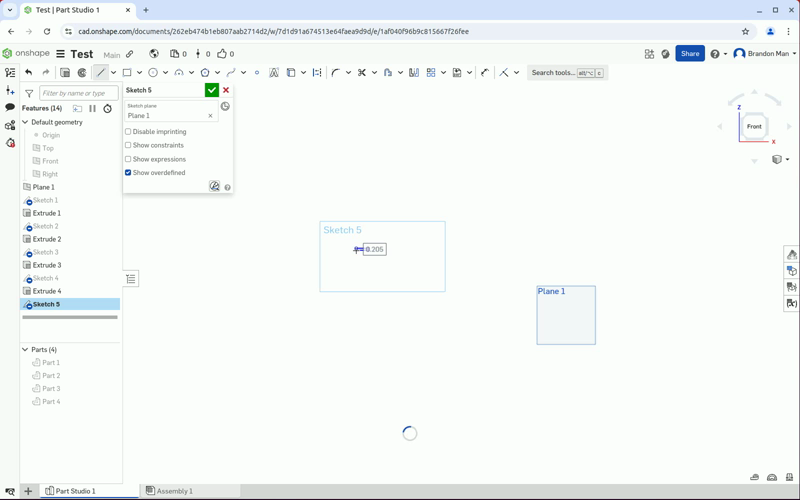
scroll(-6)
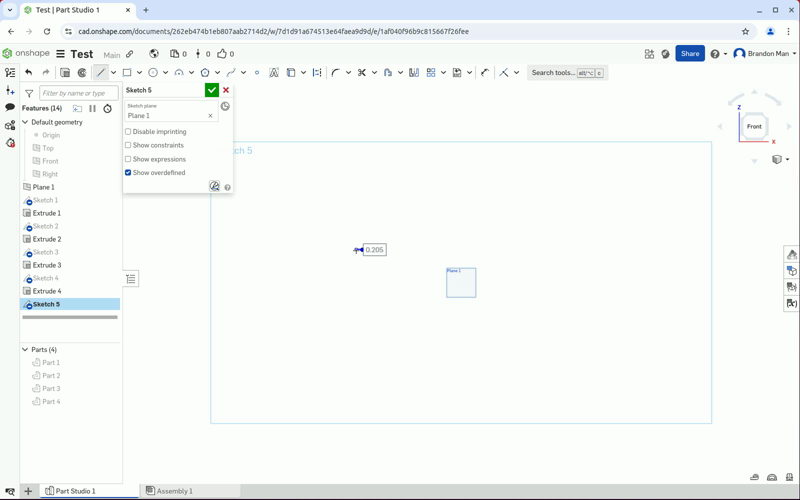
key(esc)
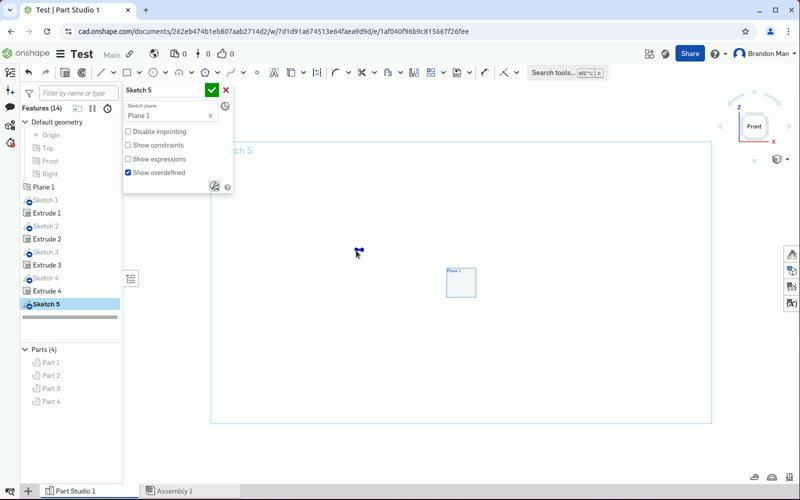
mouse_move(358, 249)
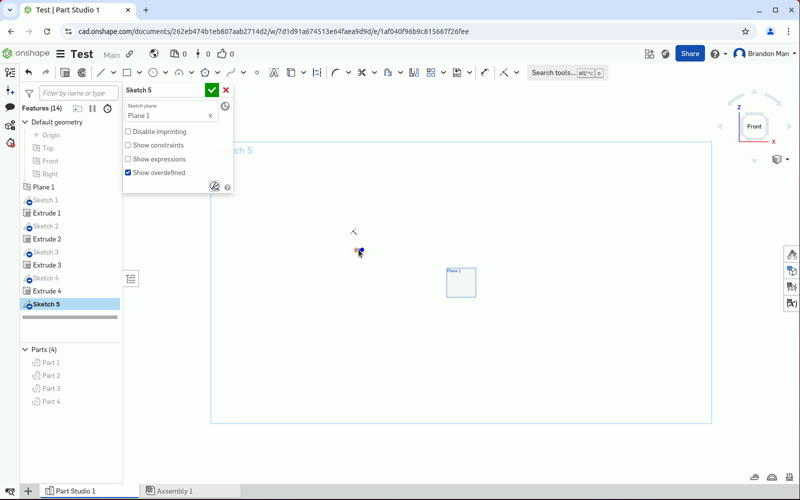
scroll(6)
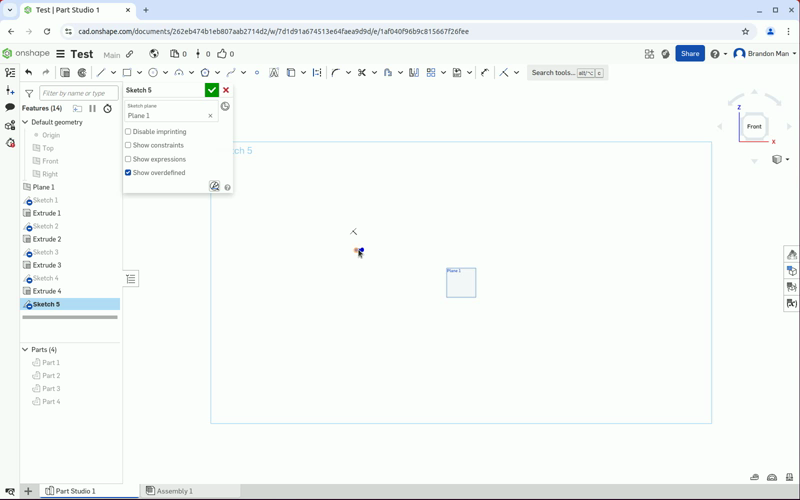
scroll(6)
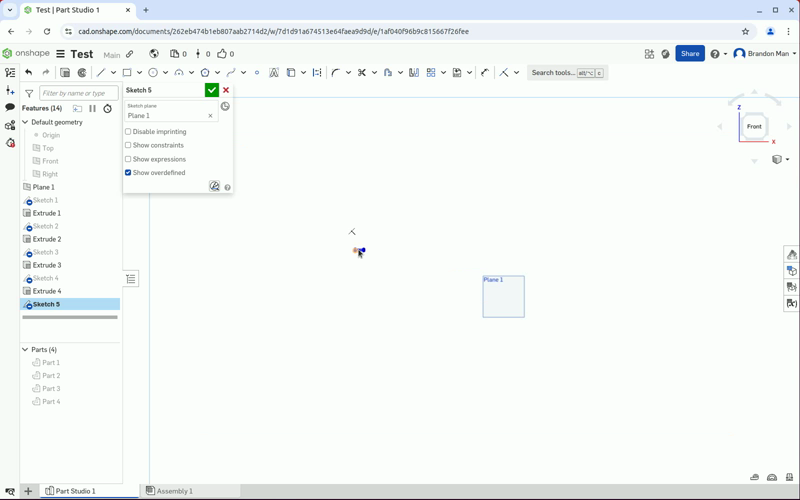
scroll(6)
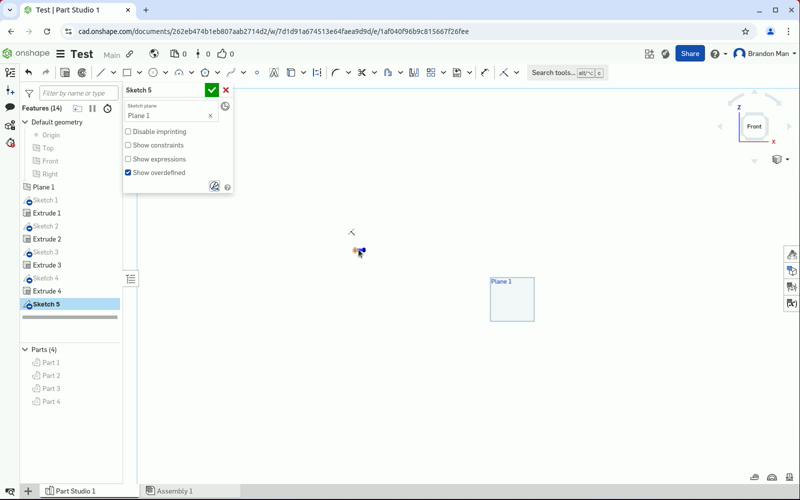
scroll(6)
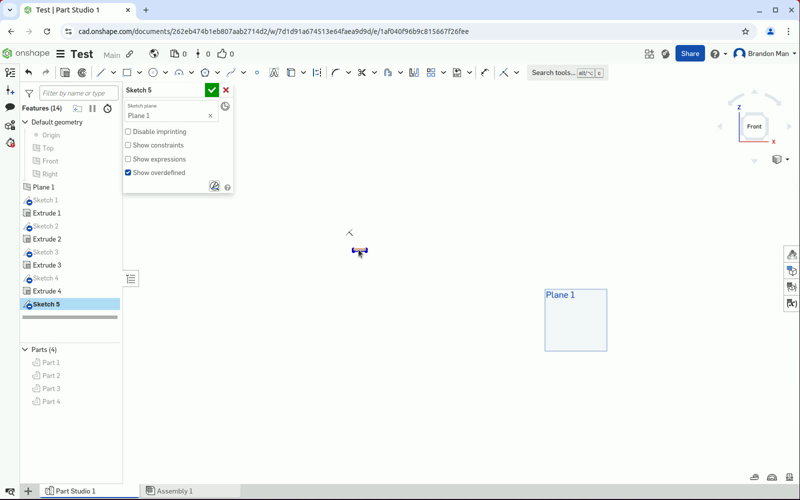
scroll(6)
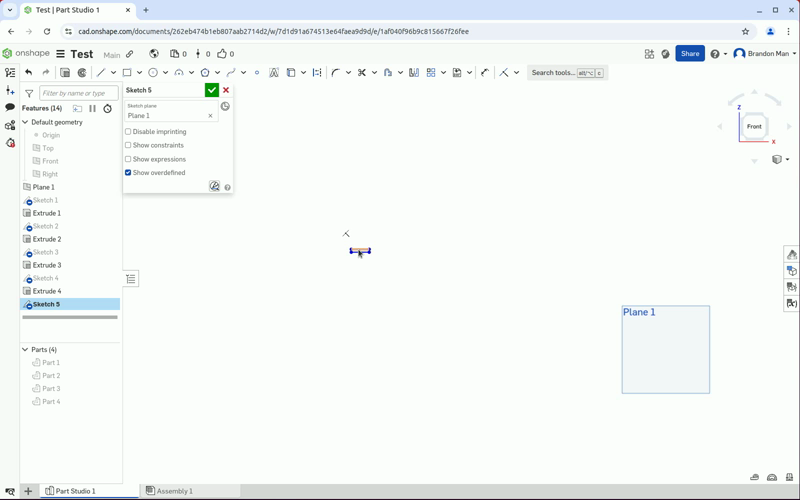
scroll(6)
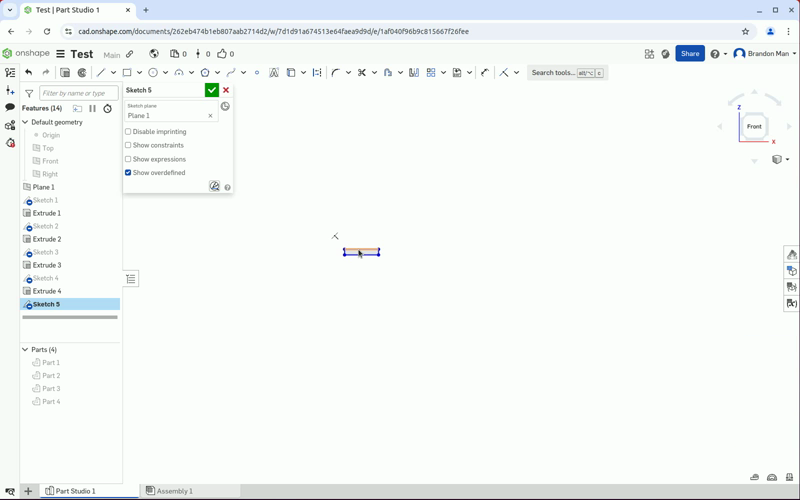
scroll(6)
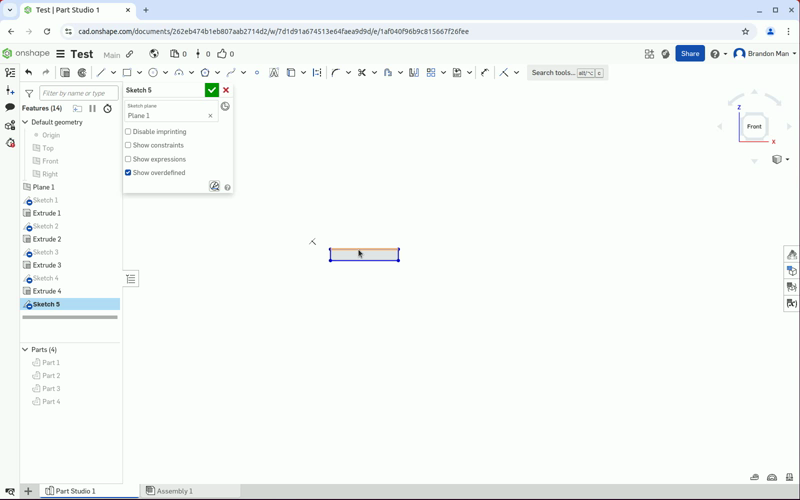
click(358, 249)
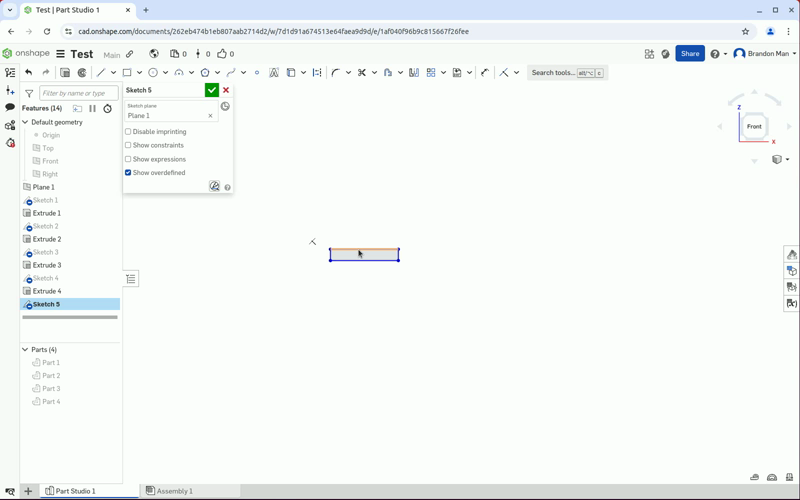
scroll(-6)
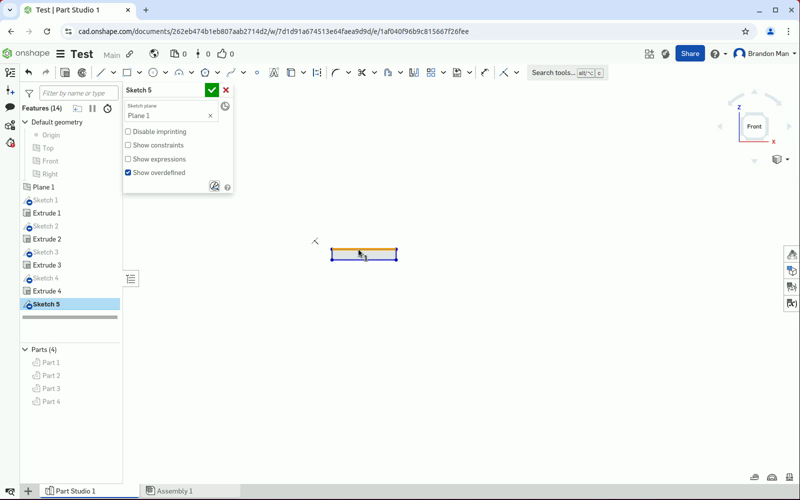
scroll(-6)
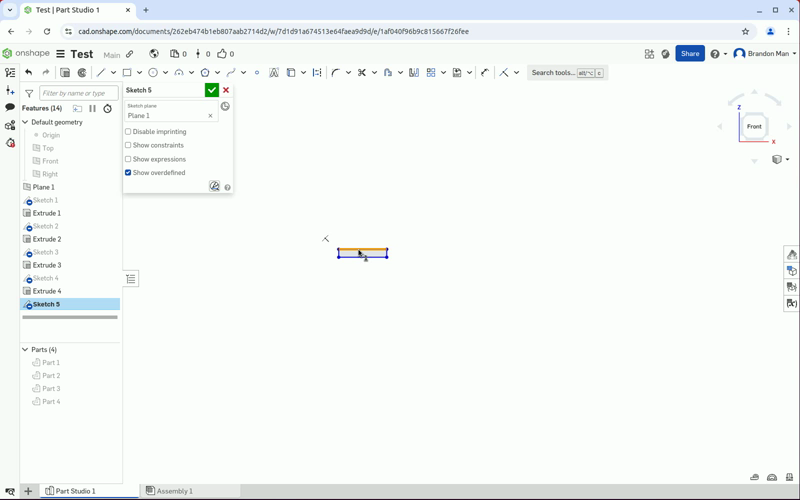
scroll(-6)
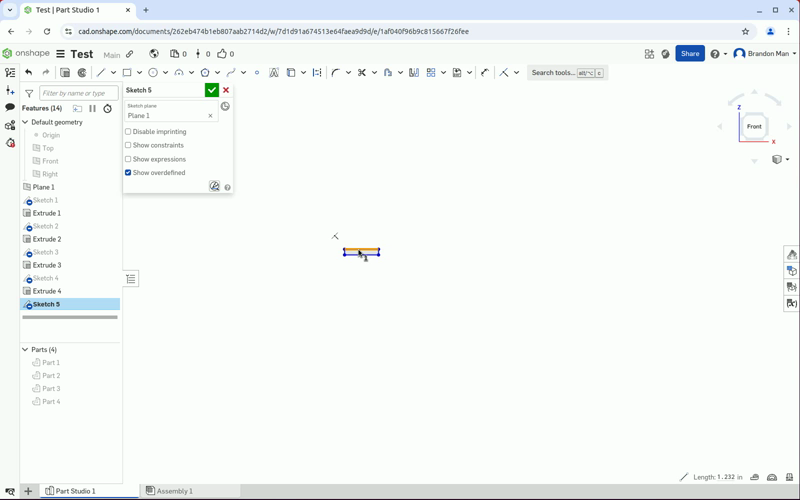
scroll(-6)
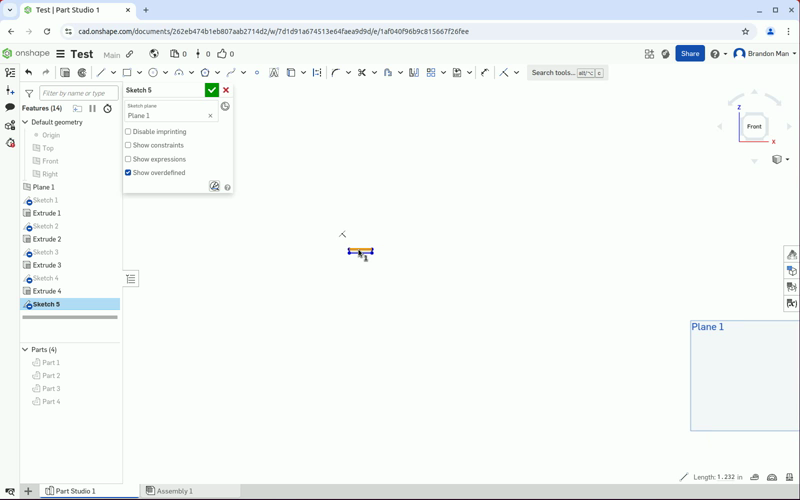
scroll(-6)
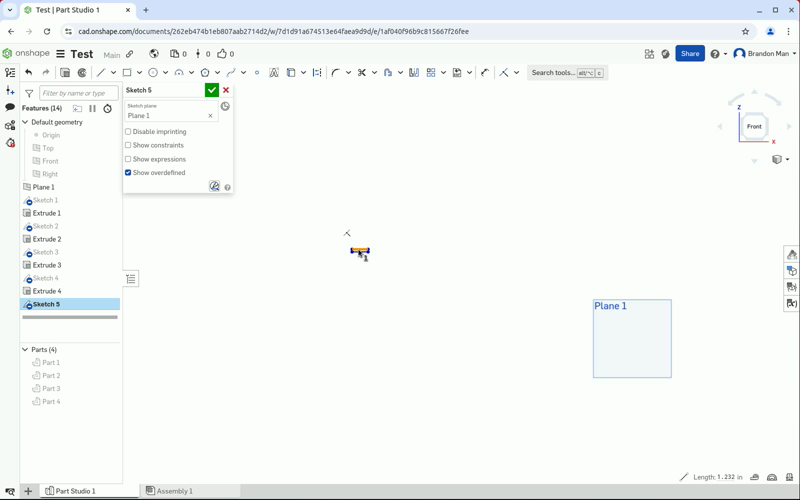
scroll(-6)
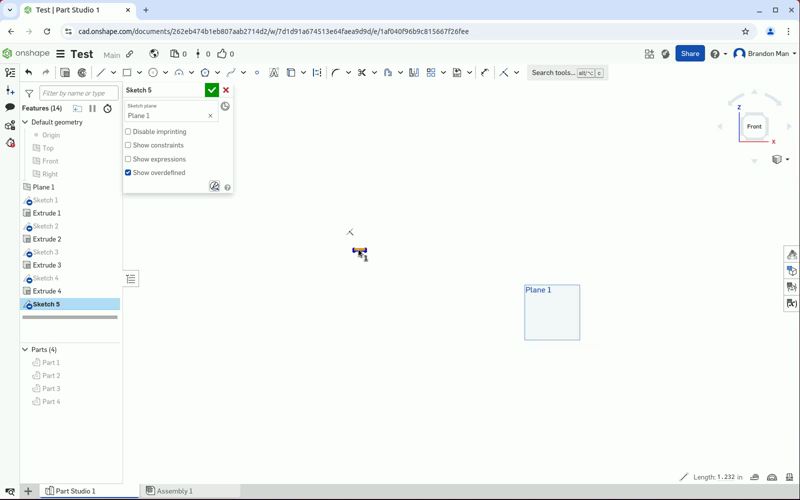
scroll(-6)
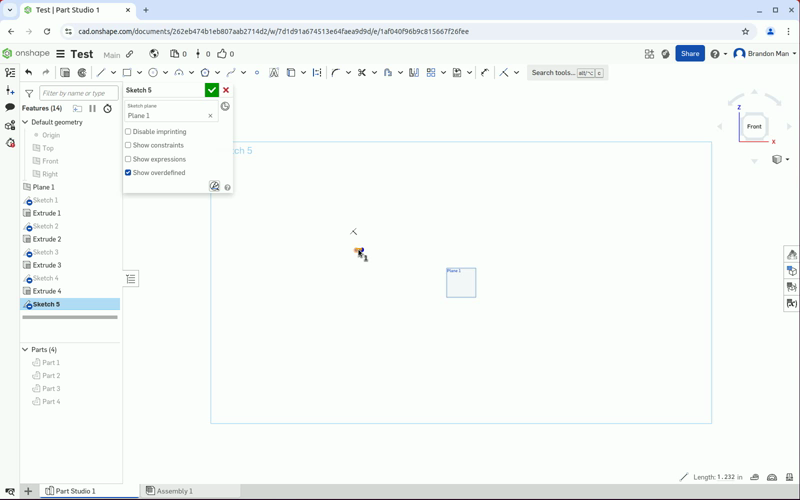
mouse_move(73, 352)
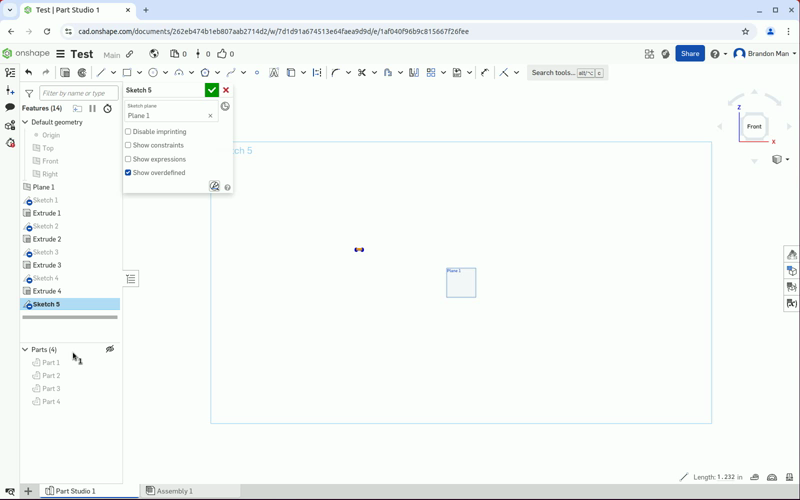
key(shift+y)
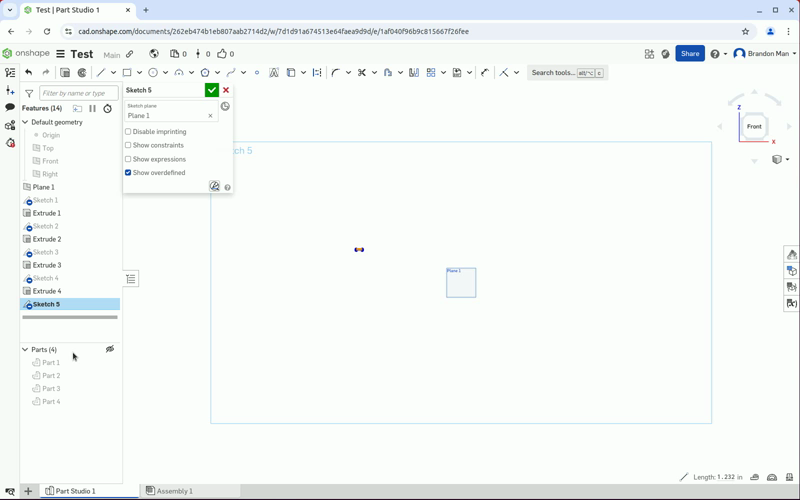
key(shift+e)
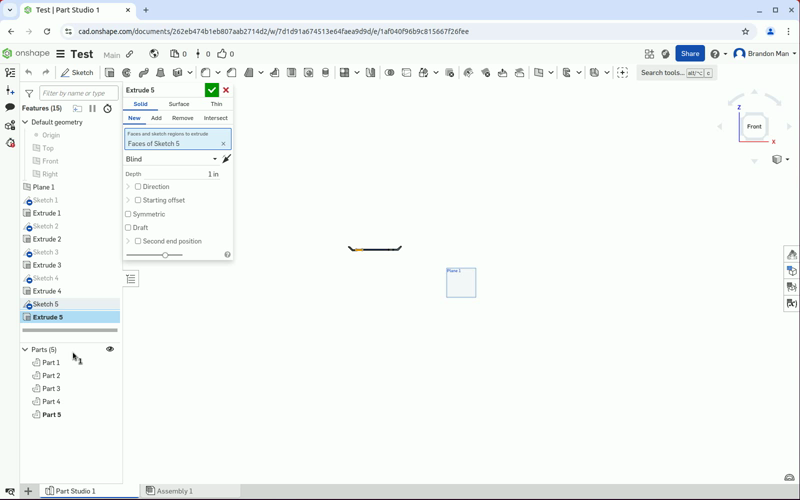
mouse_move(143, 106)
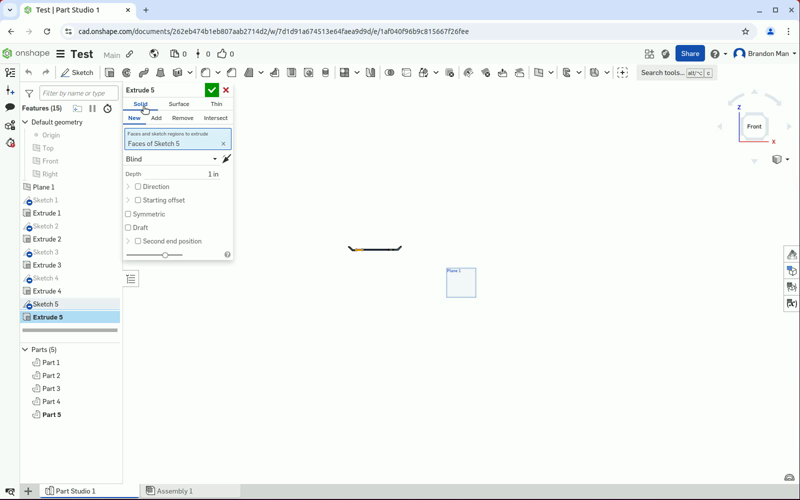
click(143, 106)
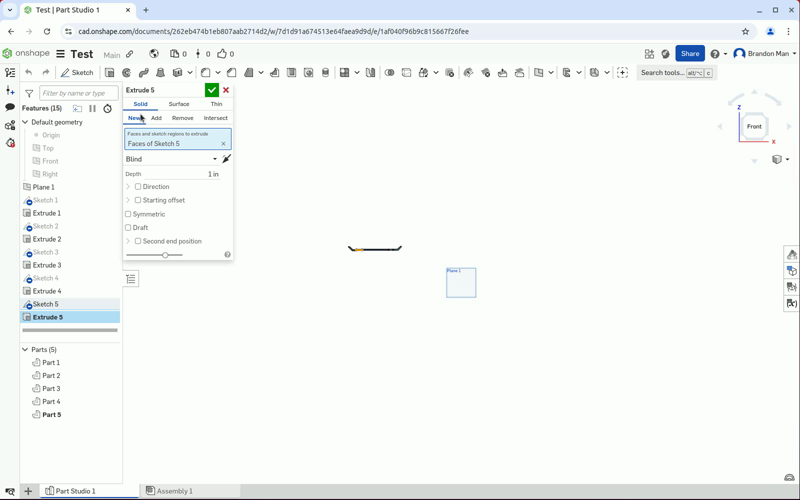
mouse_move(137, 120)
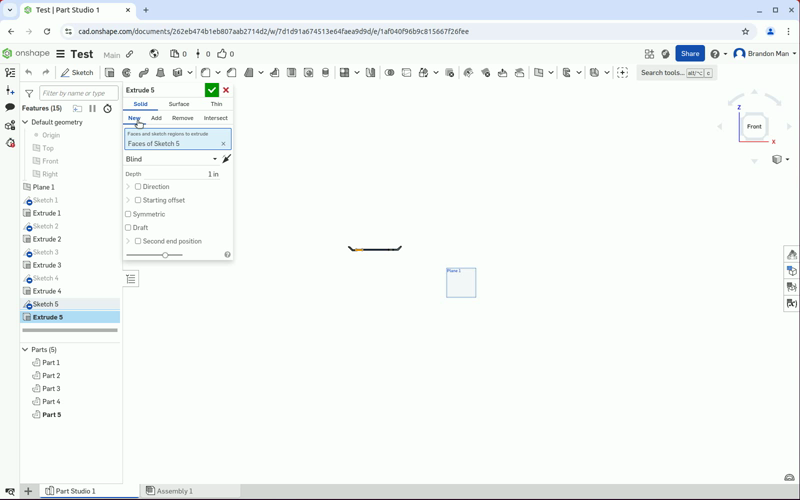
click(137, 120)
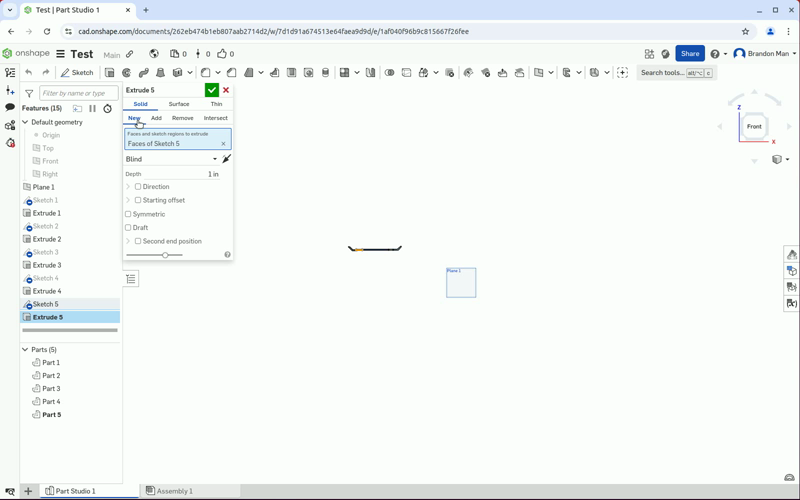
key(tab, 4)
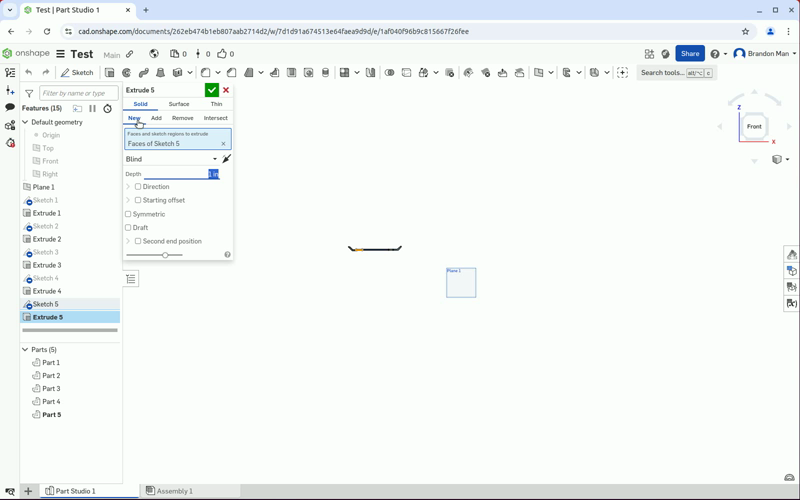
text(14.683)
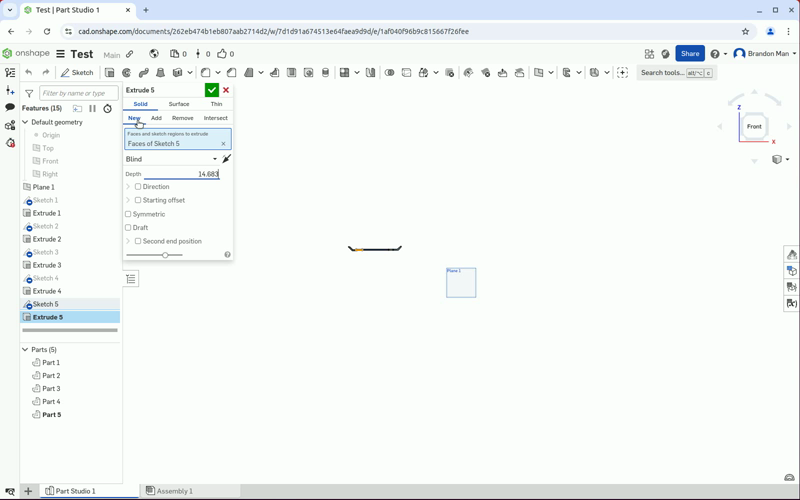
key(enter)
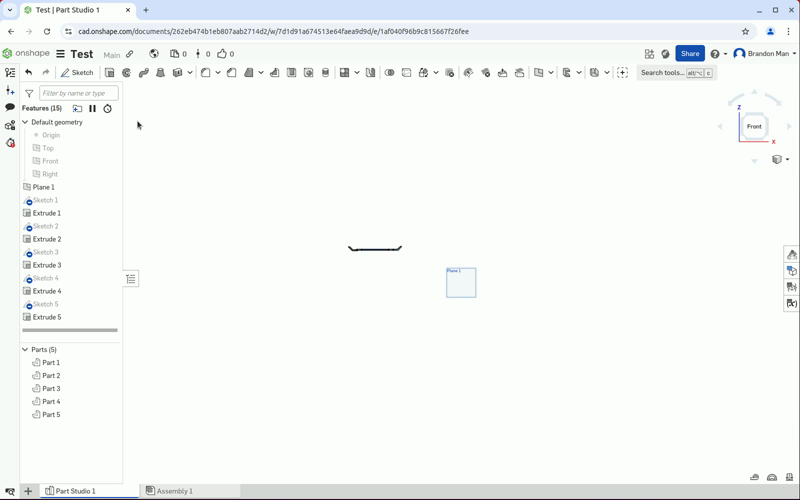
key(shift+h)
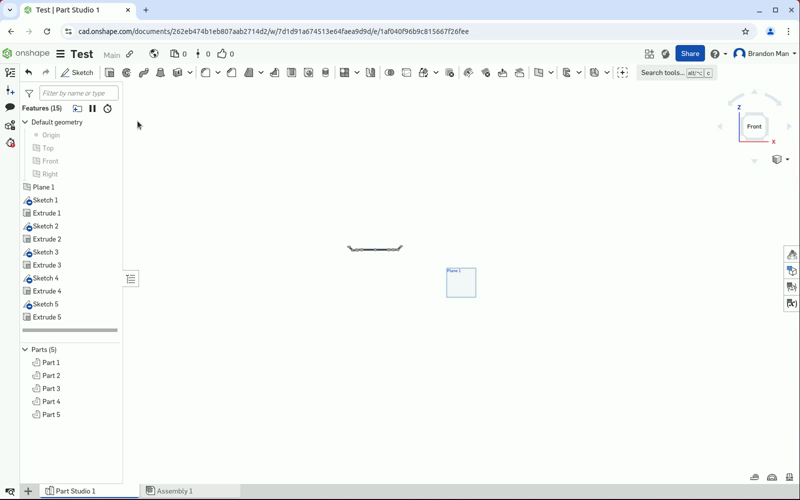
key(shift+h)
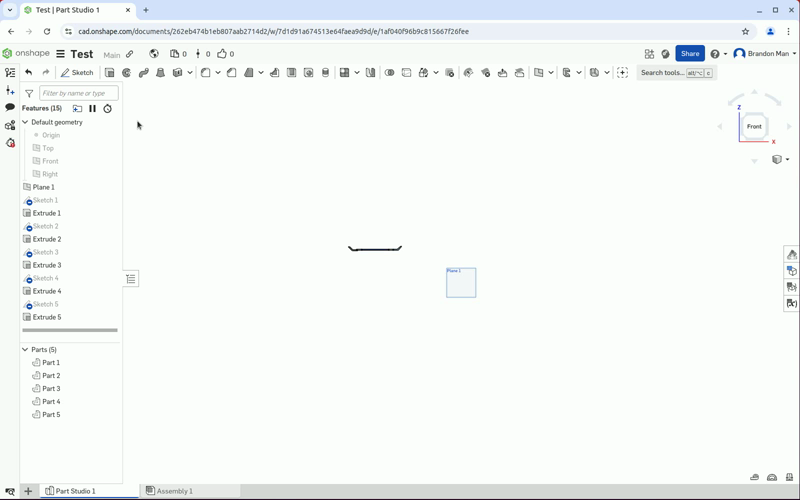
mouse_move(73, 189)
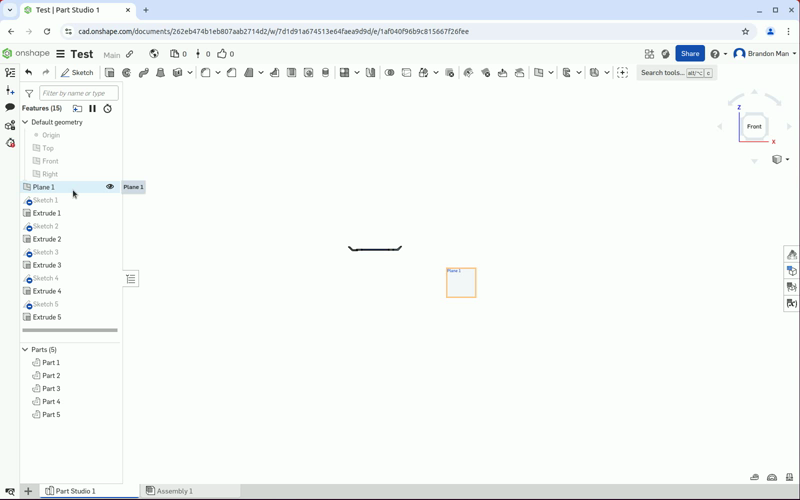
click(73, 189)
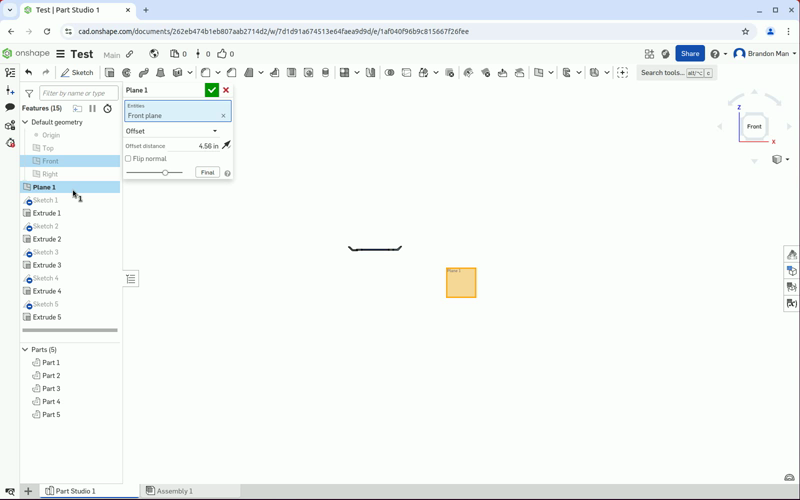
mouse_move(229, 92)
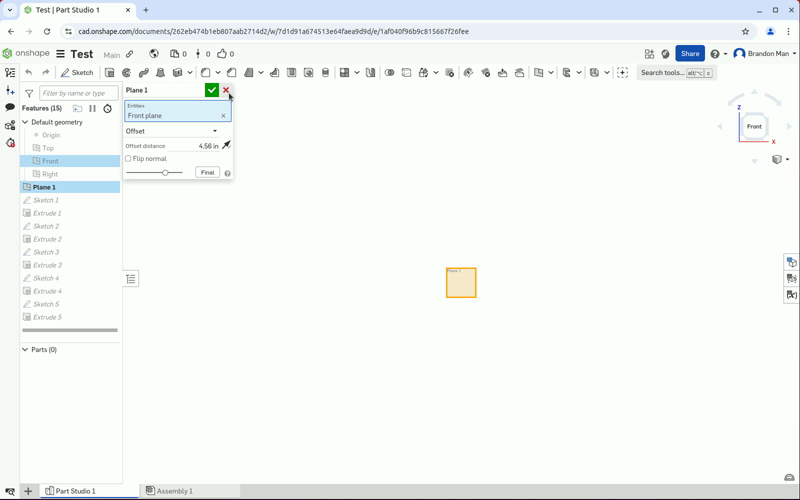
click(229, 92)
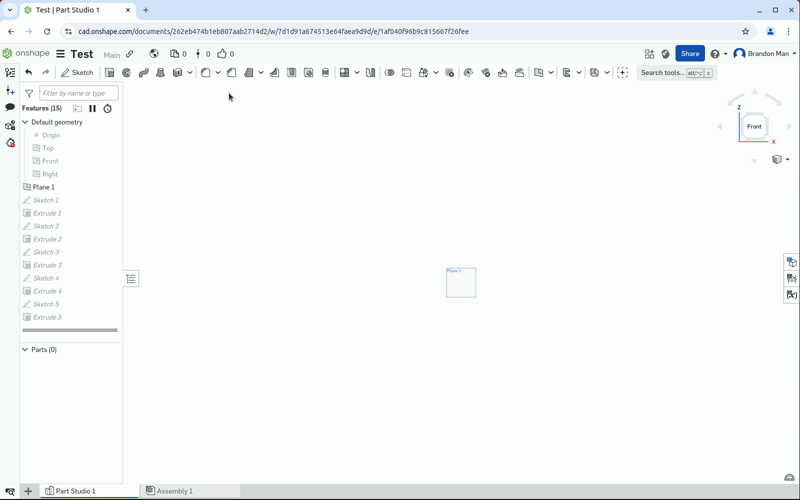
key(shift+s)
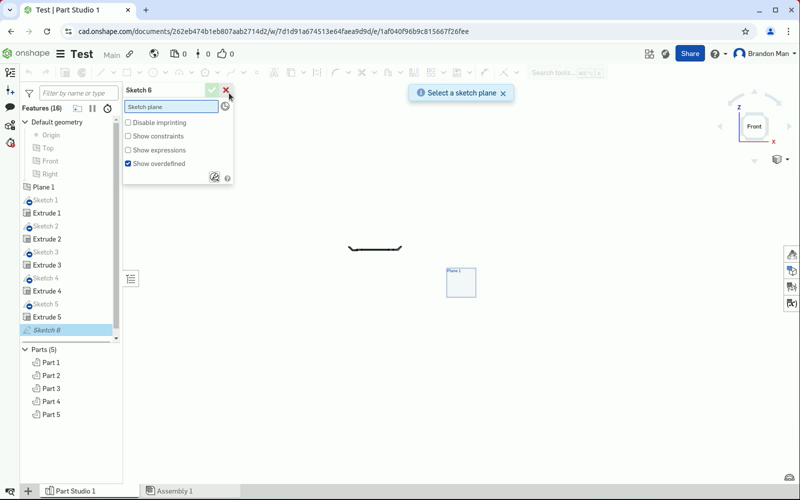
mouse_move(69, 189)
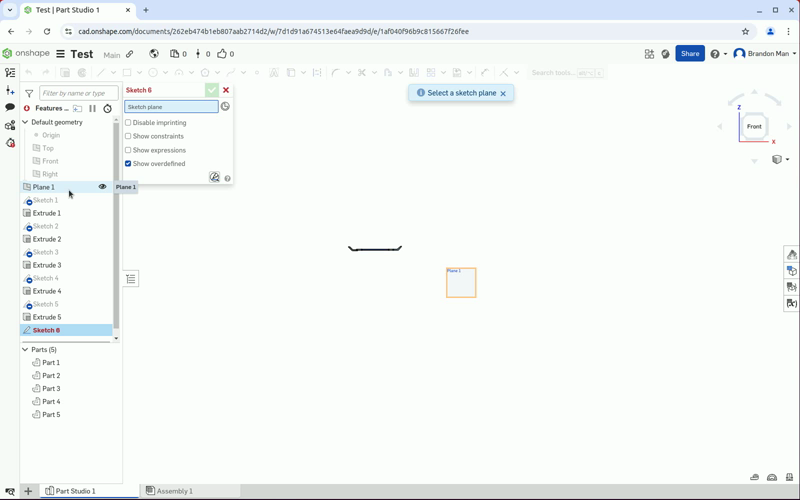
click(69, 189)
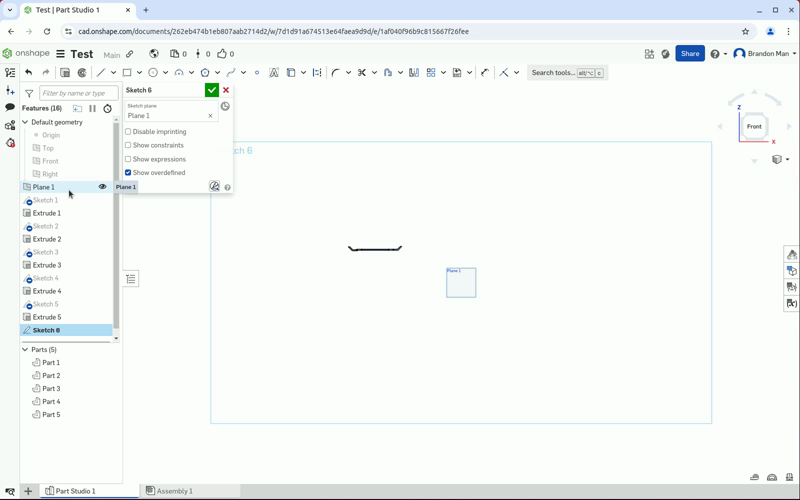
mouse_move(73, 352)
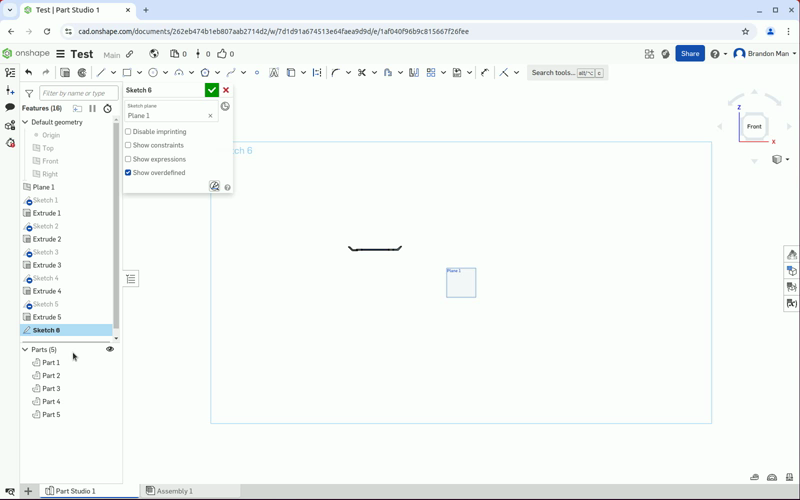
key(y)
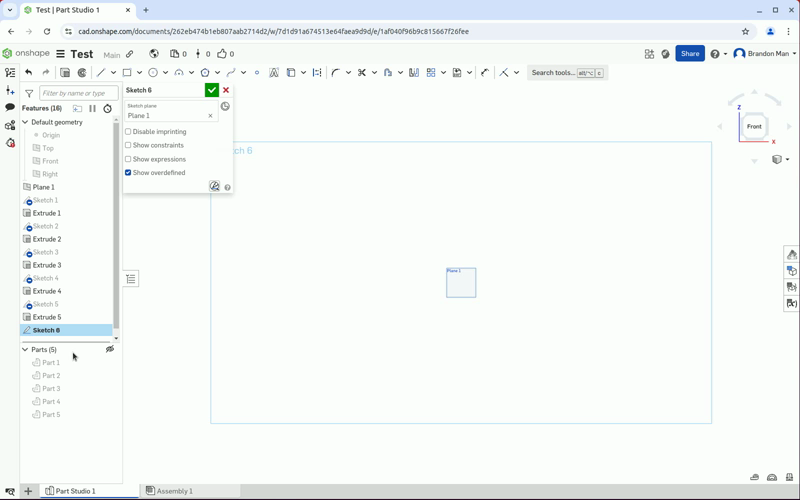
key(l)
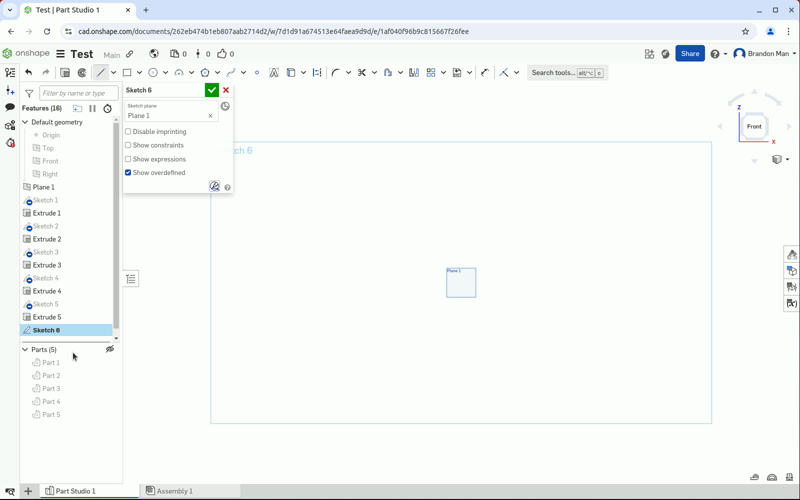
key_down(shift)
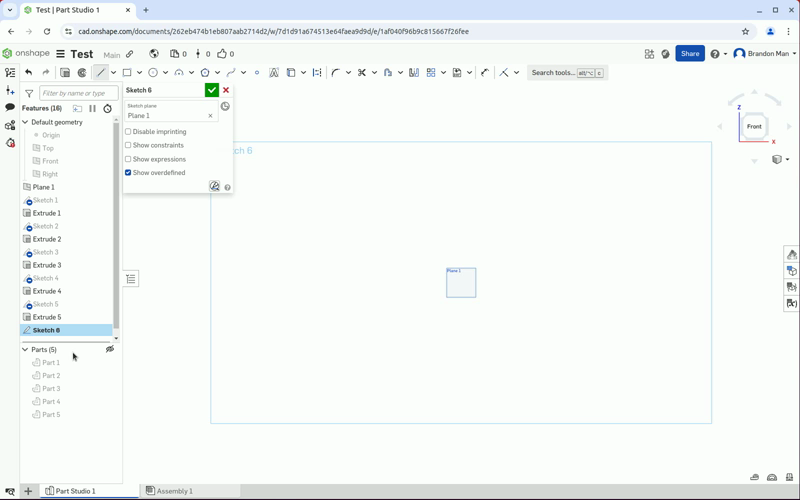
mouse_move(388, 250)
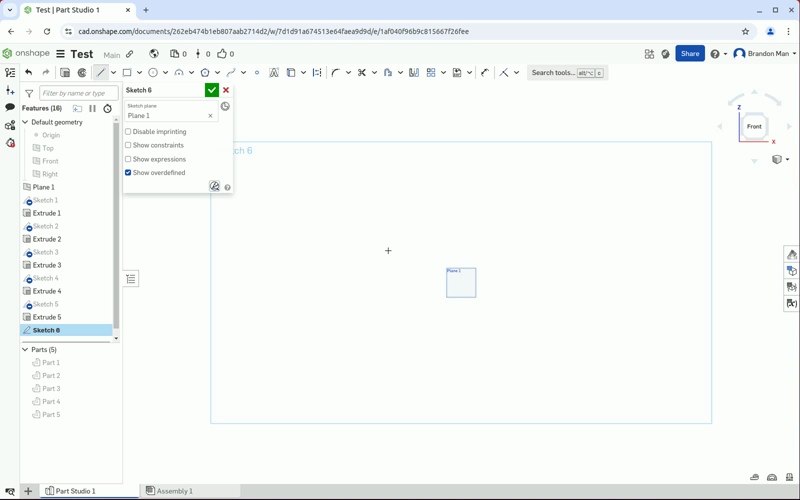
click(388, 250)
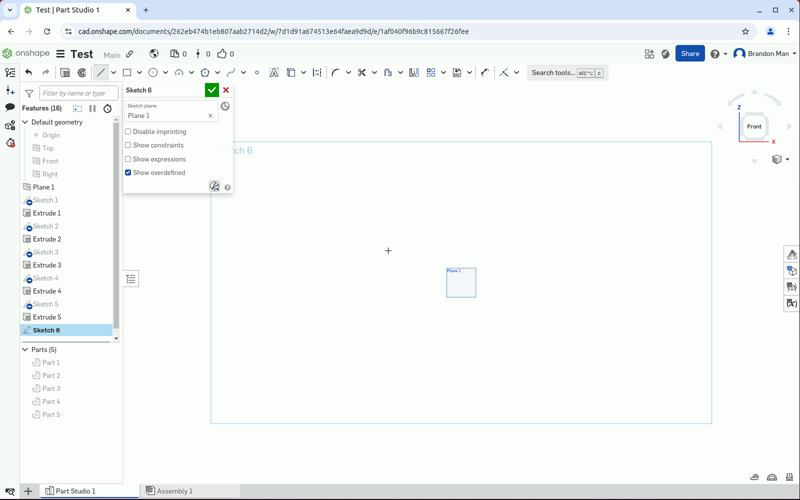
key_up(shift)
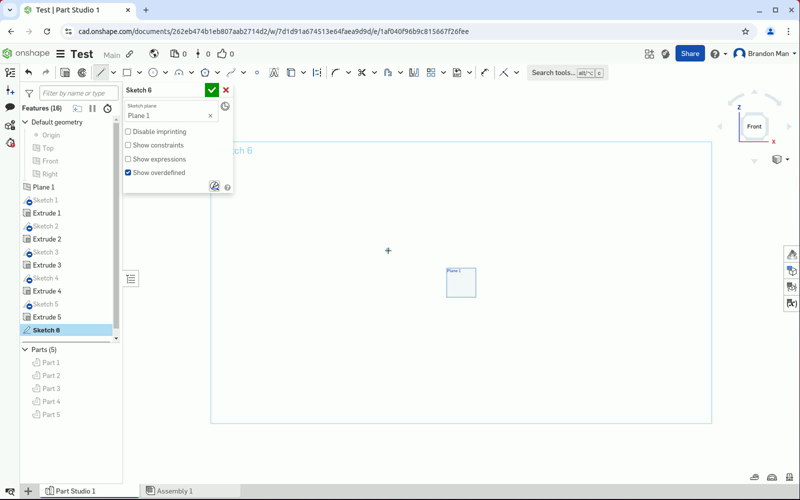
key_down(shift)
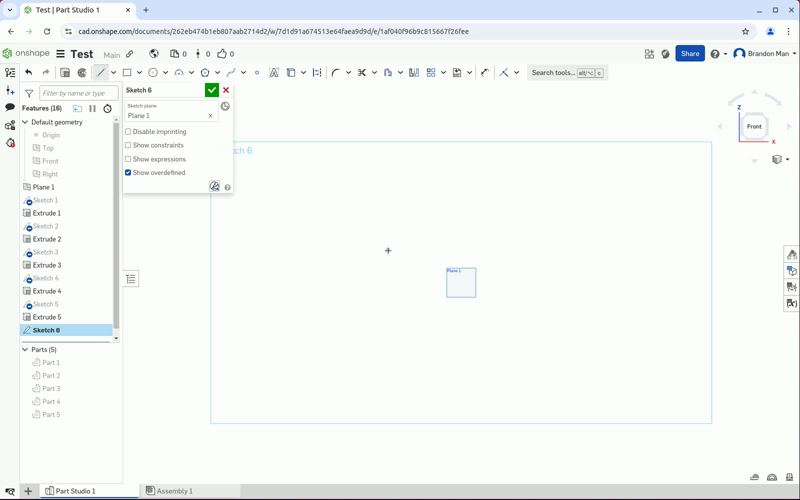
mouse_move(418, 250)
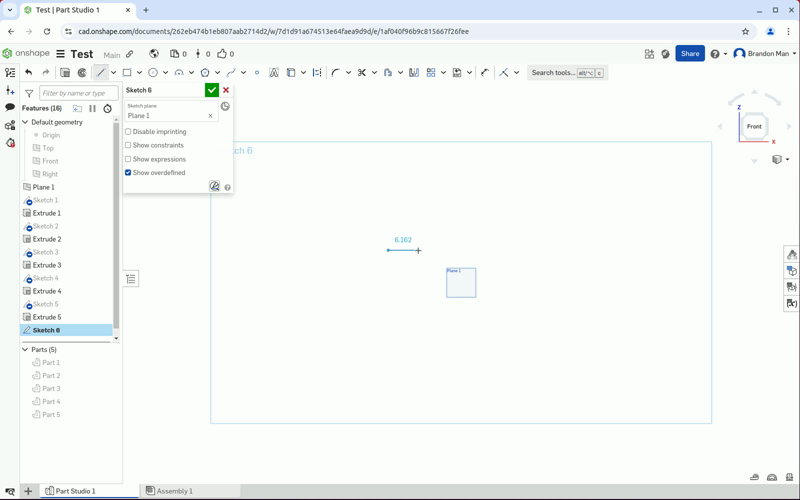
mouse_move(393, 250)
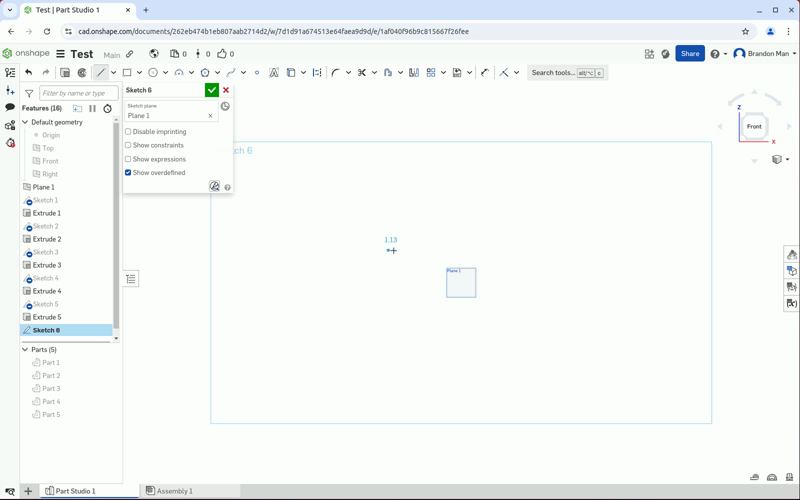
scroll(6)
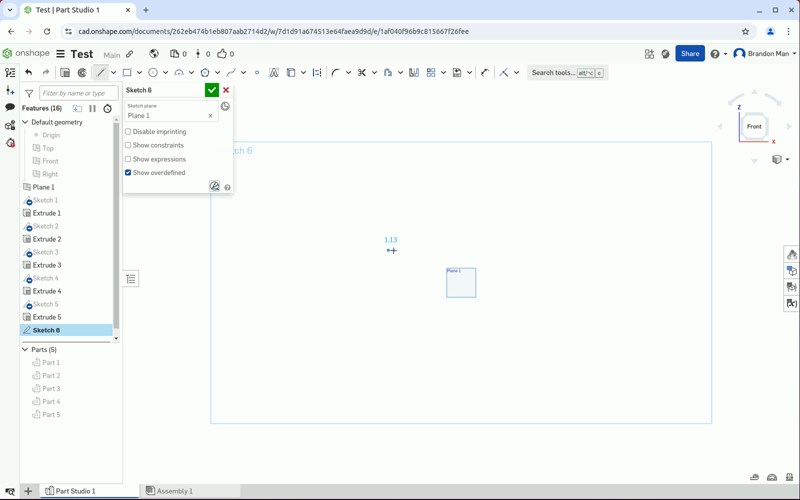
scroll(6)
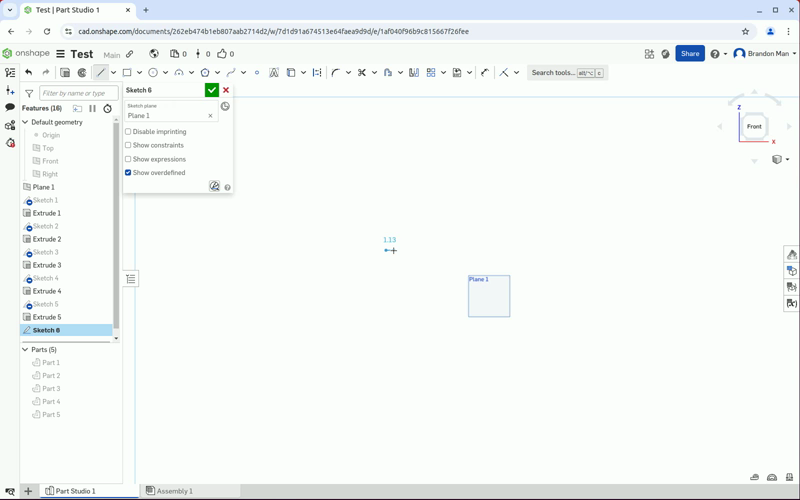
scroll(6)
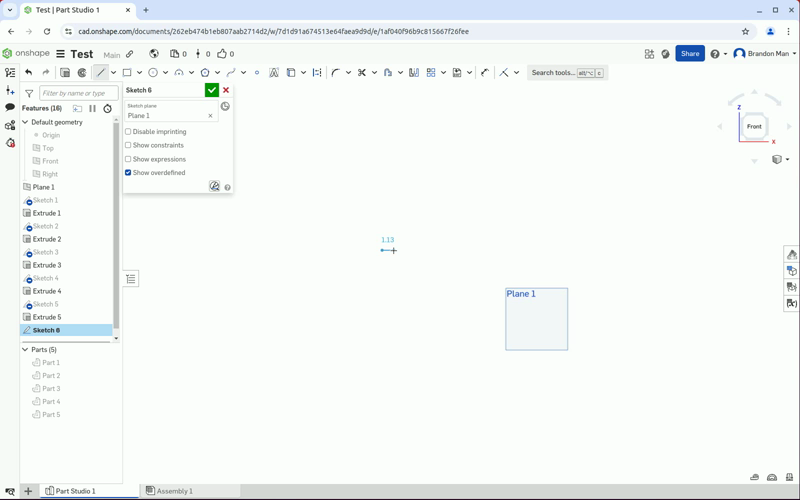
scroll(6)
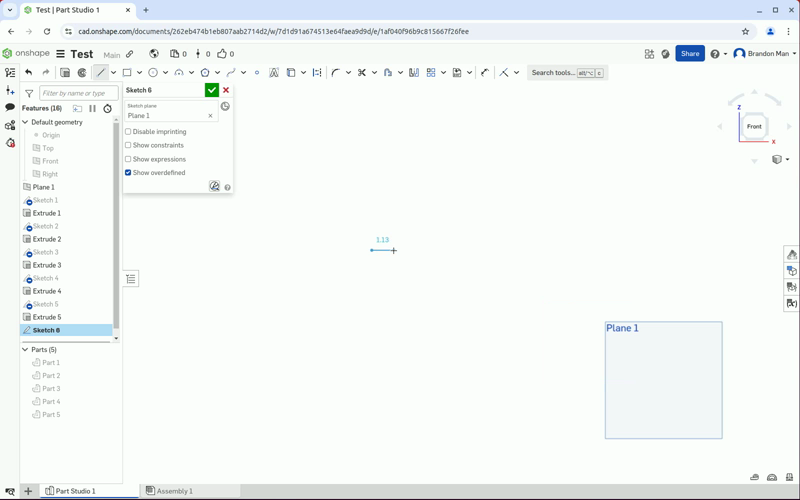
scroll(6)
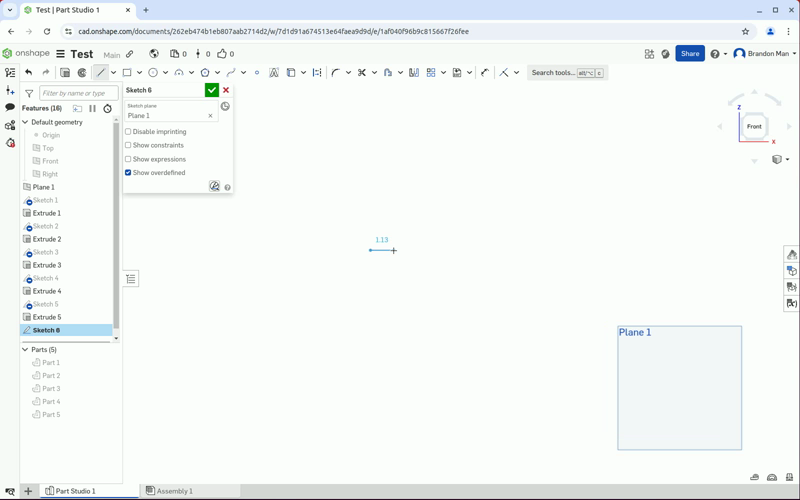
scroll(6)
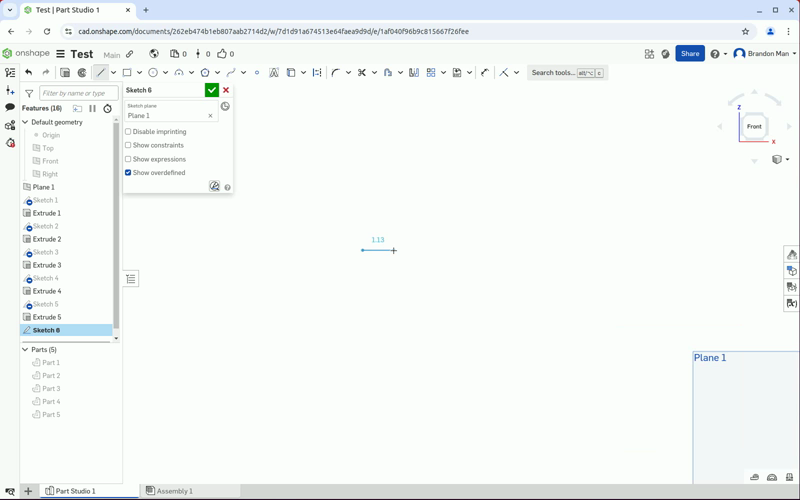
scroll(6)
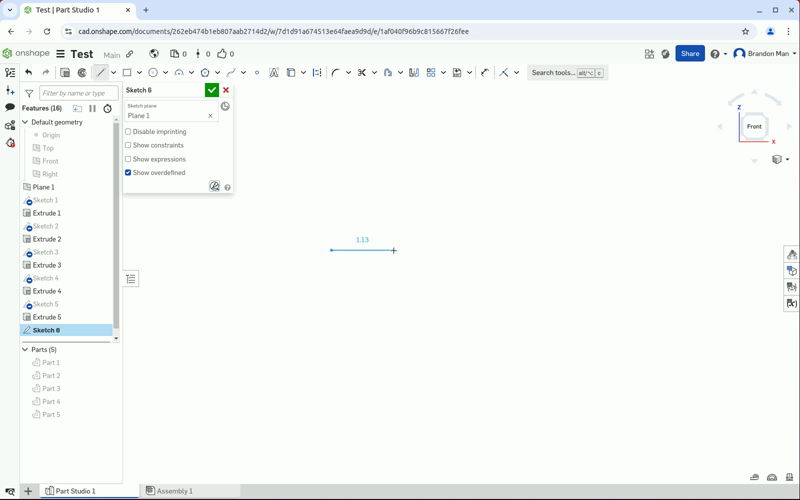
click(393, 250)
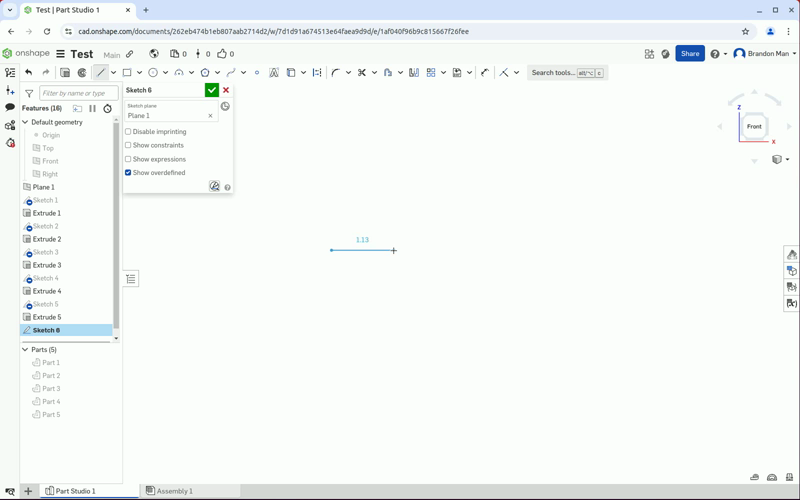
scroll(-6)
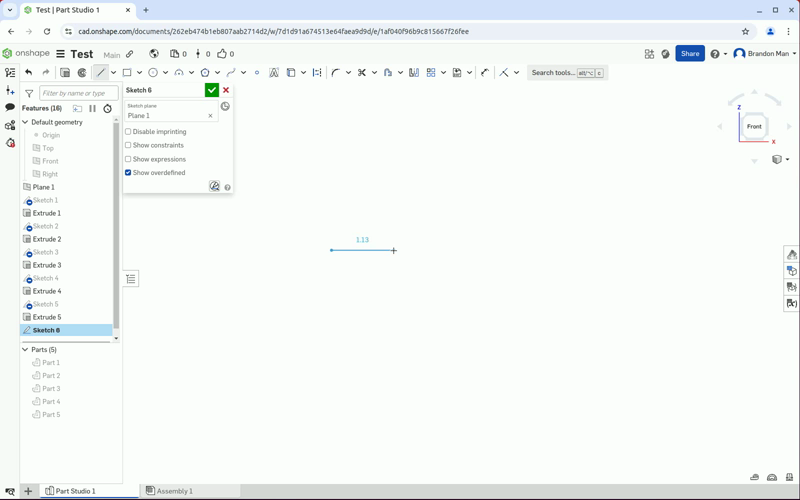
scroll(-6)
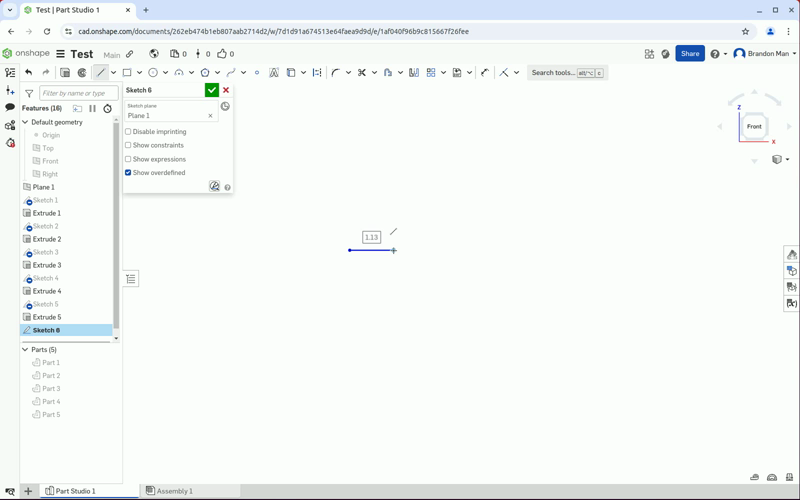
scroll(-6)
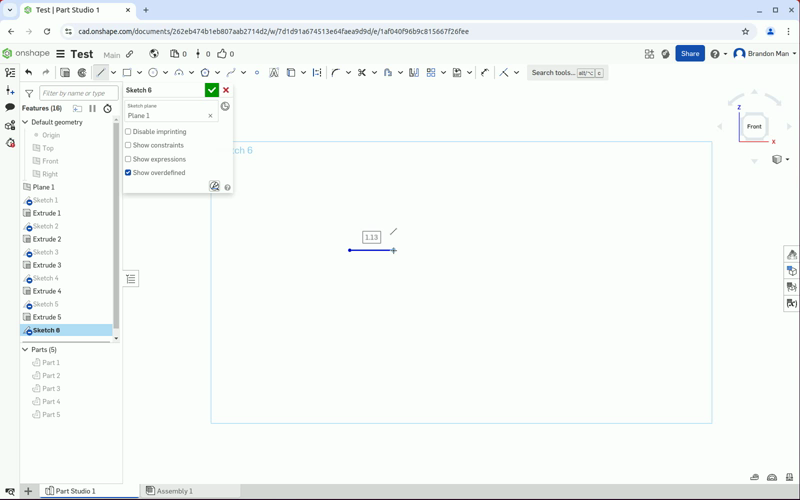
scroll(-6)
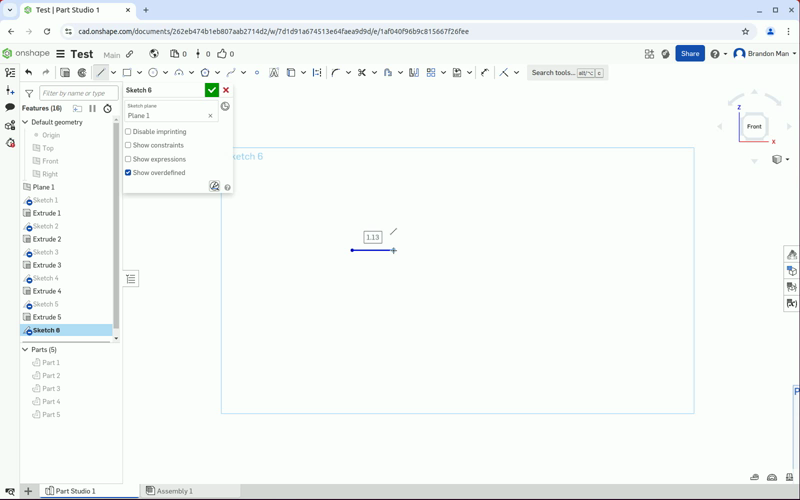
scroll(-6)
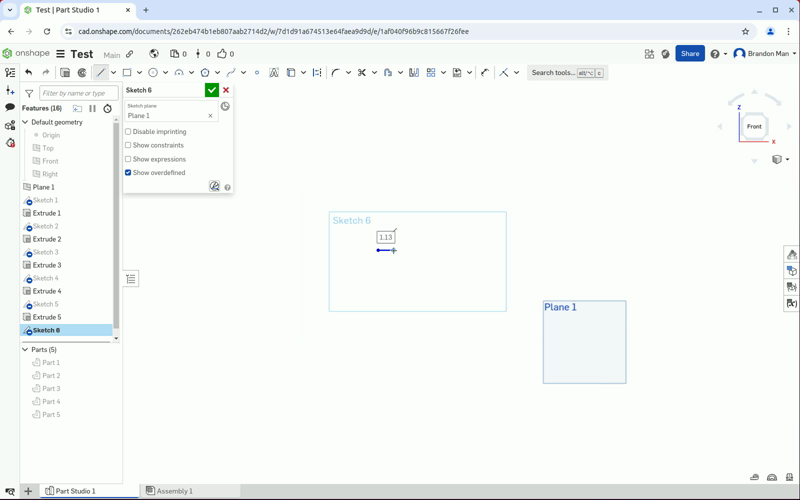
scroll(-6)
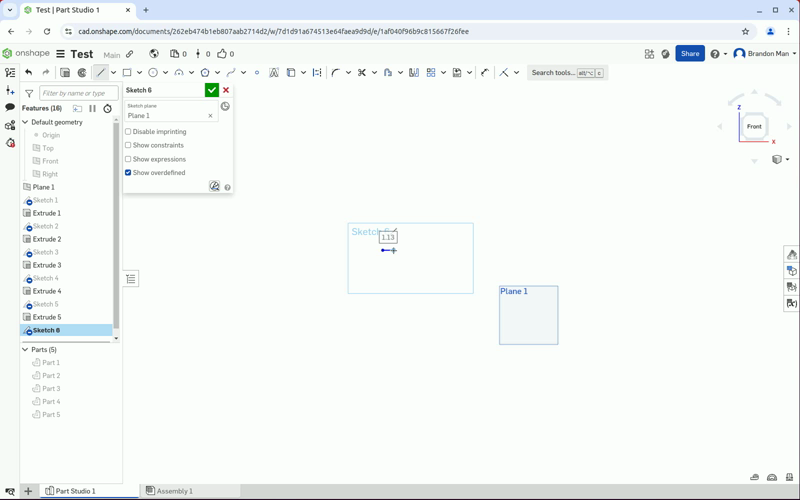
scroll(-6)
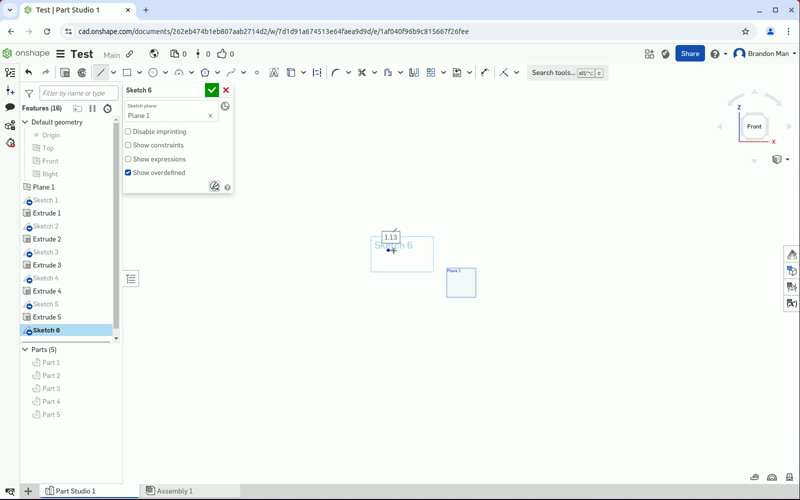
key_up(shift)
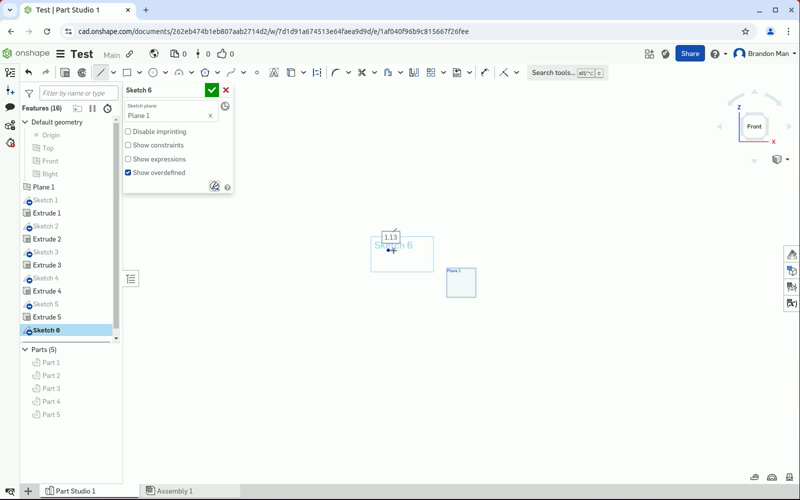
key_down(shift)
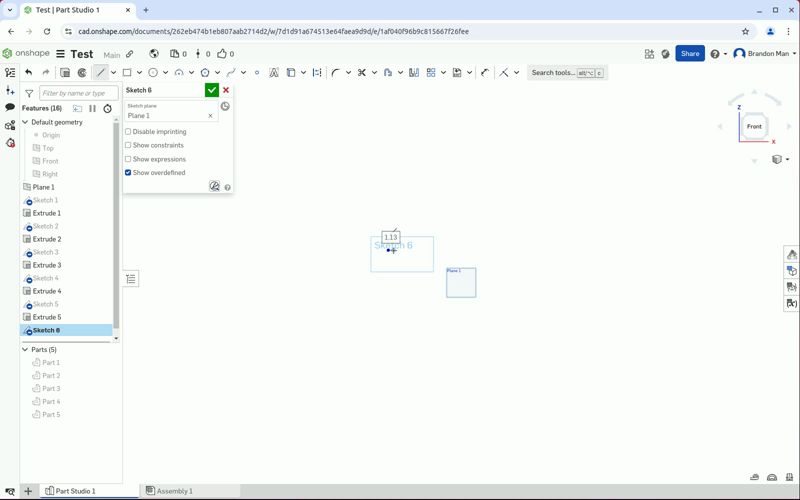
mouse_move(423, 250)
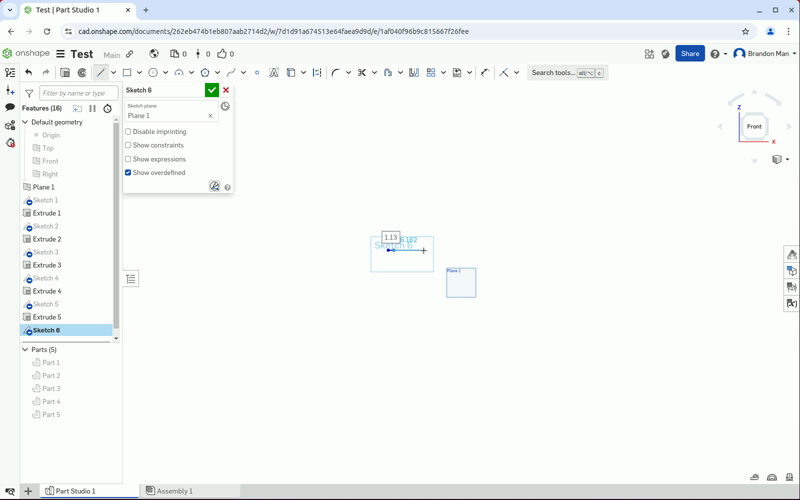
mouse_move(393, 244)
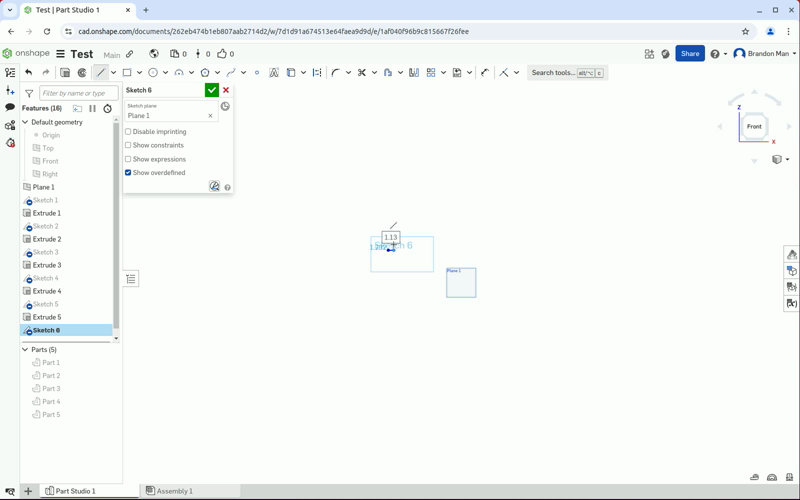
scroll(6)
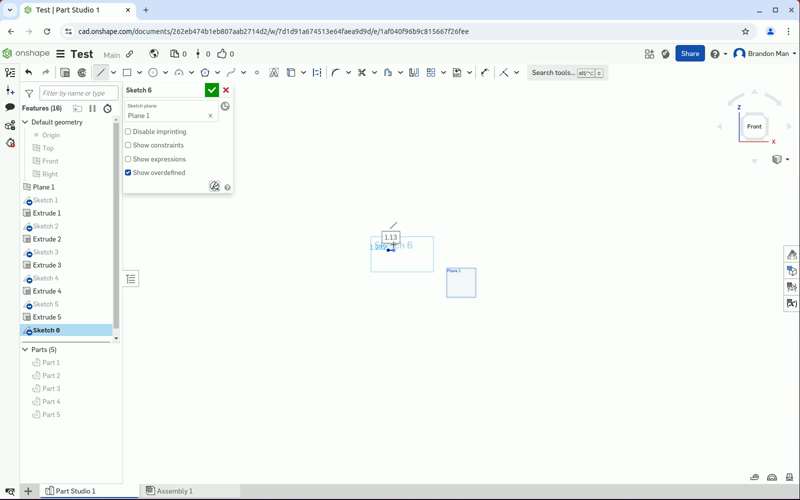
scroll(6)
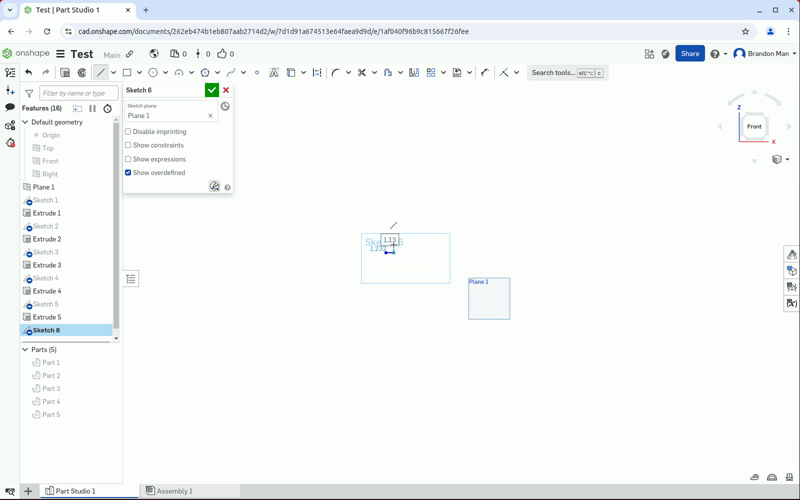
scroll(6)
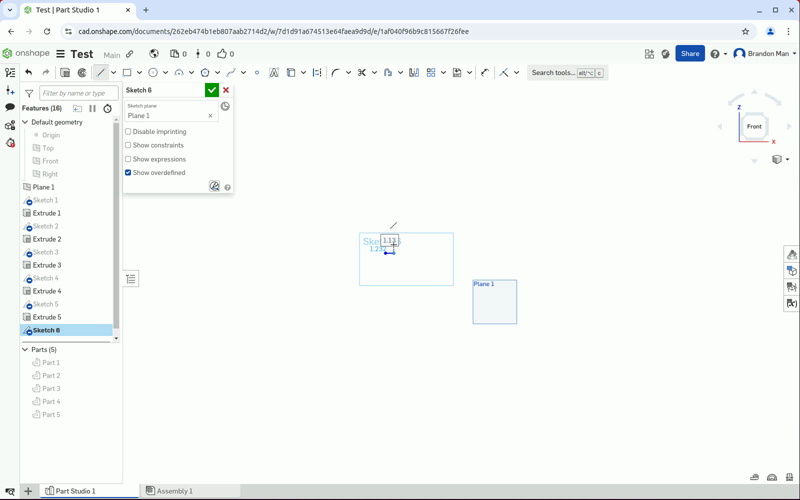
scroll(6)
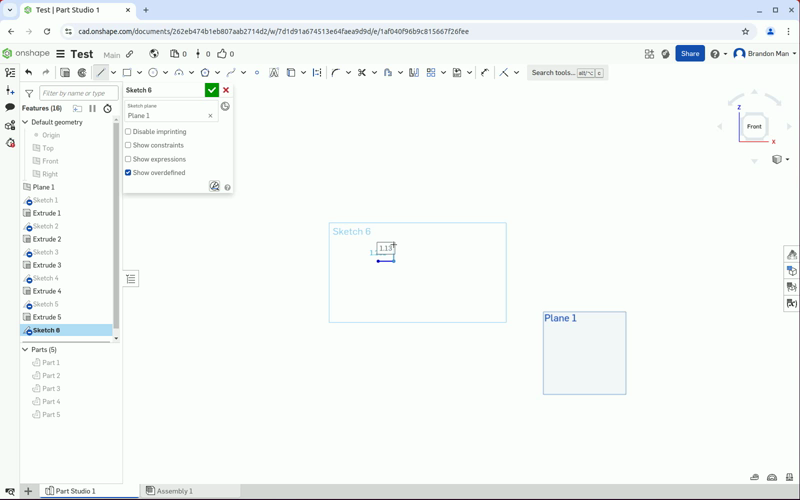
scroll(6)
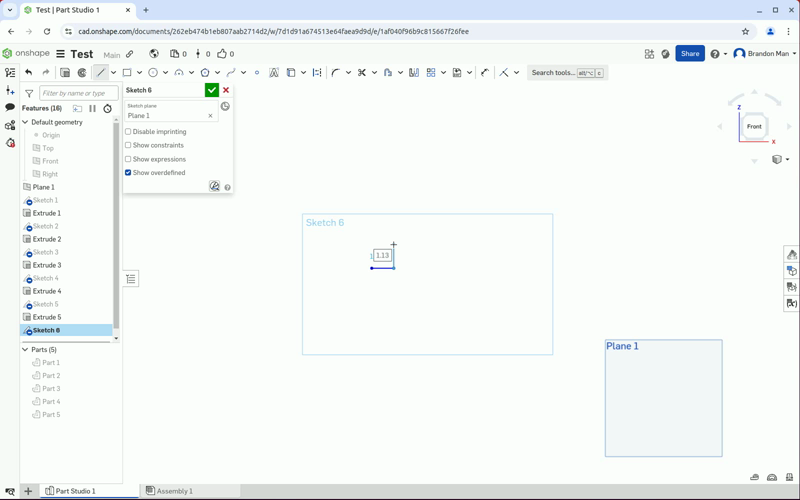
scroll(6)
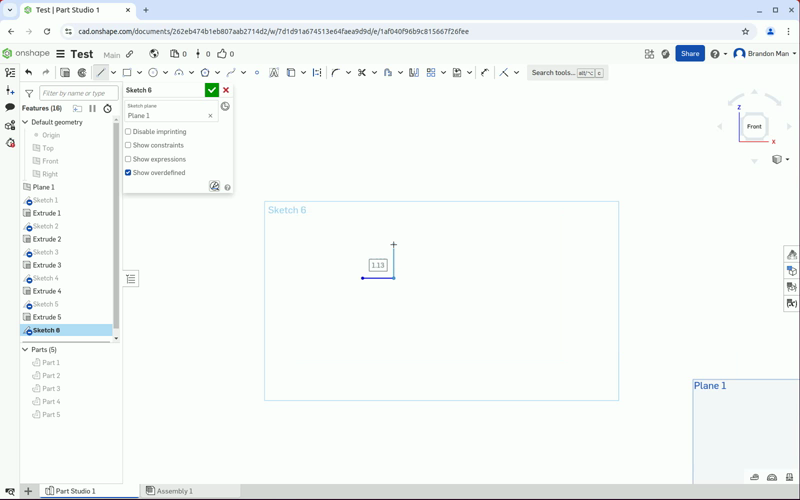
scroll(6)
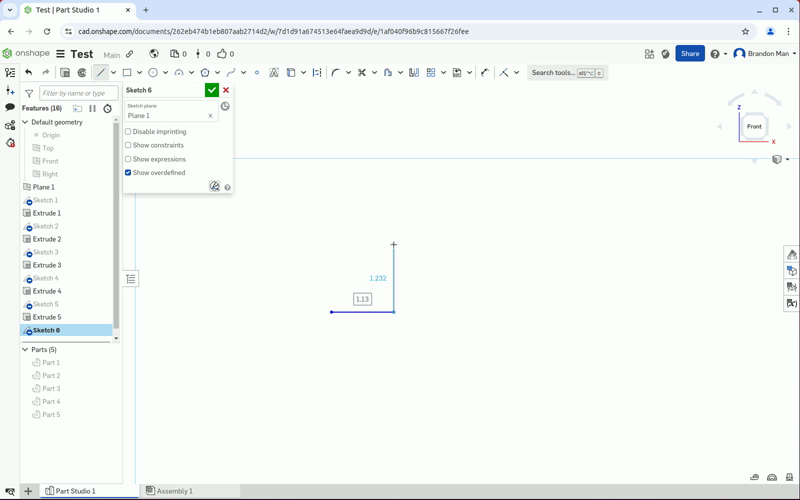
click(393, 244)
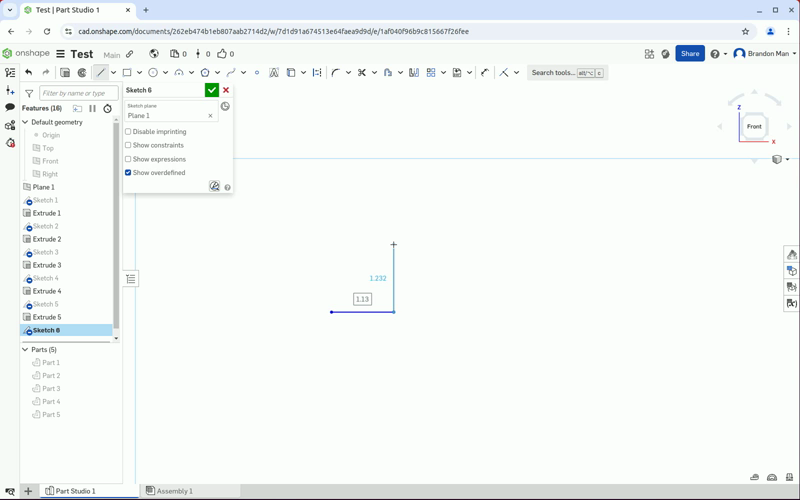
scroll(-6)
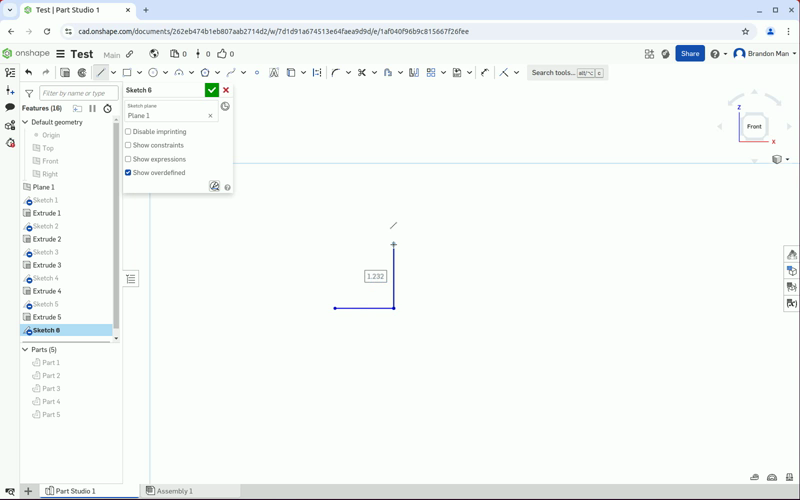
scroll(-6)
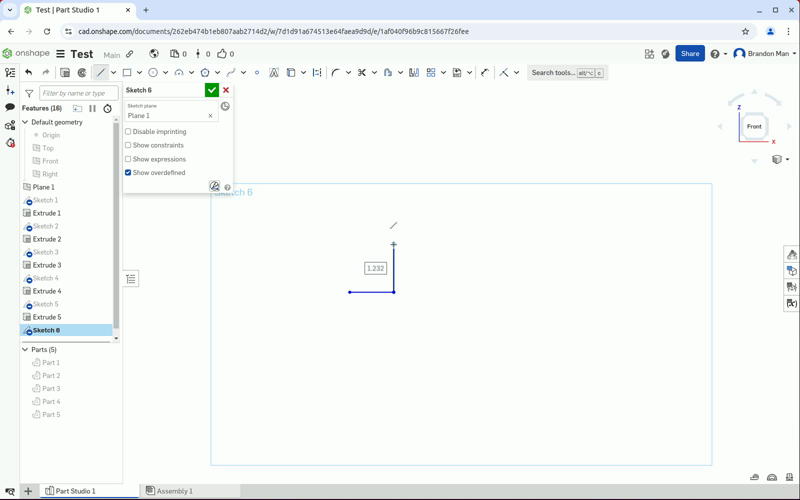
scroll(-6)
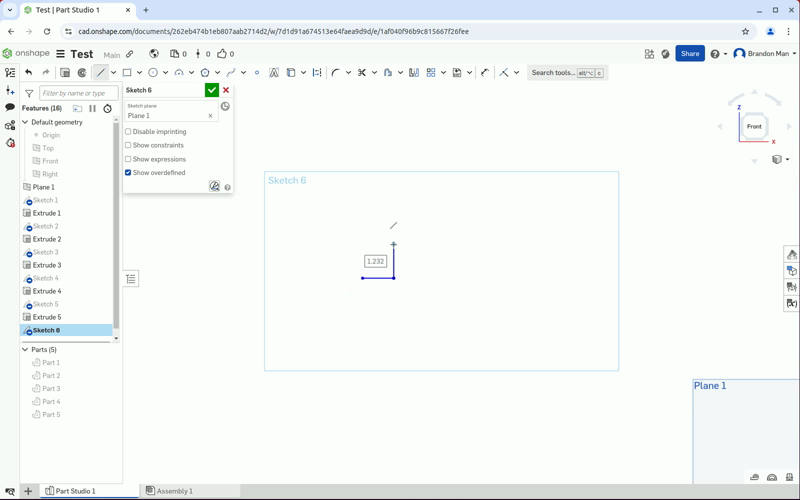
scroll(-6)
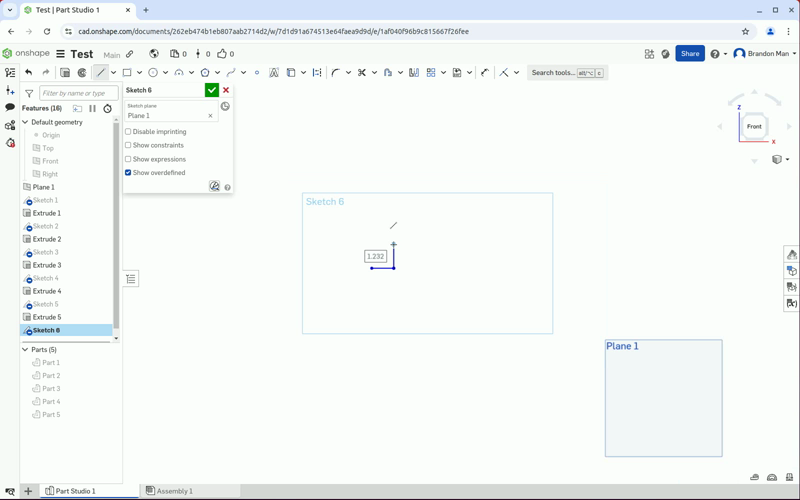
scroll(-6)
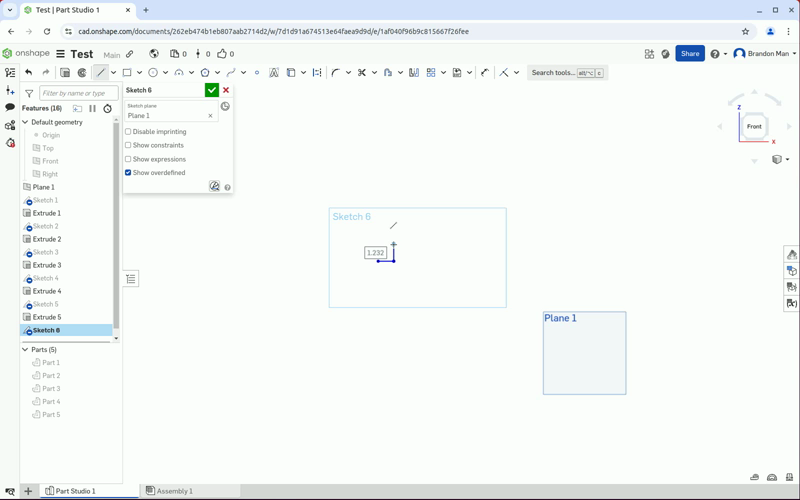
scroll(-6)
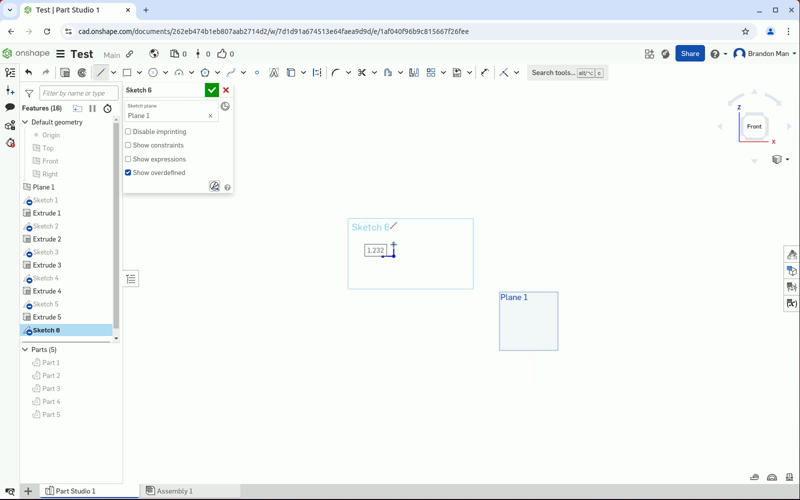
scroll(-6)
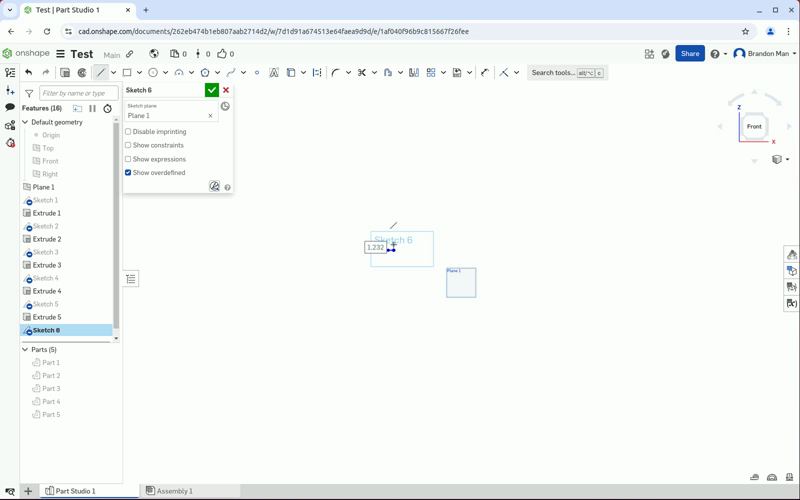
key_up(shift)
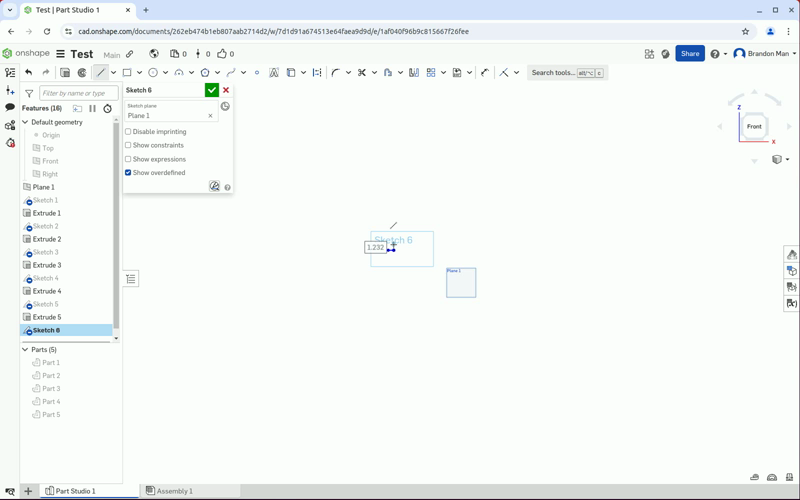
key_down(shift)
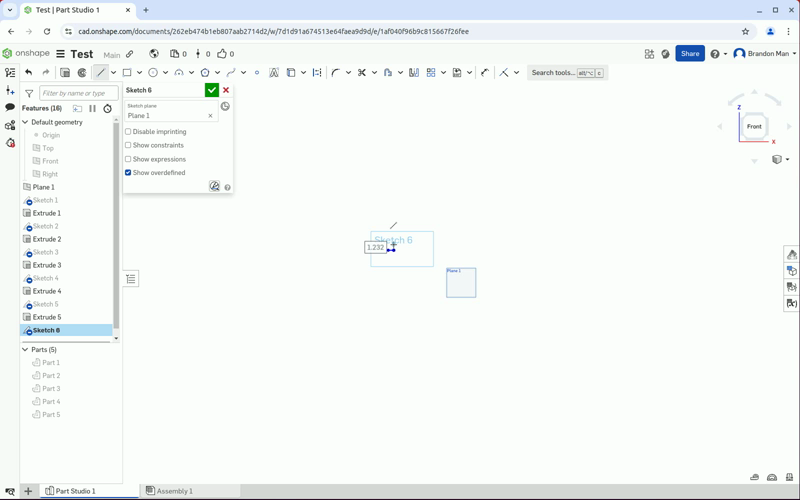
mouse_move(423, 244)
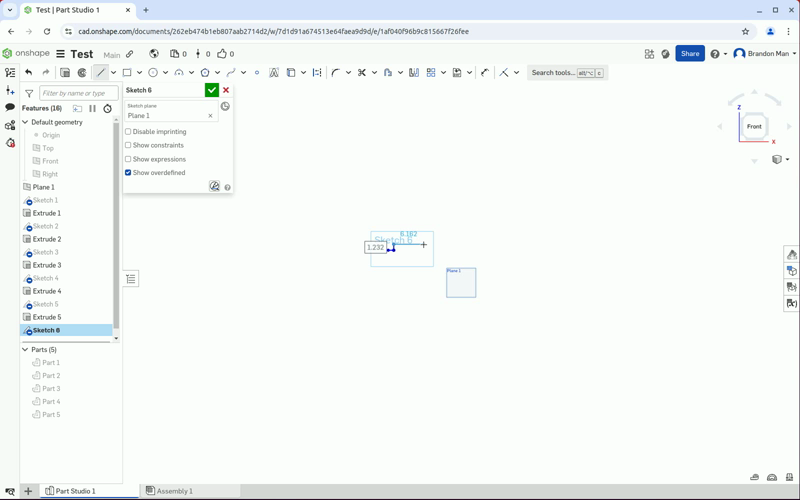
mouse_move(388, 244)
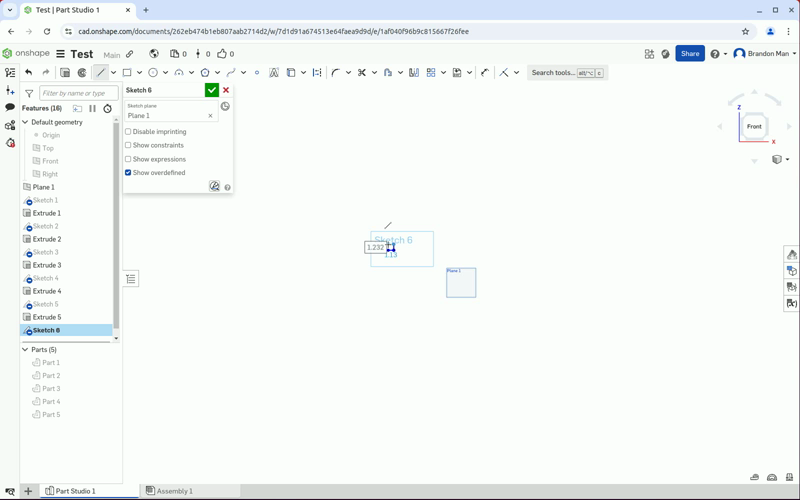
scroll(6)
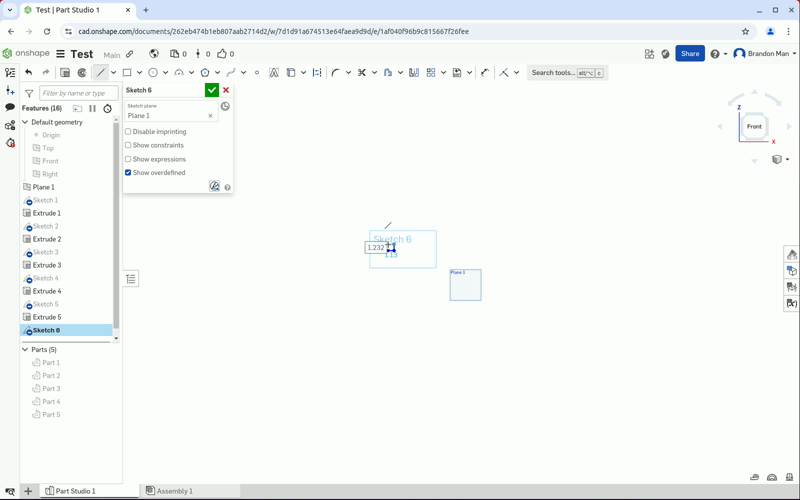
scroll(6)
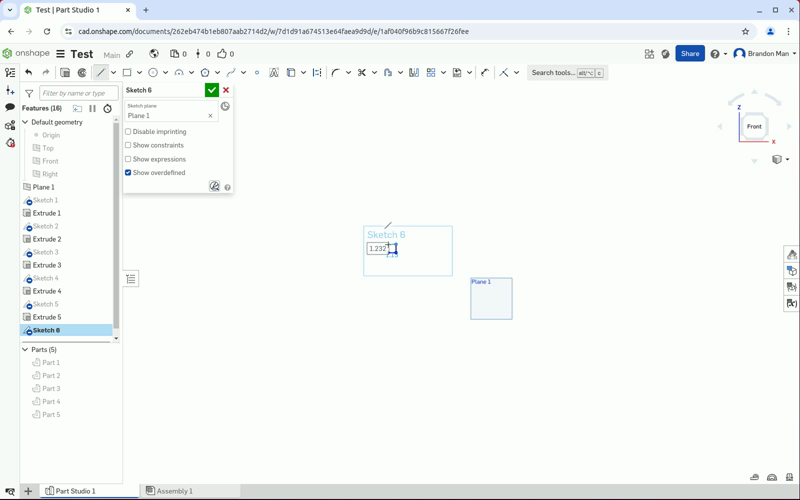
scroll(6)
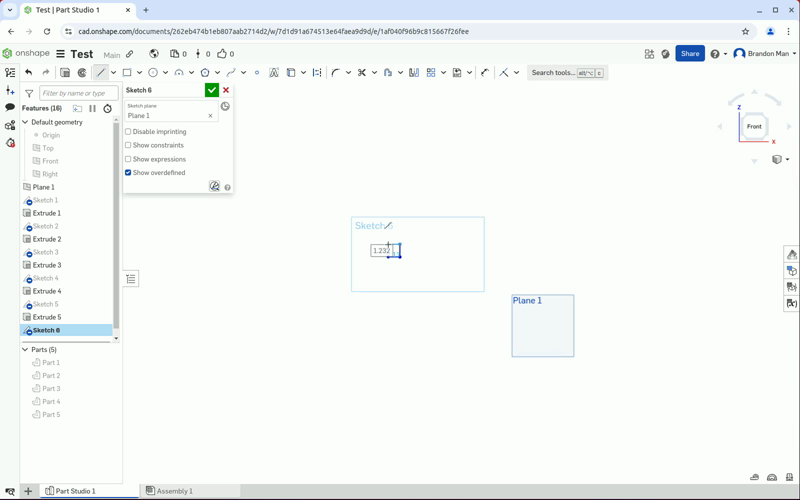
scroll(6)
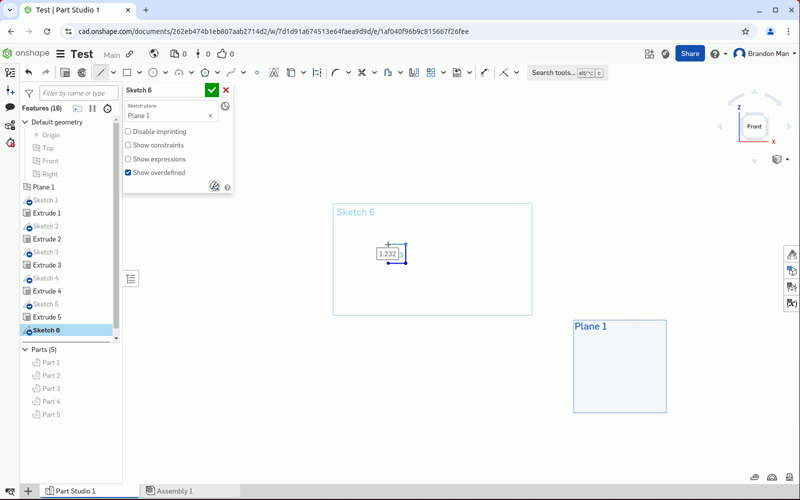
scroll(6)
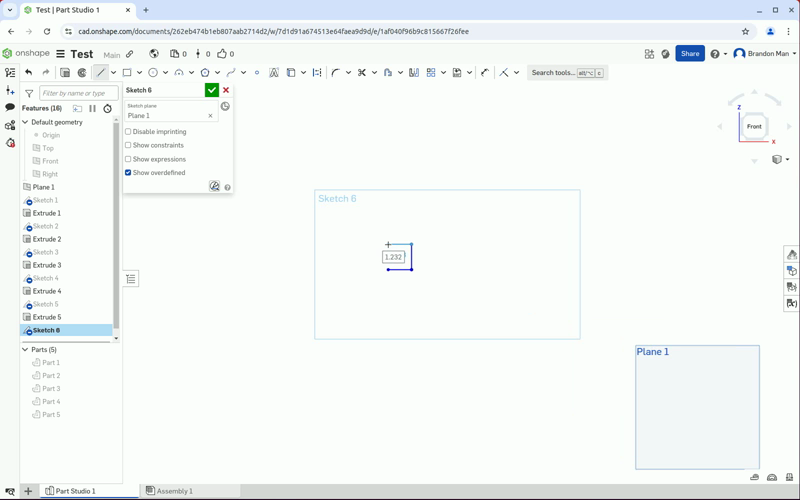
scroll(6)
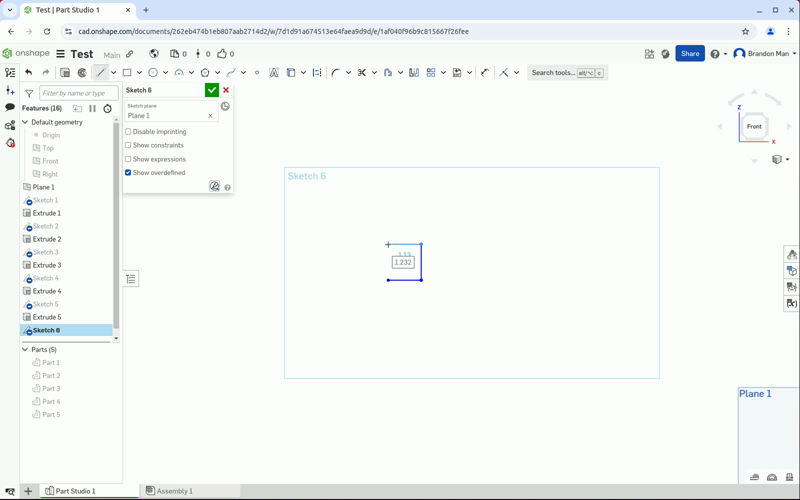
scroll(6)
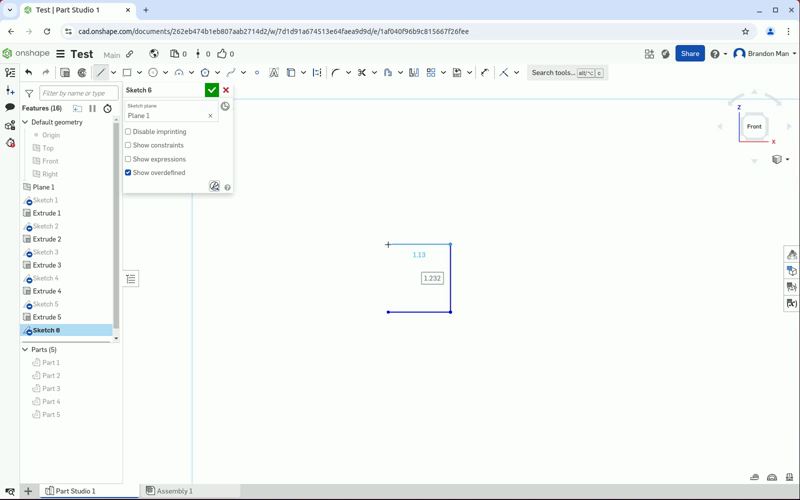
click(388, 244)
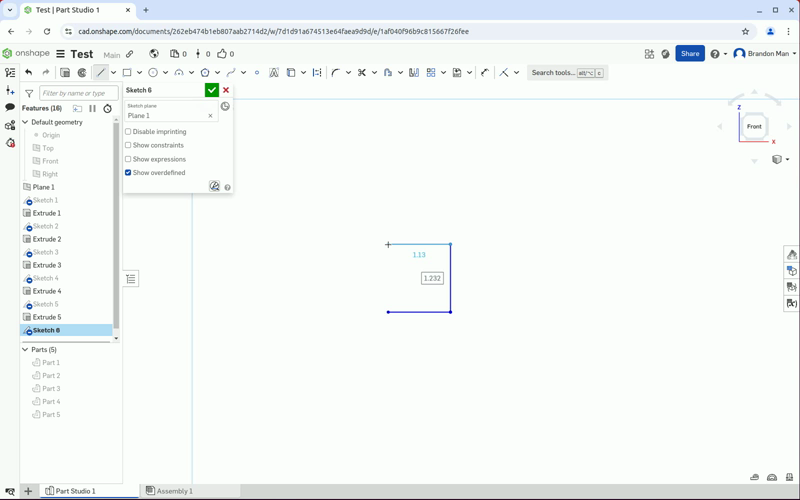
scroll(-6)
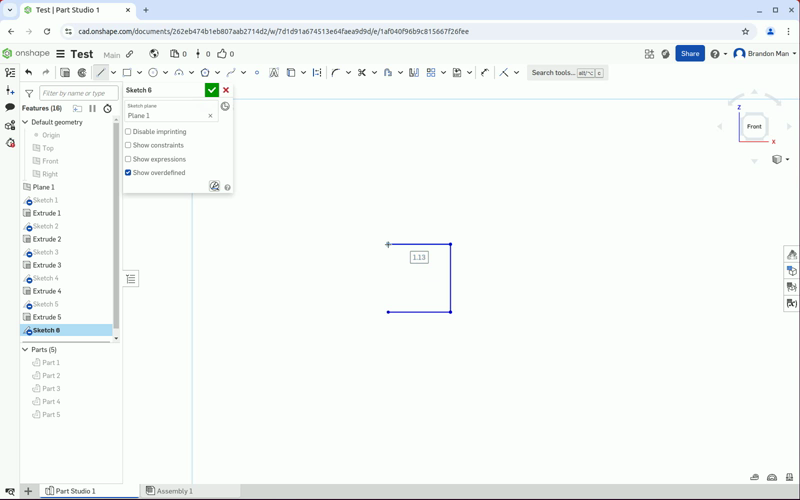
scroll(-6)
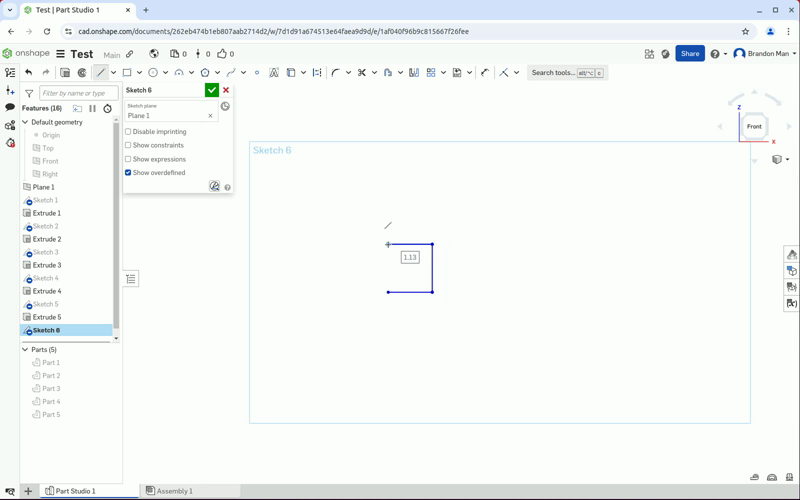
scroll(-6)
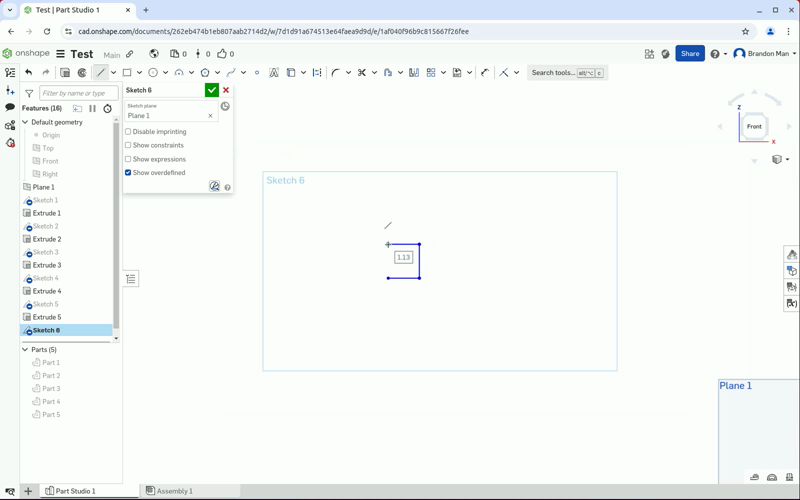
scroll(-6)
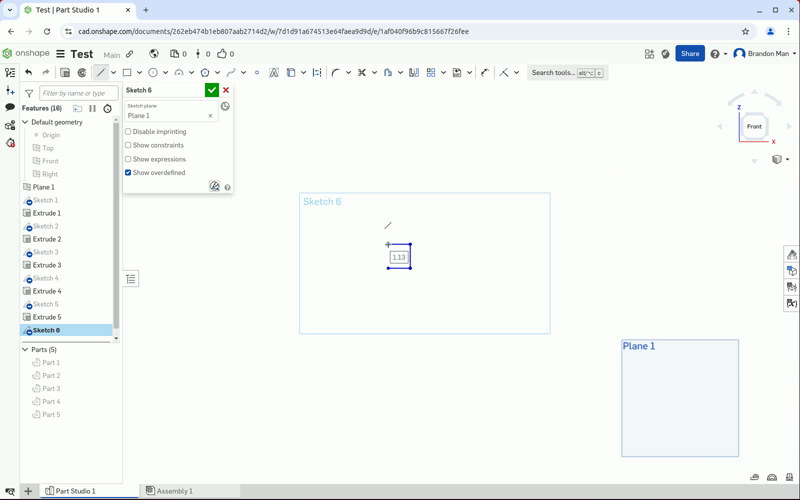
scroll(-6)
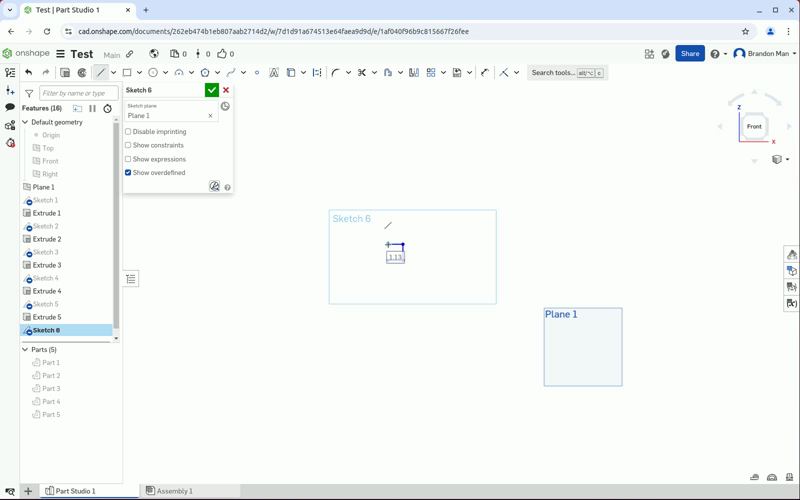
scroll(-6)
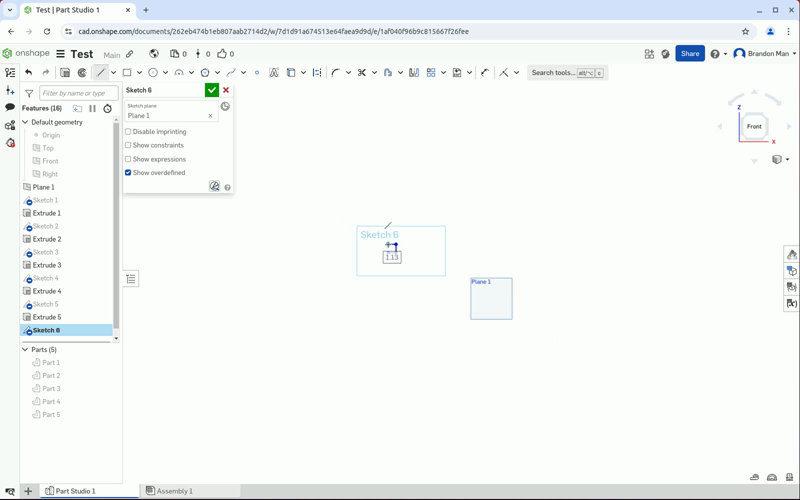
scroll(-6)
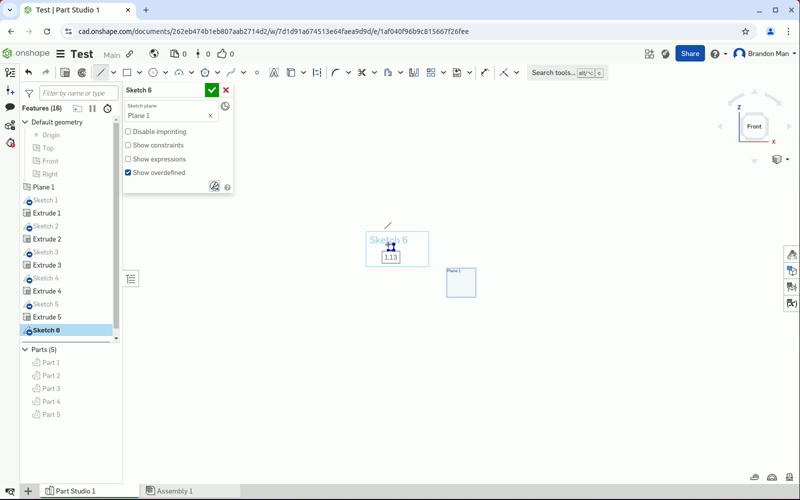
key_up(shift)
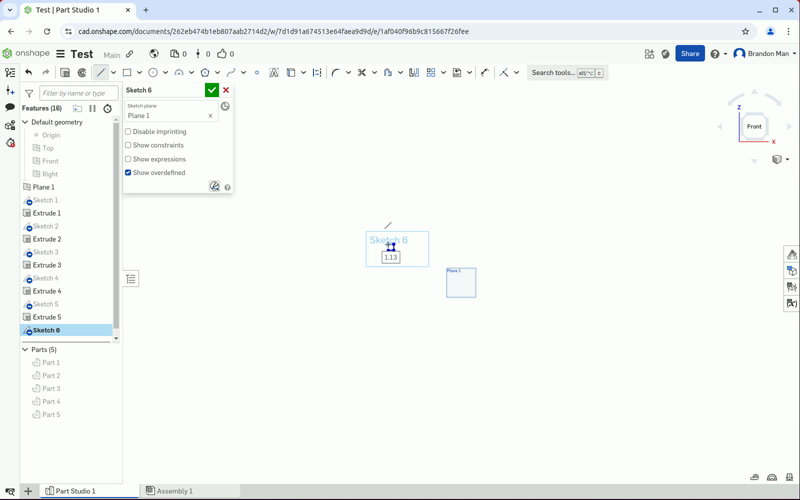
mouse_move(418, 244)
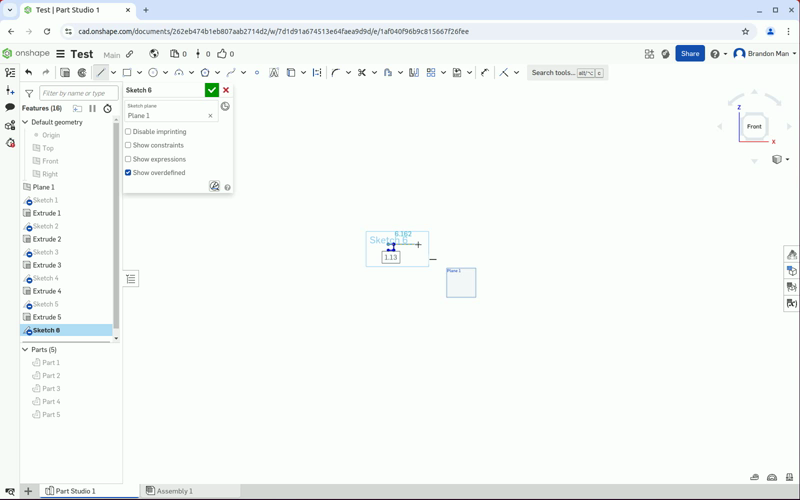
key_down(shift)
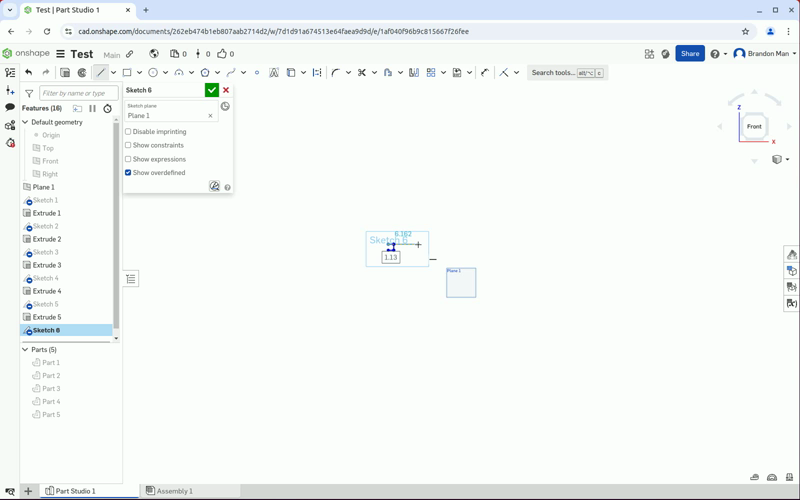
mouse_move(388, 250)
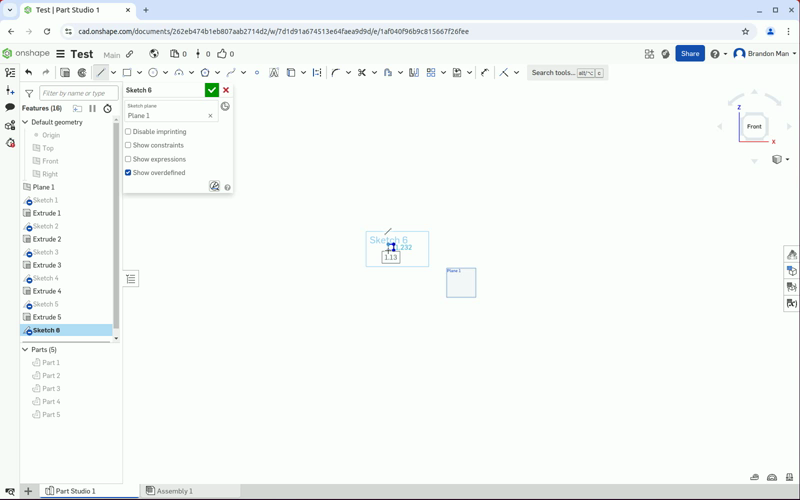
scroll(6)
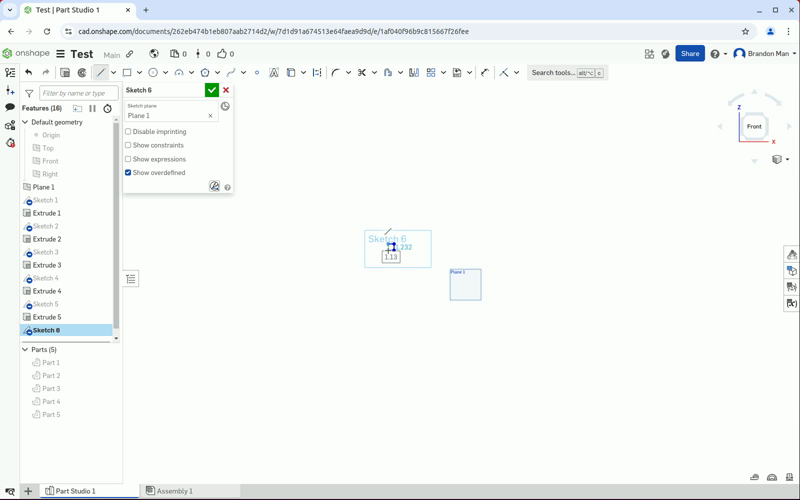
scroll(6)
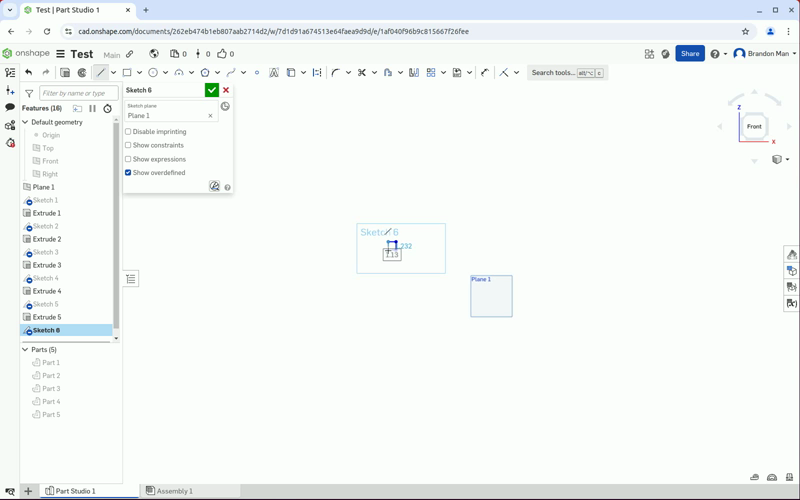
scroll(6)
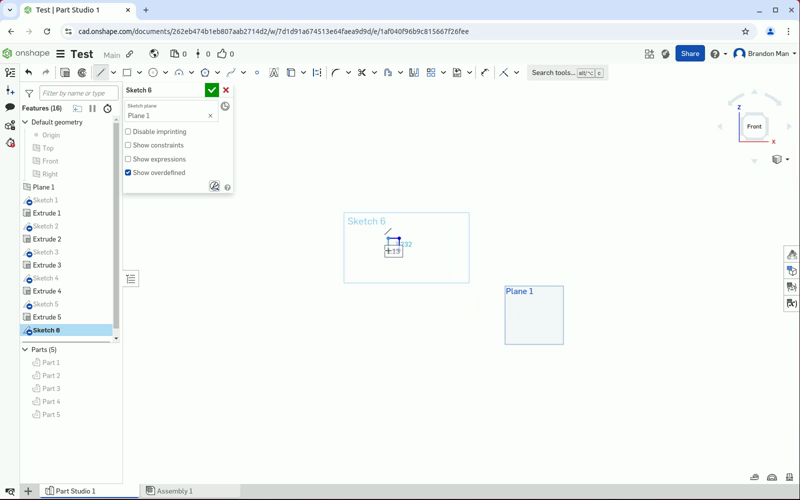
scroll(6)
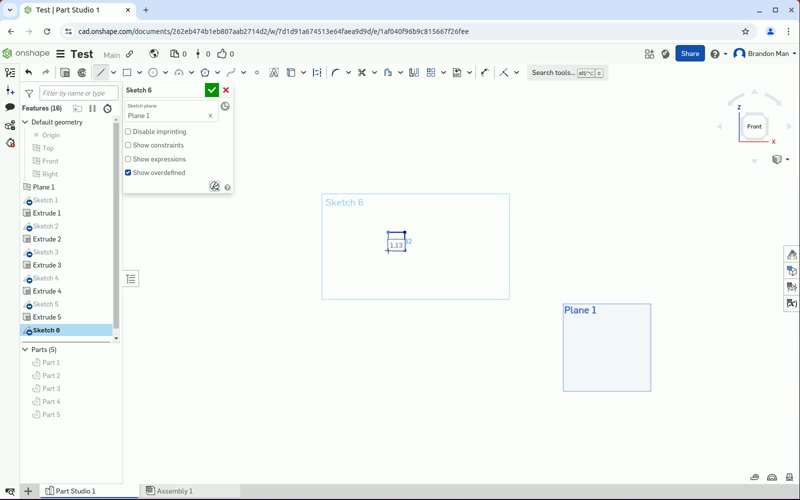
scroll(6)
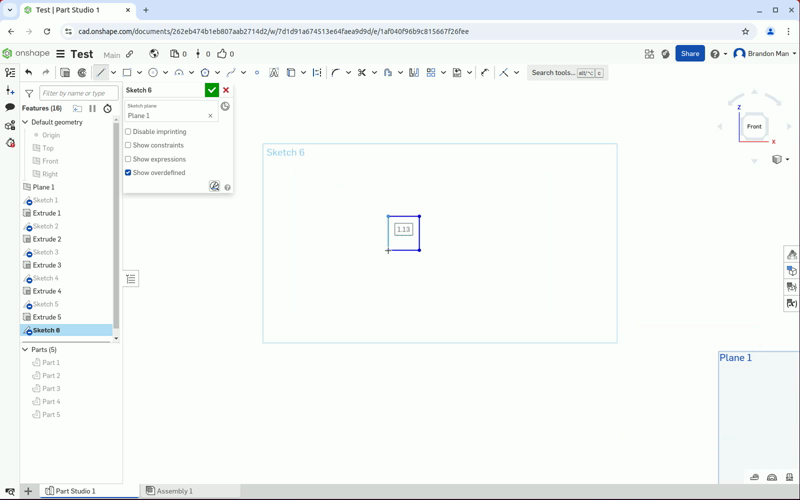
scroll(6)
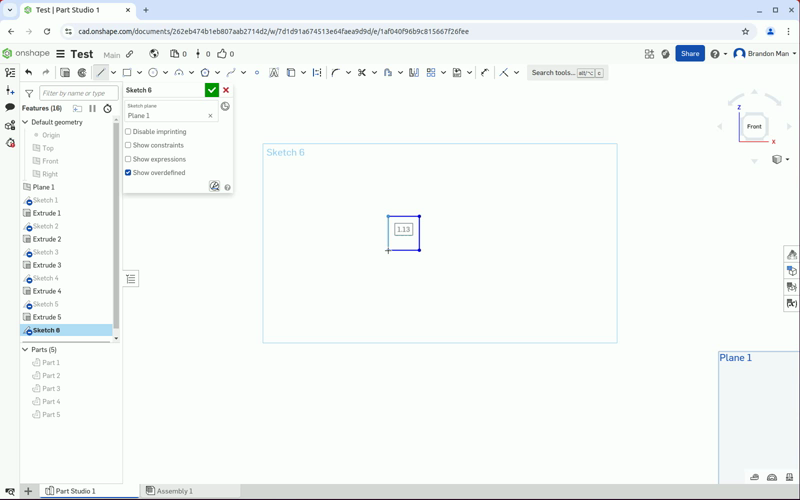
scroll(6)
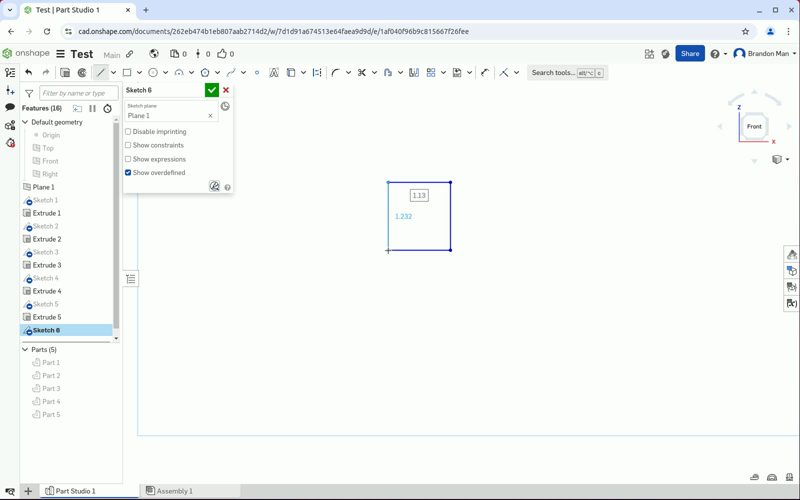
key_up(shift)
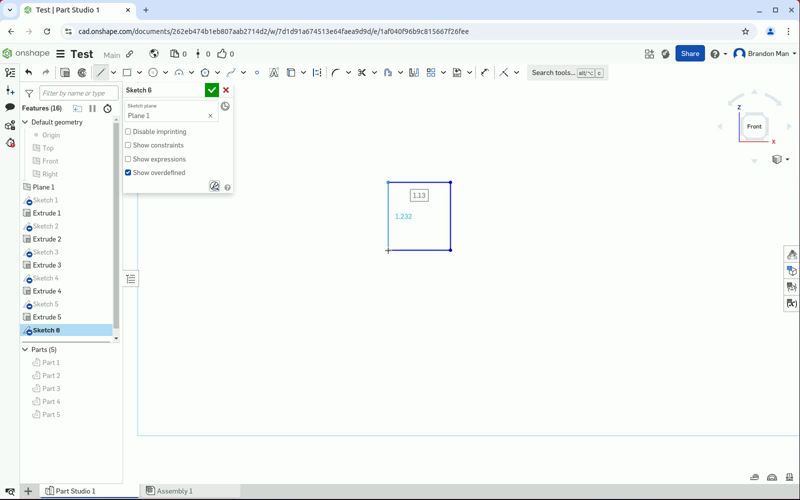
click(388, 250)
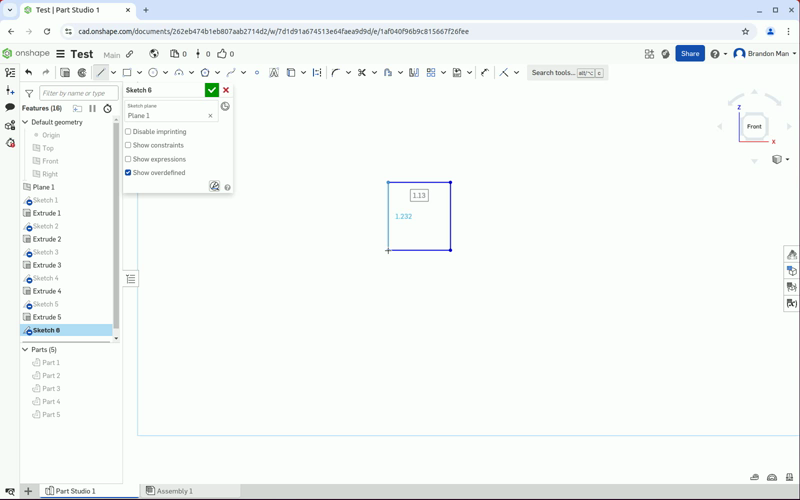
scroll(-6)
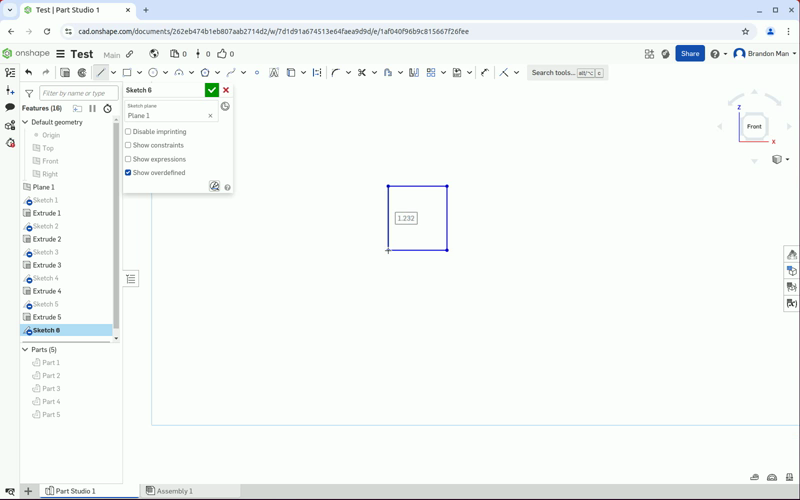
scroll(-6)
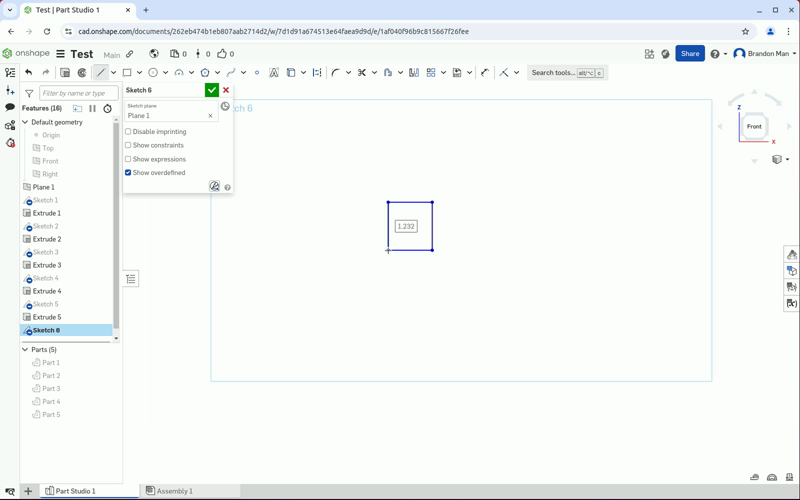
scroll(-6)
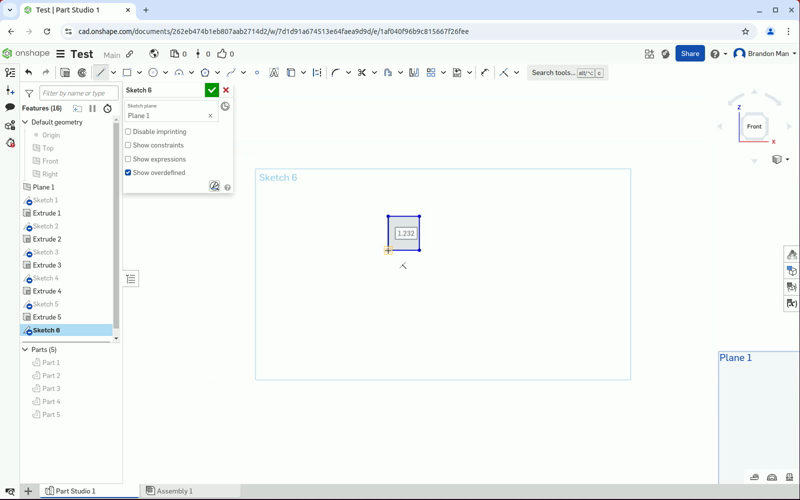
scroll(-6)
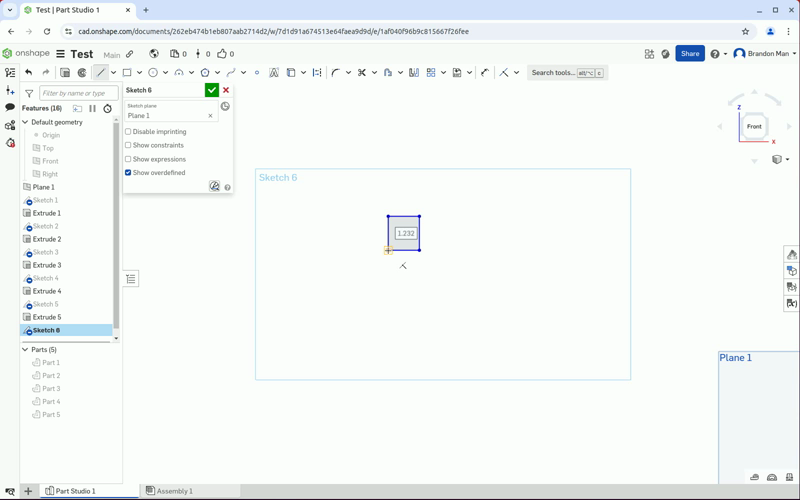
scroll(-6)
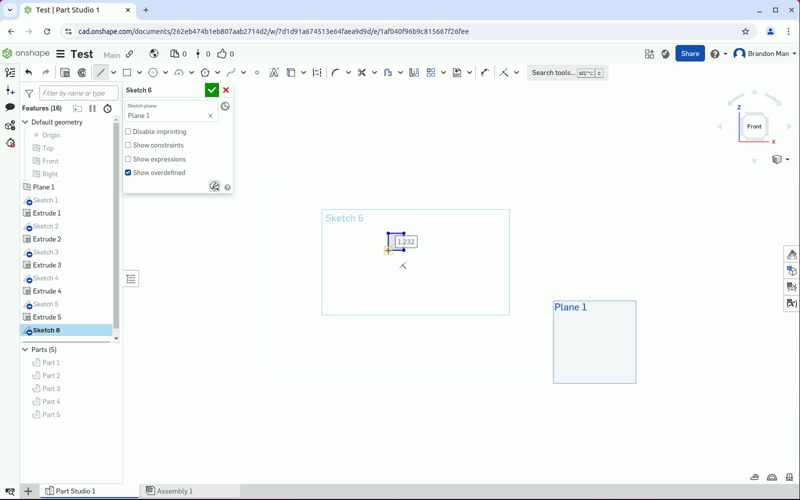
scroll(-6)
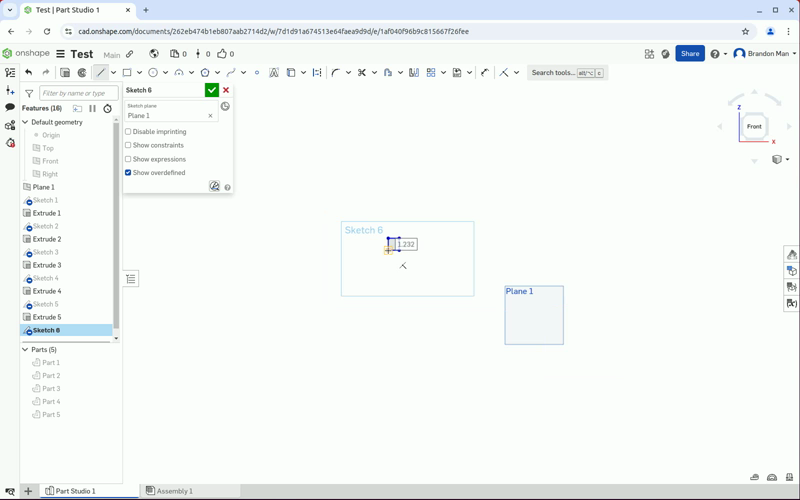
scroll(-6)
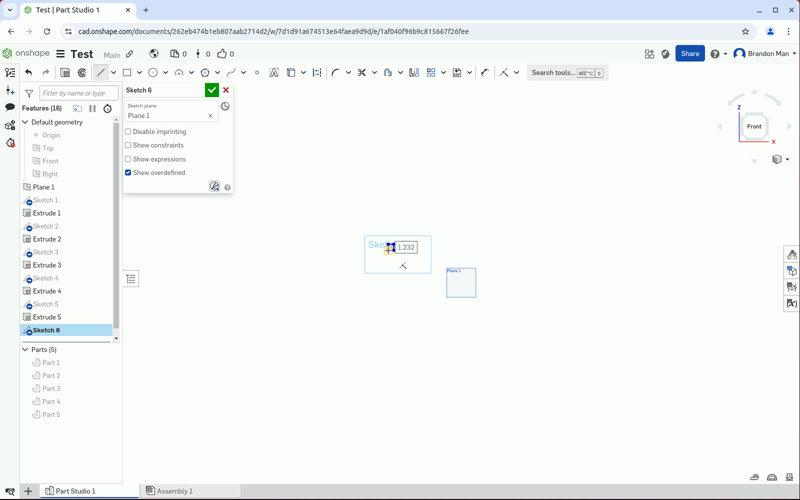
key(esc)
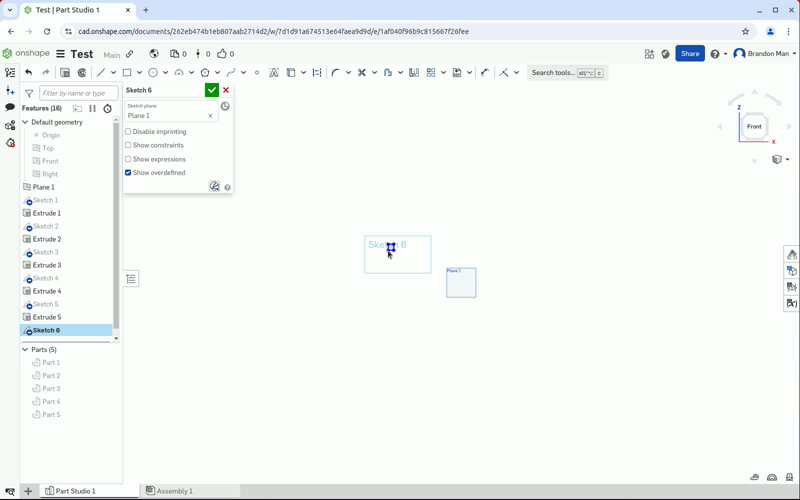
mouse_move(389, 247)
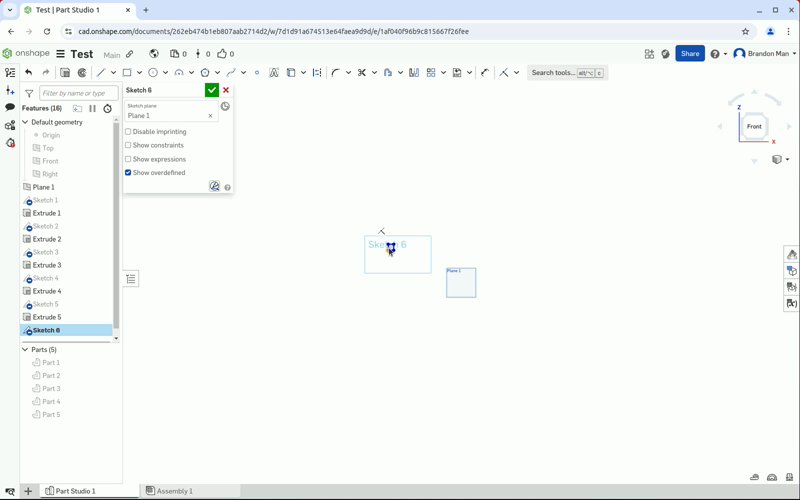
scroll(6)
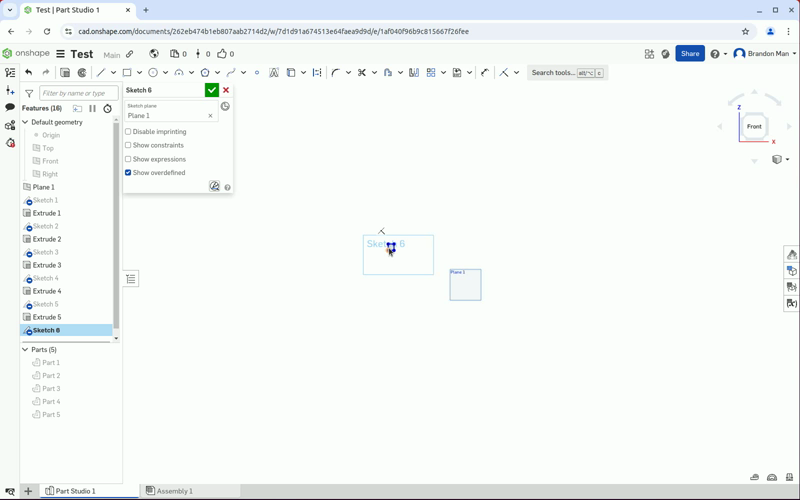
scroll(6)
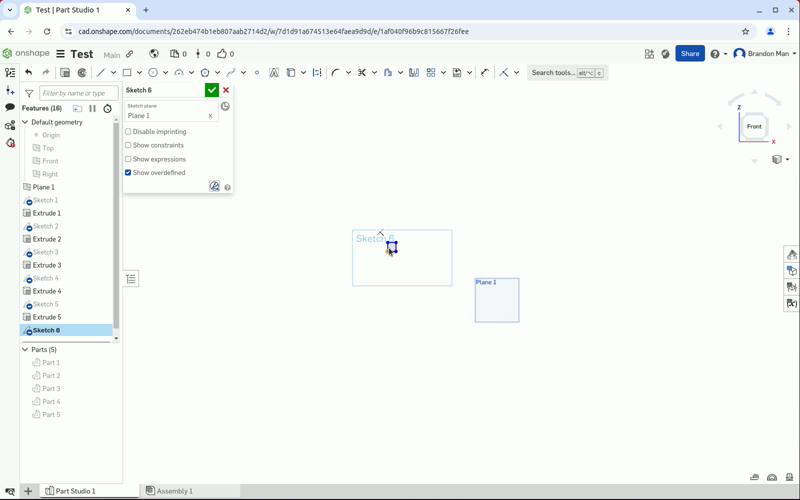
scroll(6)
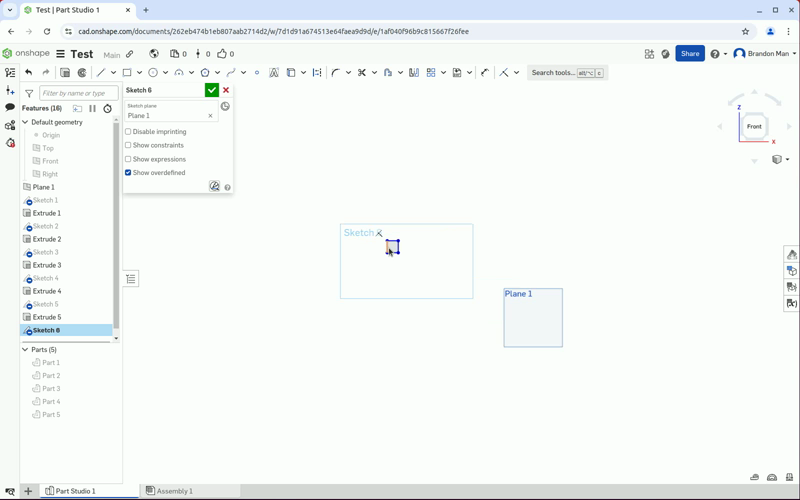
scroll(6)
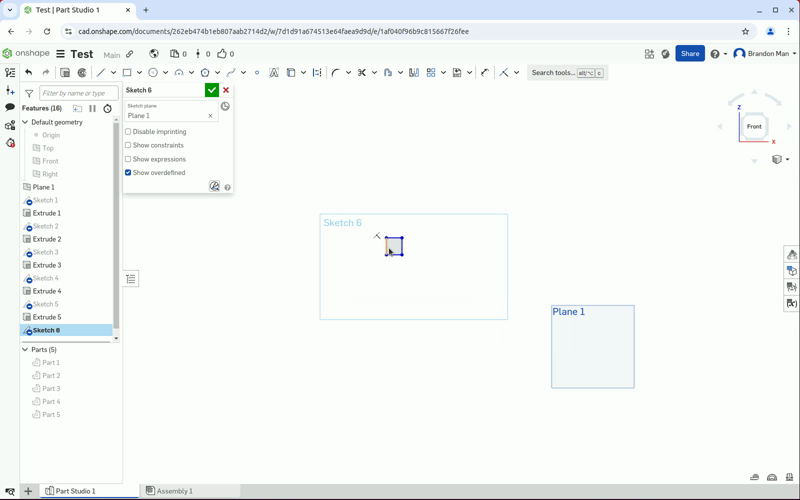
scroll(6)
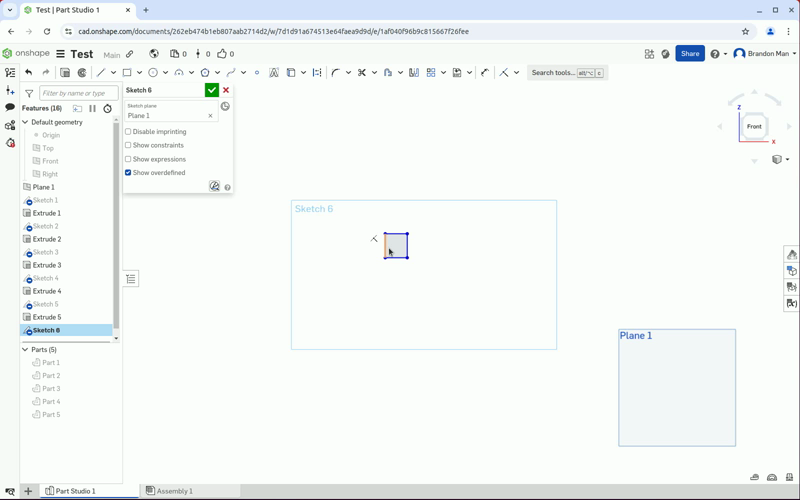
scroll(6)
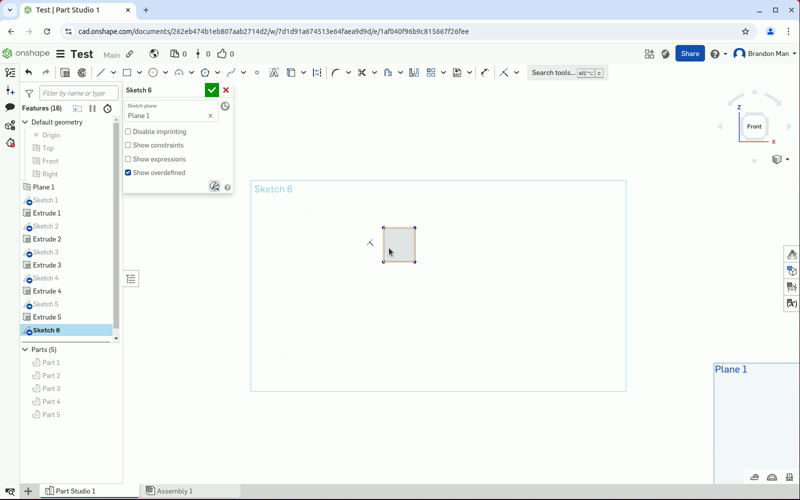
scroll(6)
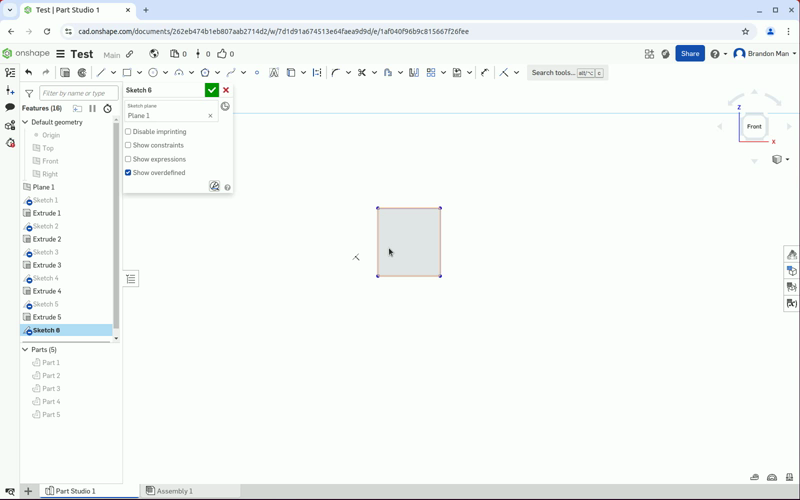
click(389, 247)
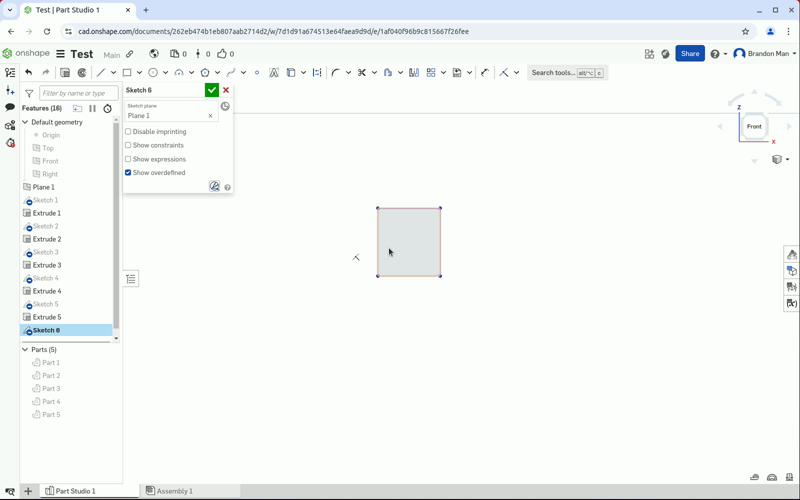
scroll(-6)
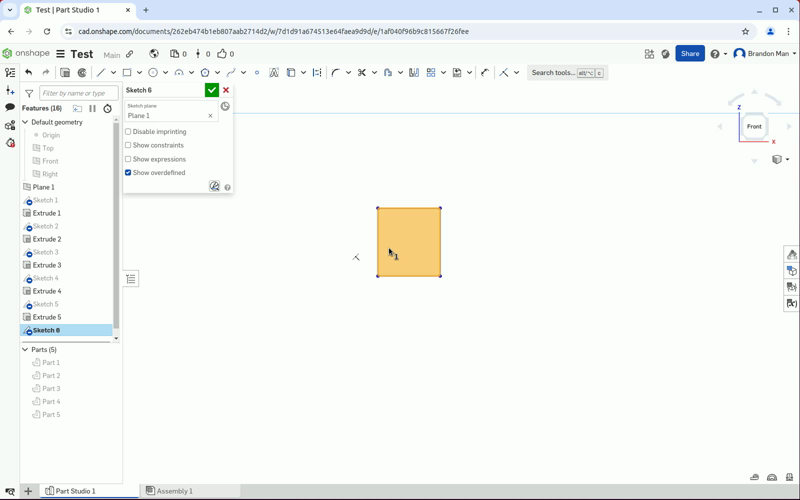
scroll(-6)
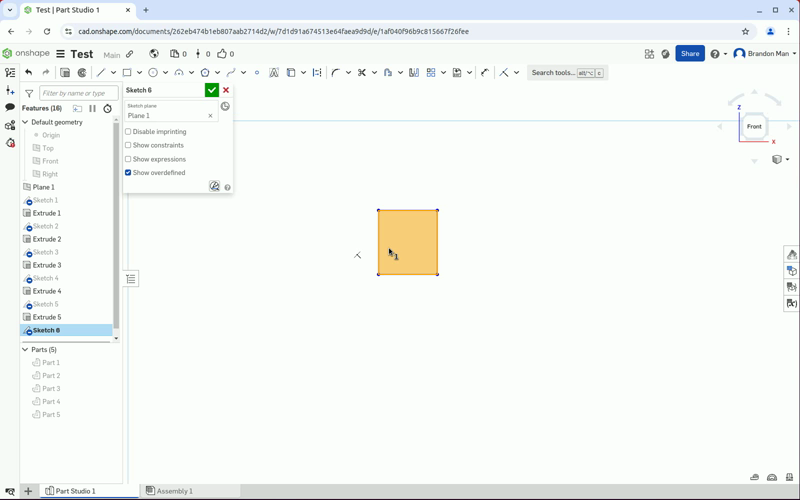
scroll(-6)
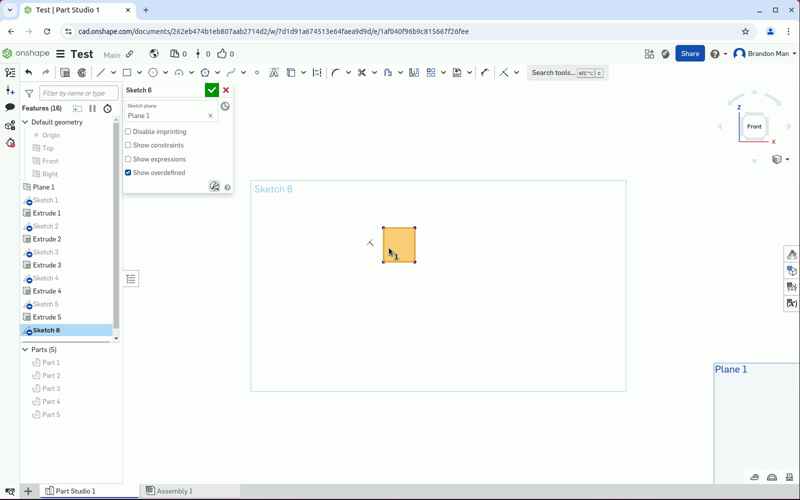
scroll(-6)
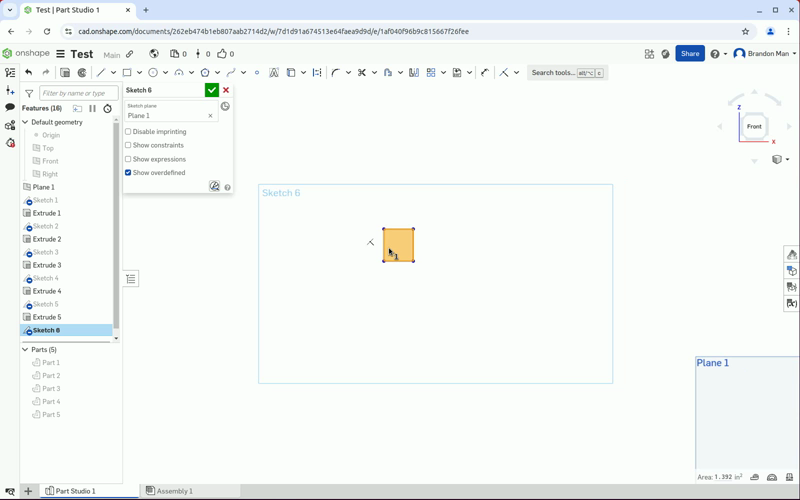
scroll(-6)
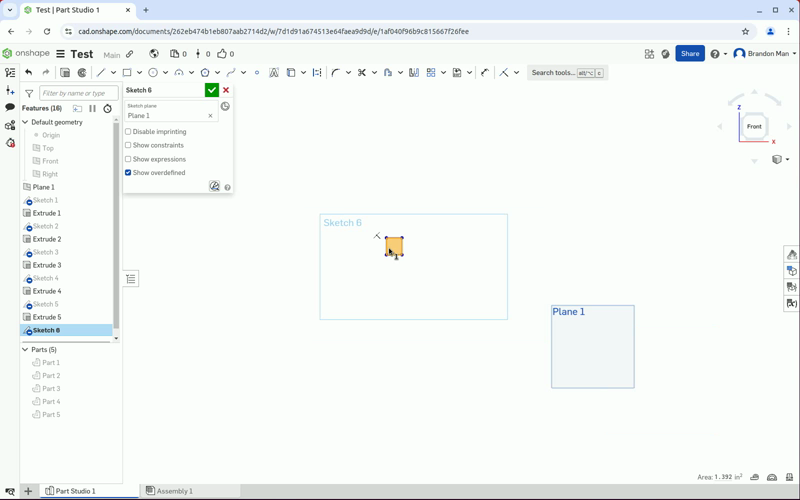
scroll(-6)
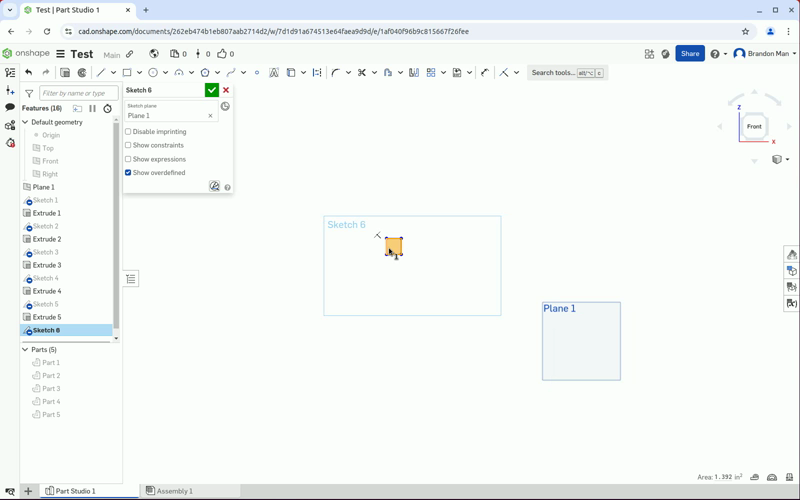
scroll(-6)
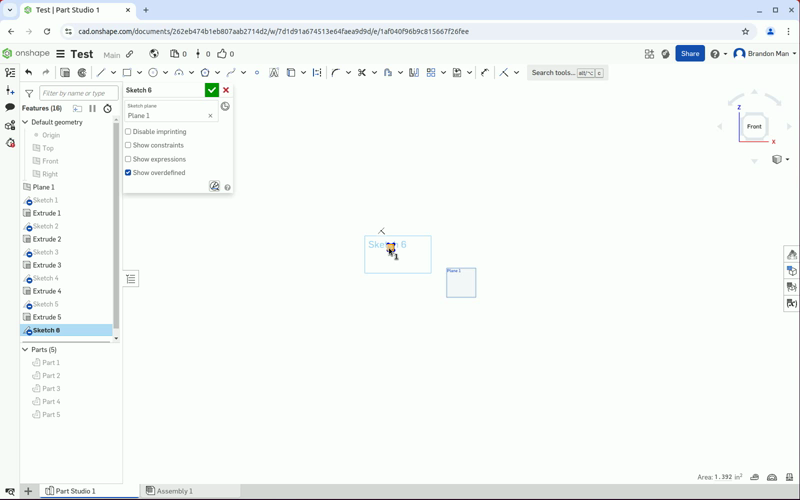
mouse_move(73, 352)
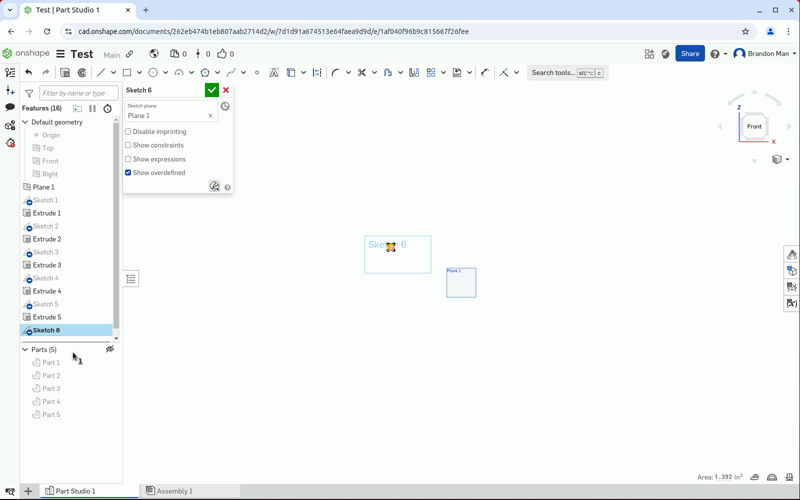
key(shift+y)
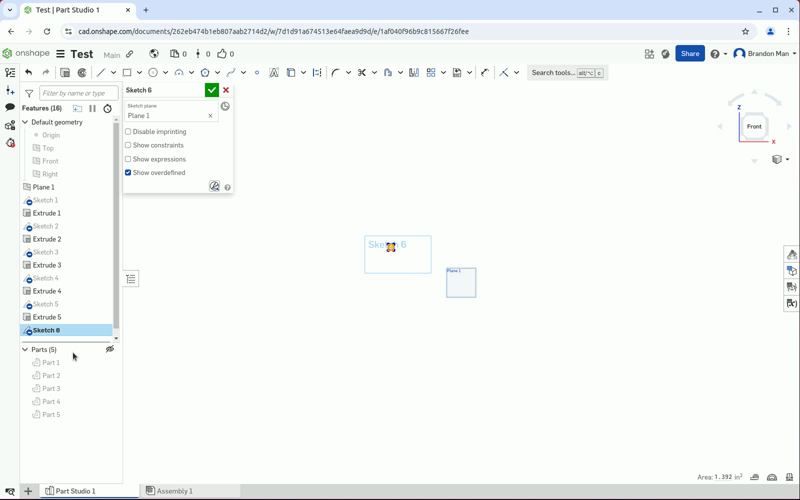
key(shift+e)
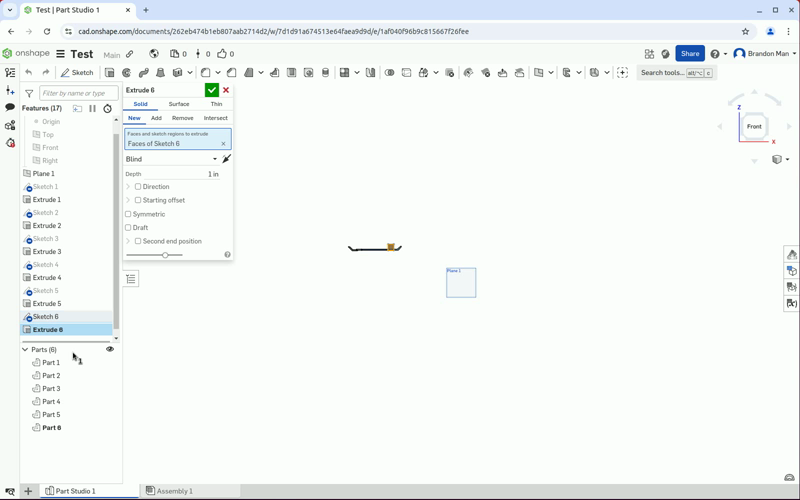
mouse_move(143, 106)
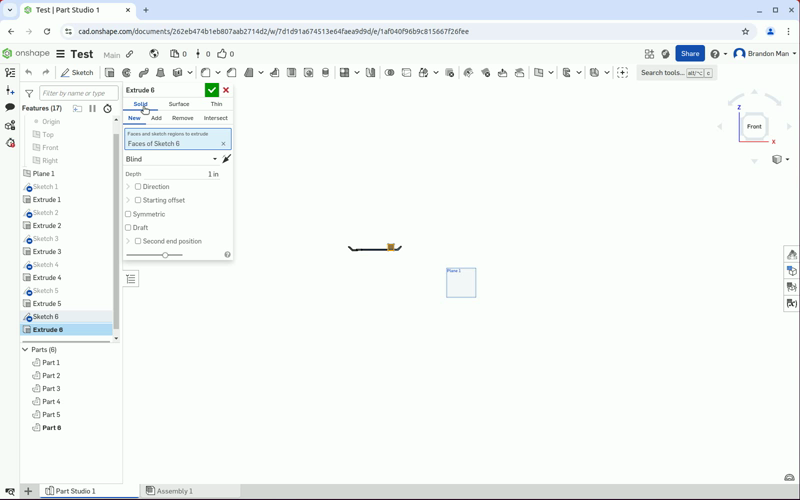
click(143, 106)
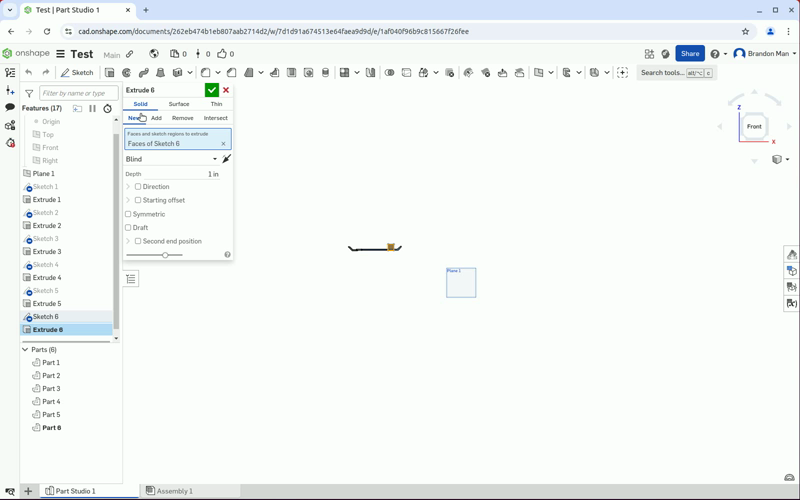
mouse_move(137, 120)
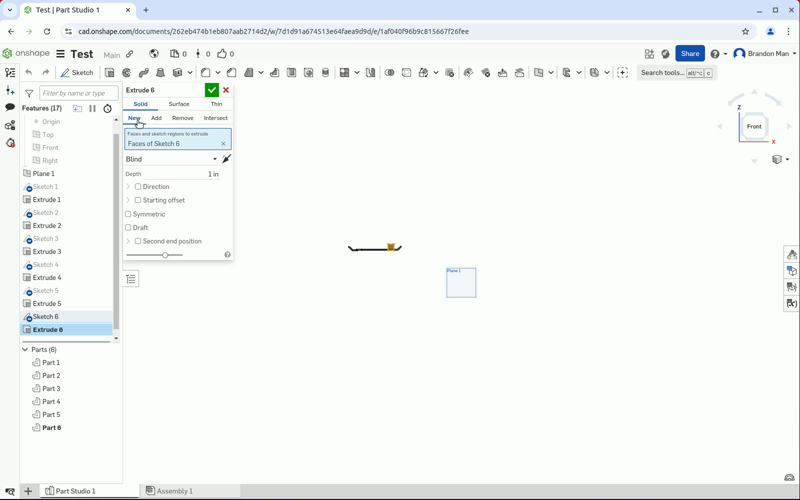
click(137, 120)
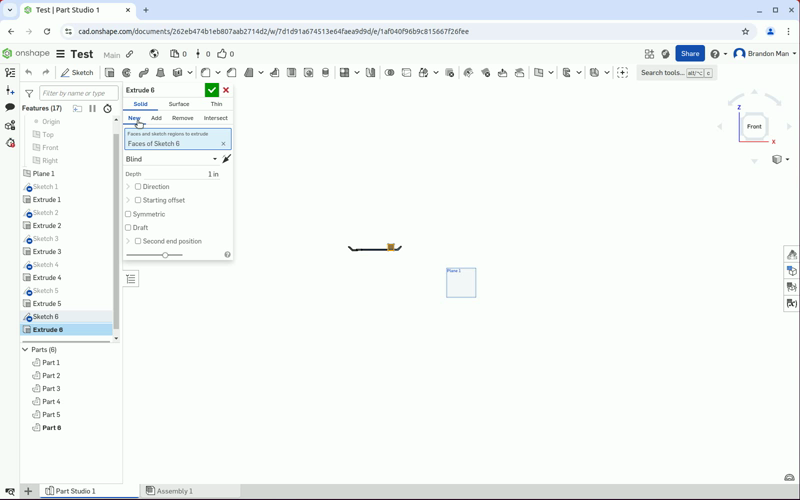
key(tab, 4)
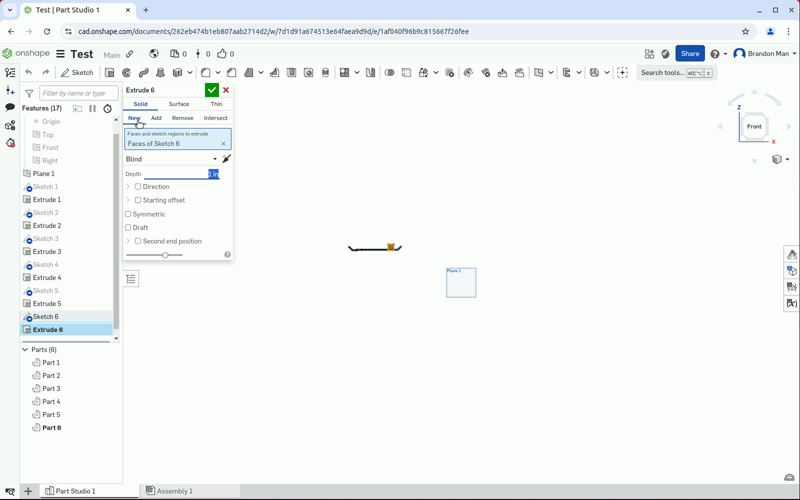
text(-1.926)
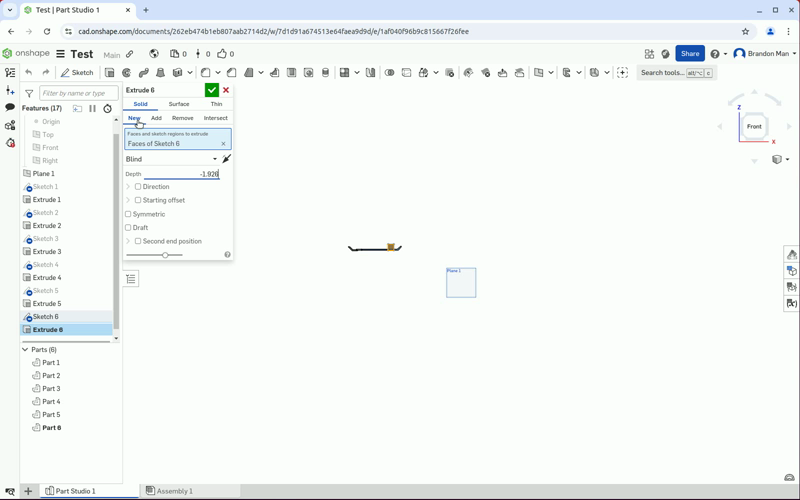
key(enter)
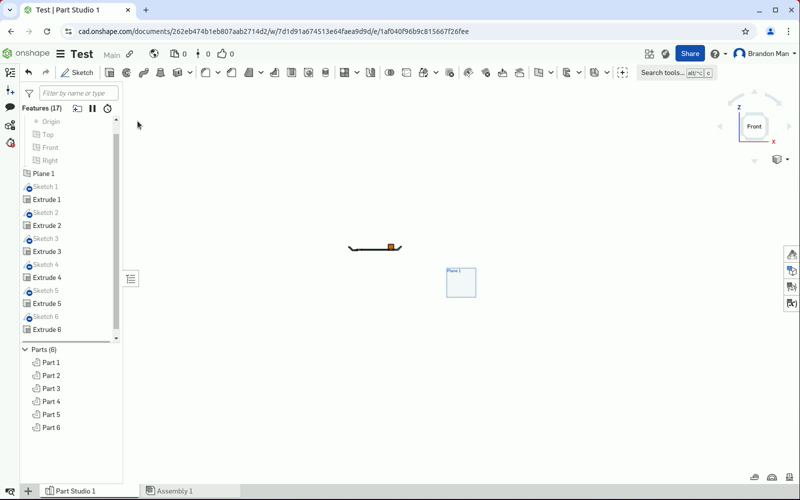
key(shift+h)
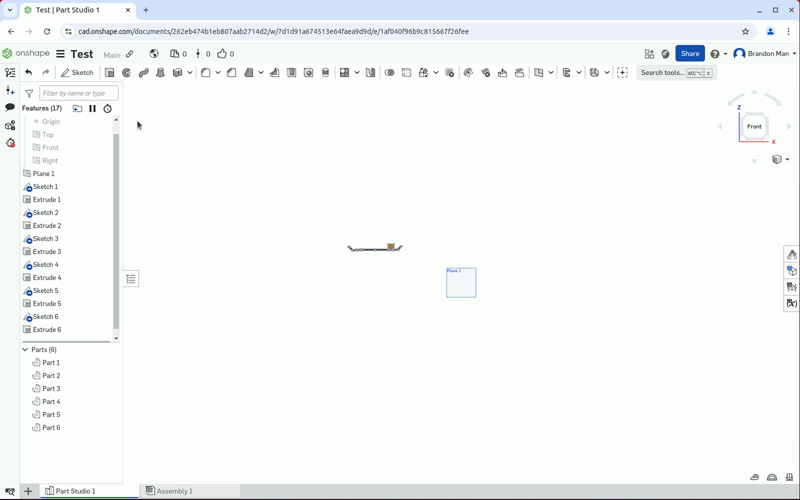
key(shift+h)
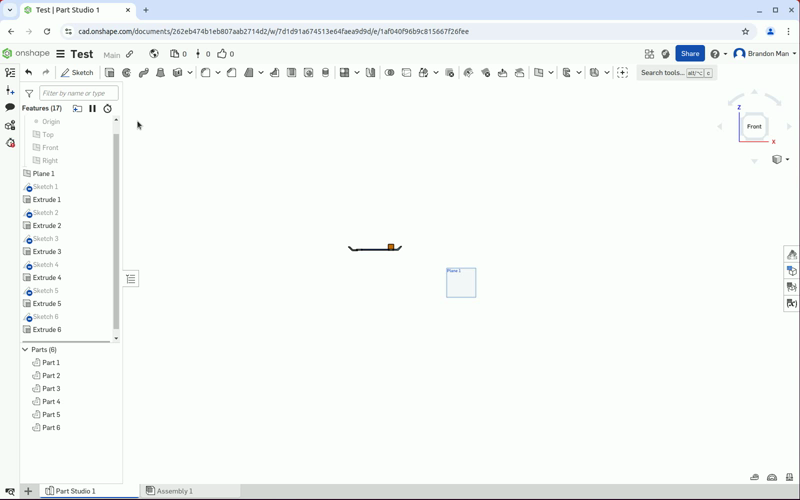
mouse_move(69, 176)
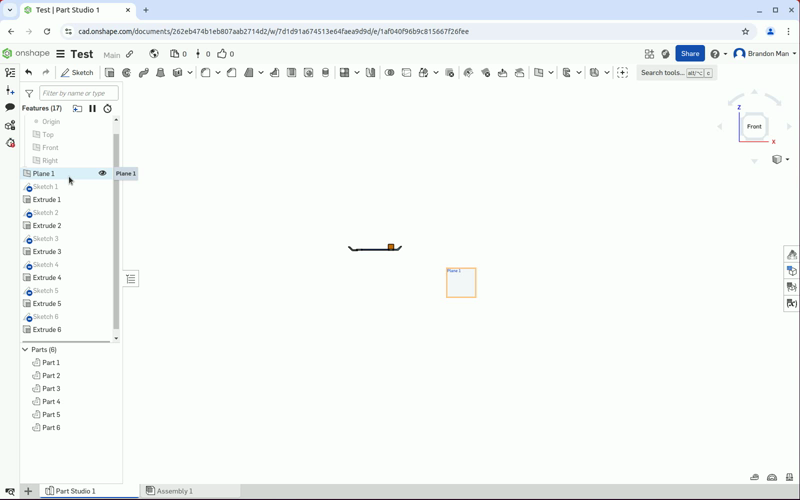
click(69, 176)
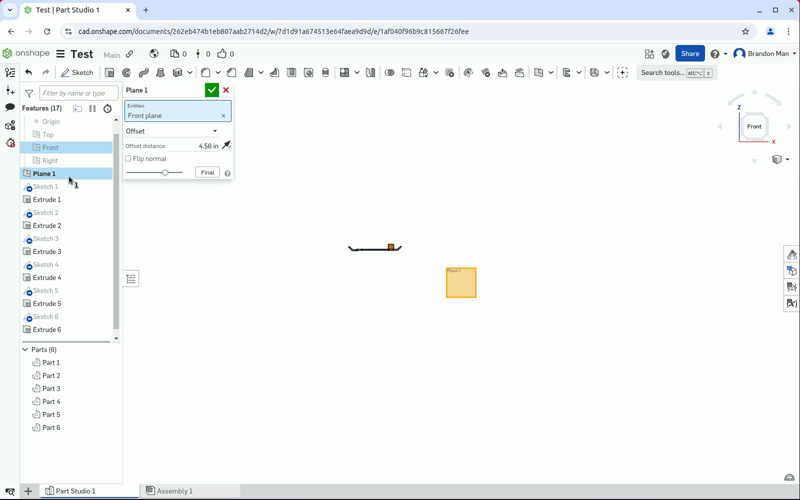
mouse_move(229, 92)
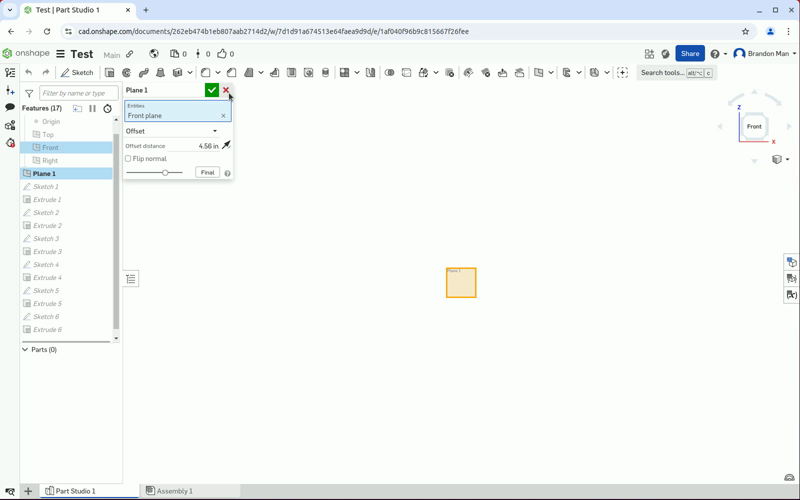
click(229, 92)
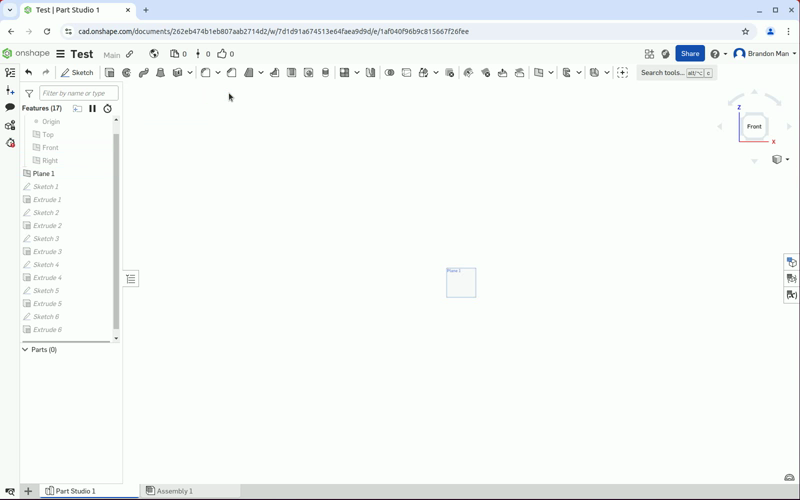
key(shift+s)
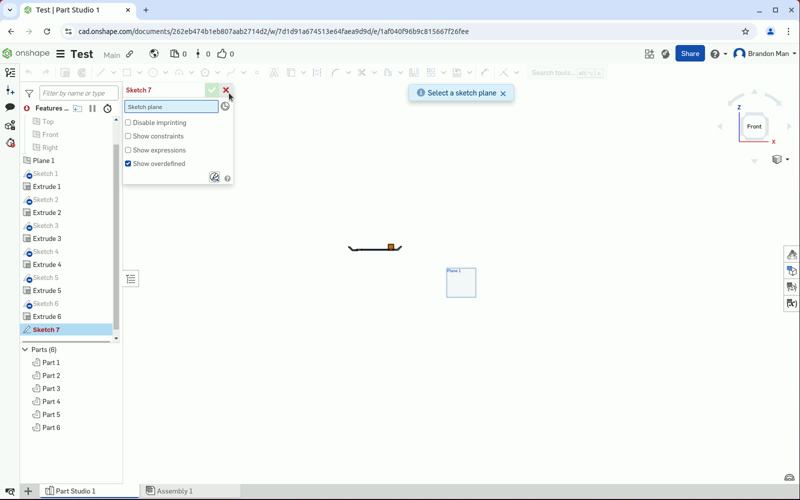
mouse_move(69, 163)
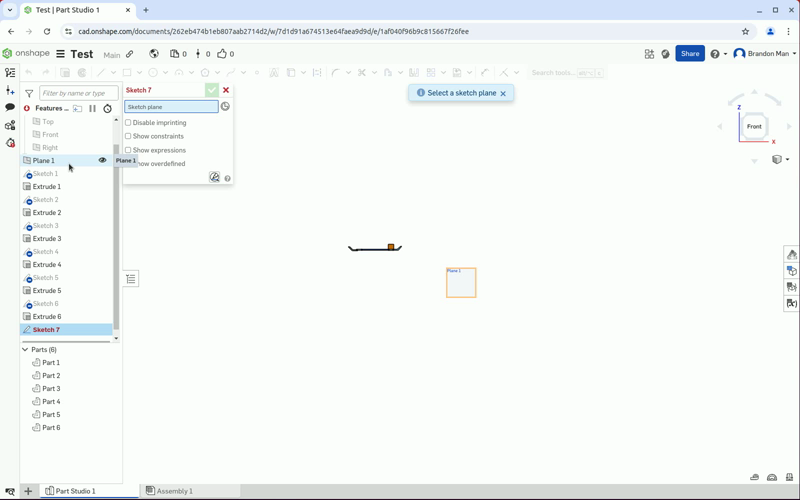
click(69, 163)
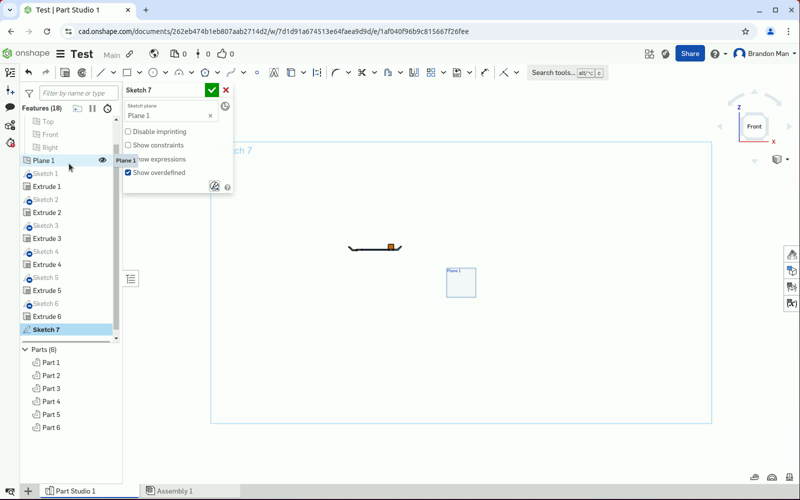
mouse_move(73, 352)
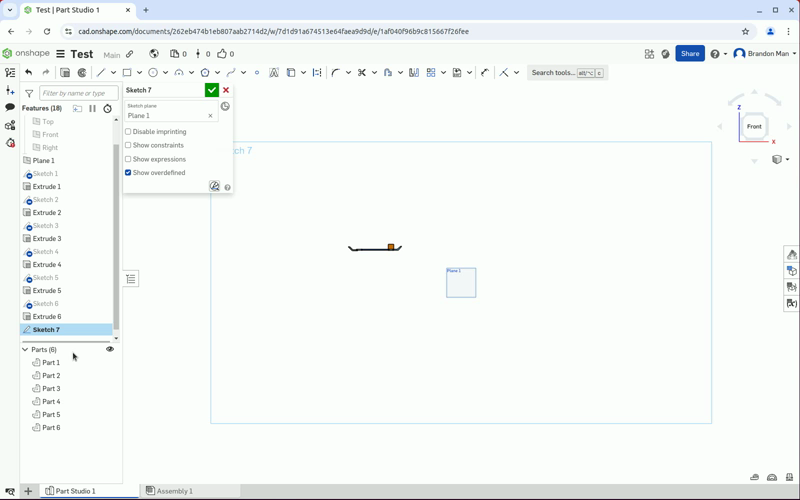
key(y)
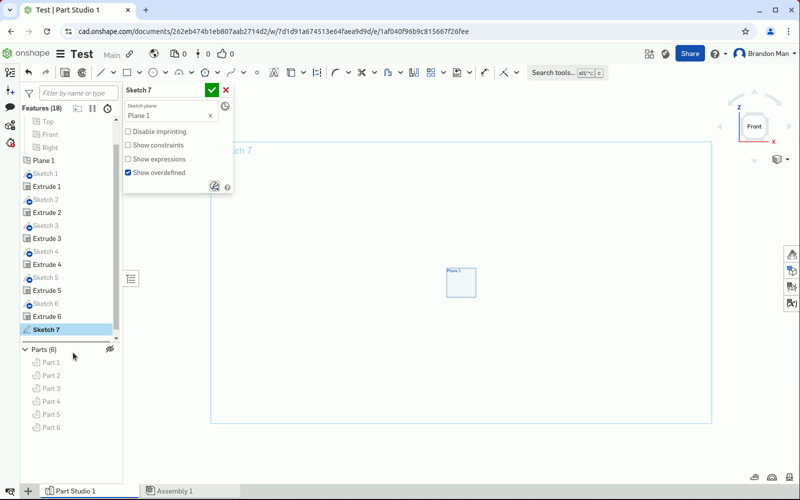
key(l)
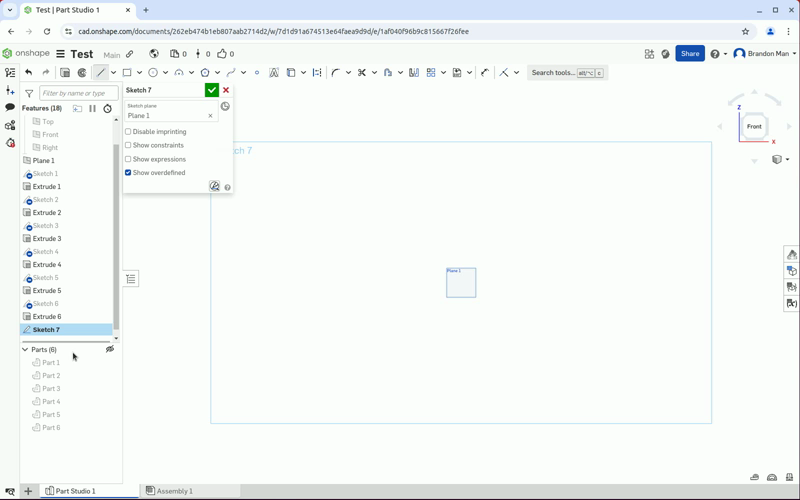
key_down(shift)
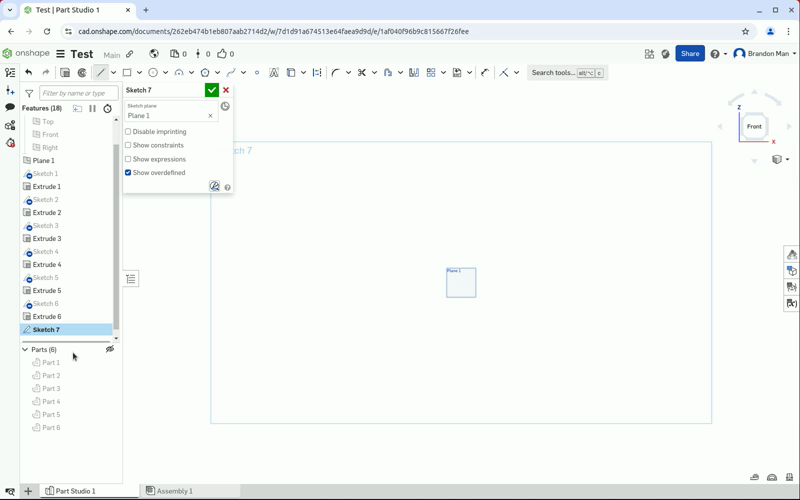
mouse_move(356, 250)
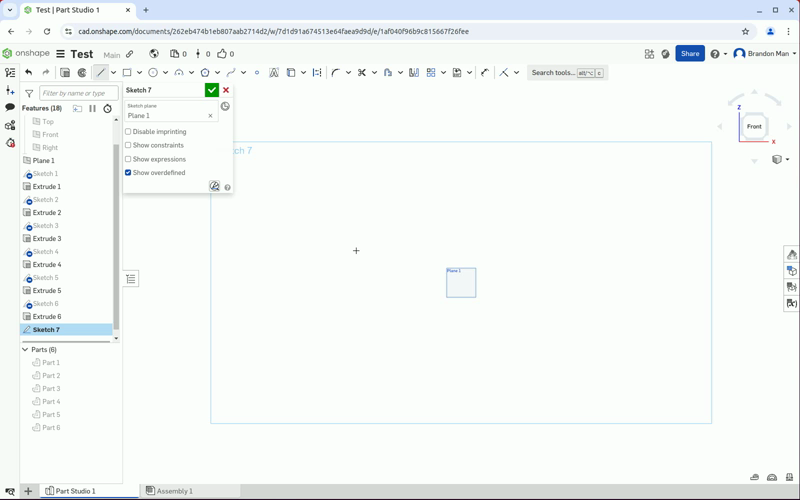
click(356, 250)
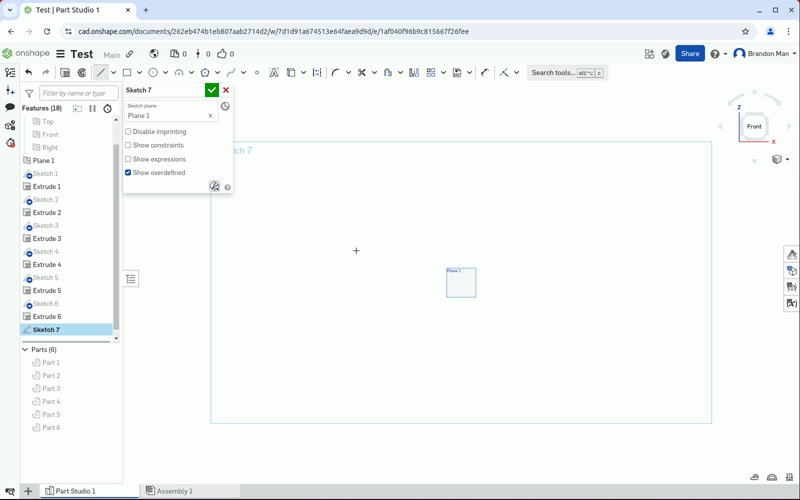
key_up(shift)
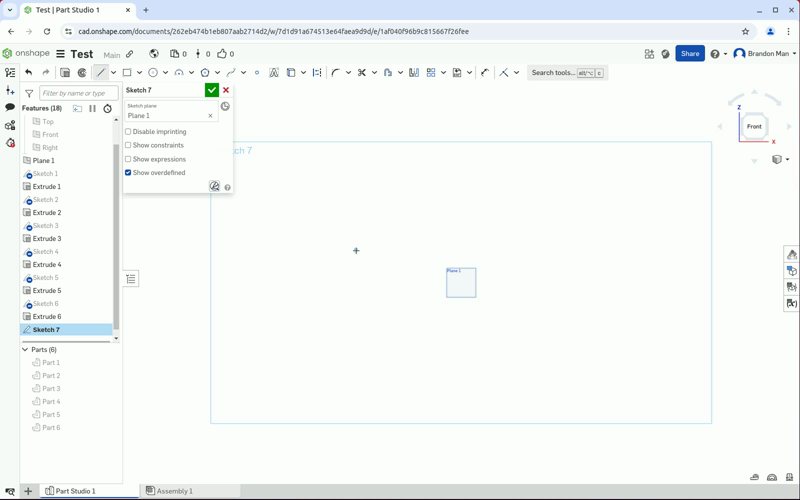
key_down(shift)
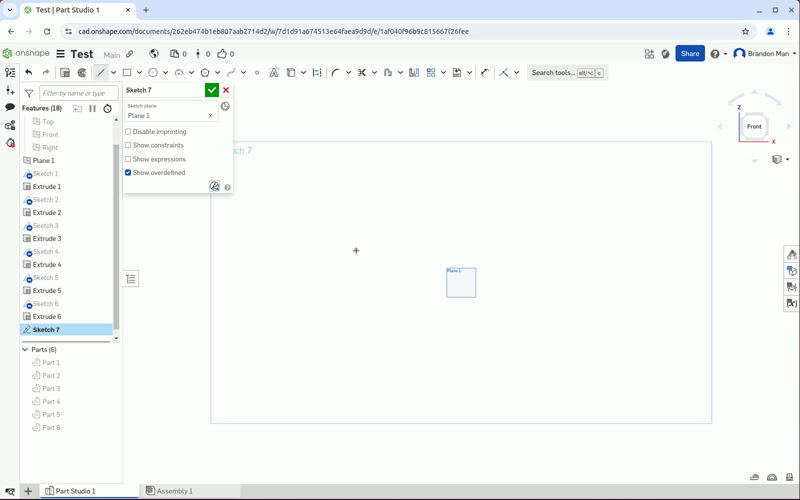
mouse_move(386, 250)
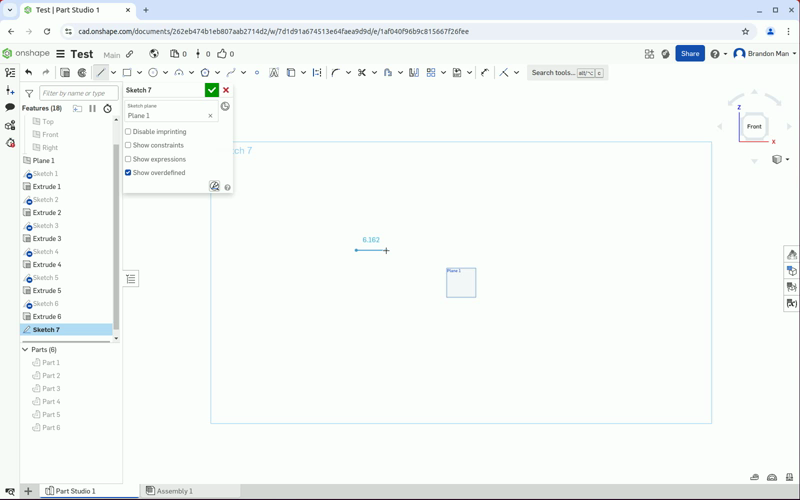
mouse_move(362, 250)
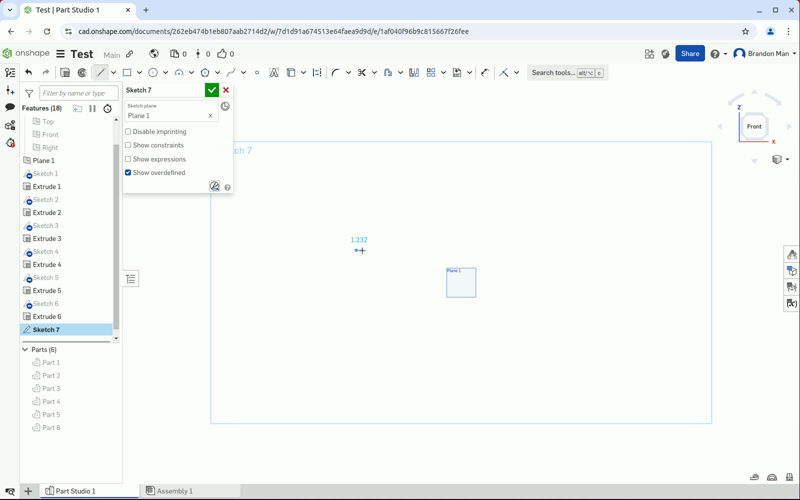
scroll(6)
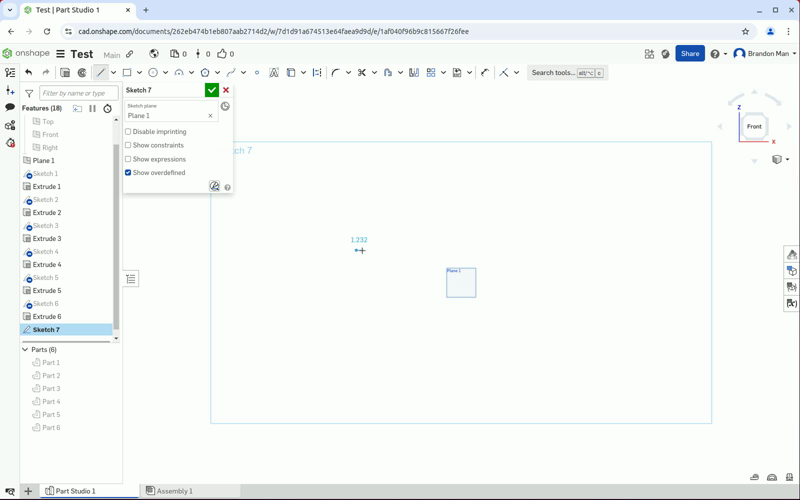
scroll(6)
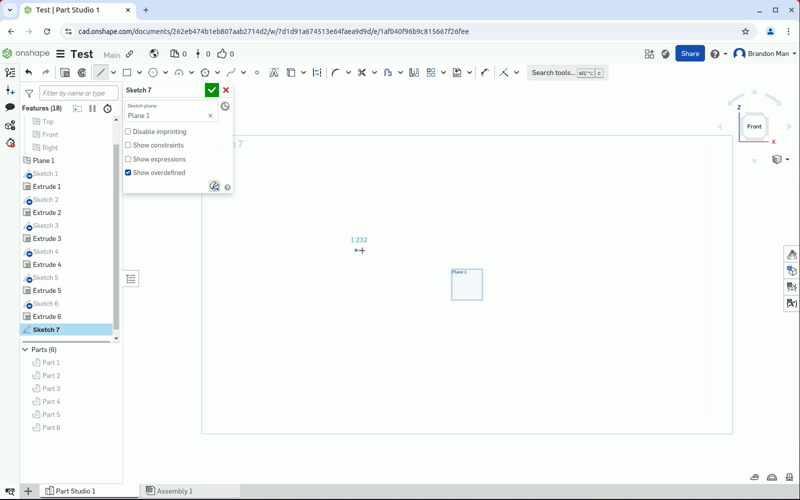
scroll(6)
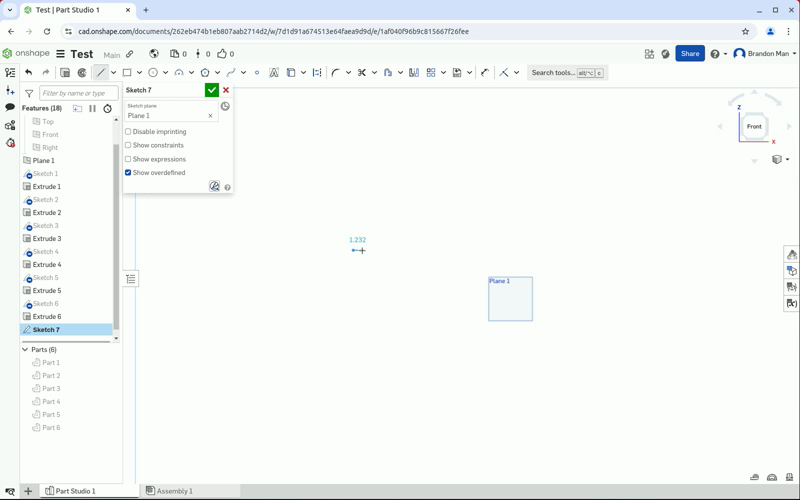
scroll(6)
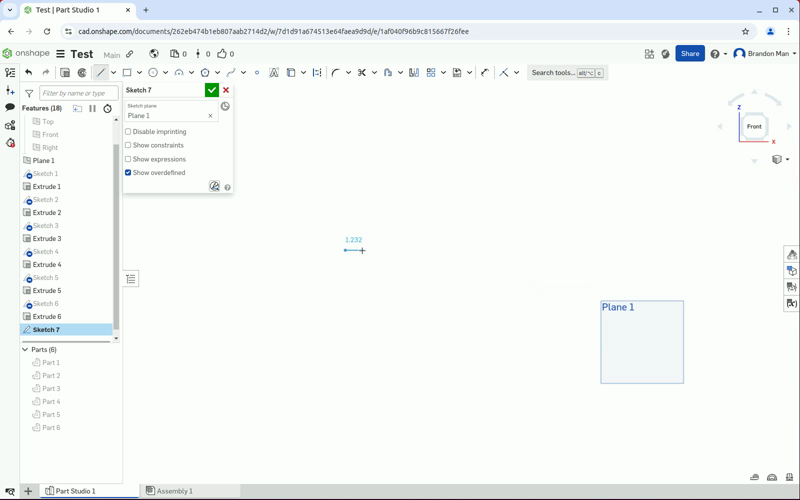
scroll(6)
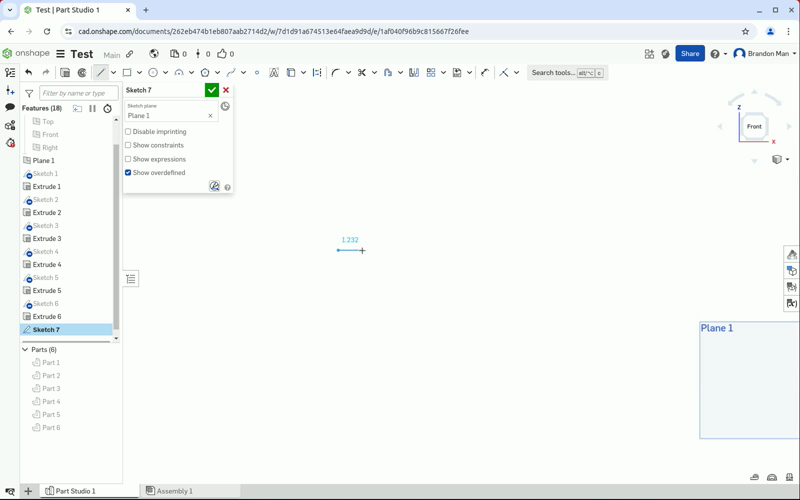
scroll(6)
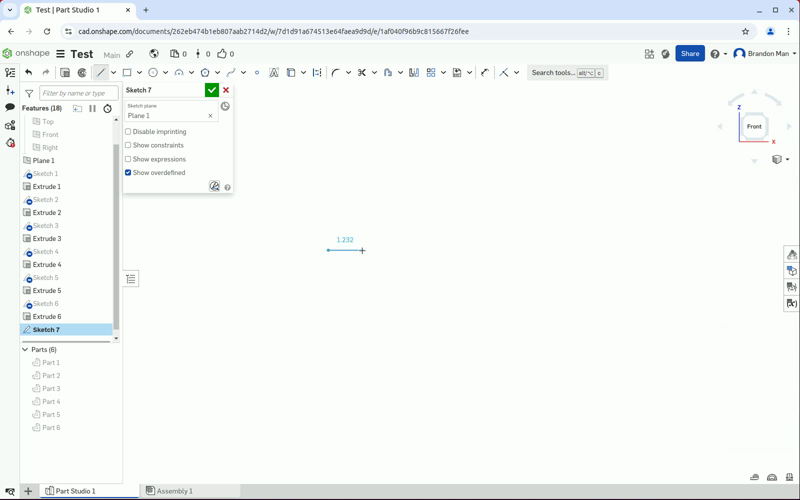
scroll(6)
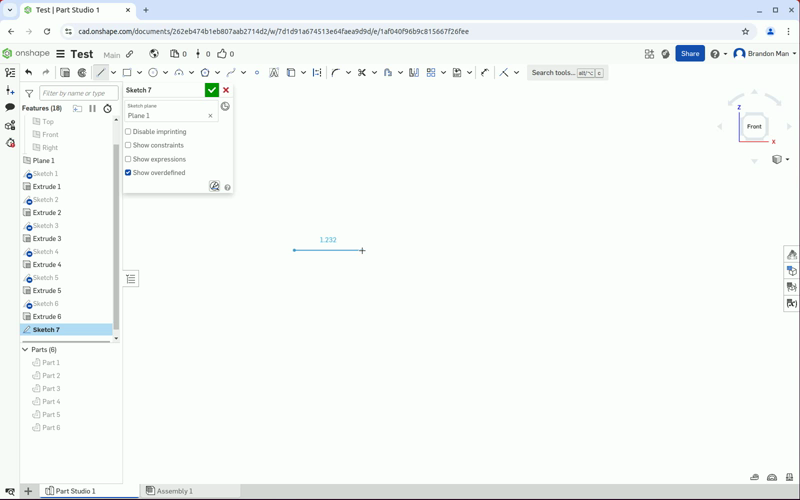
click(362, 250)
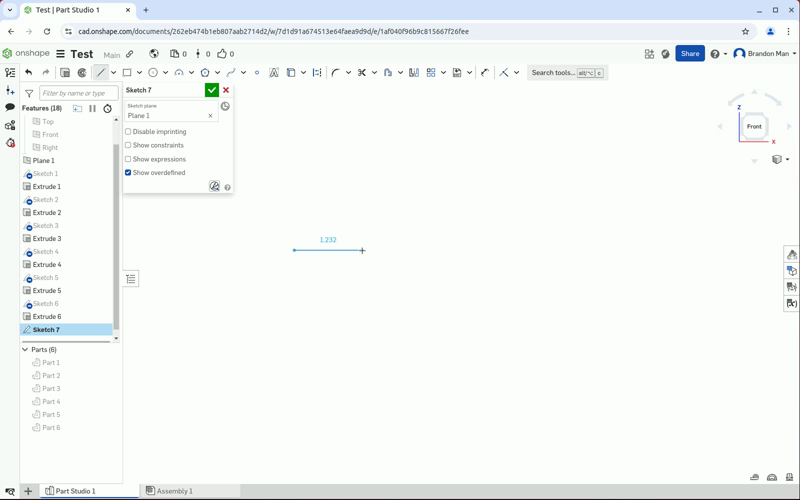
scroll(-6)
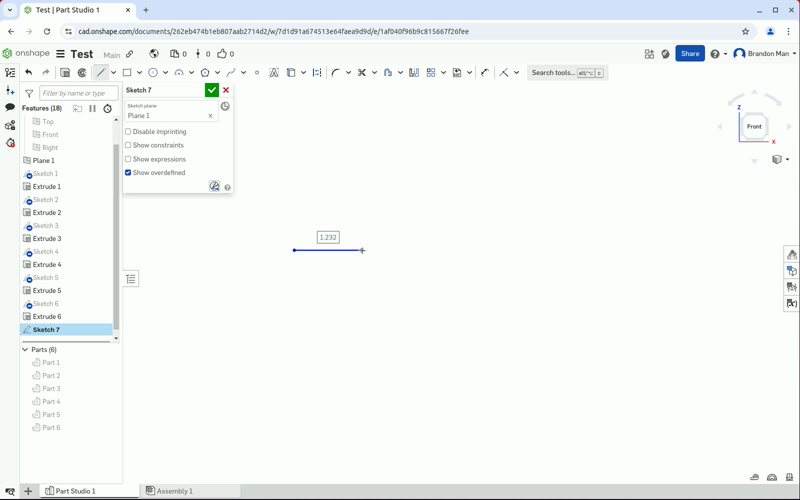
scroll(-6)
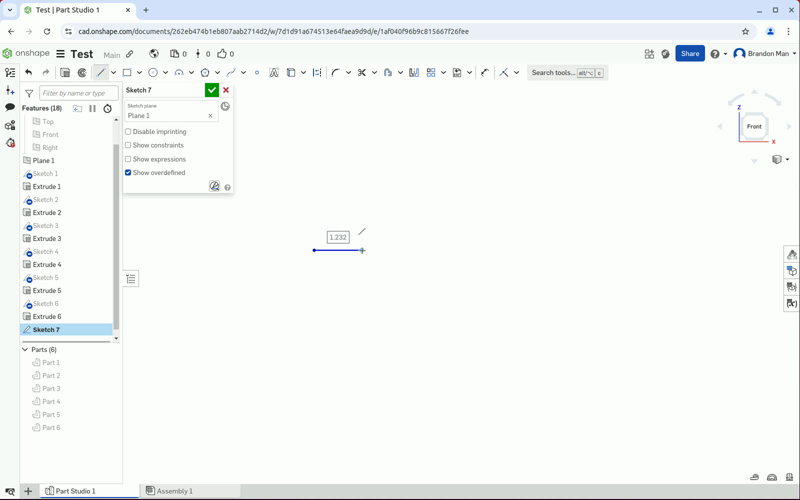
scroll(-6)
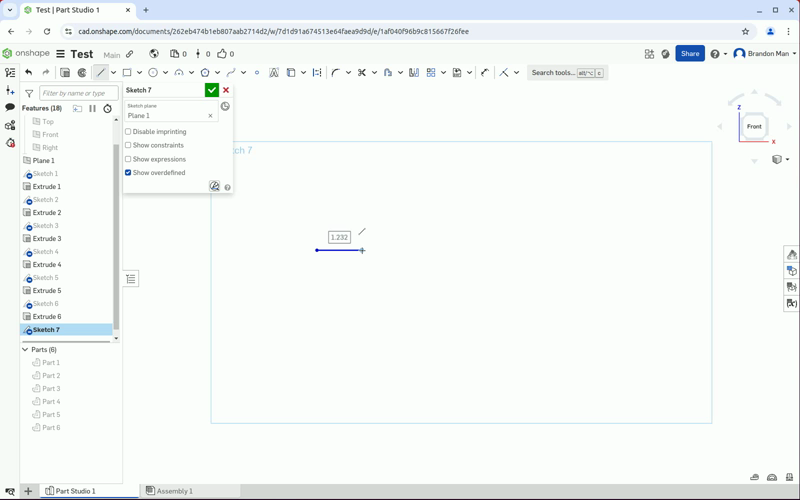
scroll(-6)
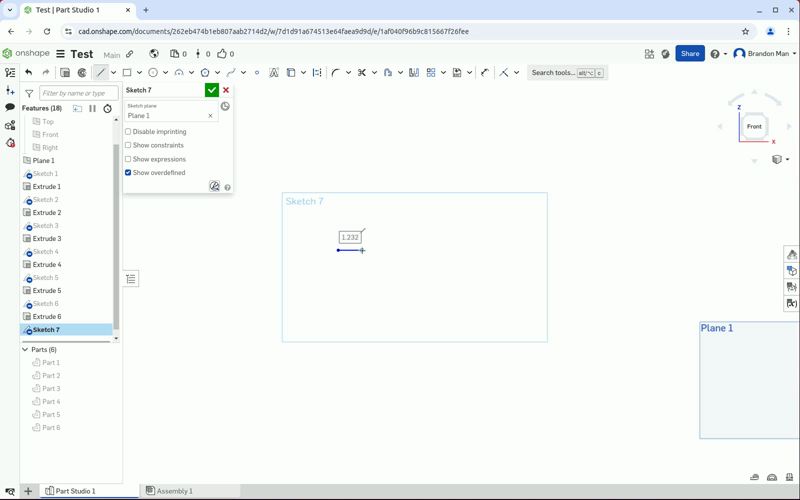
scroll(-6)
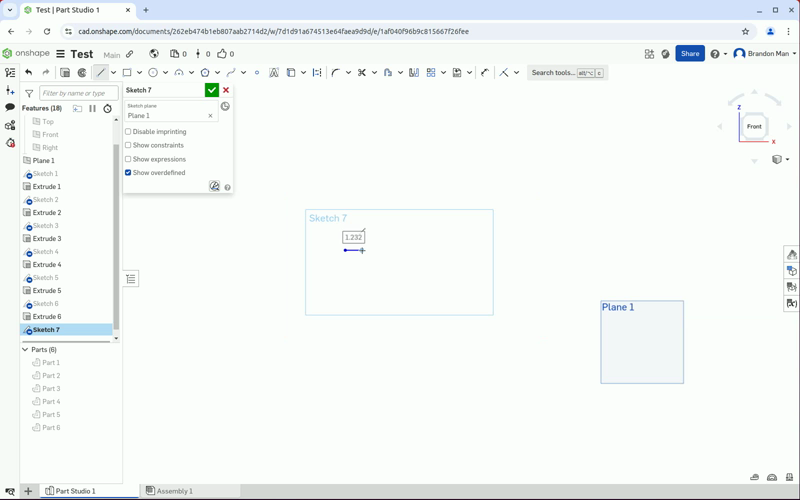
scroll(-6)
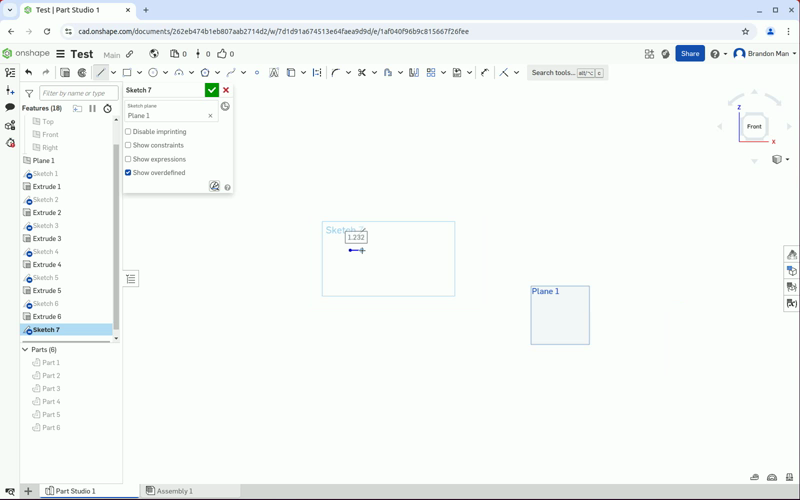
scroll(-6)
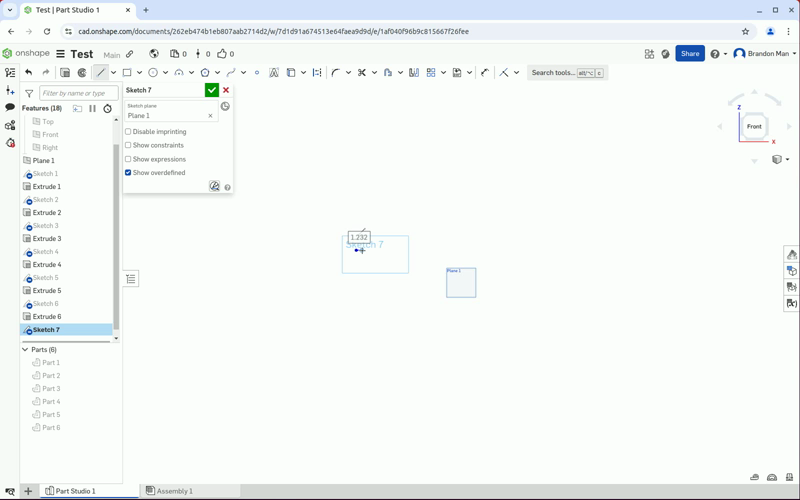
key_up(shift)
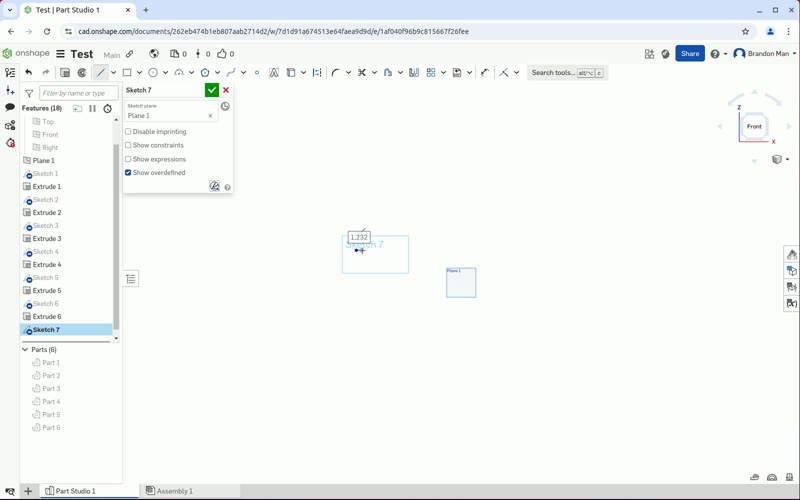
key_down(shift)
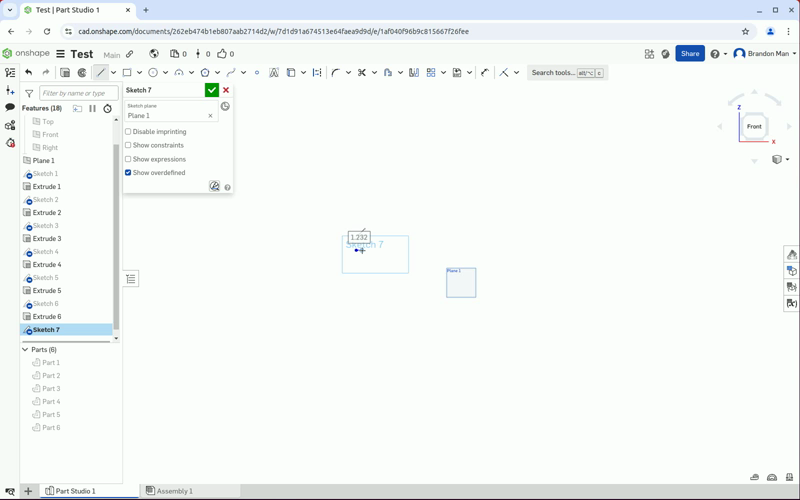
mouse_move(392, 250)
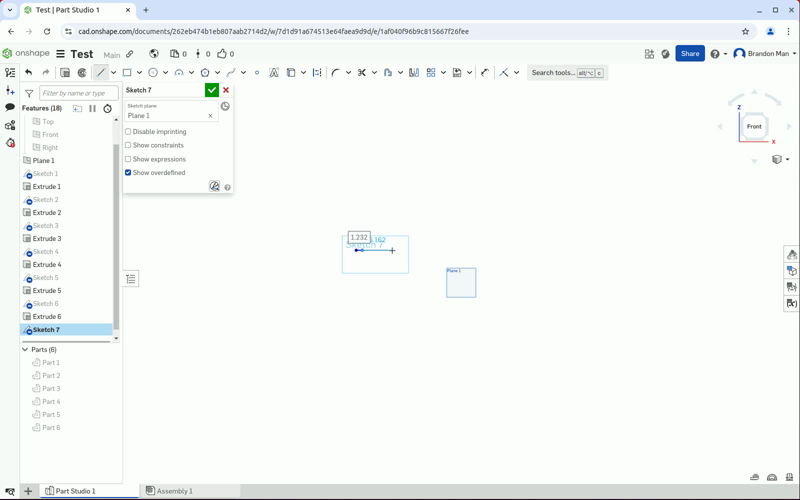
mouse_move(362, 244)
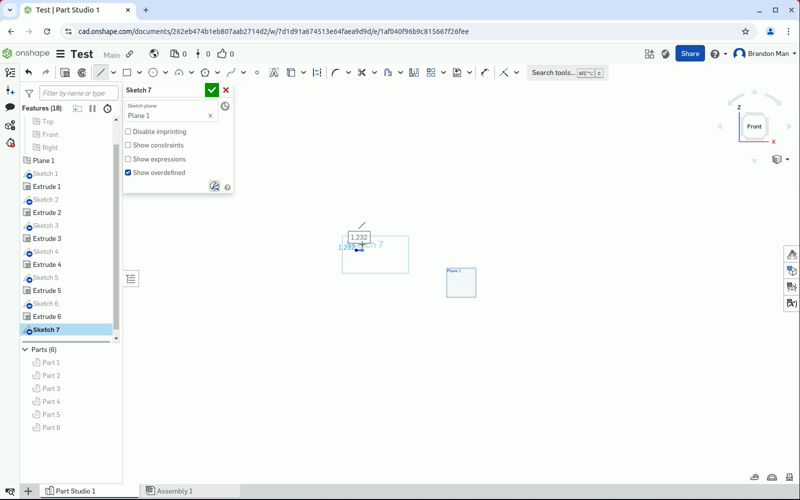
scroll(6)
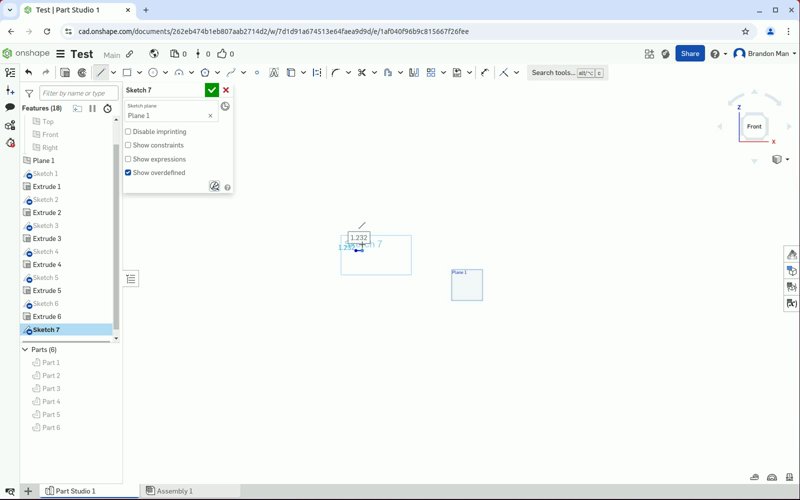
scroll(6)
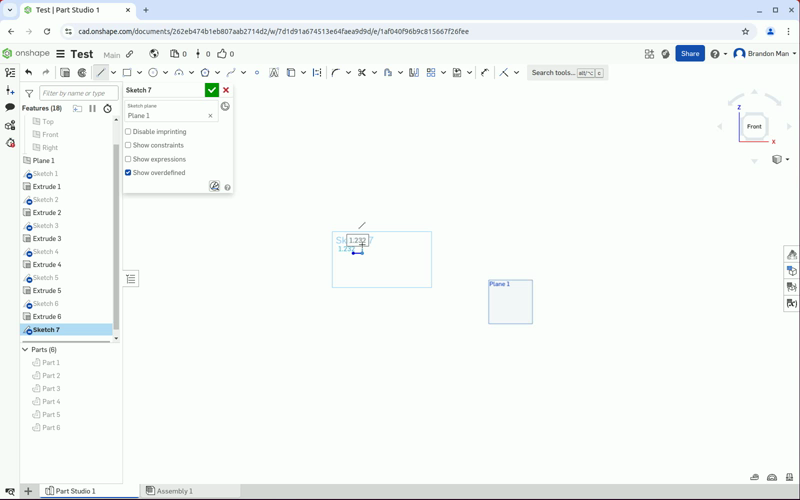
scroll(6)
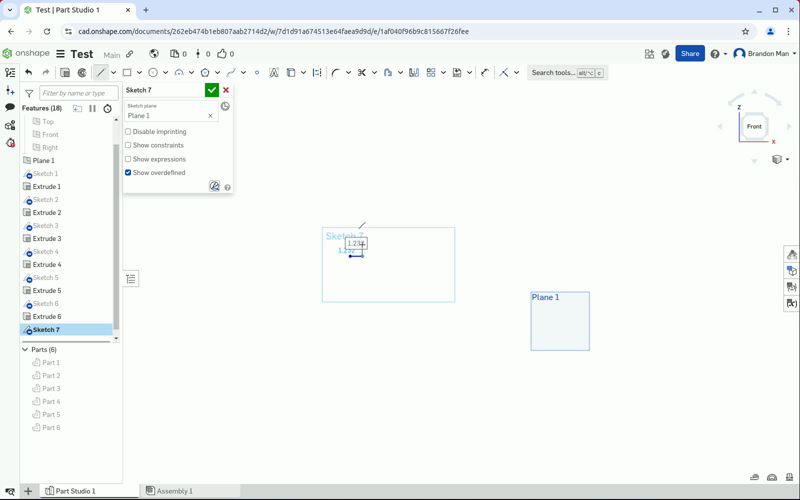
scroll(6)
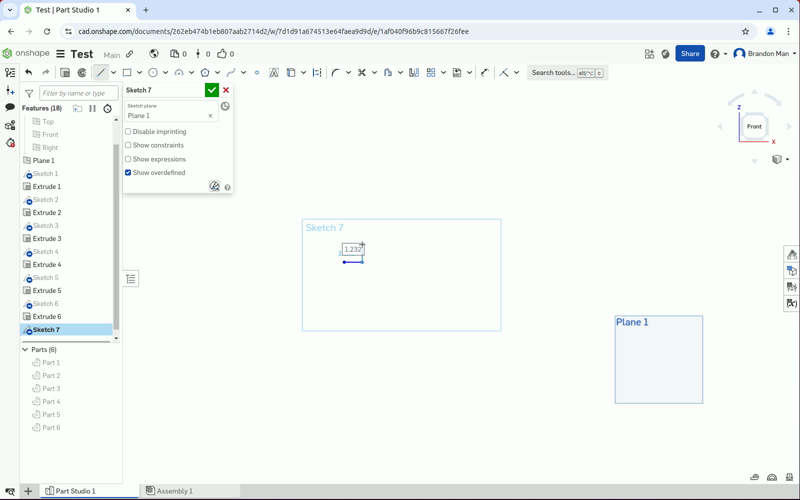
scroll(6)
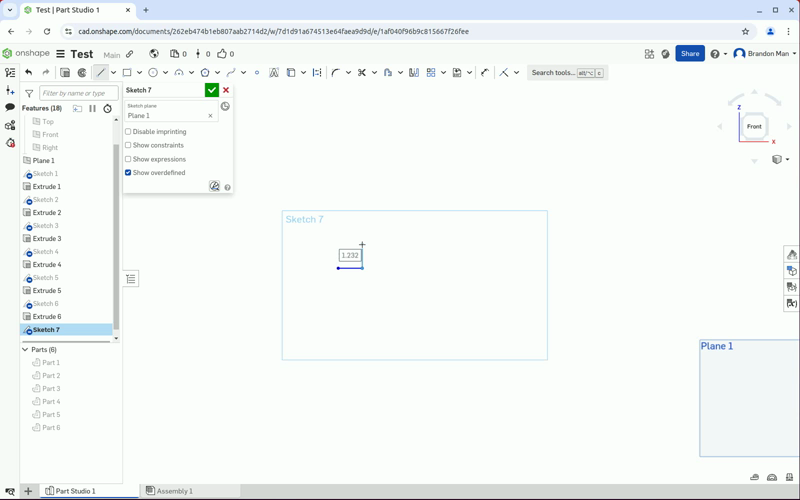
scroll(6)
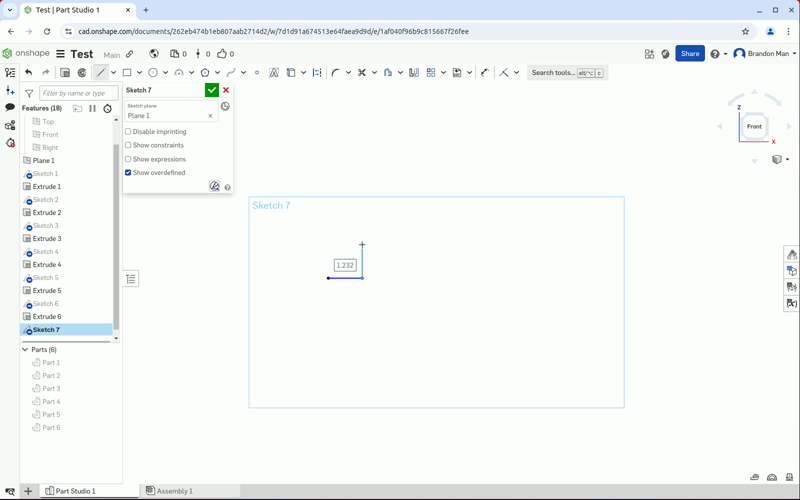
scroll(6)
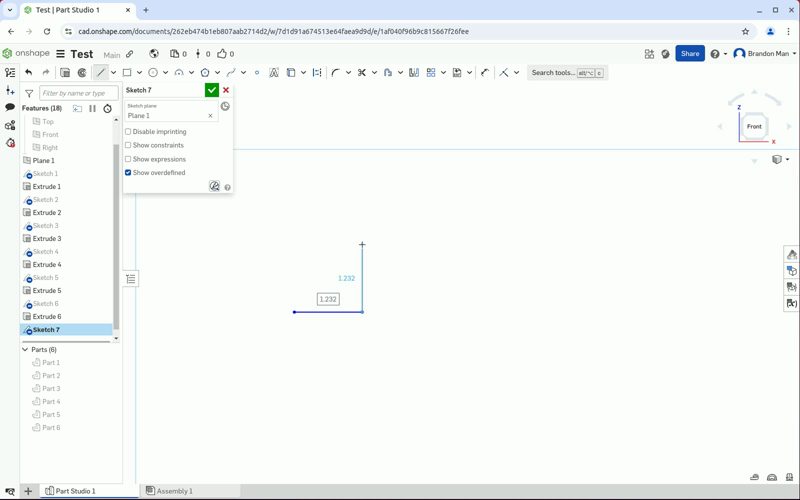
click(362, 244)
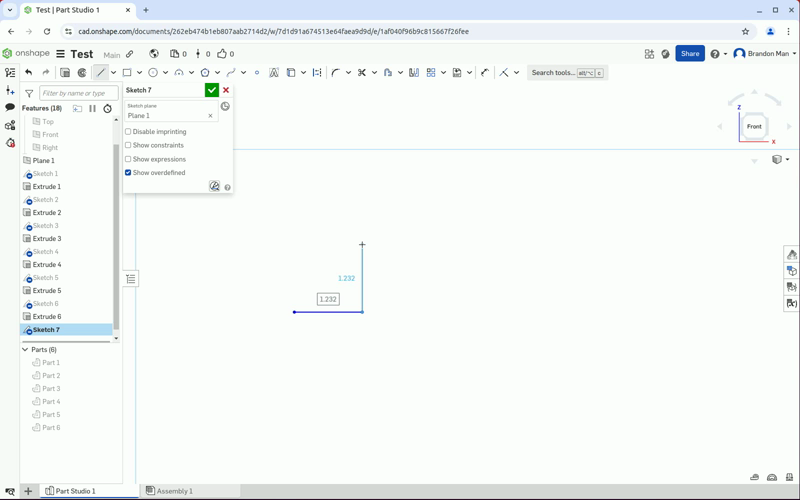
scroll(-6)
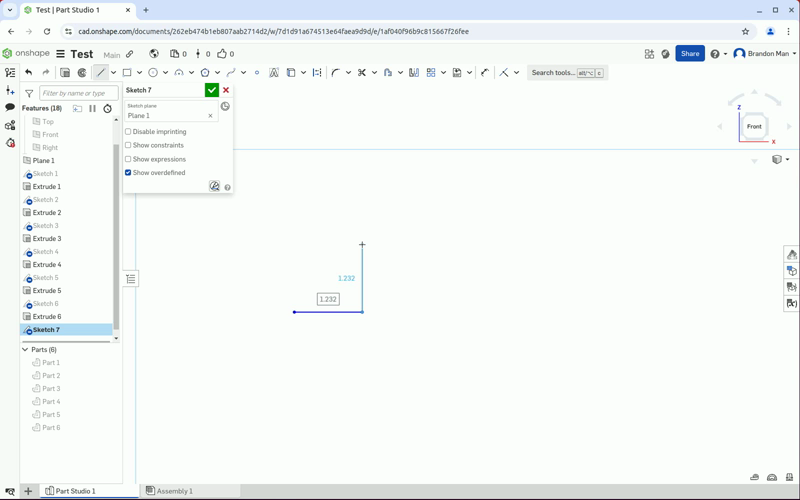
scroll(-6)
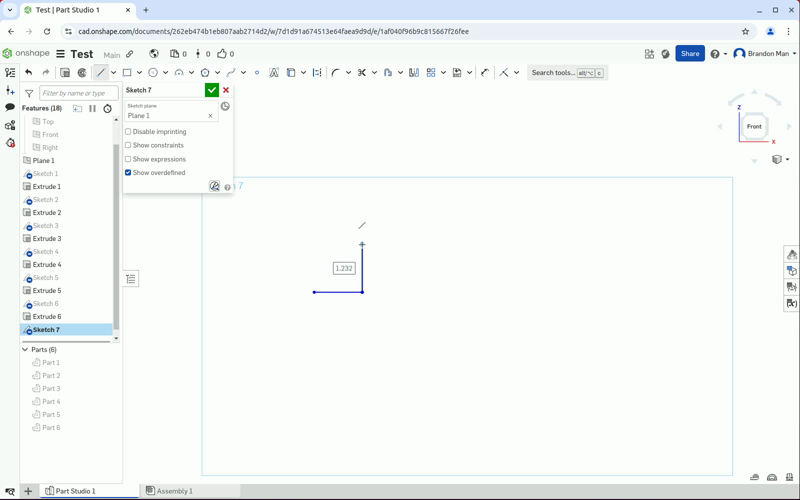
scroll(-6)
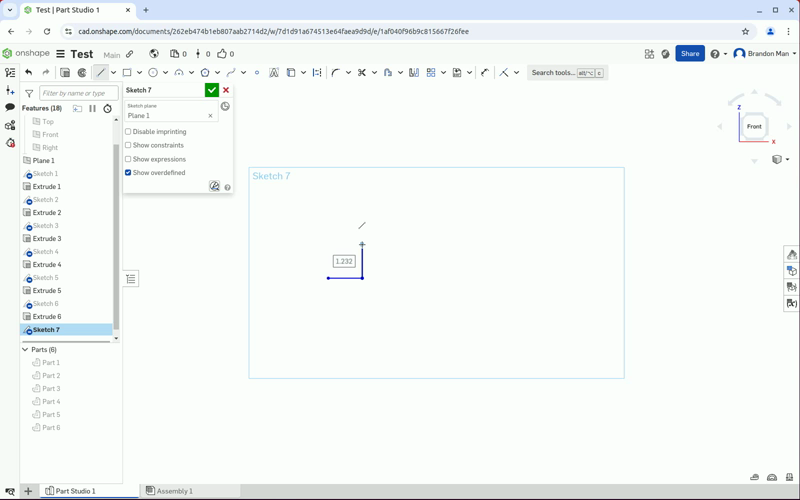
scroll(-6)
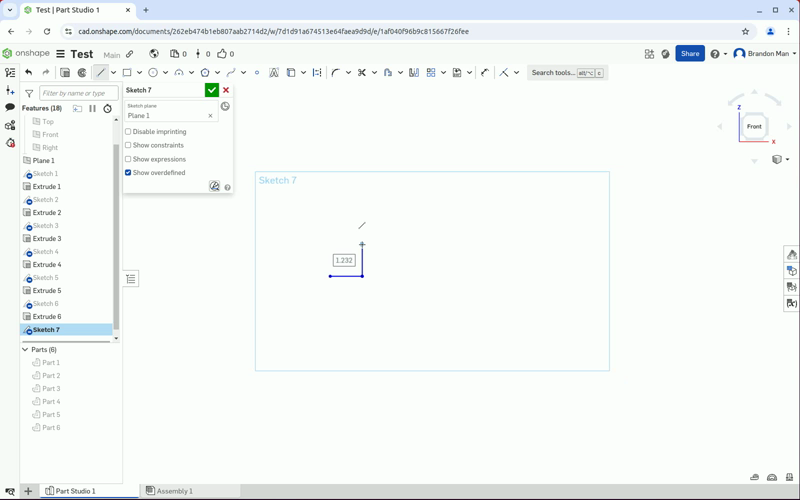
scroll(-6)
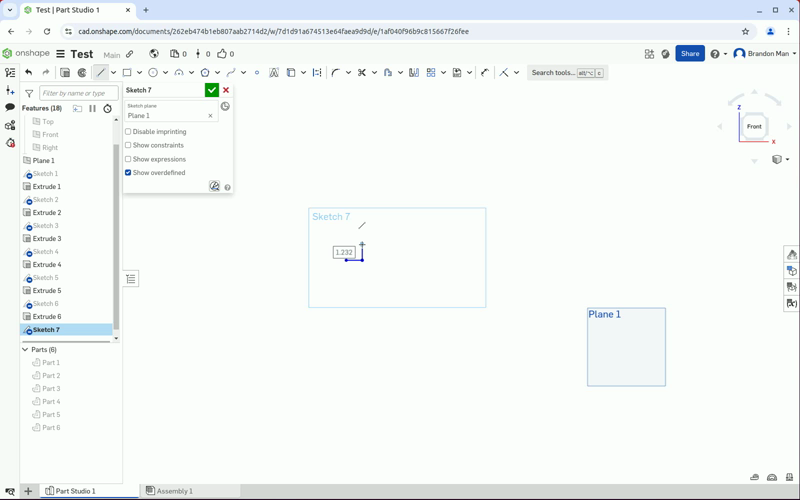
scroll(-6)
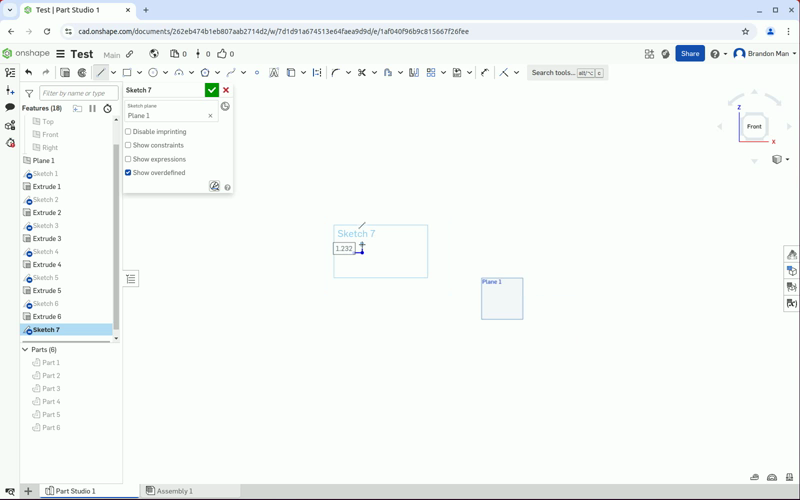
scroll(-6)
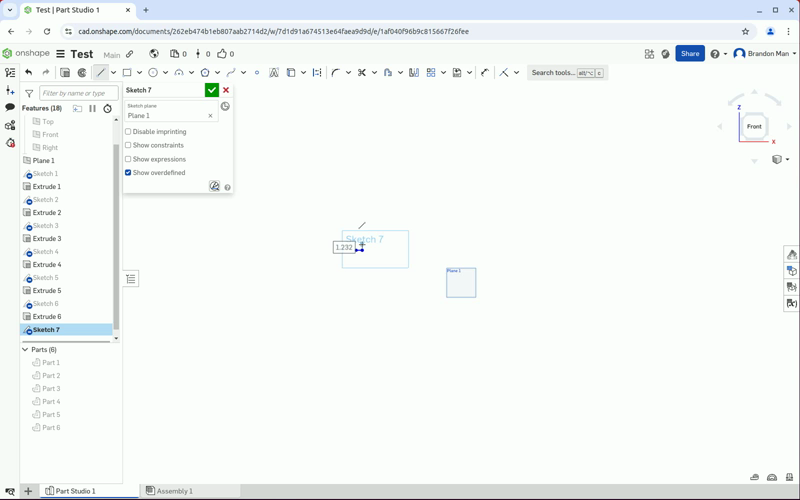
key_up(shift)
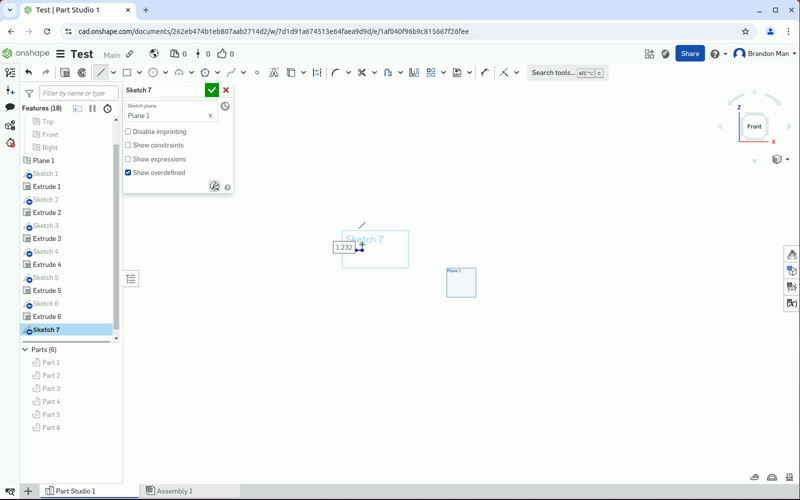
key_down(shift)
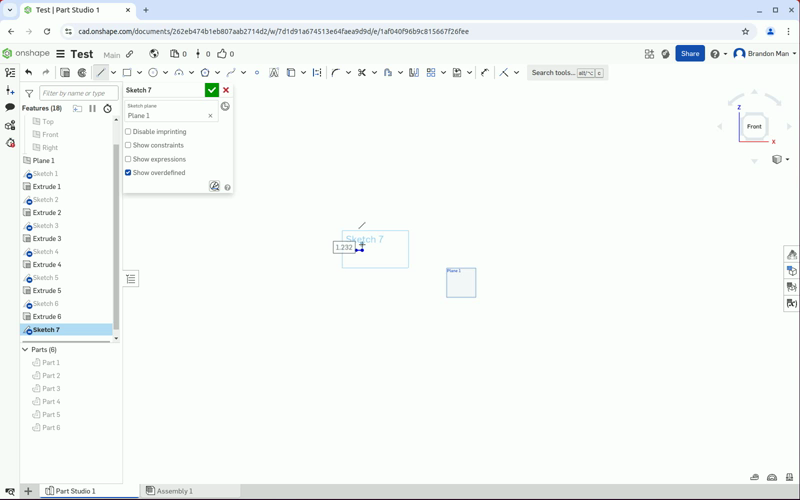
mouse_move(392, 244)
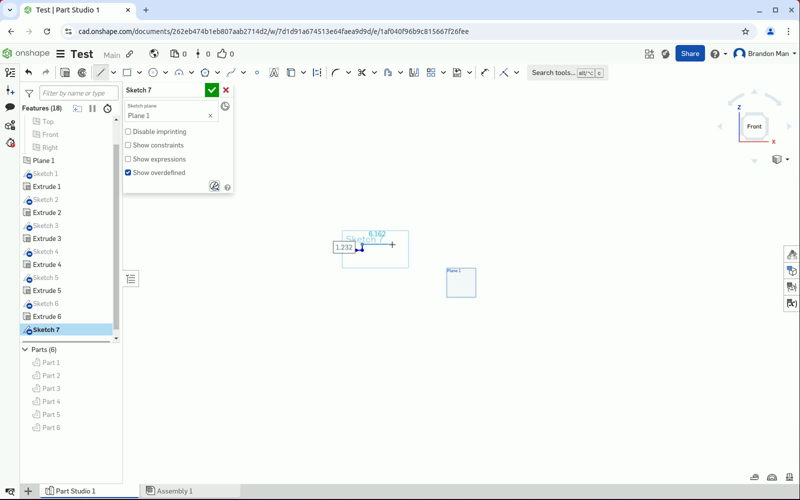
mouse_move(356, 244)
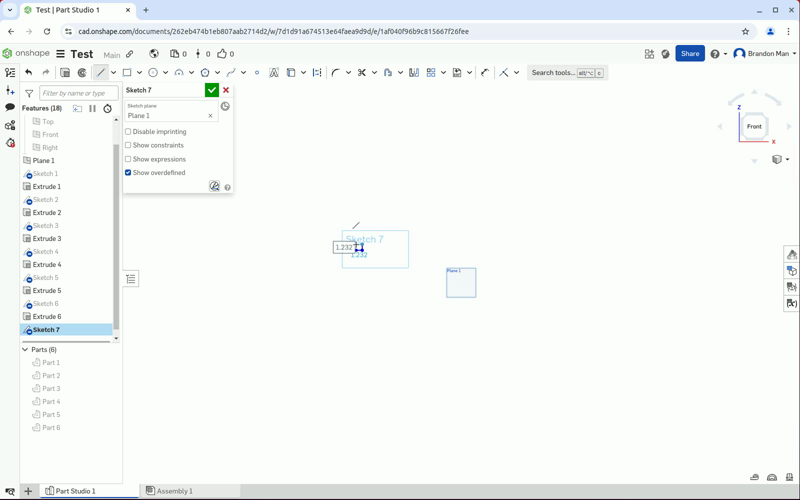
scroll(6)
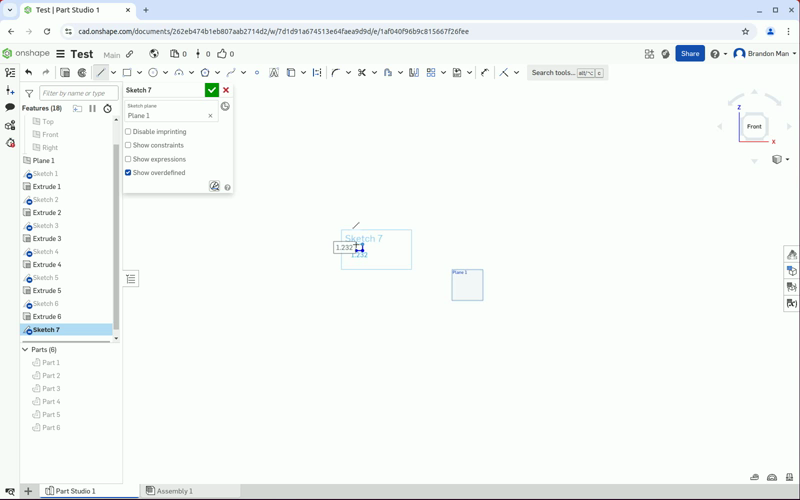
scroll(6)
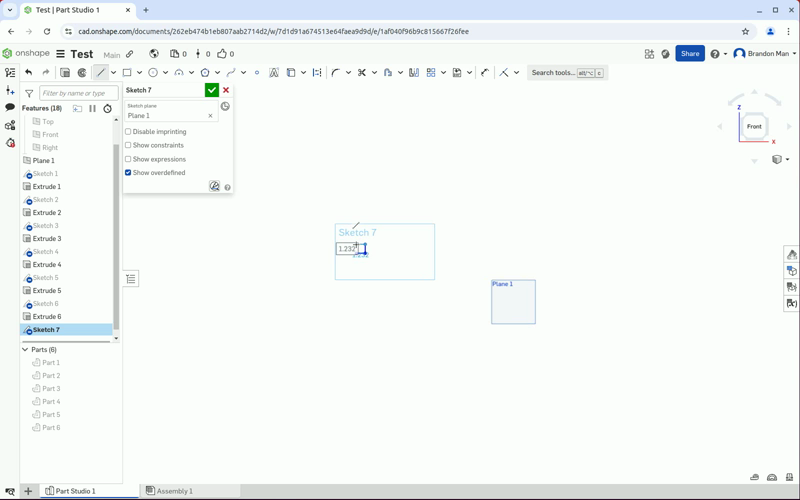
scroll(6)
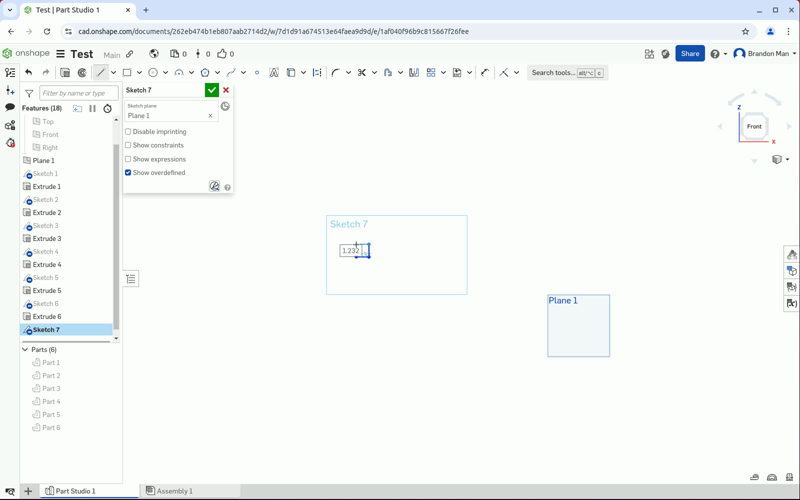
scroll(6)
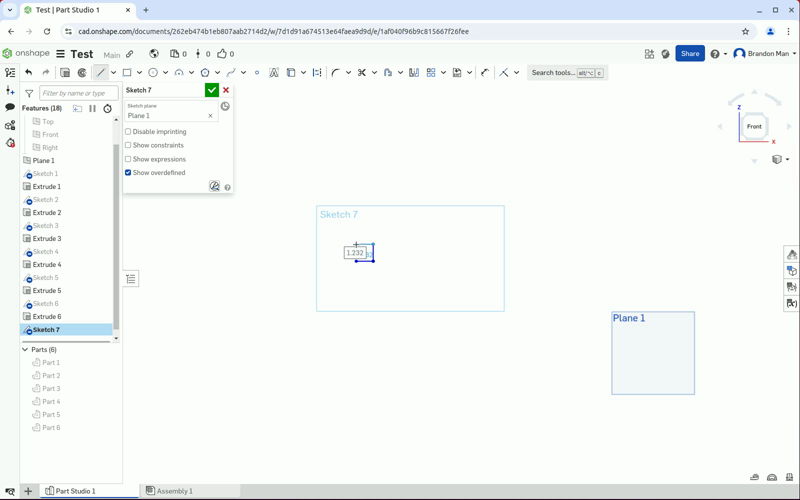
scroll(6)
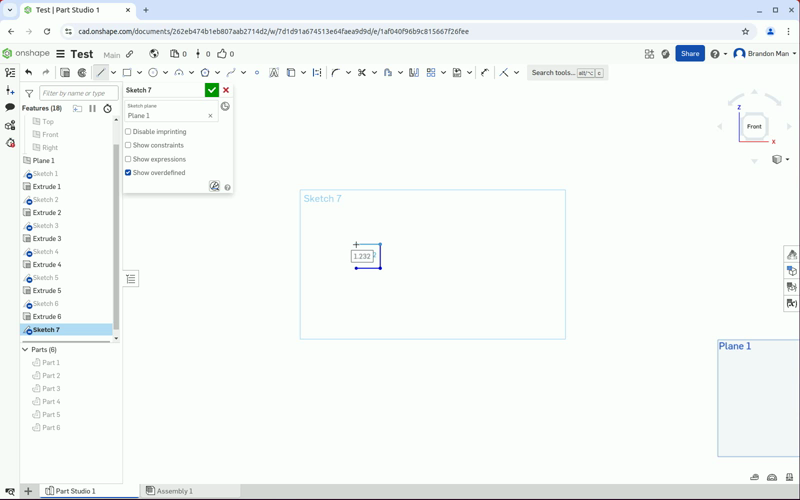
scroll(6)
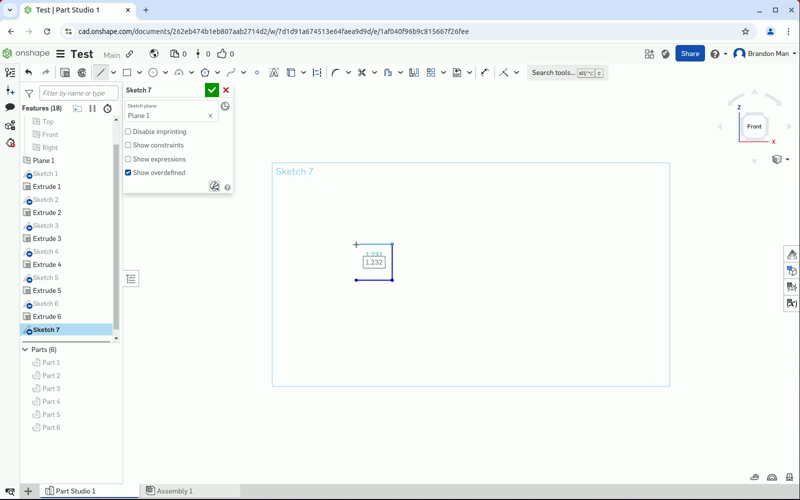
scroll(6)
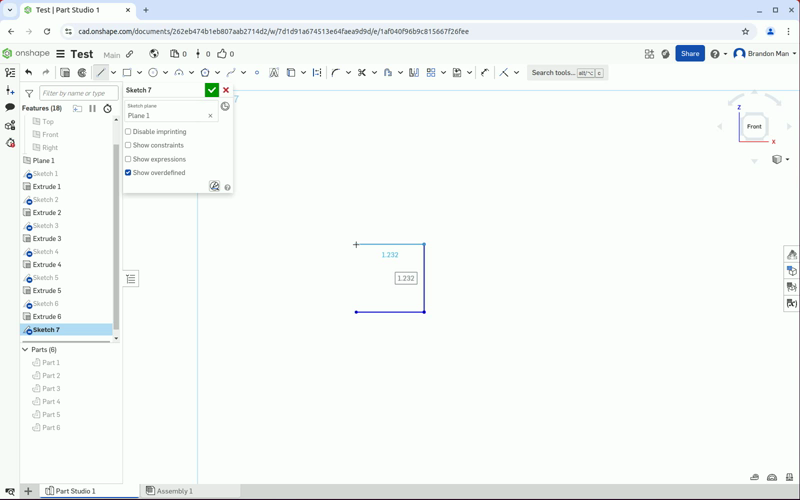
click(356, 244)
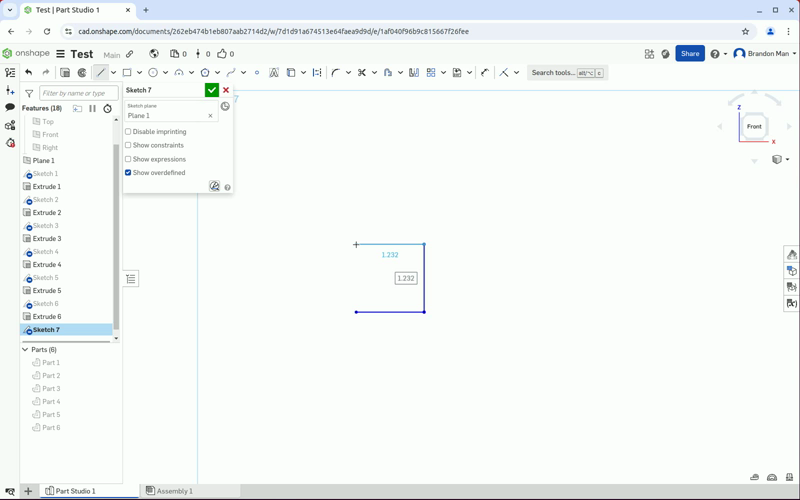
scroll(-6)
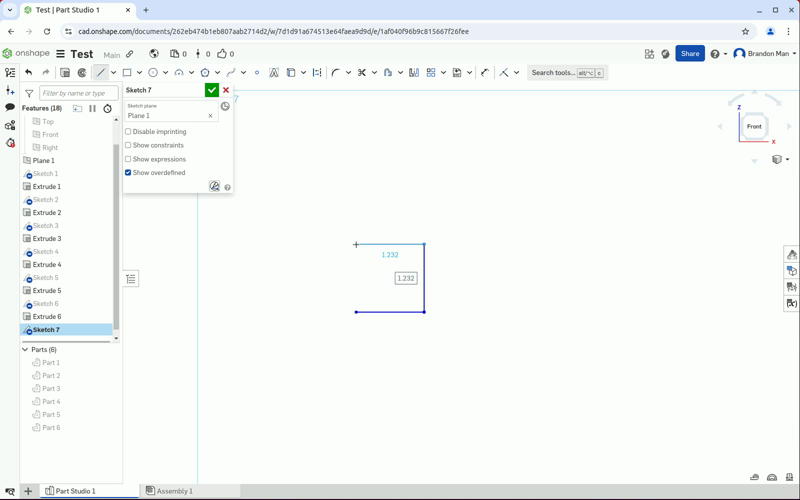
scroll(-6)
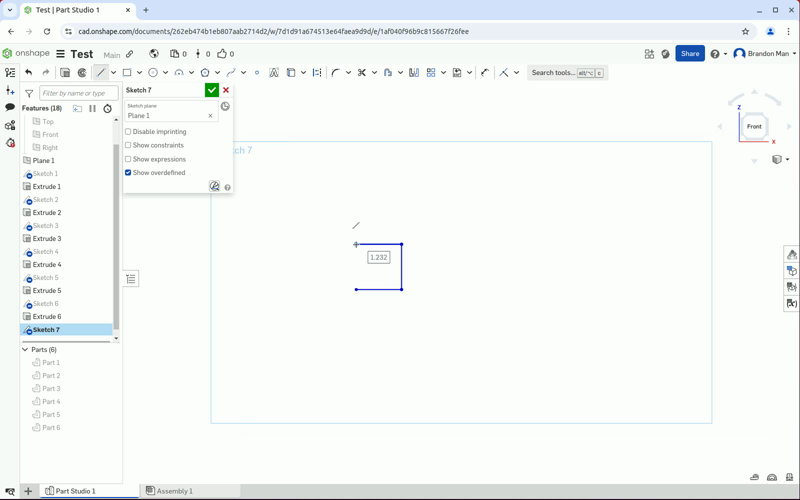
scroll(-6)
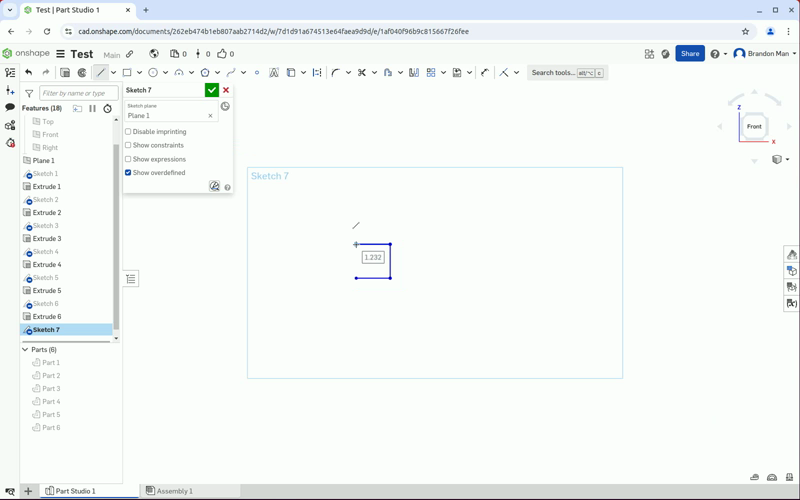
scroll(-6)
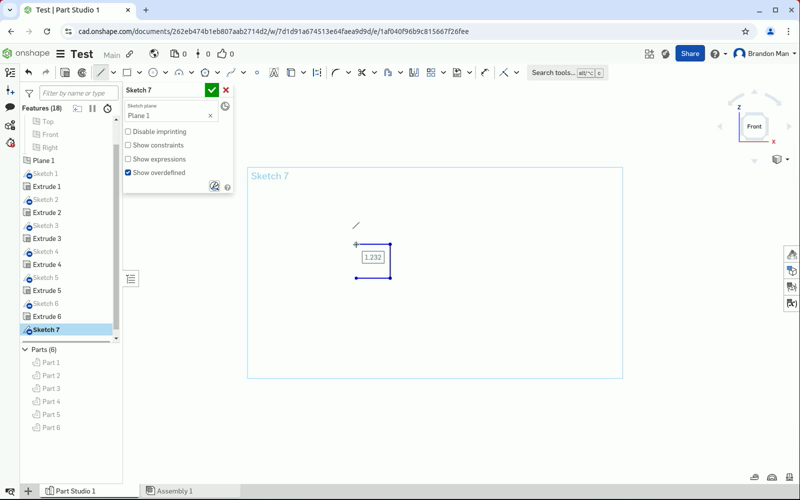
scroll(-6)
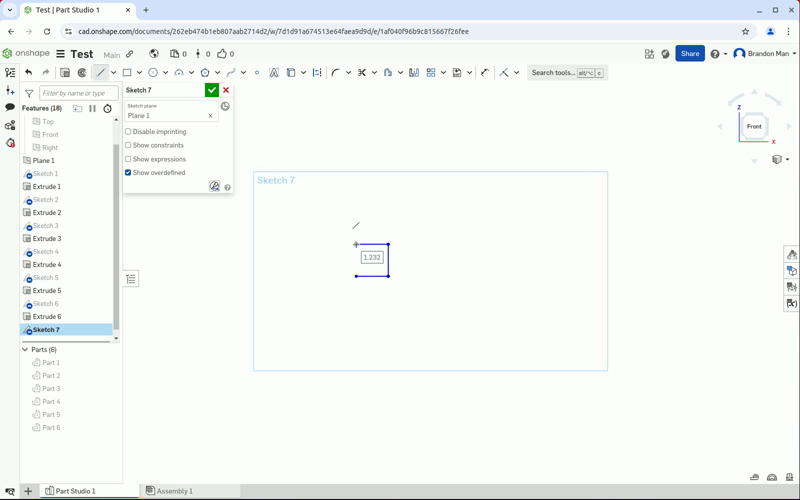
scroll(-6)
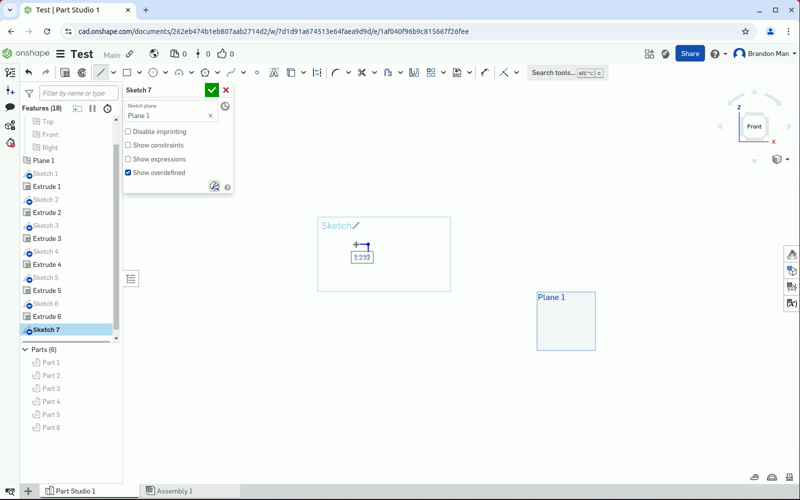
scroll(-6)
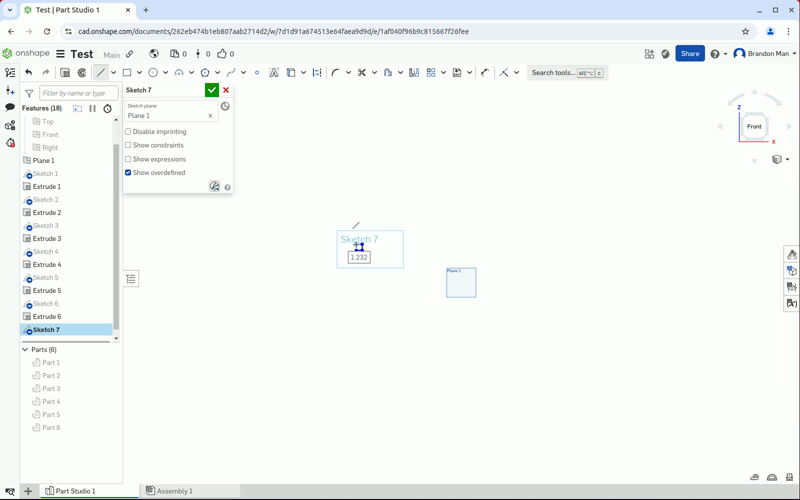
key_up(shift)
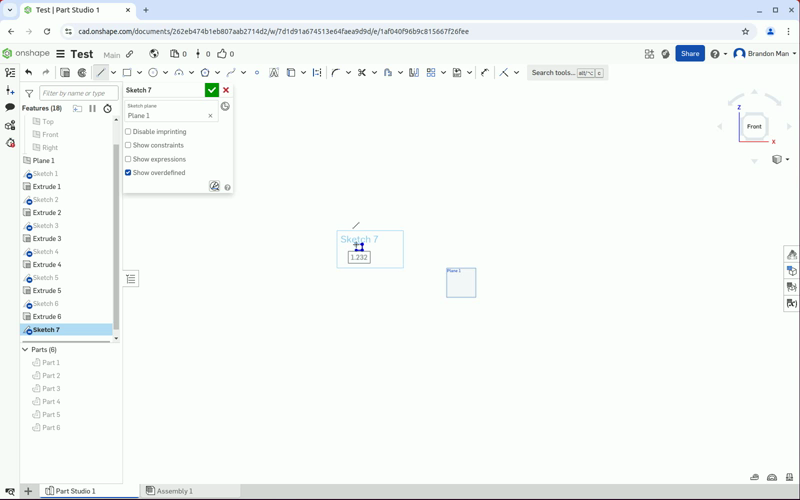
mouse_move(386, 244)
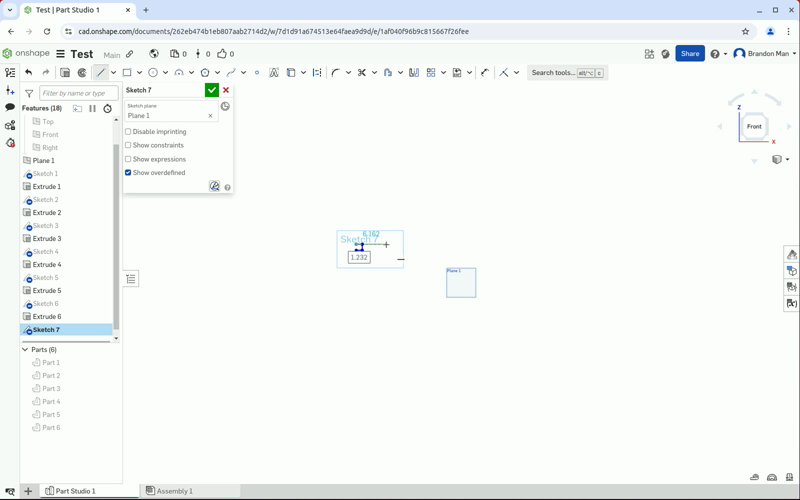
key_down(shift)
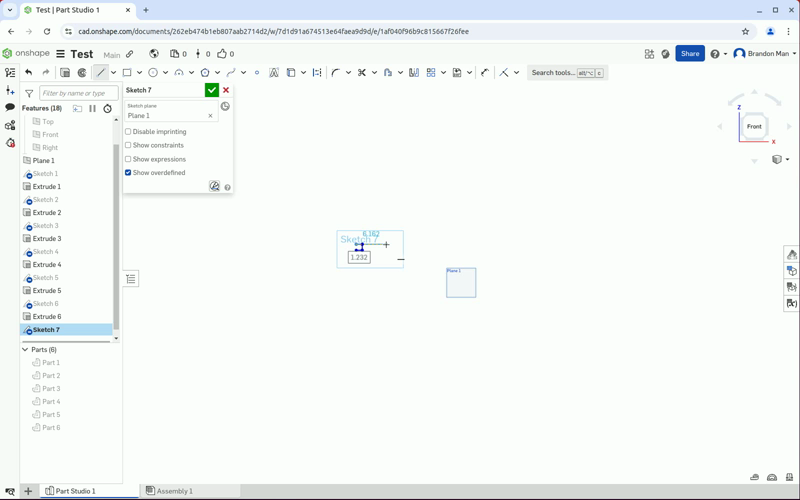
mouse_move(356, 250)
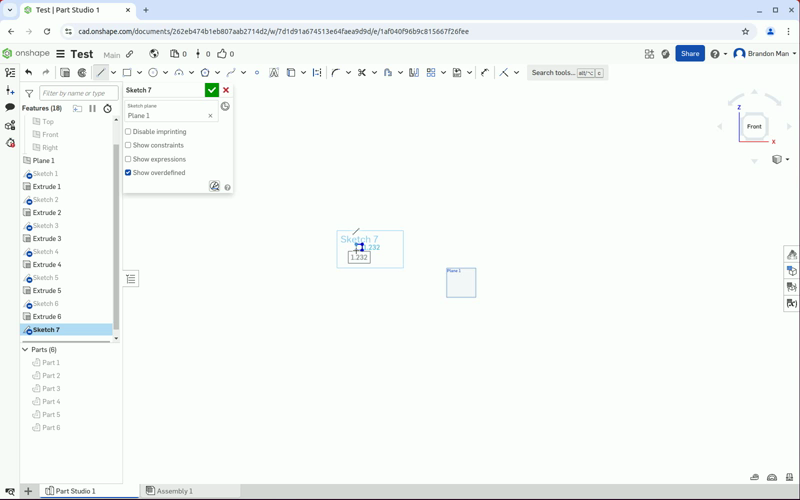
scroll(6)
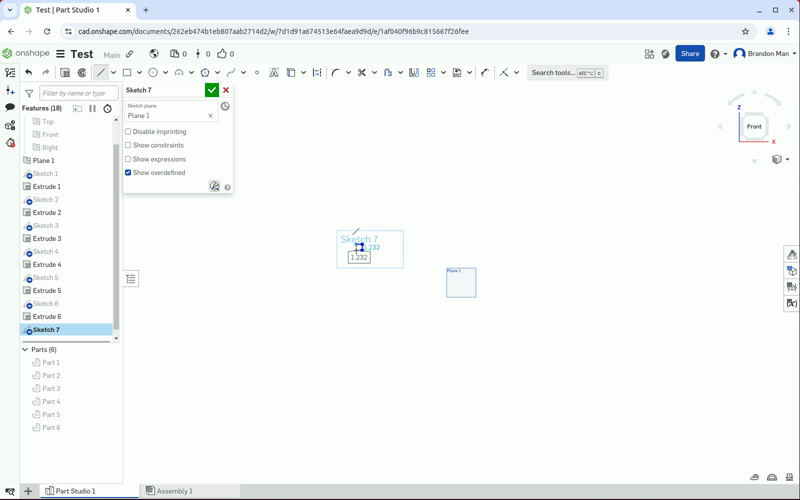
scroll(6)
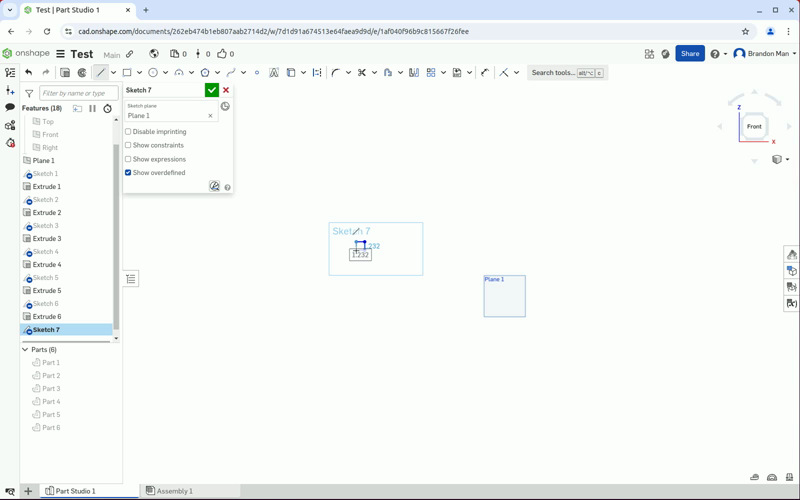
scroll(6)
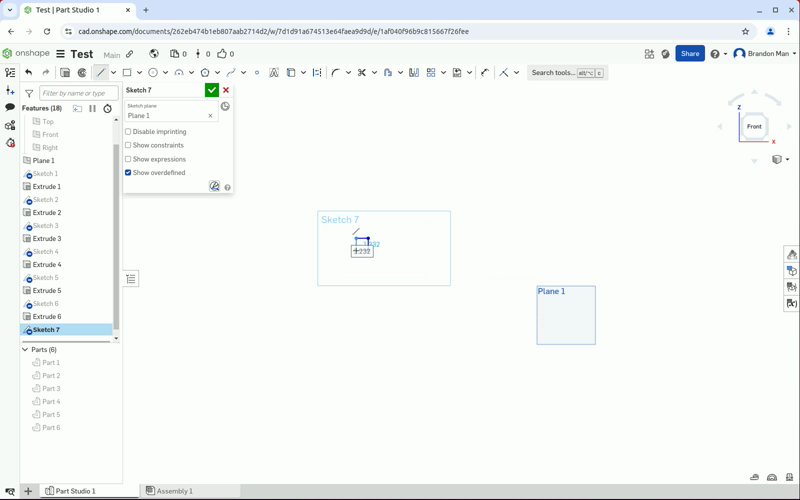
scroll(6)
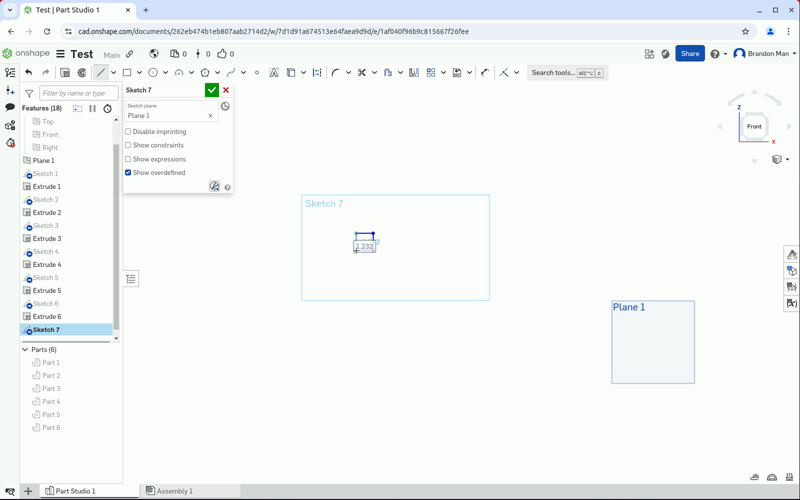
scroll(6)
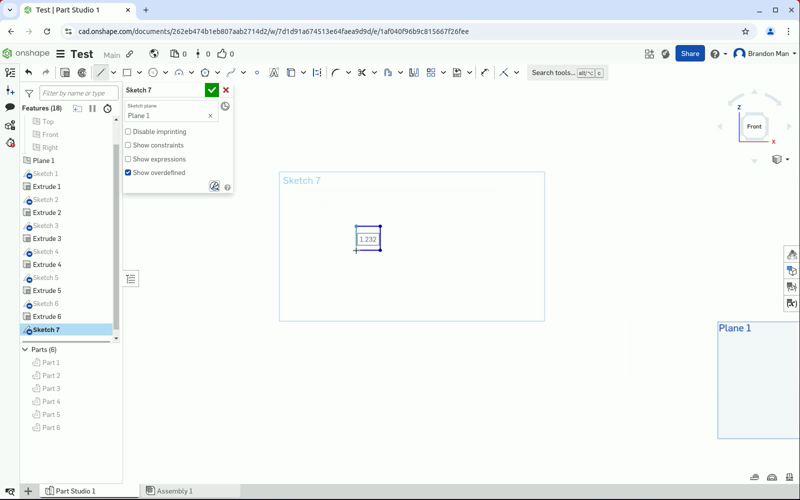
scroll(6)
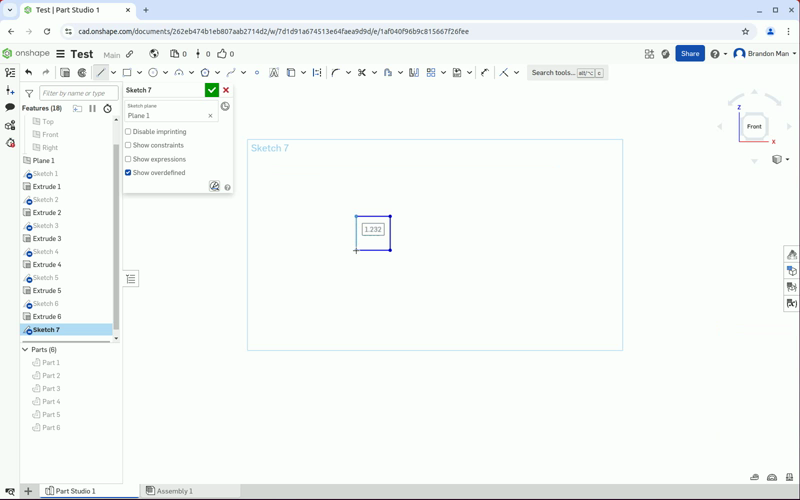
scroll(6)
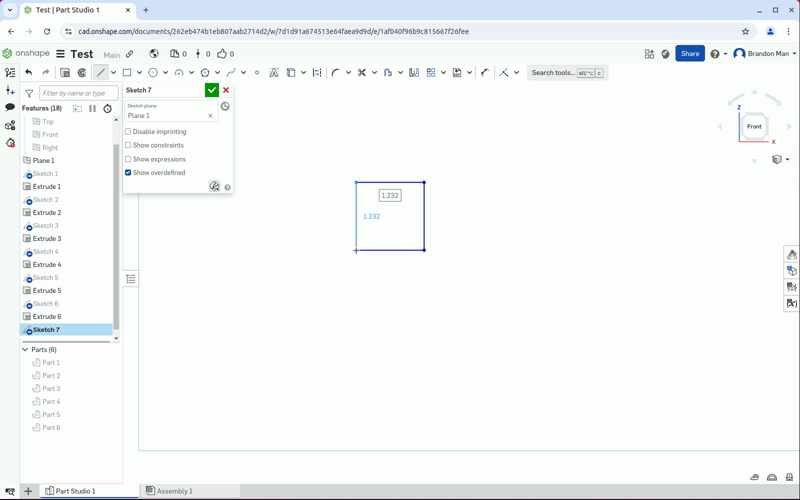
key_up(shift)
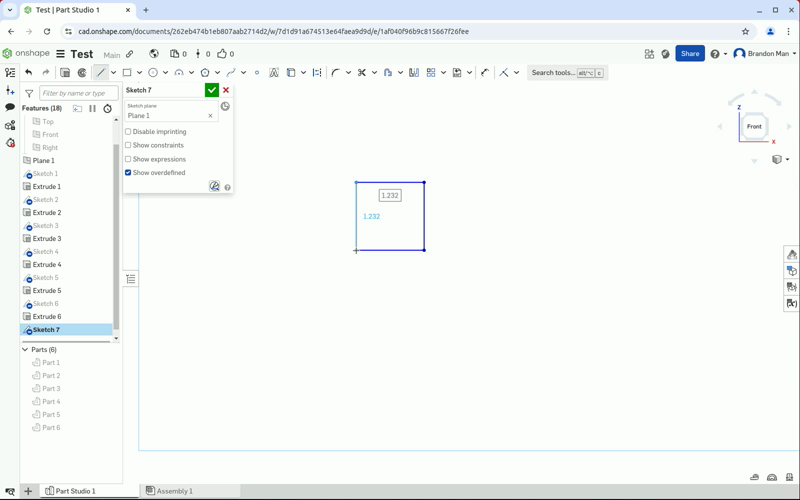
click(356, 250)
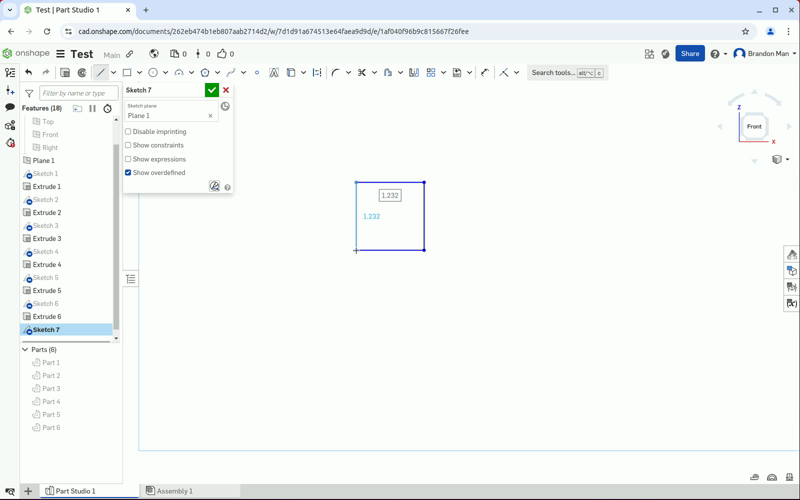
scroll(-6)
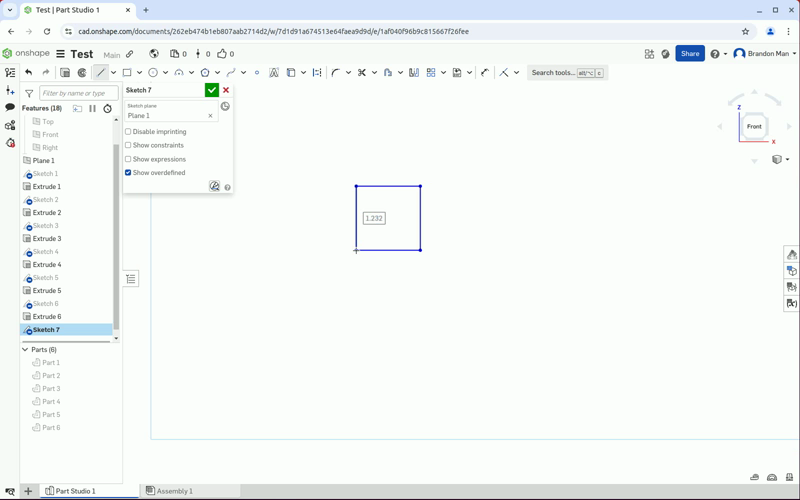
scroll(-6)
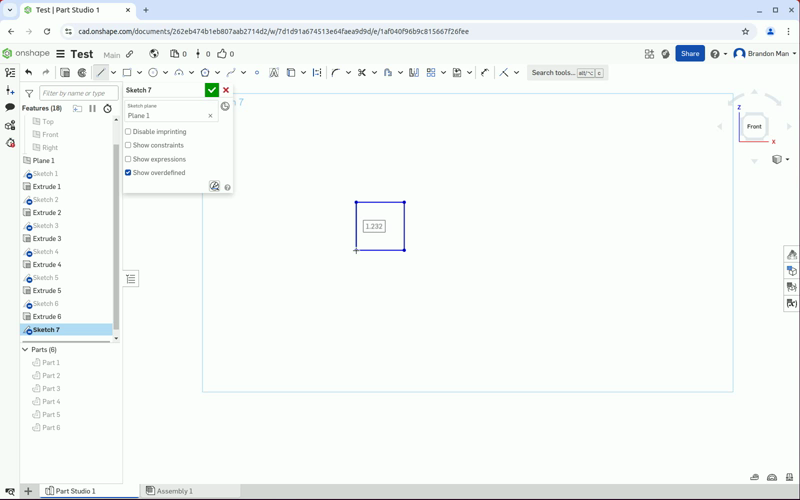
scroll(-6)
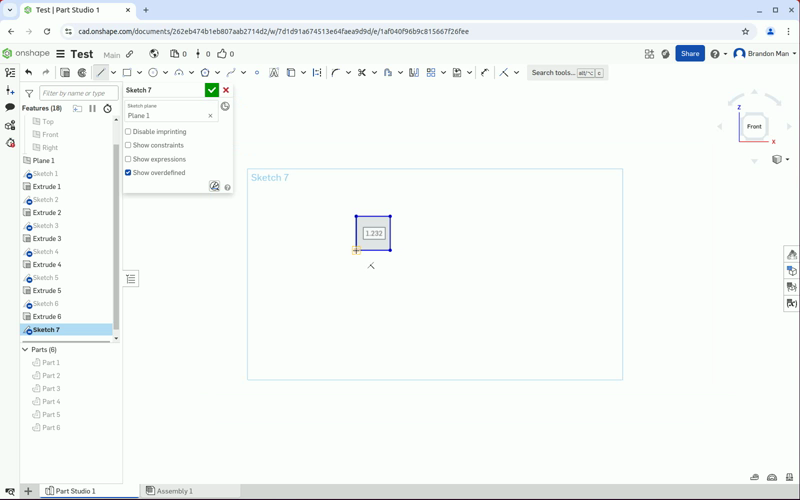
scroll(-6)
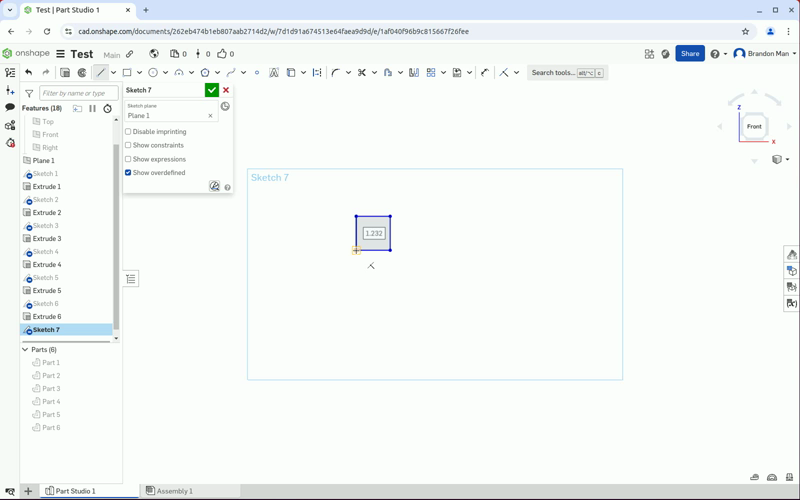
scroll(-6)
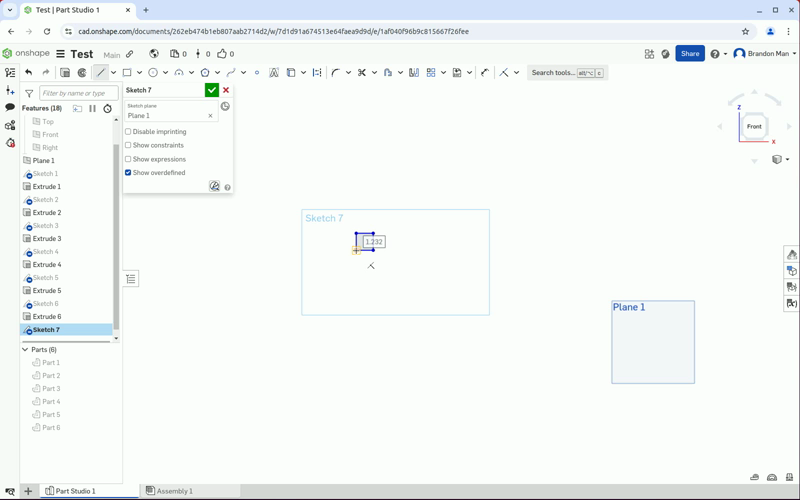
scroll(-6)
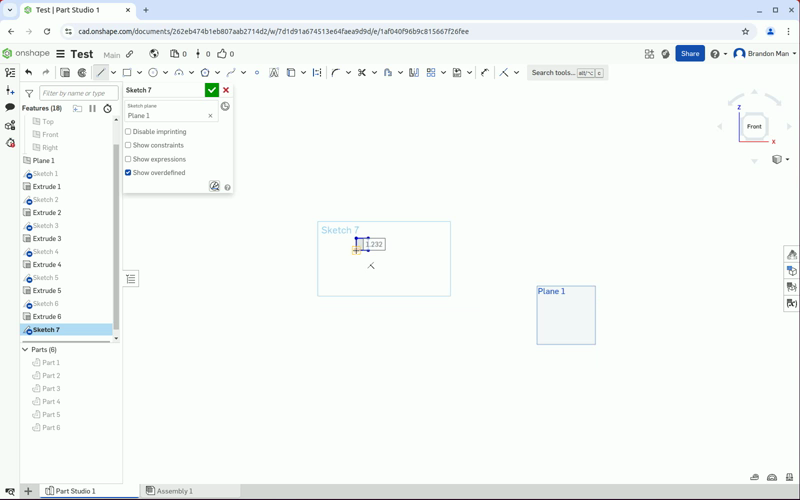
scroll(-6)
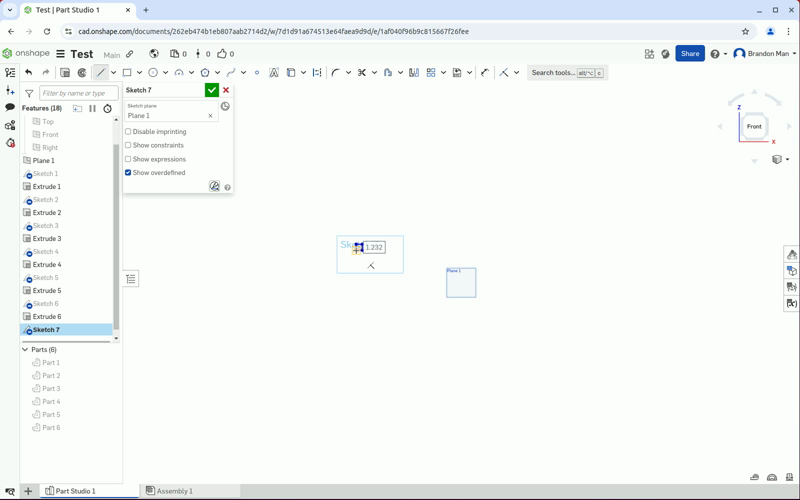
key(esc)
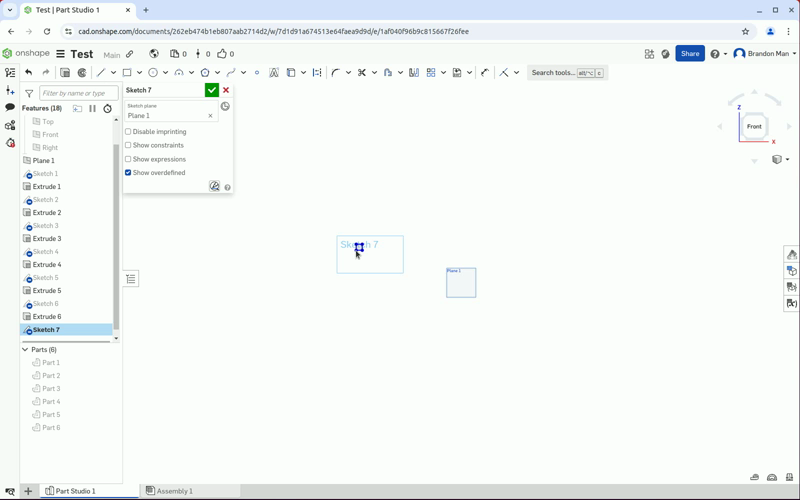
mouse_move(357, 249)
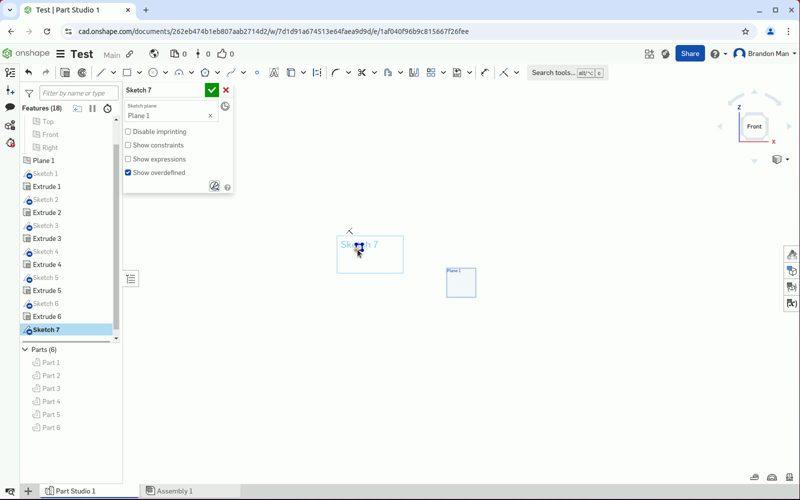
scroll(6)
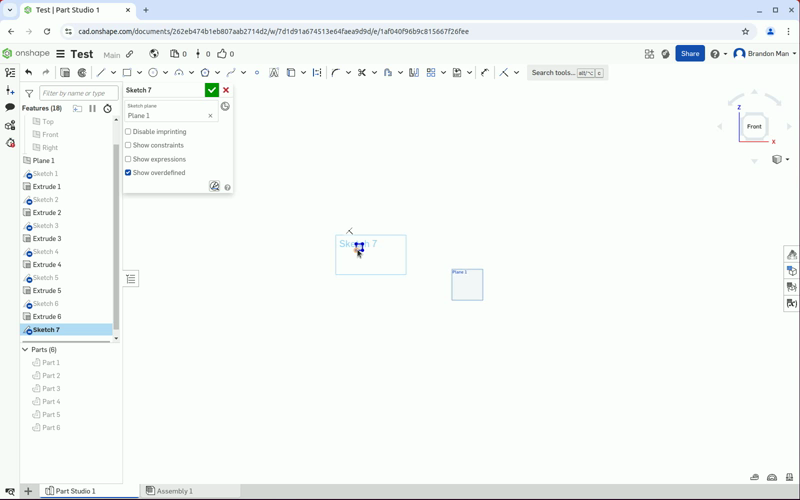
scroll(6)
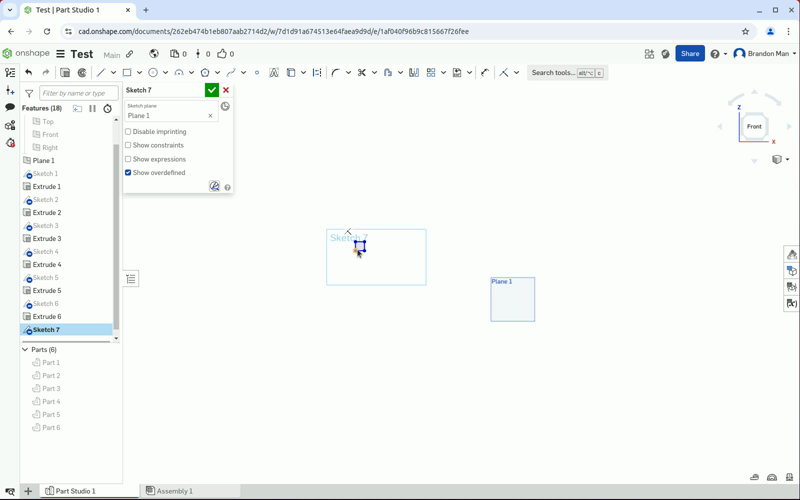
scroll(6)
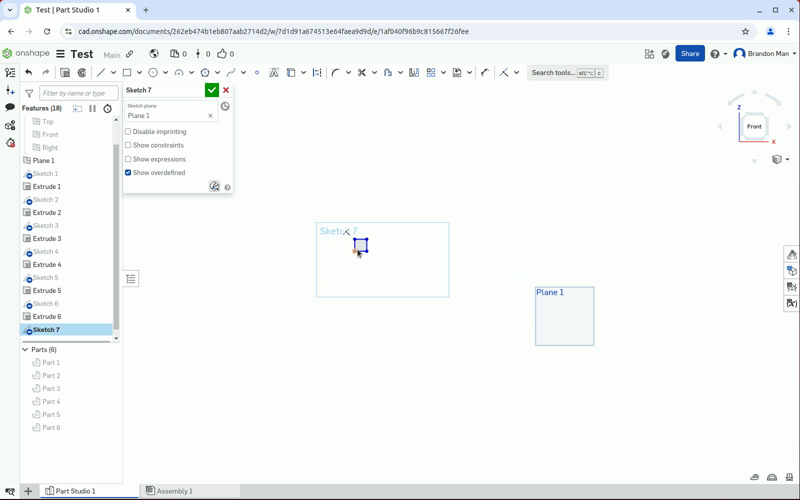
scroll(6)
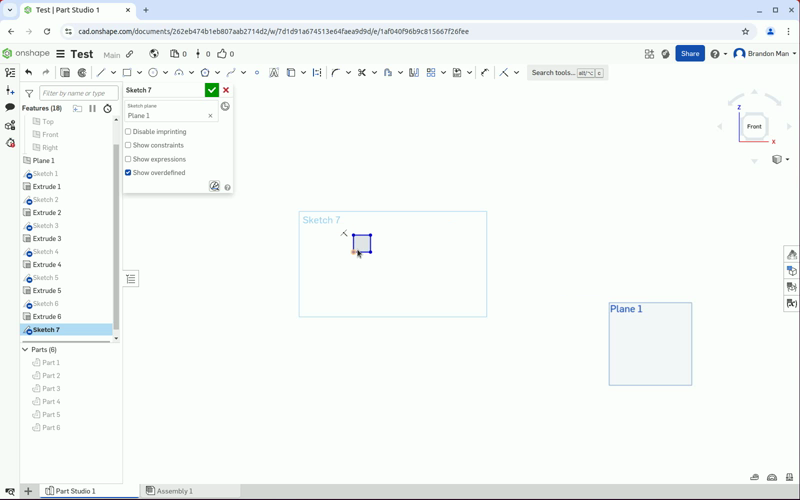
scroll(6)
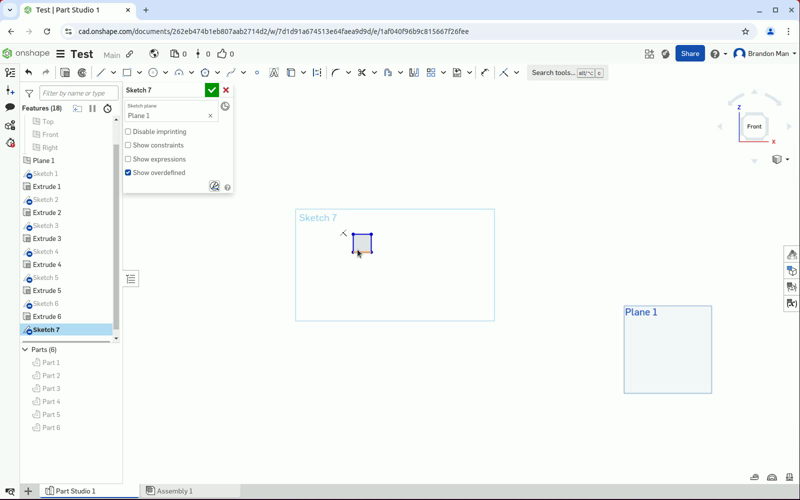
scroll(6)
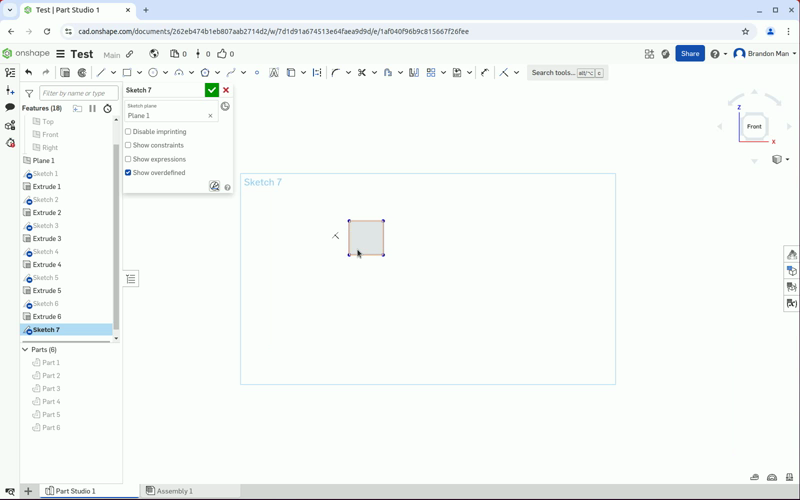
scroll(6)
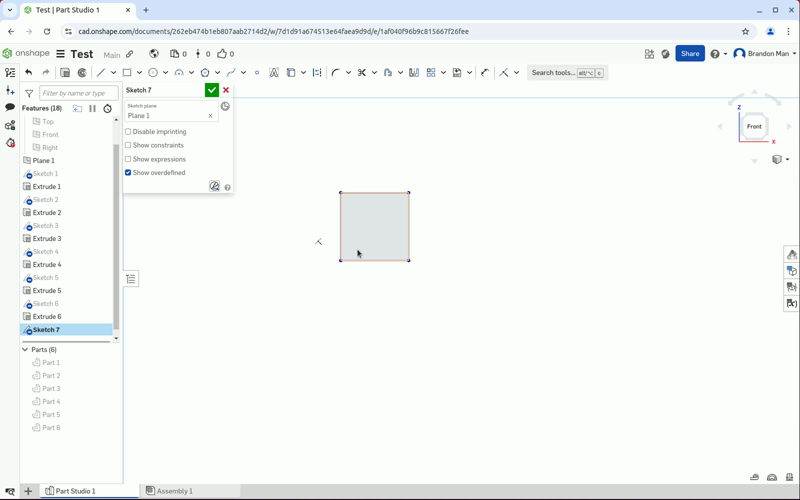
click(357, 249)
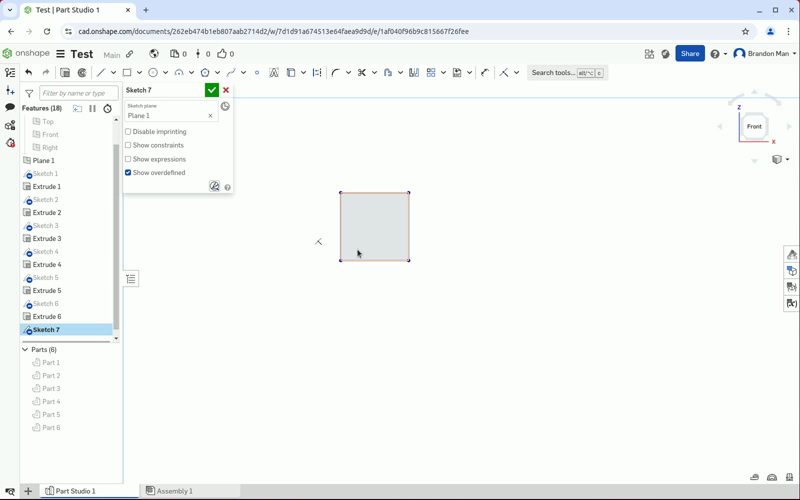
scroll(-6)
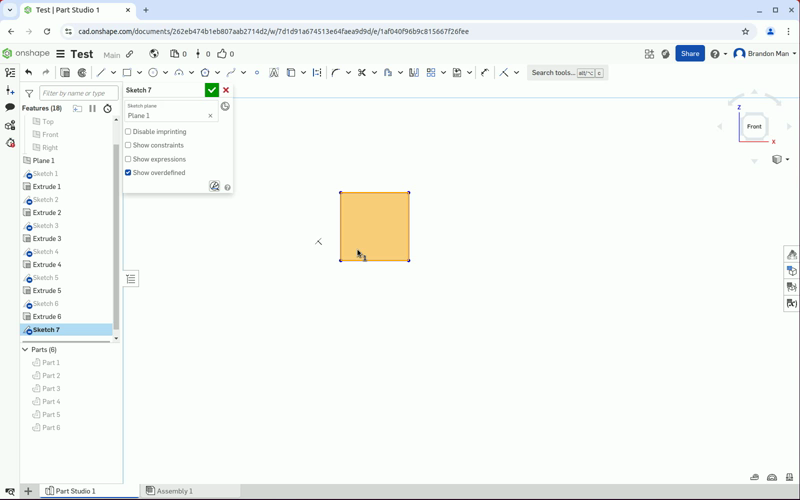
scroll(-6)
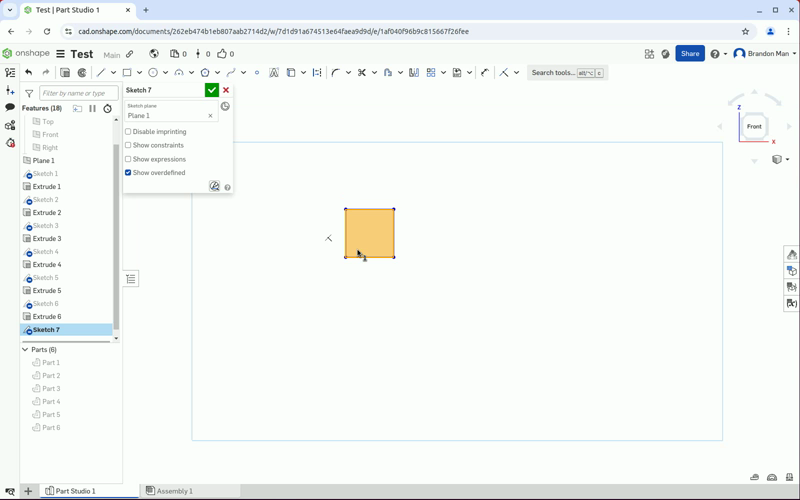
scroll(-6)
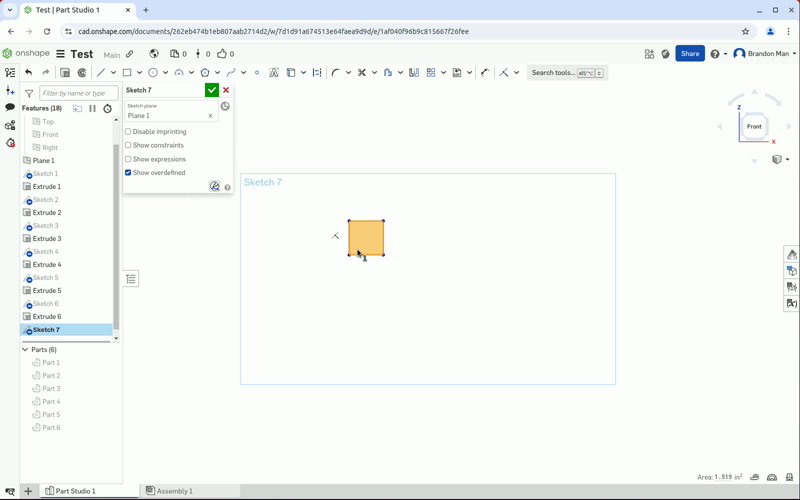
scroll(-6)
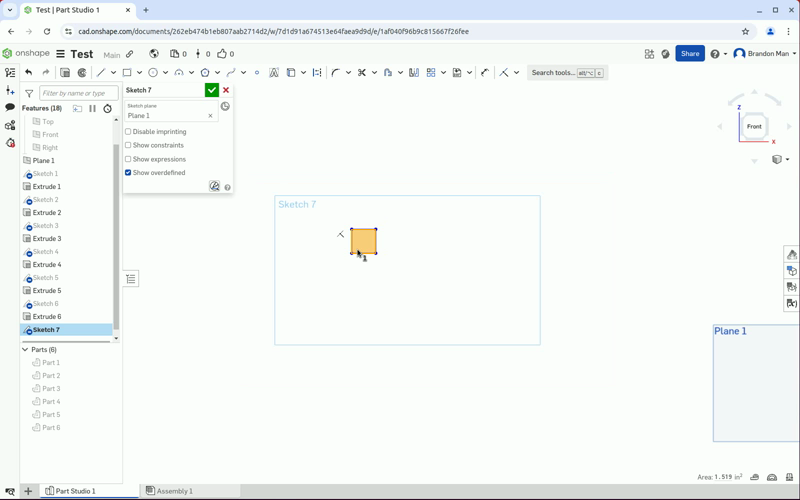
scroll(-6)
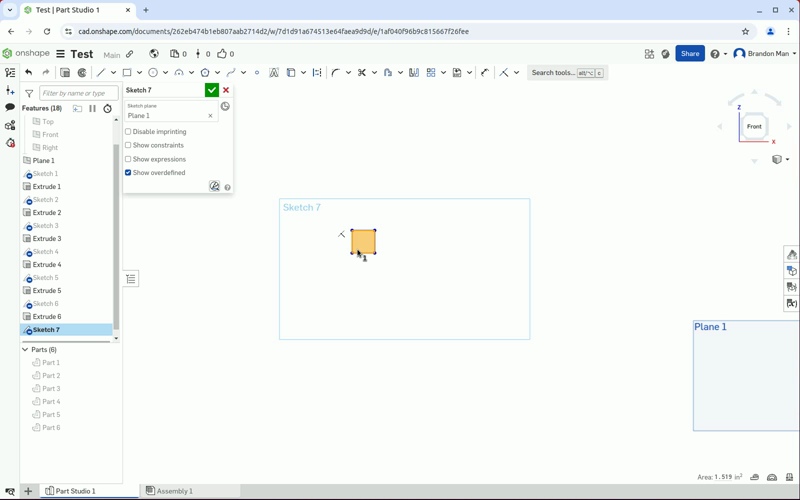
scroll(-6)
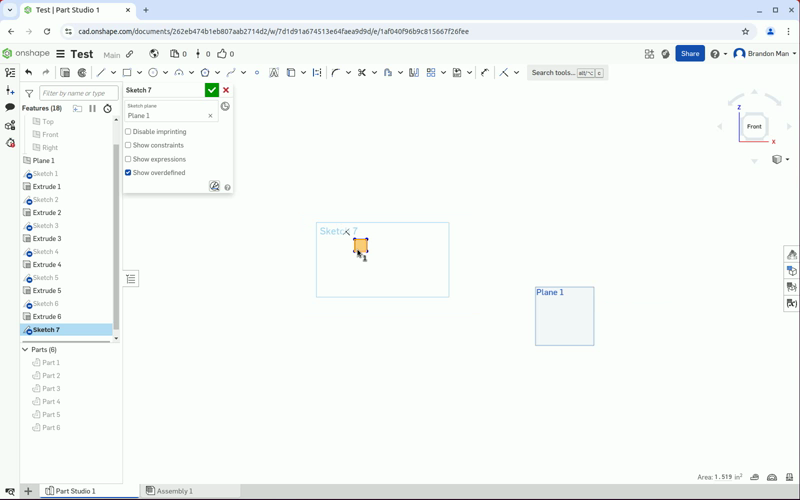
scroll(-6)
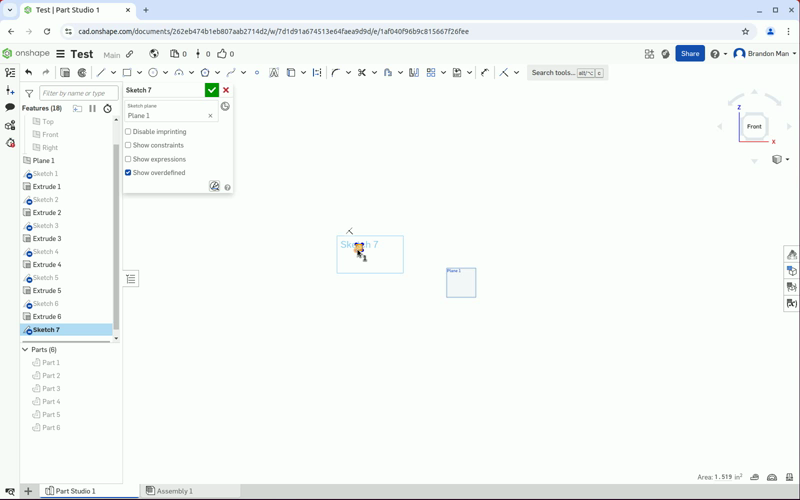
mouse_move(73, 352)
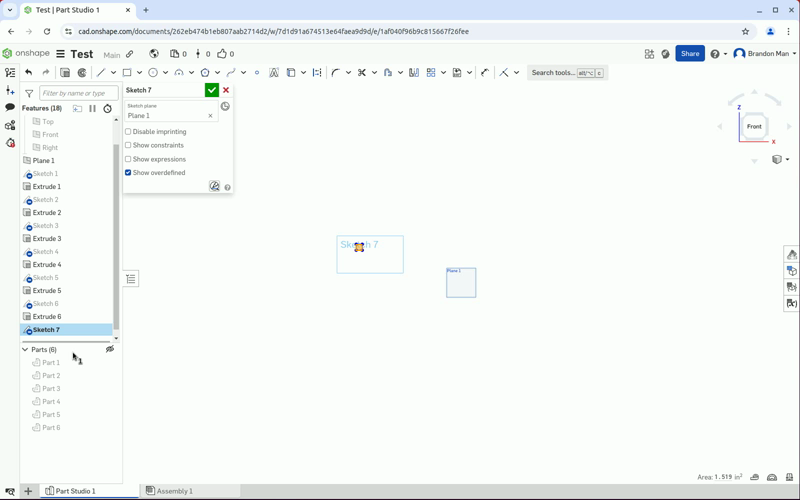
key(shift+y)
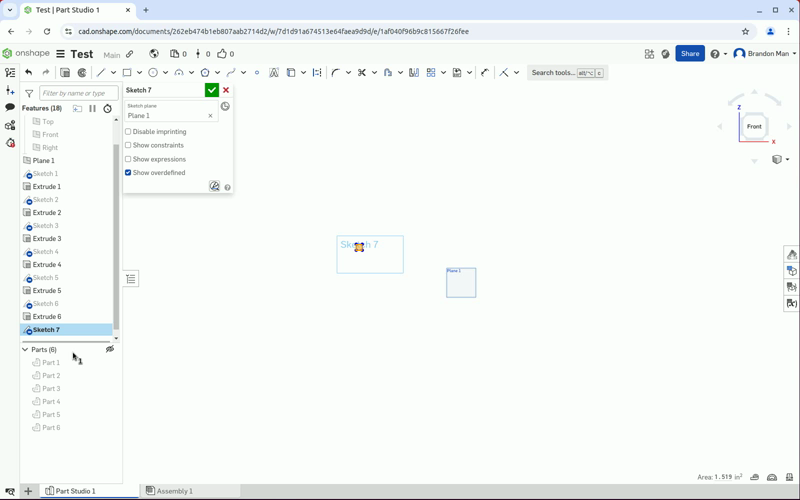
key(shift+e)
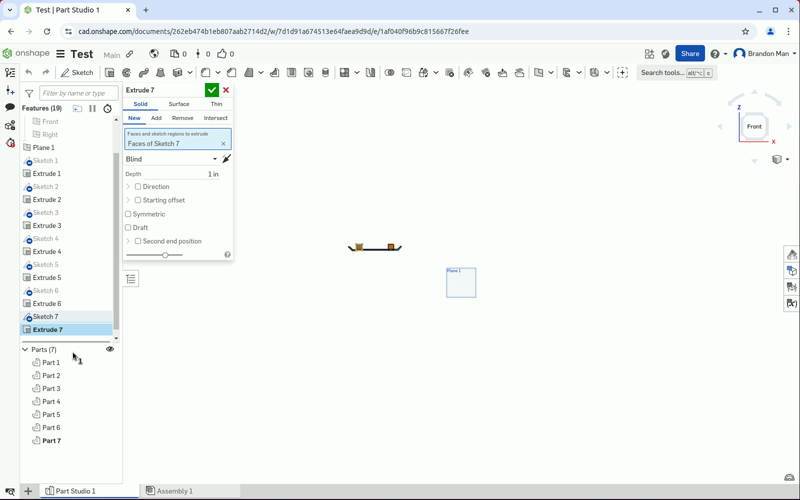
mouse_move(143, 106)
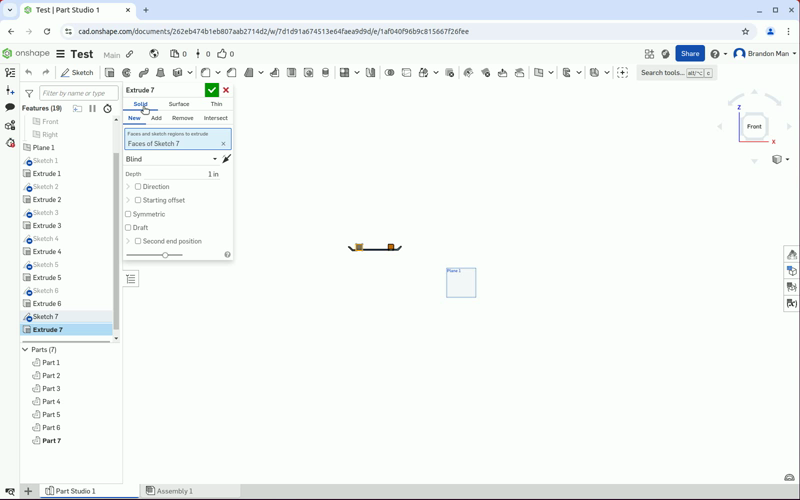
click(143, 106)
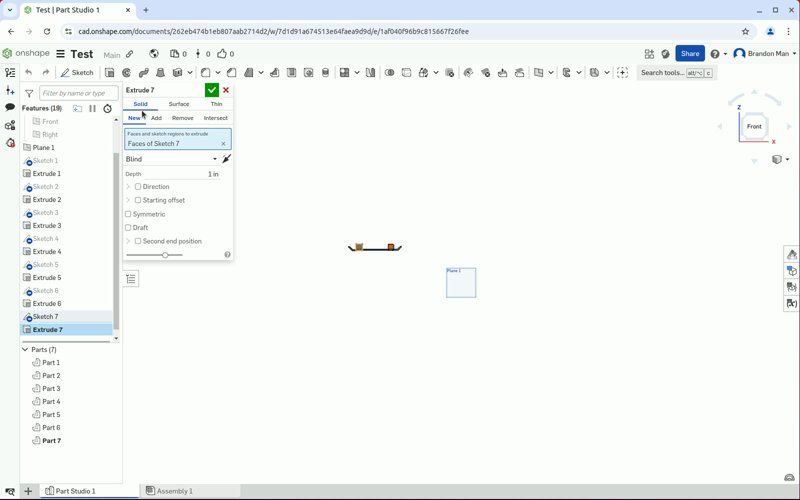
mouse_move(137, 120)
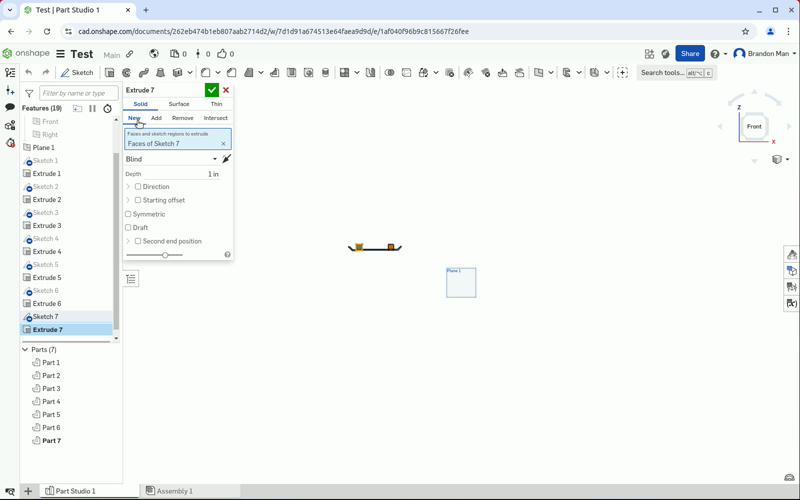
click(137, 120)
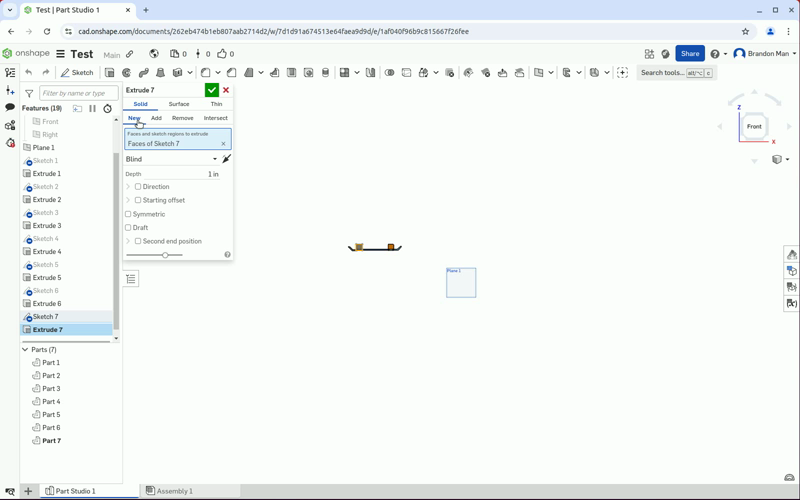
key(tab, 4)
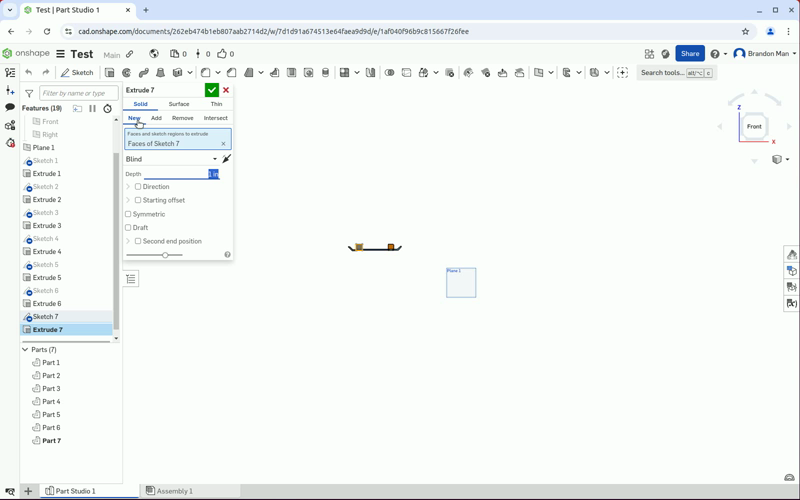
text(-1.926)
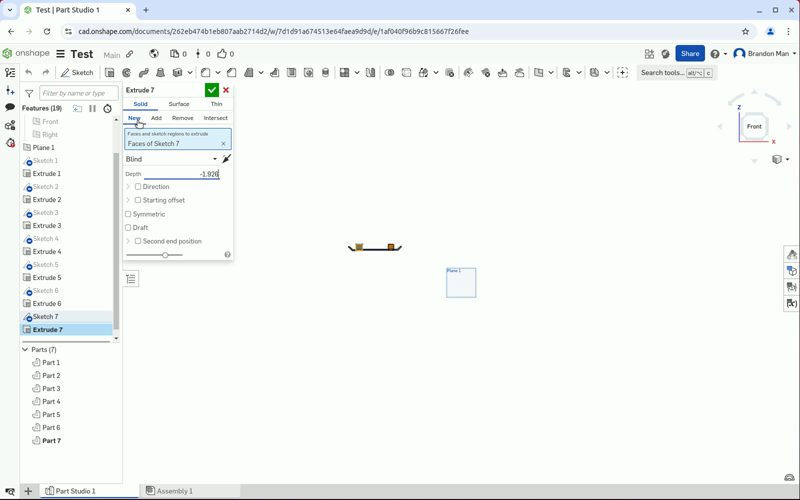
key(enter)
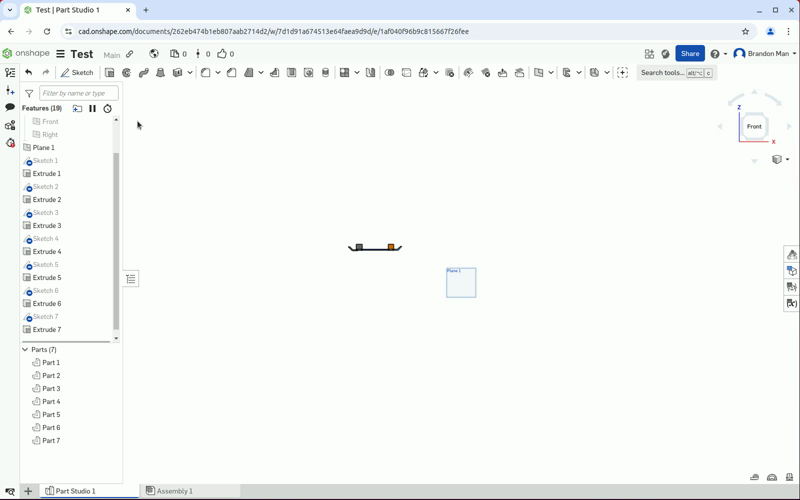
key(shift+h)
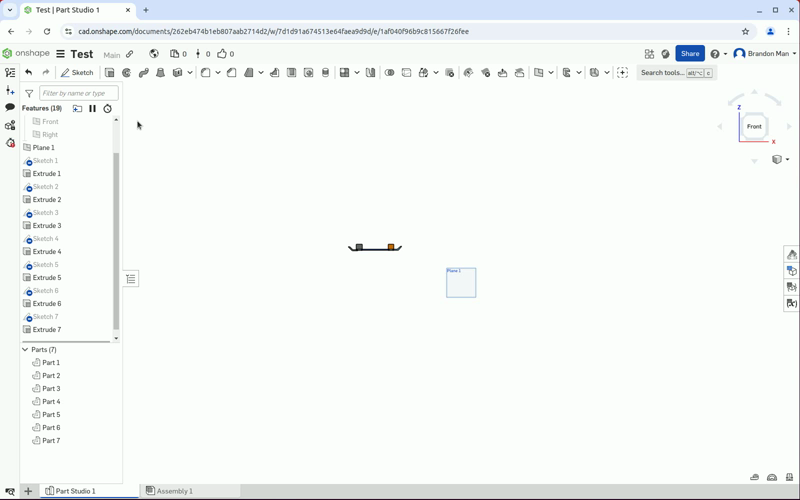
key(shift+h)
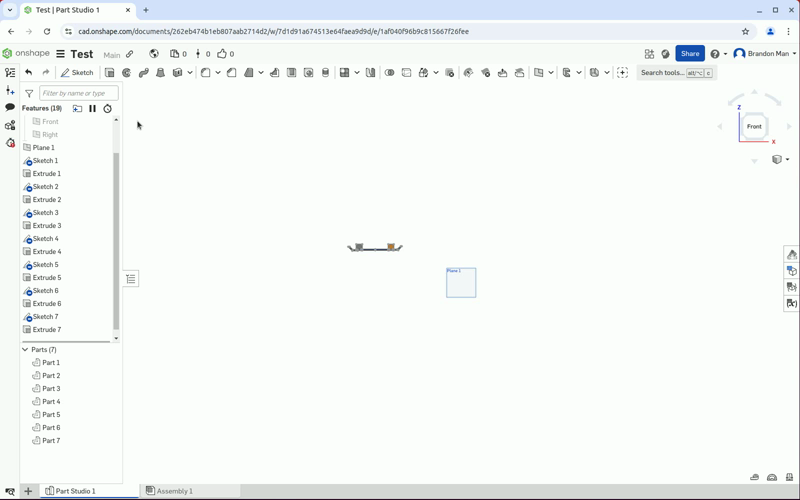
key(shift+7)
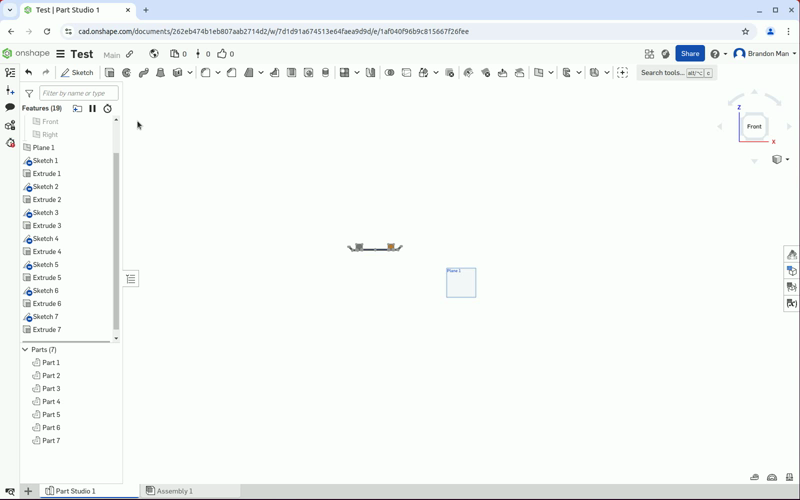
key(left, 2)
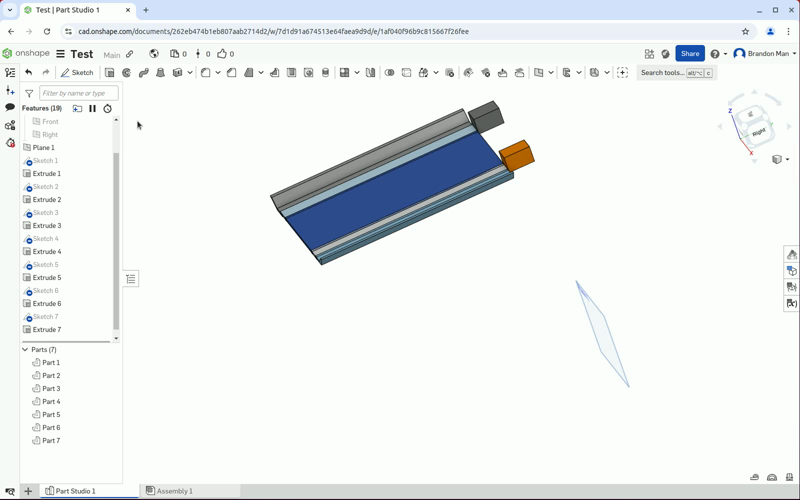
key(down, 2)
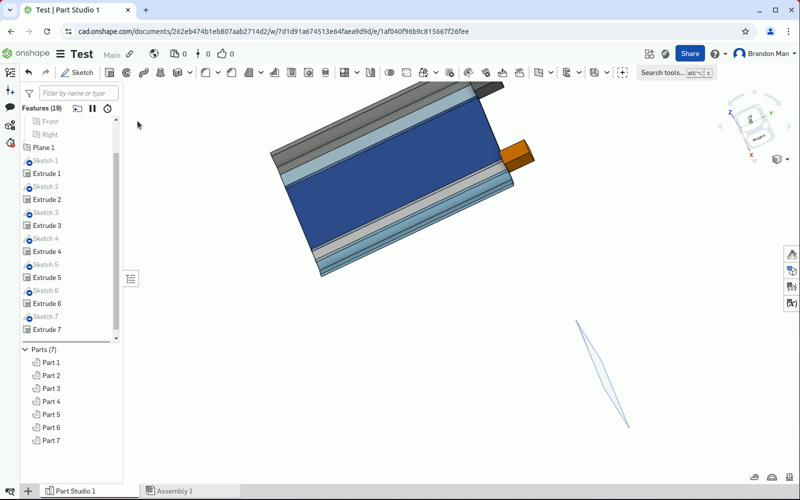
key(up, 2)
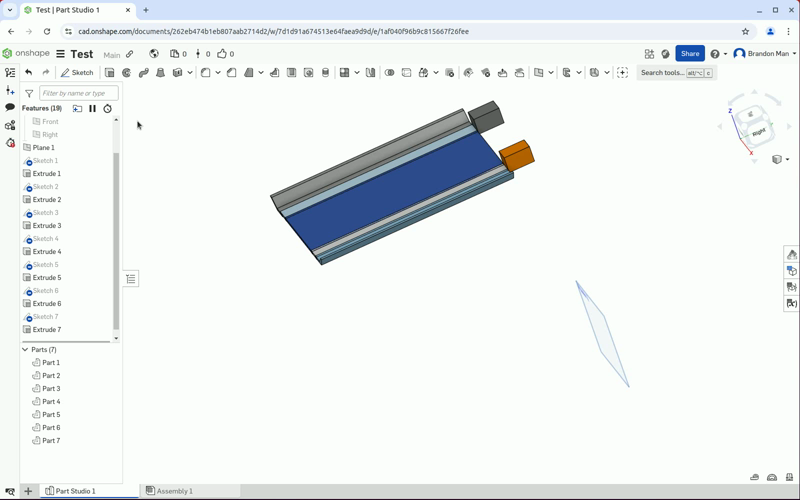
key(right, 2)
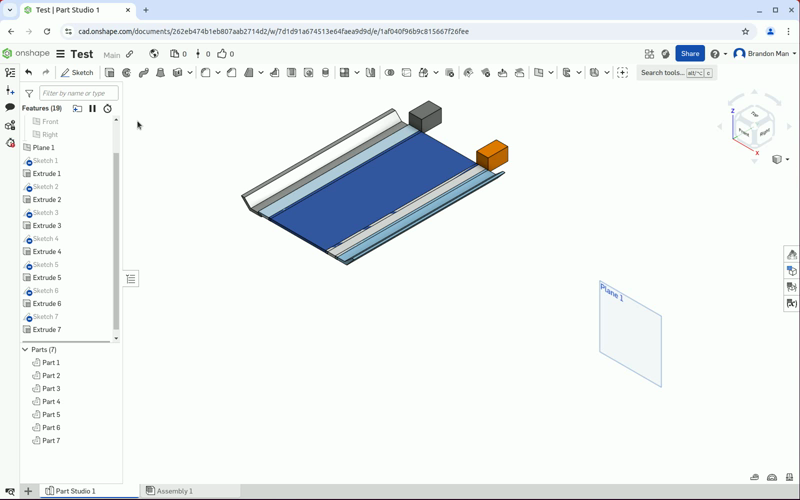
mouse_move(69, 150)
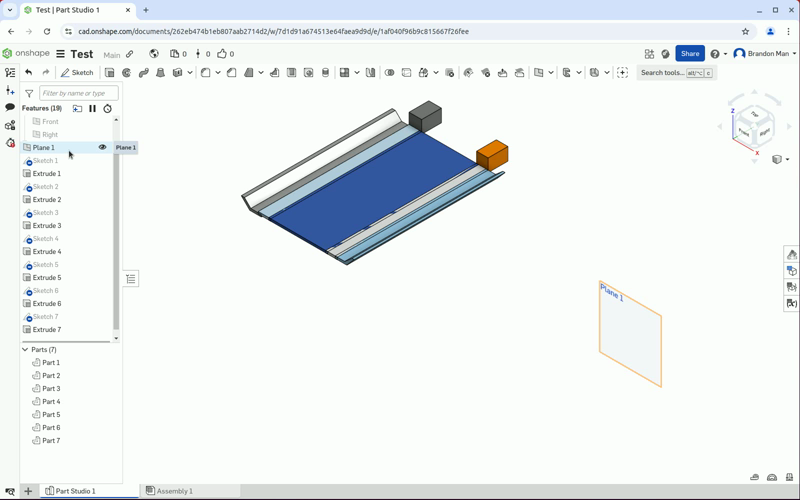
click(69, 150)